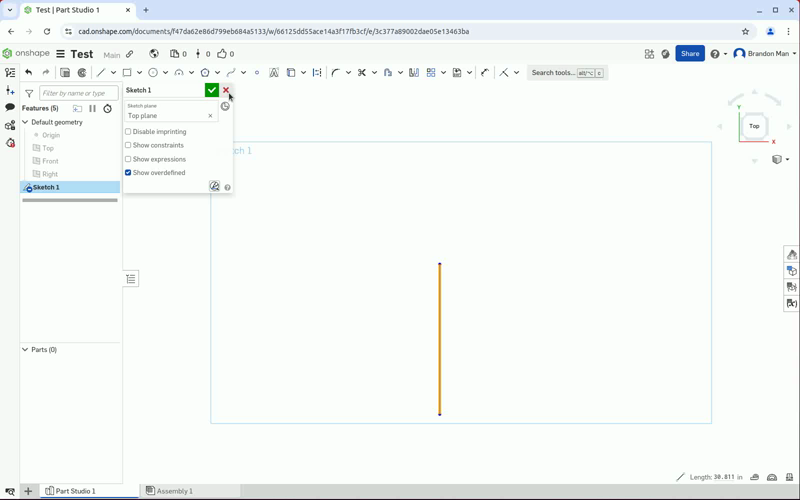
key(shift+h)
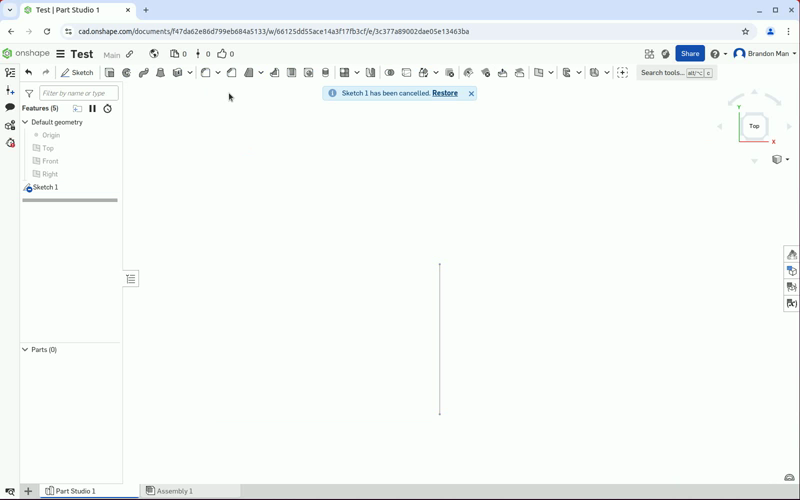
key(shift+s)
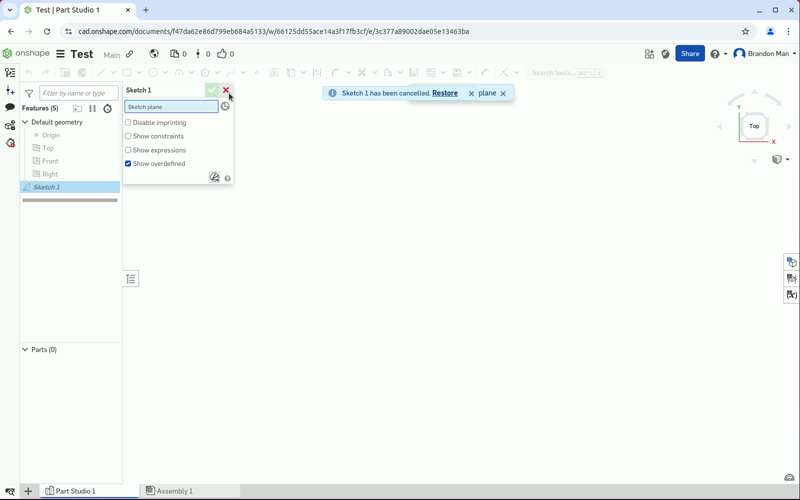
mouse_move(73, 150)
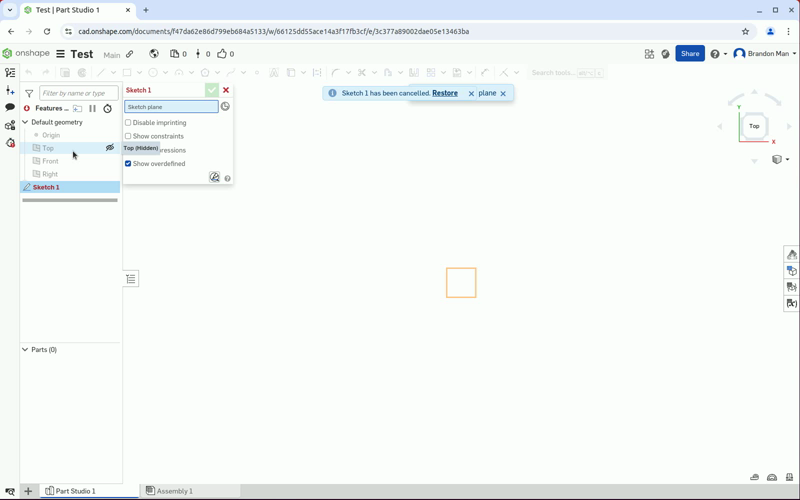
click(73, 150)
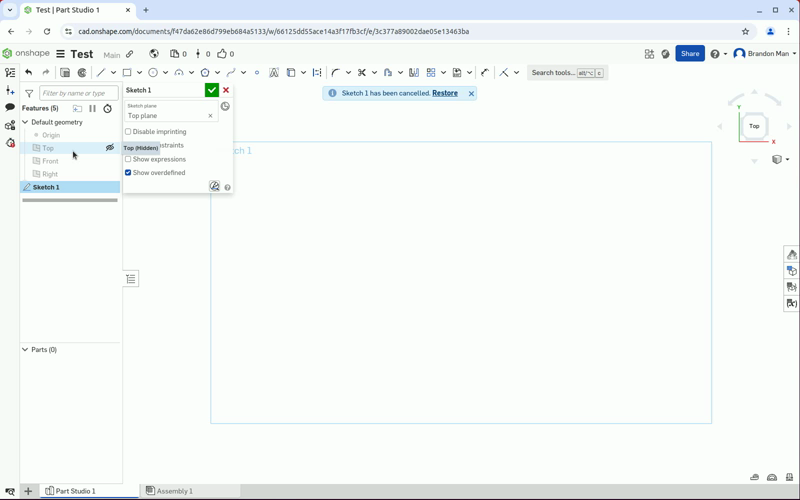
mouse_move(73, 352)
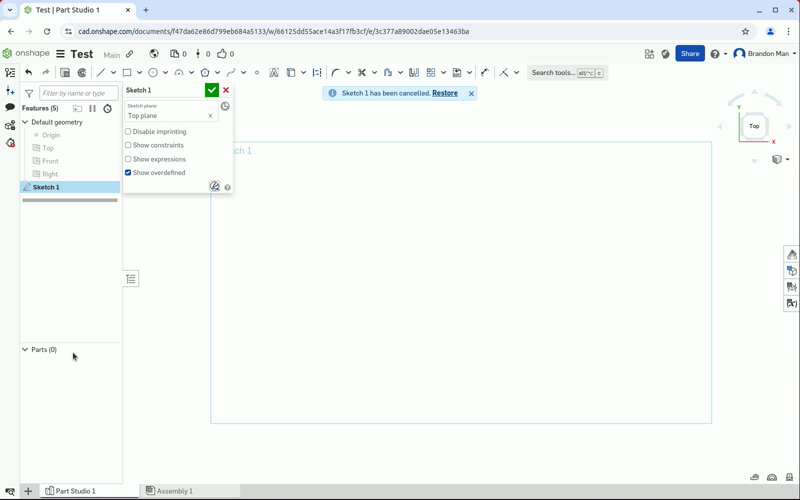
key(y)
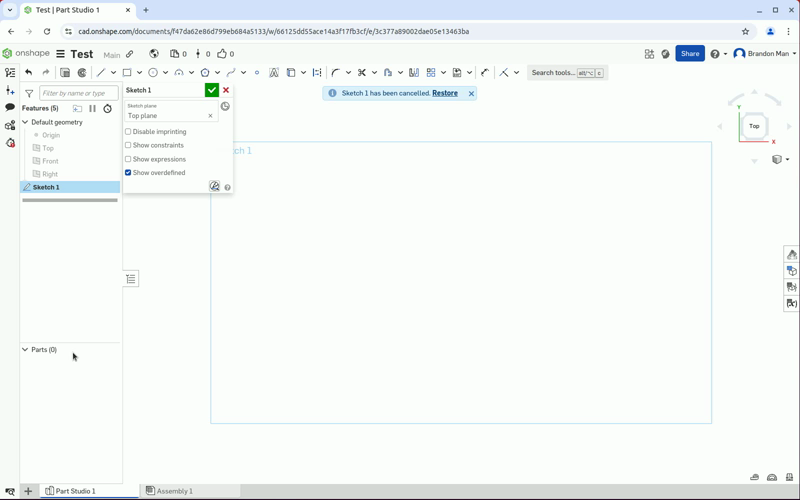
key(a)
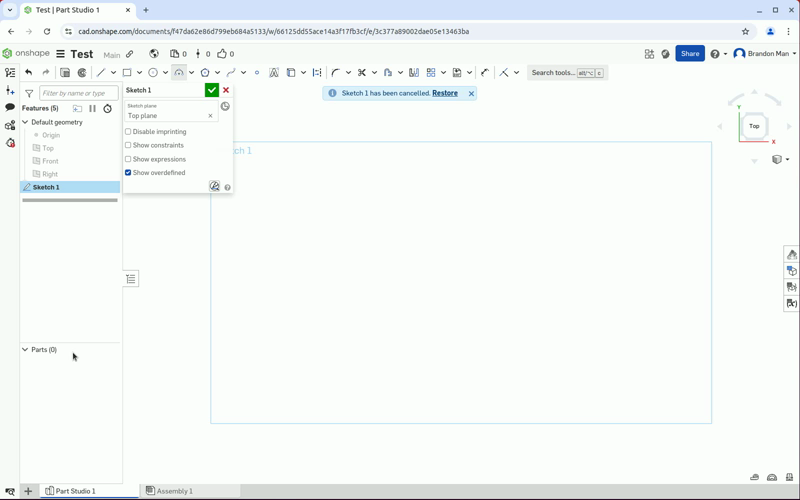
key_down(shift)
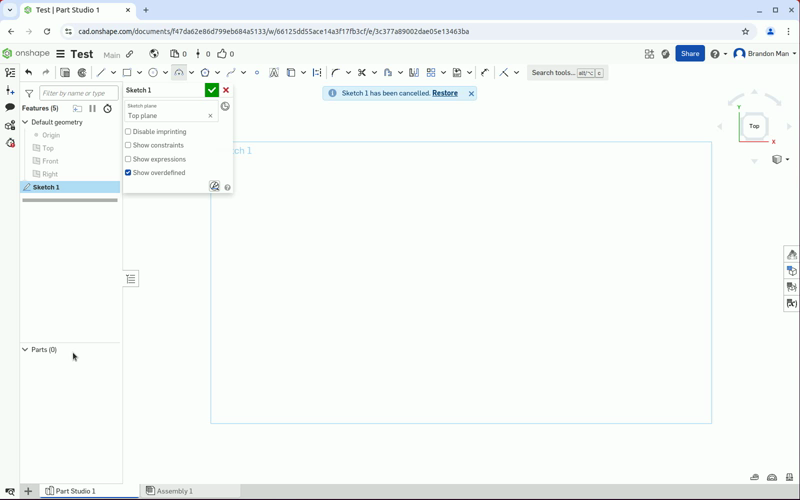
mouse_move(401, 258)
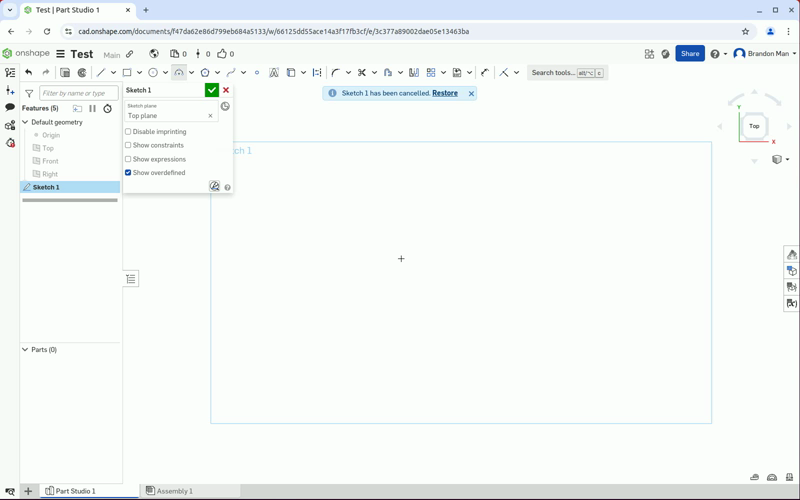
click(401, 258)
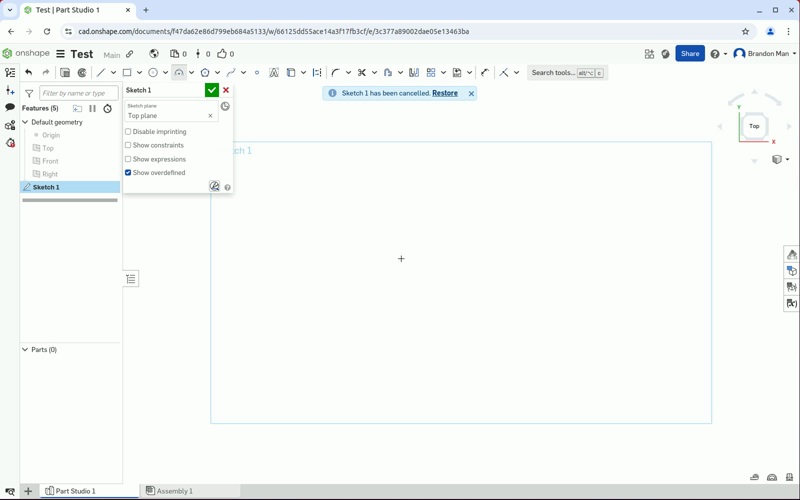
key_up(shift)
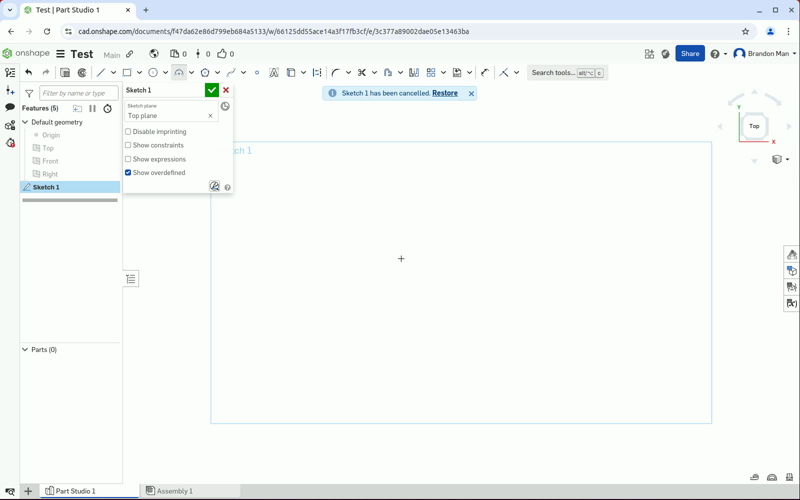
key_down(shift)
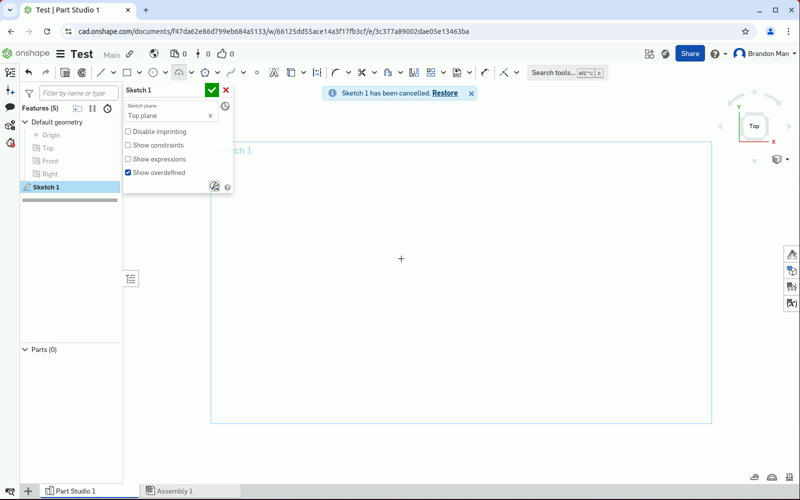
mouse_move(419, 283)
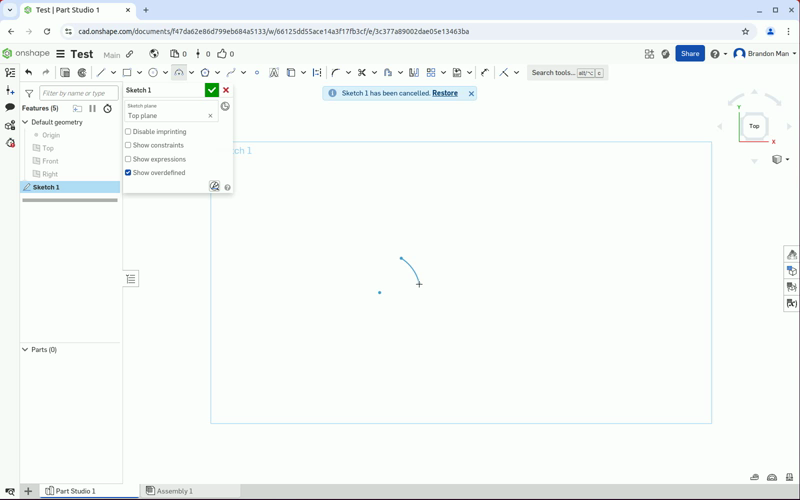
click(419, 283)
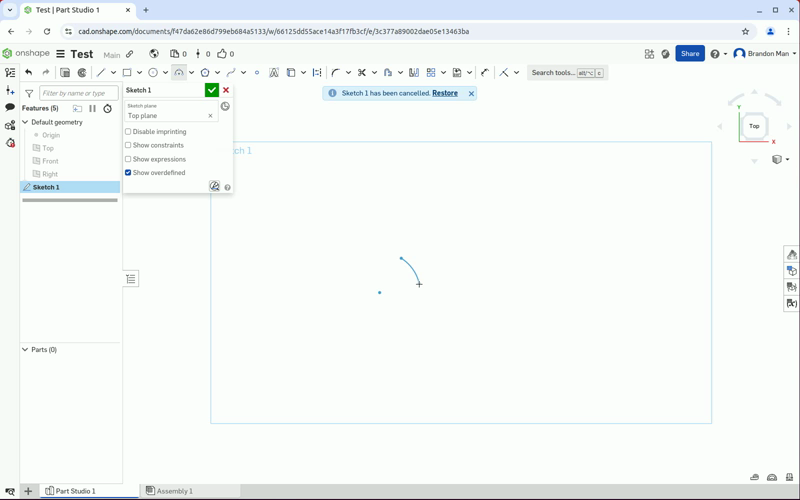
mouse_move(403, 275)
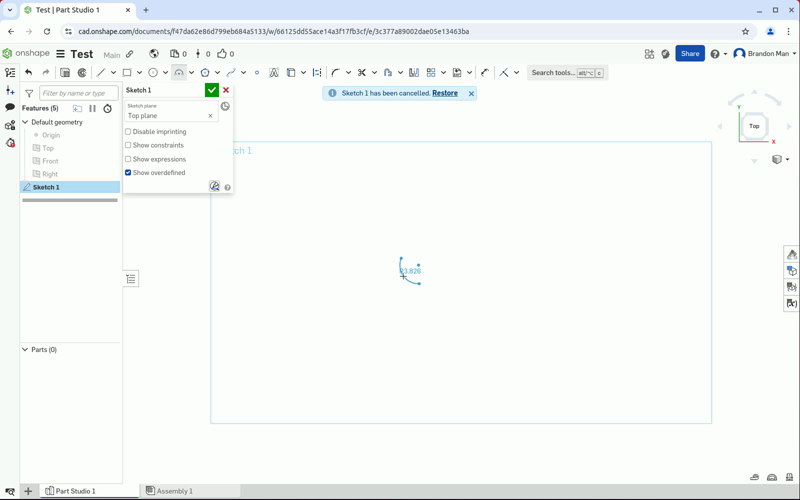
click(403, 275)
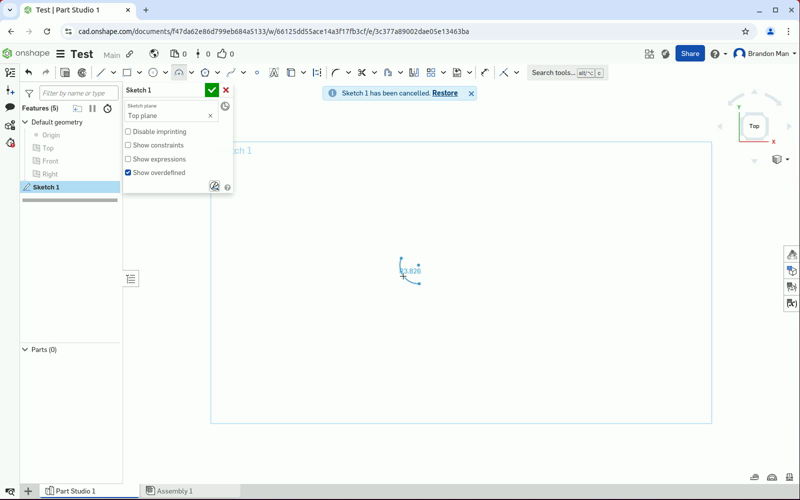
key_up(shift)
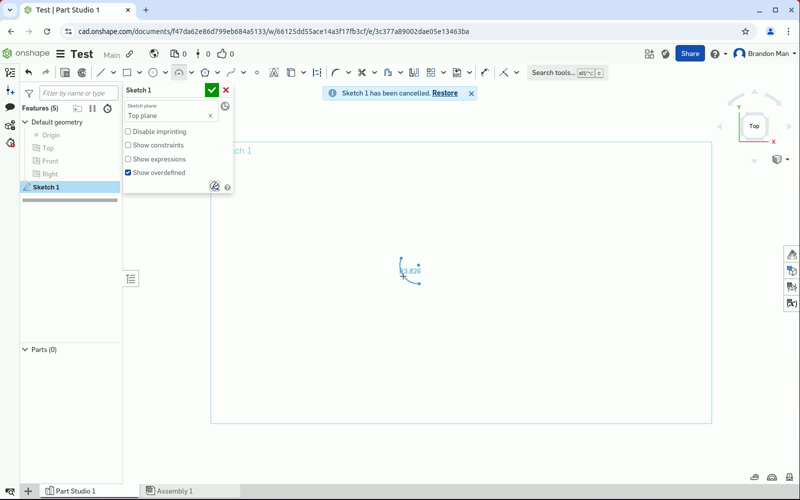
key(esc)
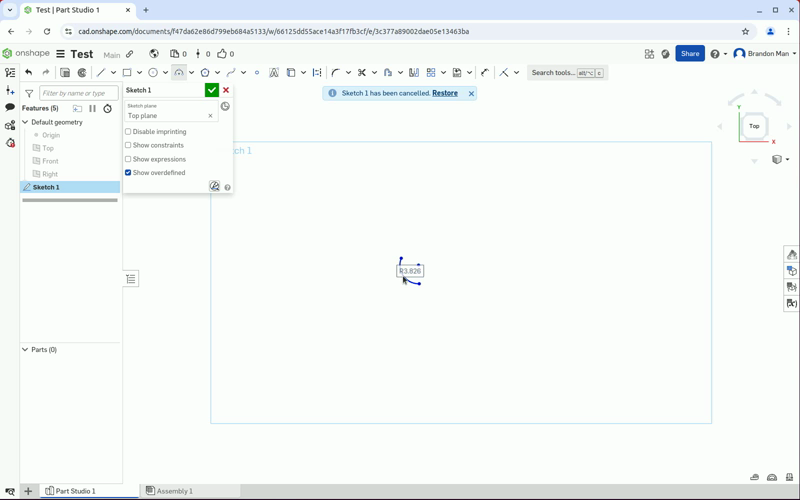
key(l)
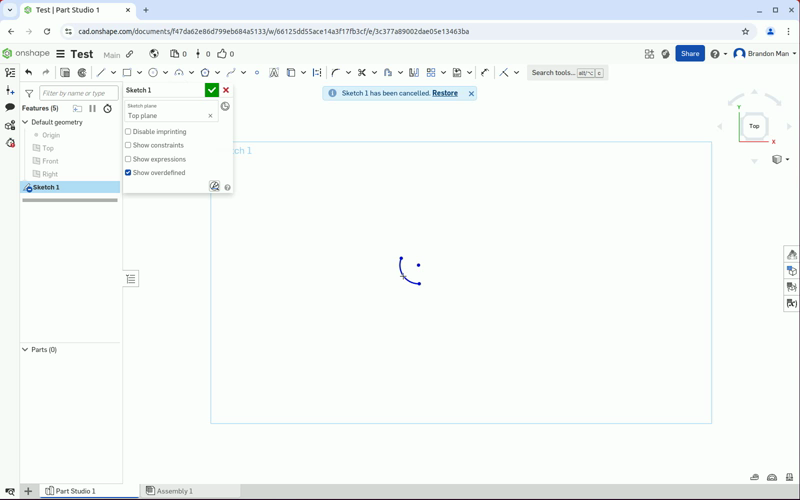
mouse_move(419, 283)
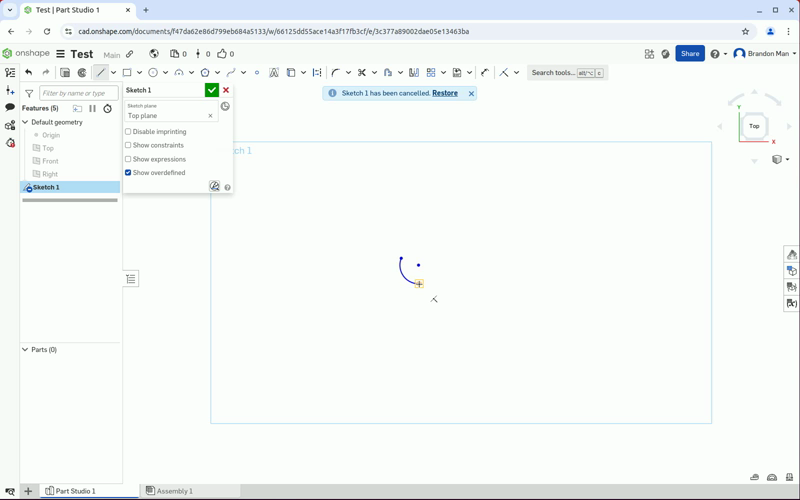
click(419, 283)
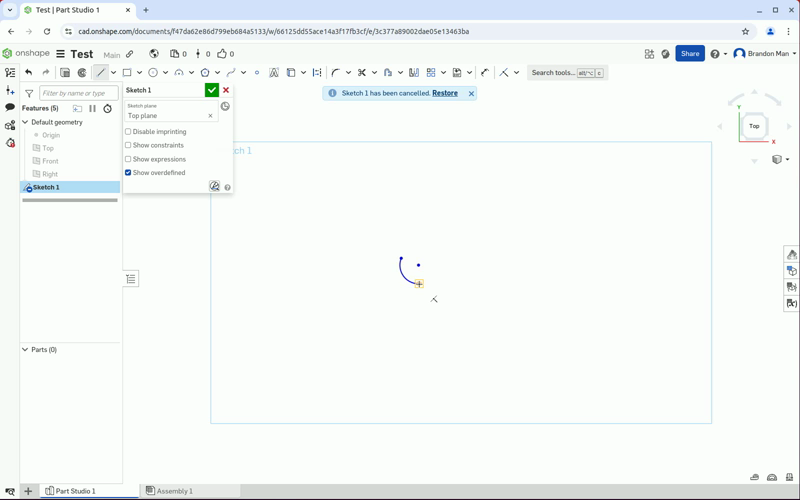
key_down(shift)
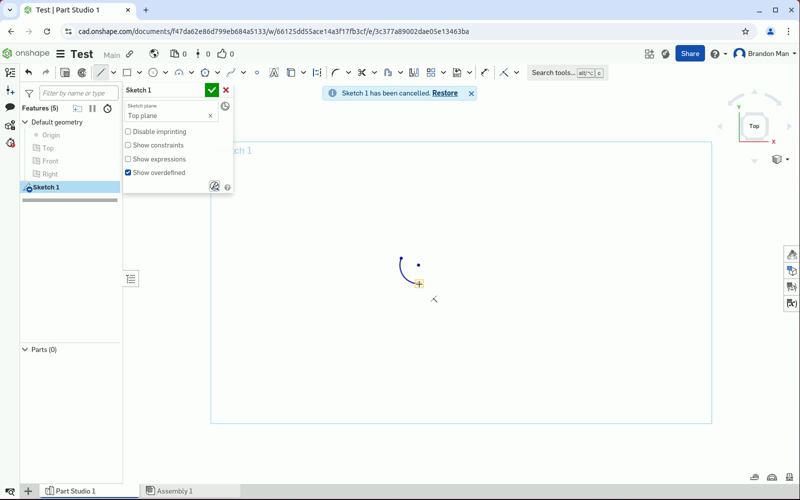
mouse_move(449, 283)
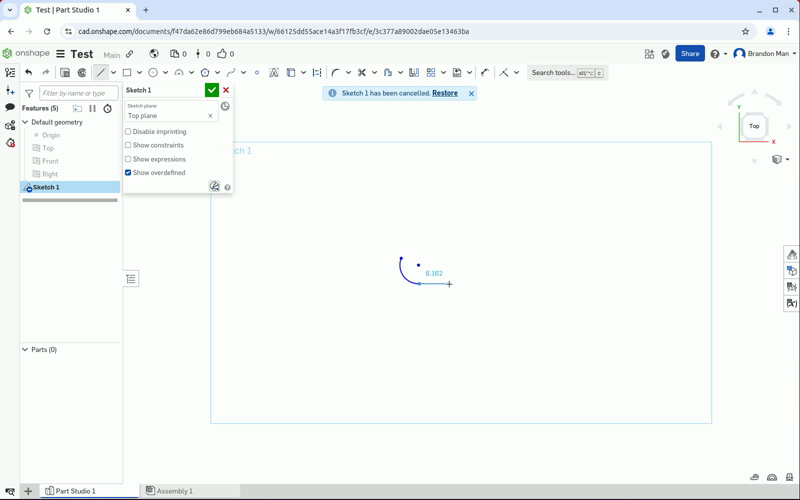
mouse_move(419, 277)
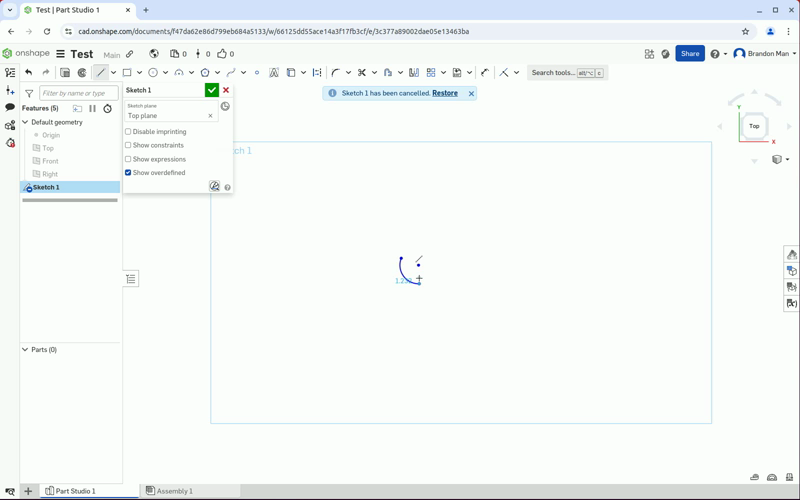
scroll(6)
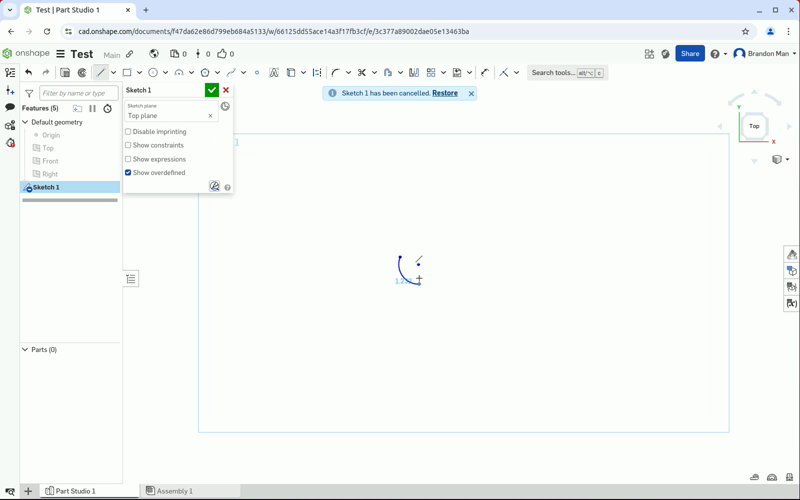
scroll(6)
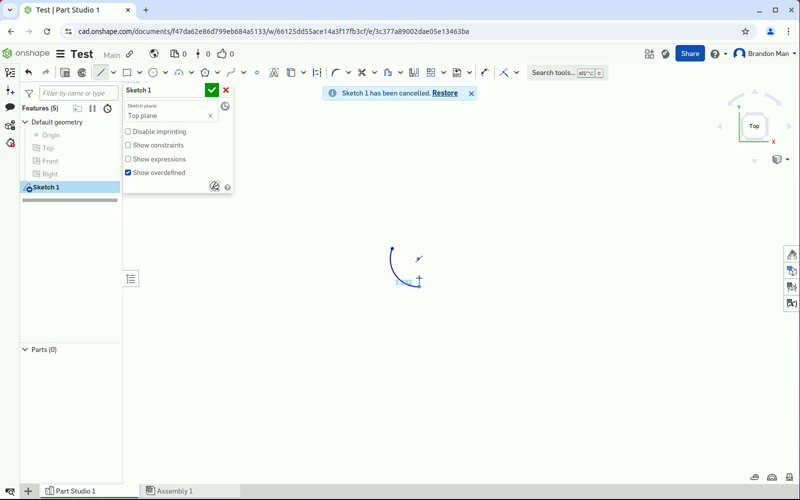
scroll(6)
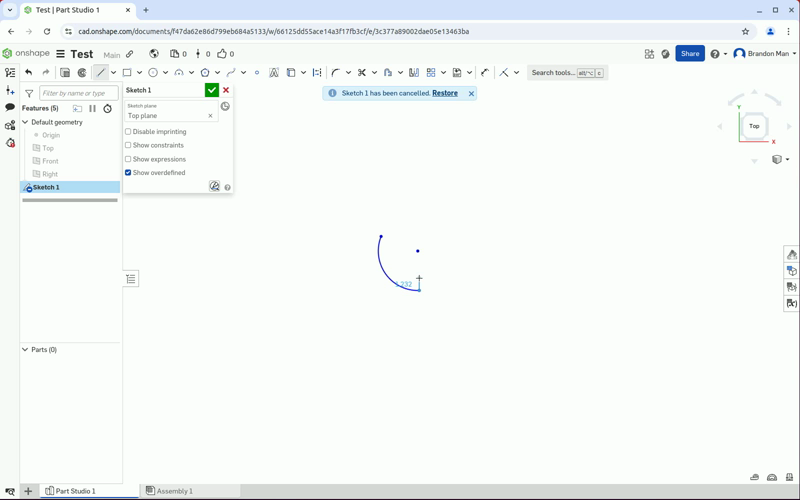
scroll(6)
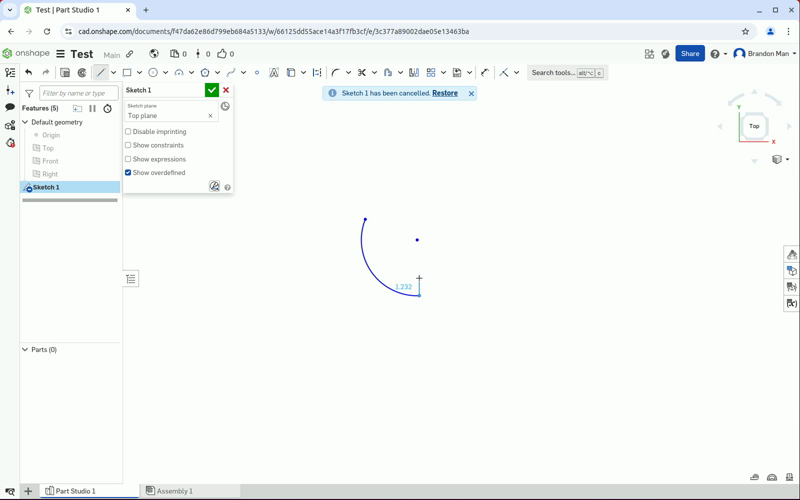
scroll(6)
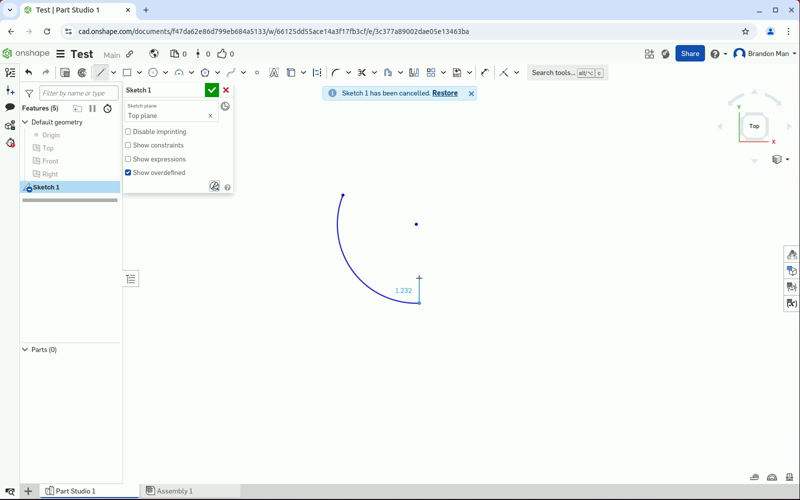
scroll(6)
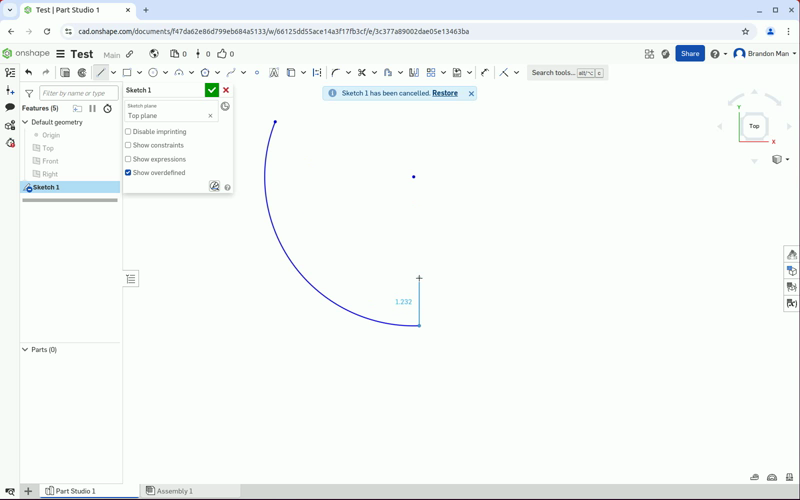
scroll(6)
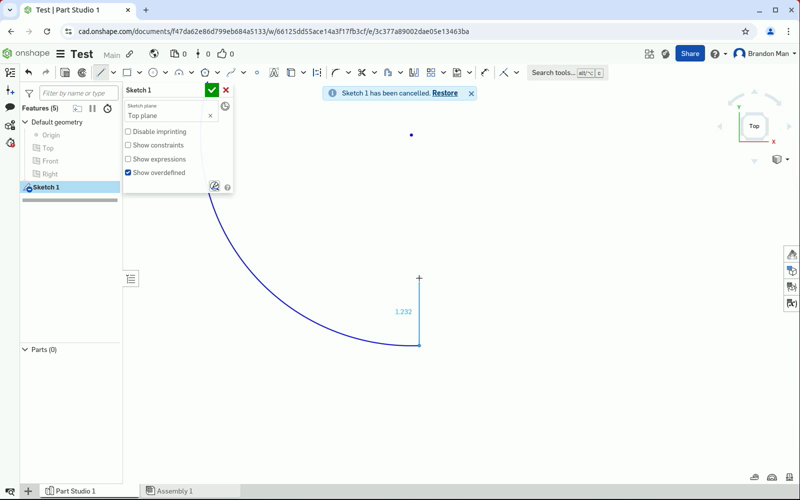
click(419, 277)
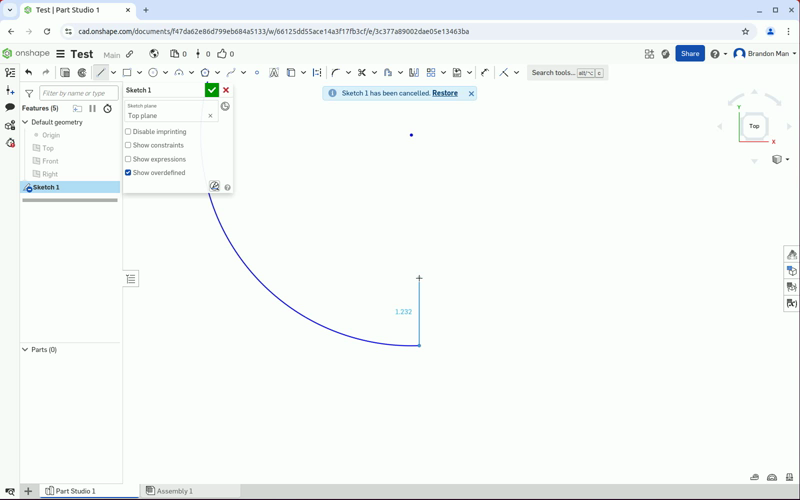
scroll(-6)
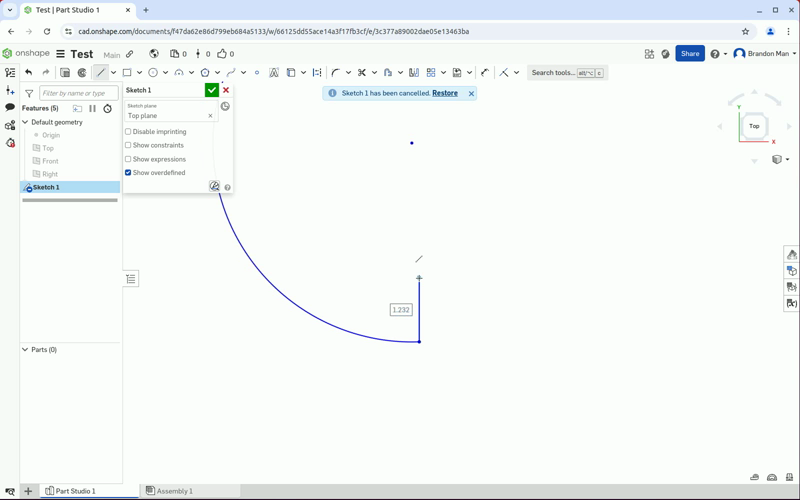
scroll(-6)
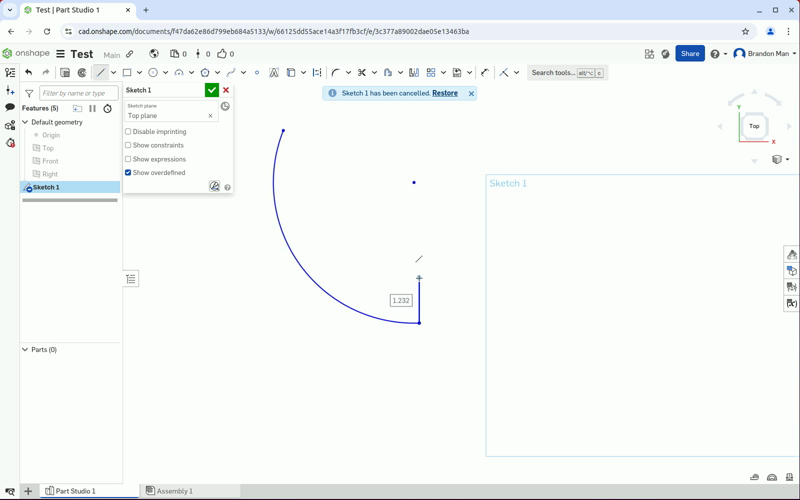
scroll(-6)
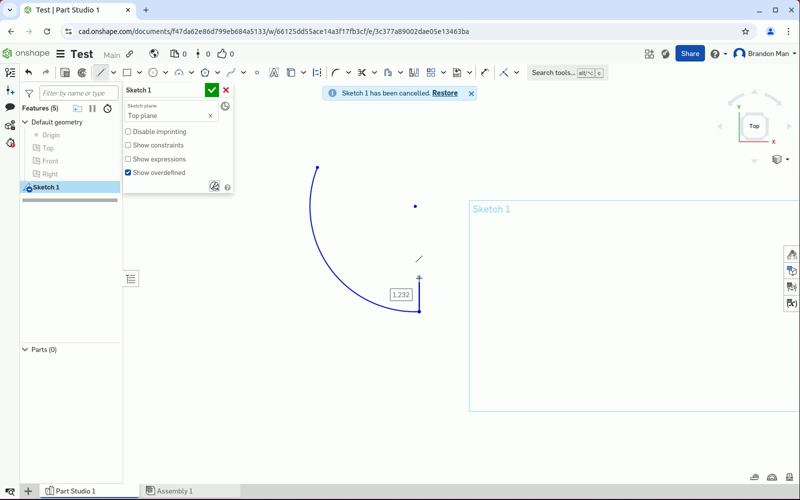
scroll(-6)
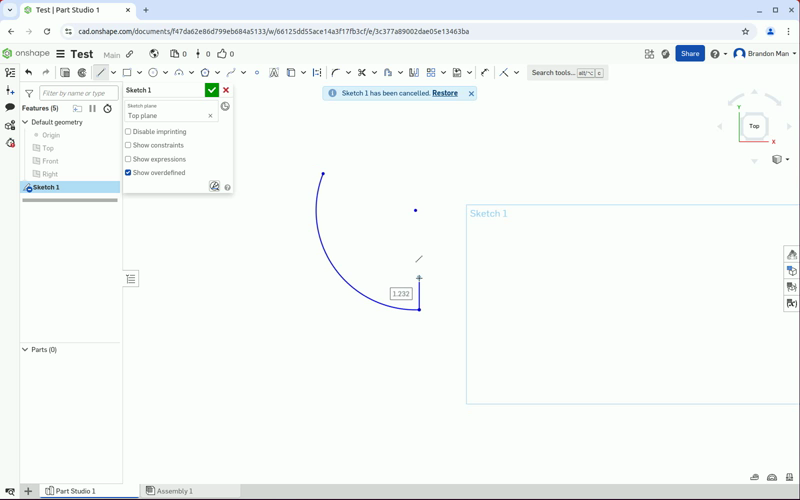
scroll(-6)
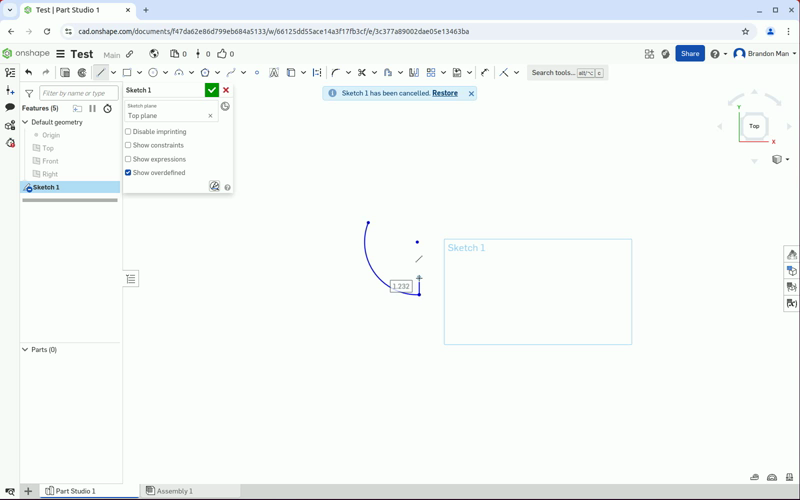
scroll(-6)
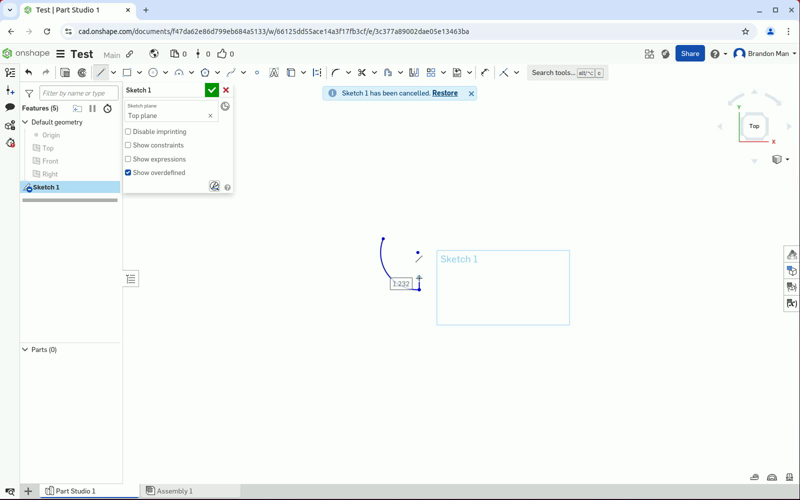
scroll(-6)
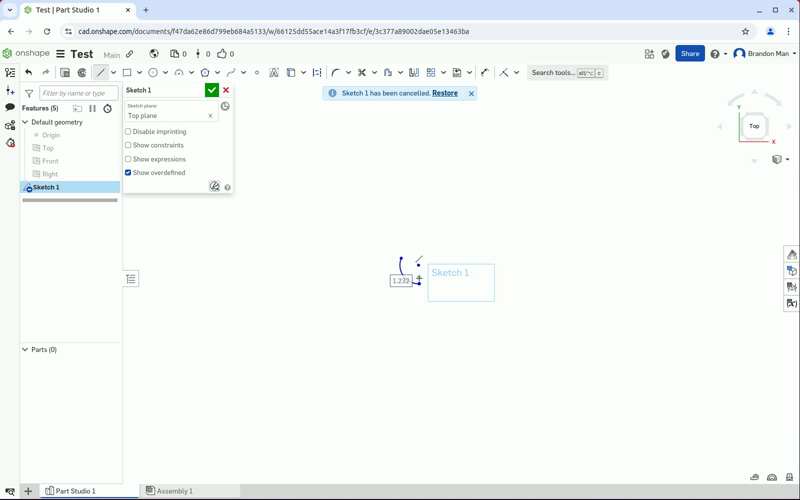
key_up(shift)
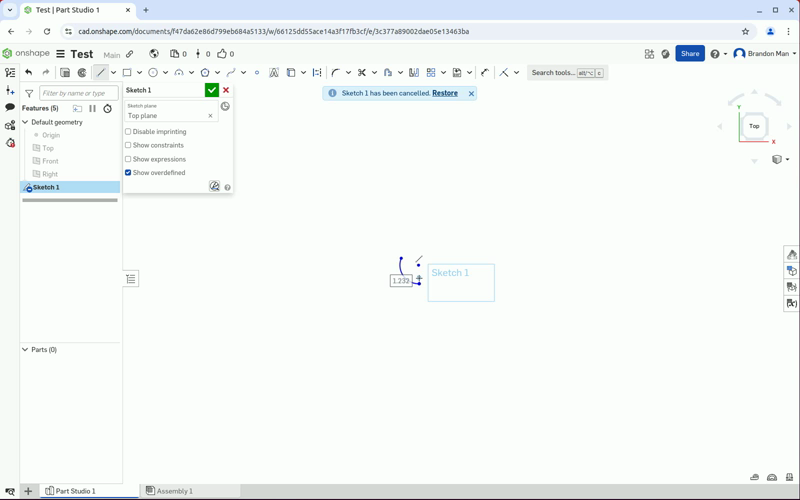
key(esc)
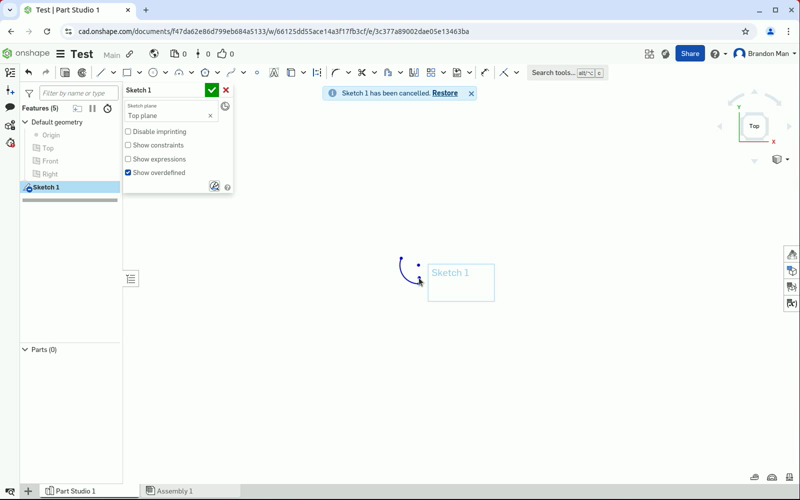
key(a)
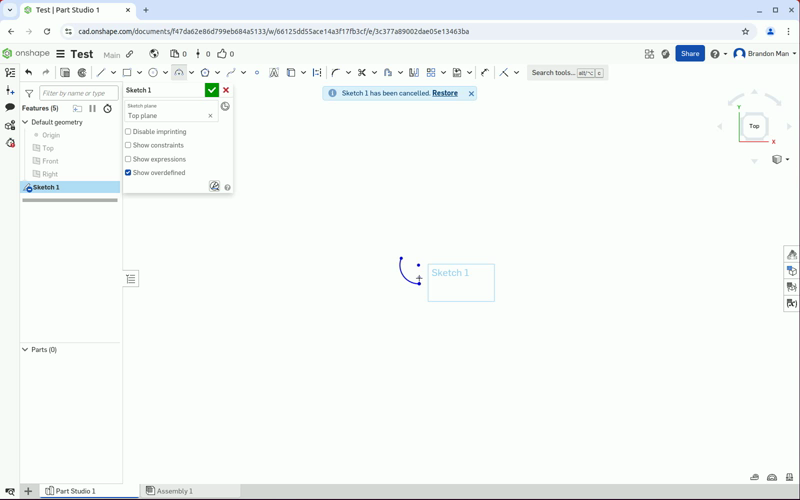
mouse_move(419, 277)
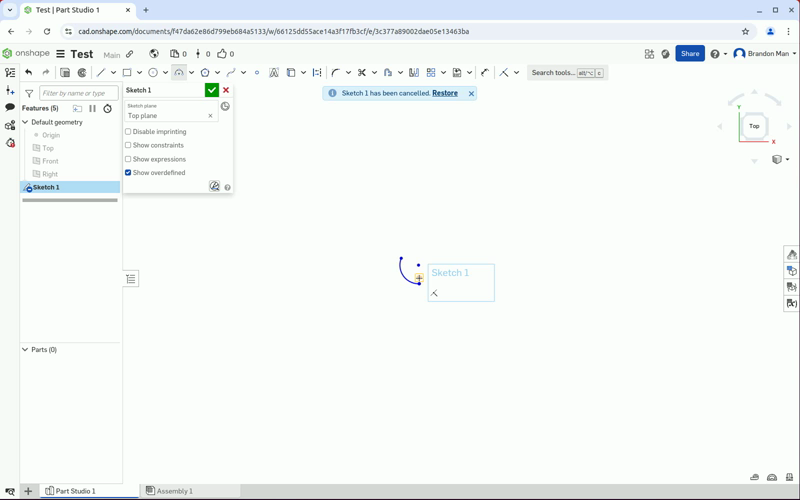
click(419, 277)
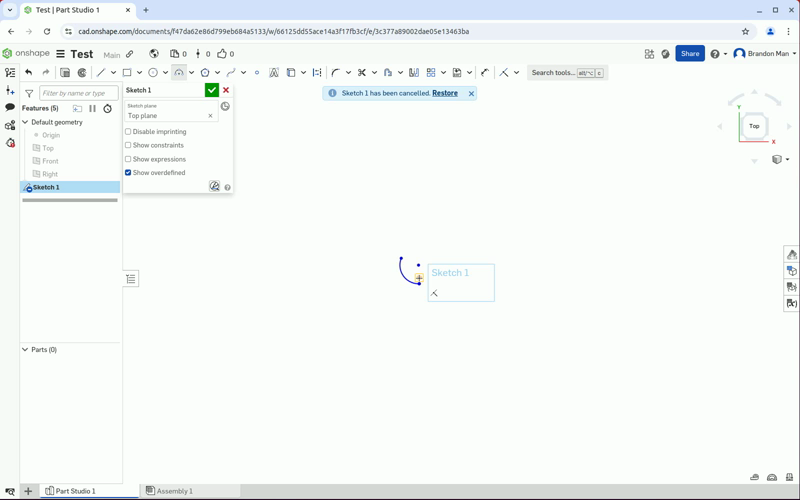
key_down(shift)
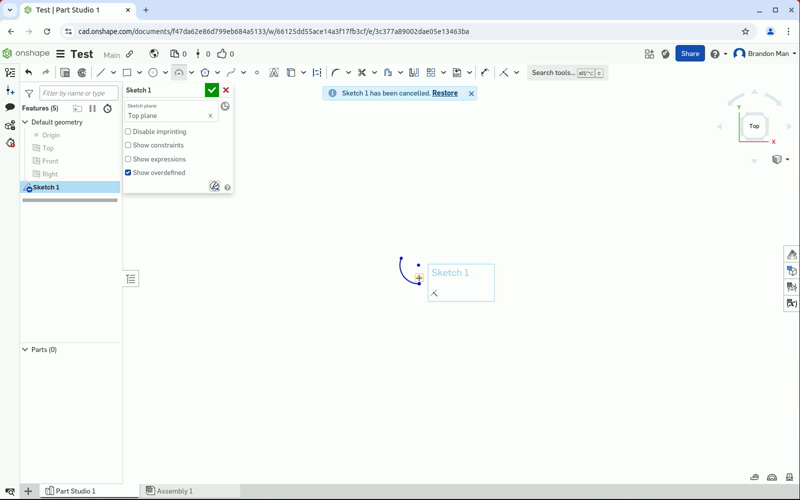
mouse_move(407, 258)
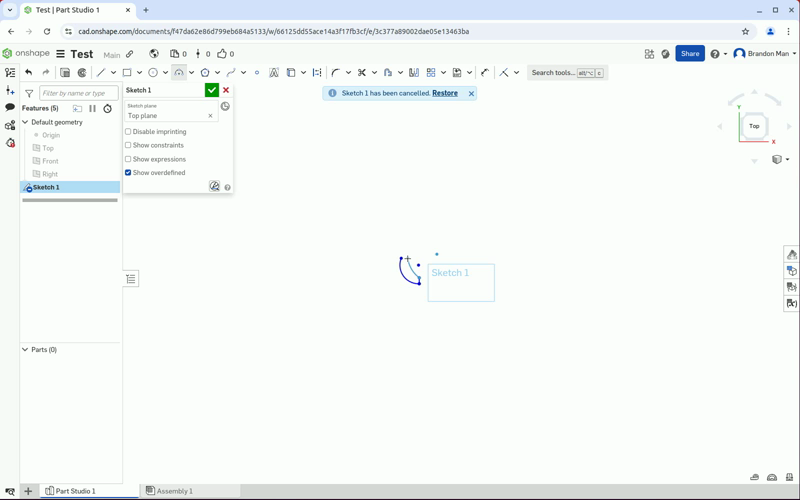
click(407, 258)
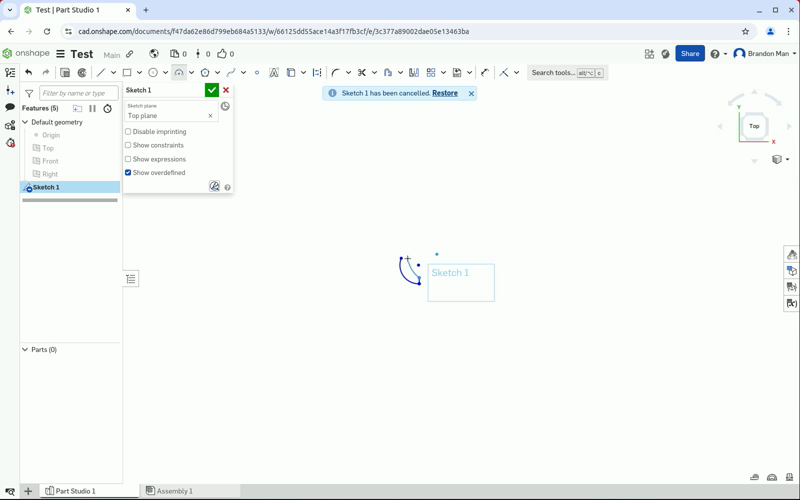
mouse_move(407, 270)
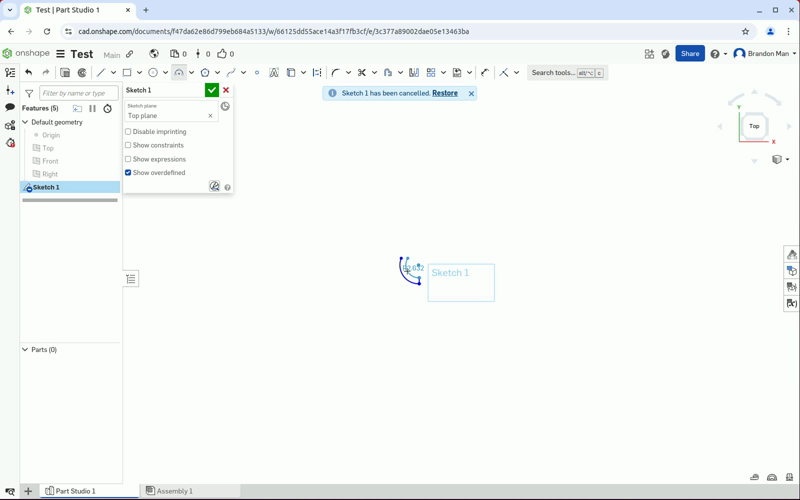
click(407, 270)
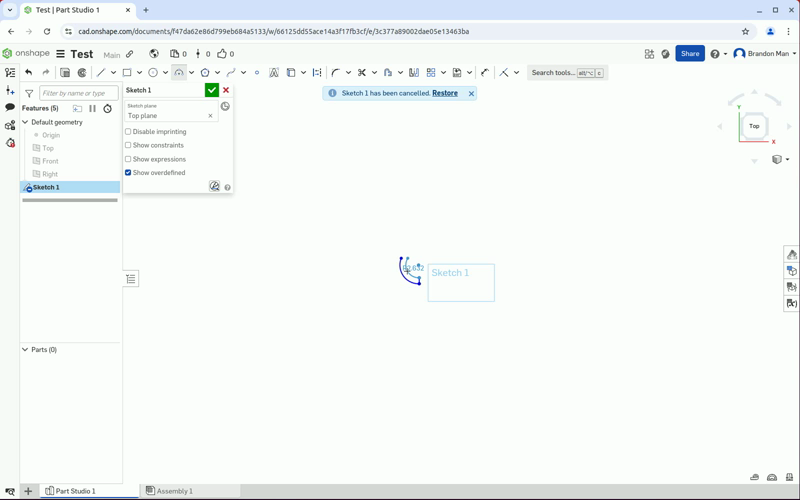
key_up(shift)
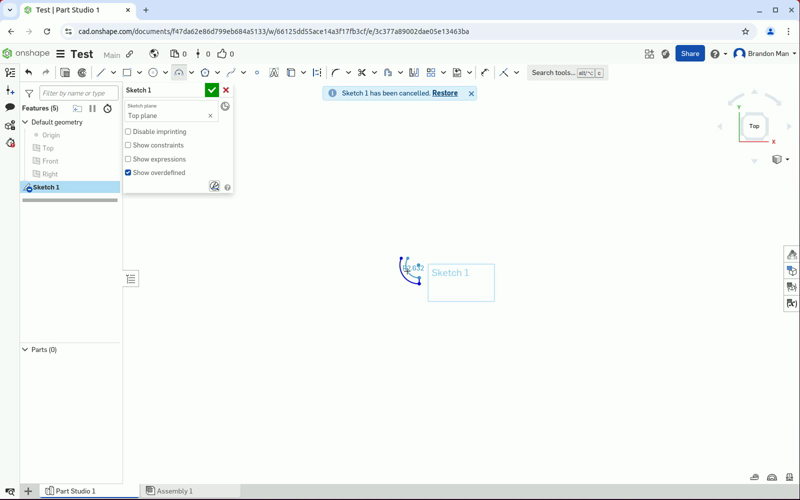
key(esc)
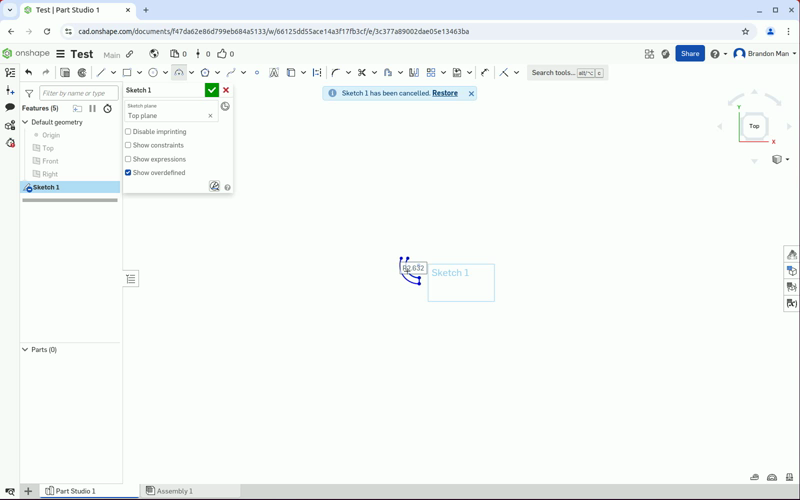
key(l)
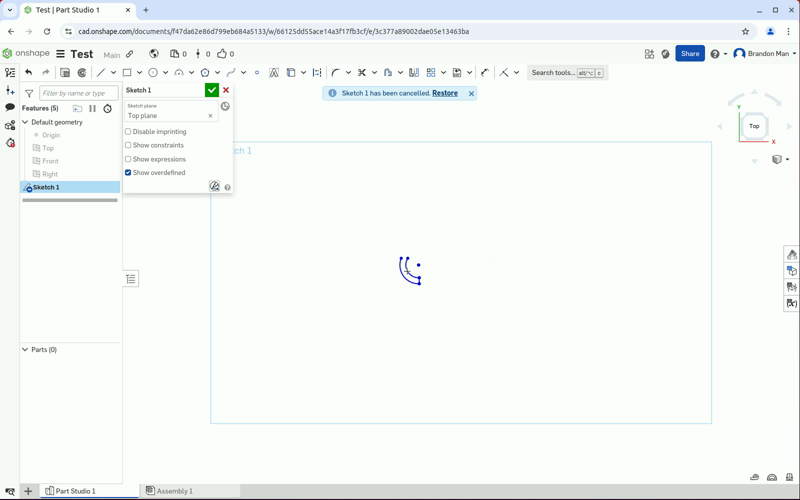
mouse_move(407, 258)
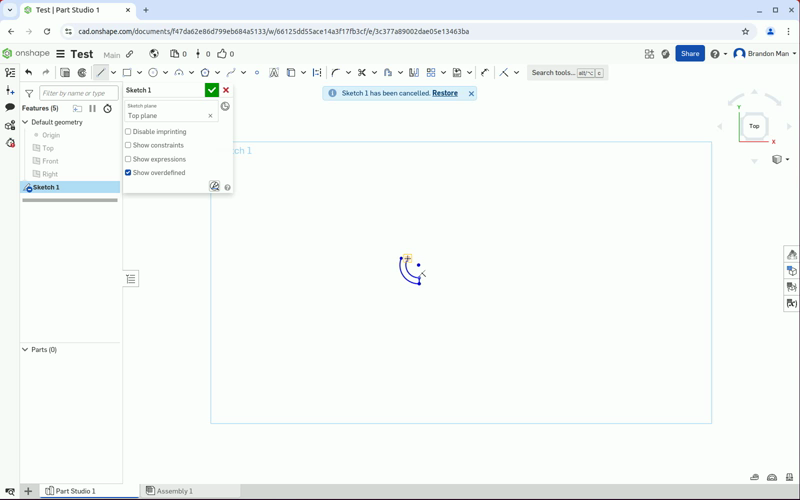
click(407, 258)
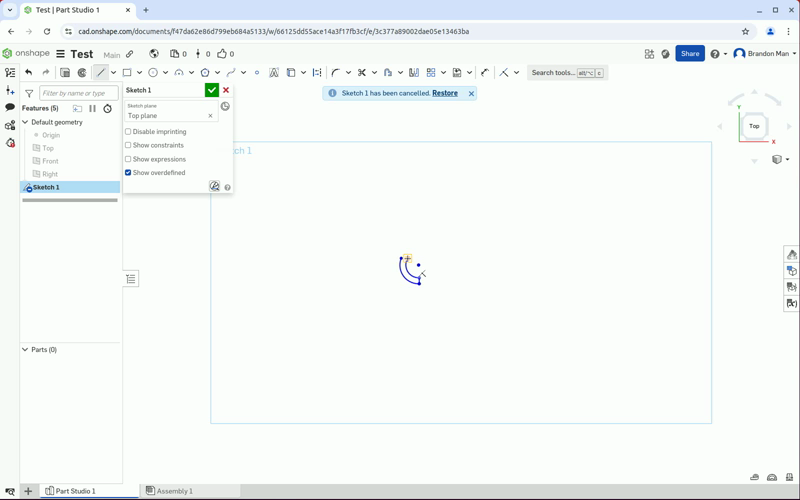
mouse_move(437, 258)
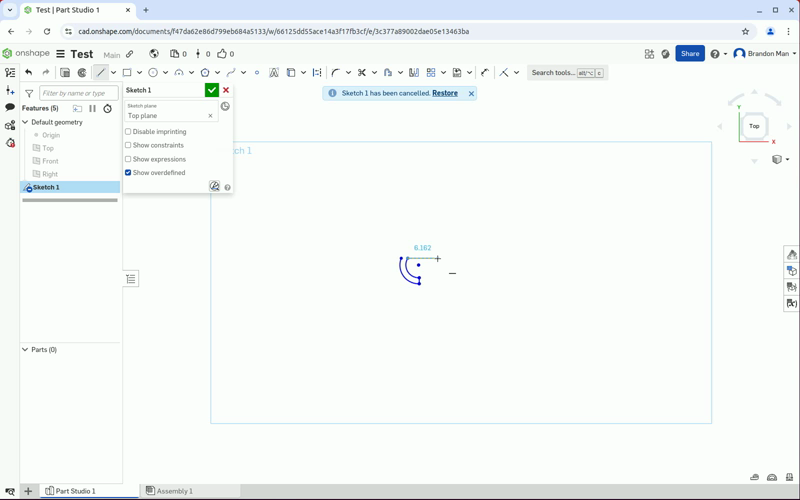
key_down(shift)
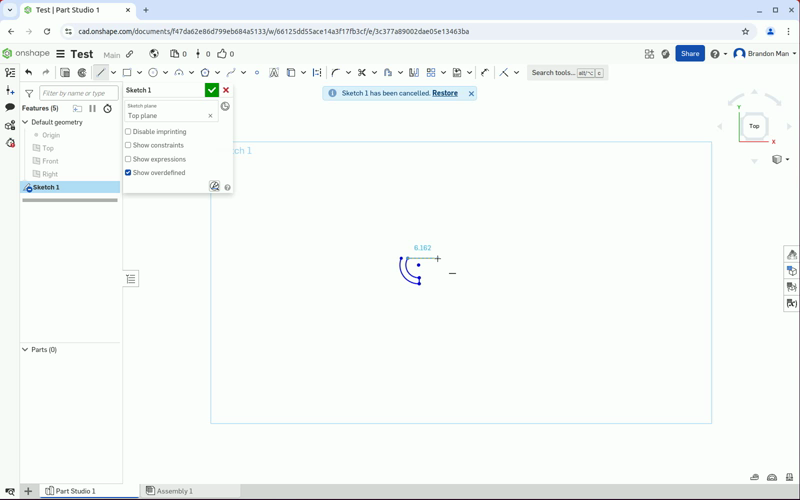
mouse_move(401, 258)
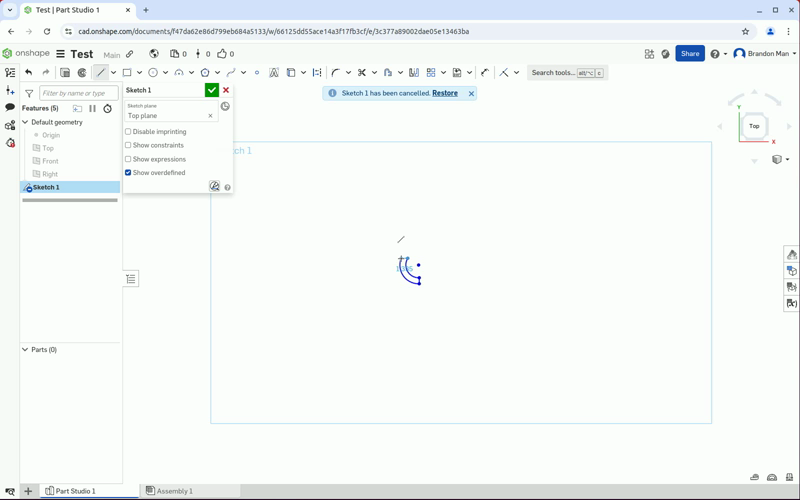
scroll(6)
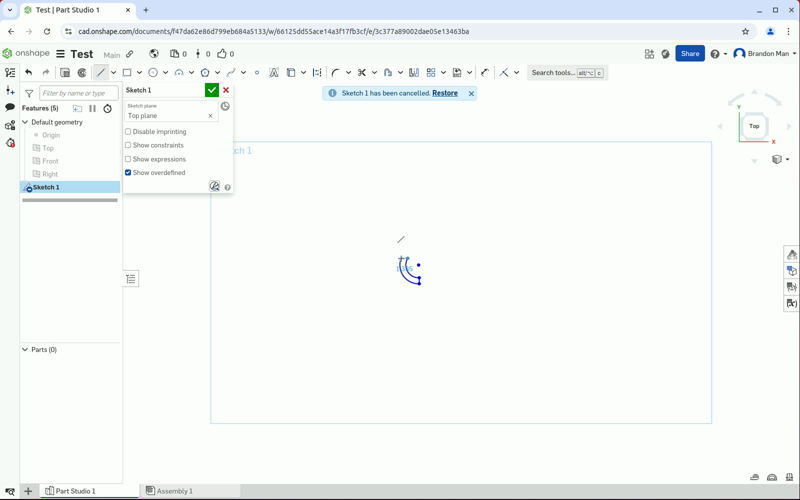
scroll(6)
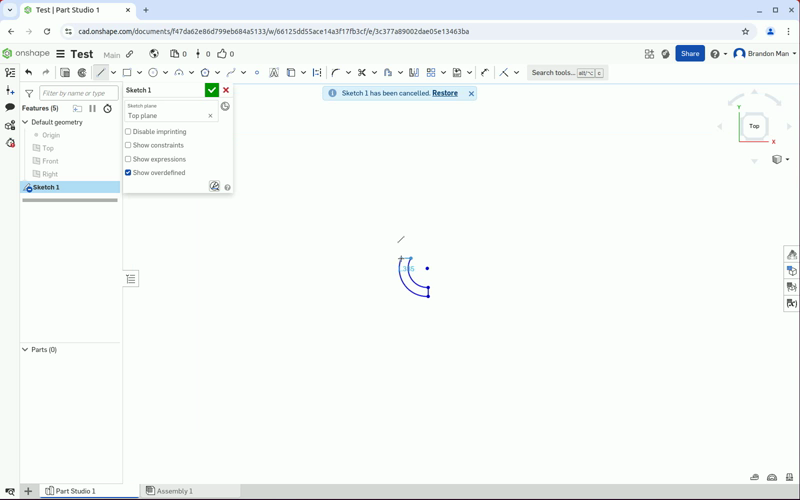
scroll(6)
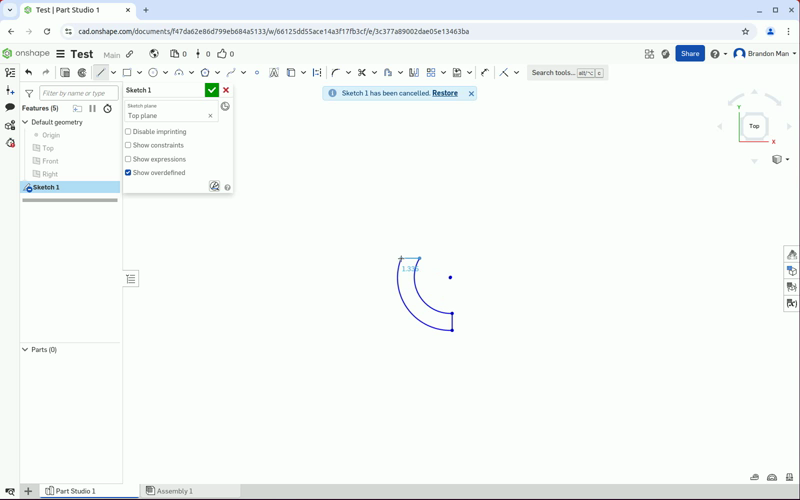
scroll(6)
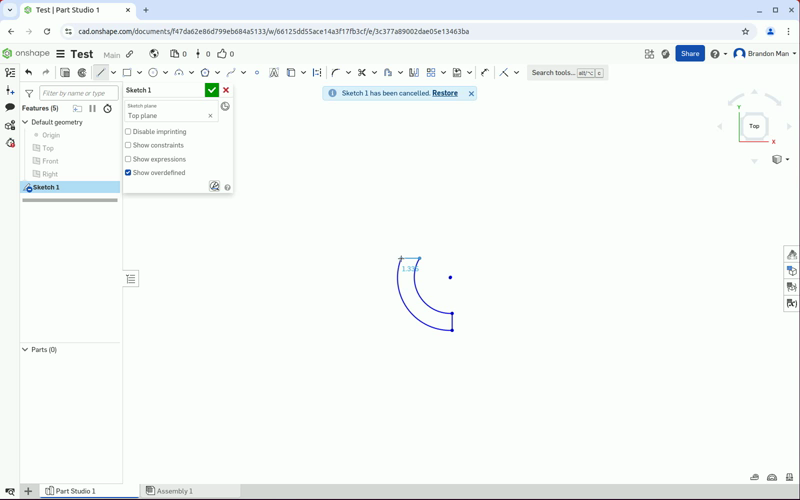
scroll(6)
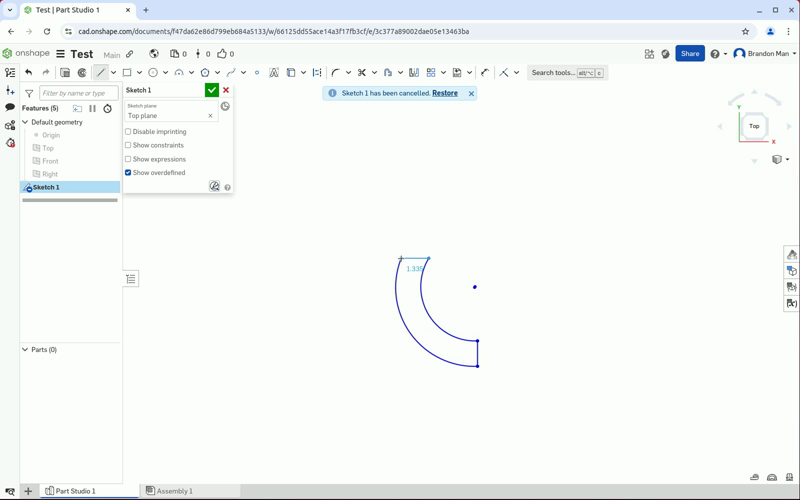
scroll(6)
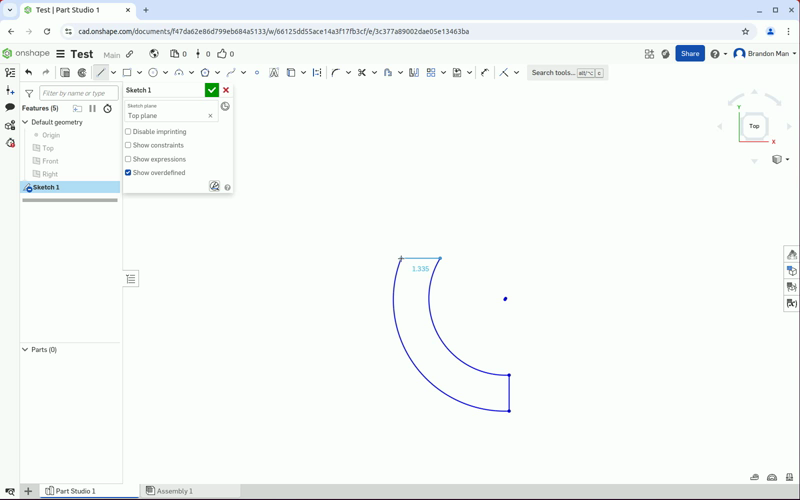
scroll(6)
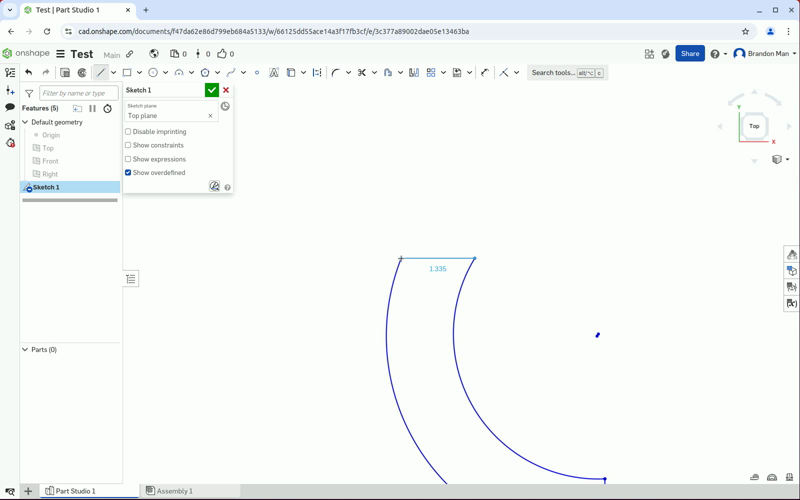
key_up(shift)
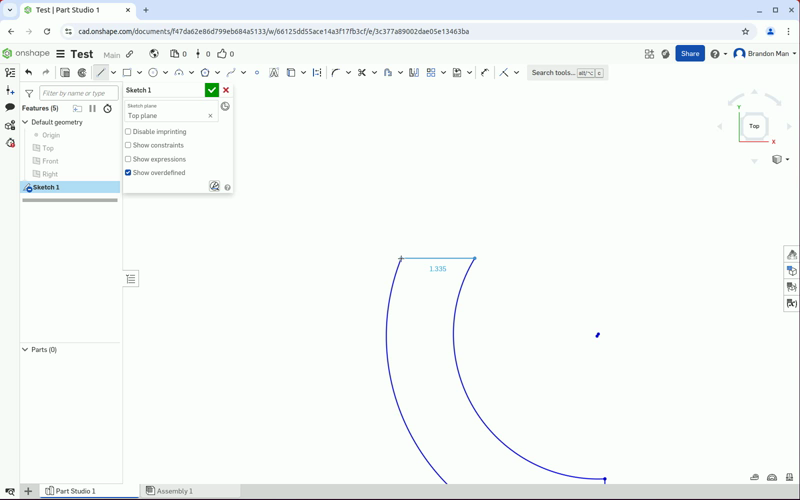
click(401, 258)
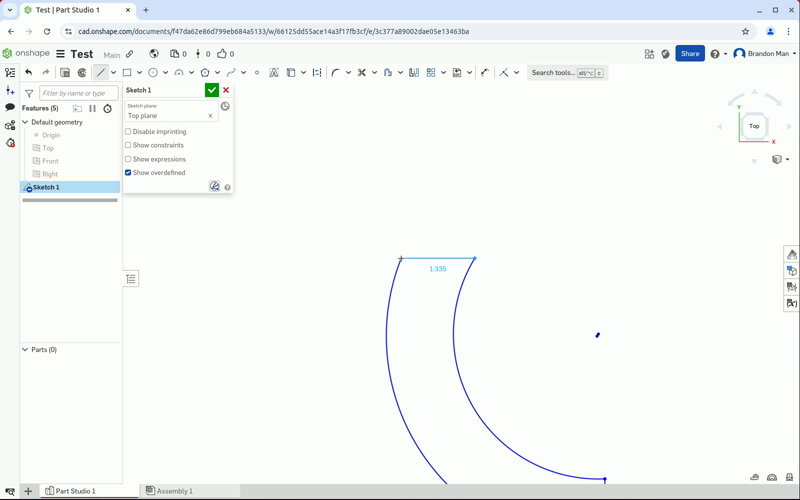
scroll(-6)
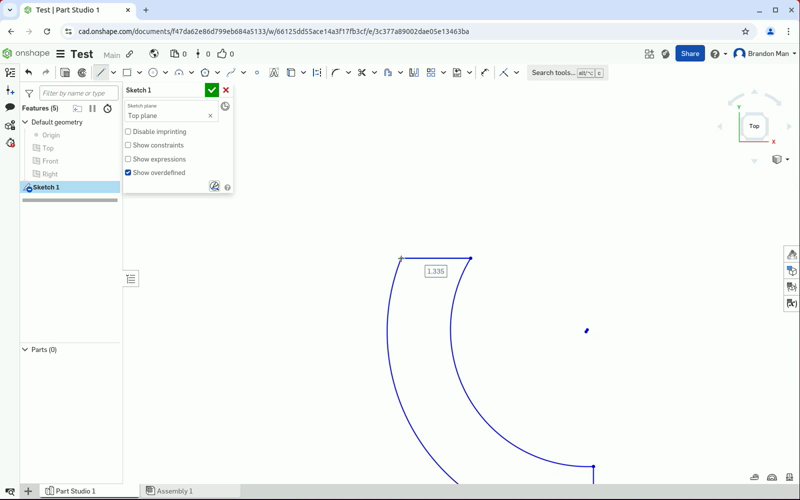
scroll(-6)
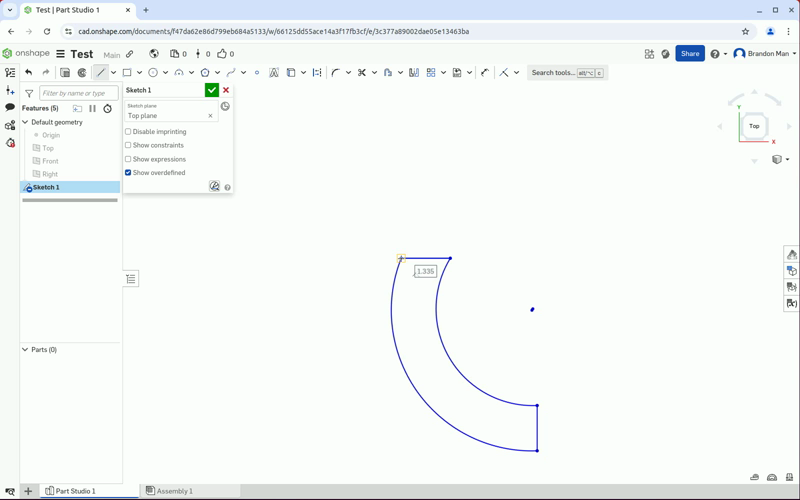
scroll(-6)
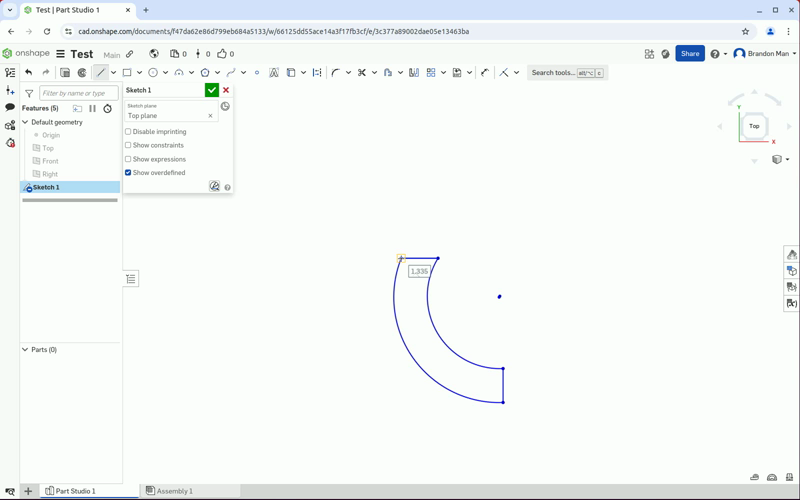
scroll(-6)
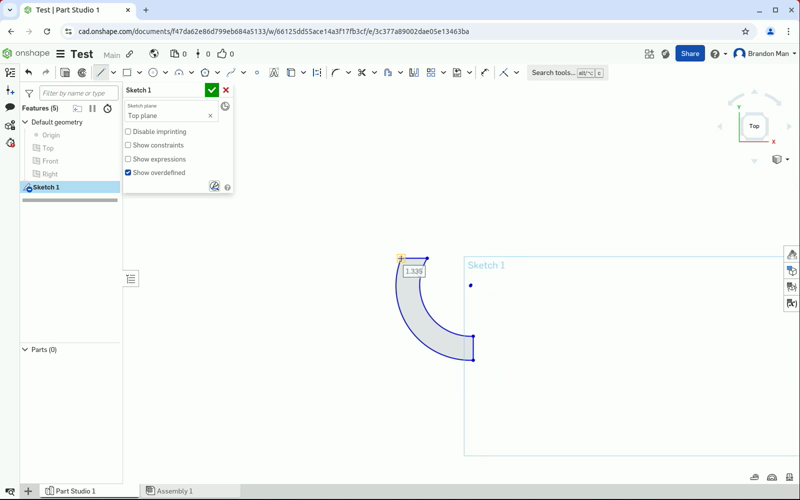
scroll(-6)
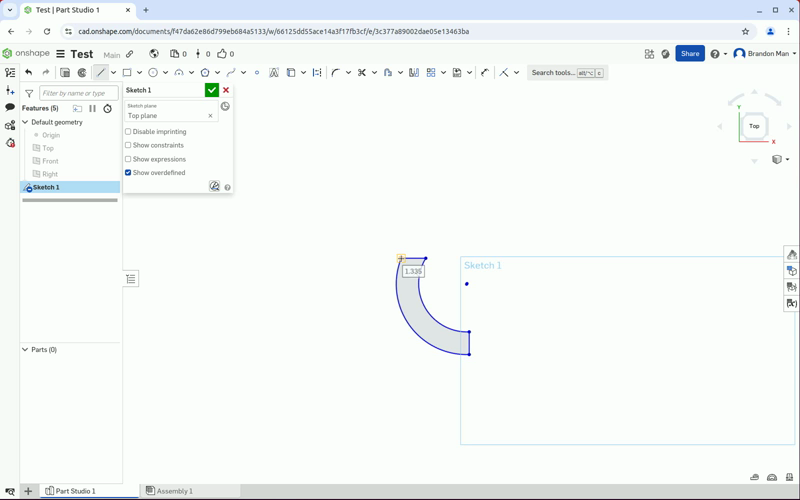
scroll(-6)
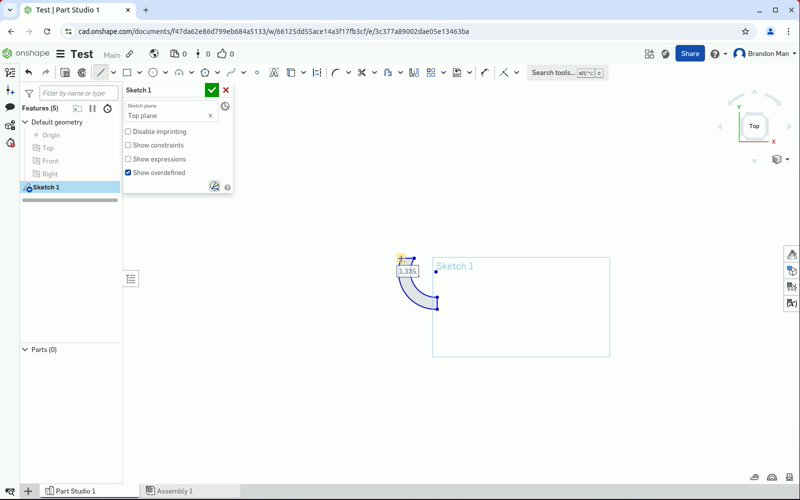
scroll(-6)
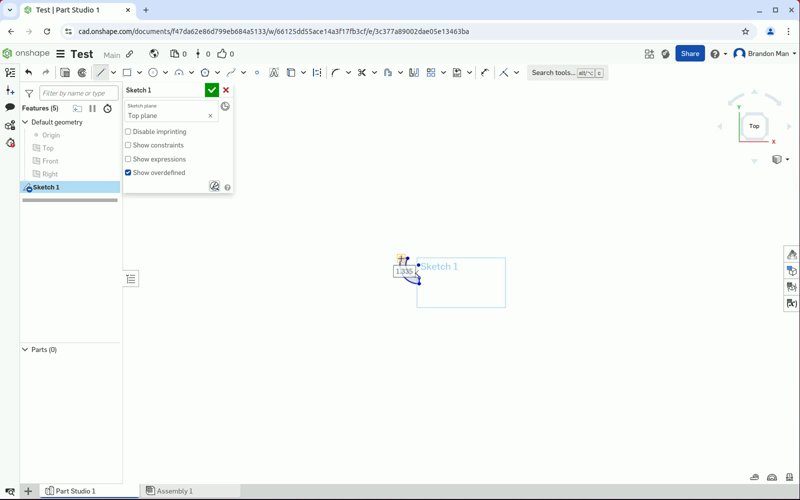
key(esc)
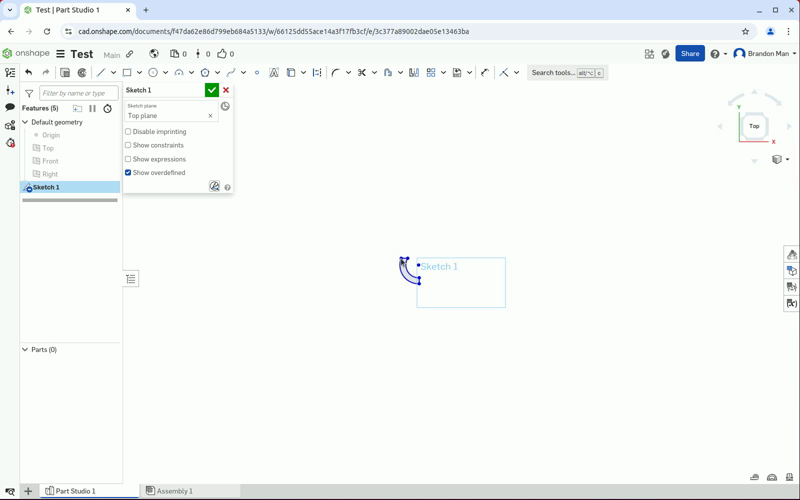
mouse_move(412, 277)
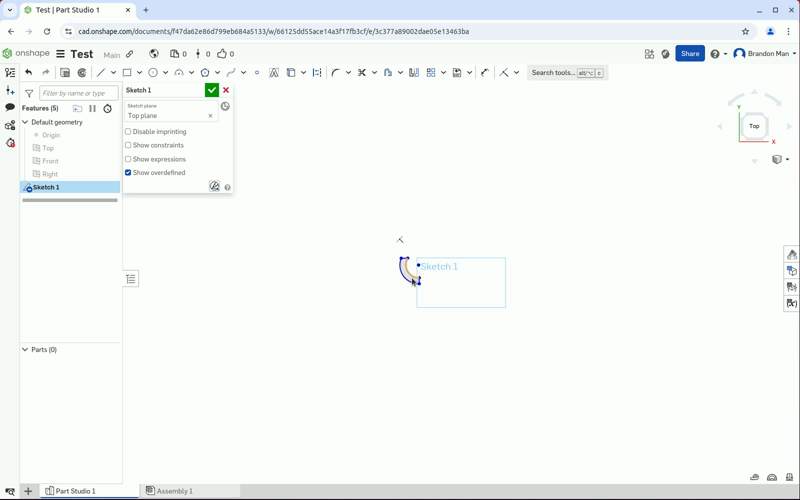
scroll(6)
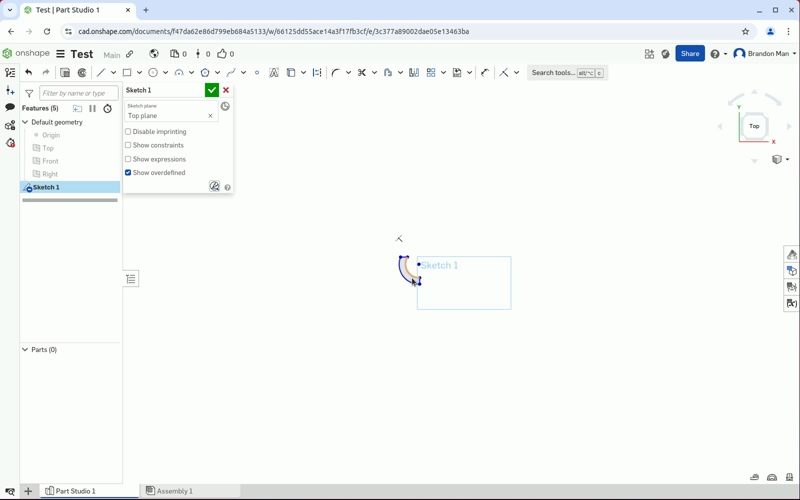
scroll(6)
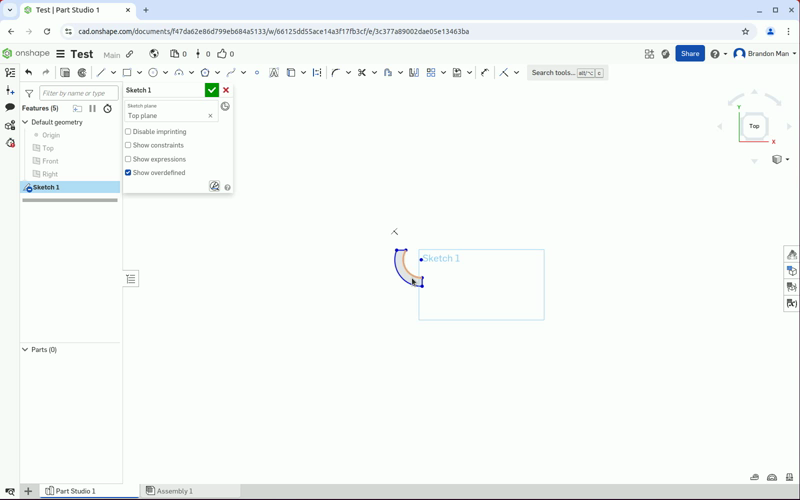
scroll(6)
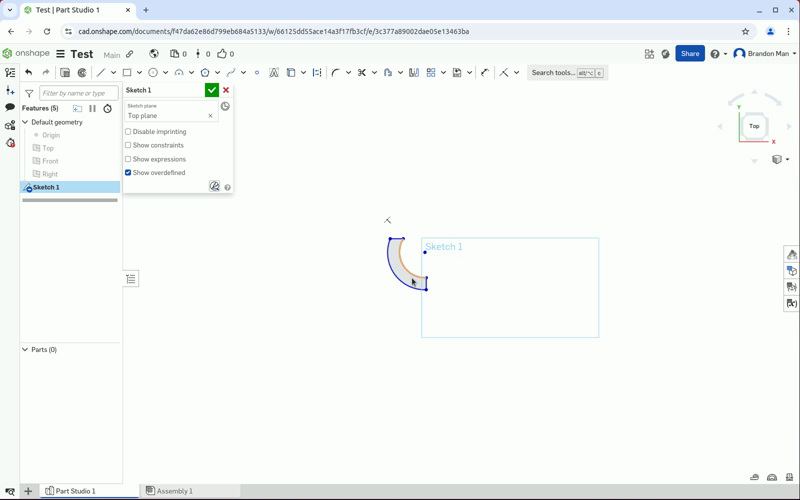
scroll(6)
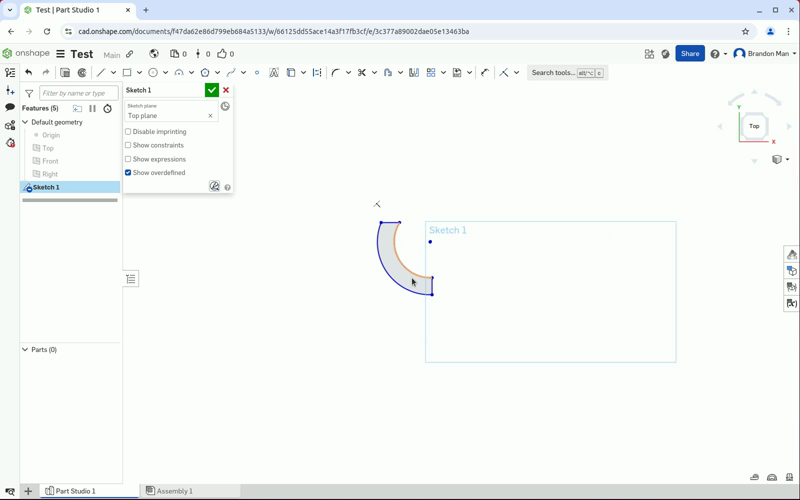
scroll(6)
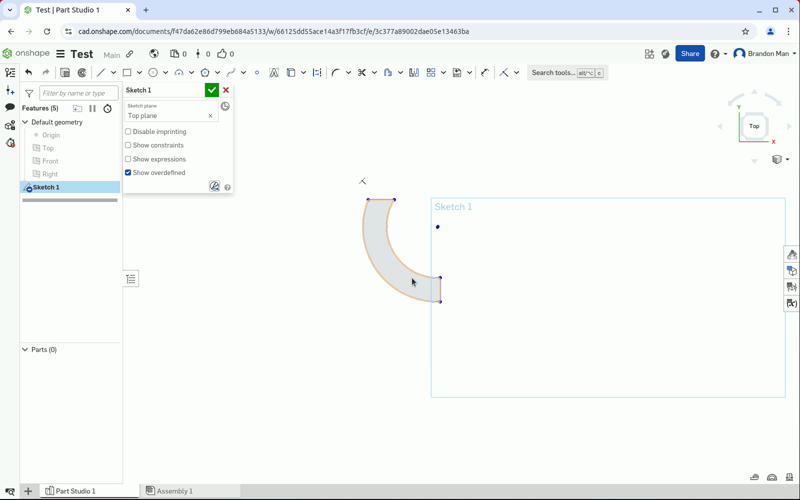
scroll(6)
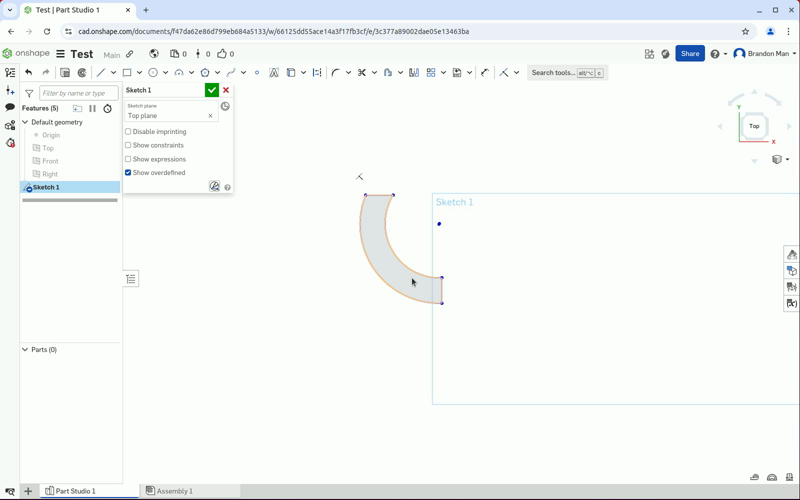
scroll(6)
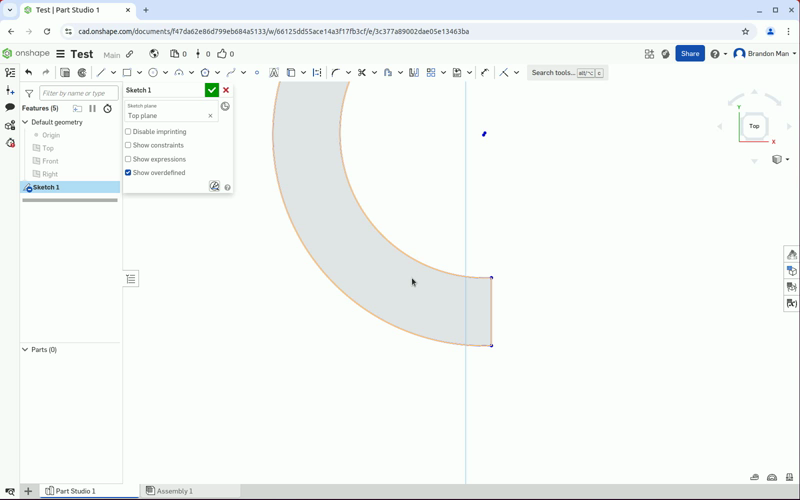
click(412, 277)
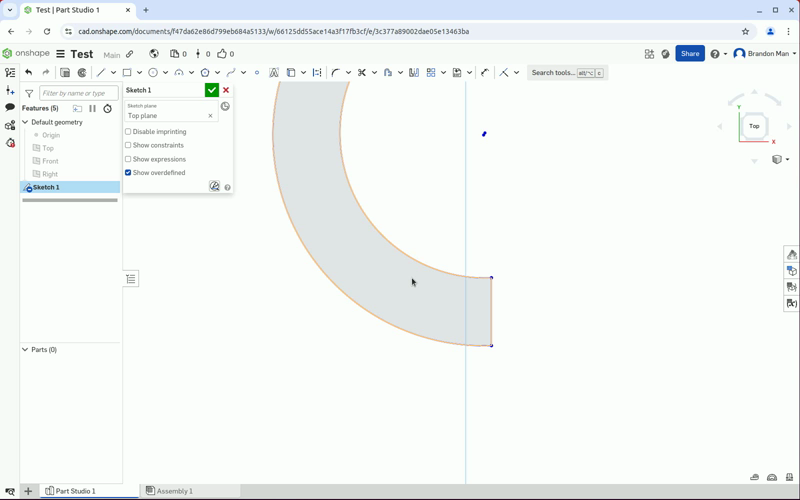
scroll(-6)
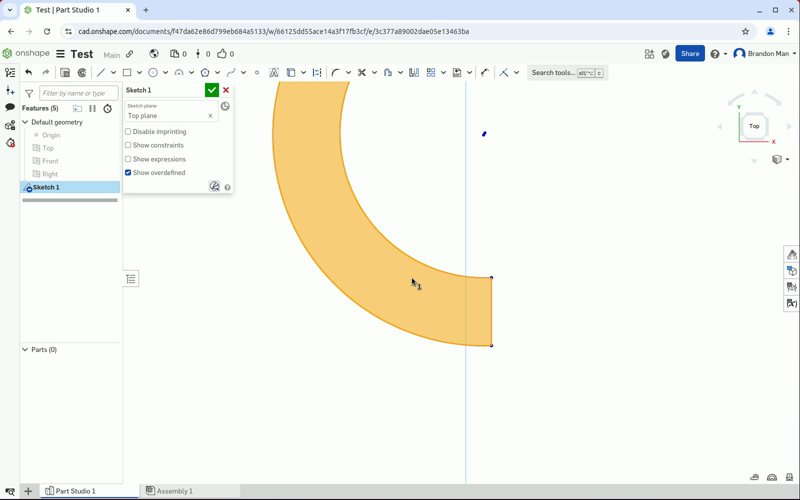
scroll(-6)
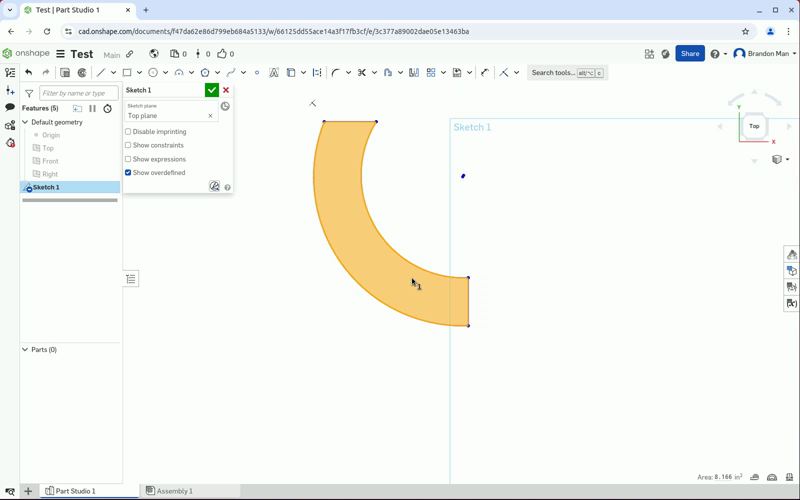
scroll(-6)
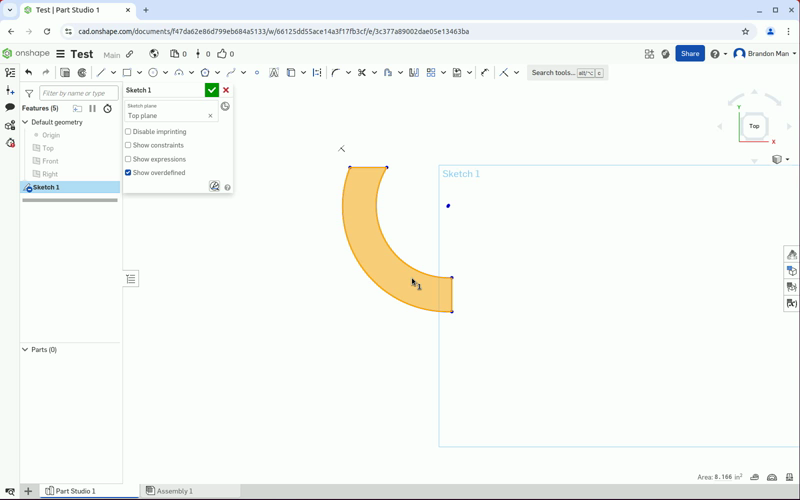
scroll(-6)
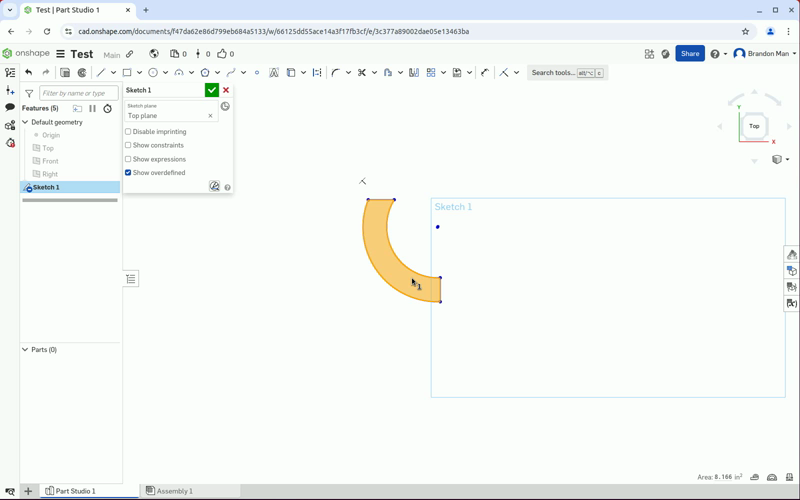
scroll(-6)
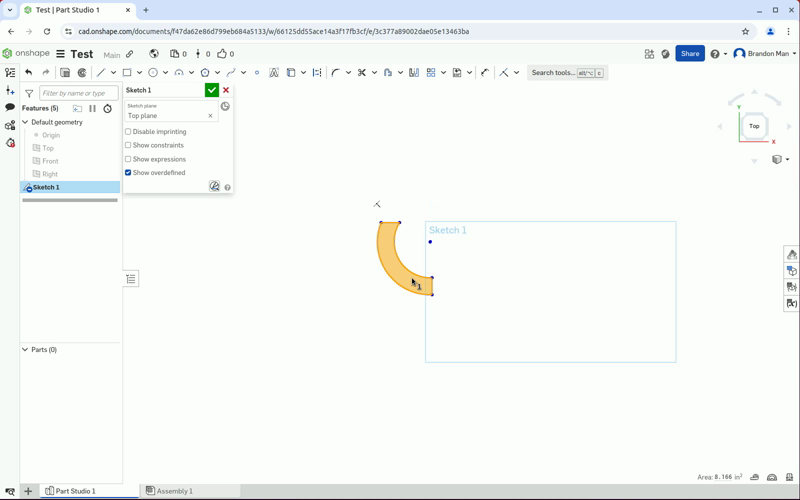
scroll(-6)
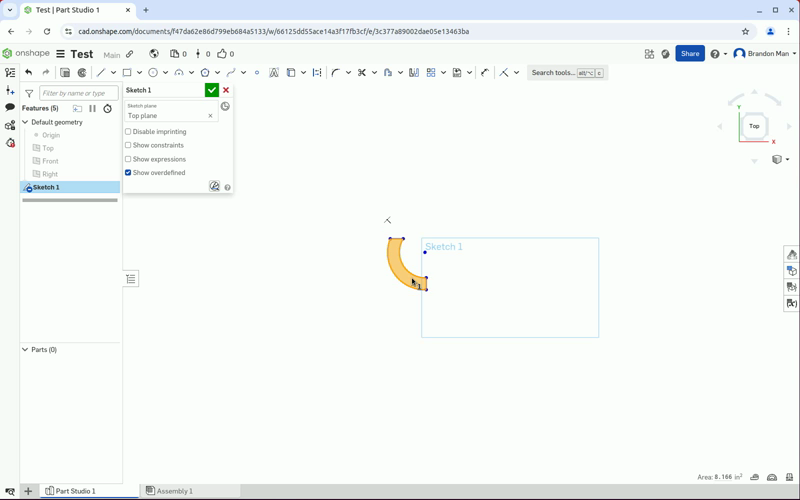
scroll(-6)
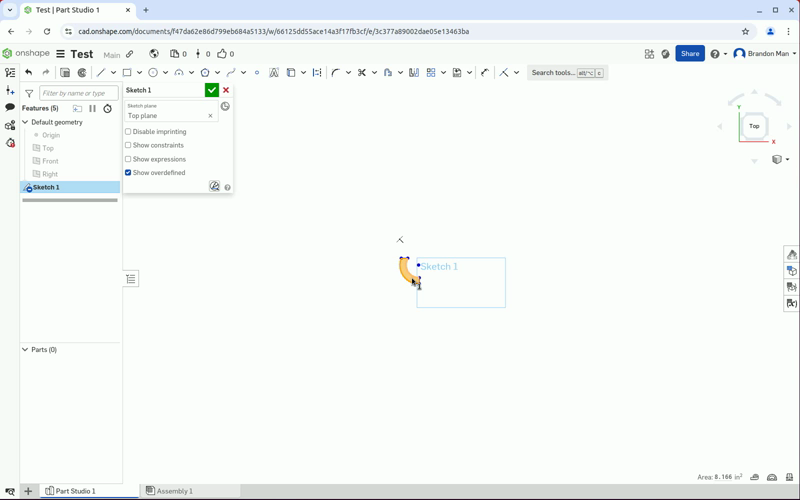
mouse_move(73, 352)
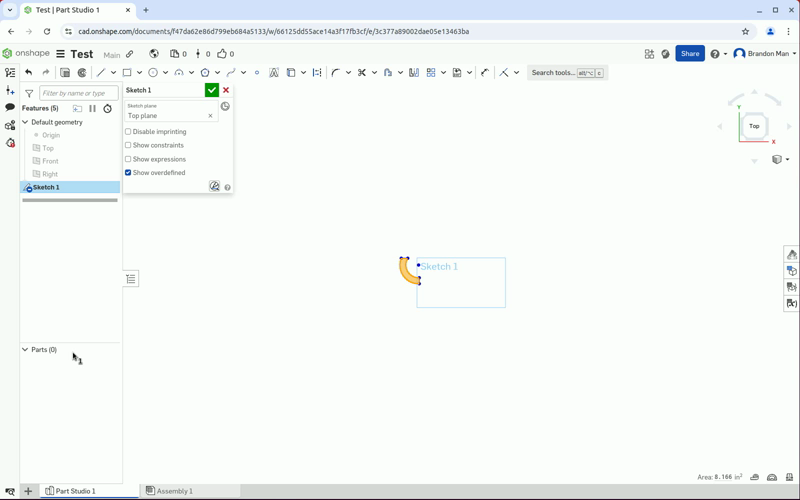
key(shift+y)
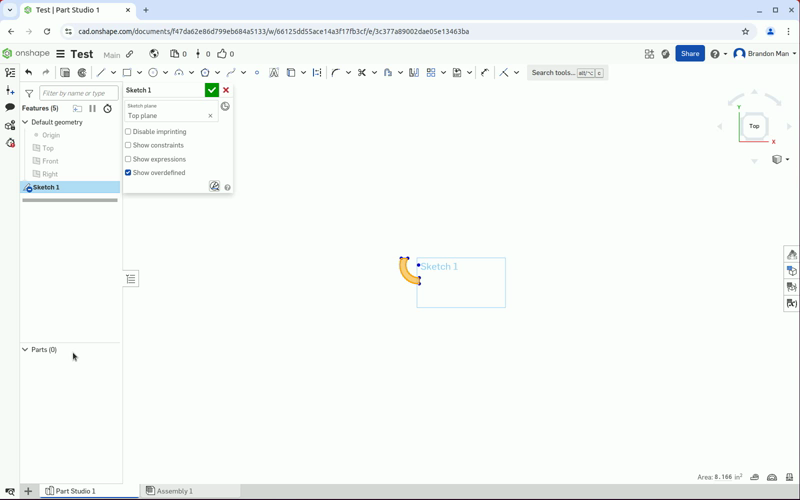
key(shift+e)
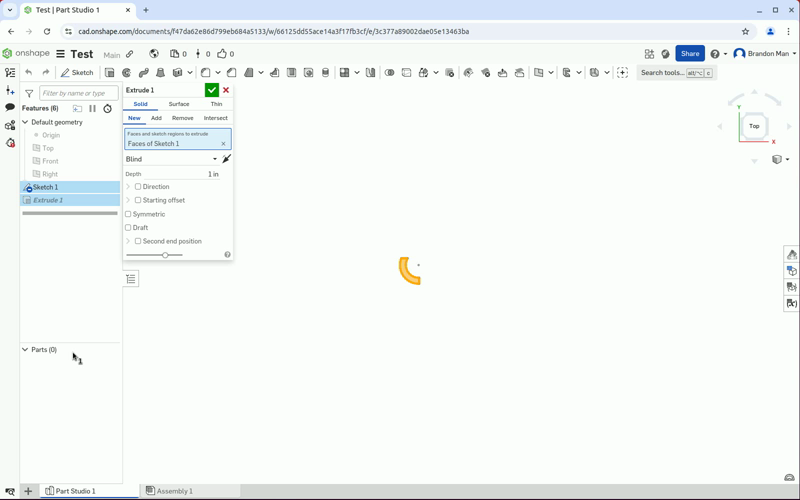
mouse_move(143, 106)
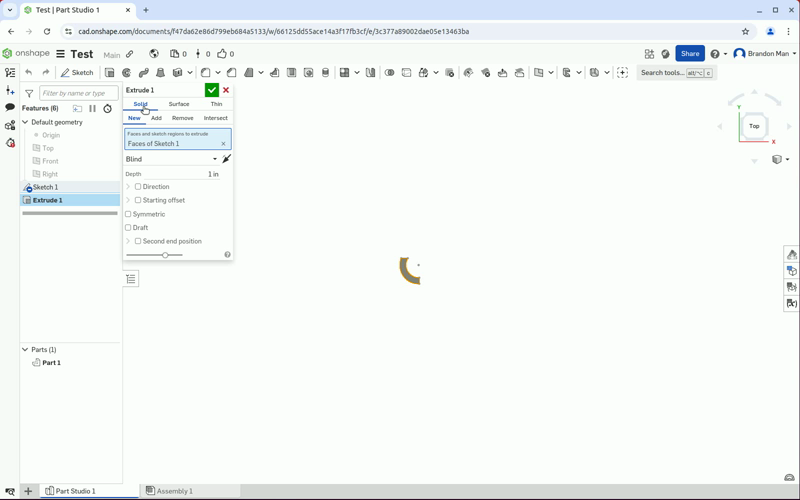
click(143, 106)
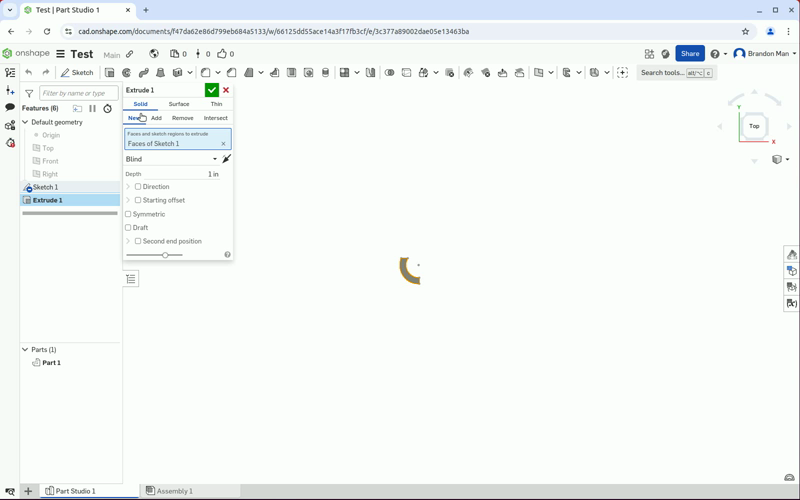
mouse_move(137, 120)
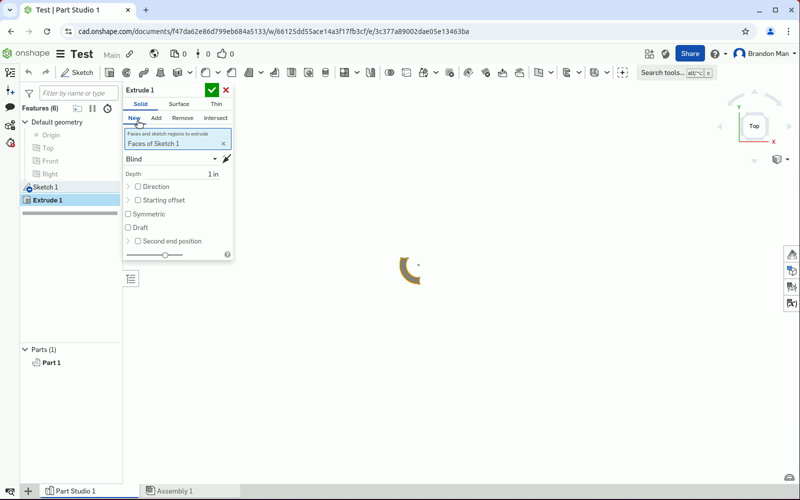
click(137, 120)
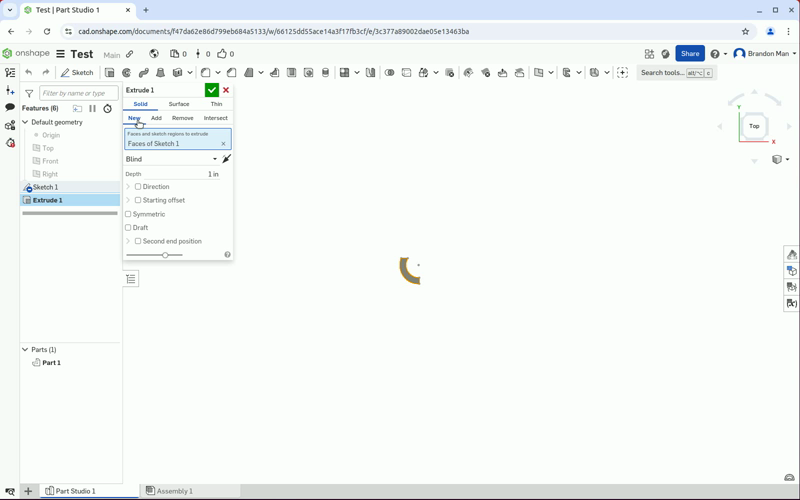
key(tab, 4)
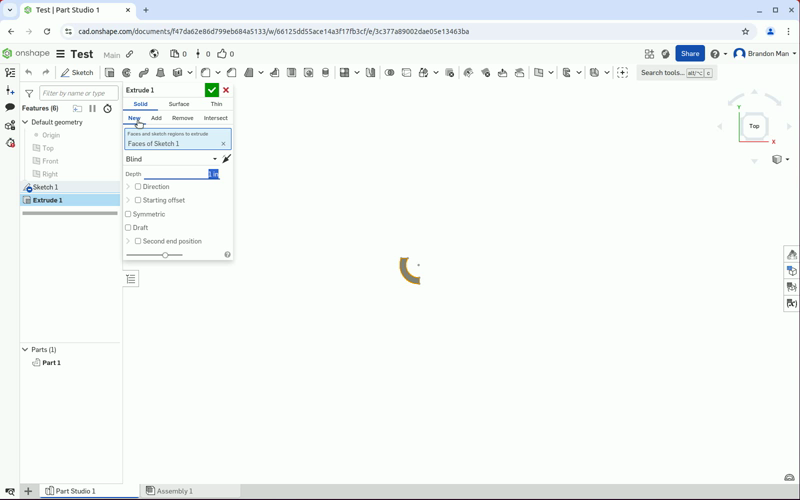
text(5.536)
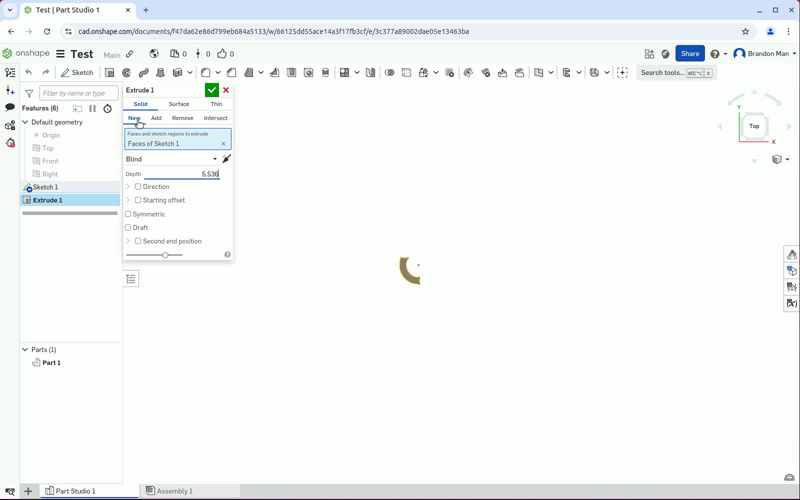
key(enter)
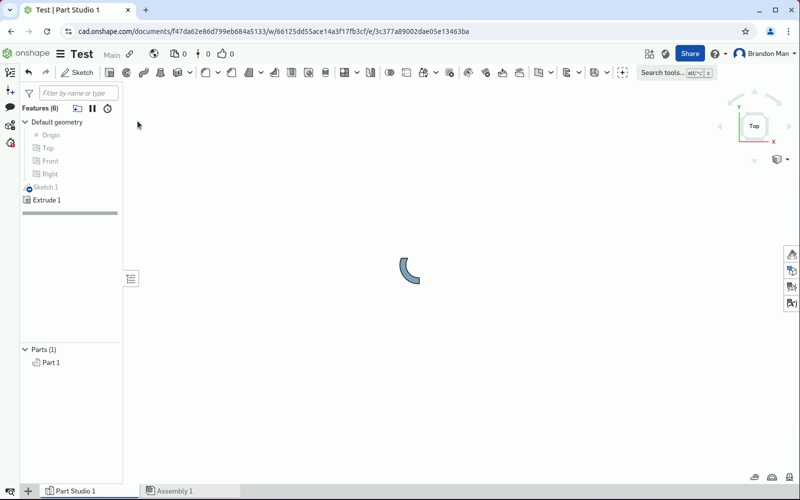
key(shift+h)
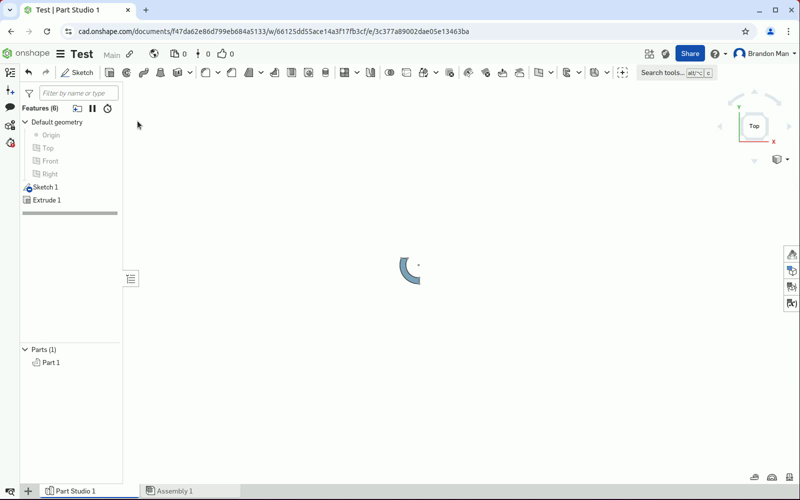
key(shift+h)
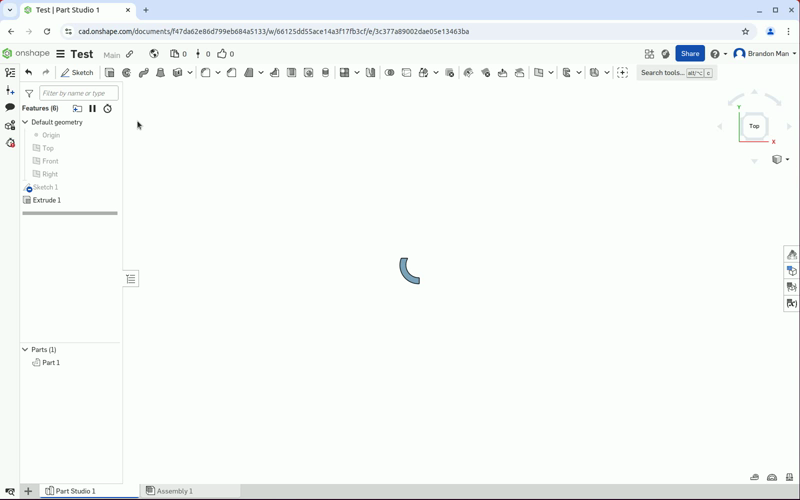
mouse_move(73, 189)
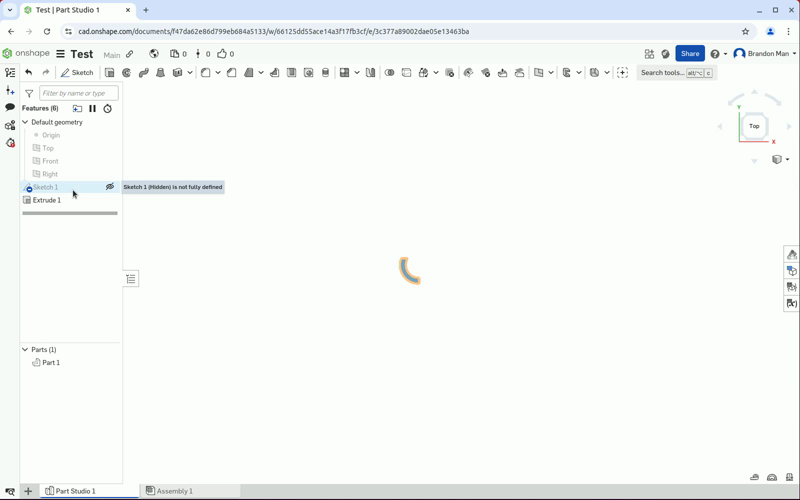
click(73, 189)
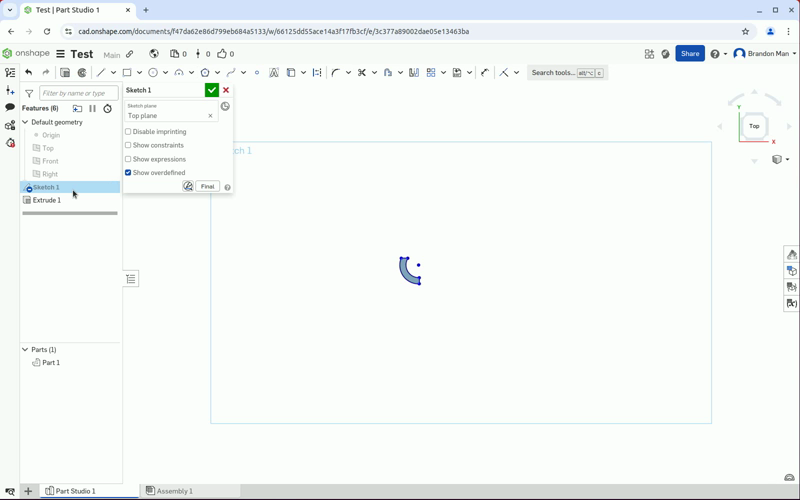
mouse_move(229, 92)
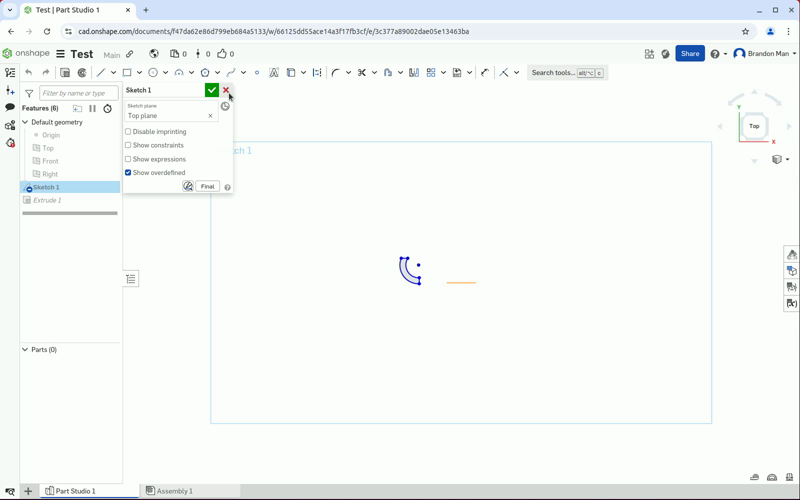
click(229, 92)
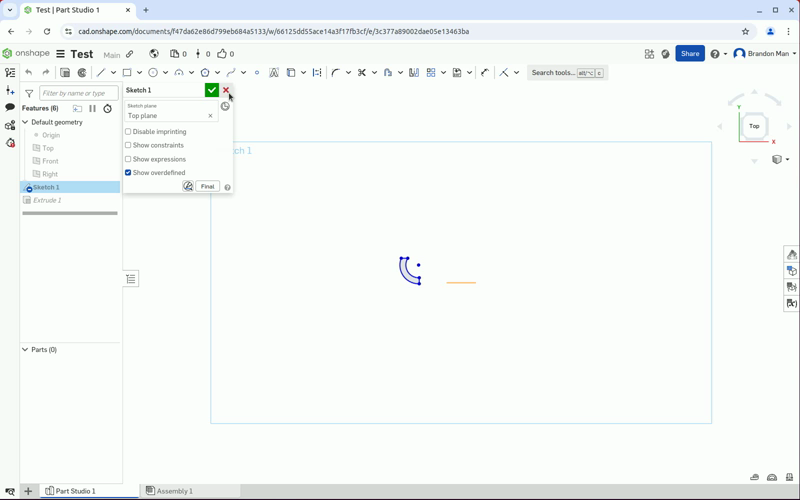
key(shift+s)
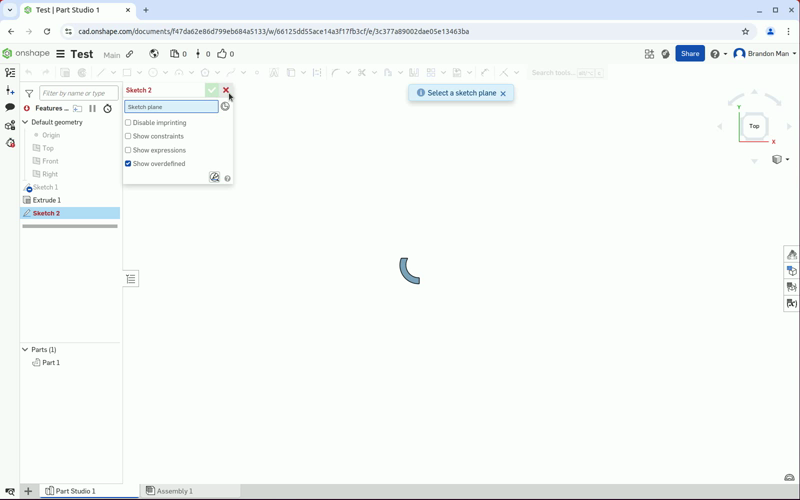
mouse_move(73, 150)
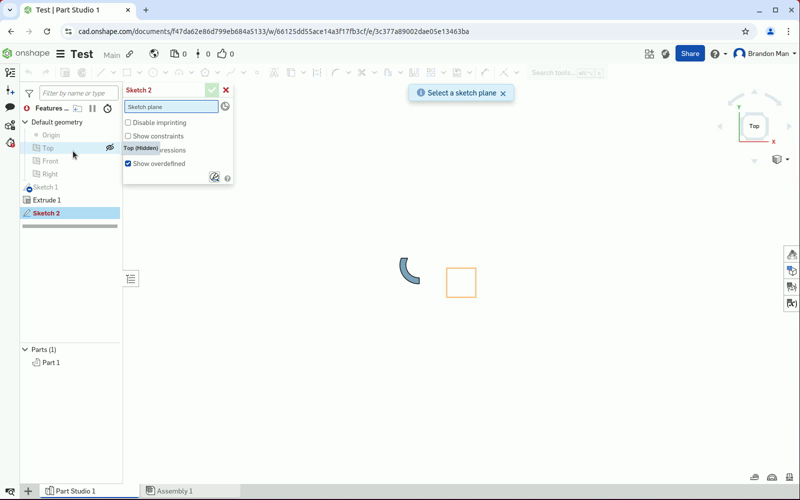
click(73, 150)
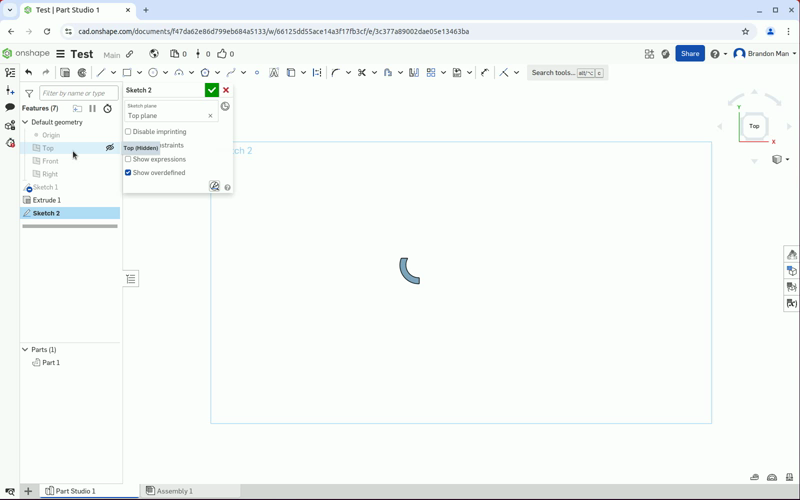
mouse_move(73, 352)
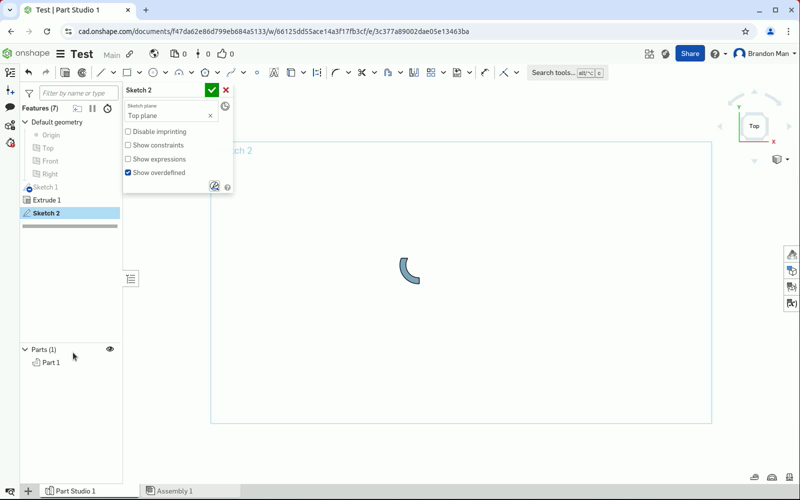
key(y)
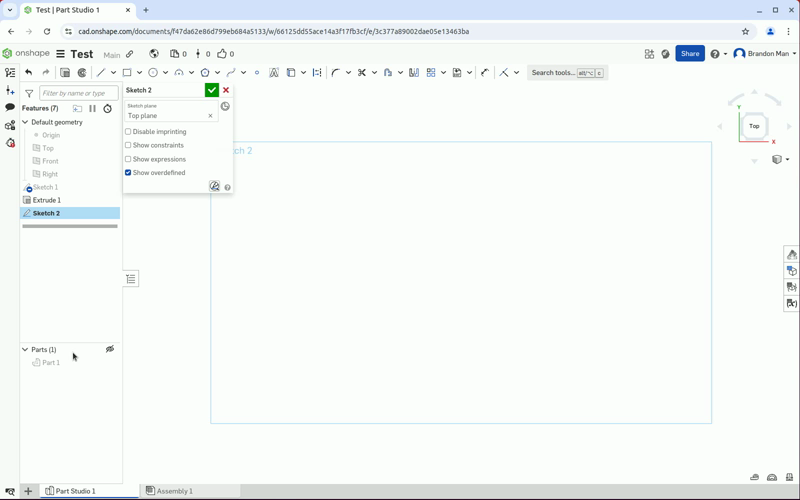
key(l)
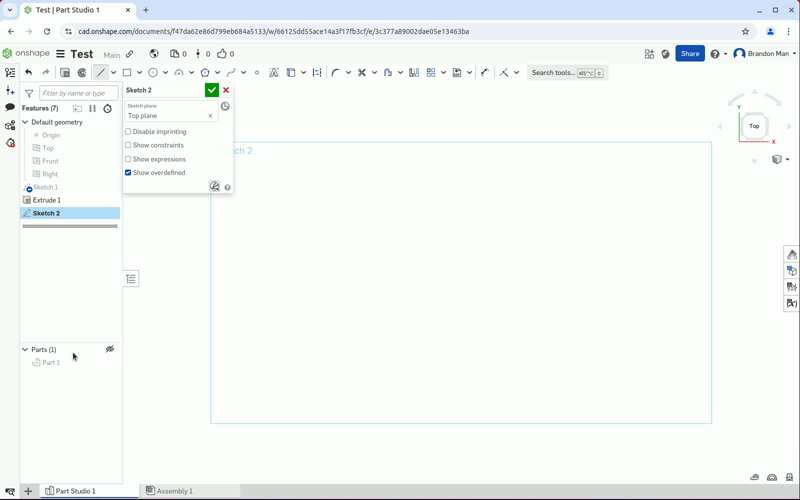
key_down(shift)
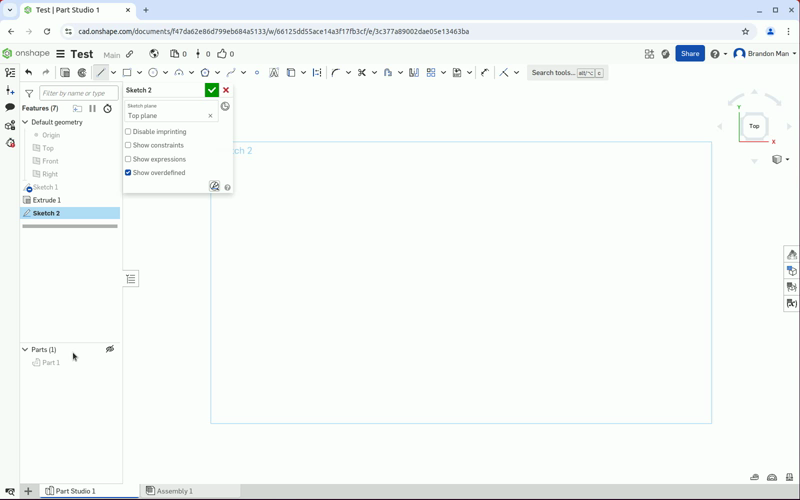
mouse_move(417, 276)
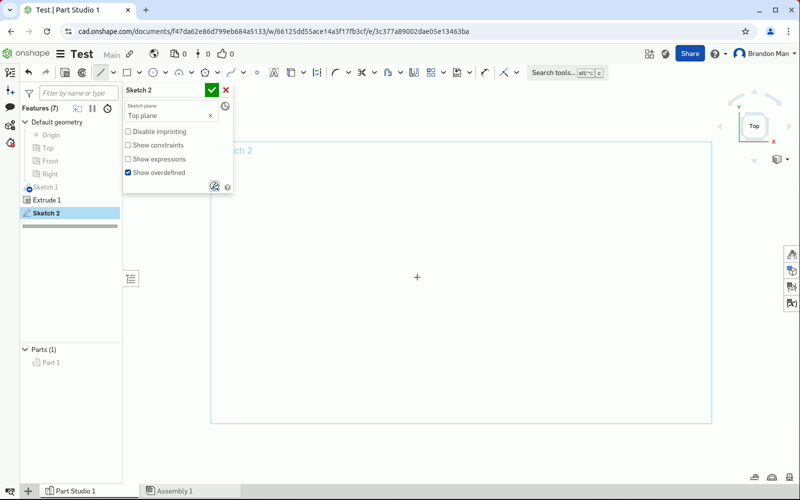
click(417, 276)
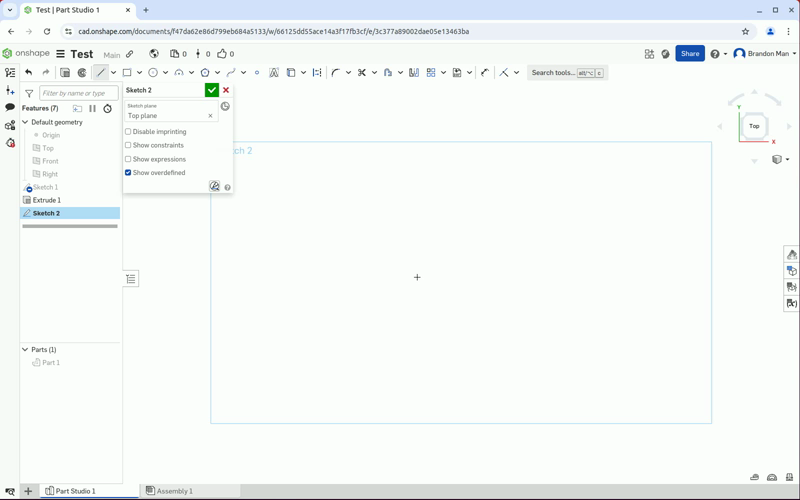
key_up(shift)
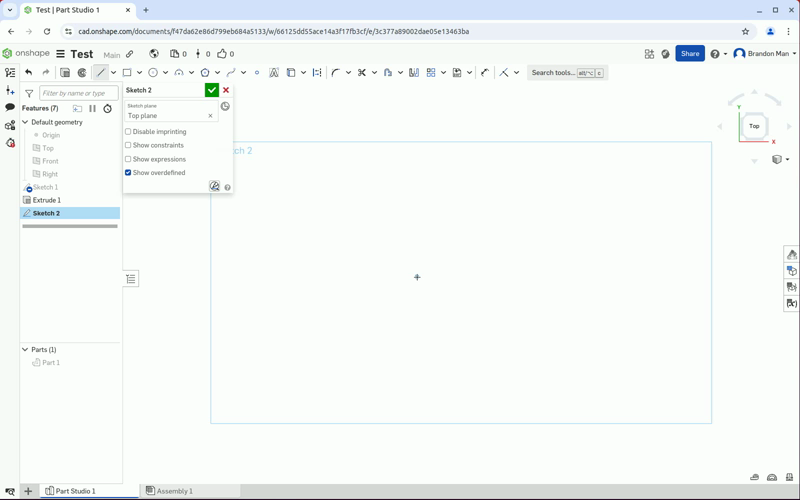
key_down(shift)
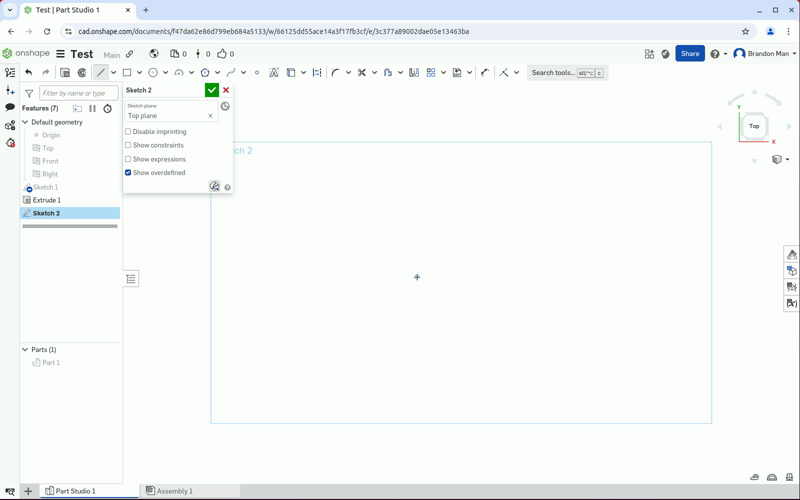
mouse_move(447, 276)
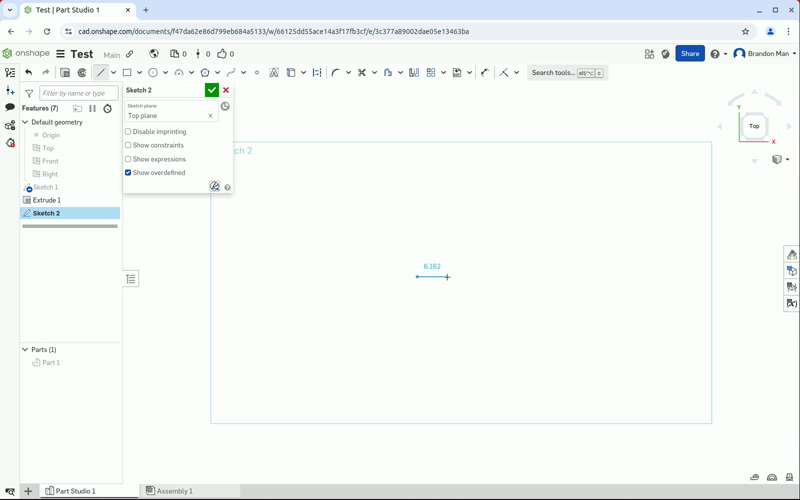
mouse_move(432, 276)
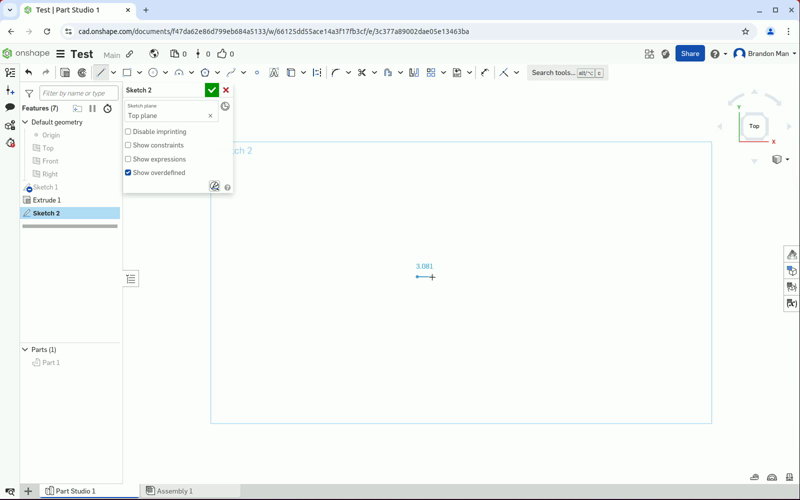
click(432, 276)
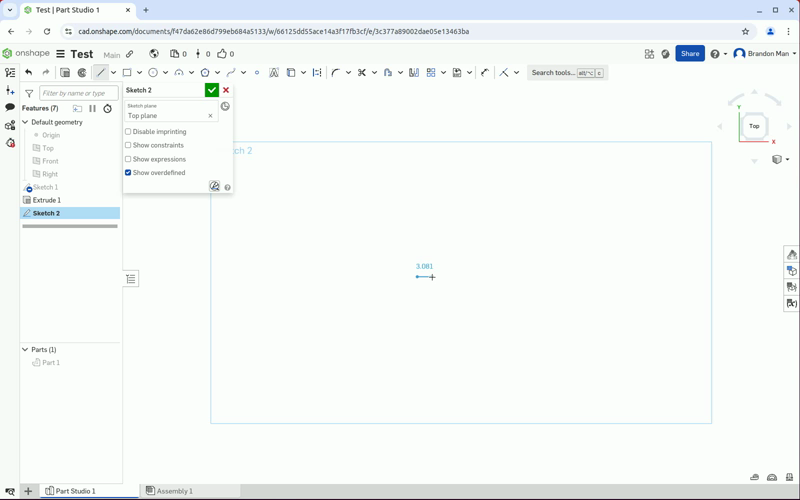
key_up(shift)
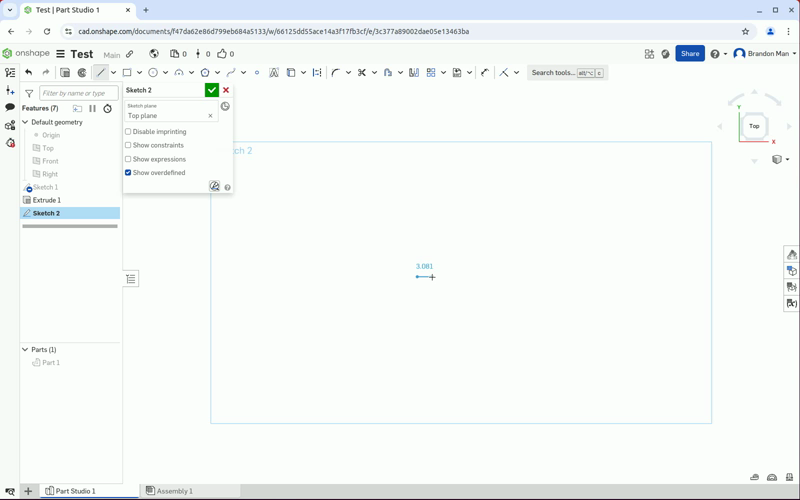
key(esc)
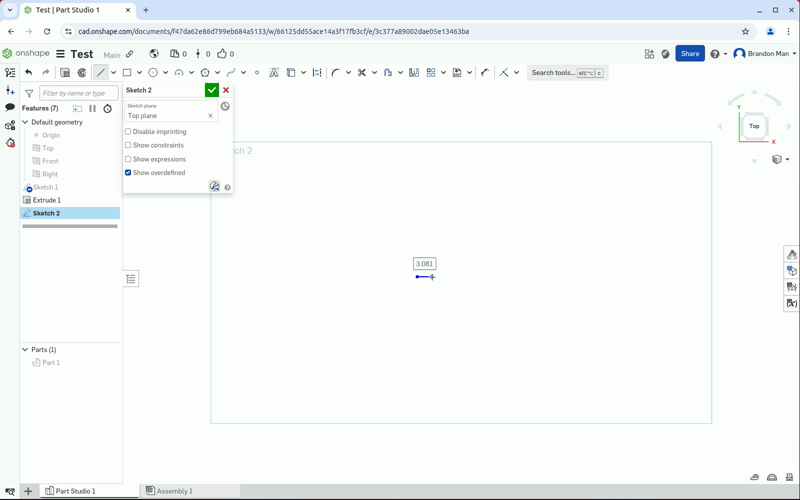
key(a)
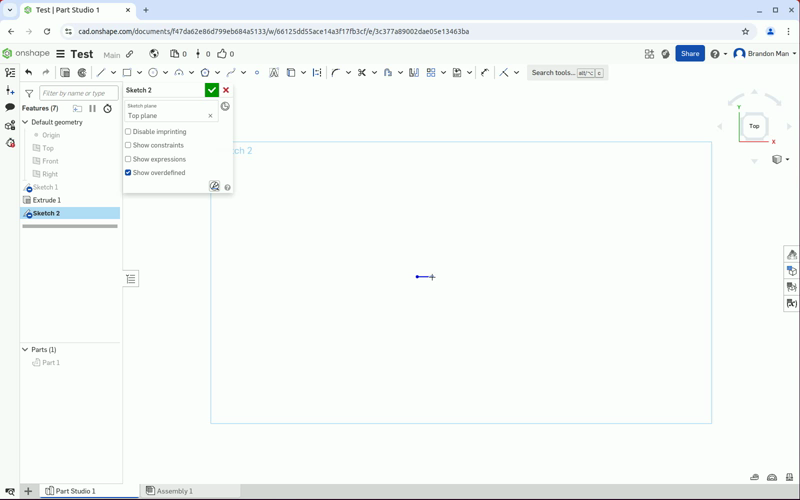
mouse_move(432, 276)
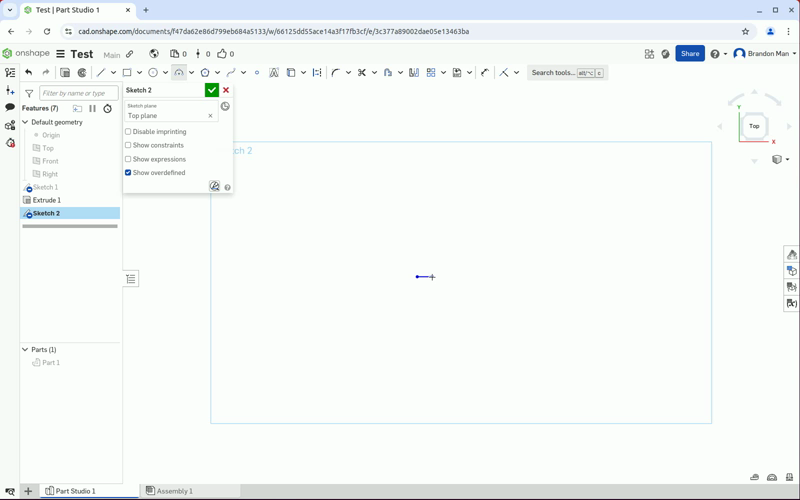
click(432, 276)
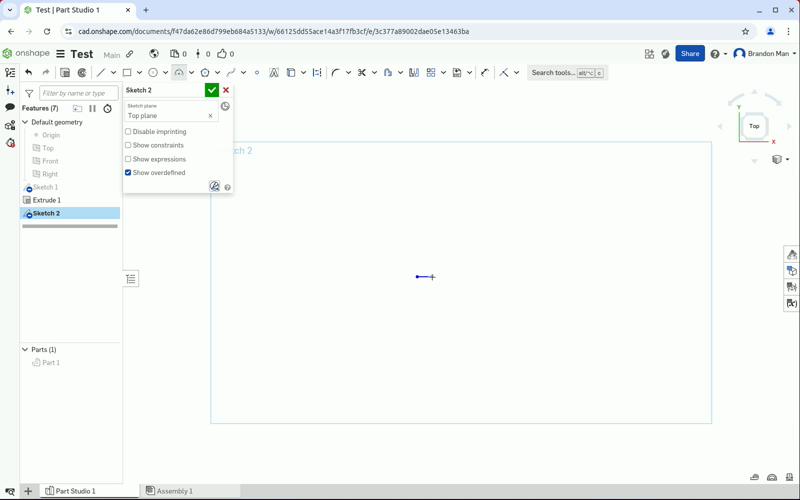
key_down(shift)
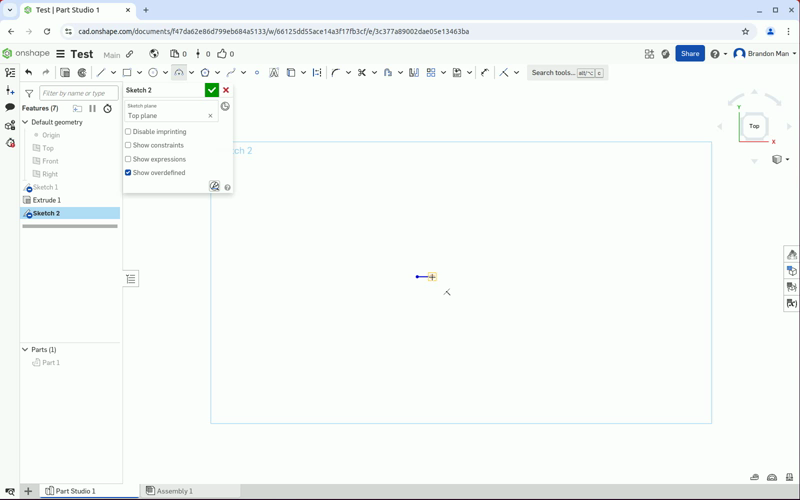
mouse_move(436, 257)
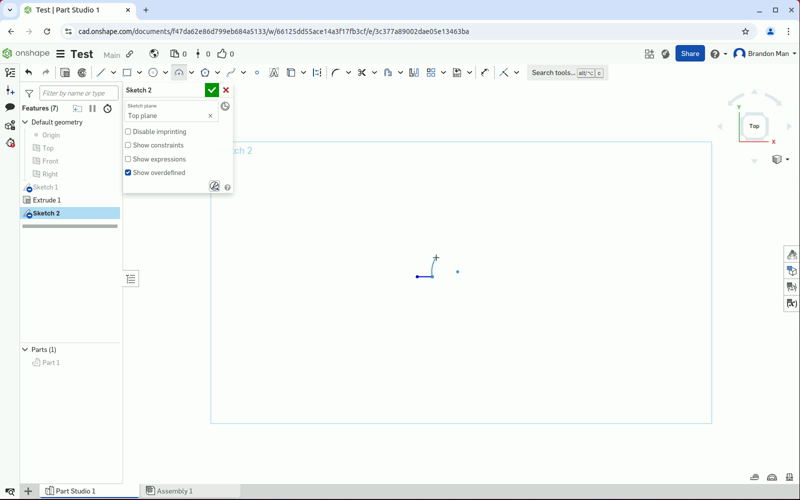
click(436, 257)
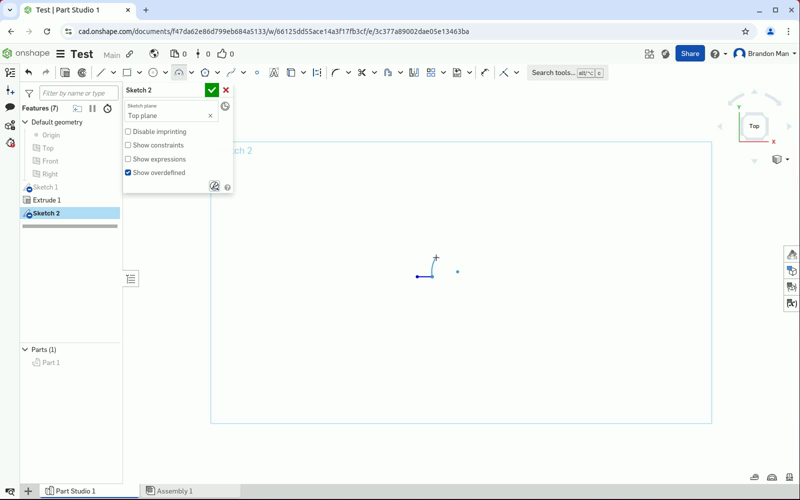
mouse_move(436, 267)
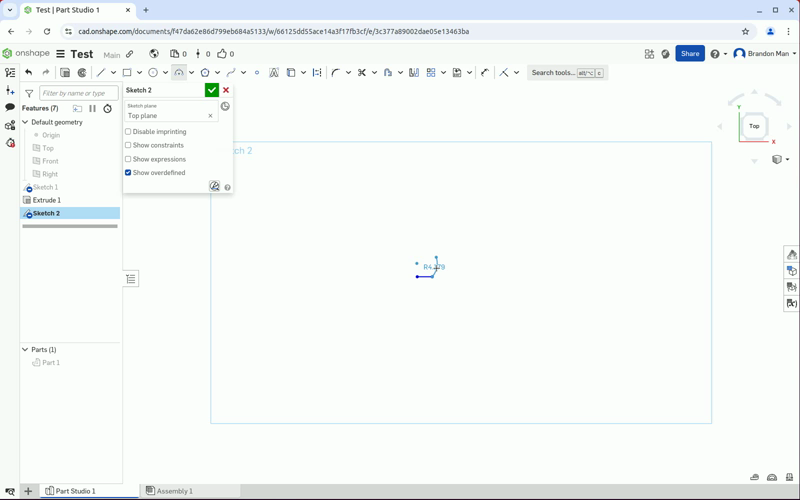
click(436, 267)
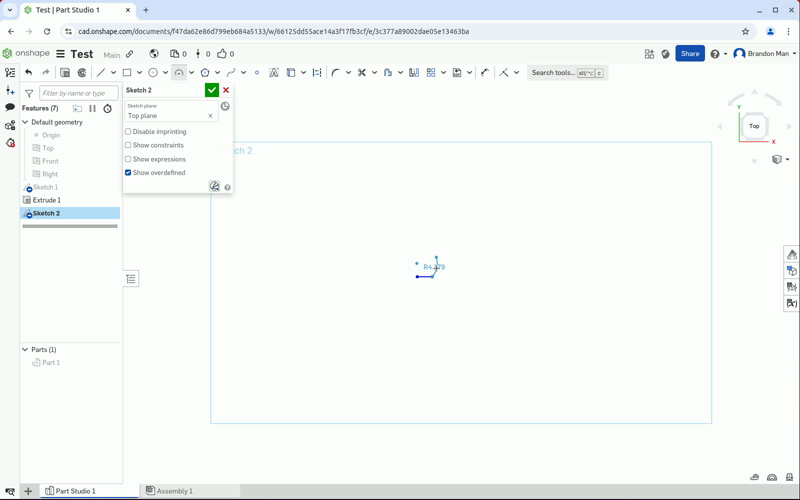
key_up(shift)
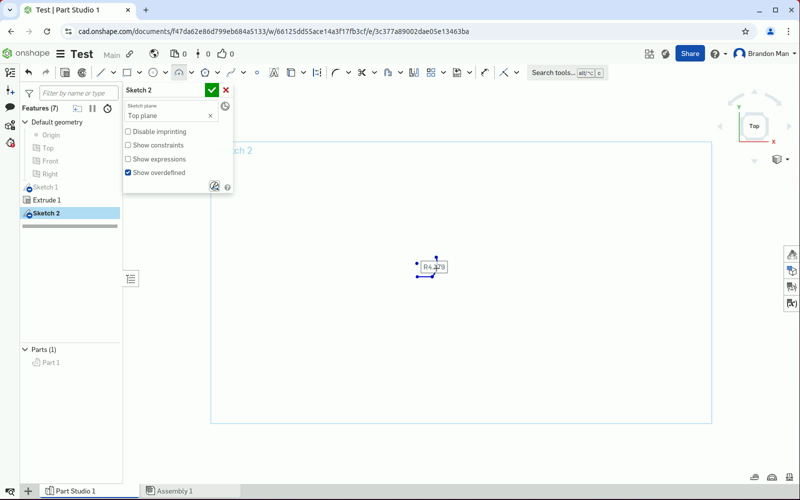
key(esc)
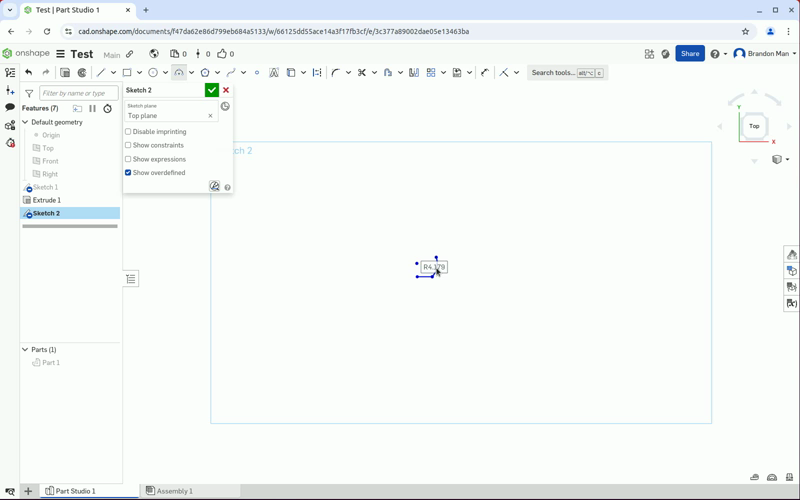
key(l)
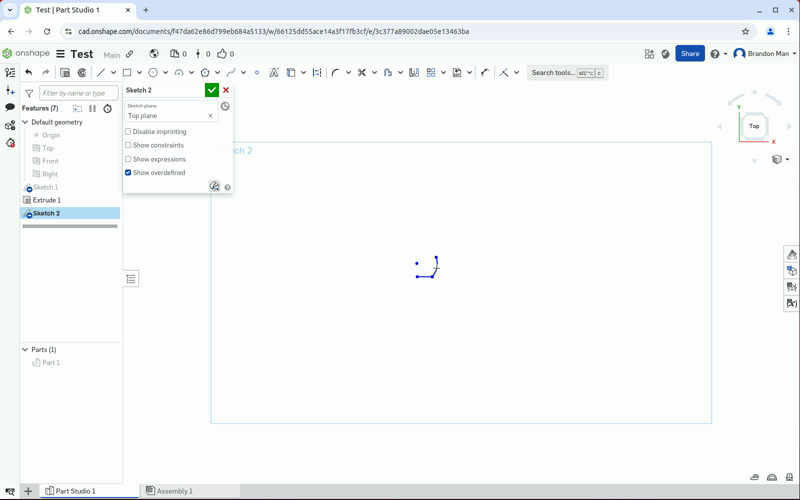
mouse_move(436, 257)
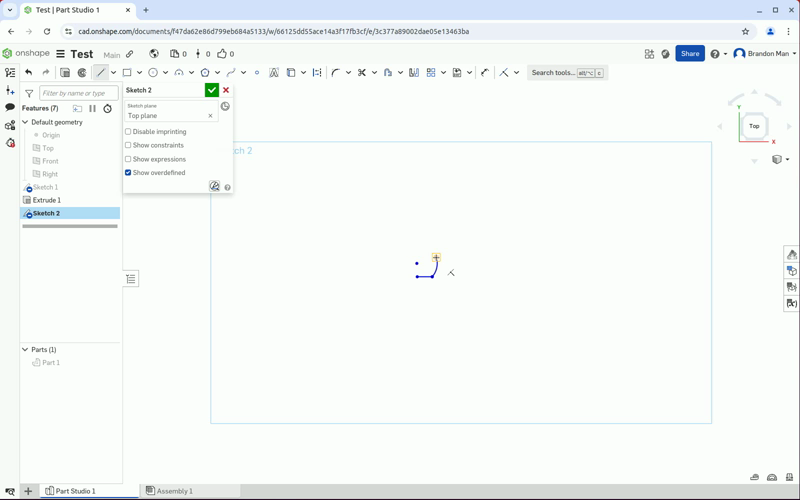
click(436, 257)
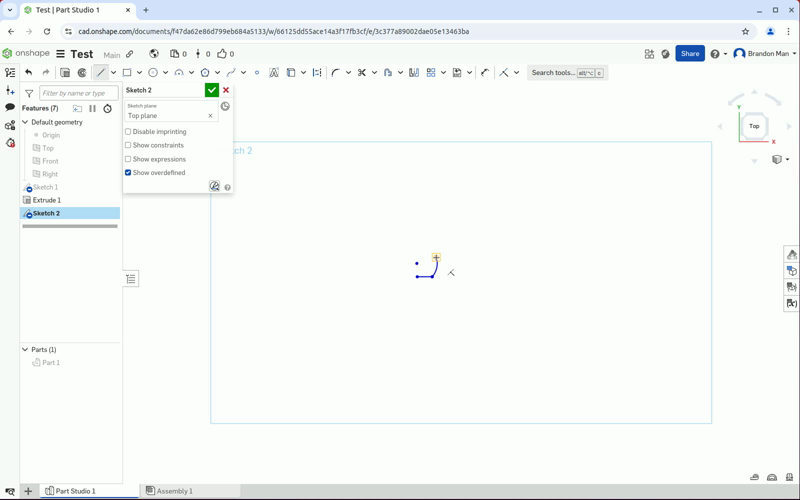
key_down(shift)
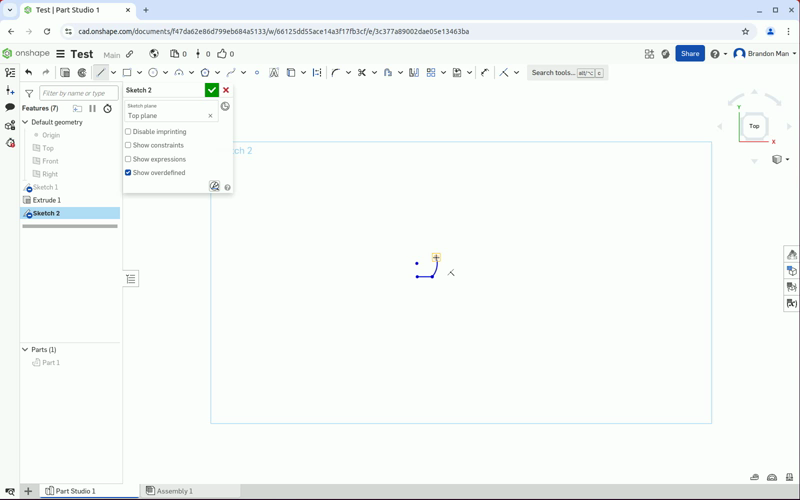
mouse_move(466, 257)
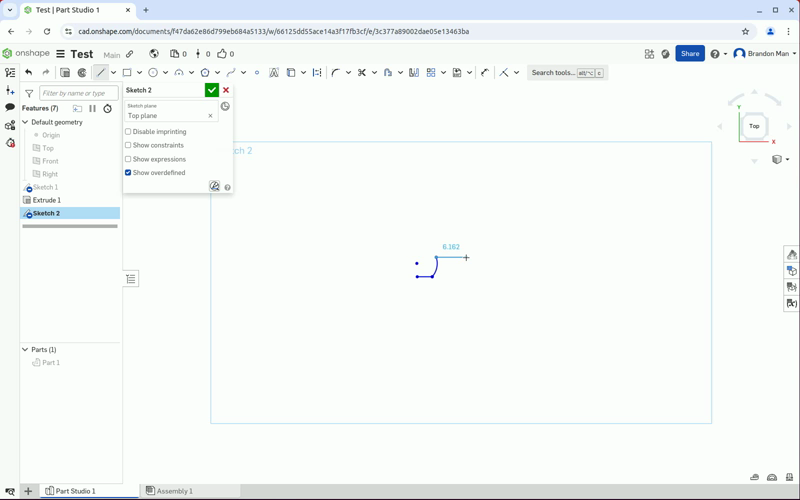
mouse_move(429, 257)
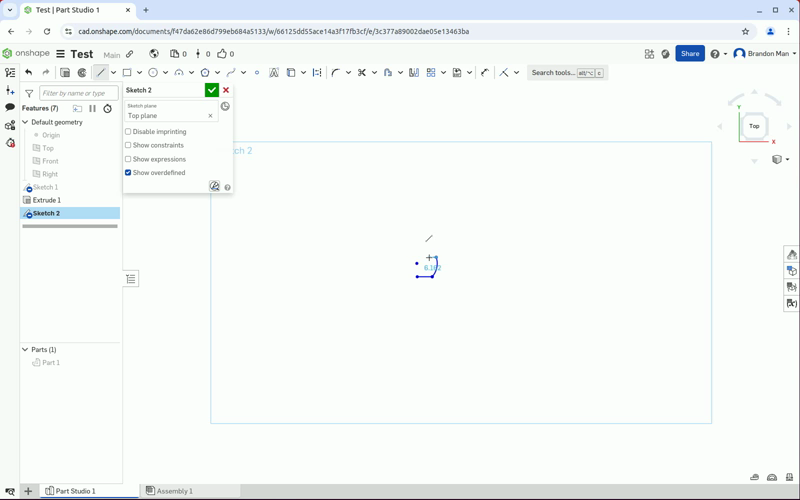
scroll(6)
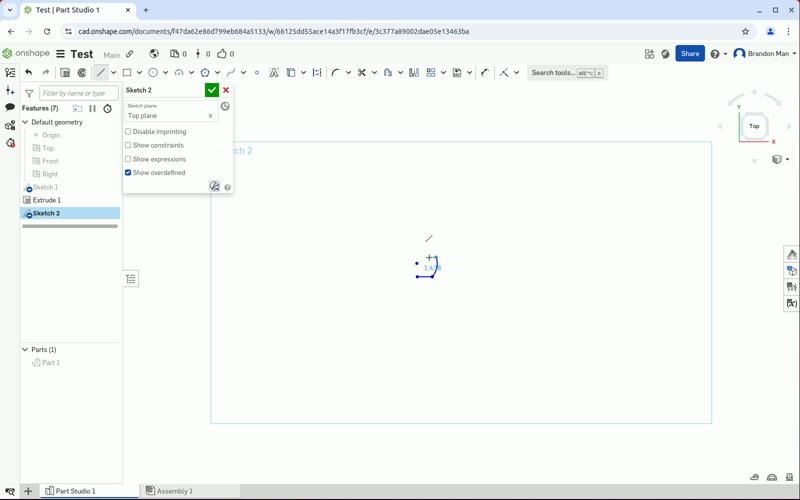
scroll(6)
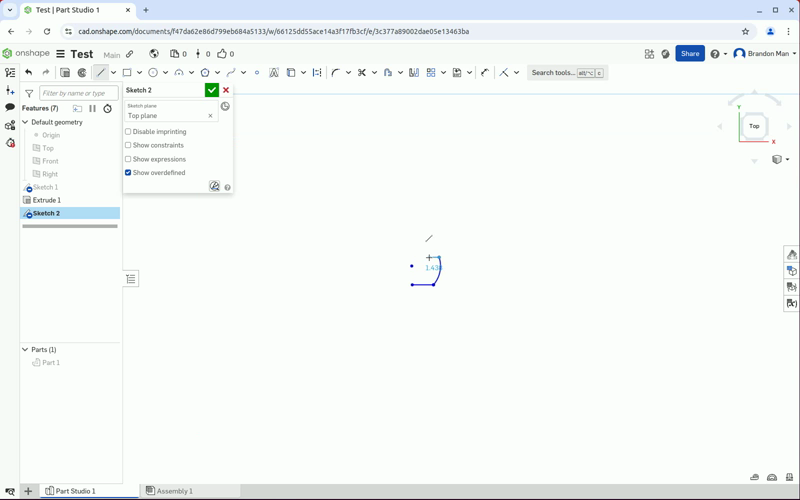
scroll(6)
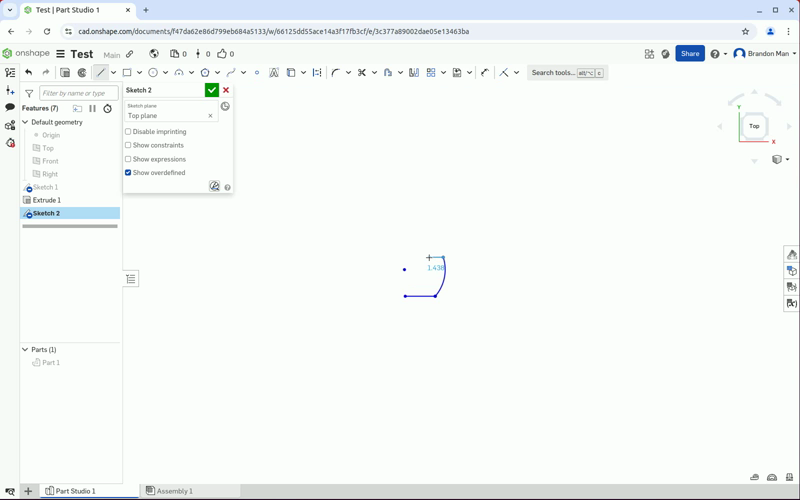
scroll(6)
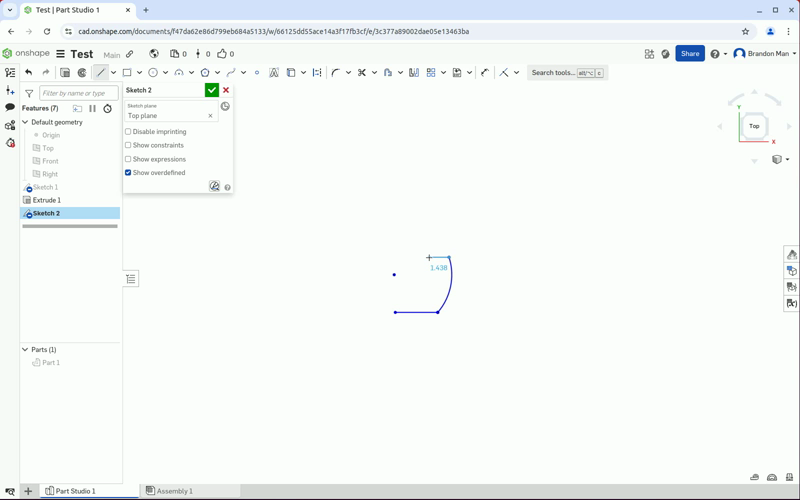
scroll(6)
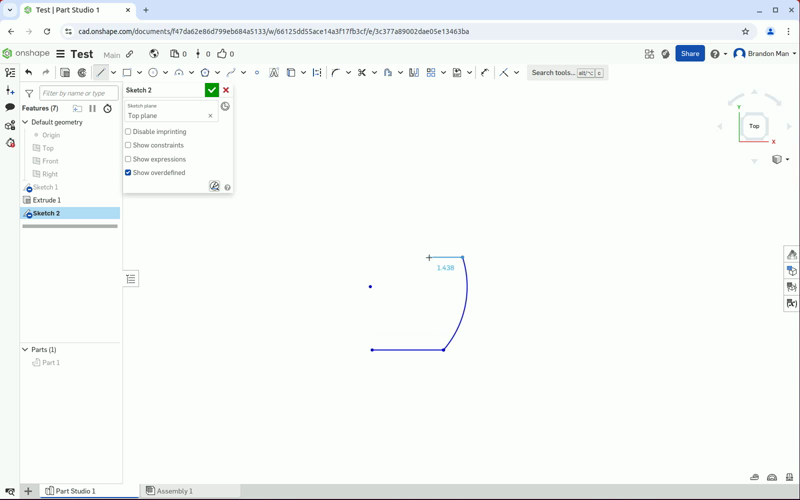
scroll(6)
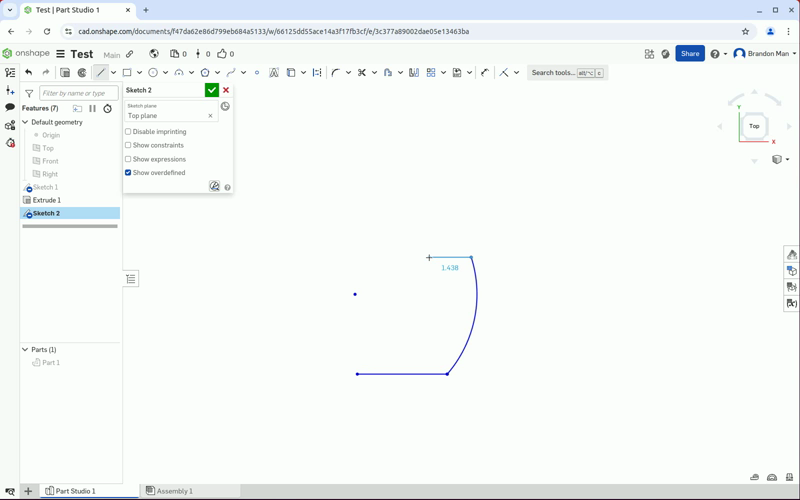
scroll(6)
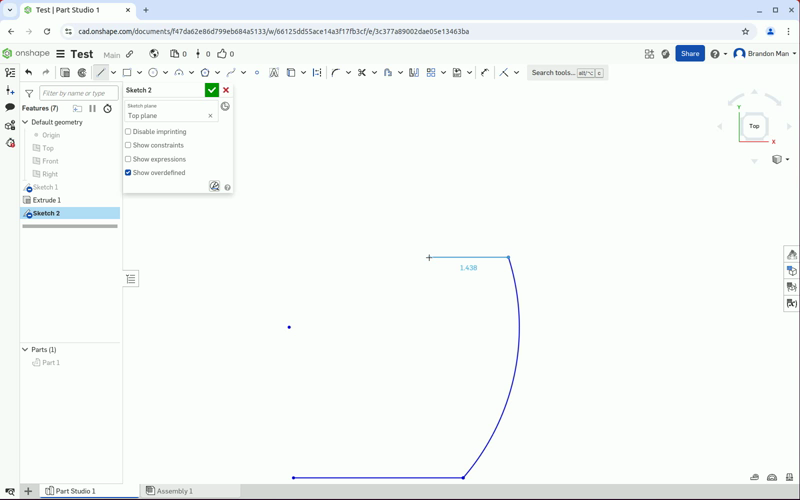
click(429, 257)
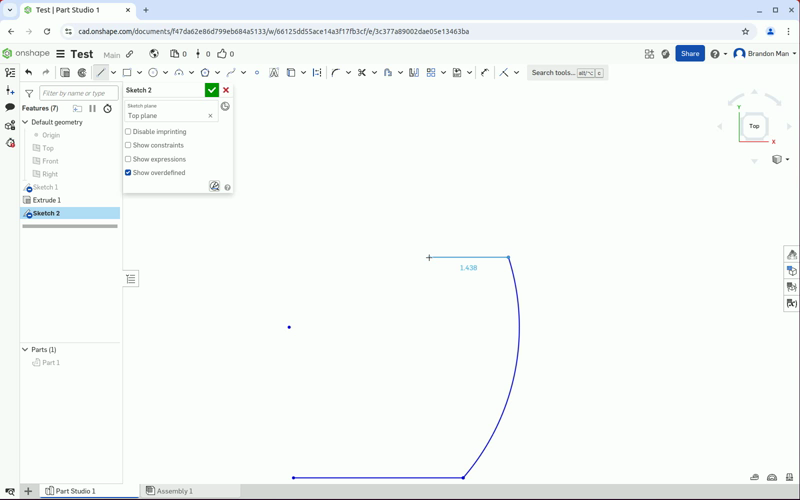
scroll(-6)
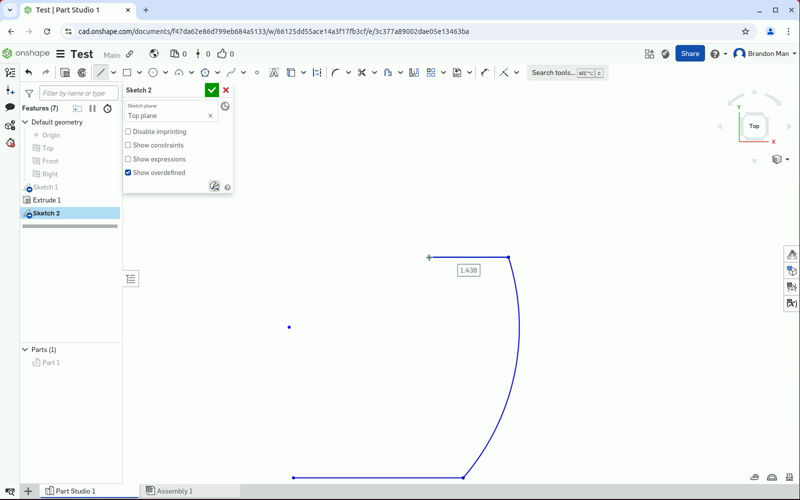
scroll(-6)
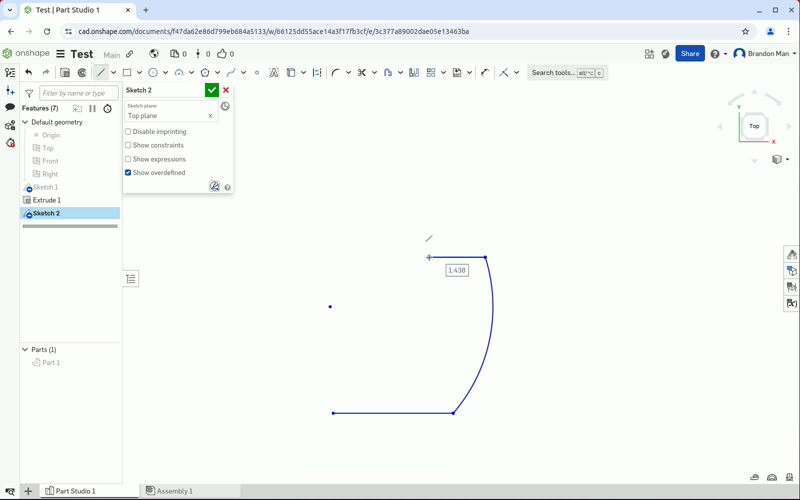
scroll(-6)
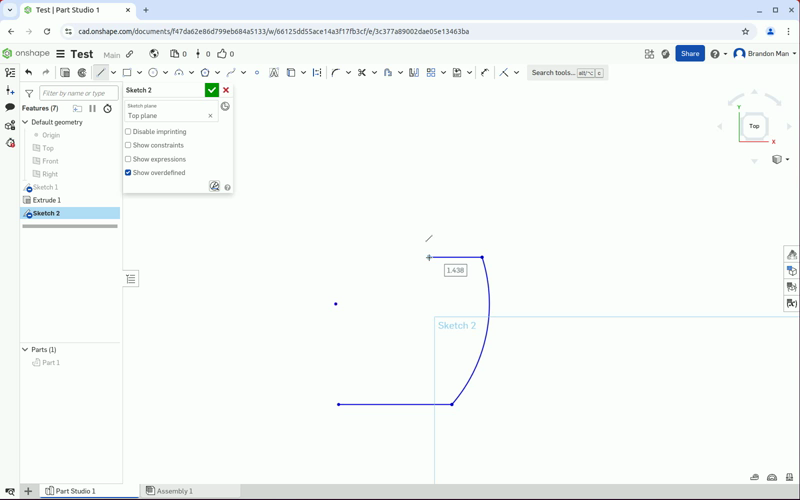
scroll(-6)
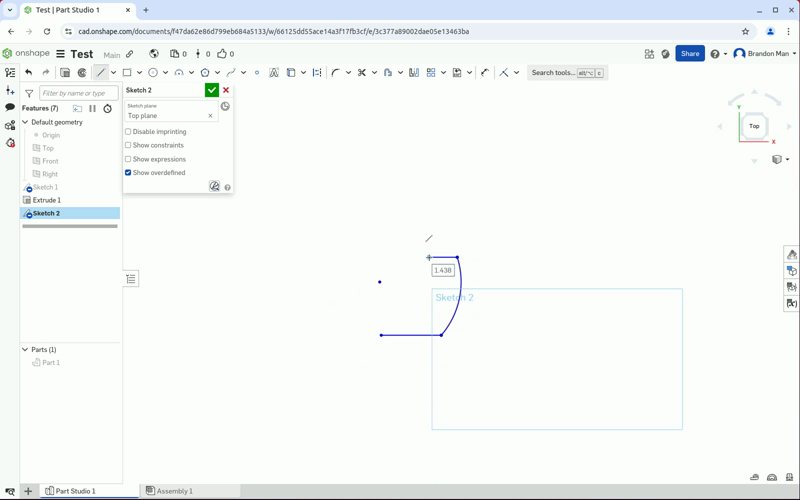
scroll(-6)
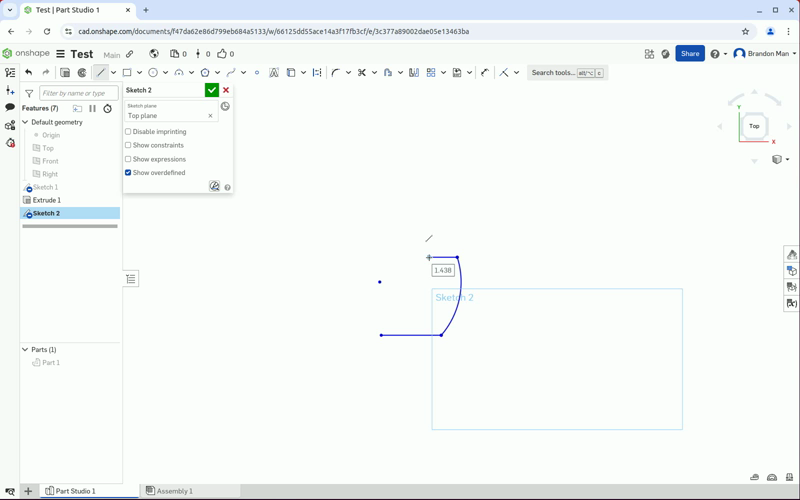
scroll(-6)
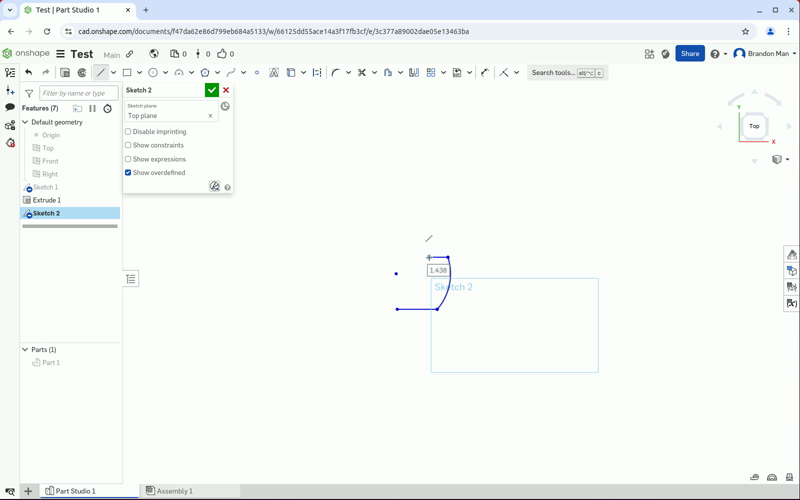
scroll(-6)
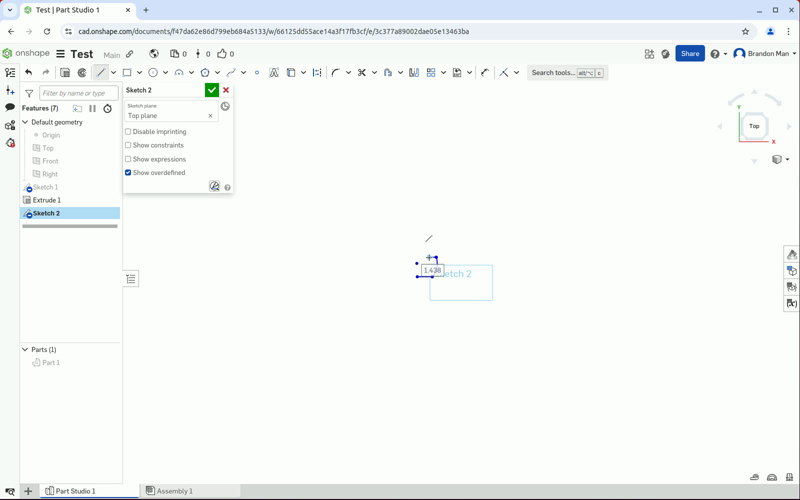
key_up(shift)
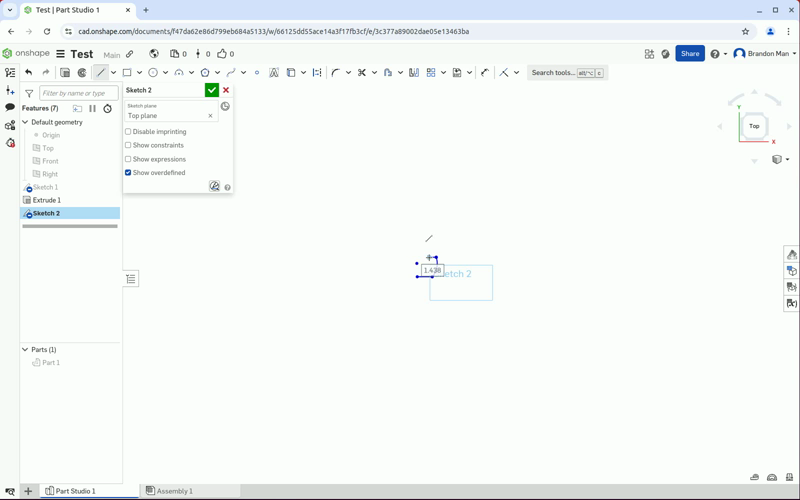
key(esc)
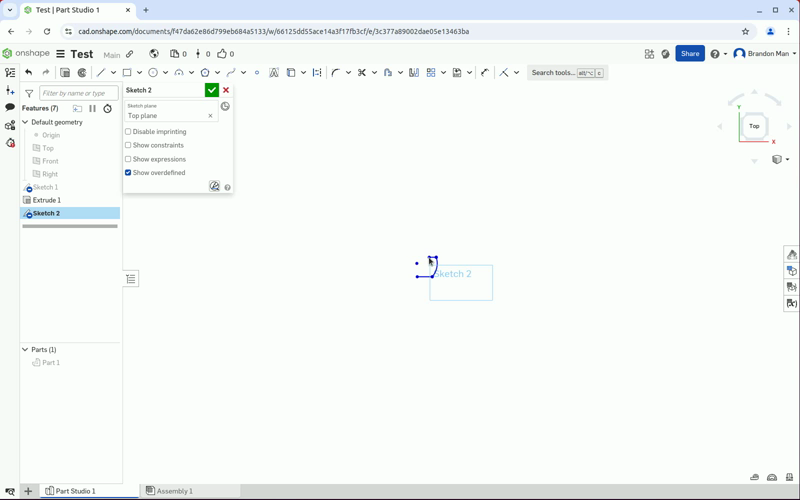
key(a)
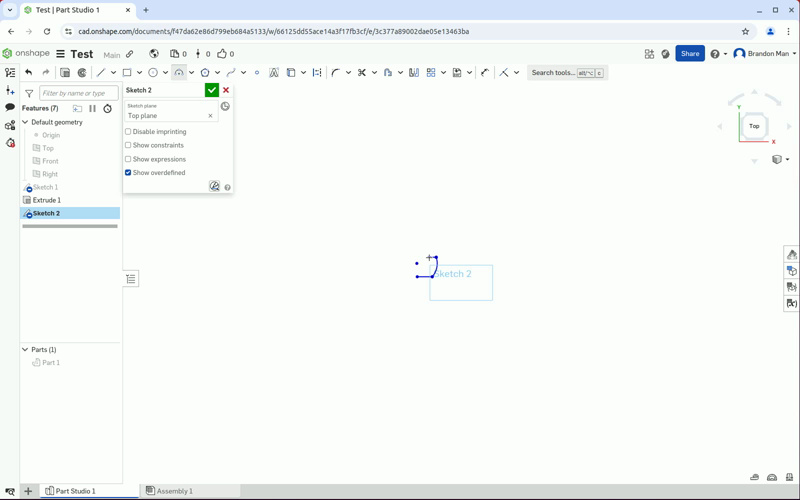
mouse_move(429, 257)
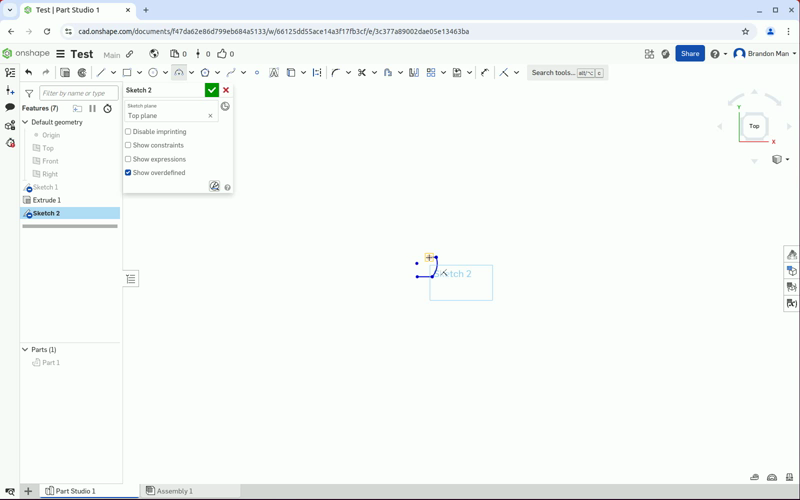
click(429, 257)
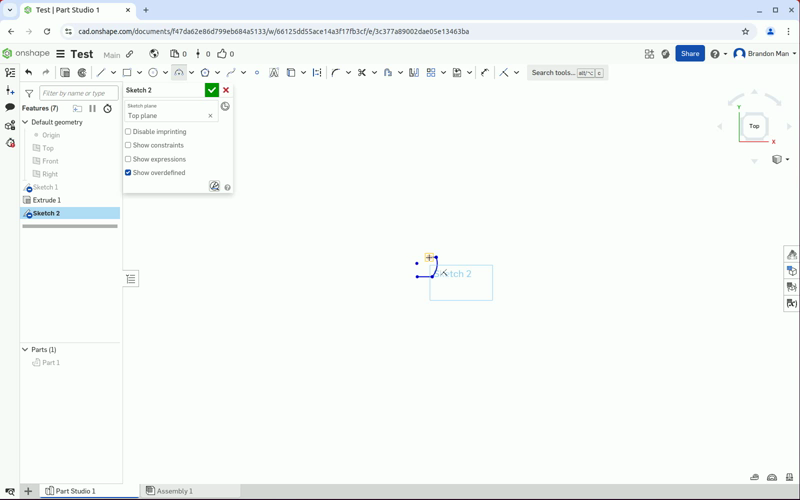
mouse_move(417, 276)
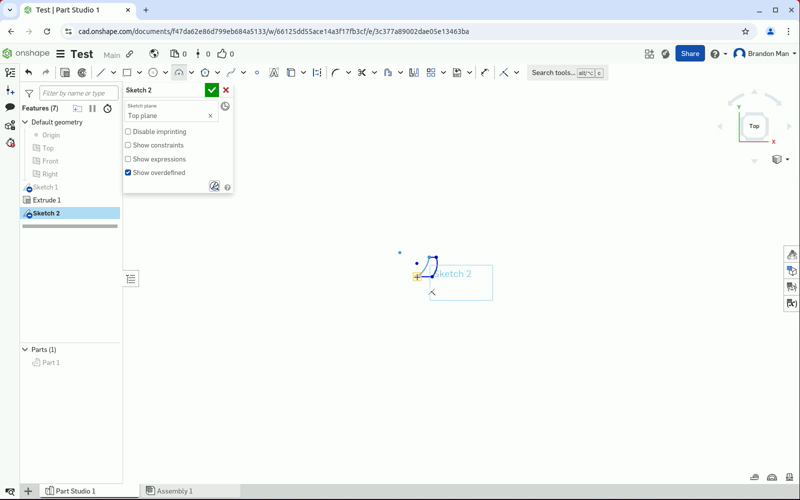
click(417, 276)
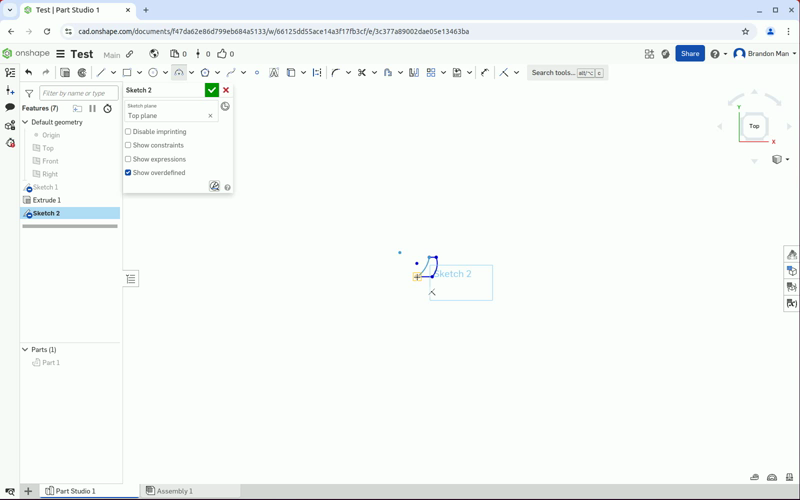
key_down(shift)
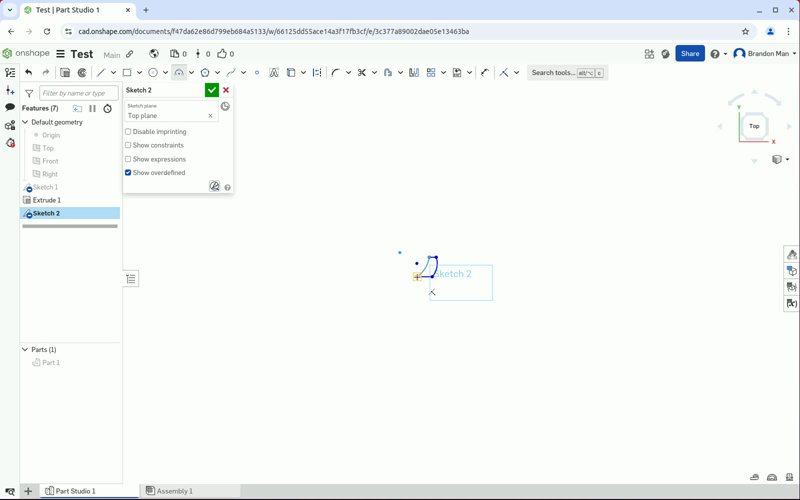
mouse_move(429, 270)
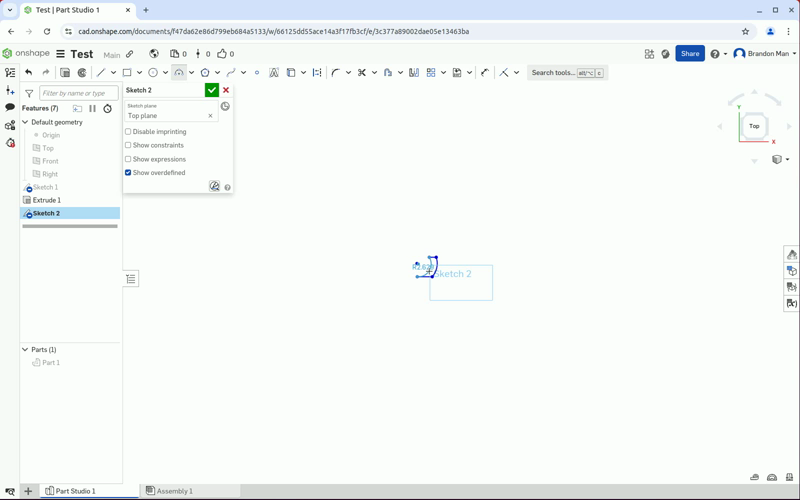
click(429, 270)
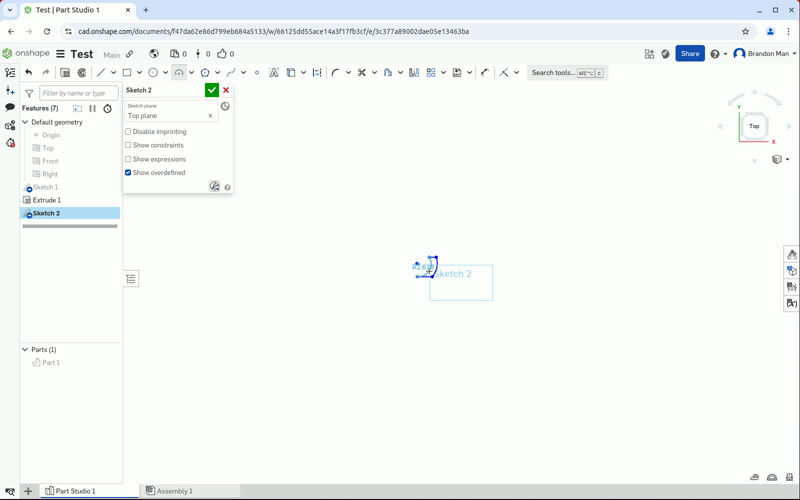
key_up(shift)
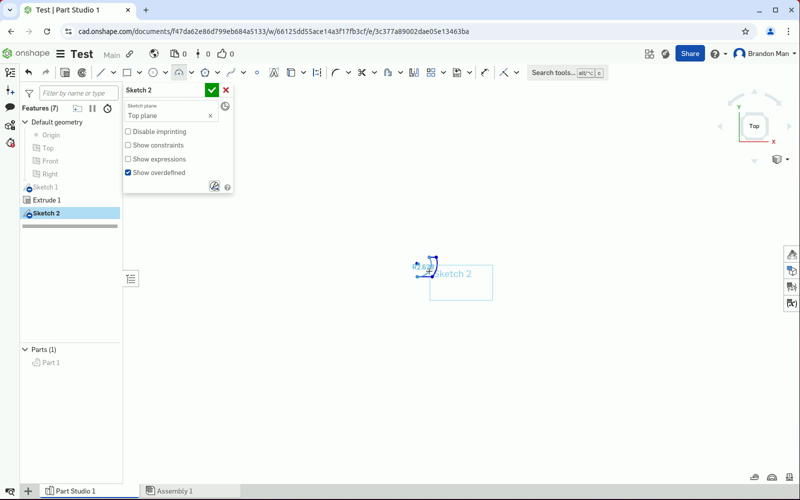
key(esc)
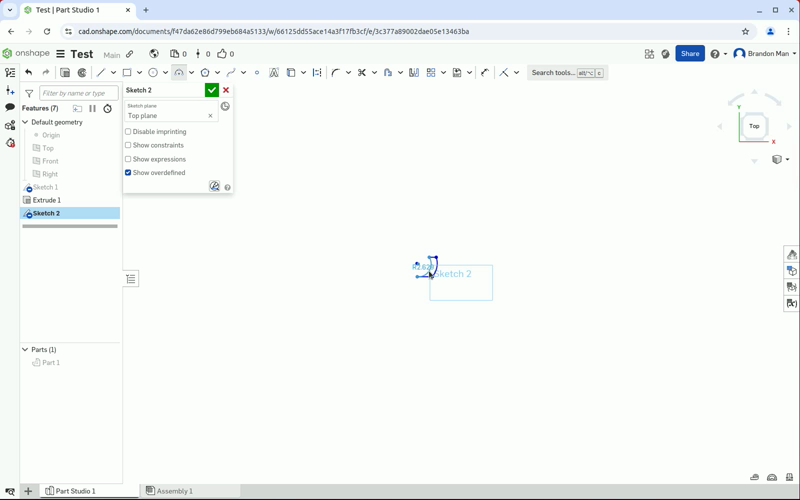
mouse_move(431, 265)
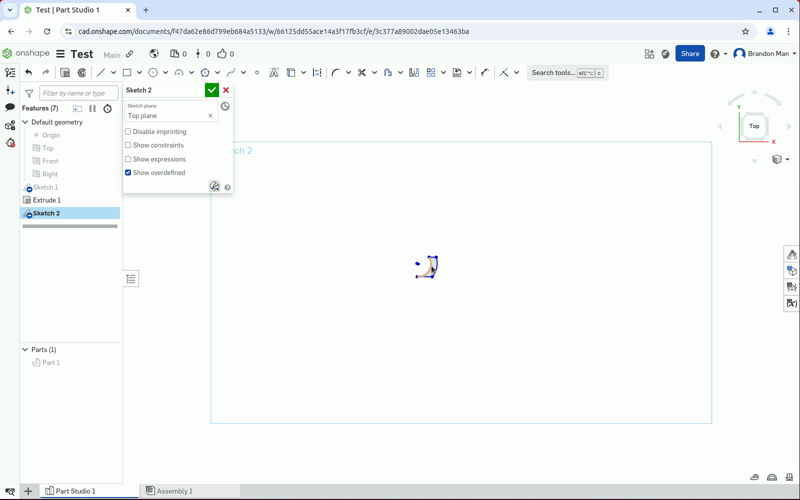
scroll(6)
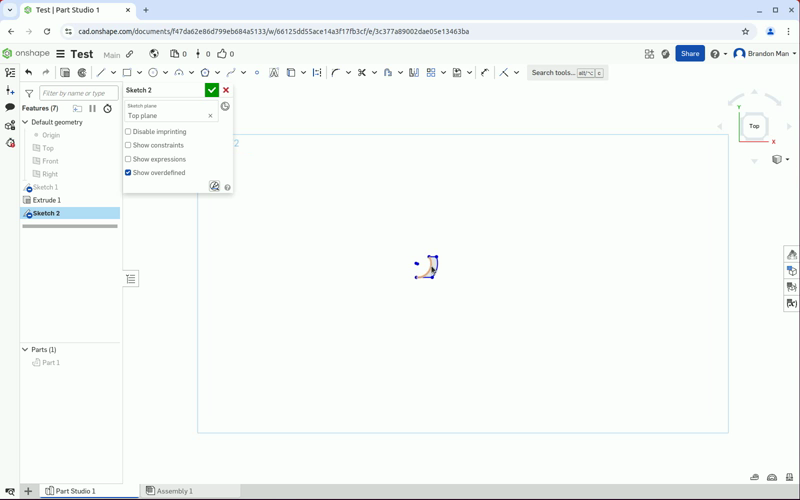
scroll(6)
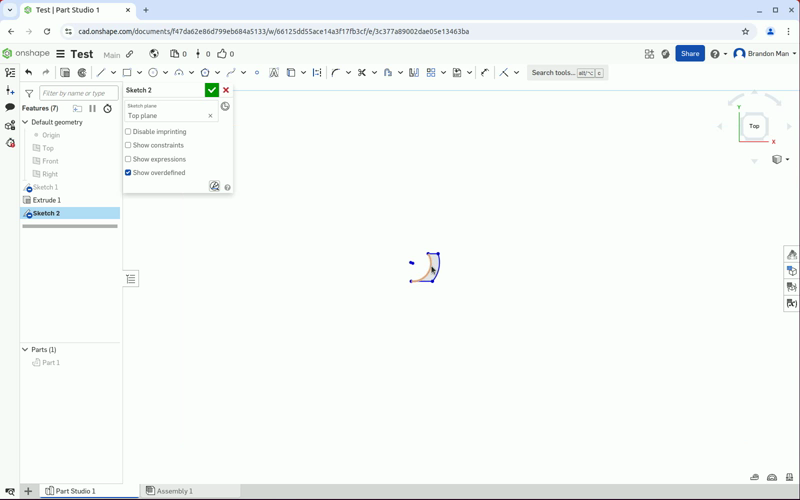
scroll(6)
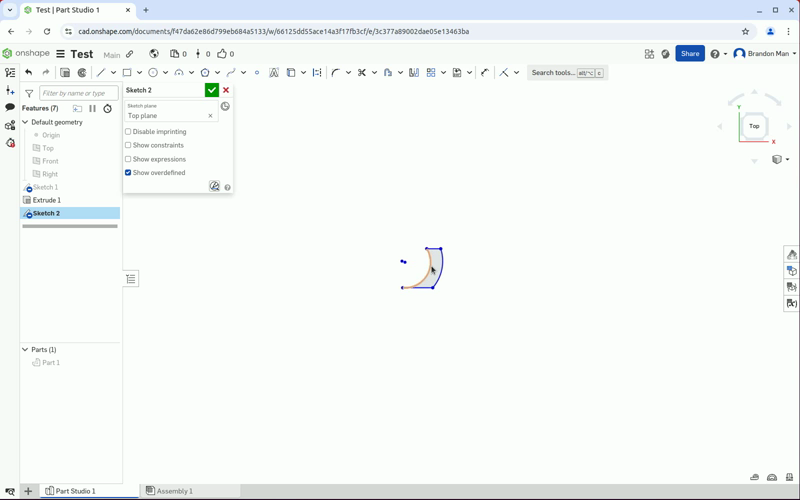
scroll(6)
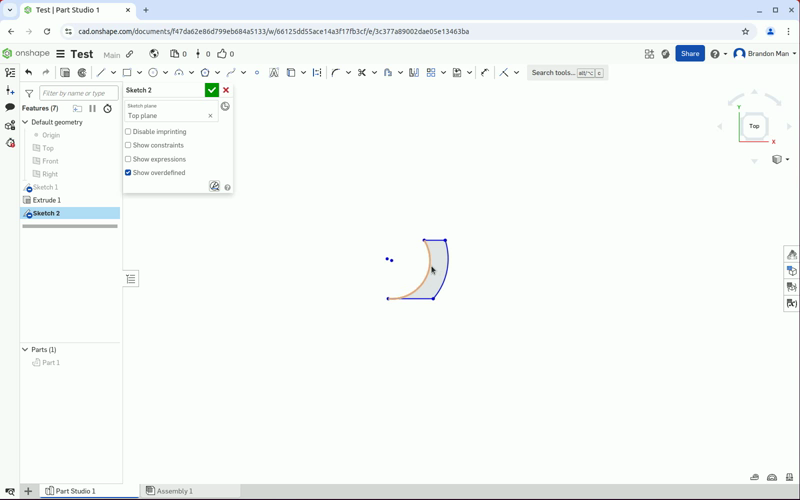
scroll(6)
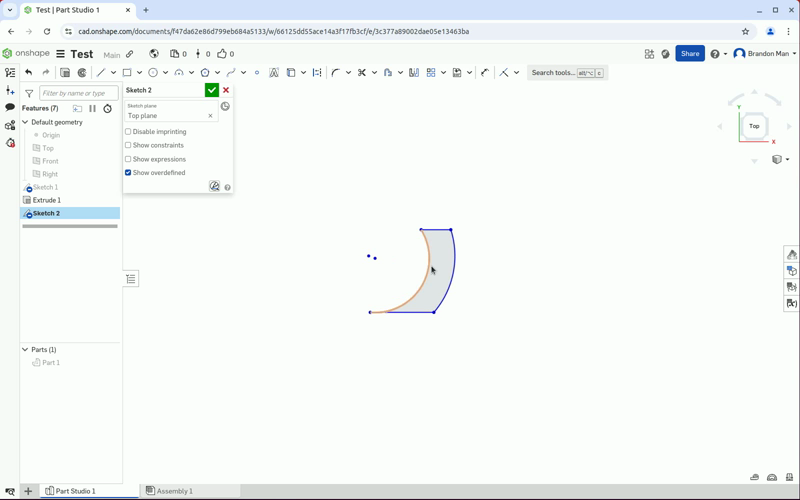
scroll(6)
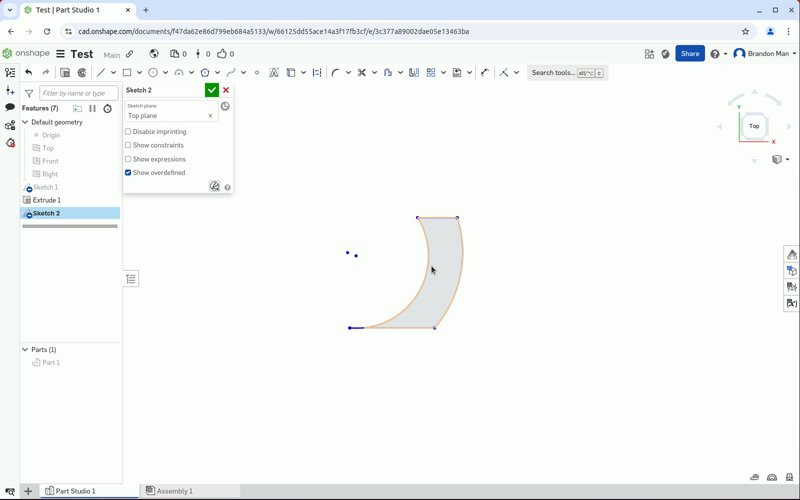
scroll(6)
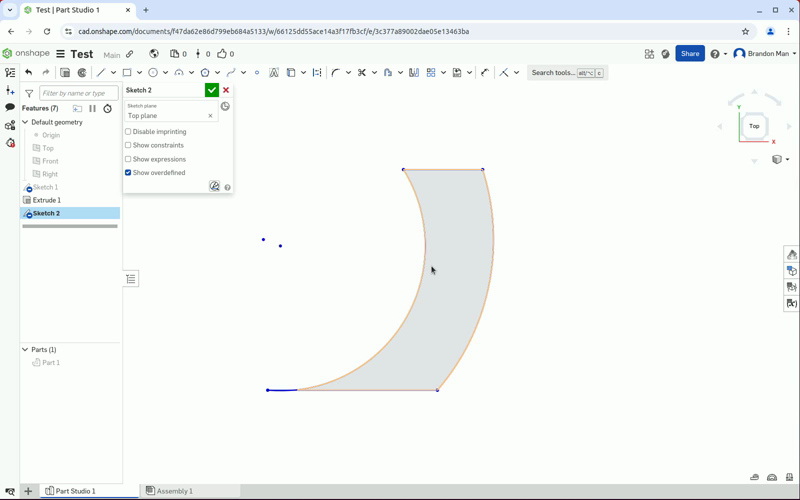
click(431, 265)
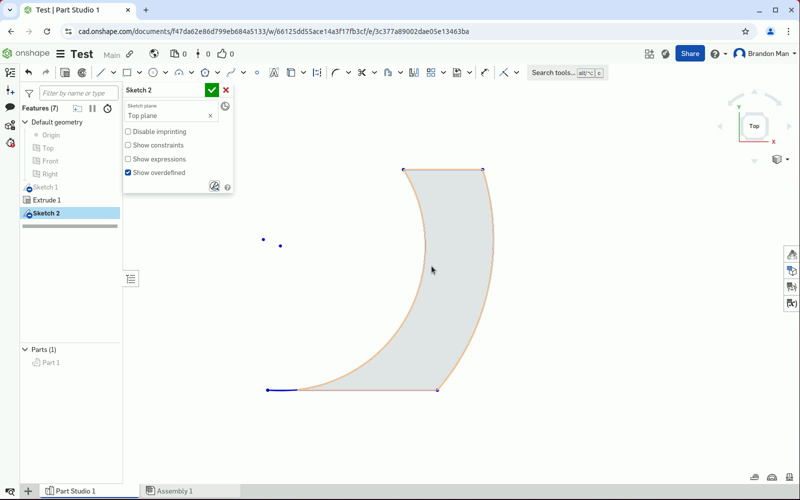
scroll(-6)
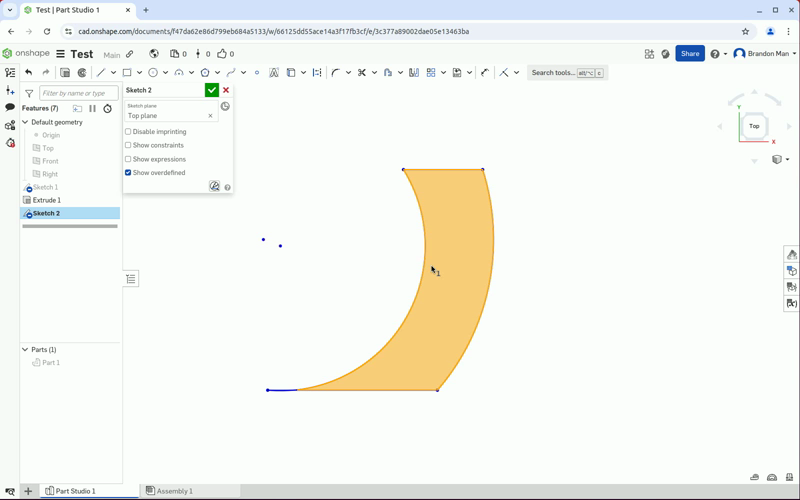
scroll(-6)
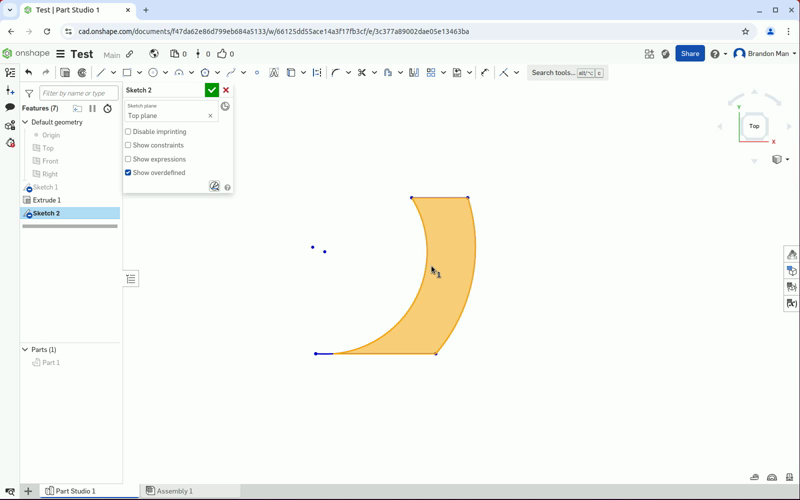
scroll(-6)
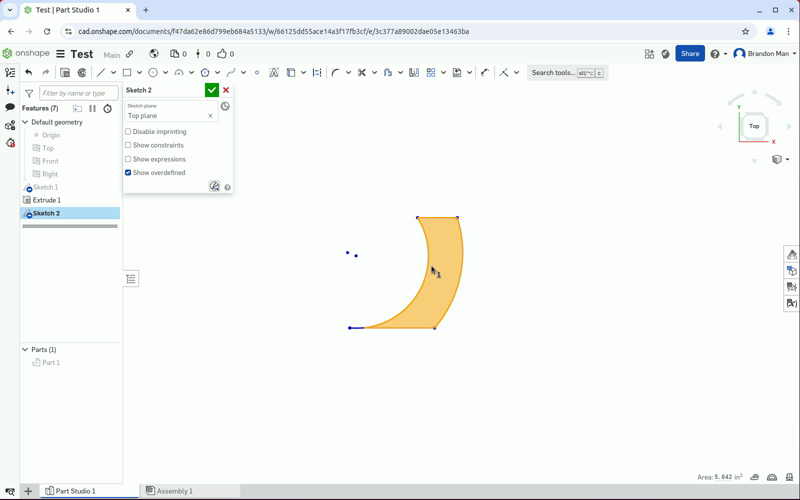
scroll(-6)
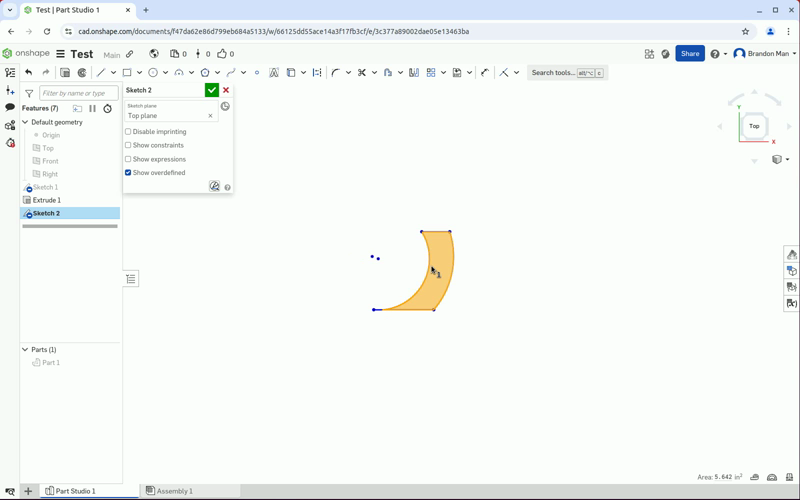
scroll(-6)
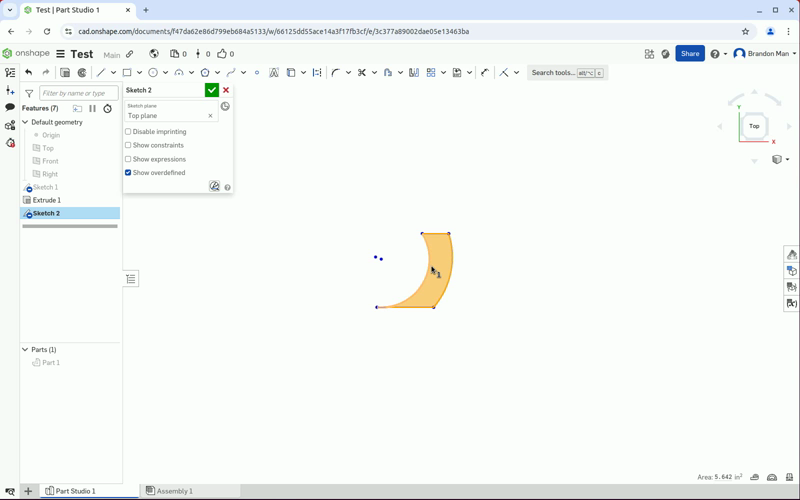
scroll(-6)
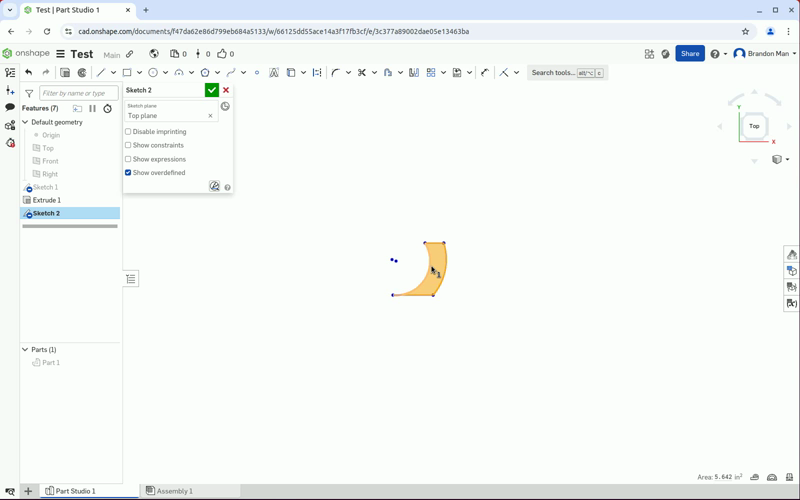
scroll(-6)
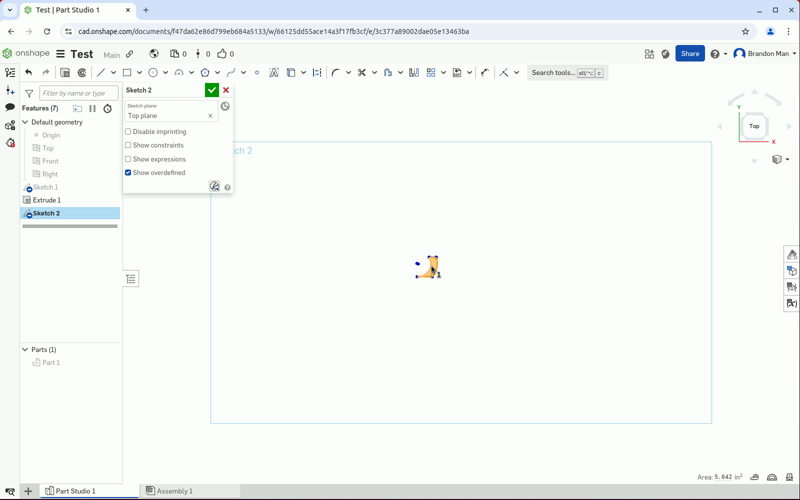
mouse_move(73, 352)
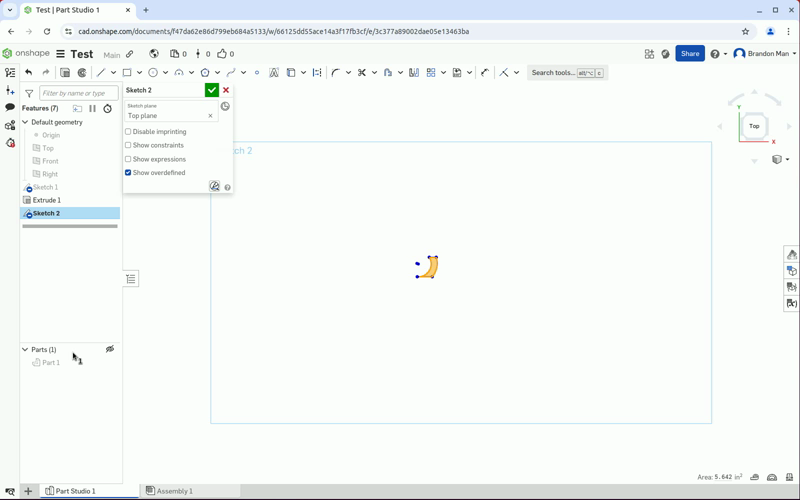
key(shift+y)
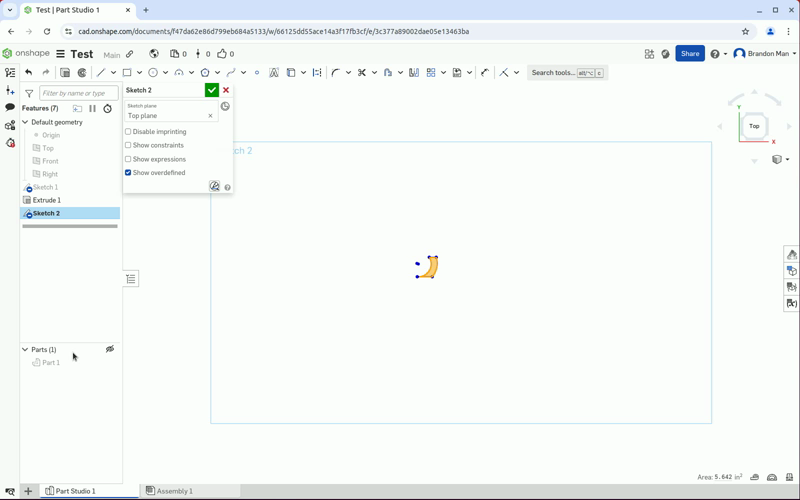
key(shift+e)
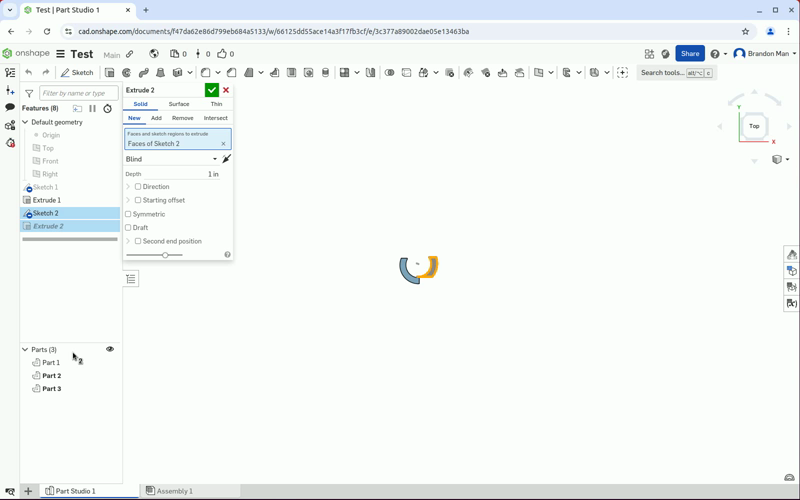
mouse_move(143, 106)
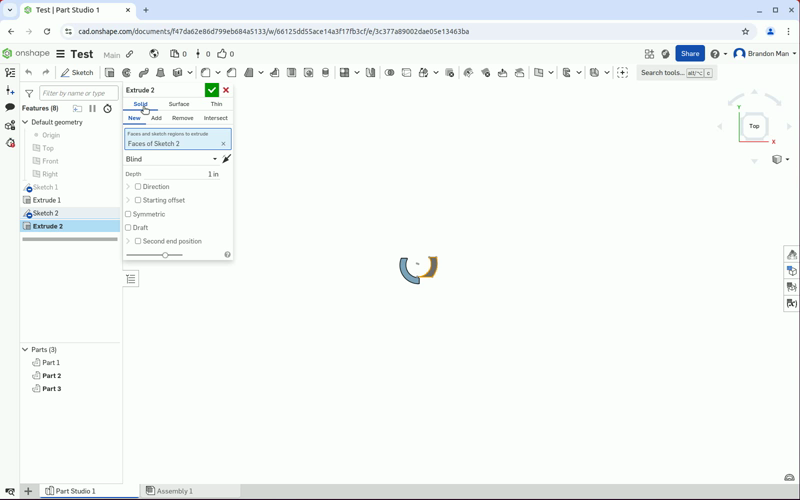
click(143, 106)
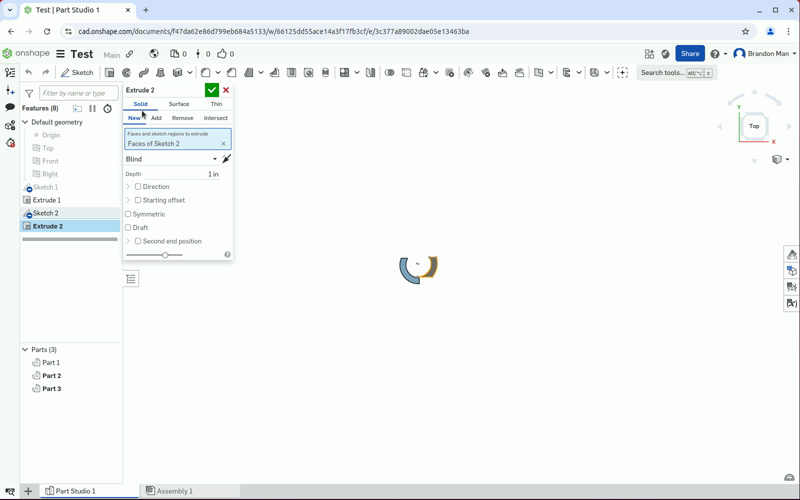
mouse_move(137, 120)
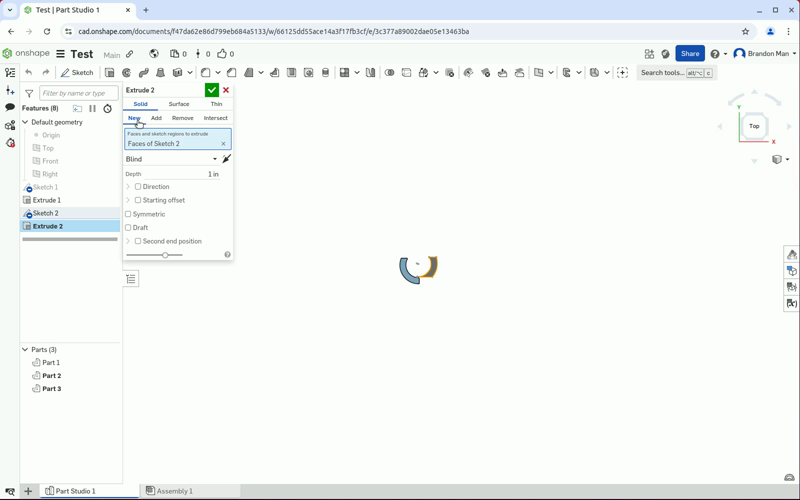
click(137, 120)
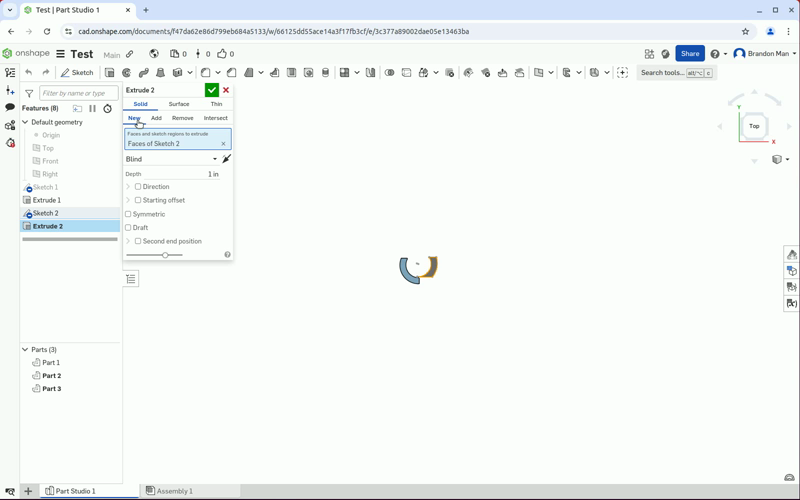
key(tab, 4)
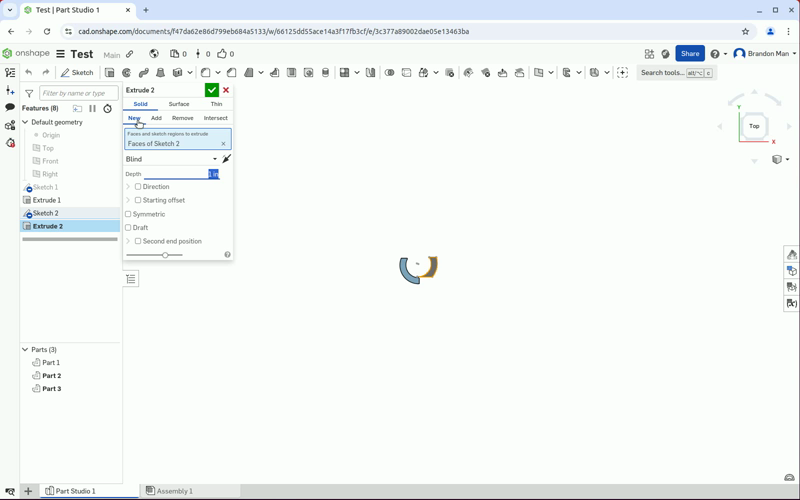
text(5.536)
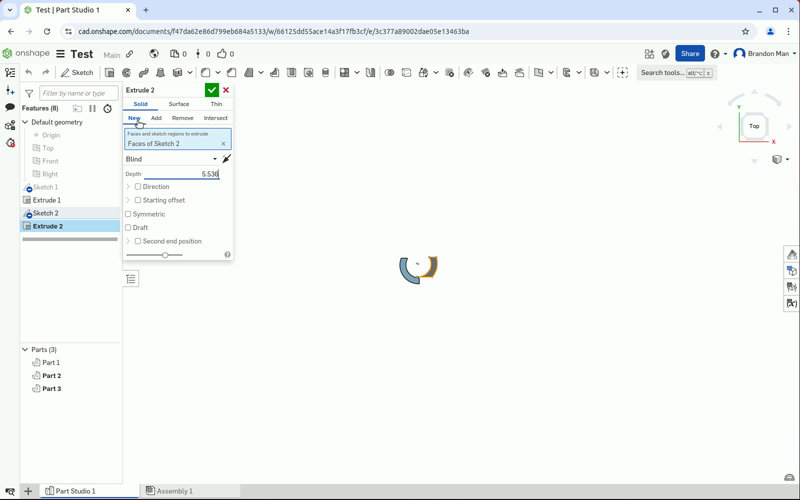
key(enter)
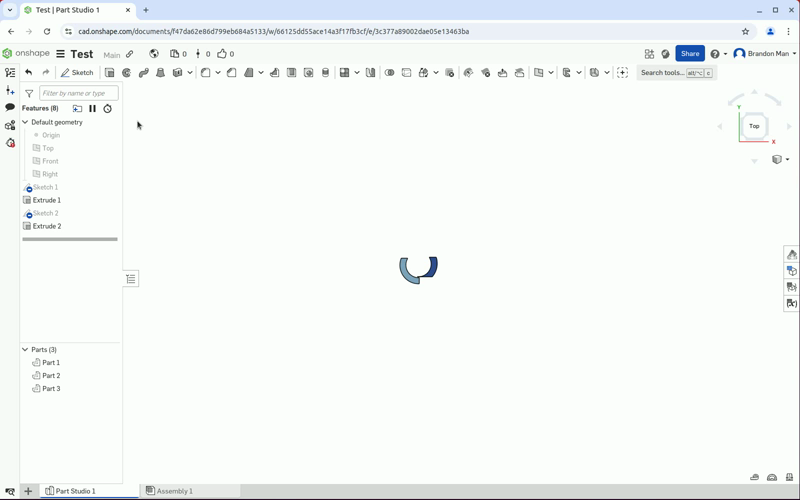
key(shift+h)
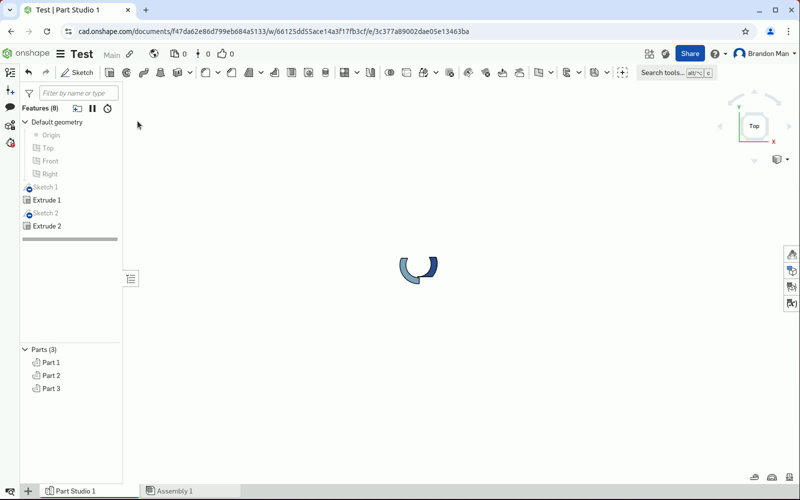
key(shift+h)
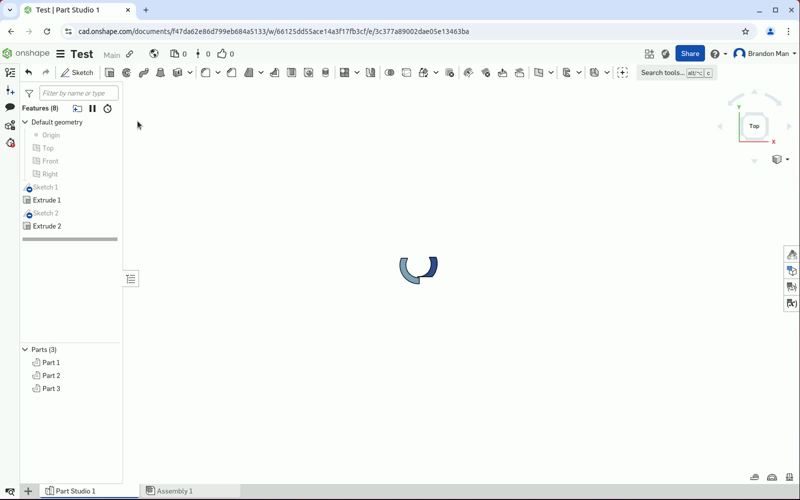
mouse_move(73, 189)
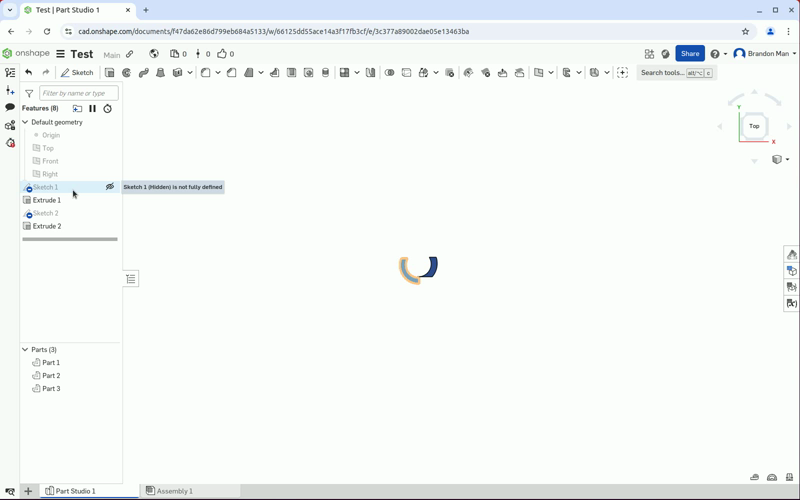
click(73, 189)
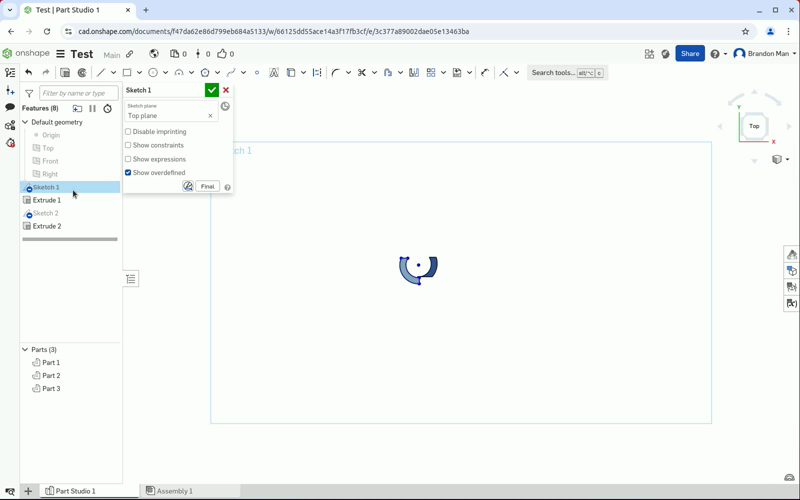
mouse_move(229, 92)
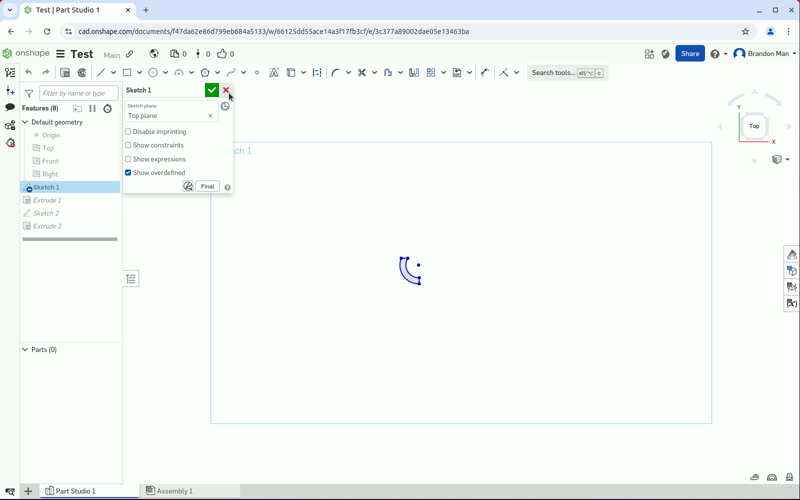
click(229, 92)
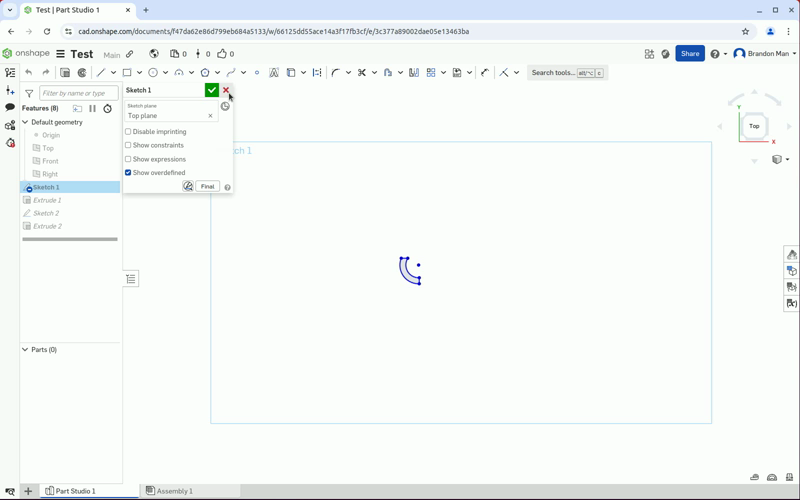
key(shift+s)
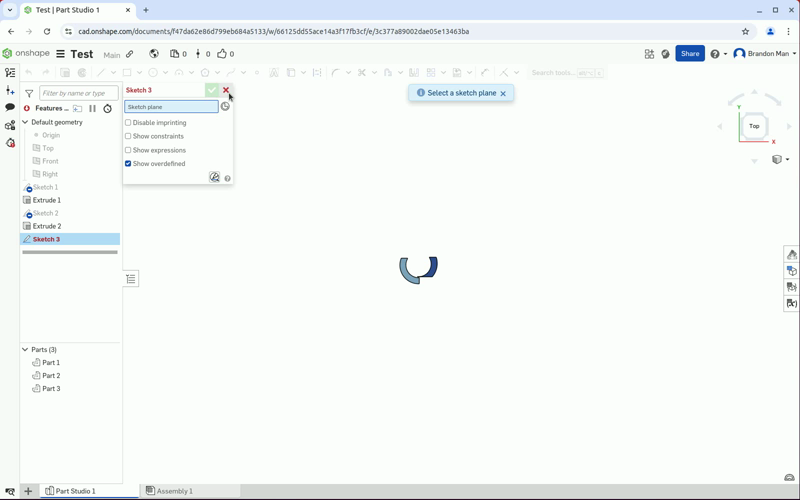
mouse_move(73, 150)
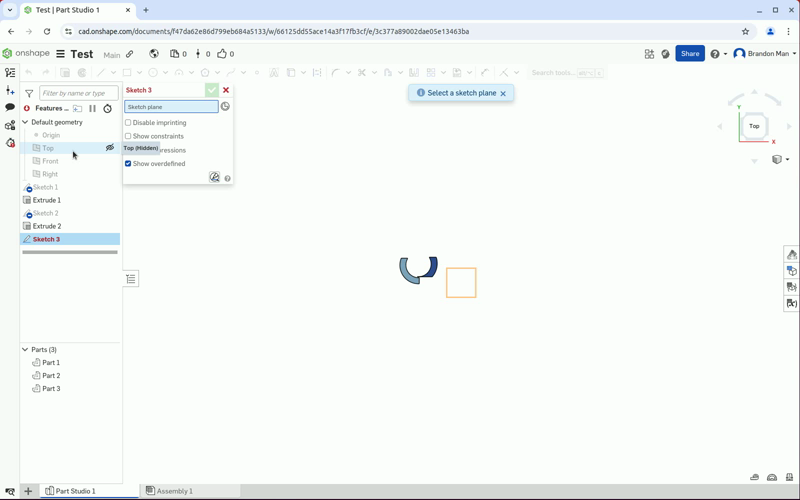
click(73, 150)
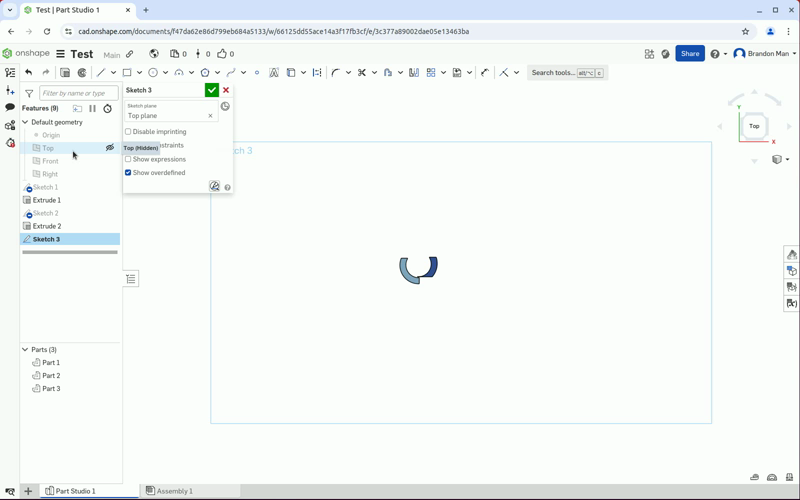
mouse_move(73, 352)
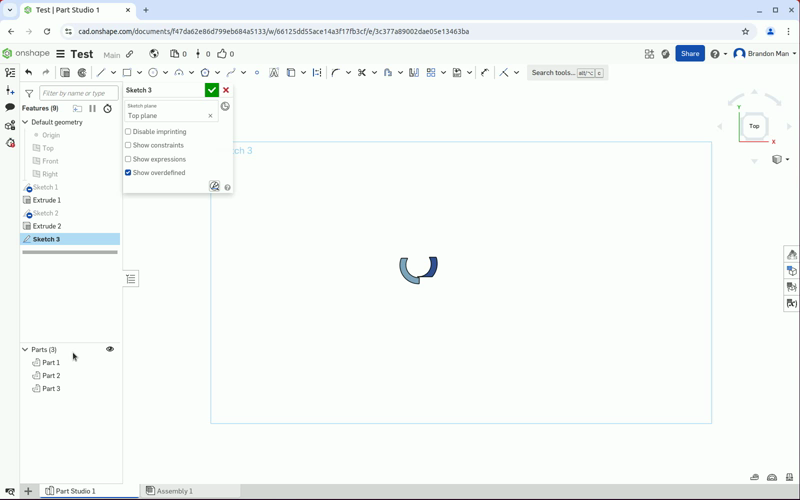
key(y)
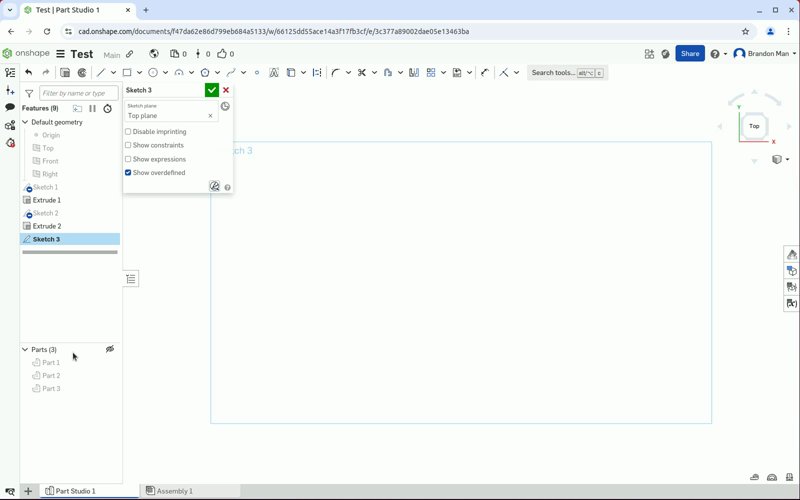
key(a)
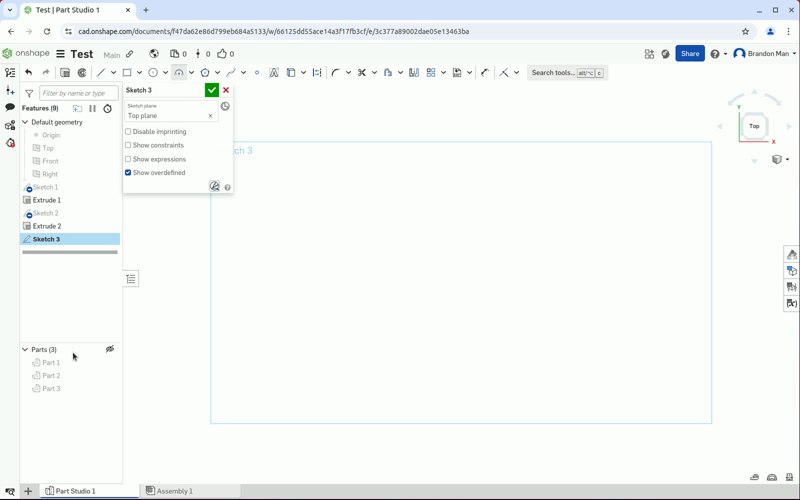
key_down(shift)
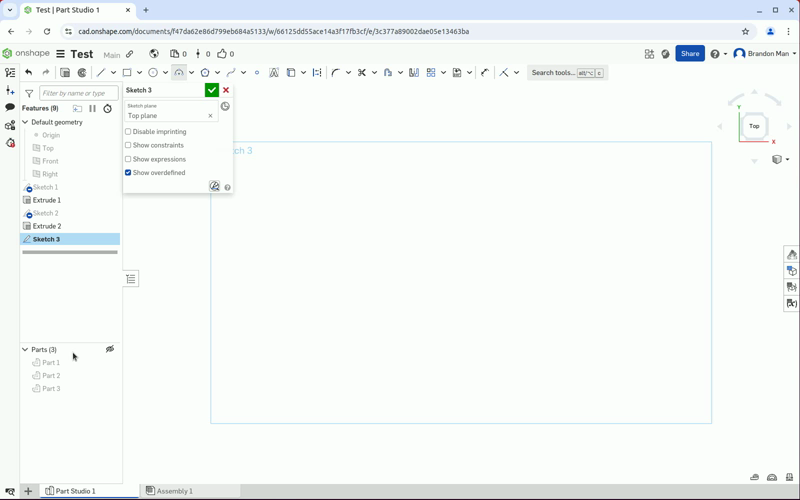
mouse_move(538, 258)
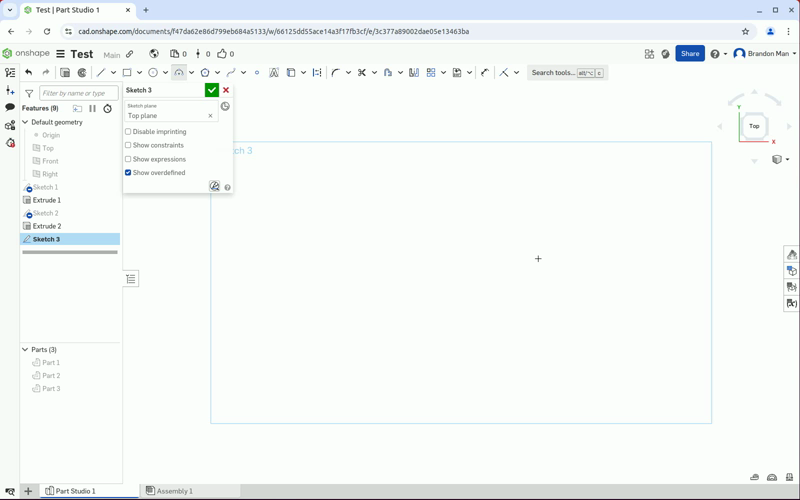
click(538, 258)
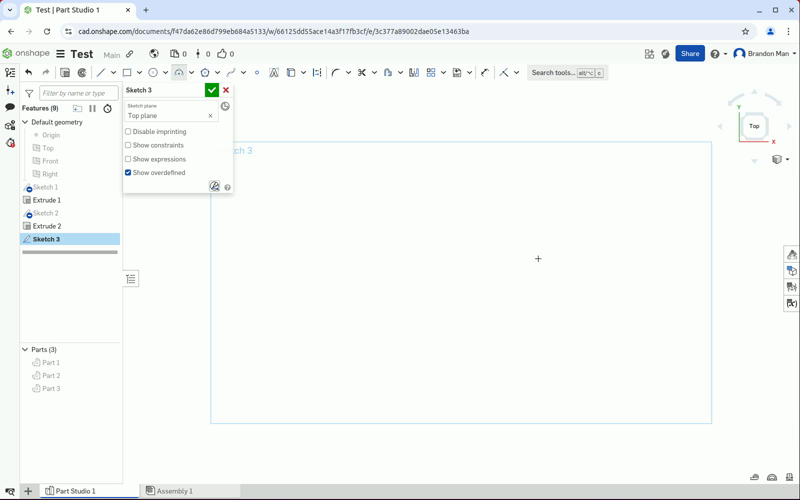
key_up(shift)
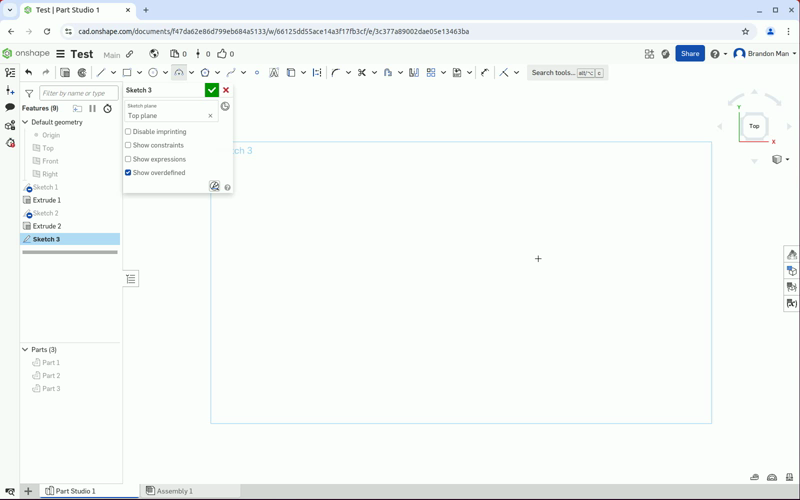
key_down(shift)
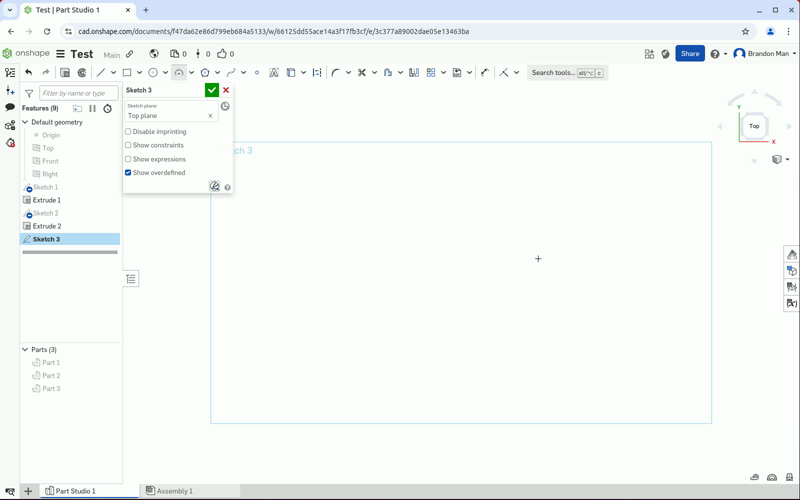
mouse_move(542, 278)
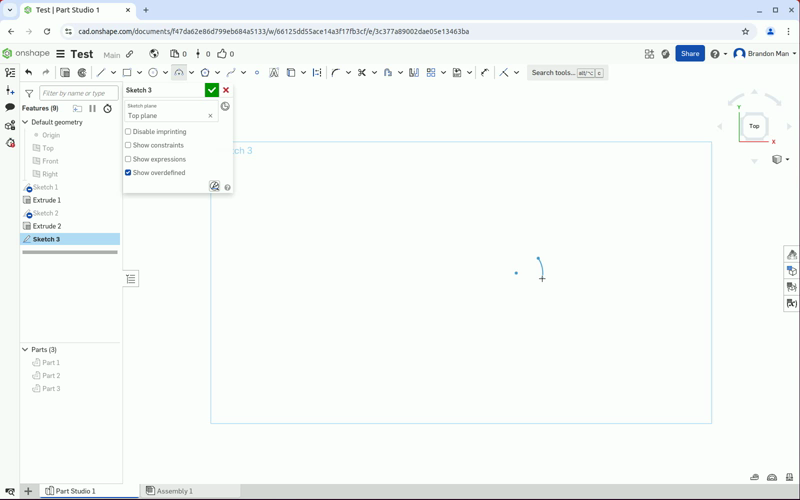
click(542, 278)
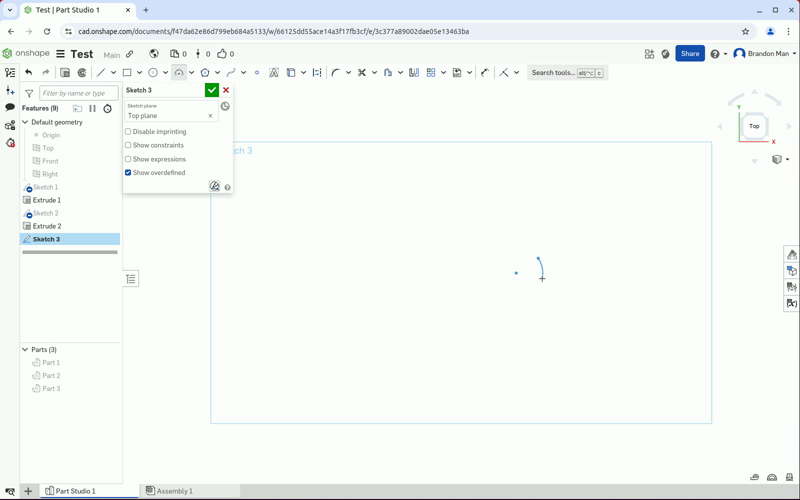
mouse_move(537, 268)
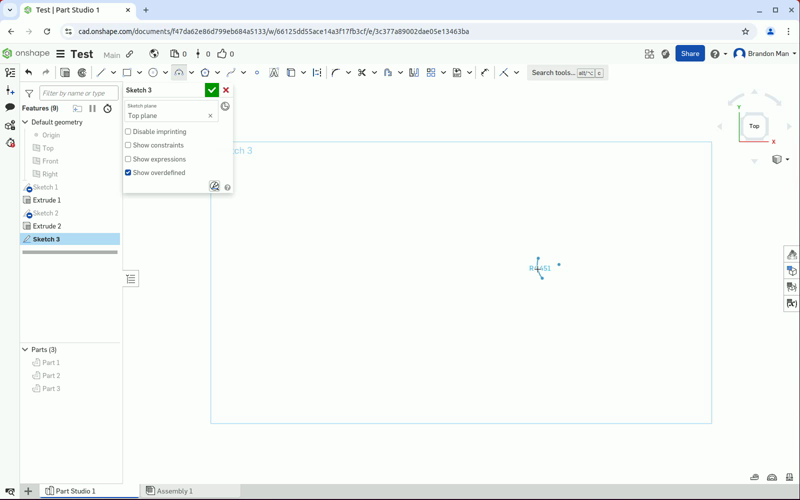
click(537, 268)
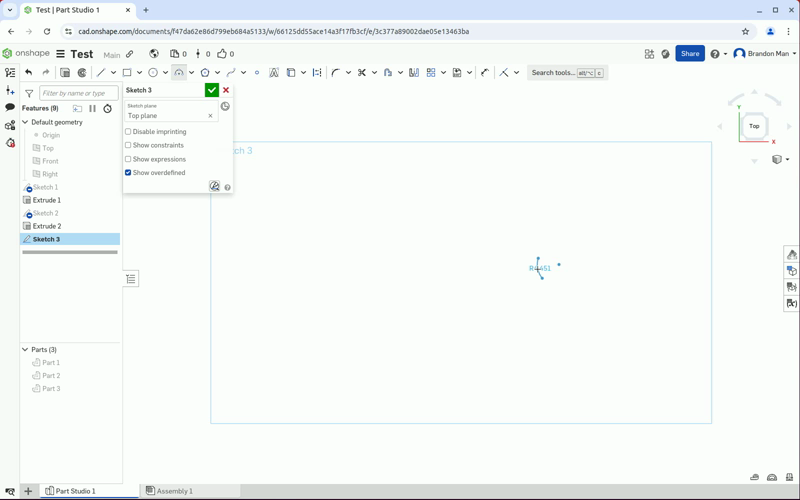
key_up(shift)
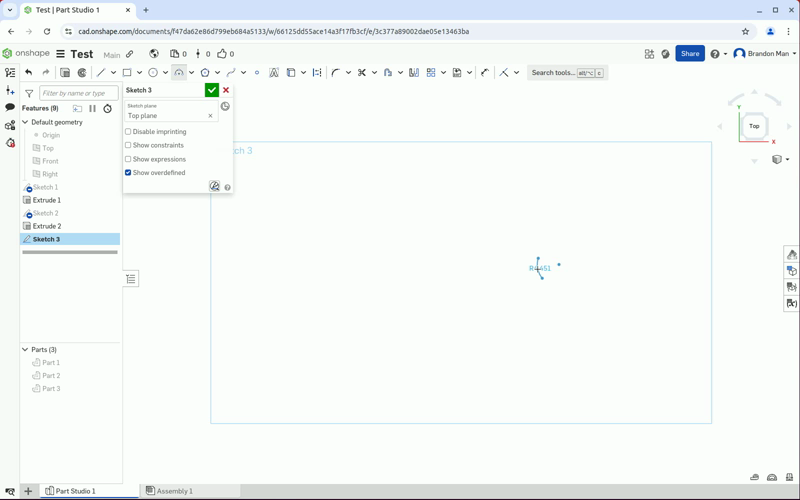
key(esc)
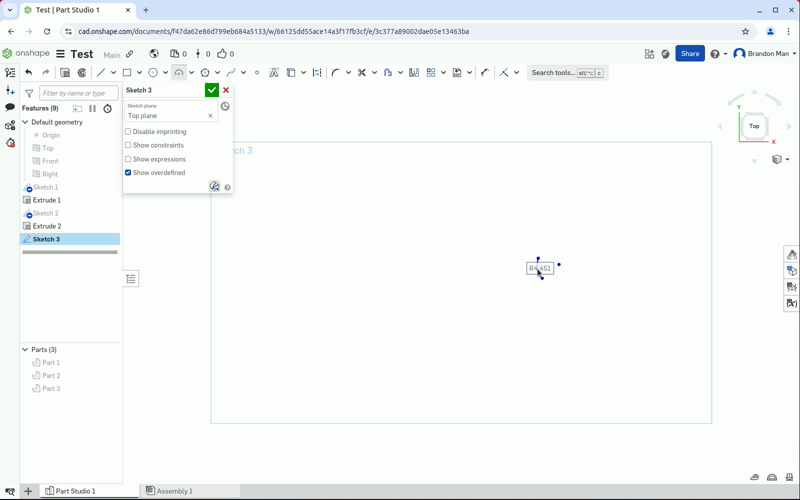
key(l)
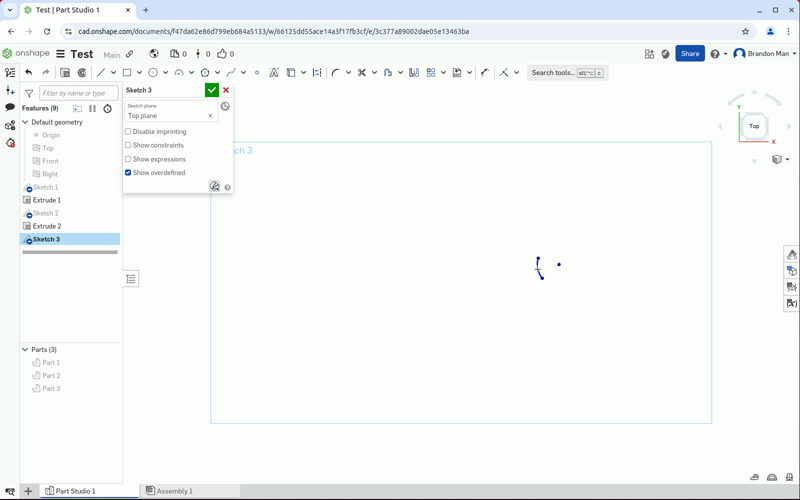
mouse_move(542, 278)
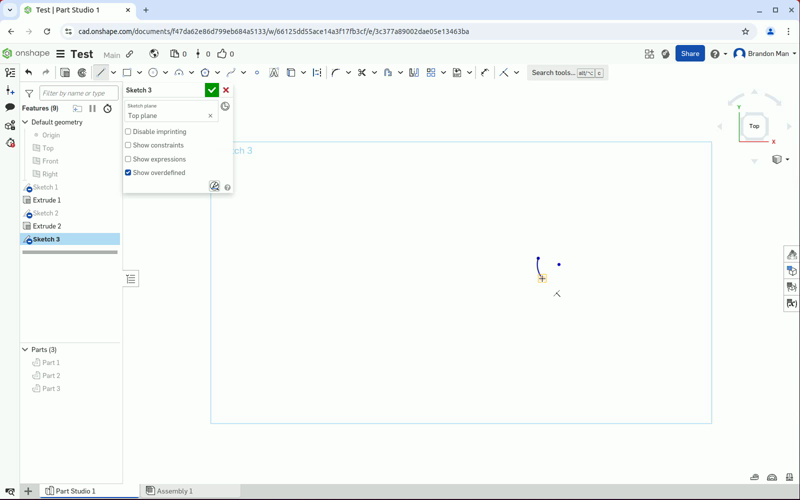
click(542, 278)
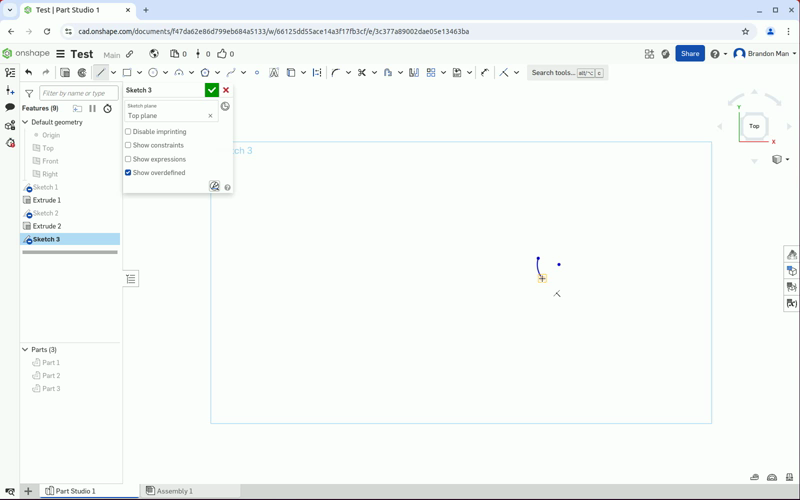
key_down(shift)
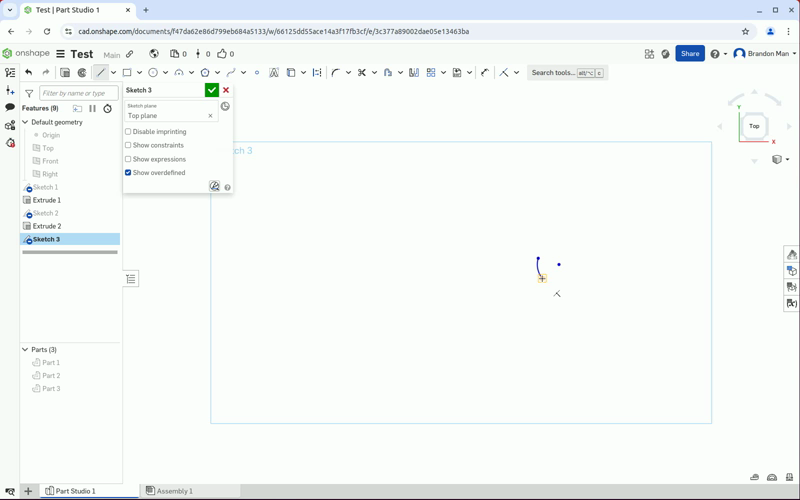
mouse_move(572, 278)
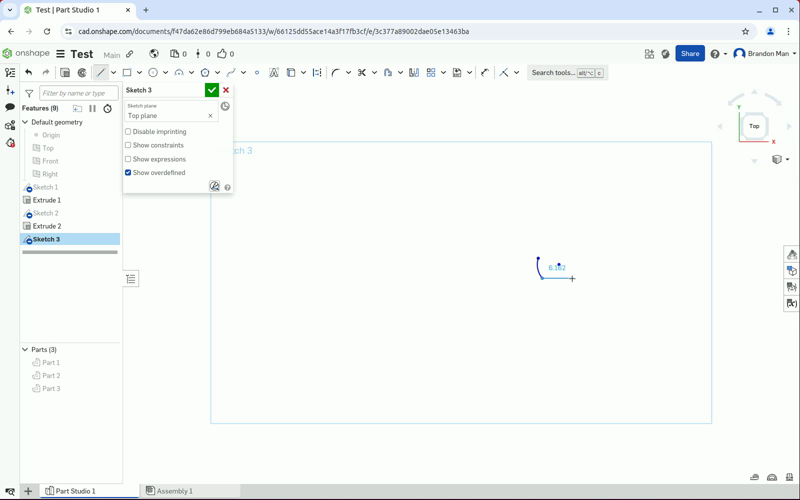
mouse_move(556, 278)
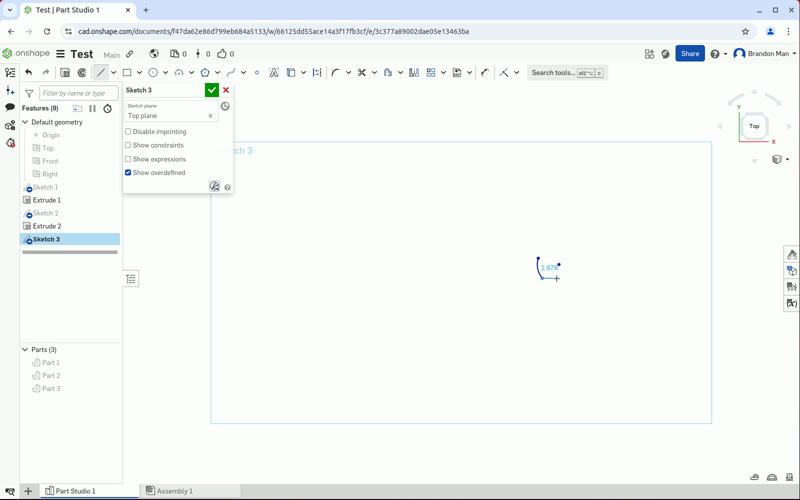
click(556, 278)
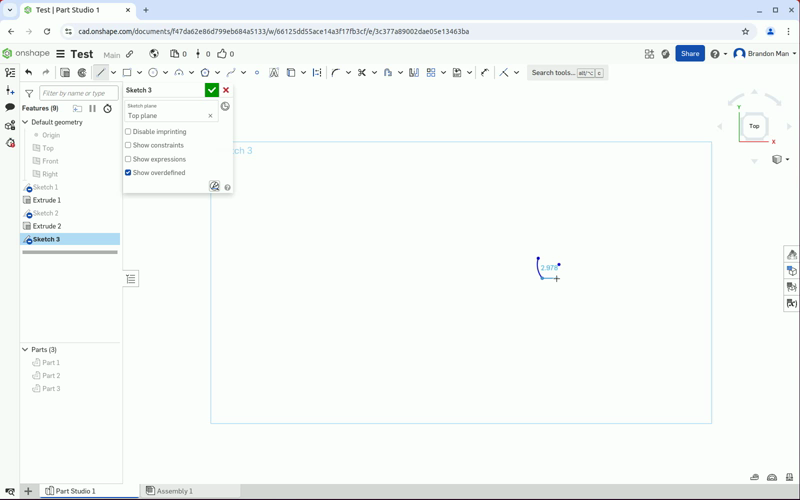
key_up(shift)
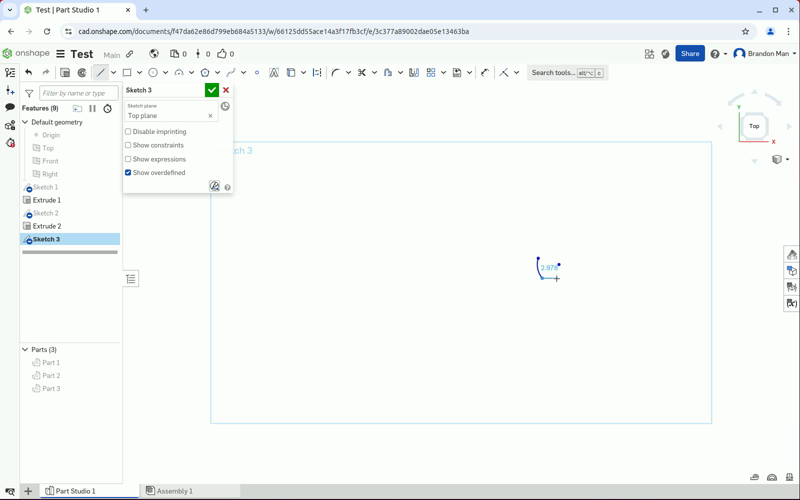
key(esc)
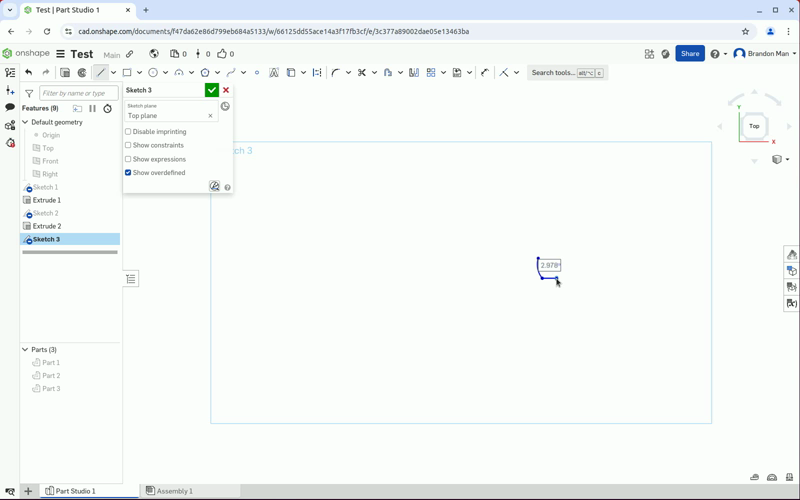
key(a)
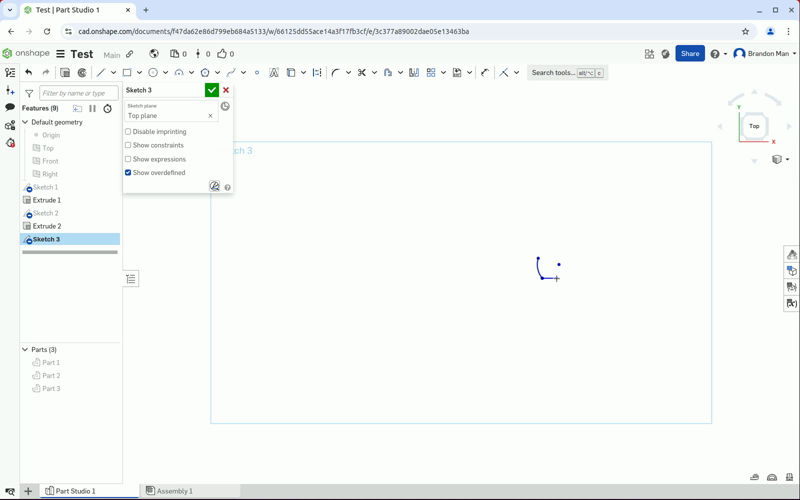
mouse_move(556, 278)
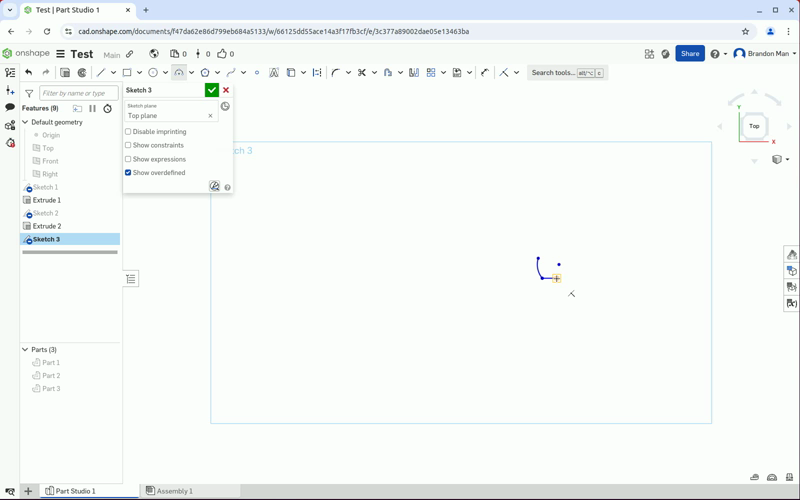
click(556, 278)
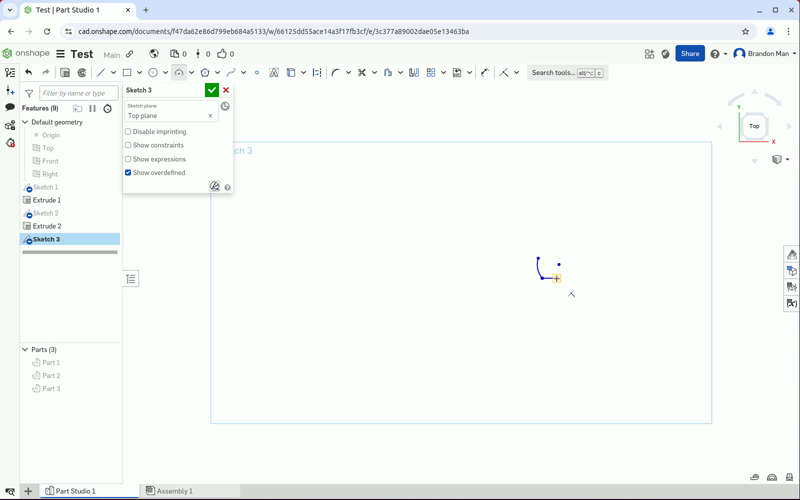
key_down(shift)
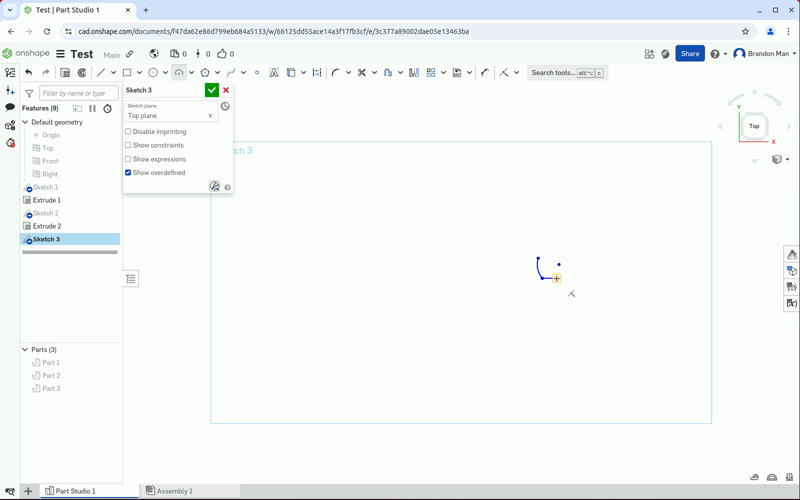
mouse_move(545, 258)
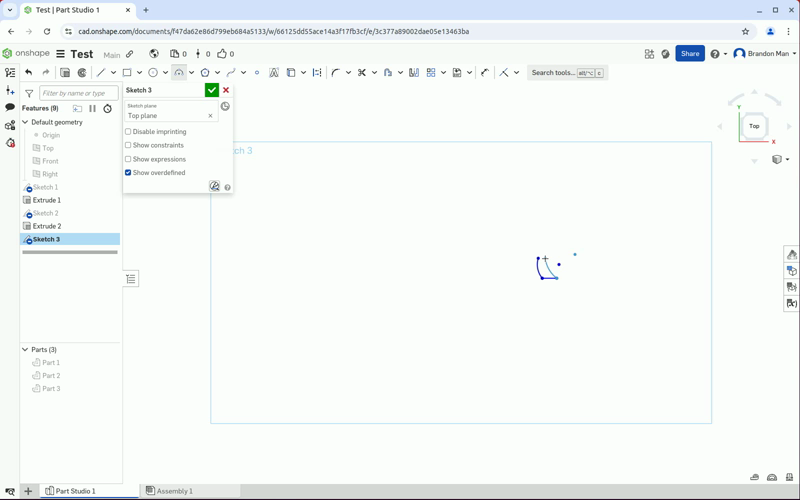
click(545, 258)
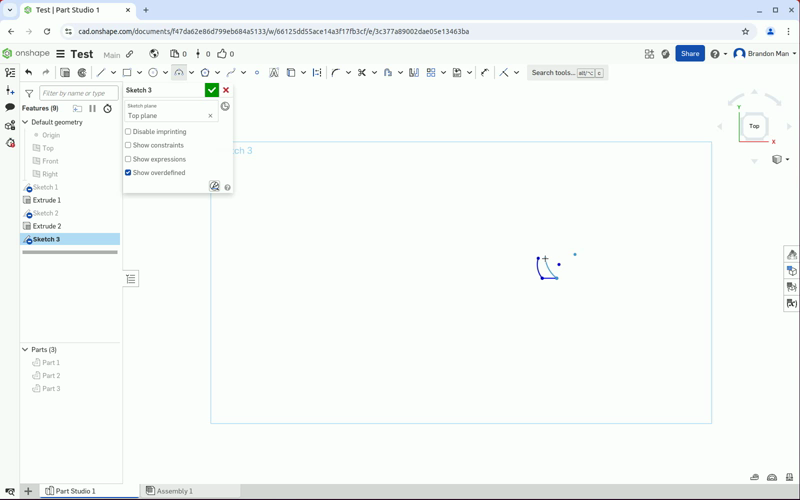
mouse_move(544, 271)
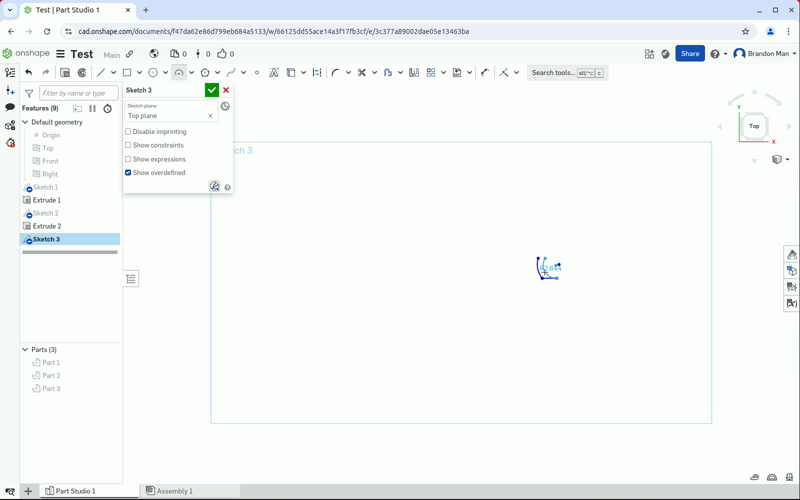
click(544, 271)
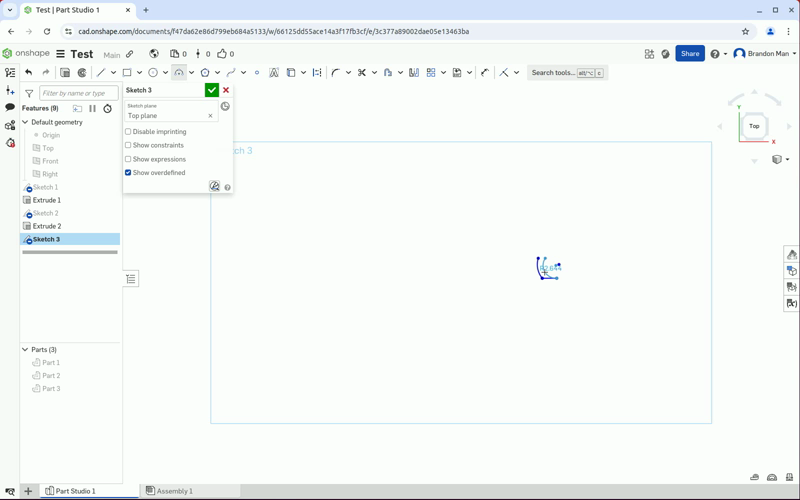
key_up(shift)
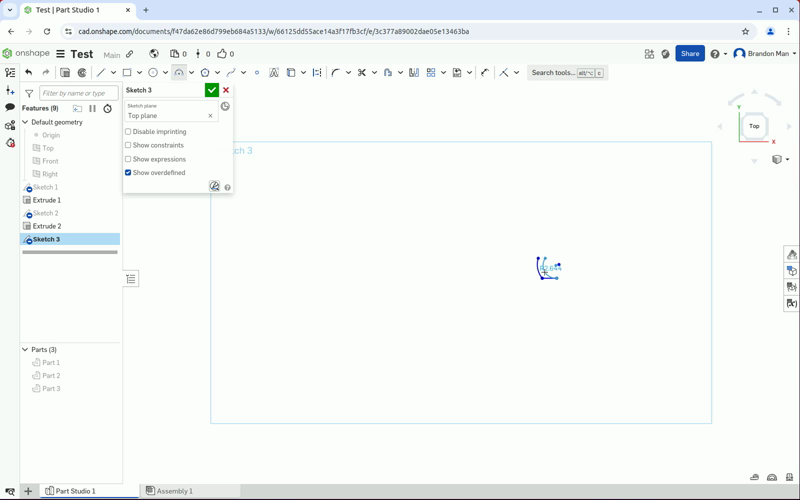
key(esc)
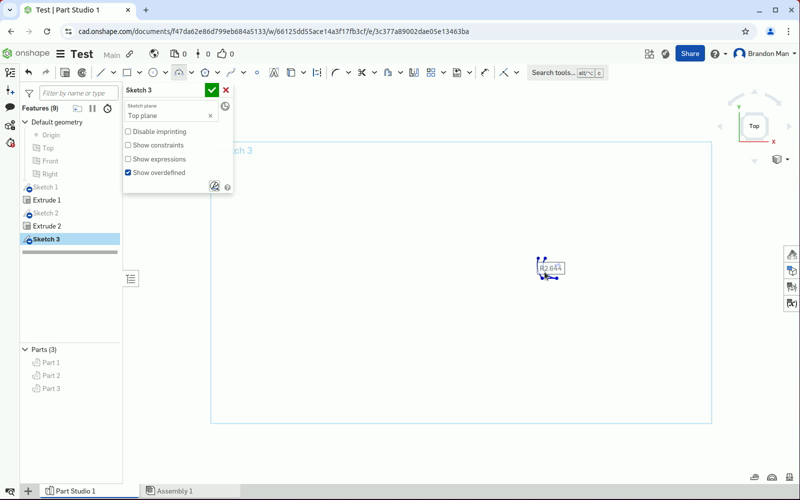
key(l)
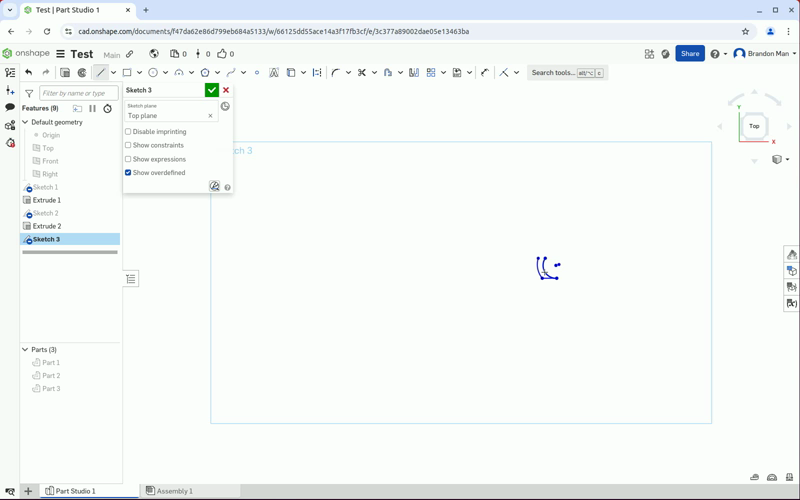
mouse_move(545, 258)
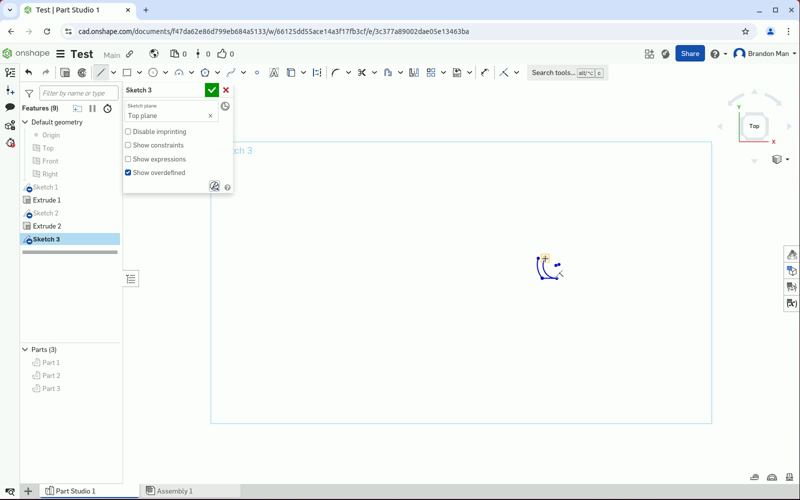
click(545, 258)
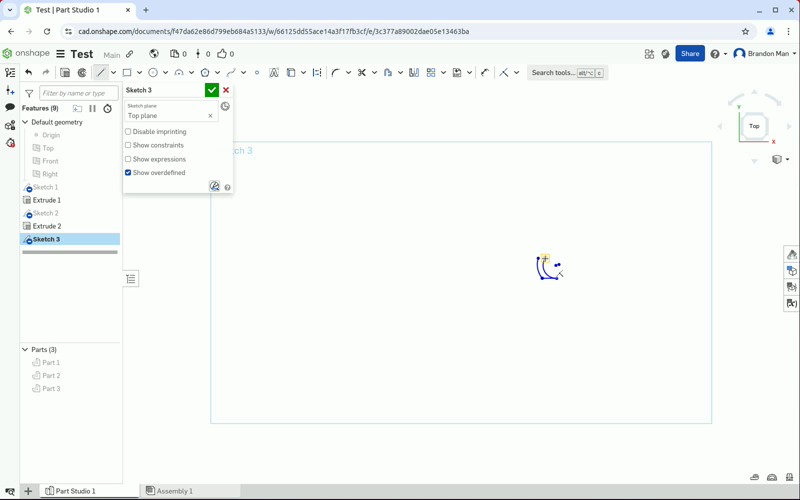
mouse_move(575, 258)
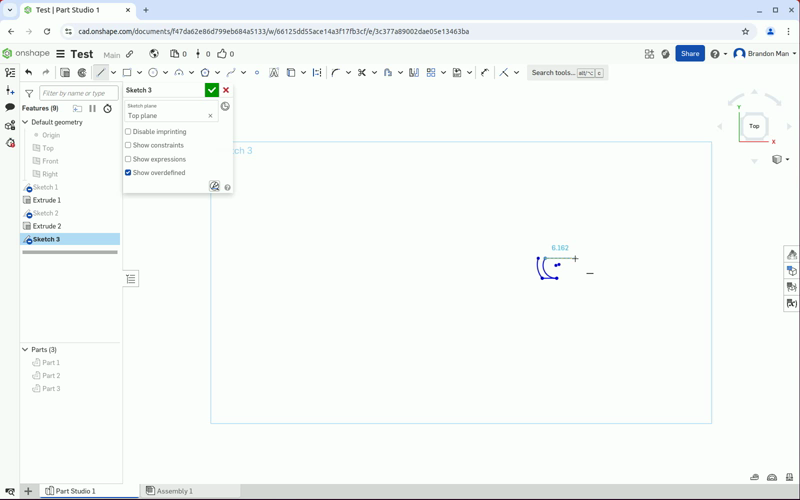
key_down(shift)
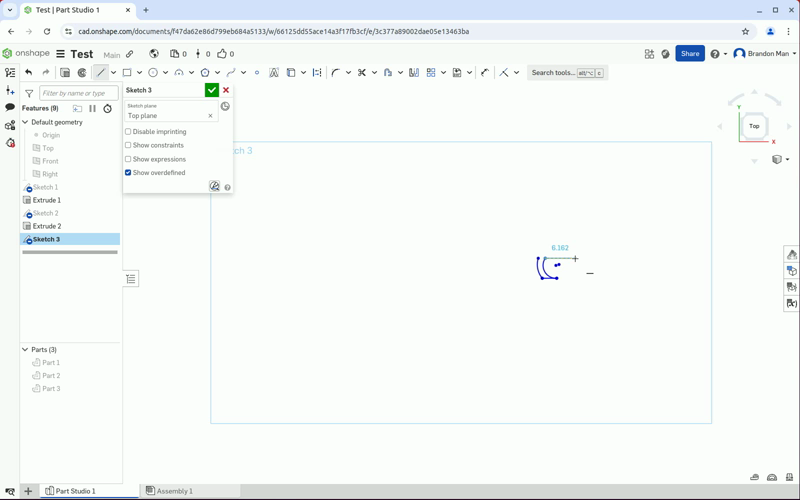
mouse_move(538, 258)
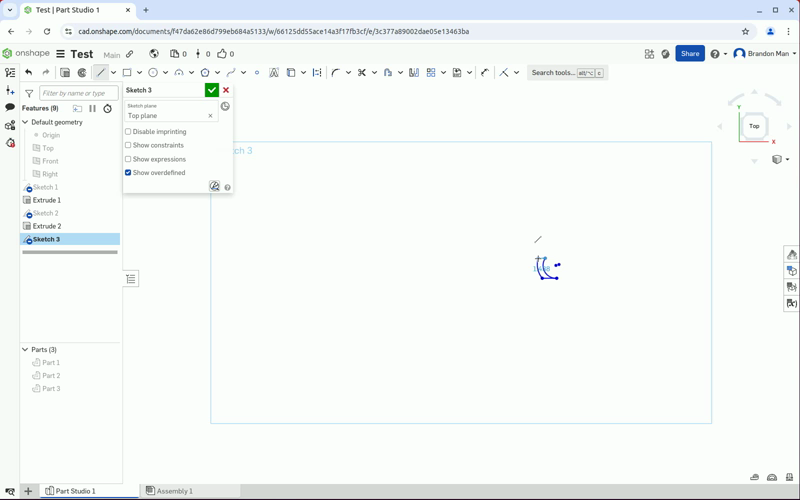
scroll(6)
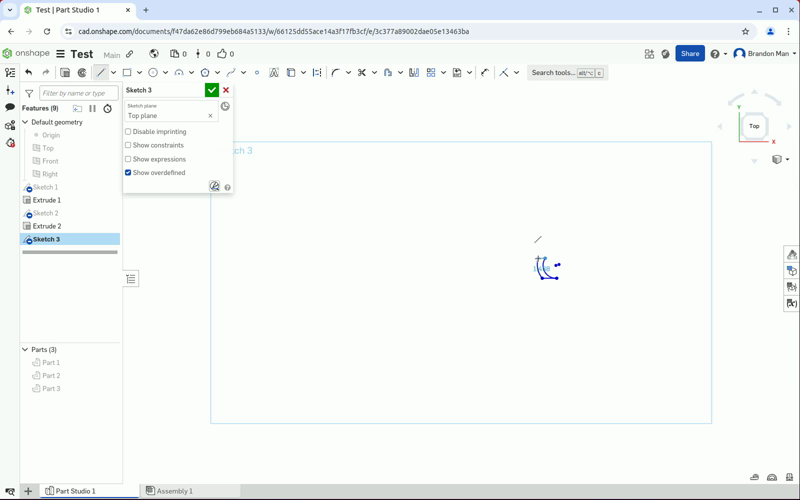
scroll(6)
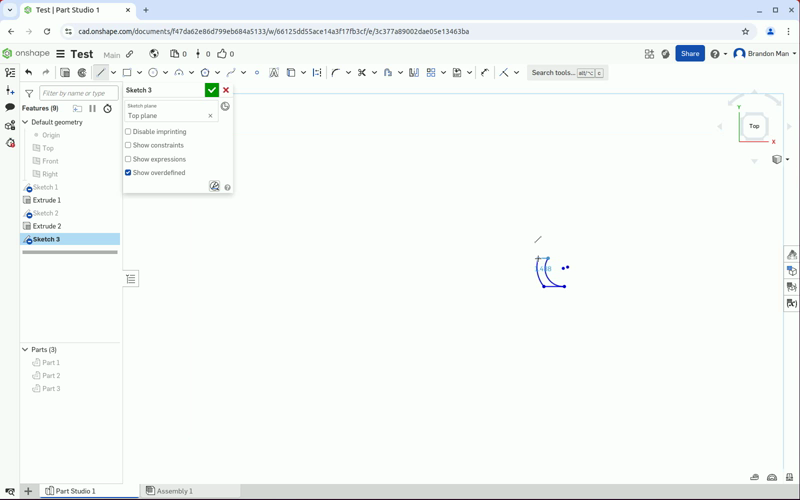
scroll(6)
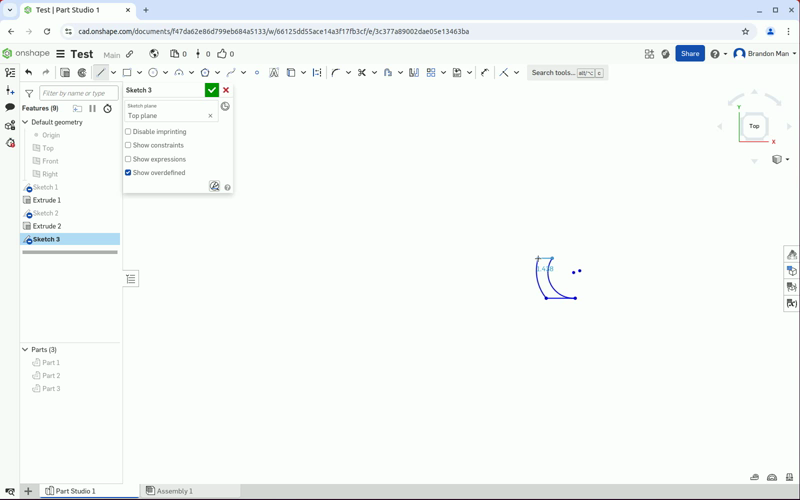
scroll(6)
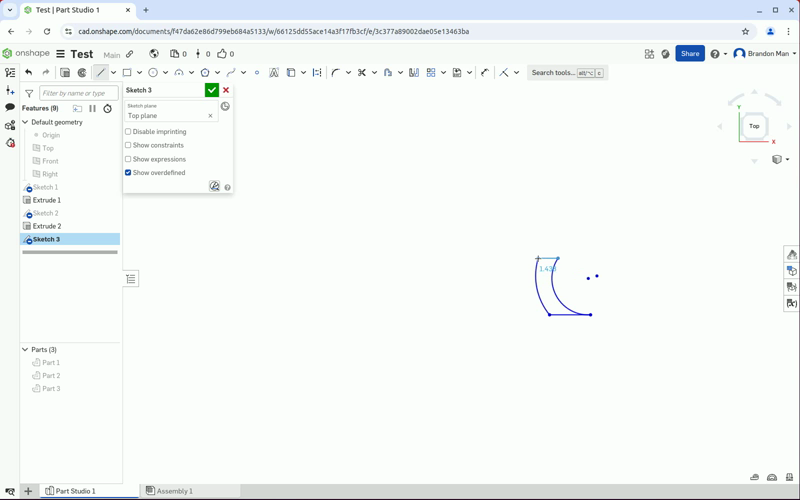
scroll(6)
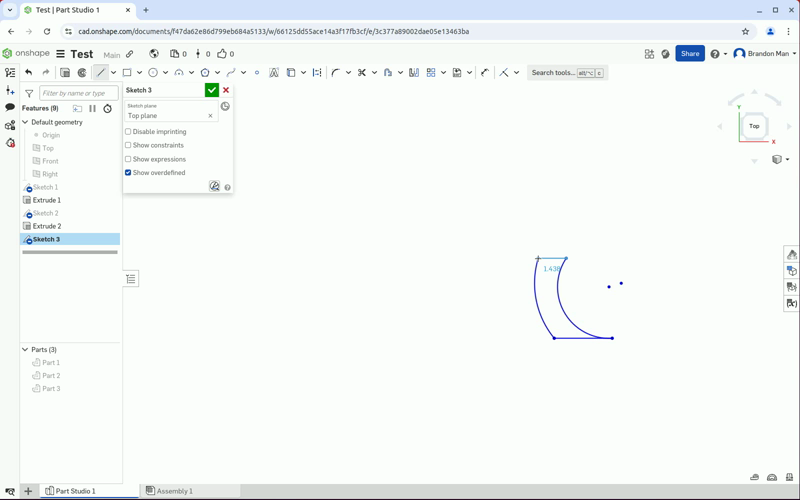
scroll(6)
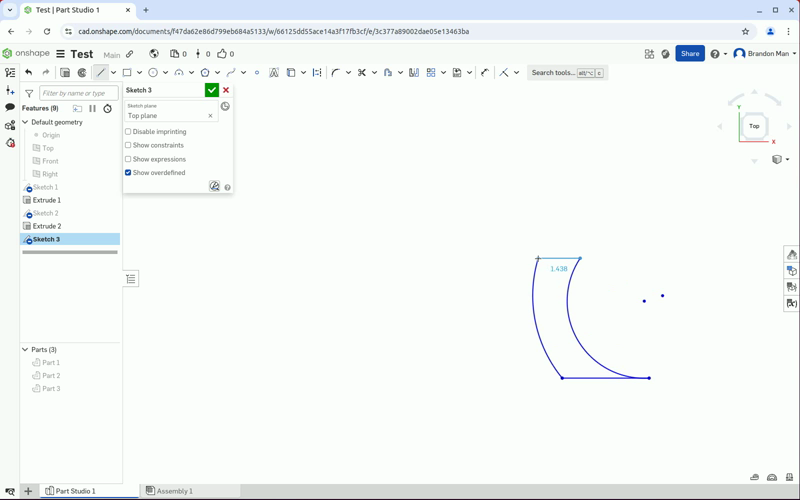
scroll(6)
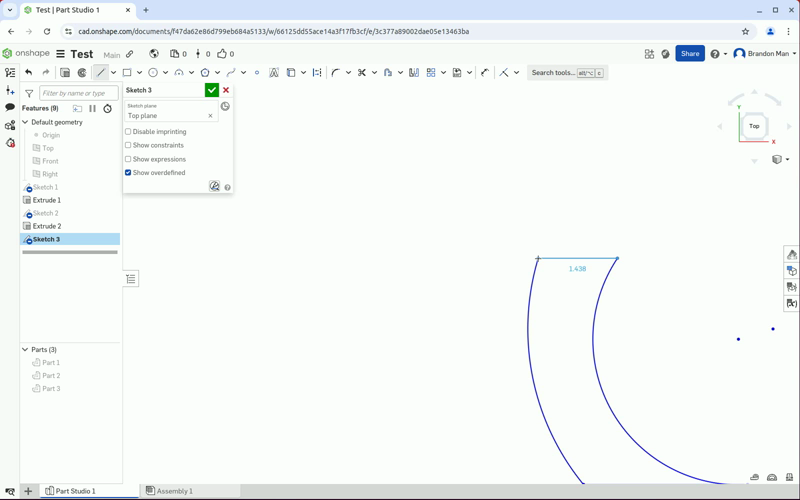
key_up(shift)
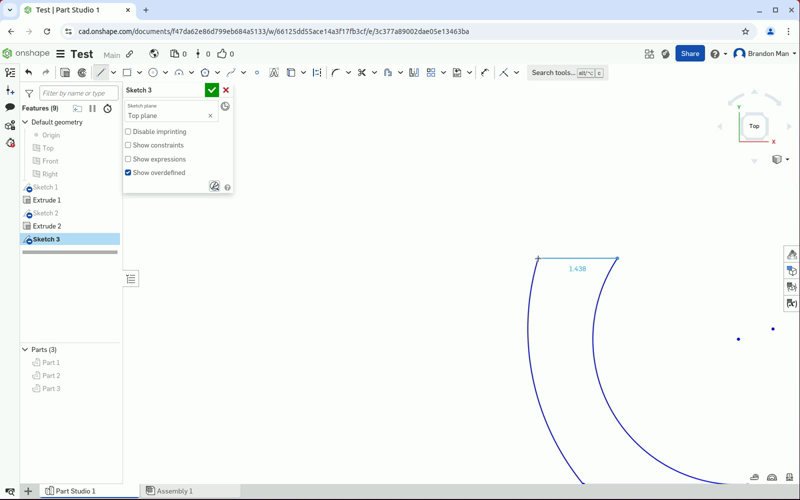
click(538, 258)
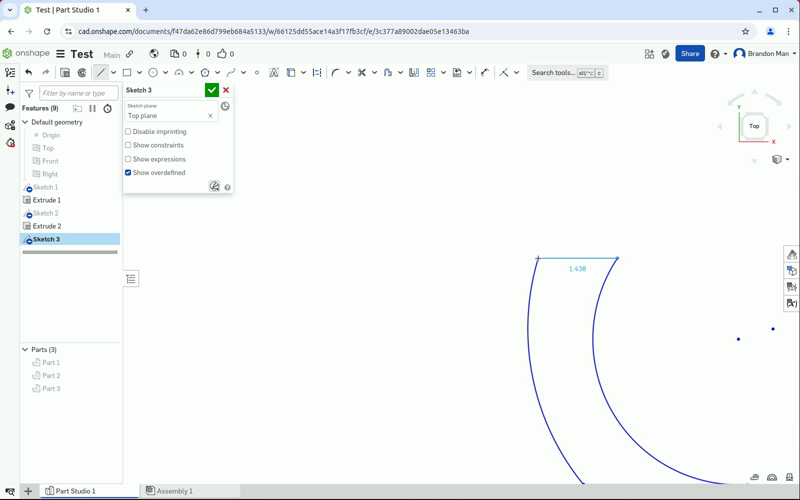
scroll(-6)
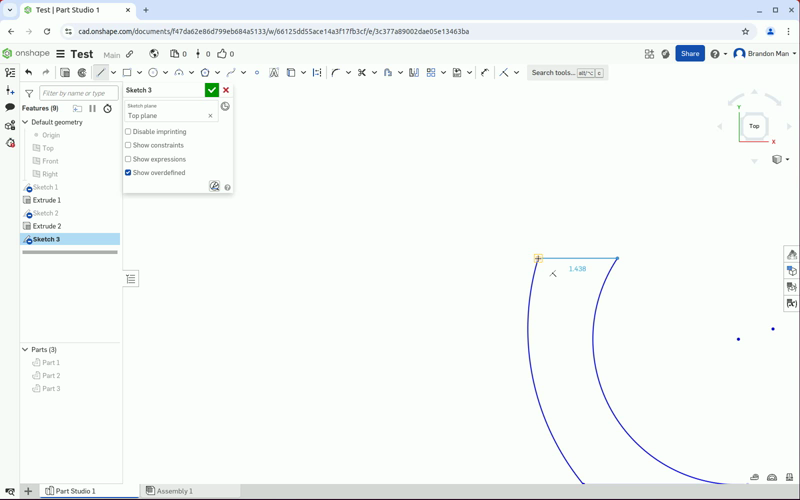
scroll(-6)
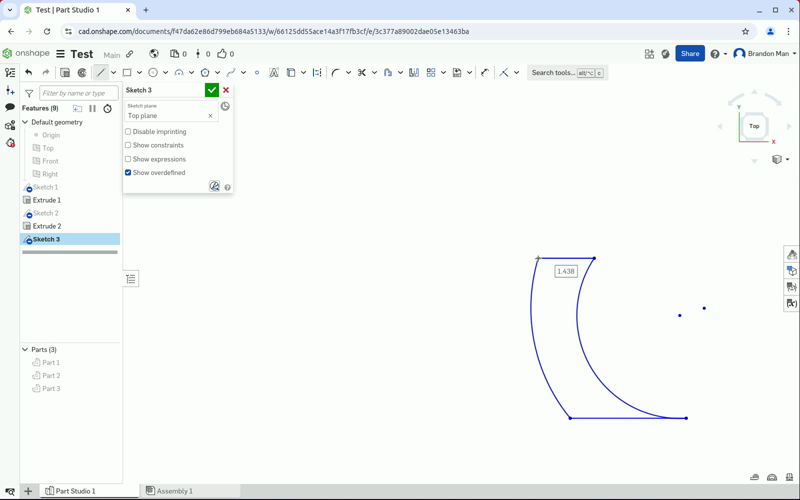
scroll(-6)
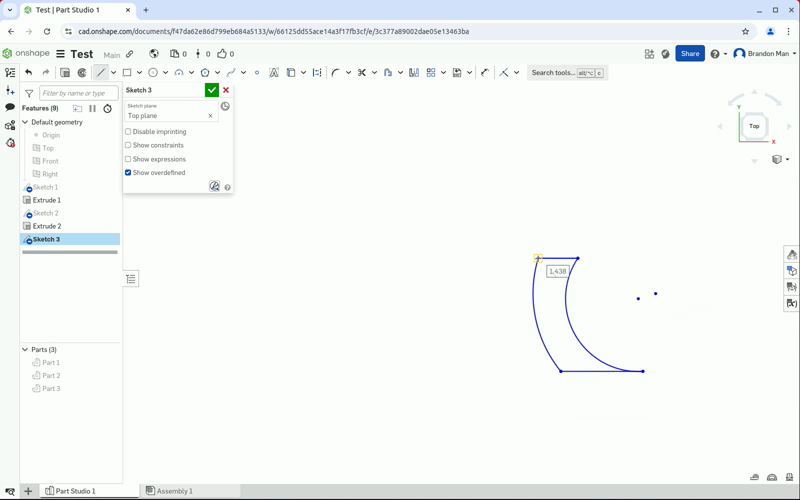
scroll(-6)
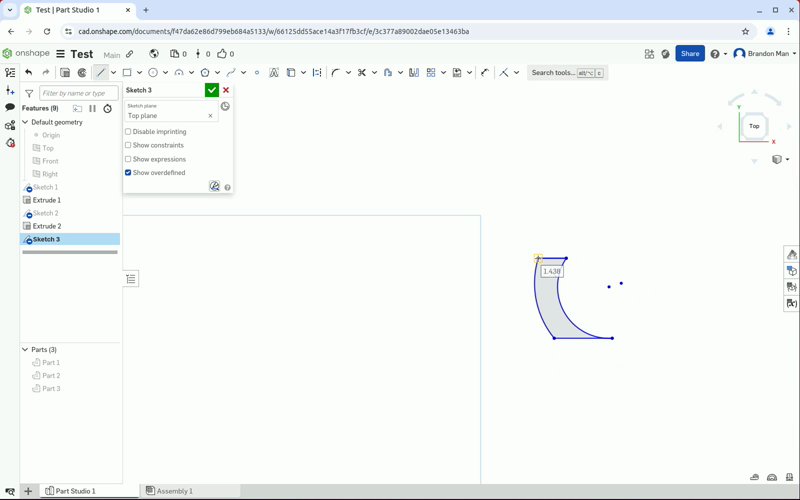
scroll(-6)
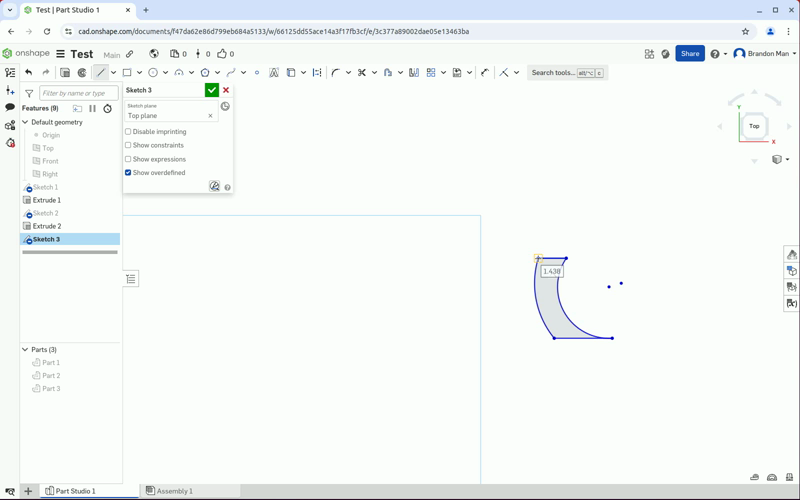
scroll(-6)
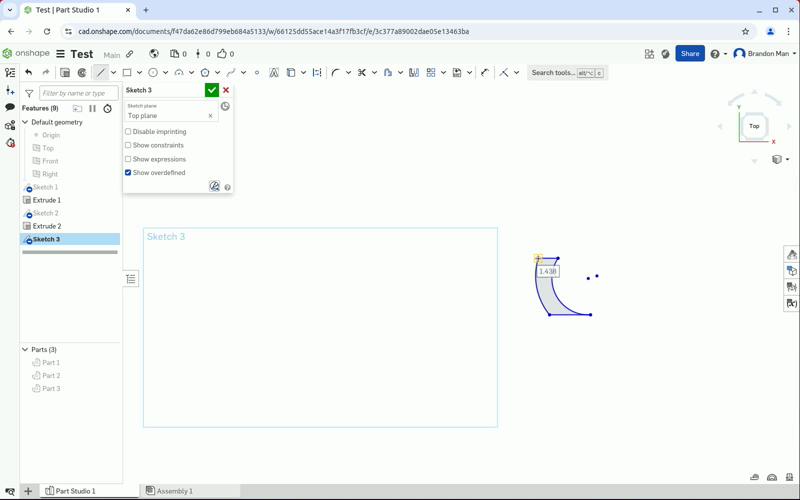
scroll(-6)
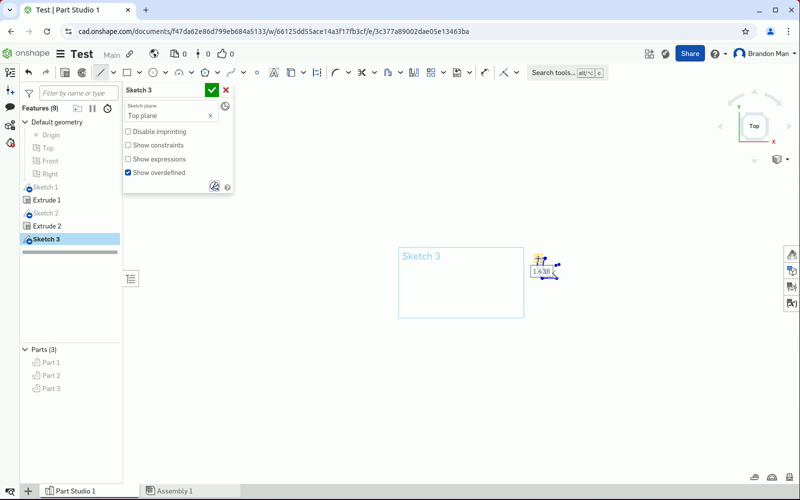
key(esc)
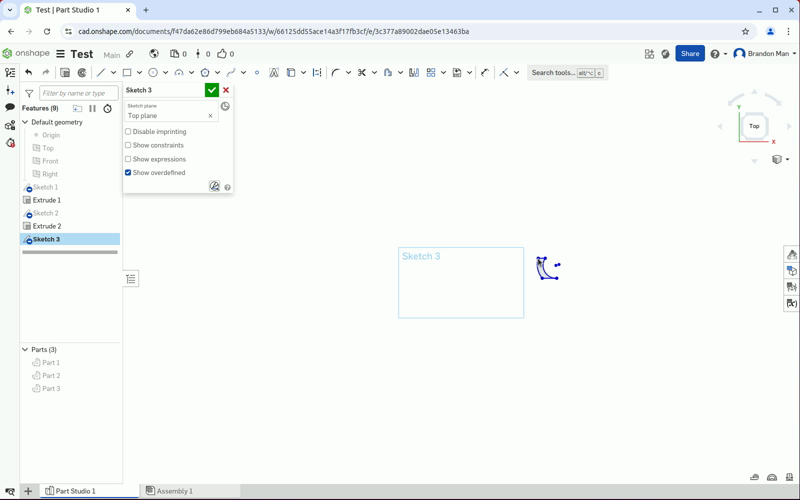
mouse_move(547, 276)
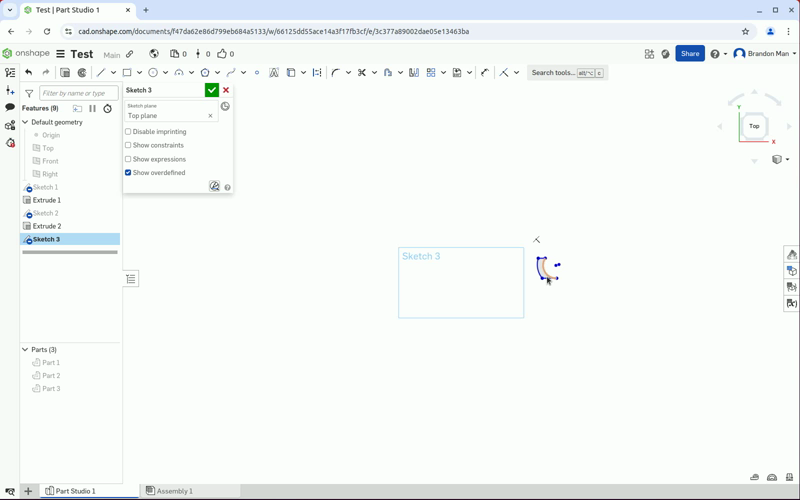
scroll(6)
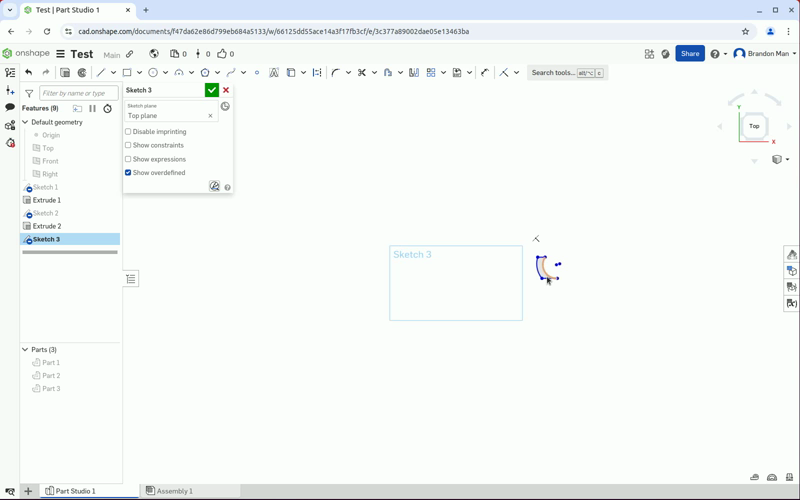
scroll(6)
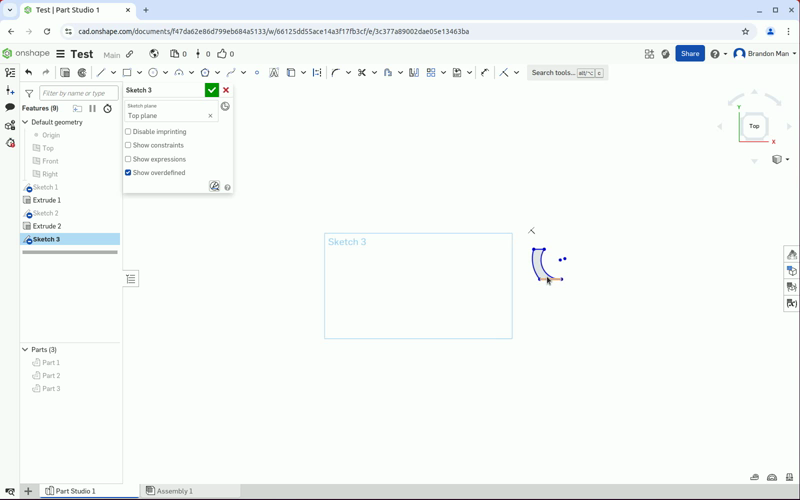
scroll(6)
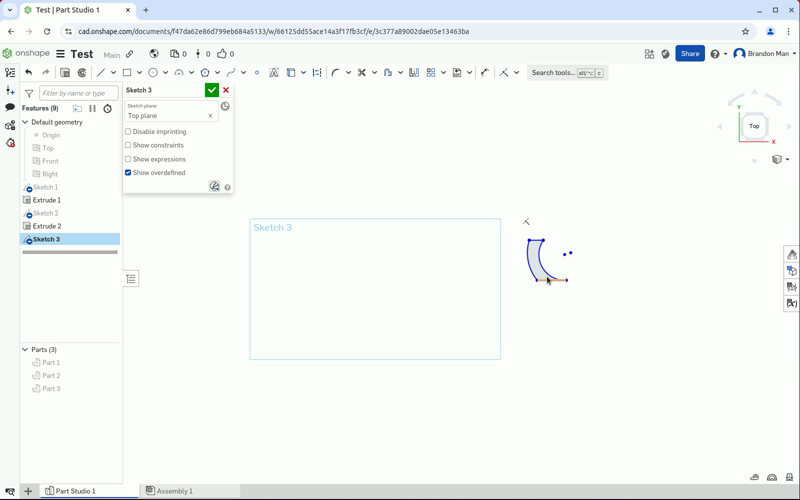
scroll(6)
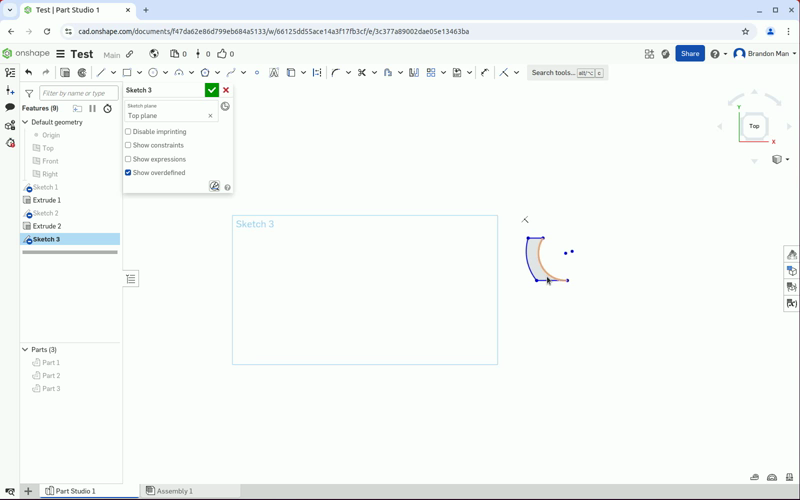
scroll(6)
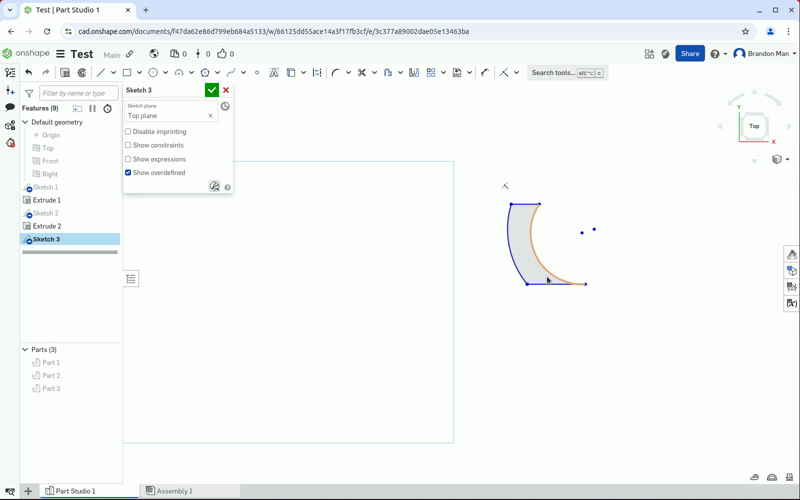
scroll(6)
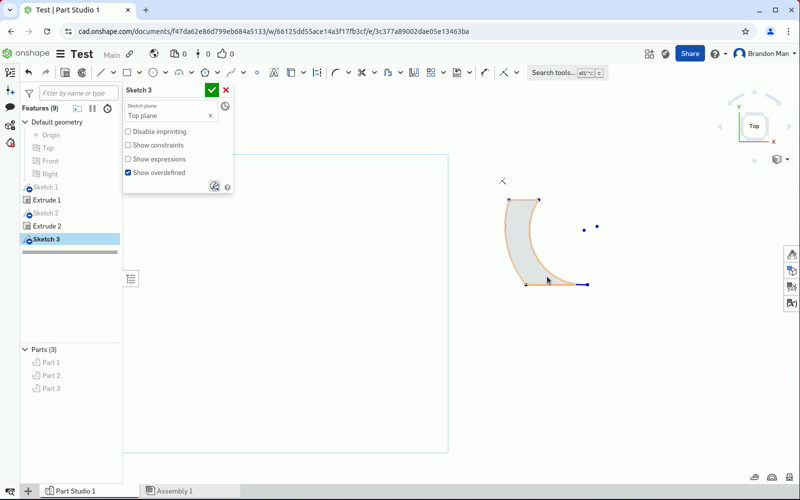
scroll(6)
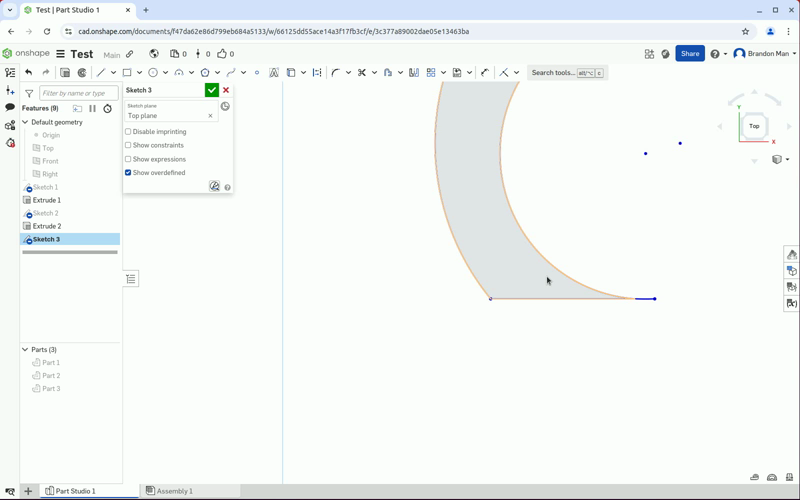
click(547, 276)
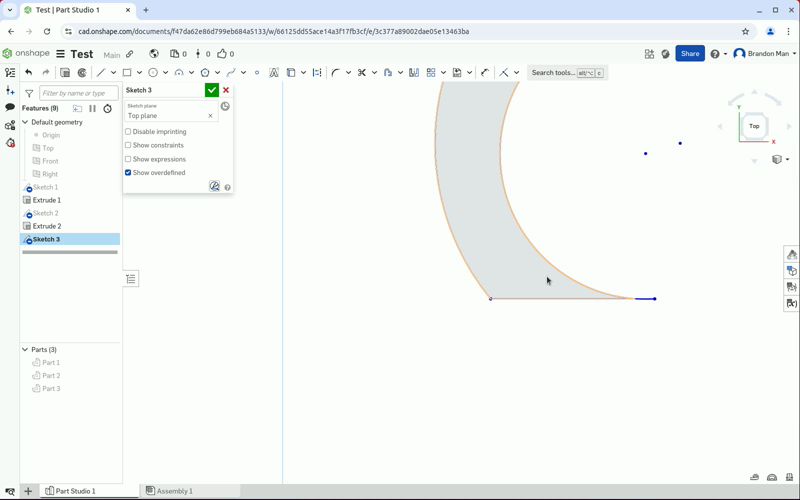
scroll(-6)
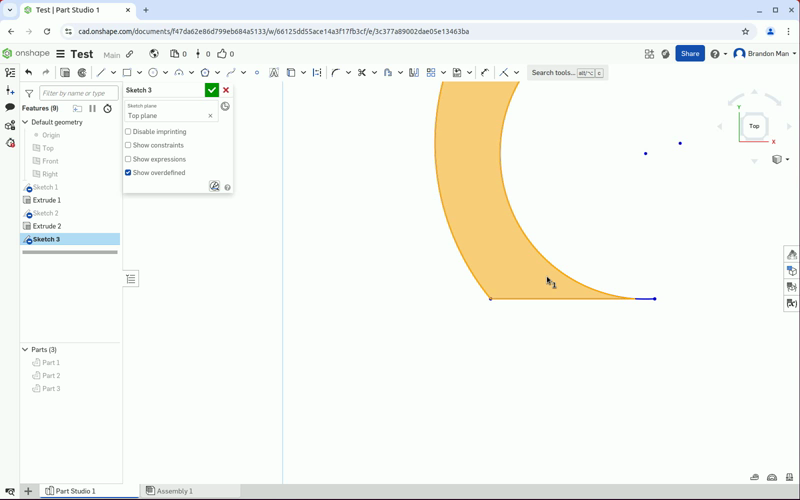
scroll(-6)
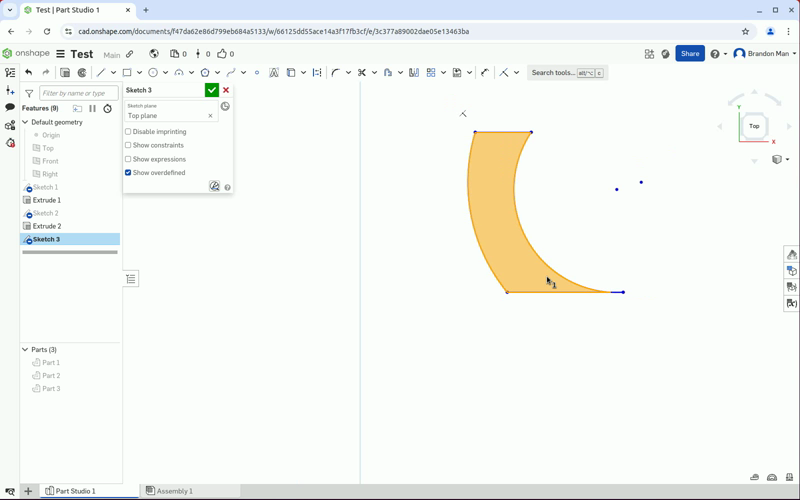
scroll(-6)
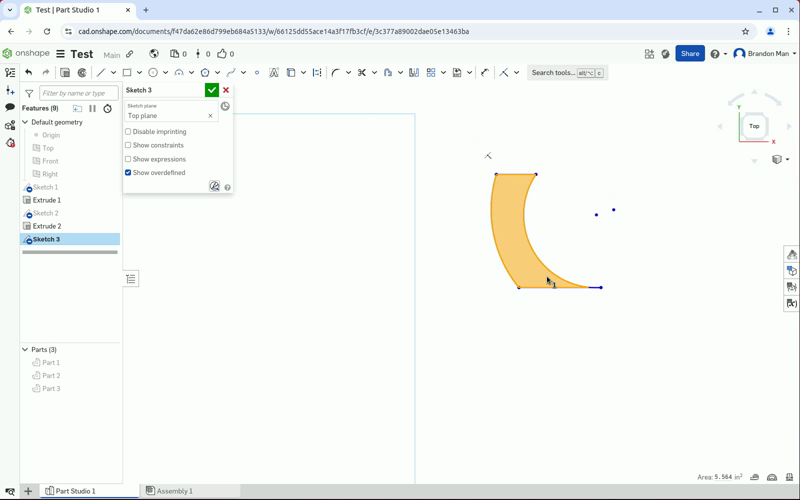
scroll(-6)
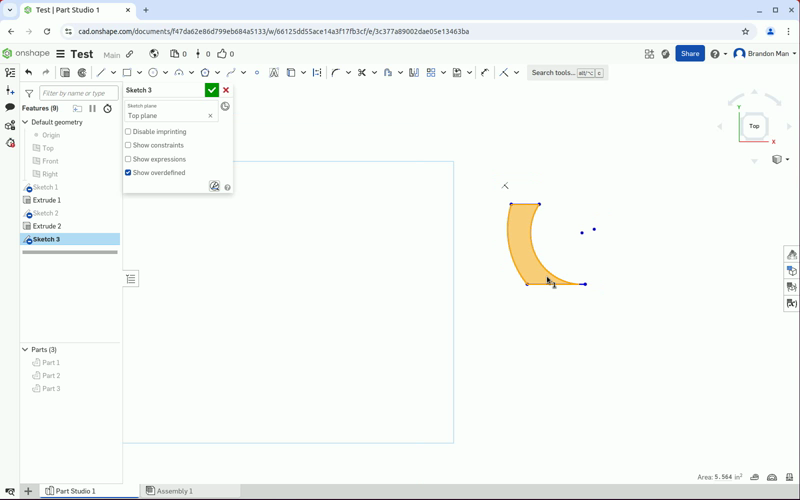
scroll(-6)
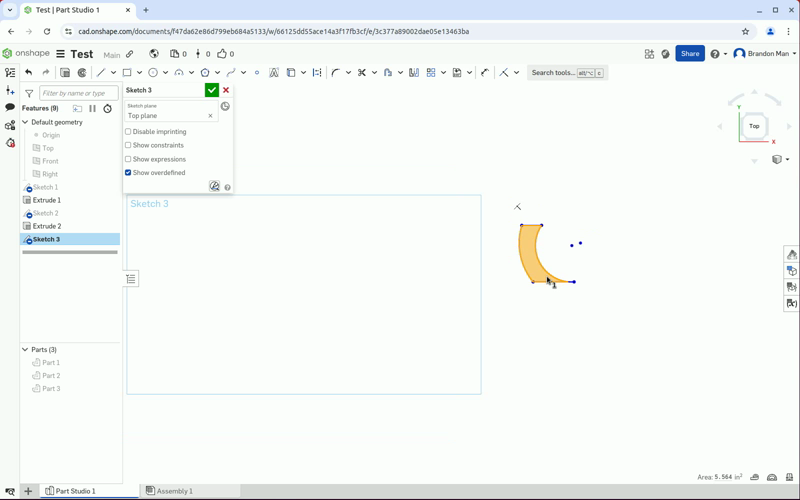
scroll(-6)
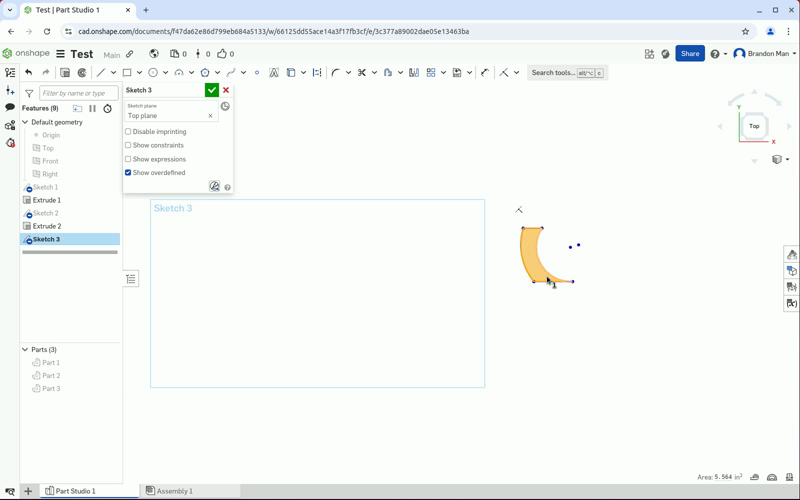
scroll(-6)
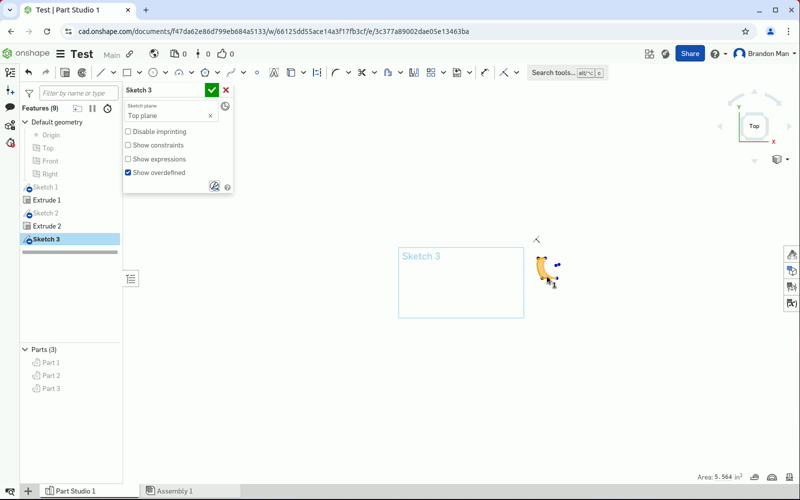
mouse_move(73, 352)
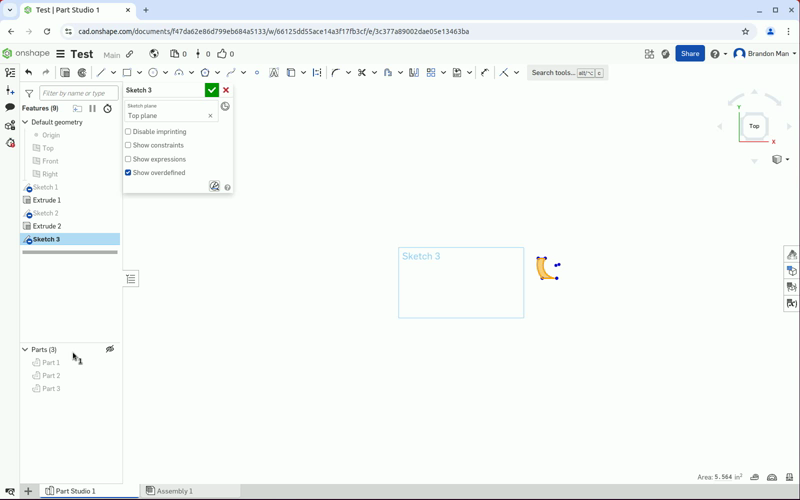
key(shift+y)
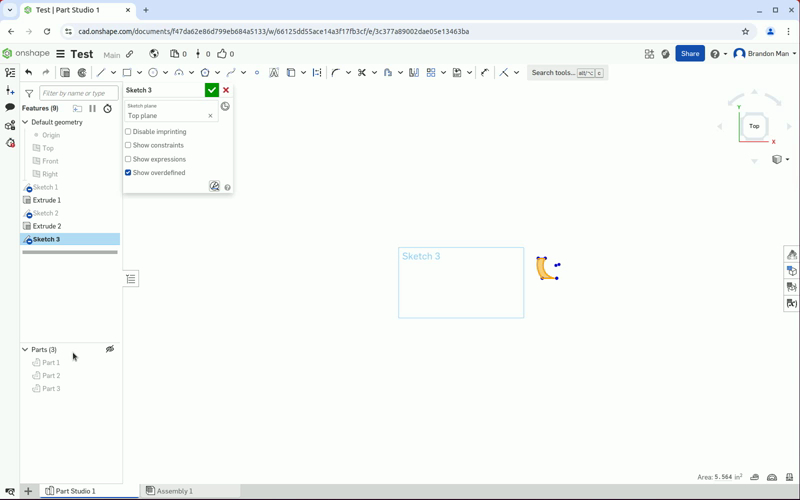
key(shift+e)
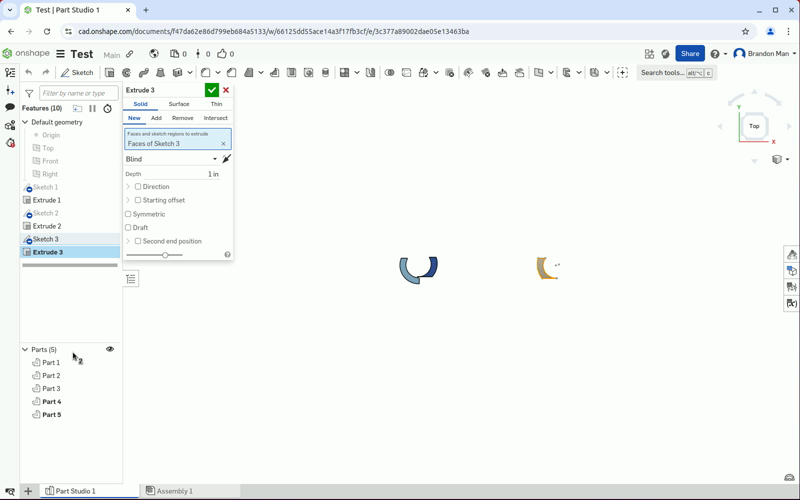
mouse_move(143, 106)
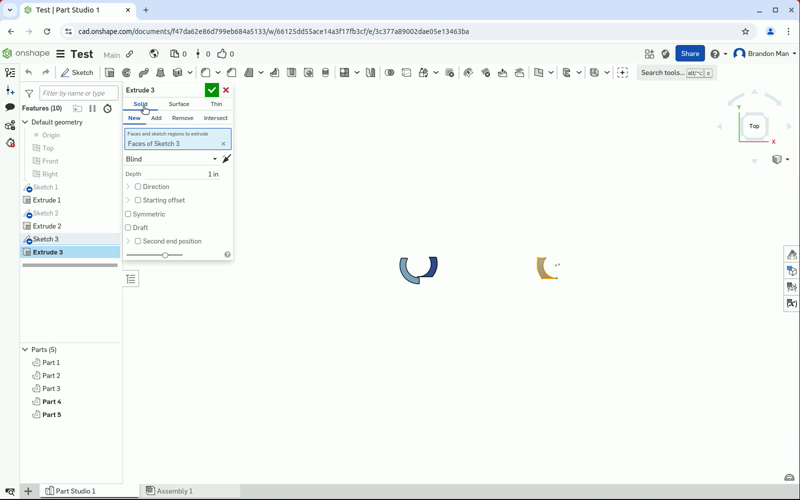
click(143, 106)
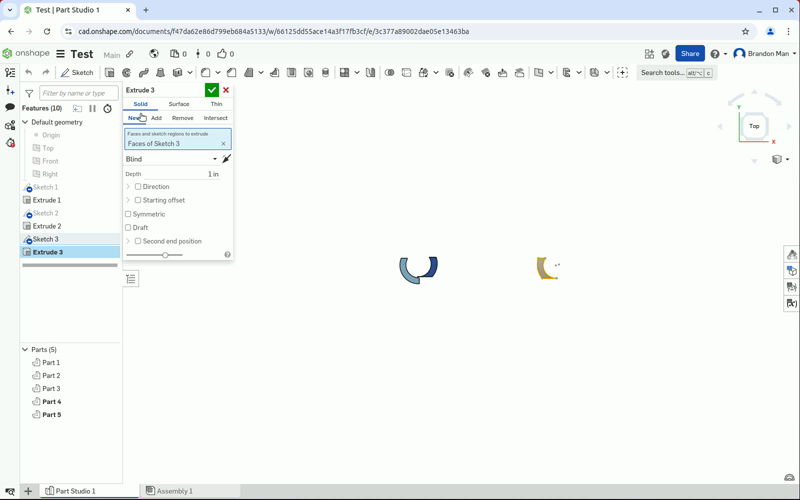
mouse_move(137, 120)
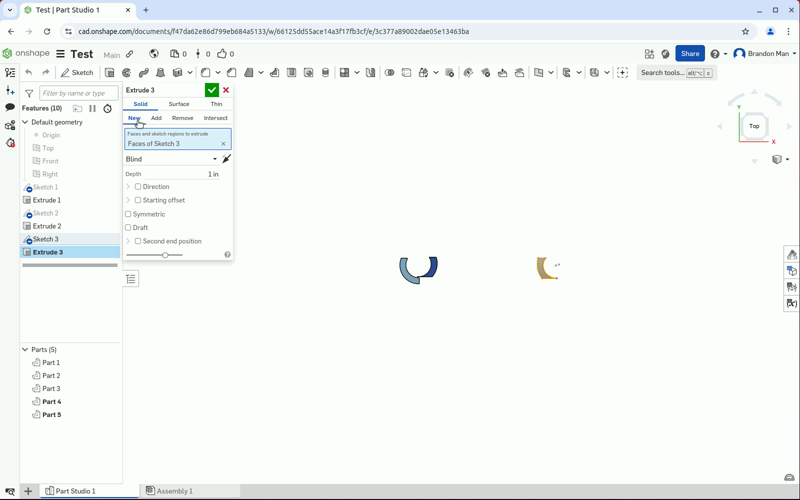
click(137, 120)
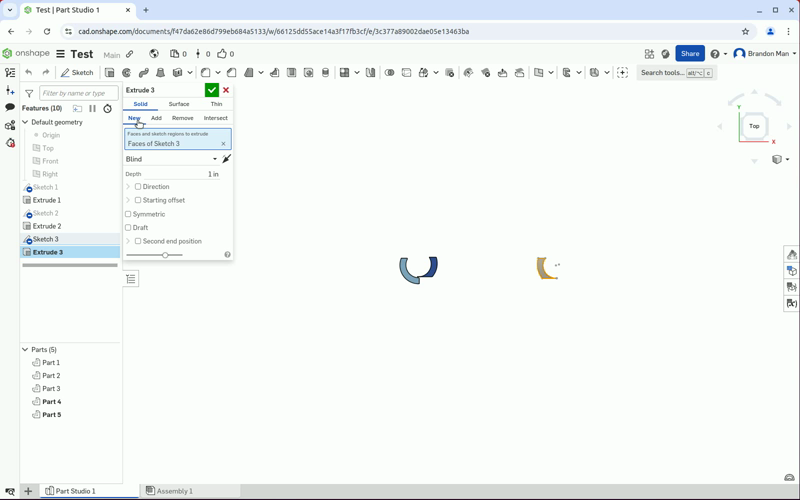
key(tab, 4)
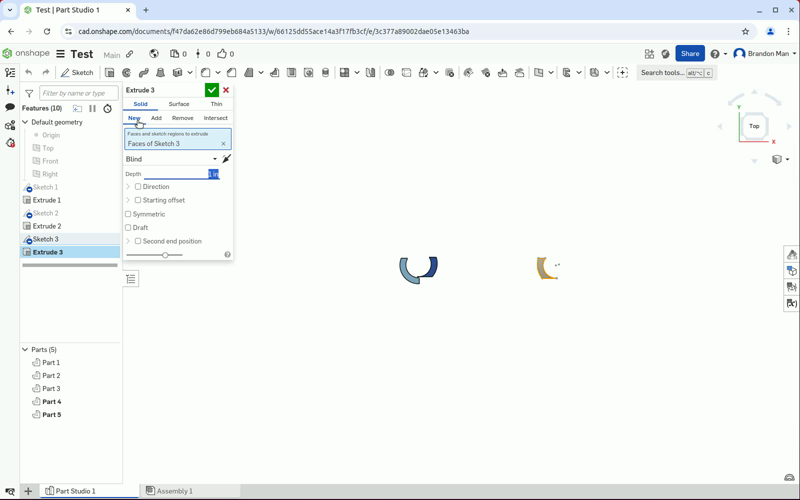
text(5.536)
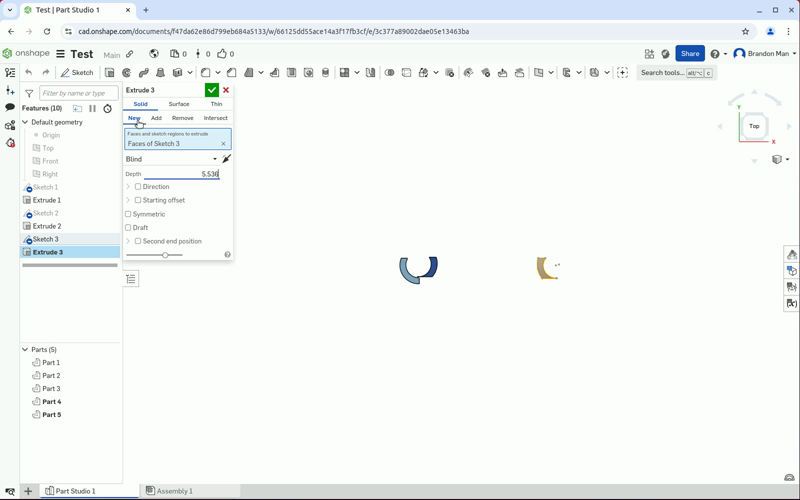
key(enter)
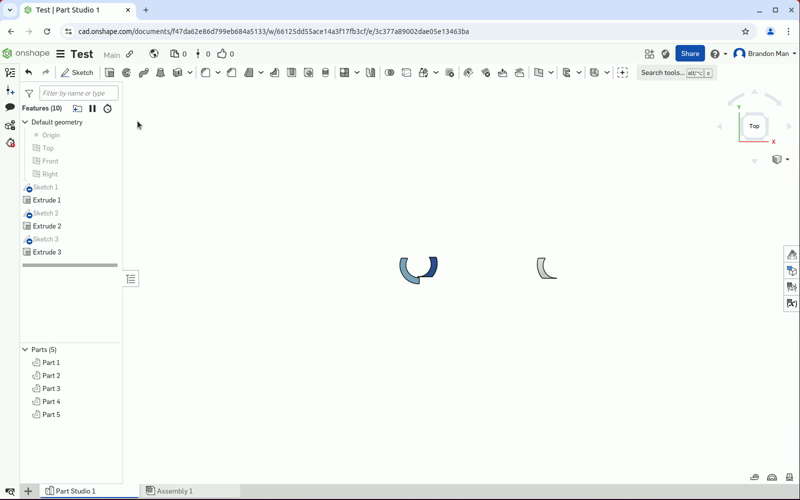
key(shift+h)
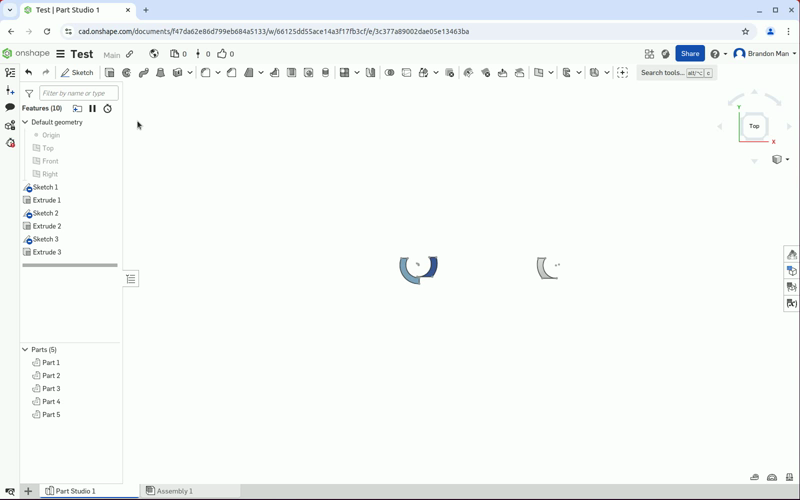
key(shift+h)
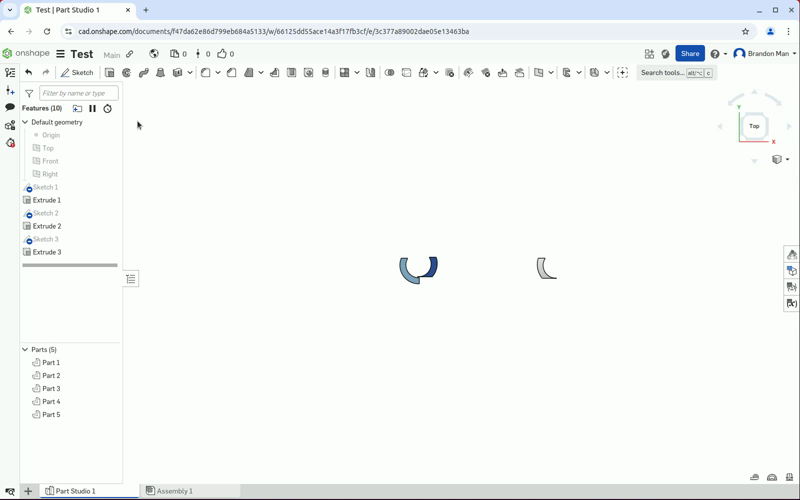
mouse_move(73, 189)
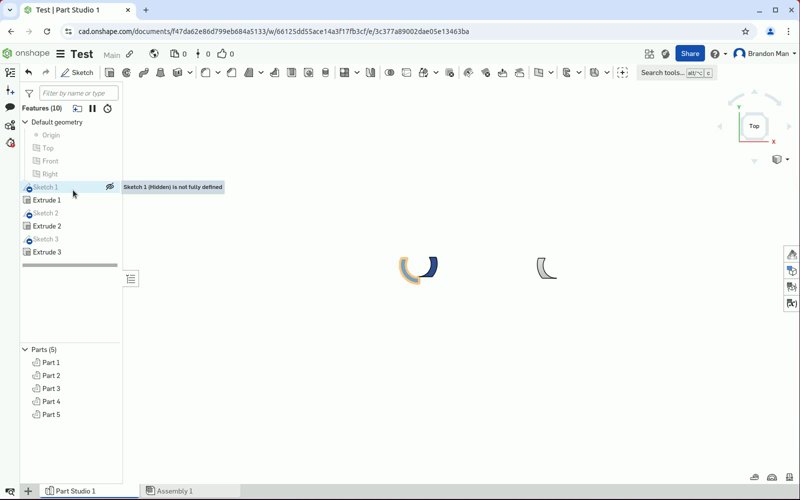
click(73, 189)
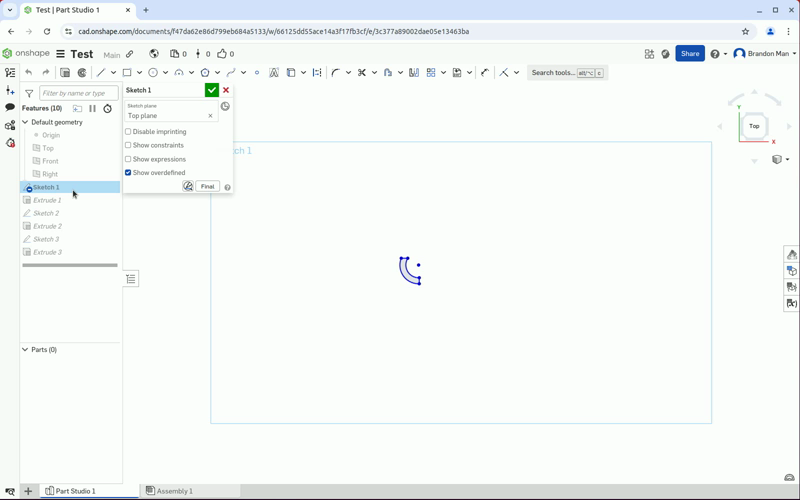
mouse_move(229, 92)
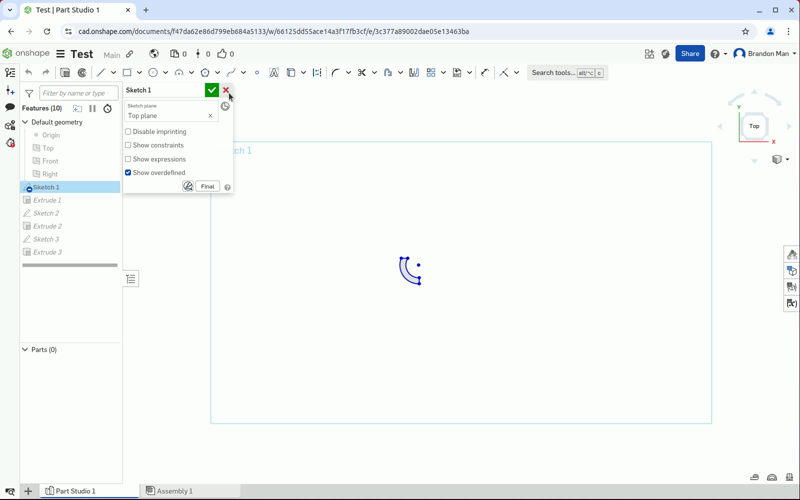
click(229, 92)
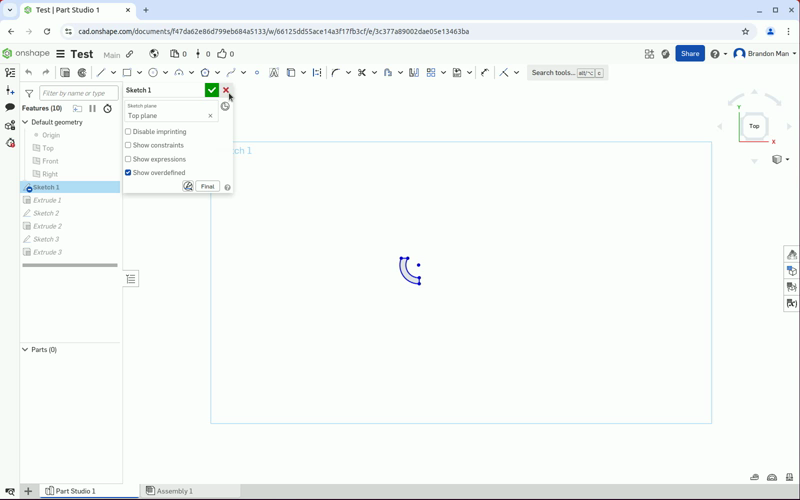
key(shift+s)
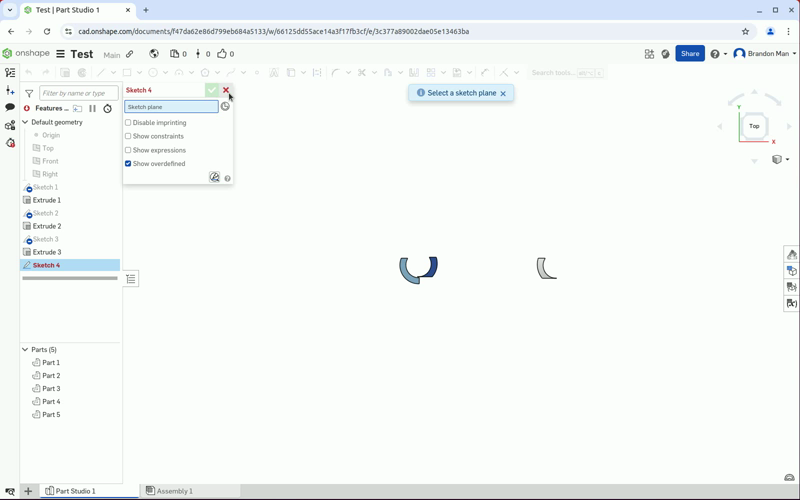
mouse_move(73, 150)
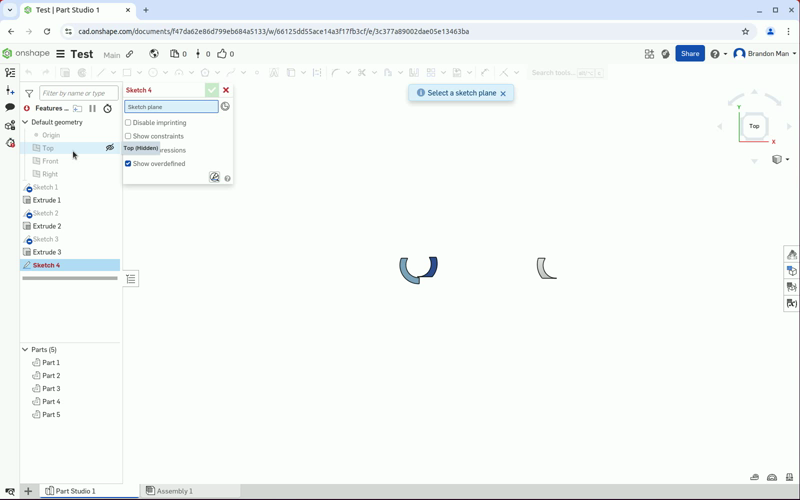
click(73, 150)
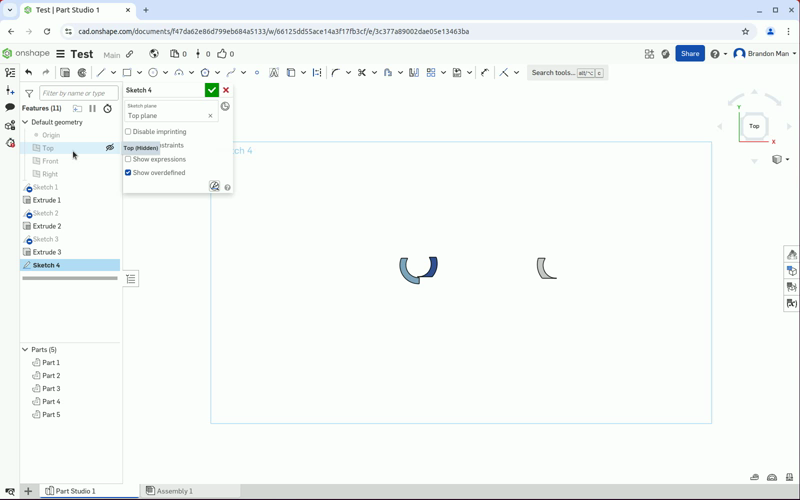
mouse_move(73, 352)
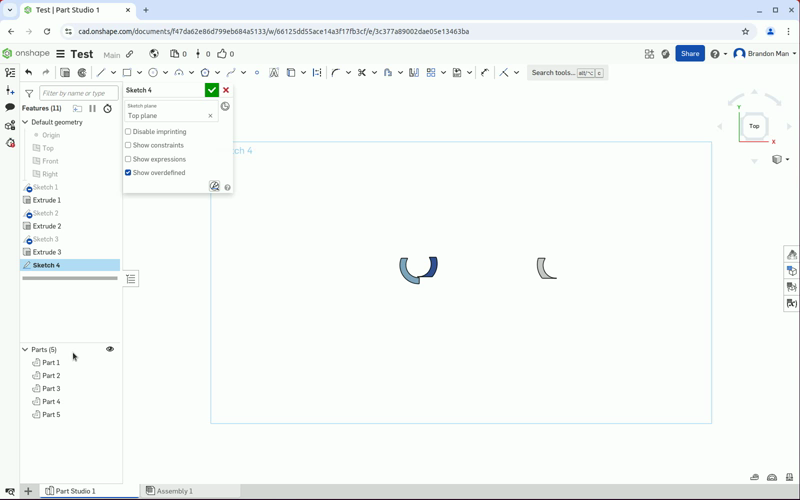
key(y)
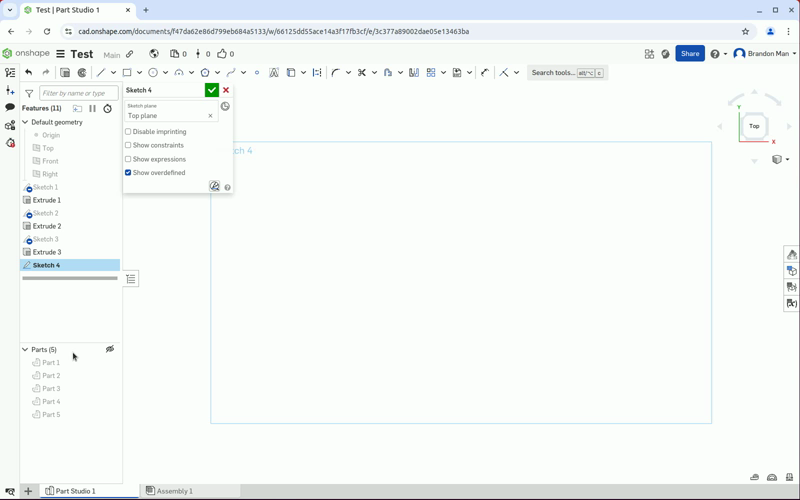
key(a)
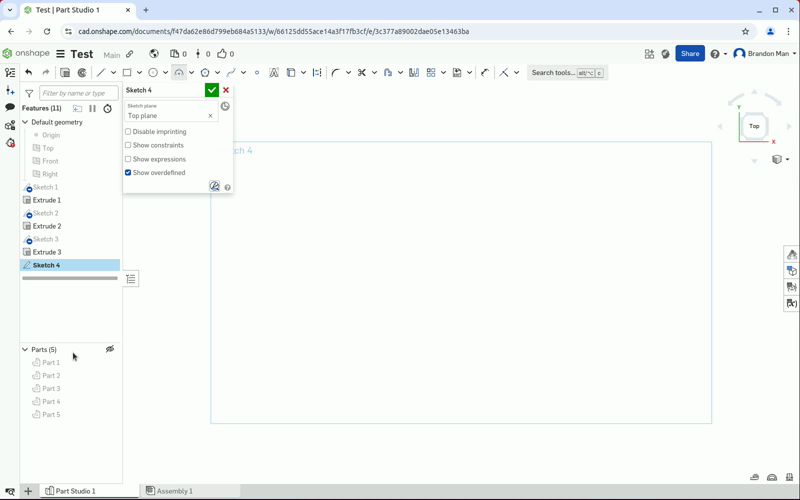
key_down(shift)
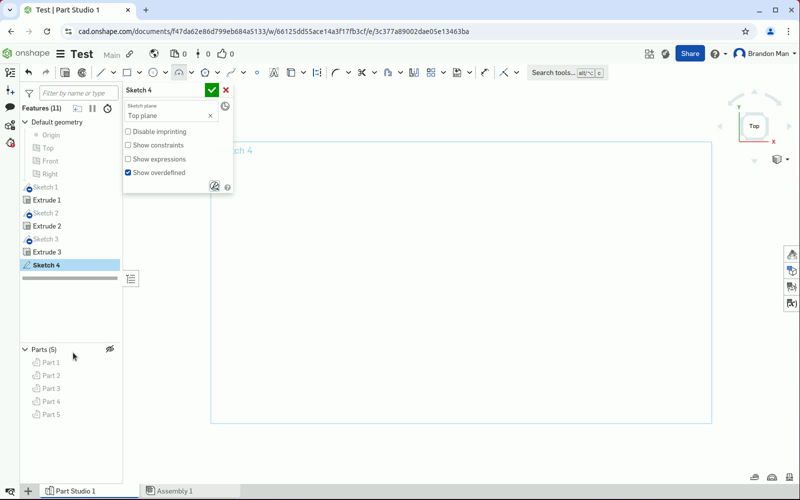
mouse_move(554, 282)
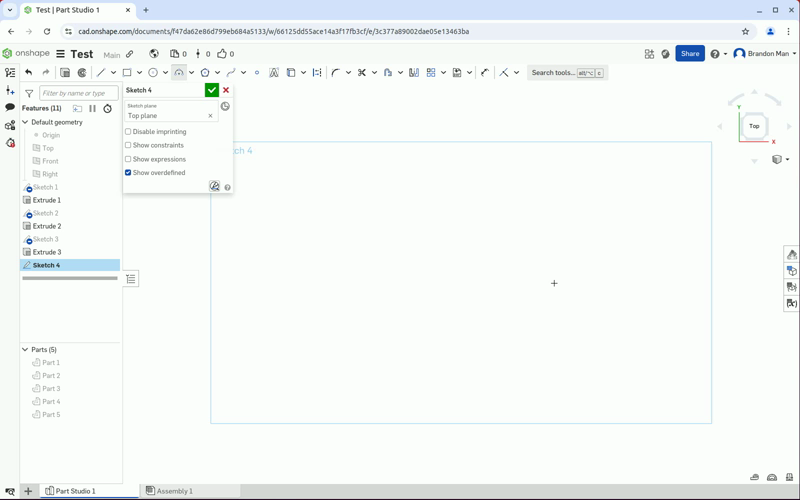
click(554, 282)
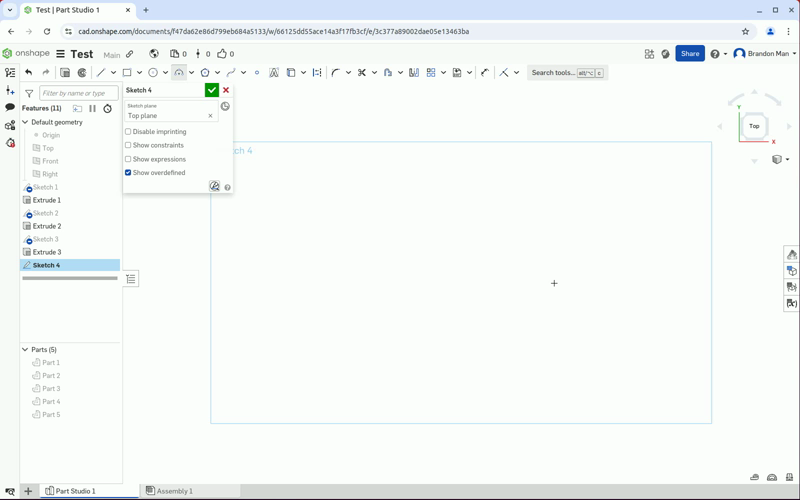
key_up(shift)
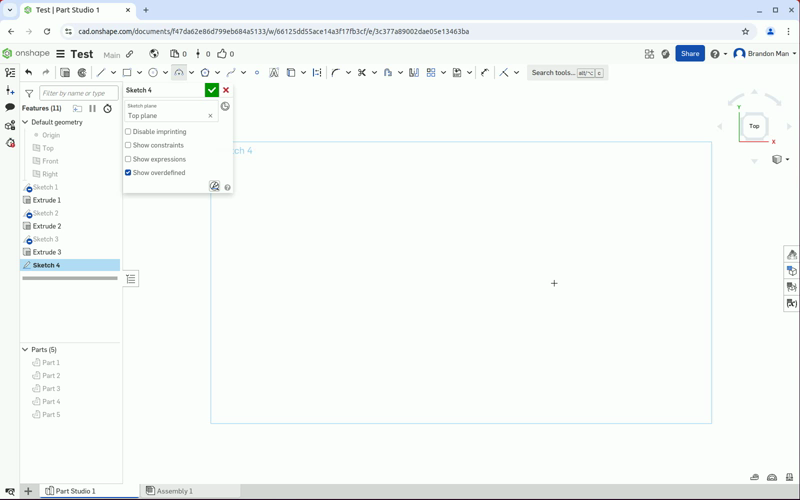
key_down(shift)
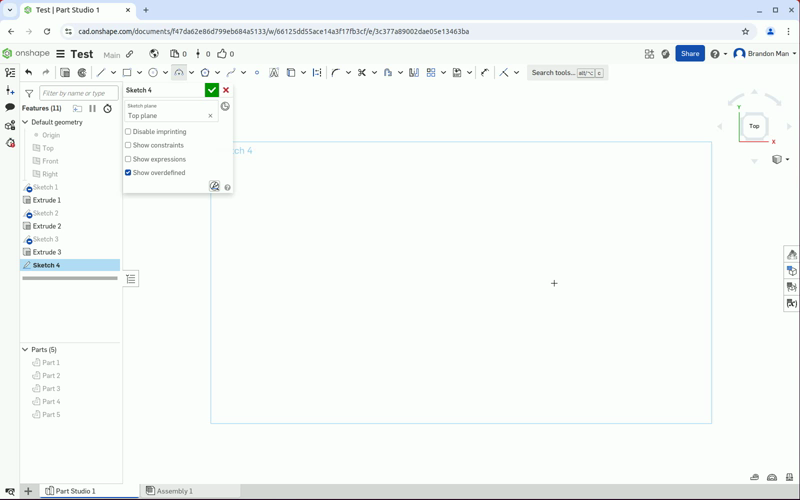
mouse_move(572, 257)
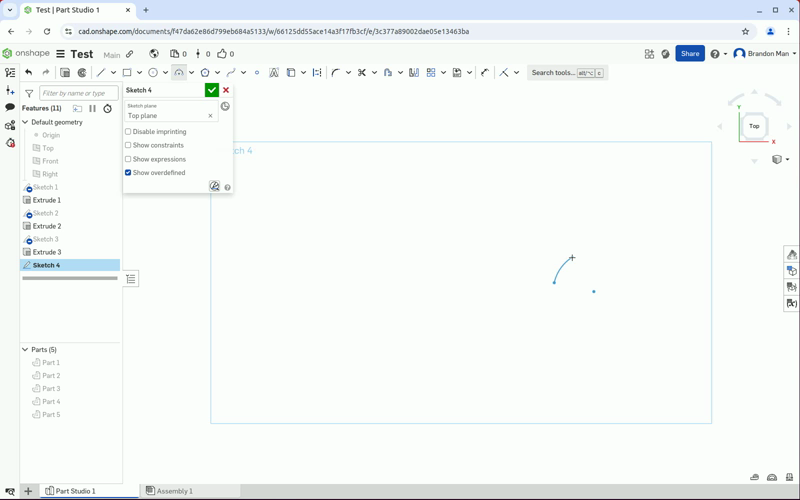
click(572, 257)
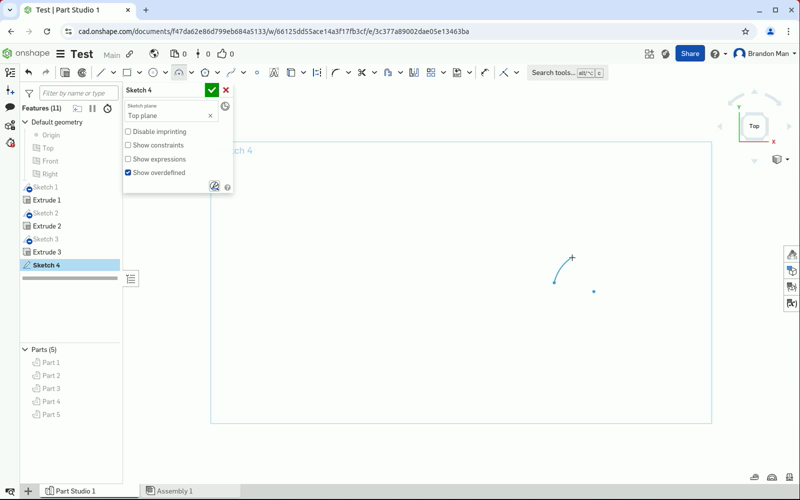
mouse_move(570, 274)
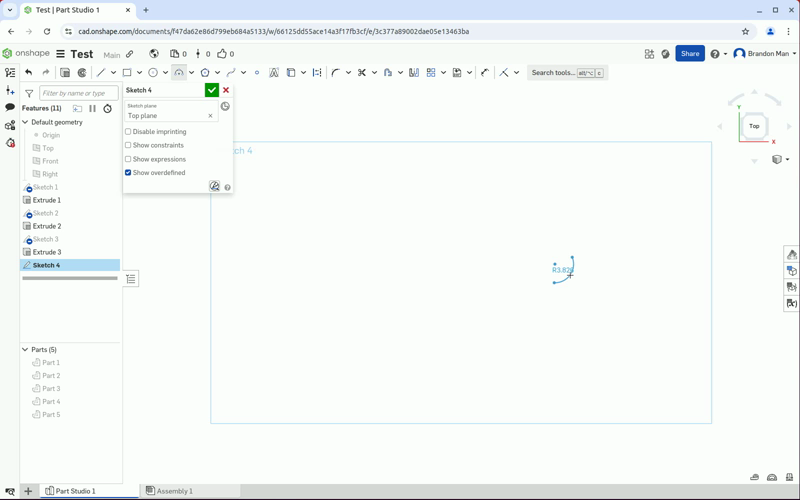
click(570, 274)
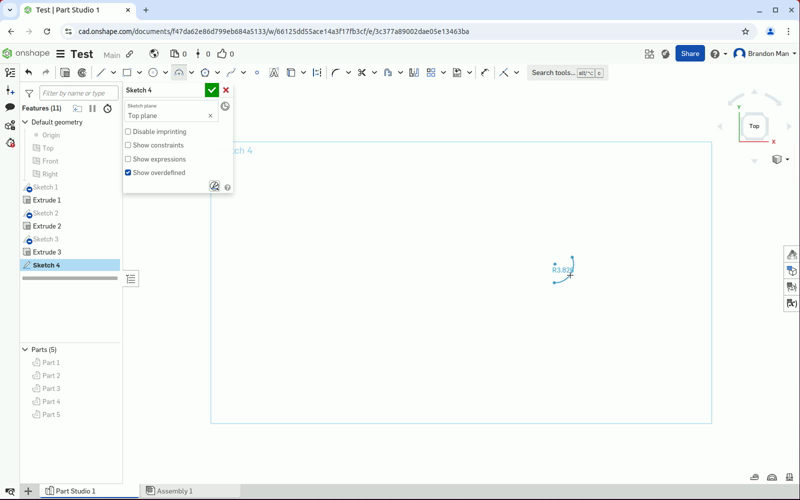
key_up(shift)
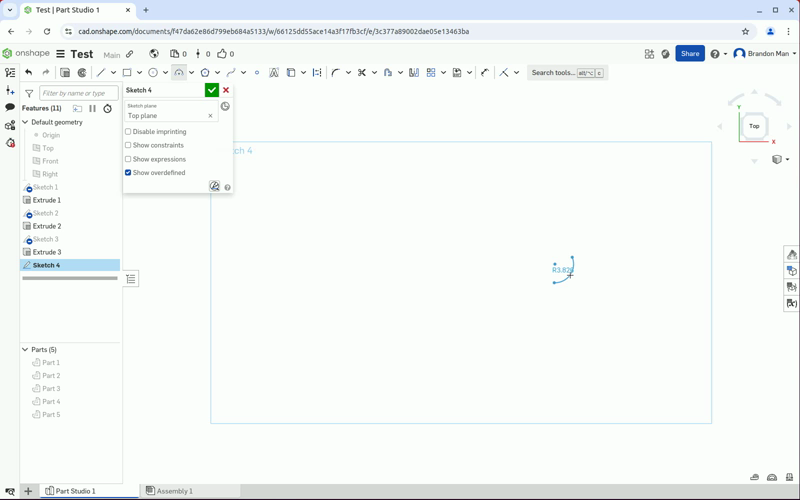
key(esc)
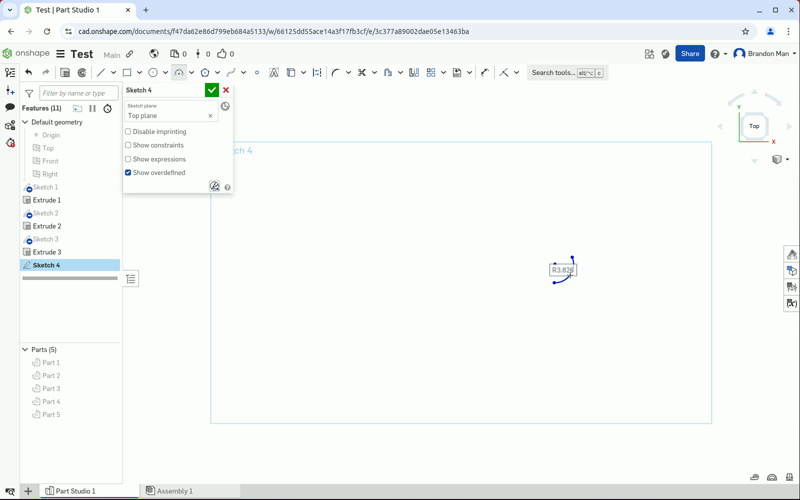
key(l)
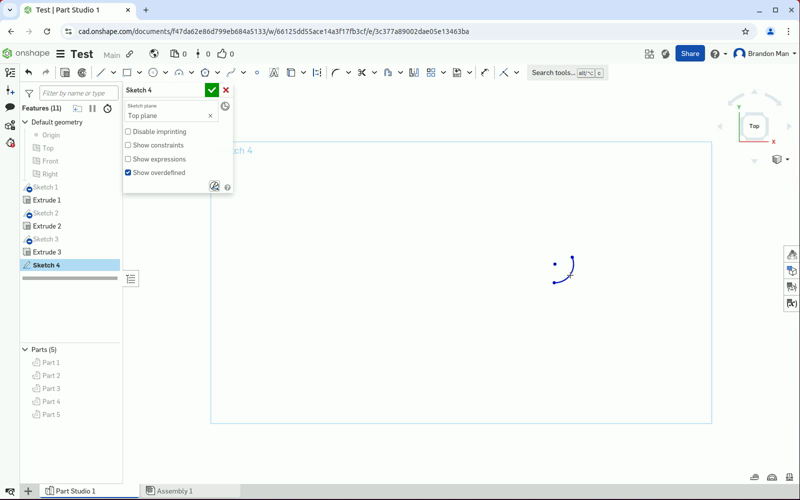
mouse_move(572, 257)
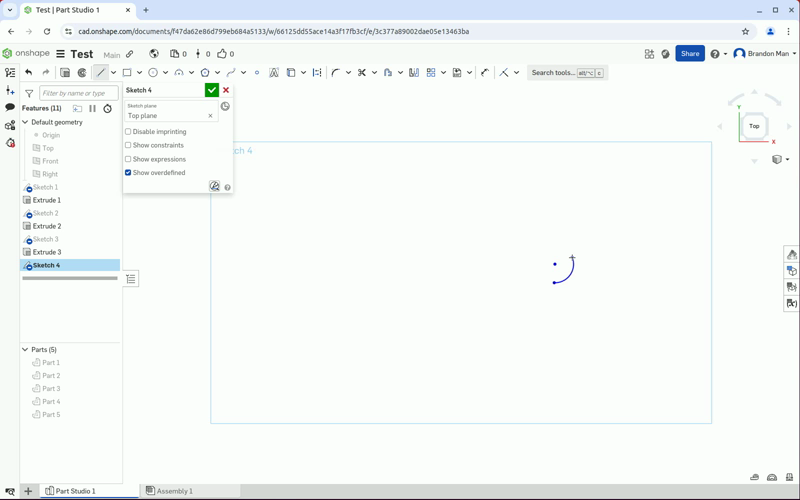
click(572, 257)
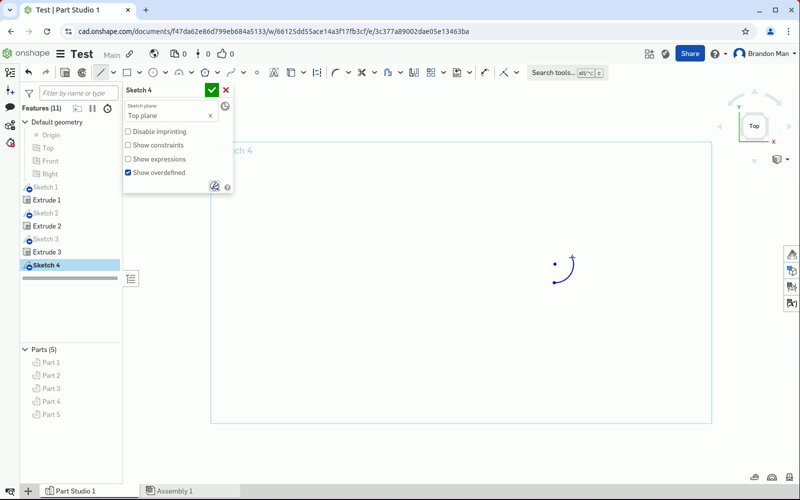
key_down(shift)
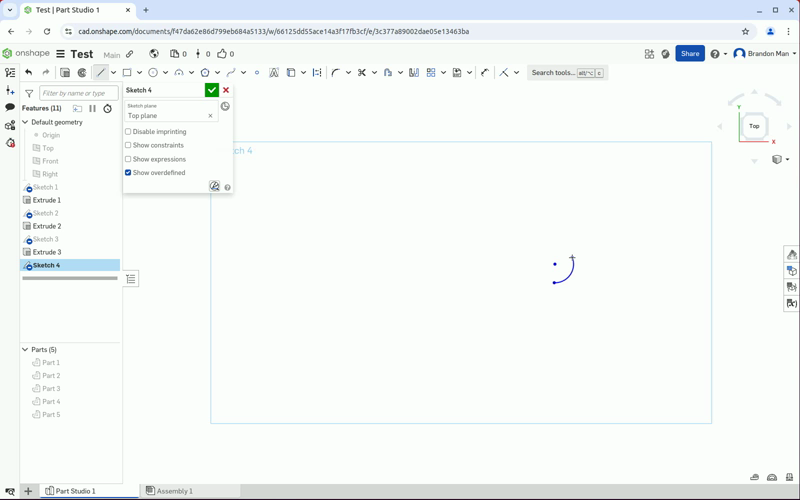
mouse_move(589, 257)
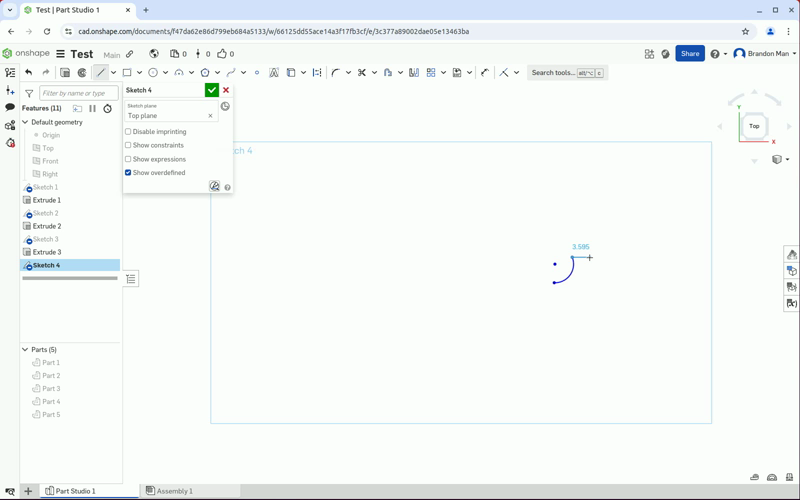
mouse_move(565, 257)
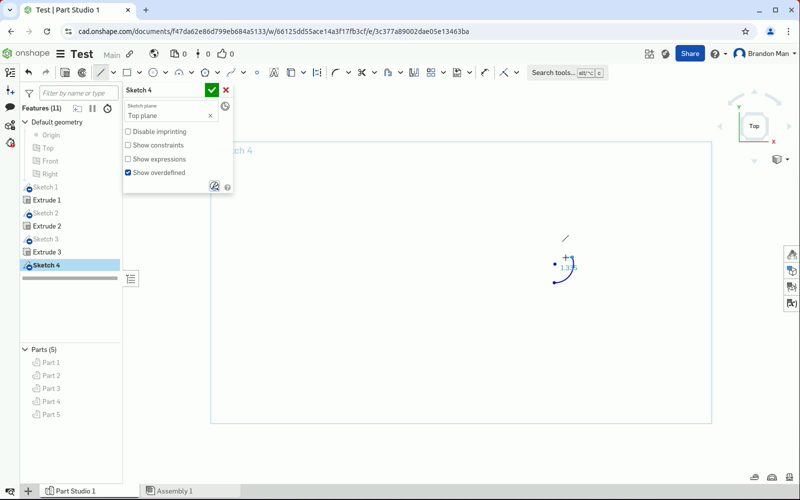
scroll(6)
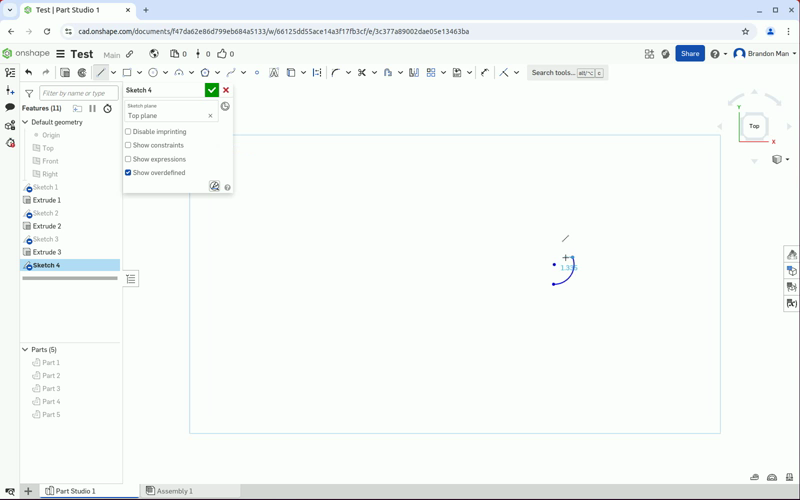
scroll(6)
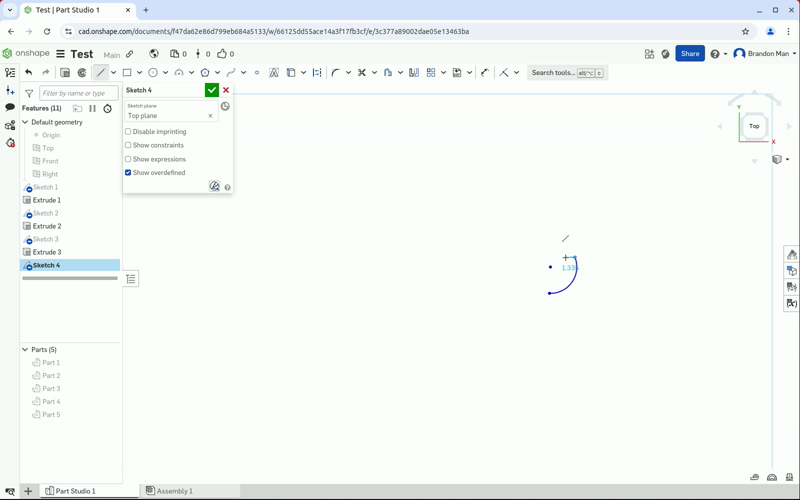
scroll(6)
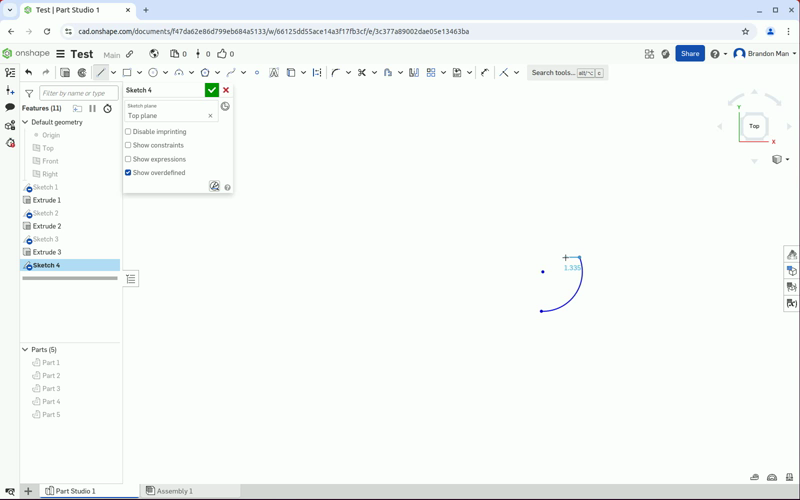
scroll(6)
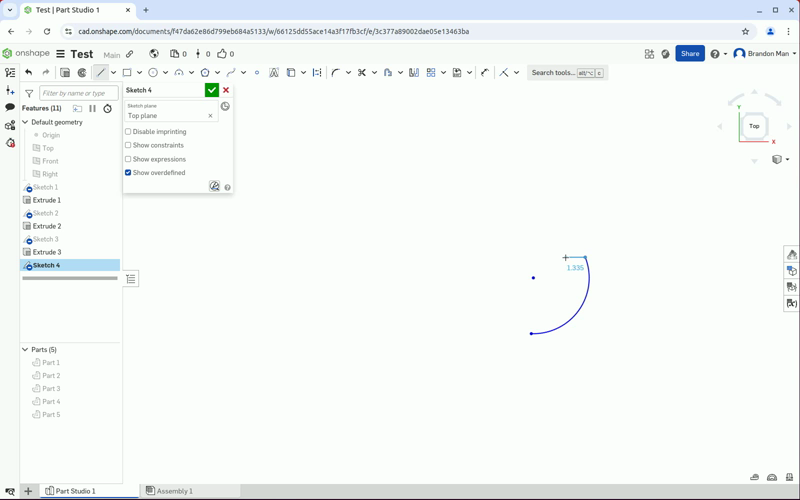
scroll(6)
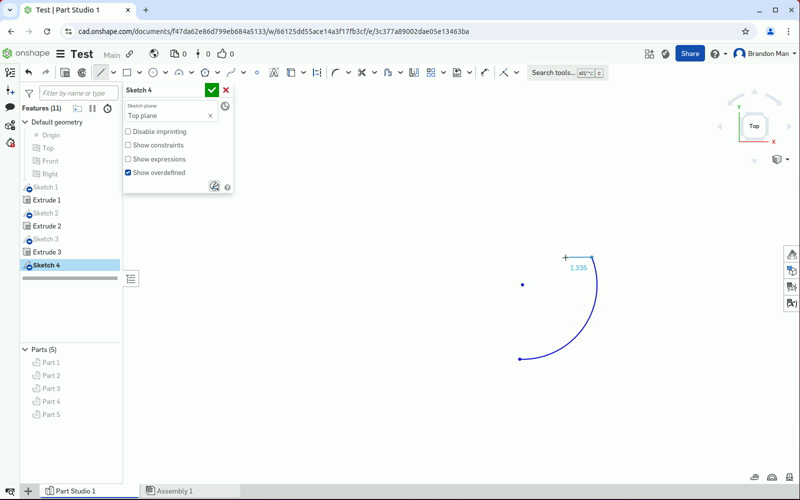
scroll(6)
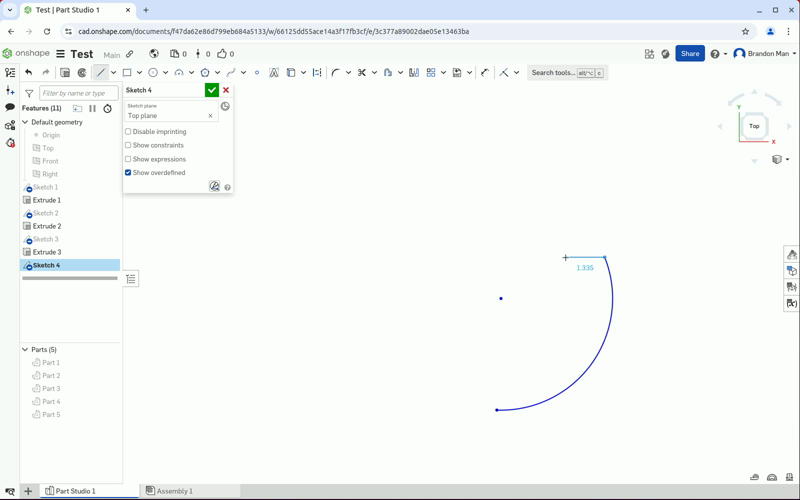
scroll(6)
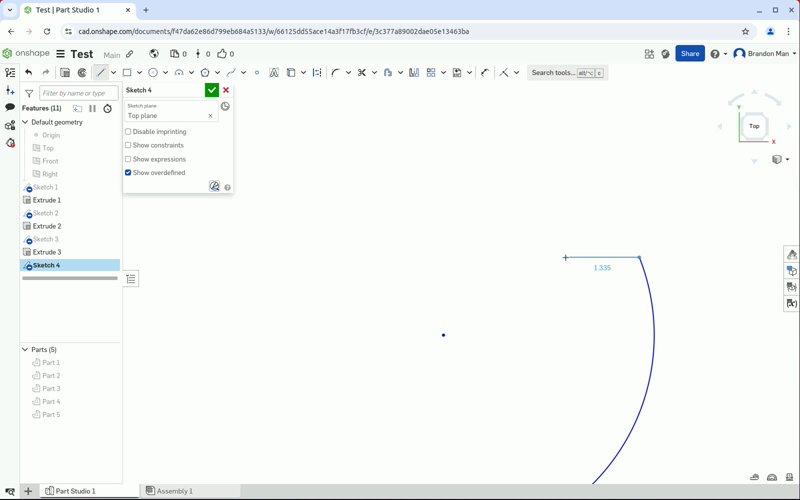
click(565, 257)
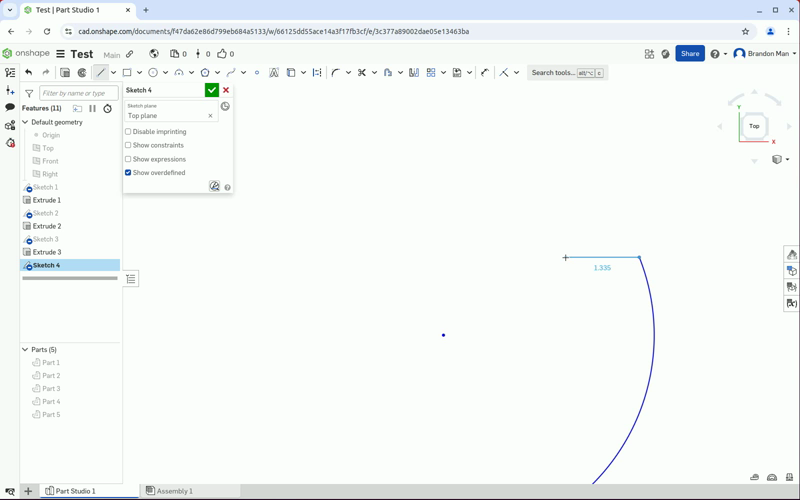
scroll(-6)
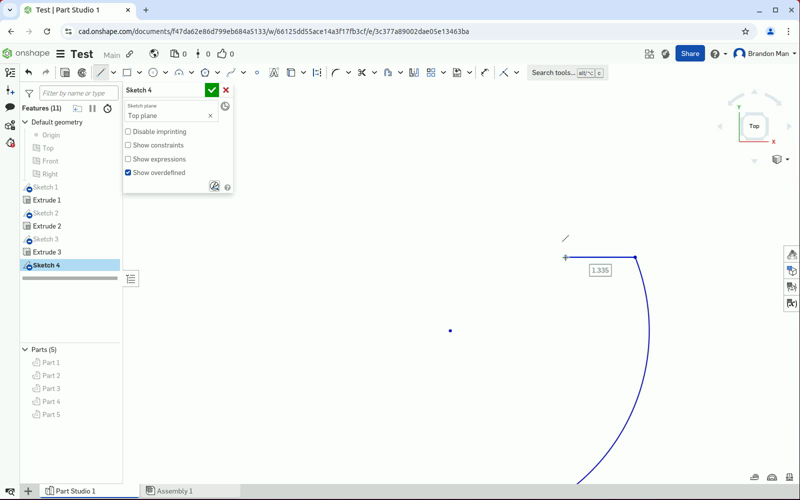
scroll(-6)
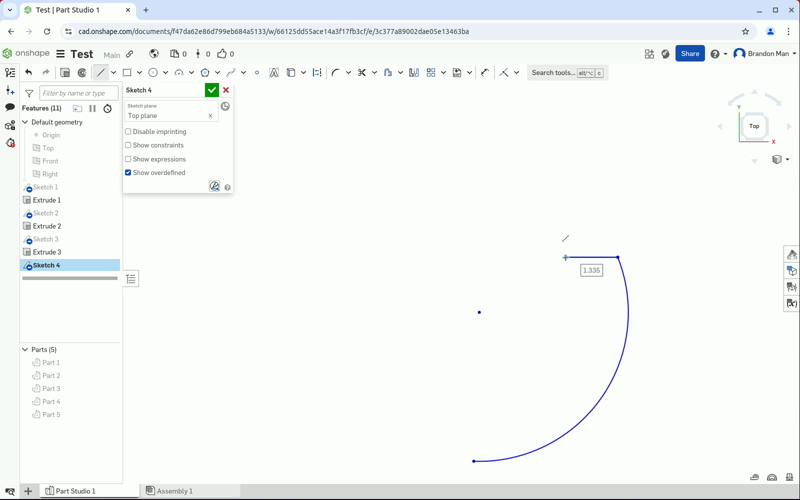
scroll(-6)
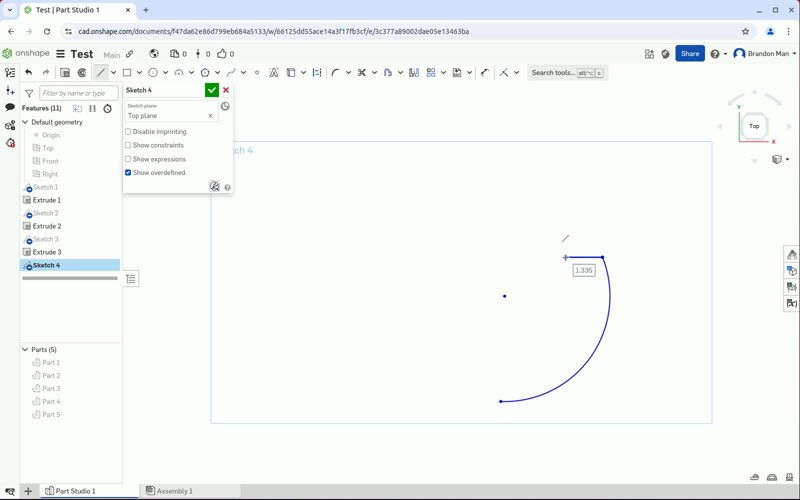
scroll(-6)
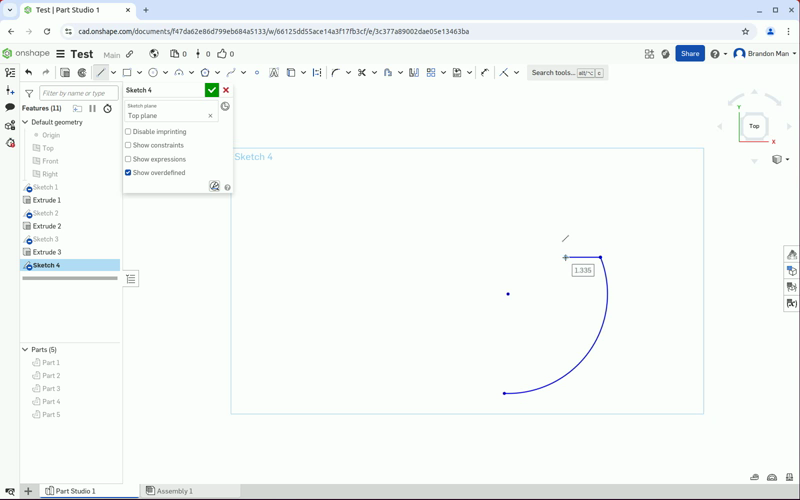
scroll(-6)
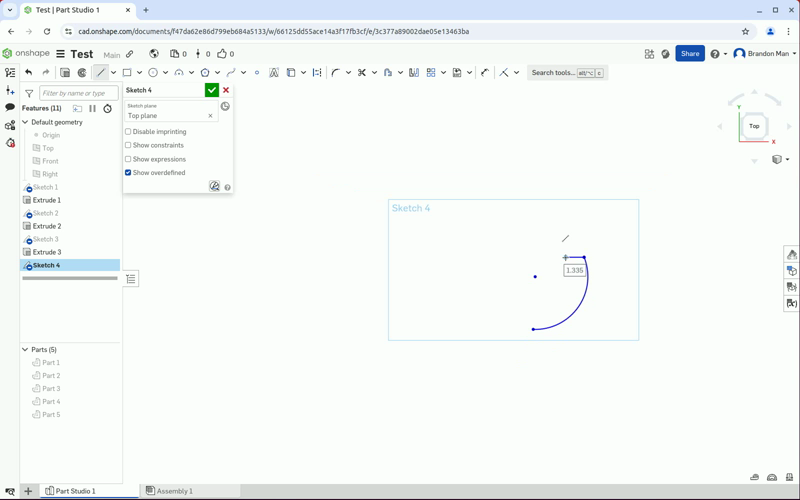
scroll(-6)
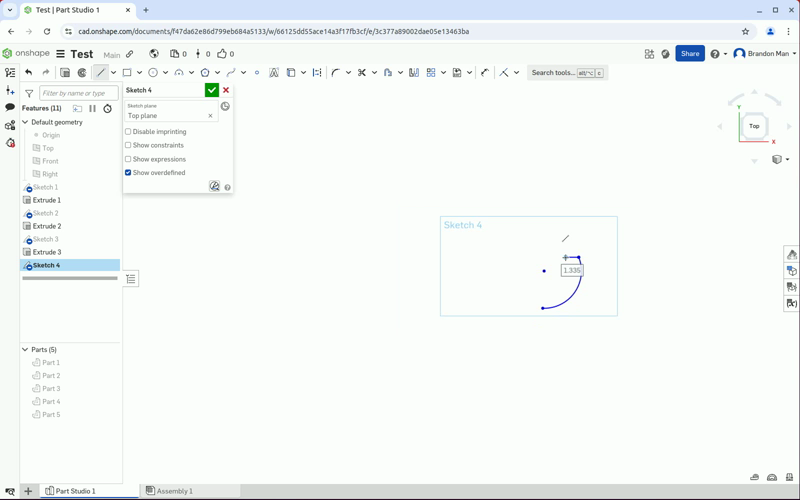
scroll(-6)
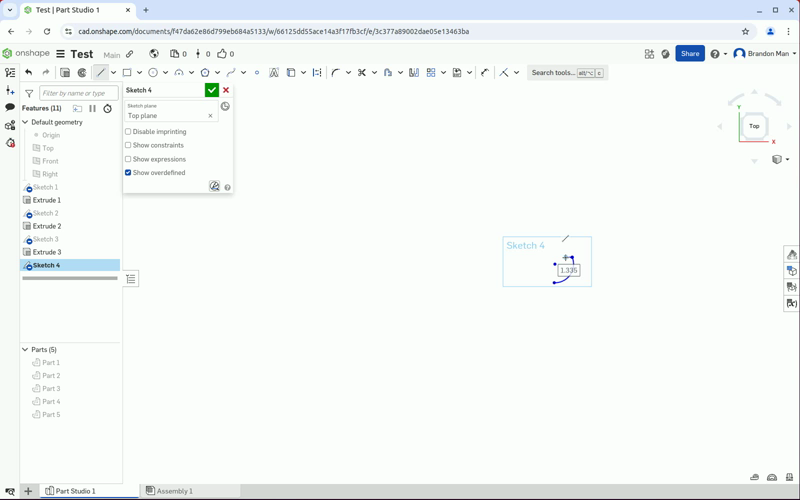
key_up(shift)
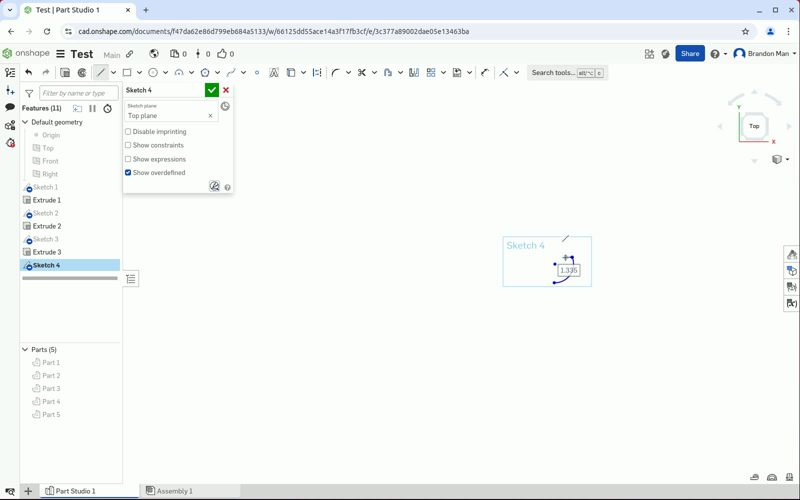
key(esc)
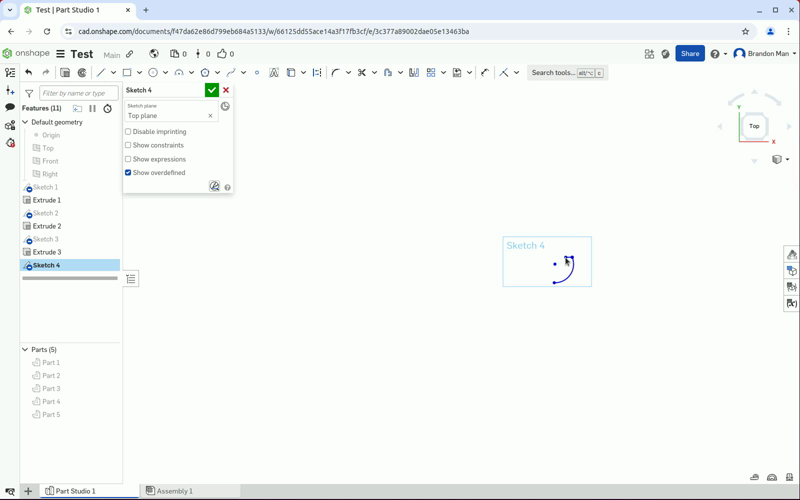
key(a)
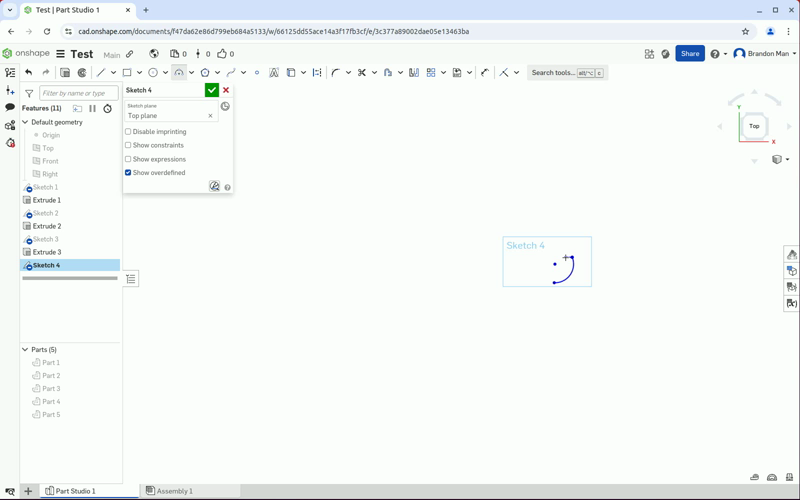
mouse_move(565, 257)
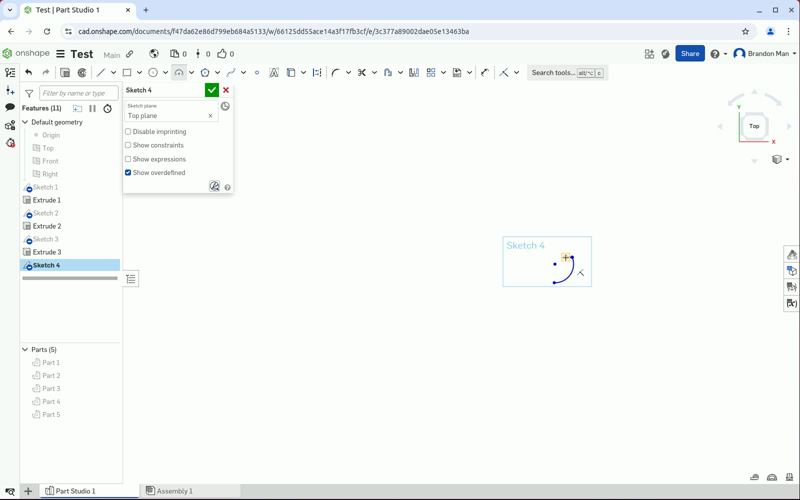
click(565, 257)
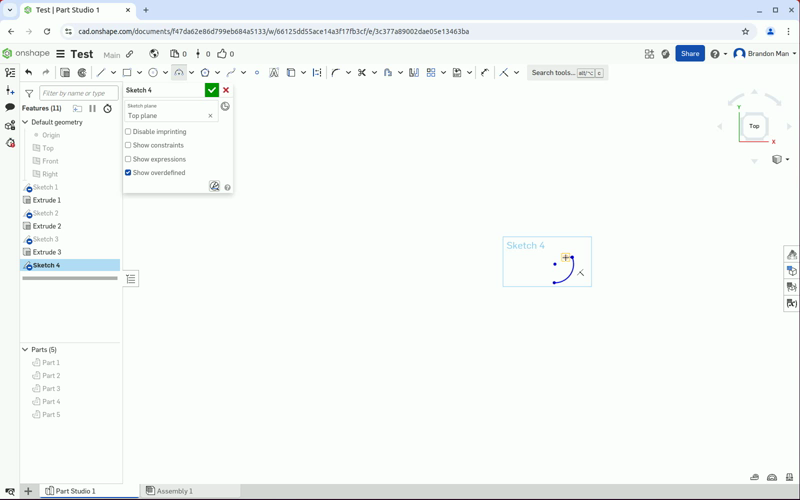
key_down(shift)
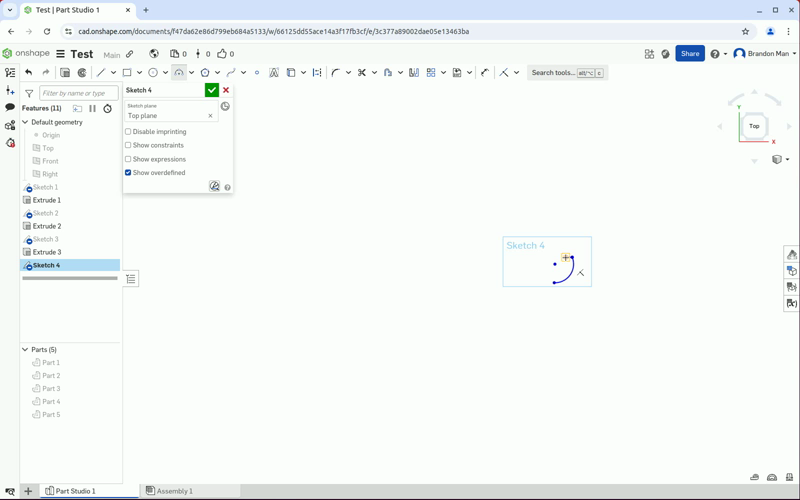
mouse_move(554, 276)
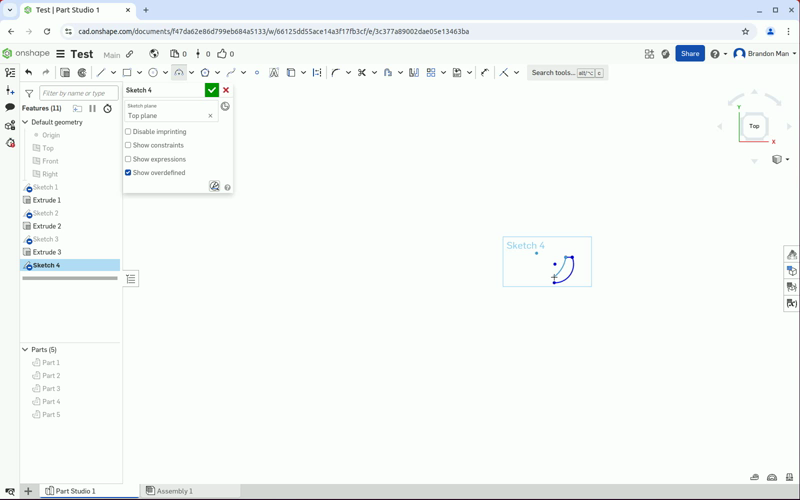
click(554, 276)
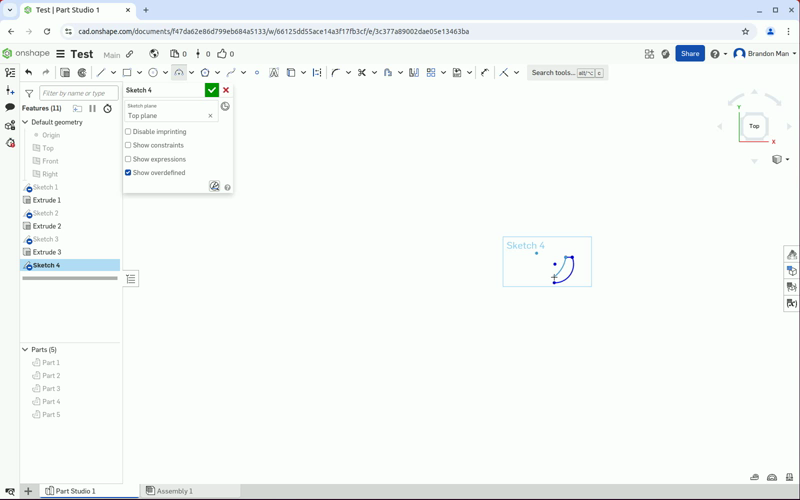
mouse_move(566, 270)
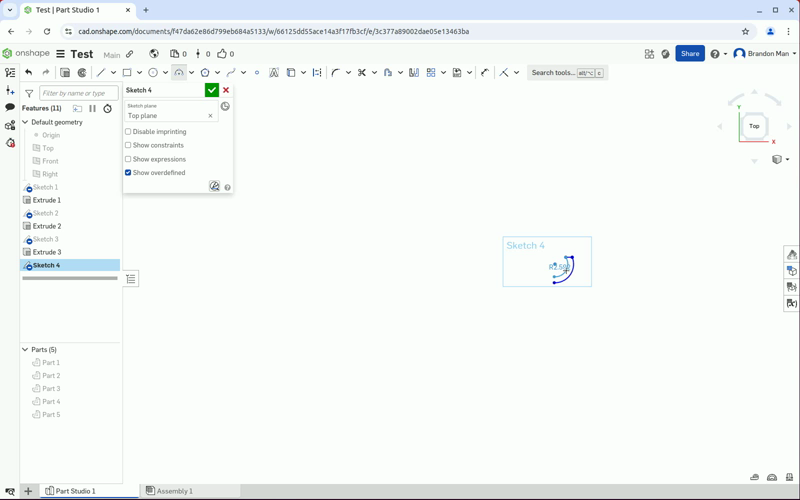
click(566, 270)
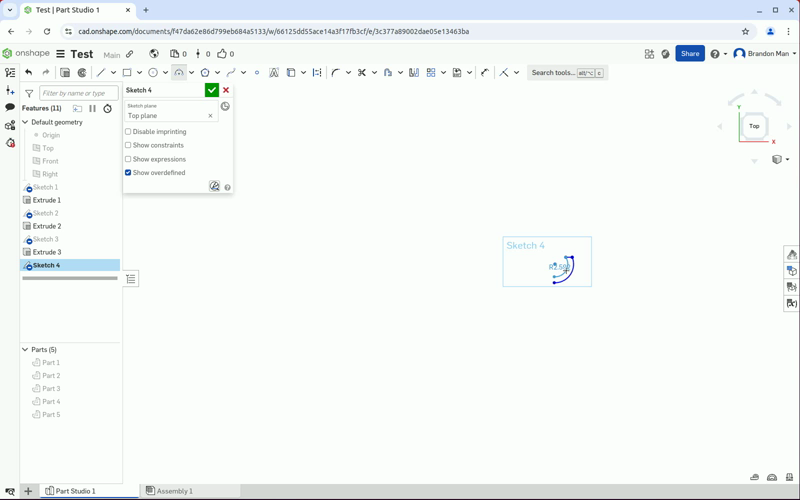
key_up(shift)
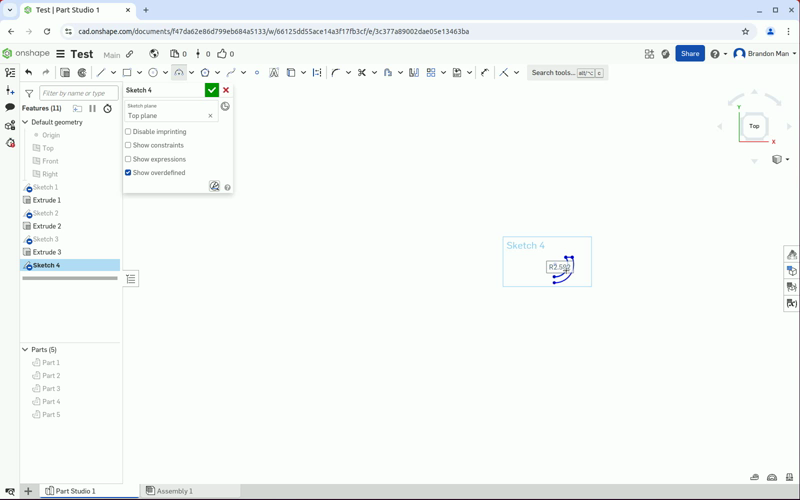
key(esc)
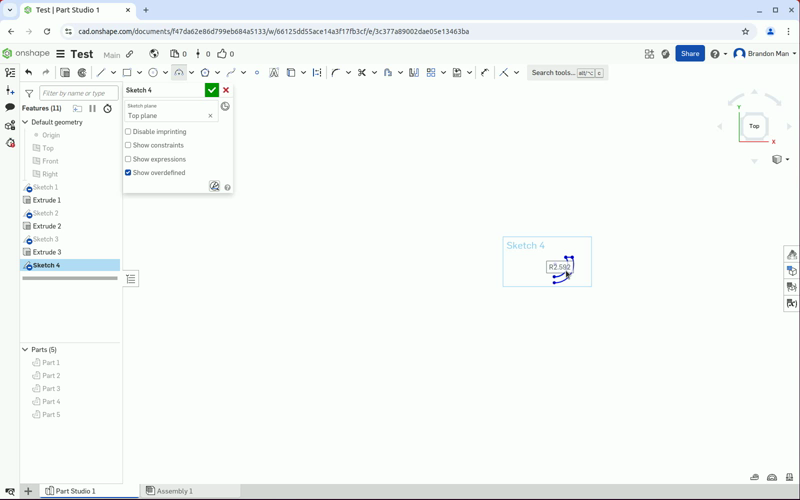
key(l)
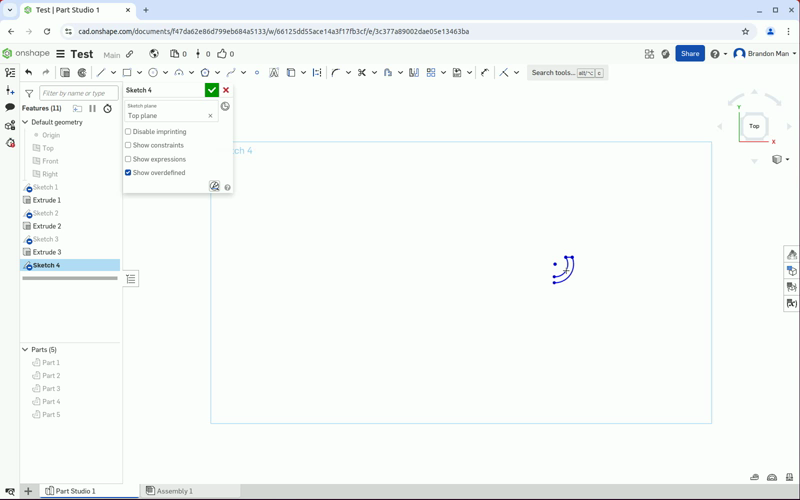
mouse_move(554, 276)
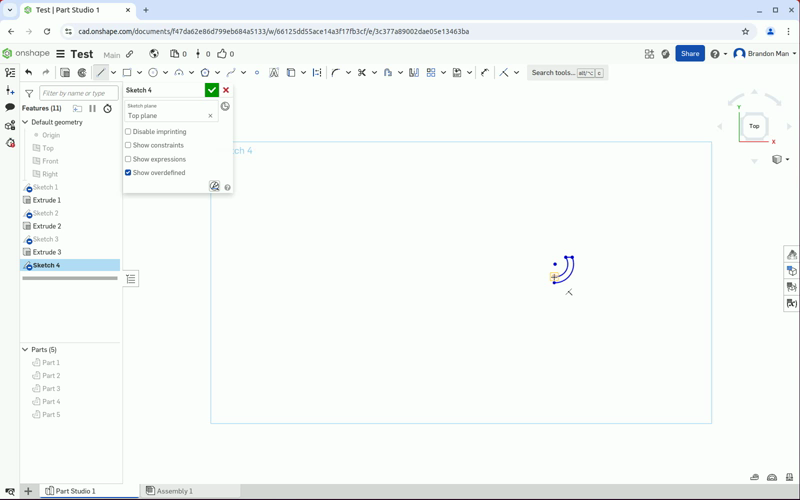
click(554, 276)
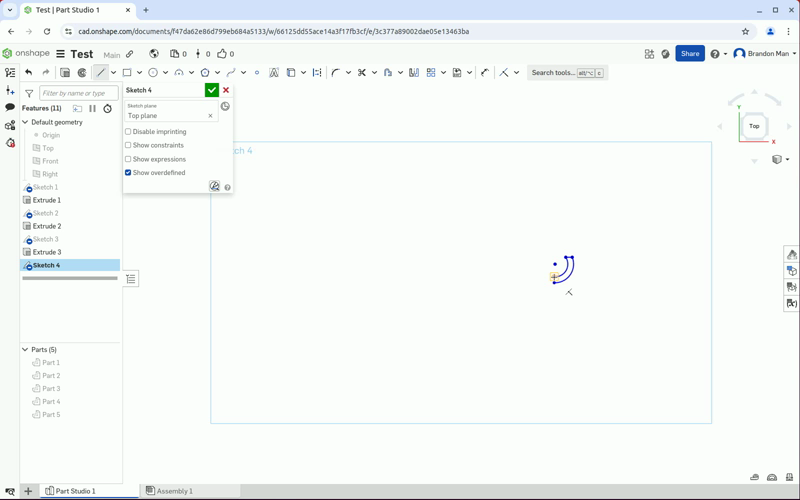
mouse_move(584, 276)
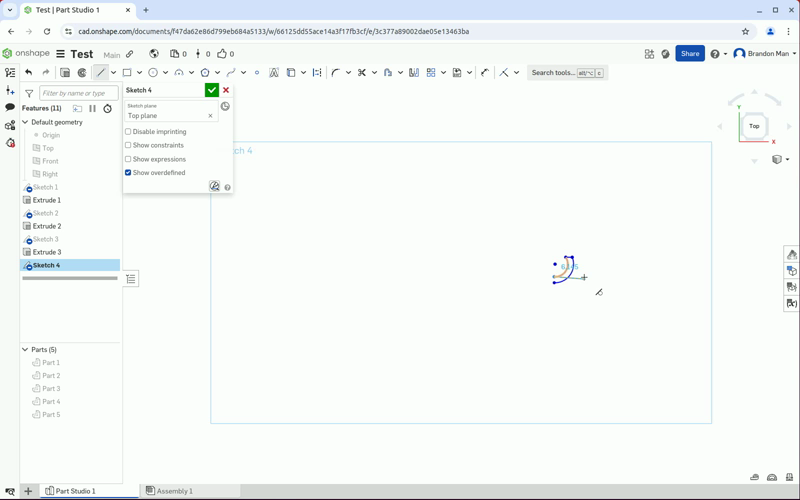
key_down(shift)
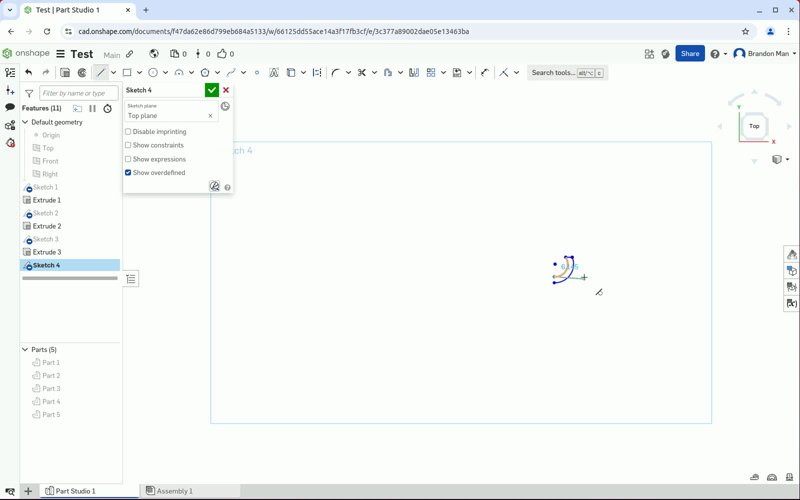
mouse_move(554, 282)
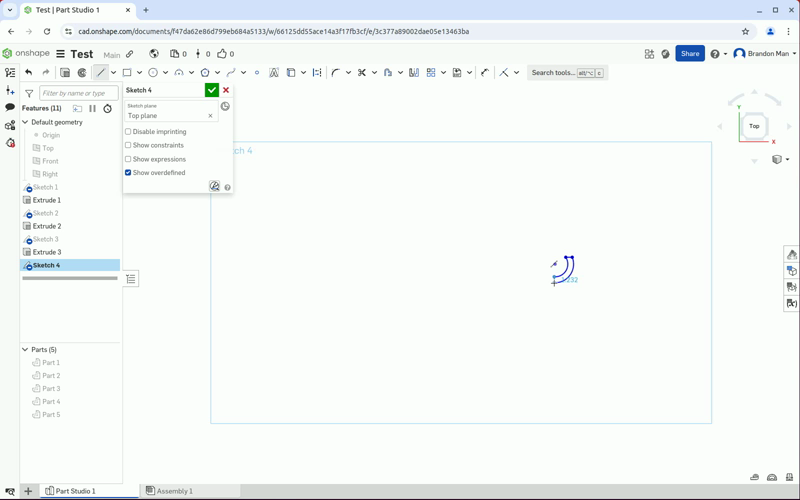
scroll(6)
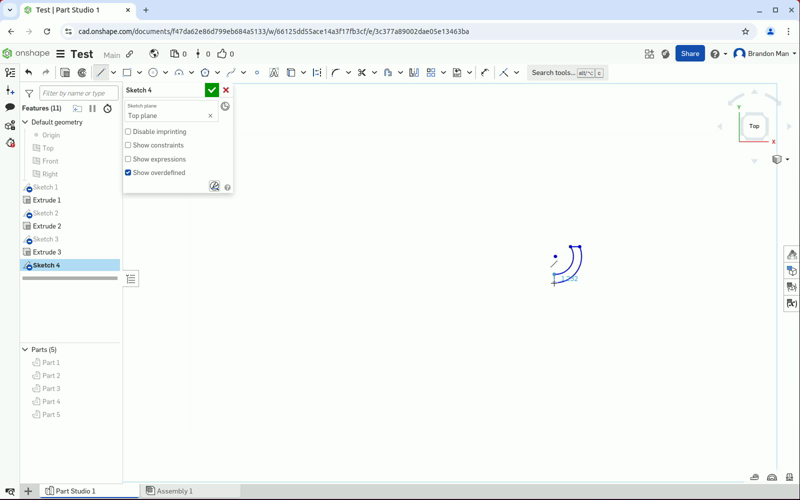
scroll(6)
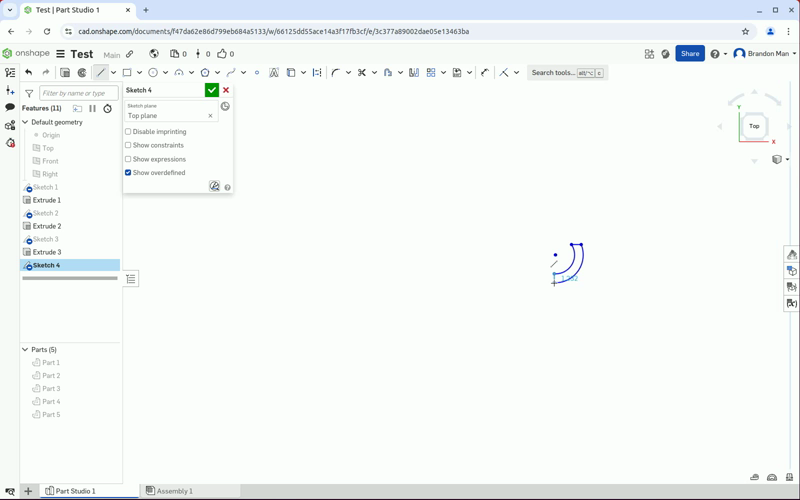
scroll(6)
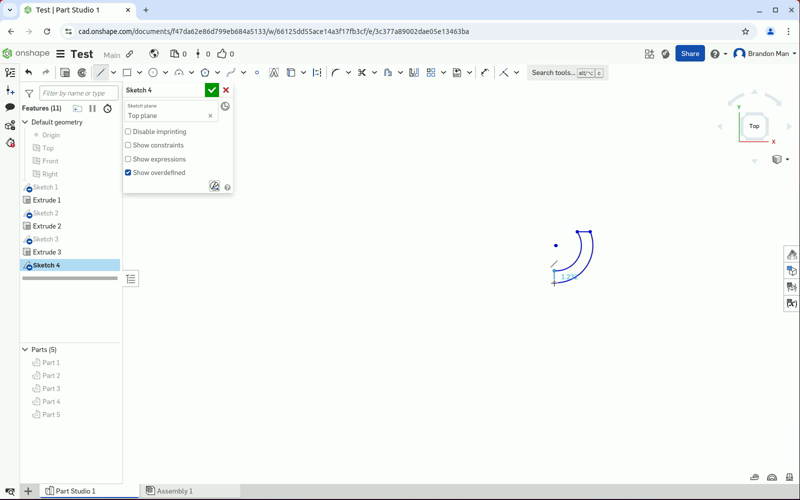
scroll(6)
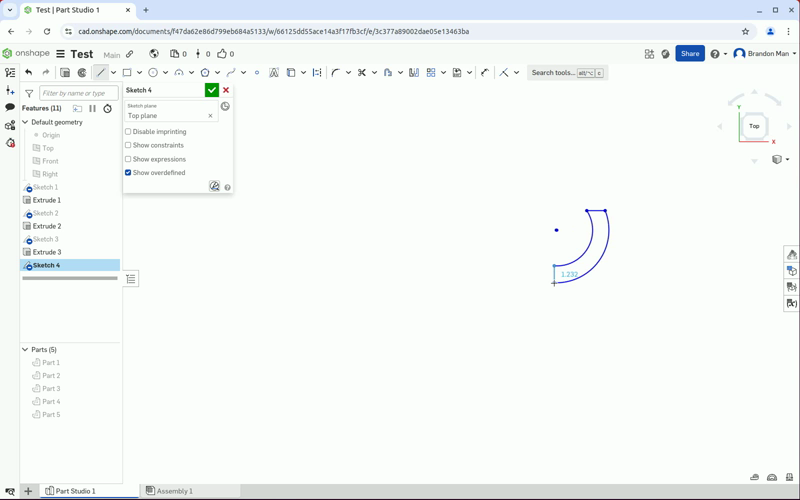
scroll(6)
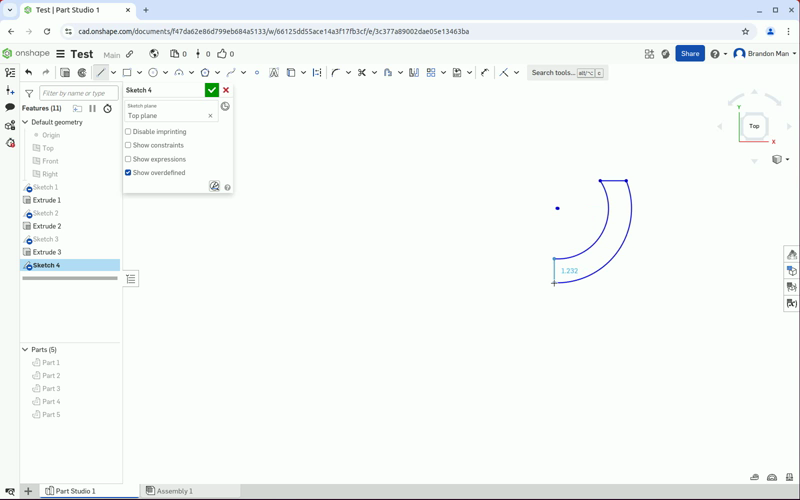
scroll(6)
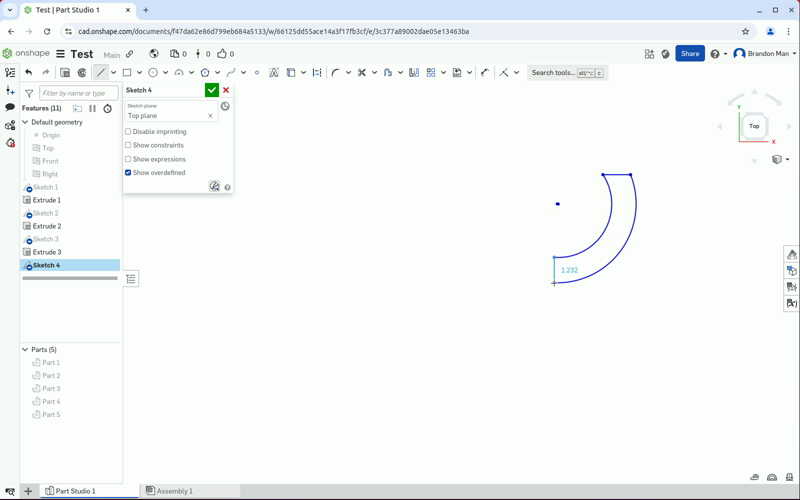
scroll(6)
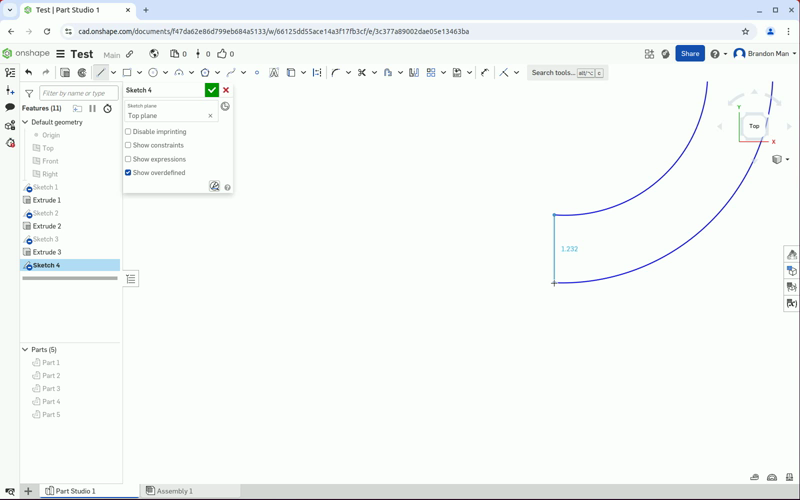
key_up(shift)
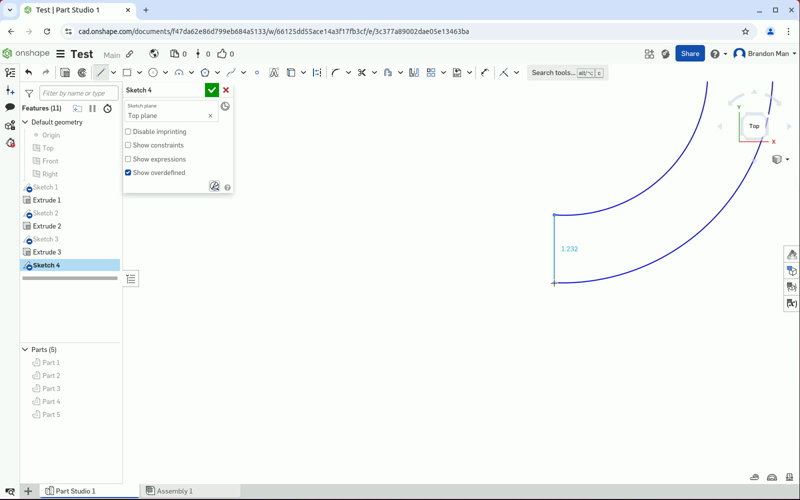
click(554, 282)
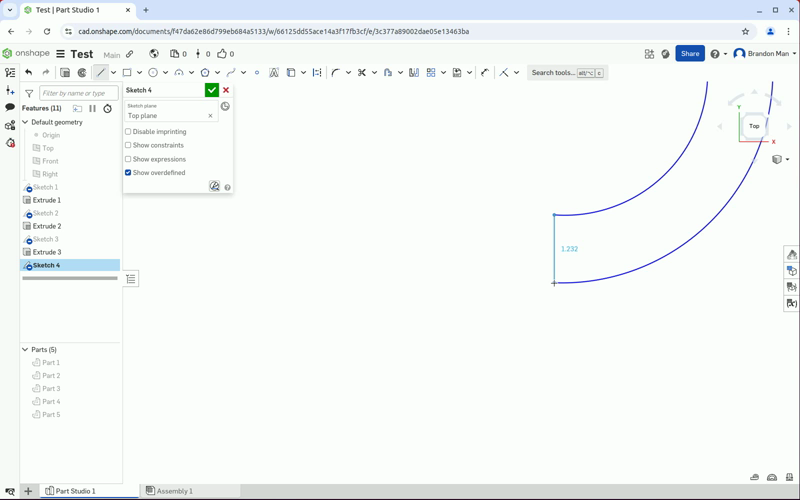
scroll(-6)
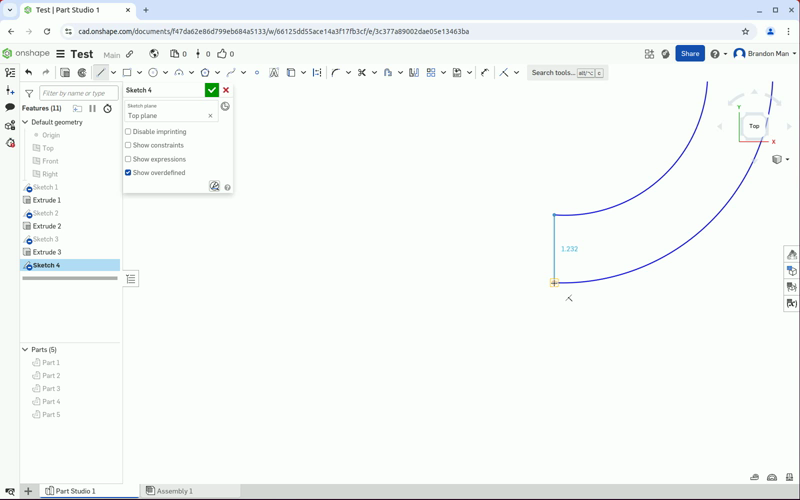
scroll(-6)
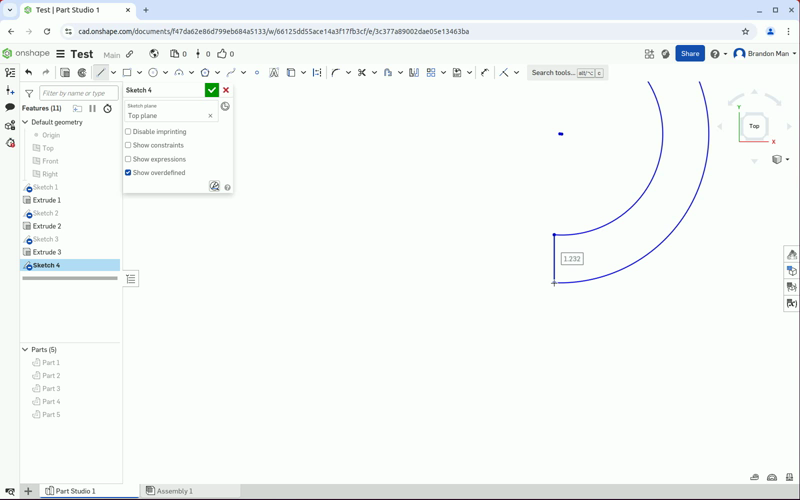
scroll(-6)
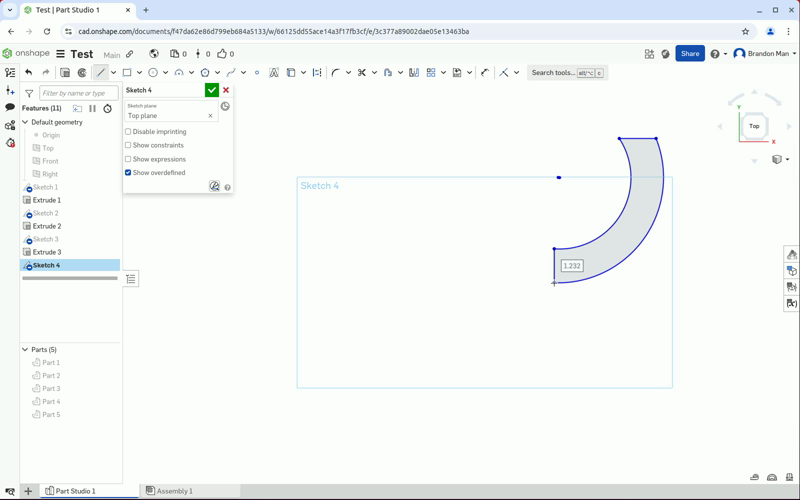
scroll(-6)
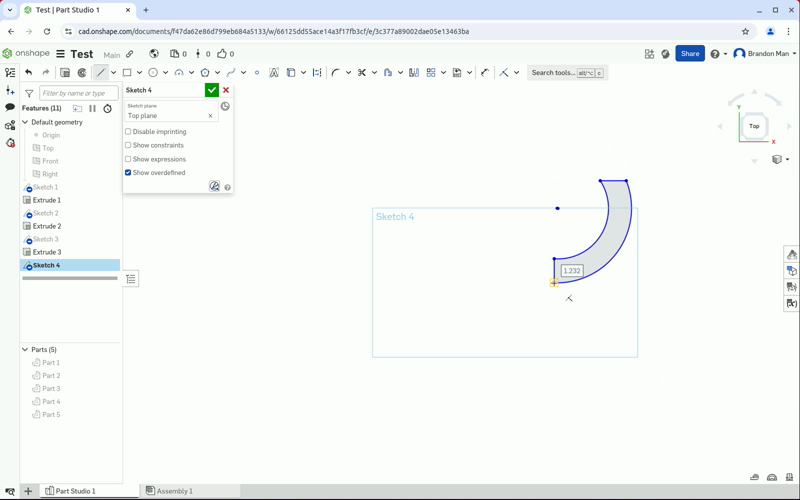
scroll(-6)
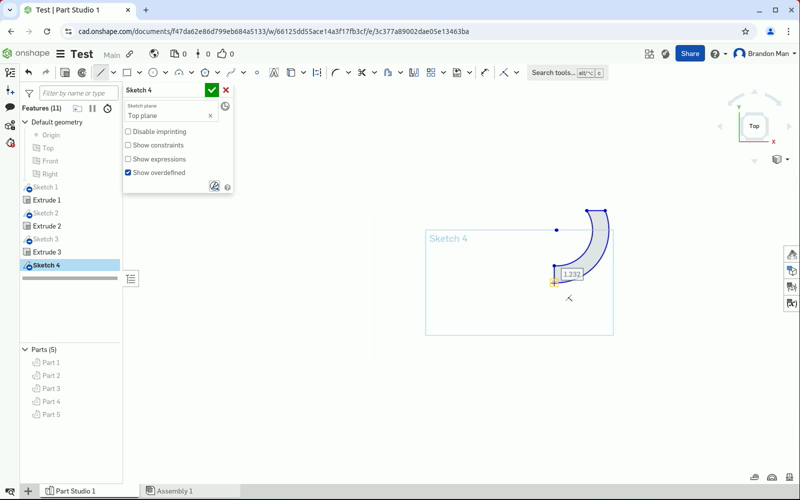
scroll(-6)
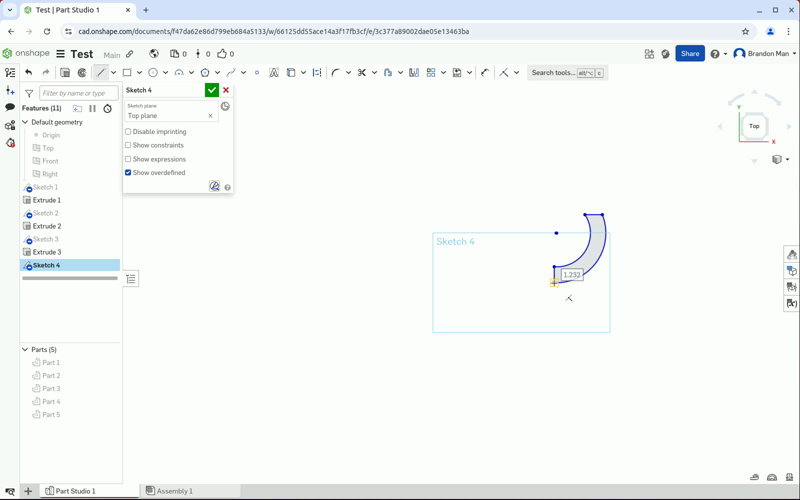
scroll(-6)
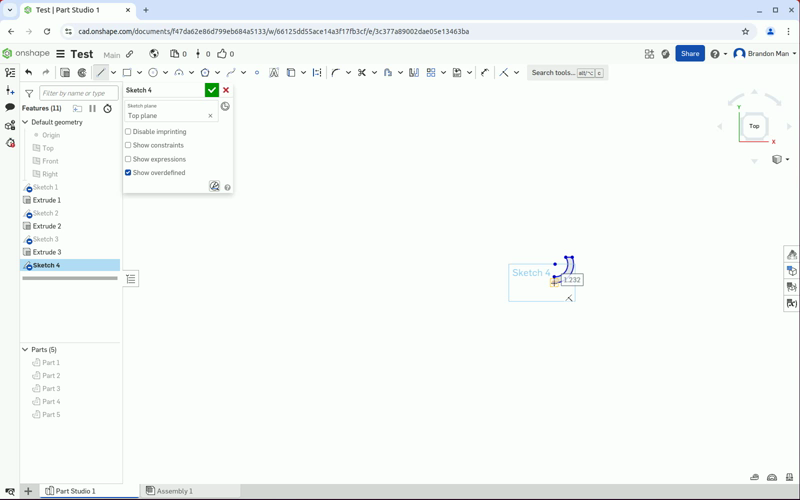
key(esc)
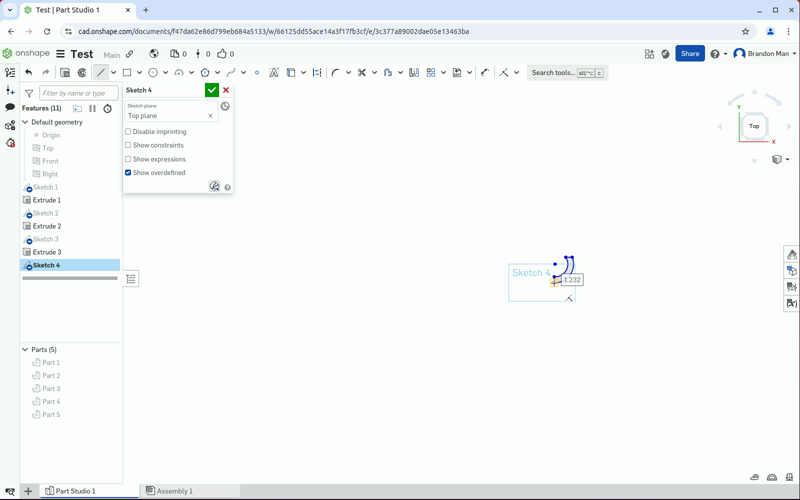
mouse_move(570, 273)
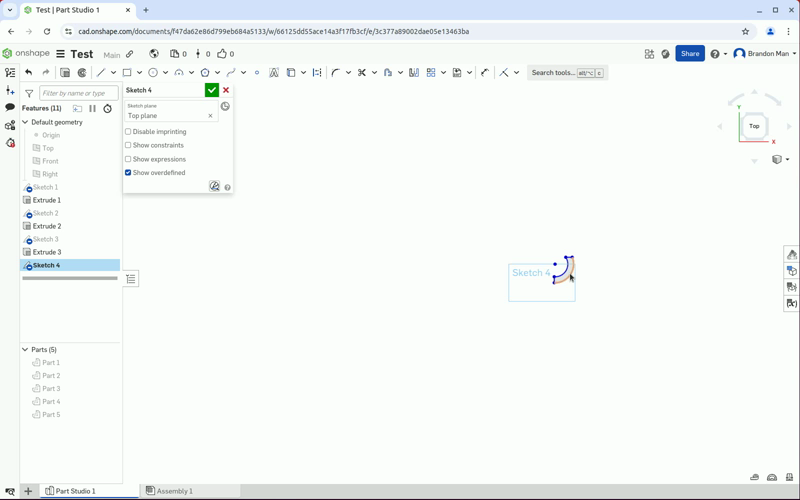
scroll(6)
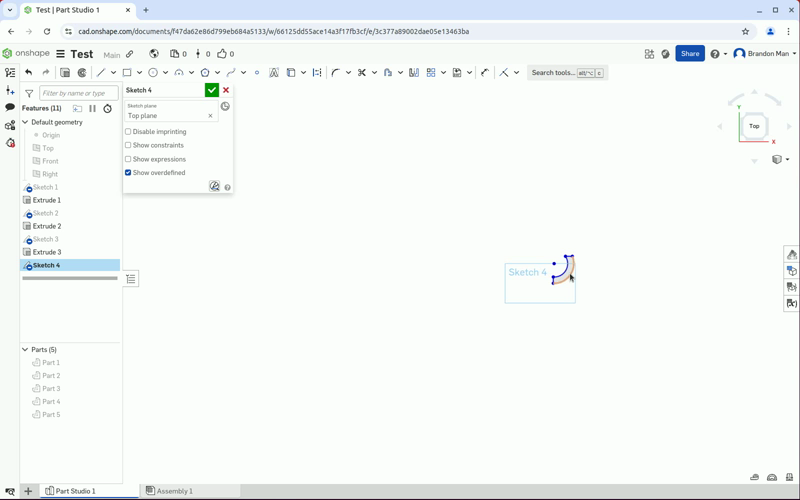
scroll(6)
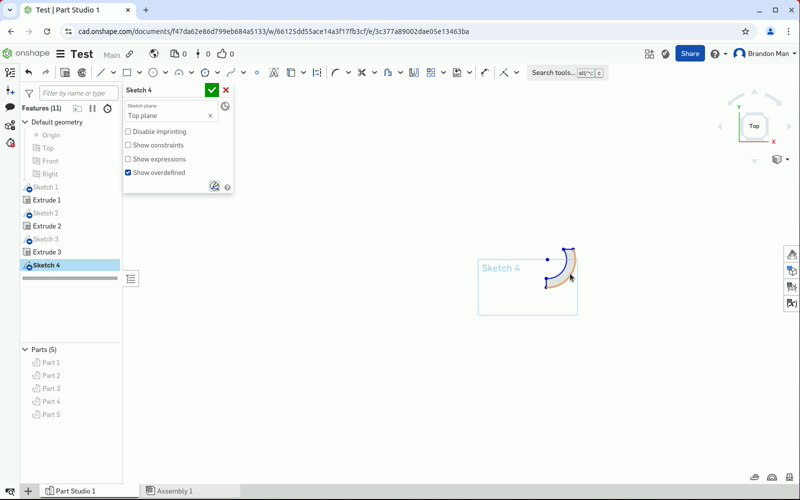
scroll(6)
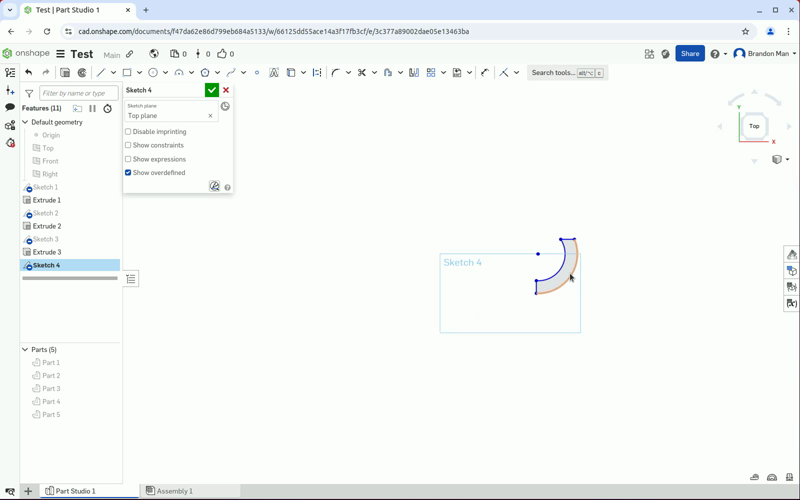
scroll(6)
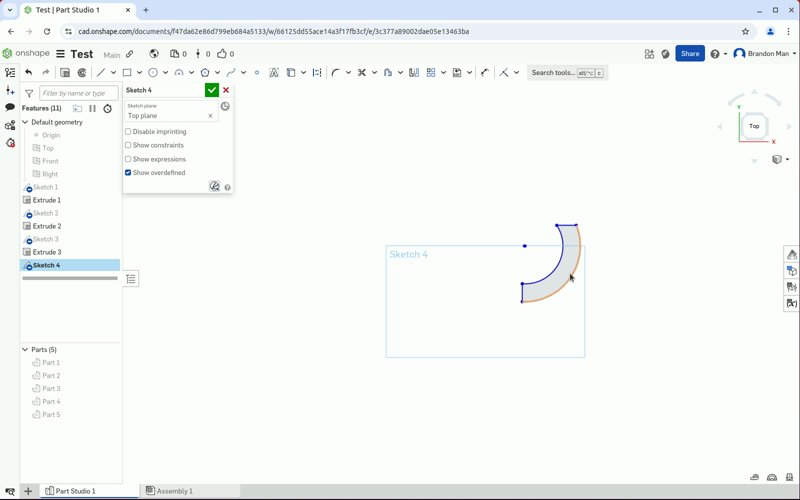
scroll(6)
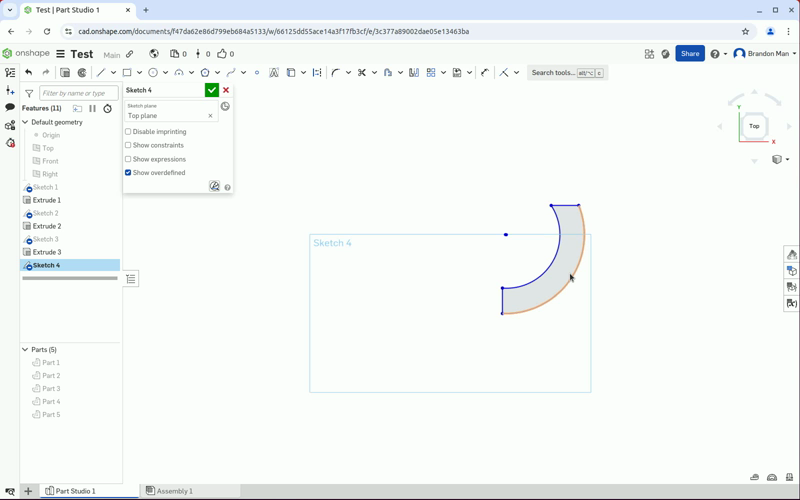
scroll(6)
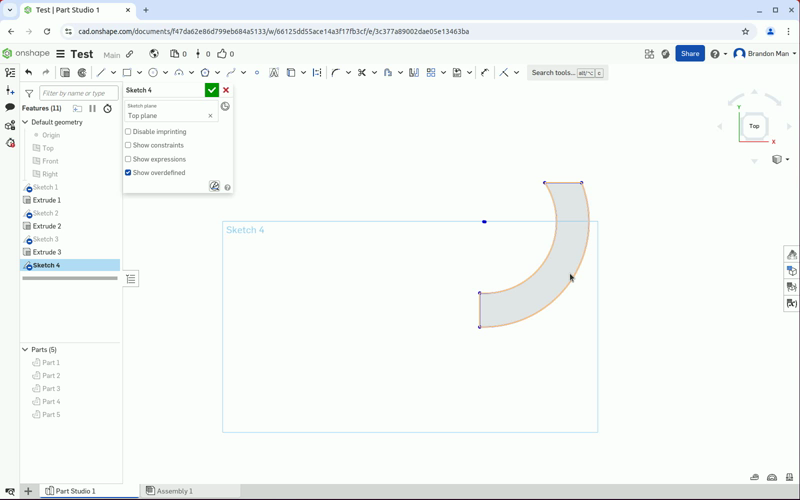
scroll(6)
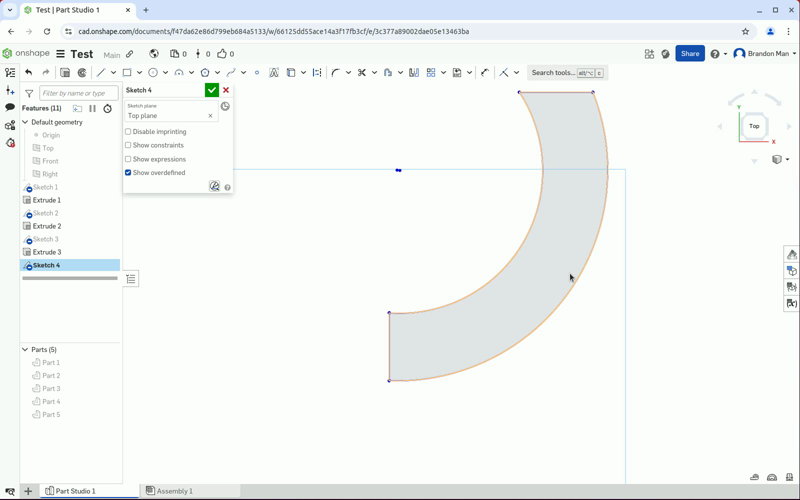
click(570, 273)
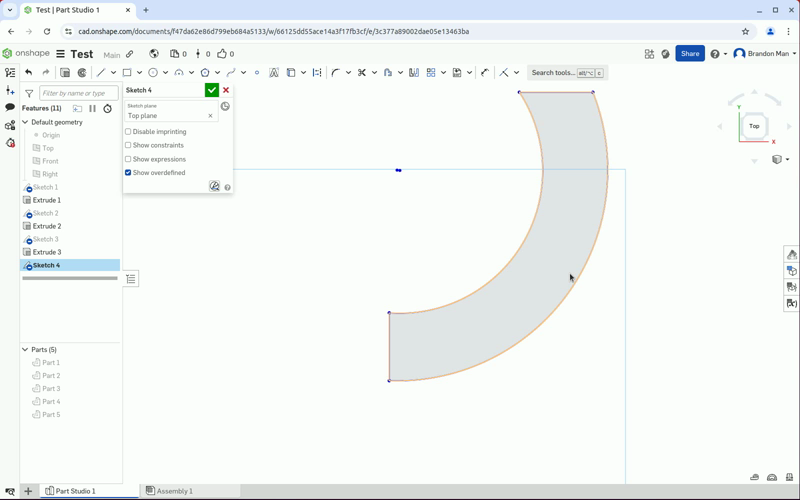
scroll(-6)
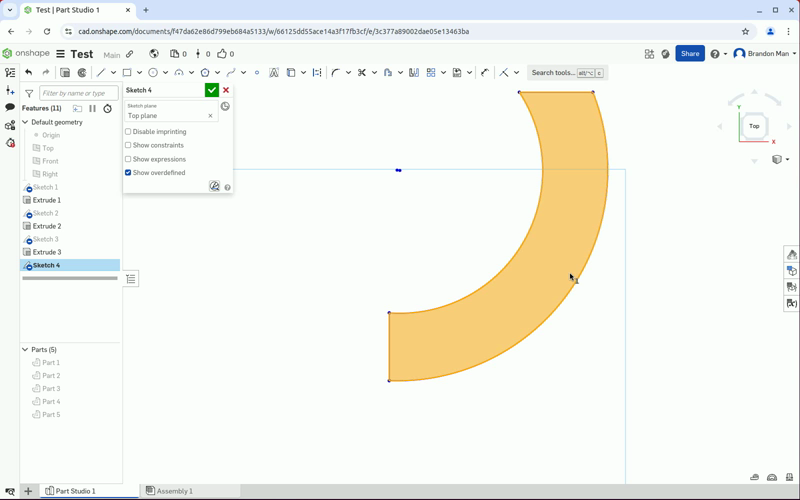
scroll(-6)
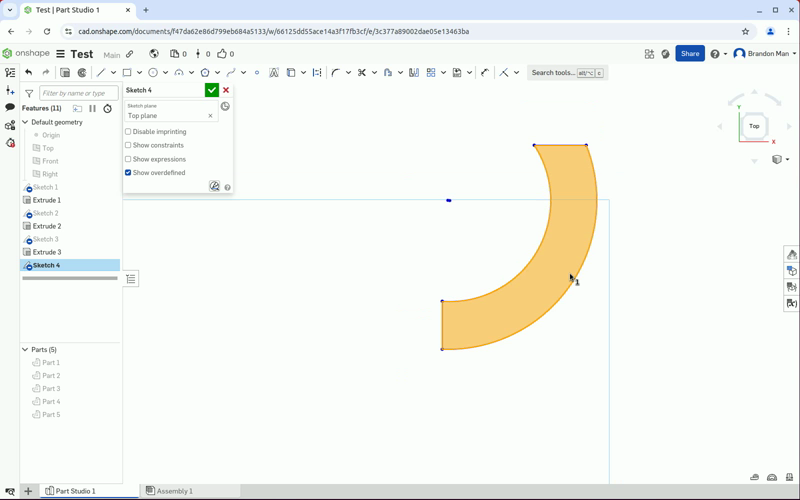
scroll(-6)
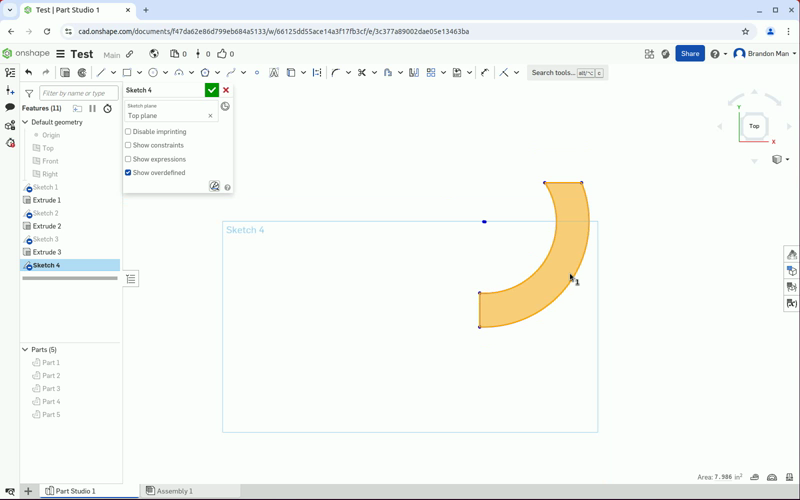
scroll(-6)
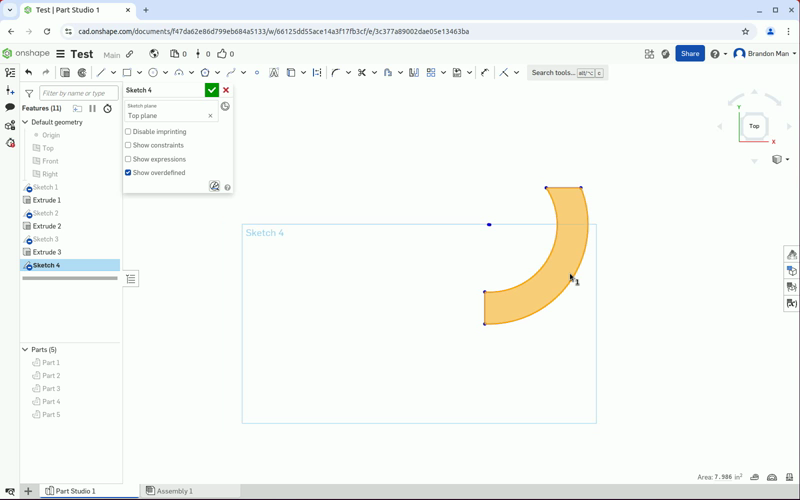
scroll(-6)
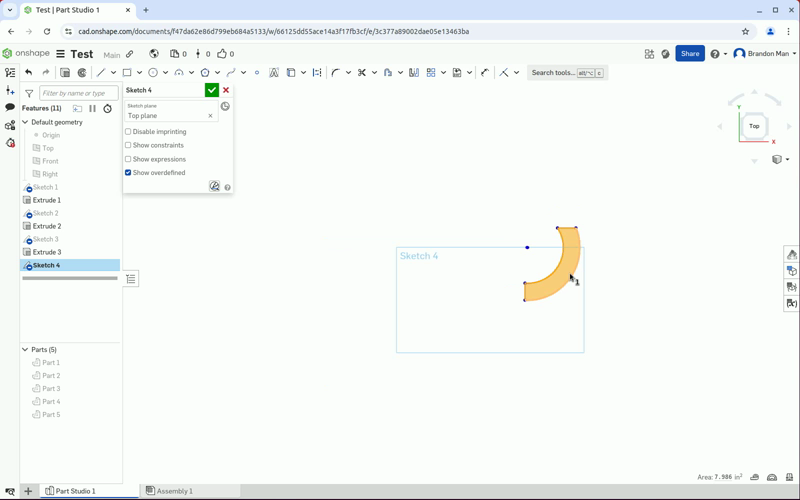
scroll(-6)
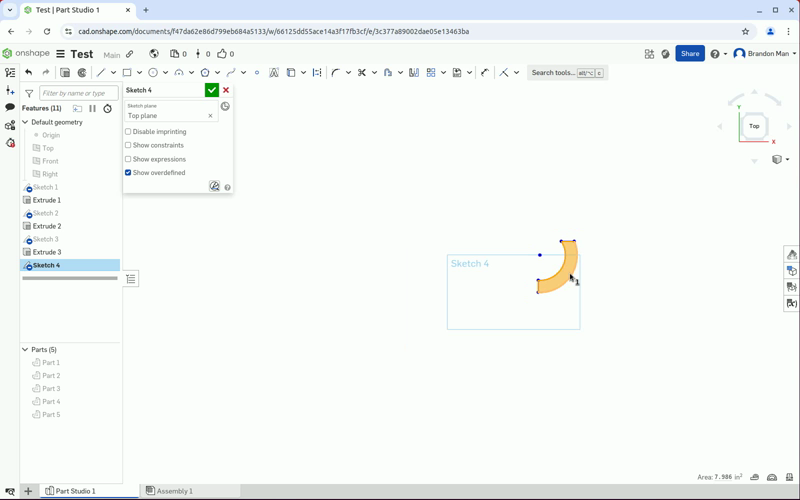
scroll(-6)
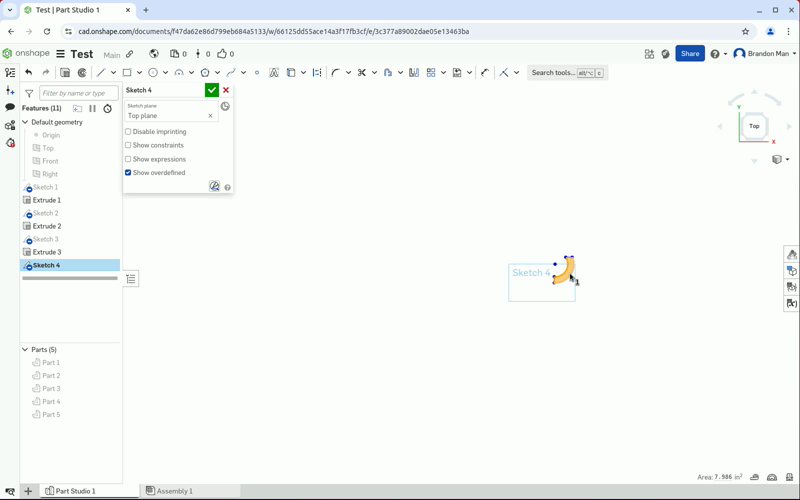
mouse_move(73, 352)
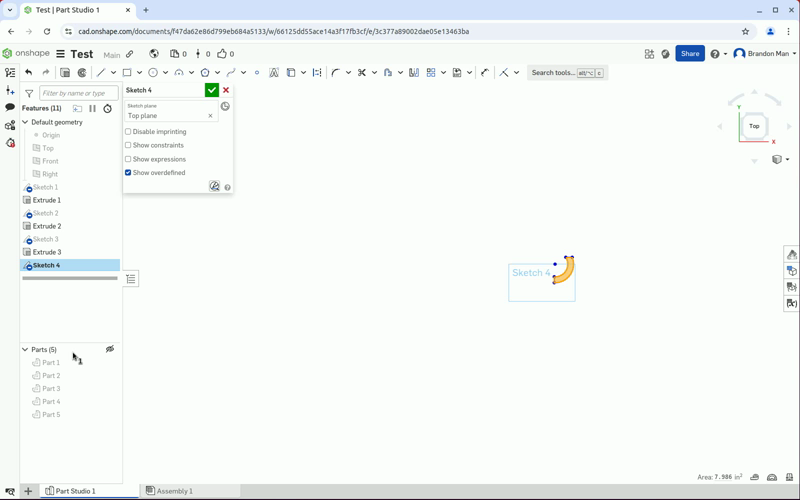
key(shift+y)
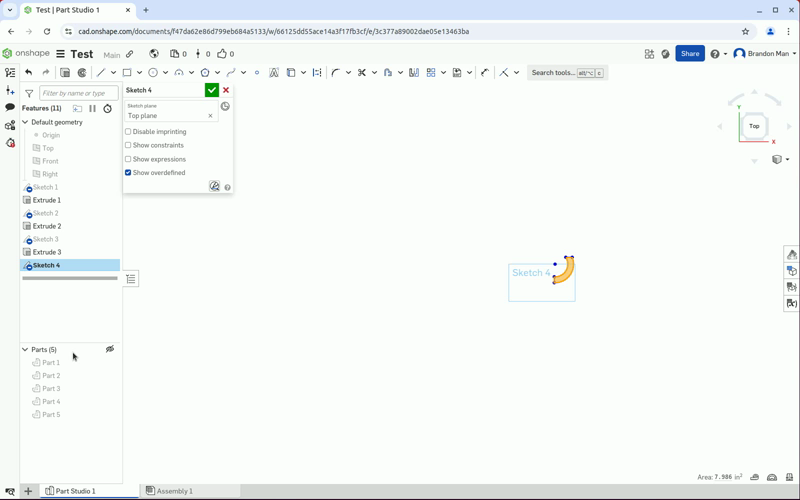
key(shift+e)
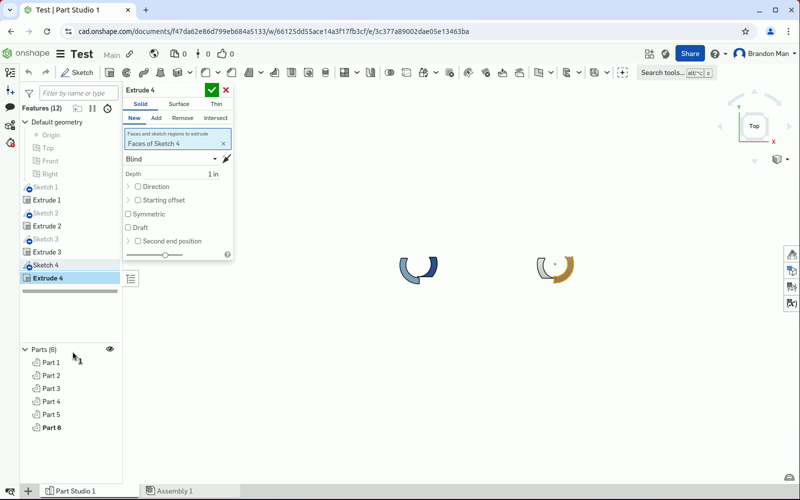
mouse_move(143, 106)
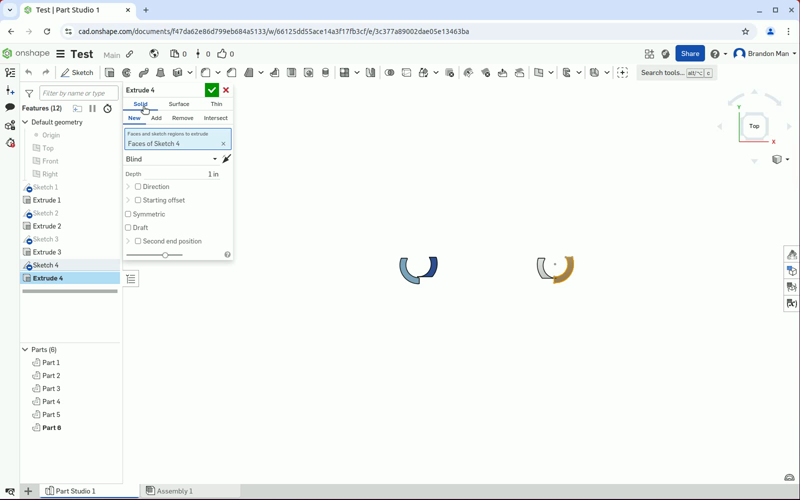
click(143, 106)
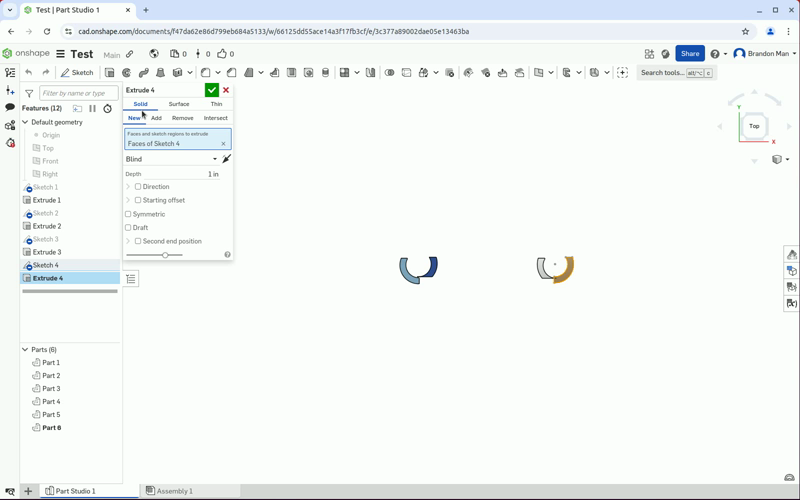
mouse_move(137, 120)
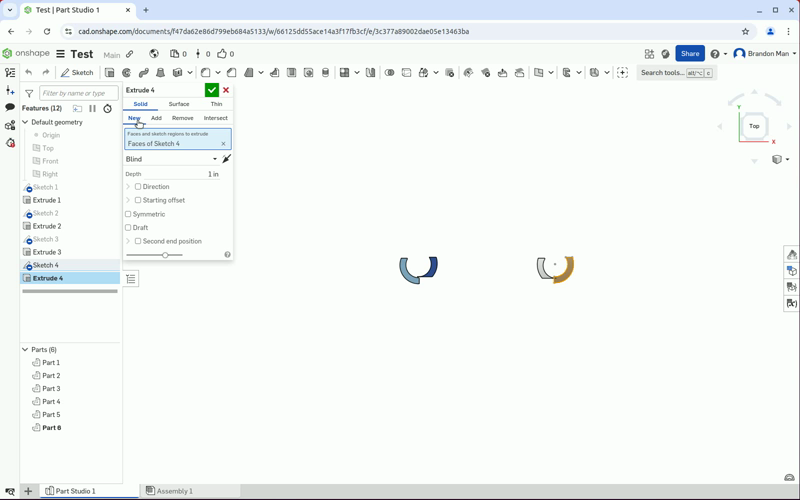
click(137, 120)
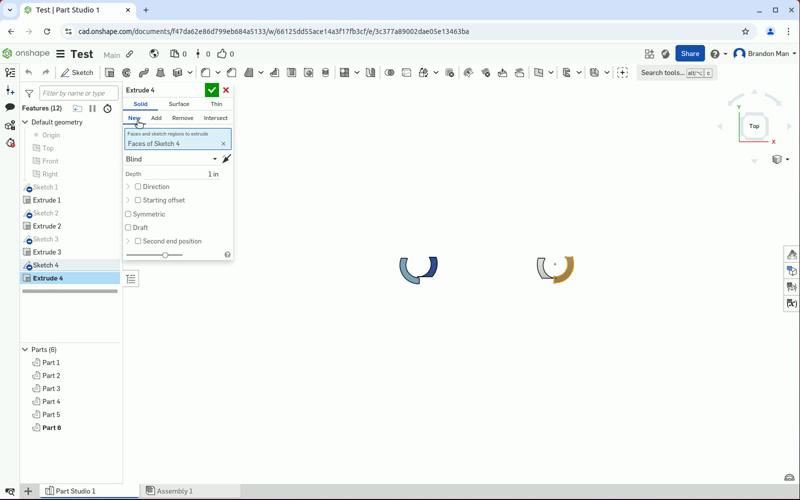
key(tab, 4)
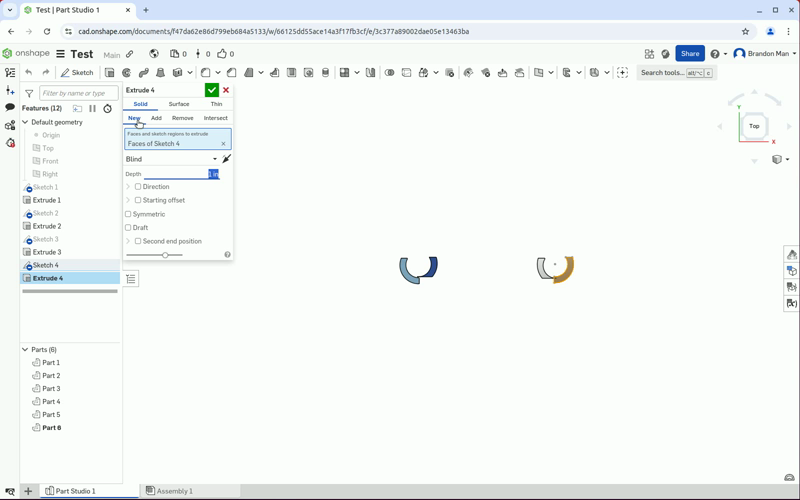
text(5.536)
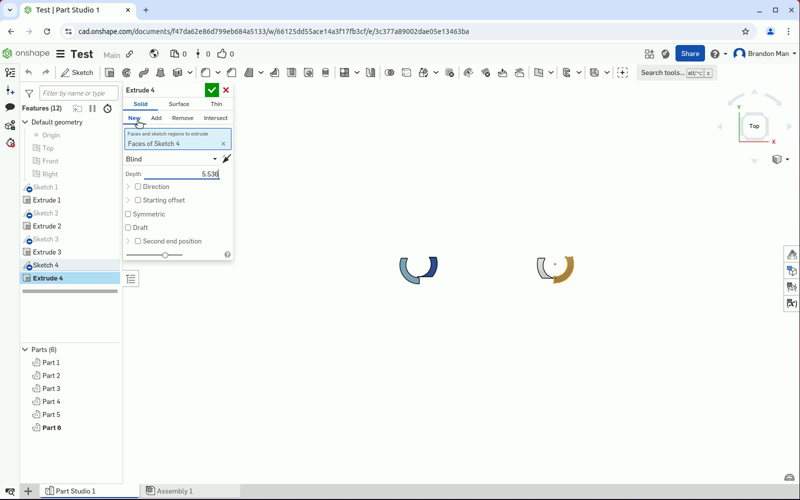
key(enter)
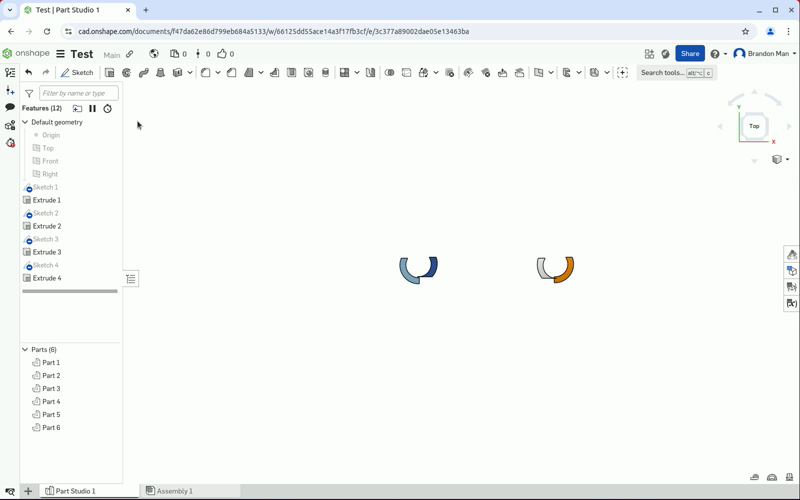
key(shift+h)
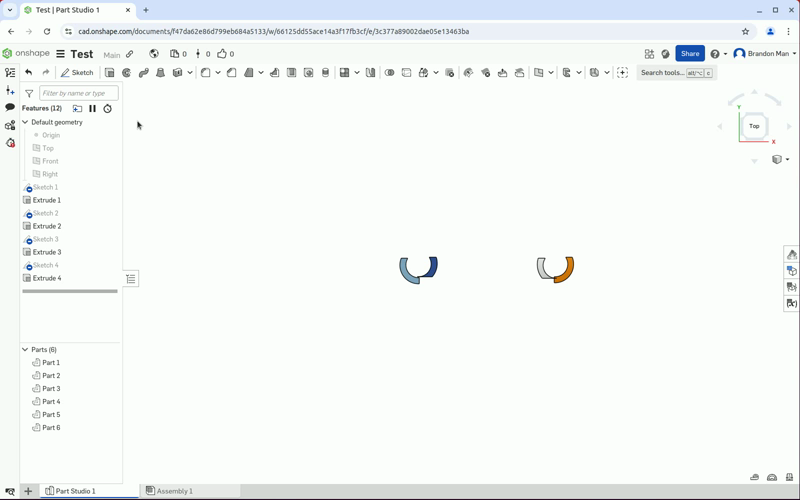
key(shift+h)
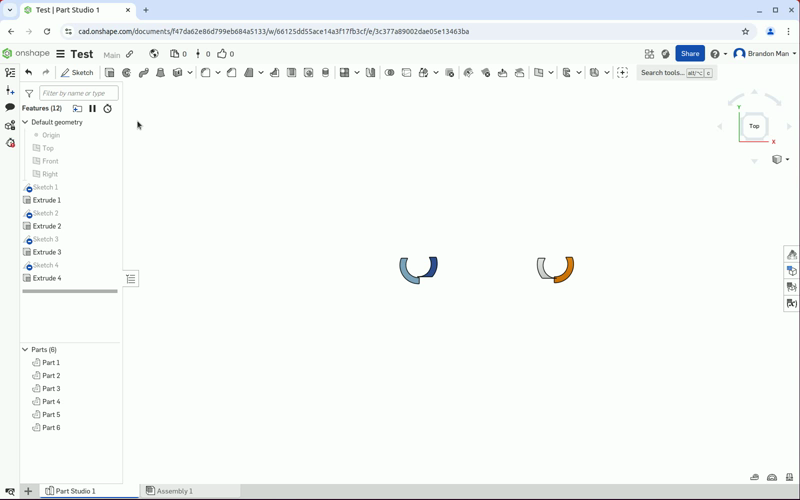
mouse_move(73, 189)
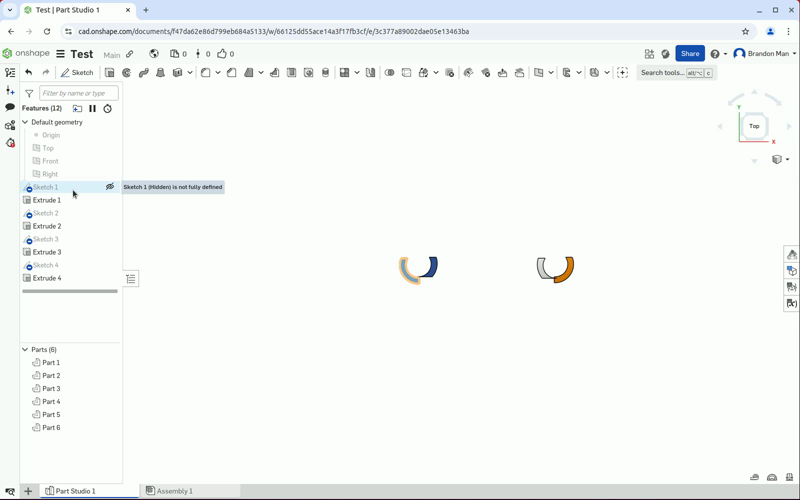
click(73, 189)
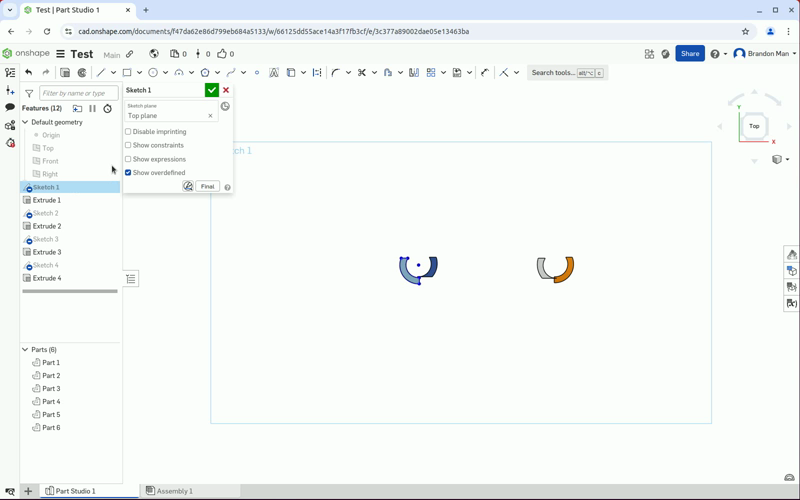
mouse_move(229, 92)
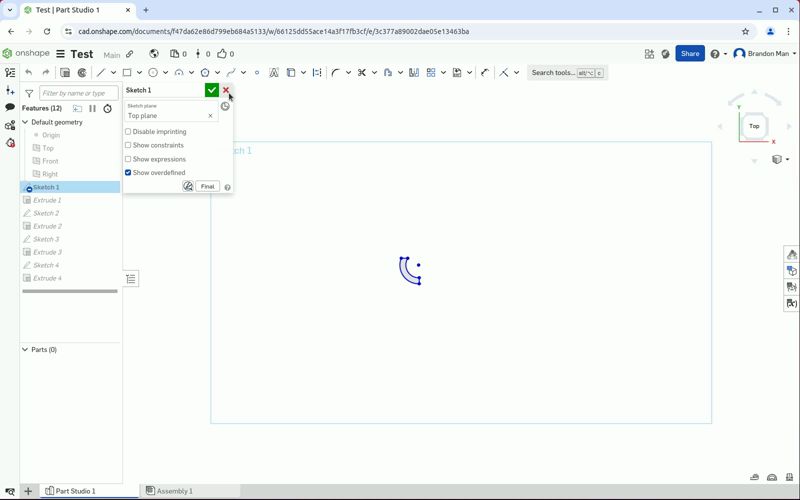
click(229, 92)
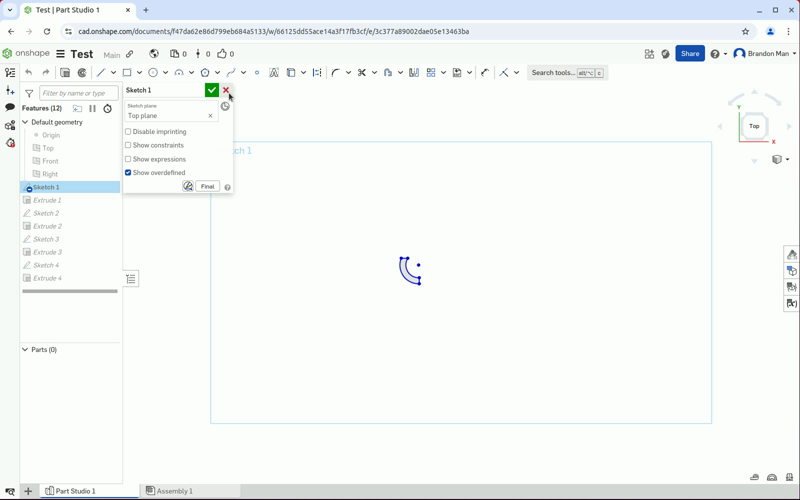
key(shift+s)
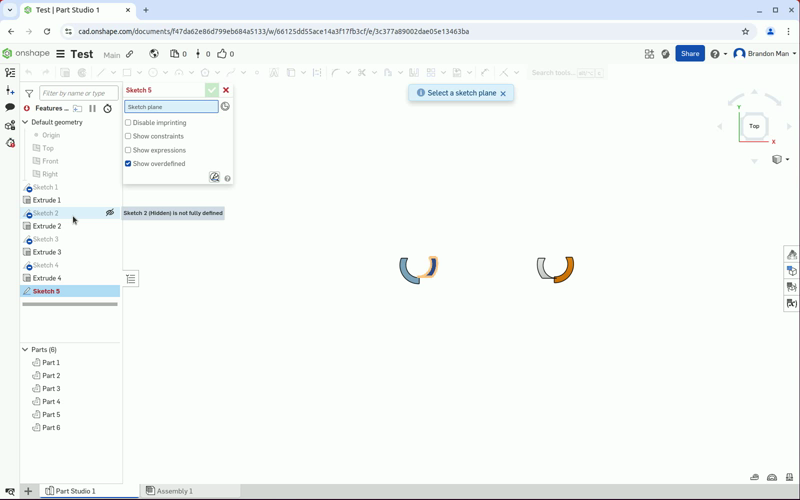
scroll(3)
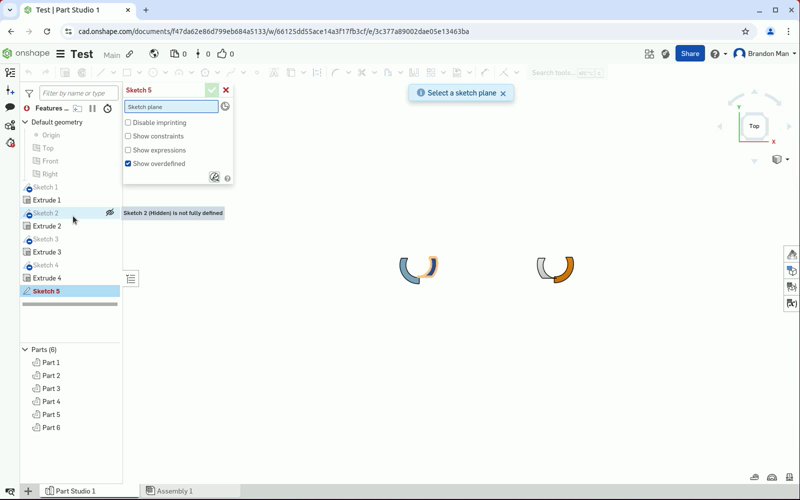
mouse_move(73, 150)
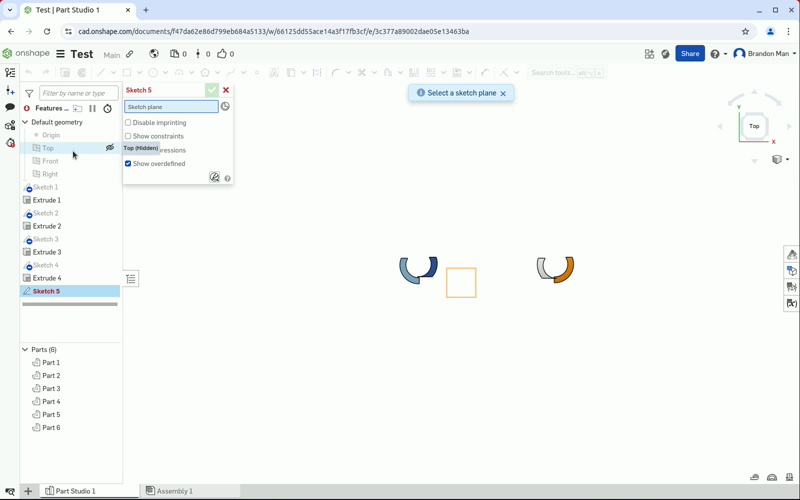
click(73, 150)
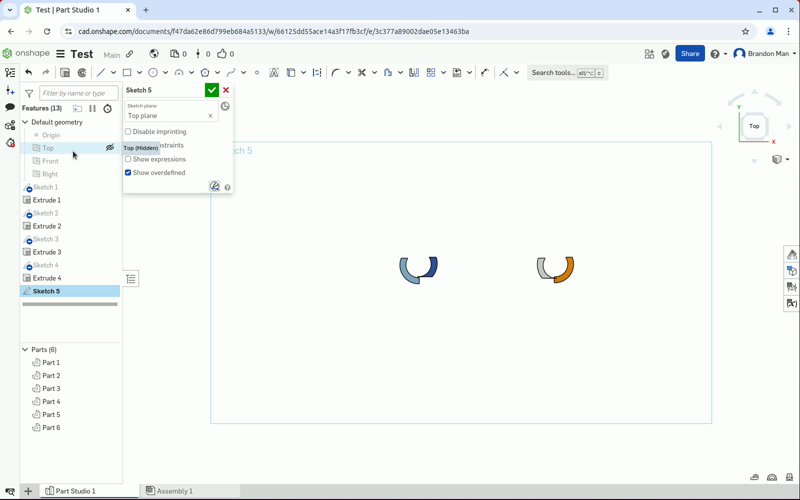
mouse_move(73, 352)
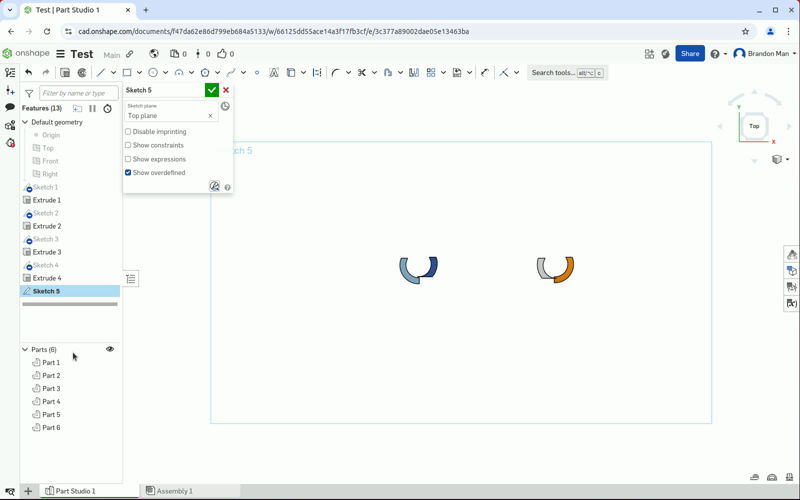
key(y)
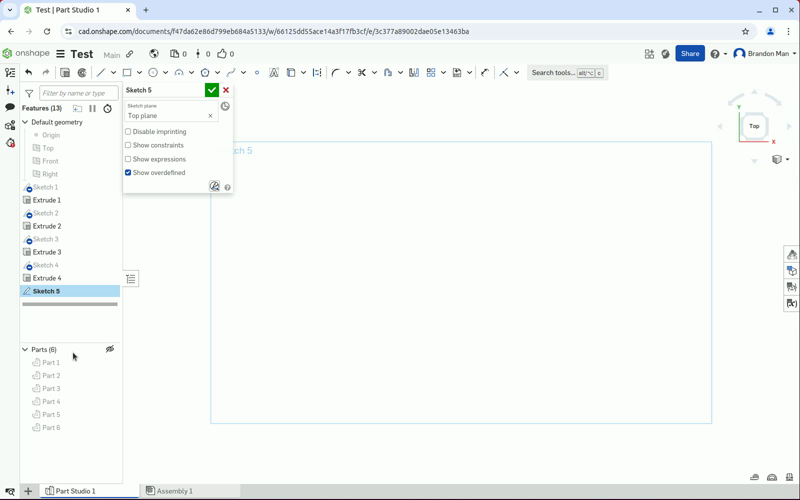
key(l)
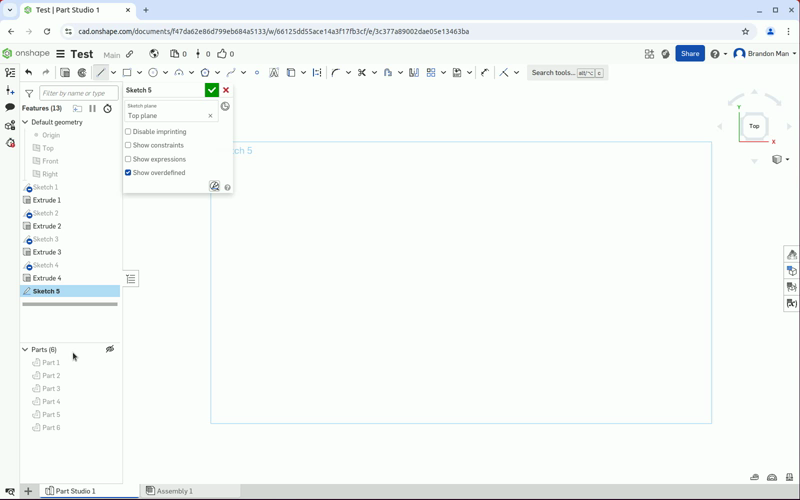
key_down(shift)
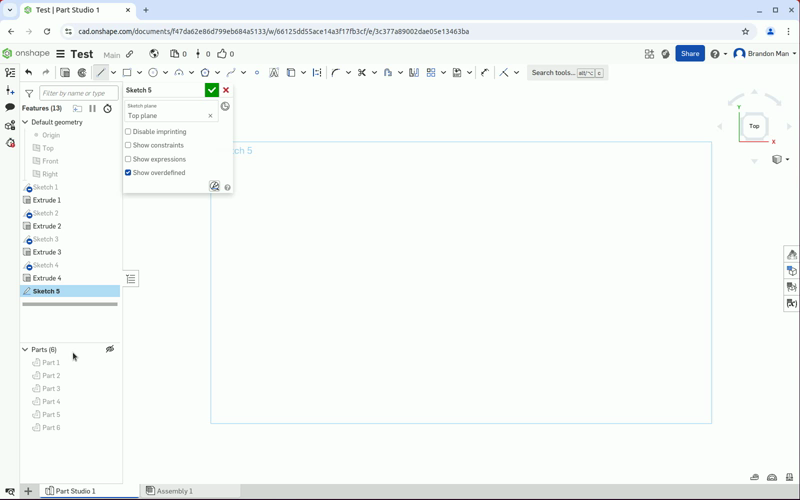
mouse_move(417, 282)
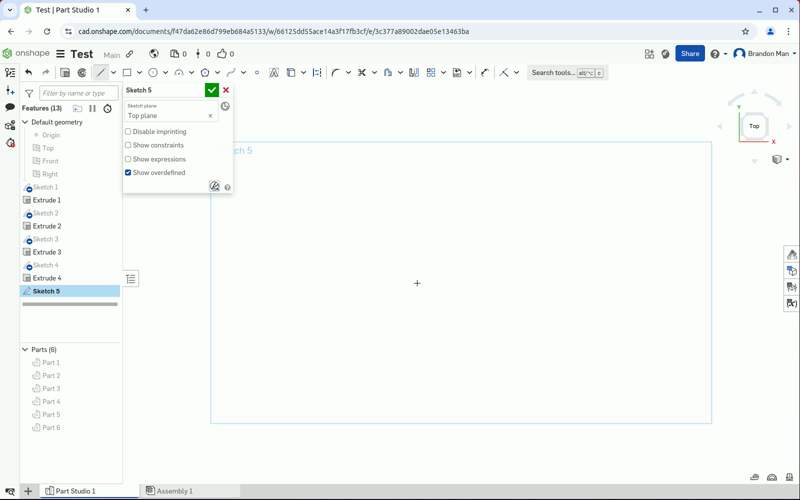
click(417, 282)
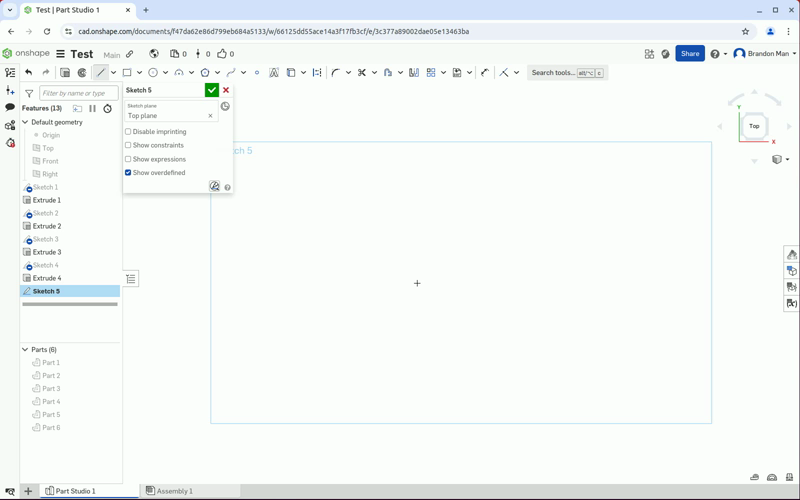
key_up(shift)
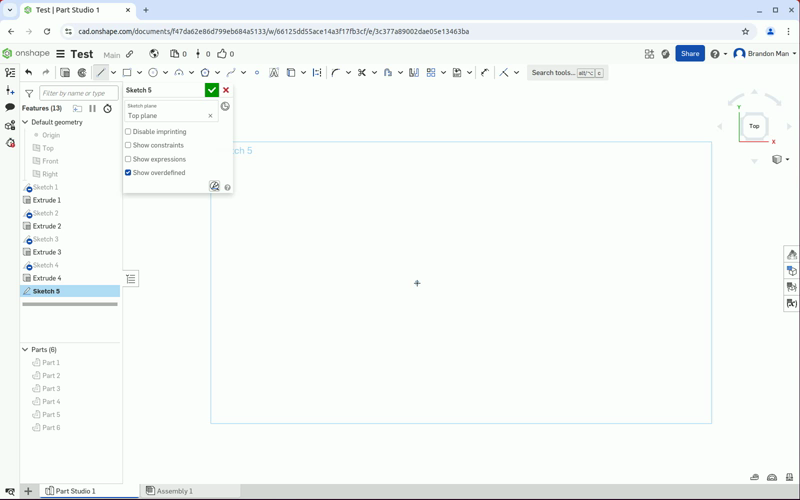
key_down(shift)
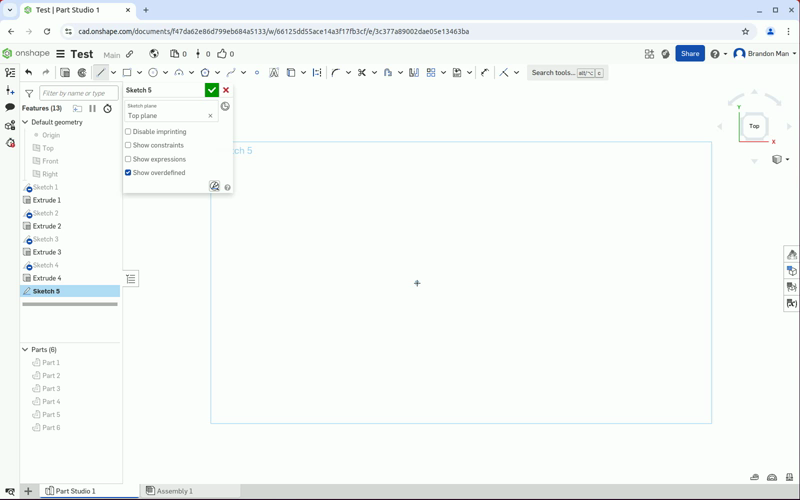
mouse_move(554, 282)
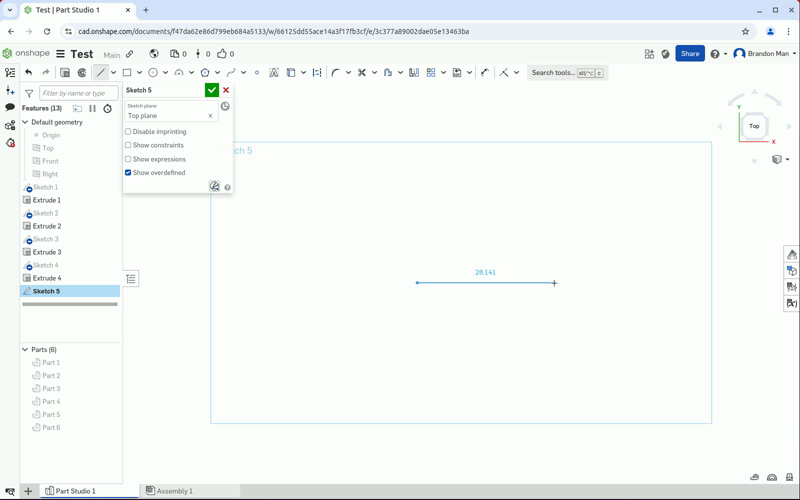
click(554, 282)
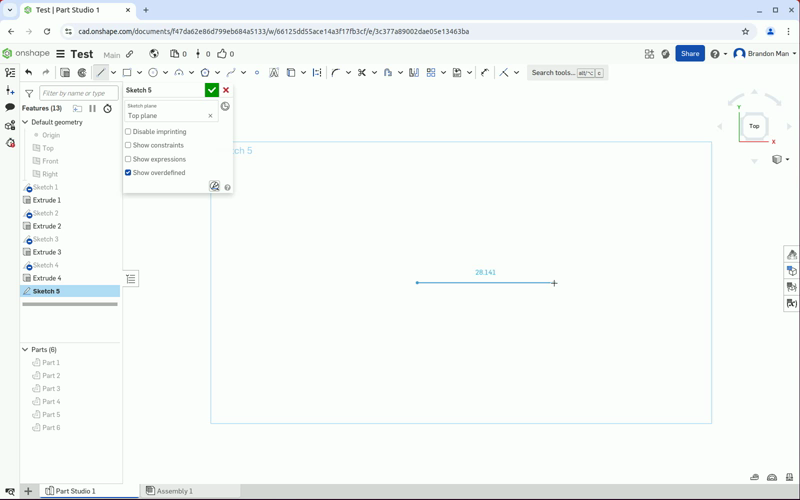
key_up(shift)
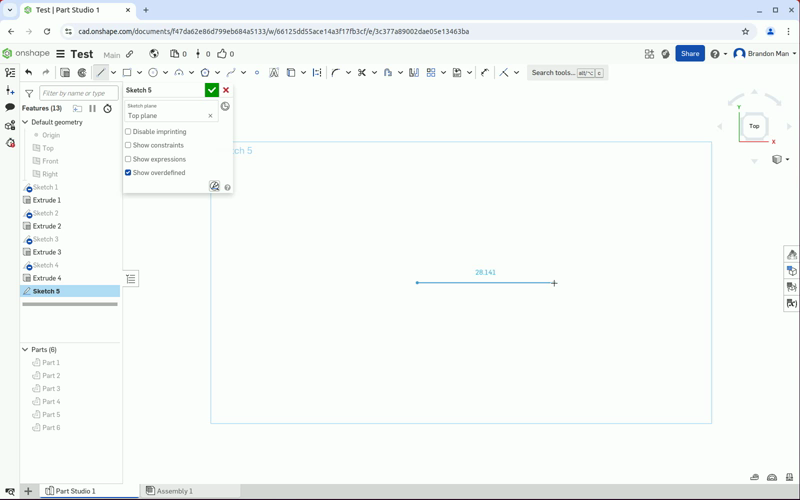
key(esc)
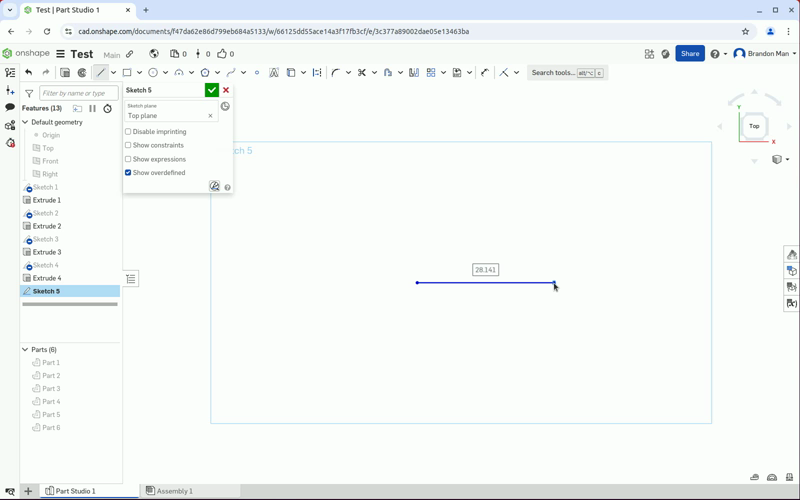
key(a)
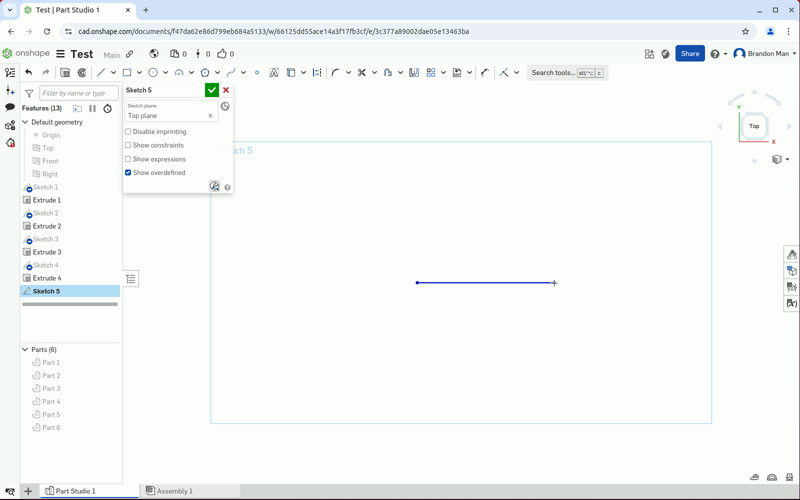
mouse_move(554, 282)
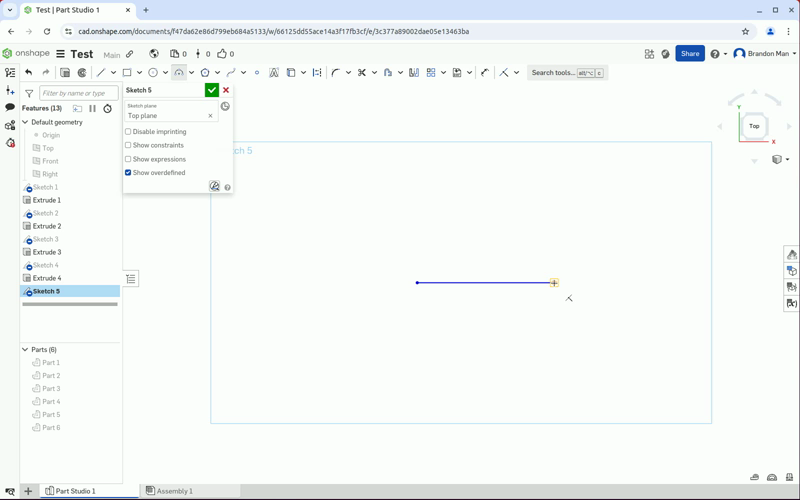
click(554, 282)
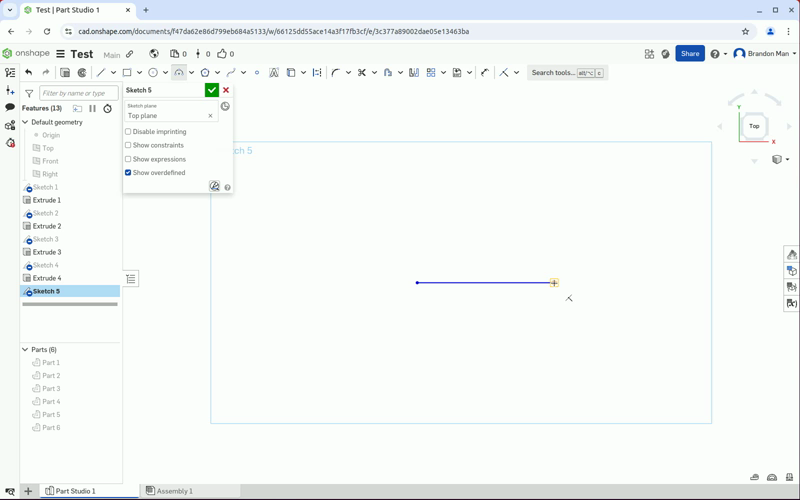
key_down(shift)
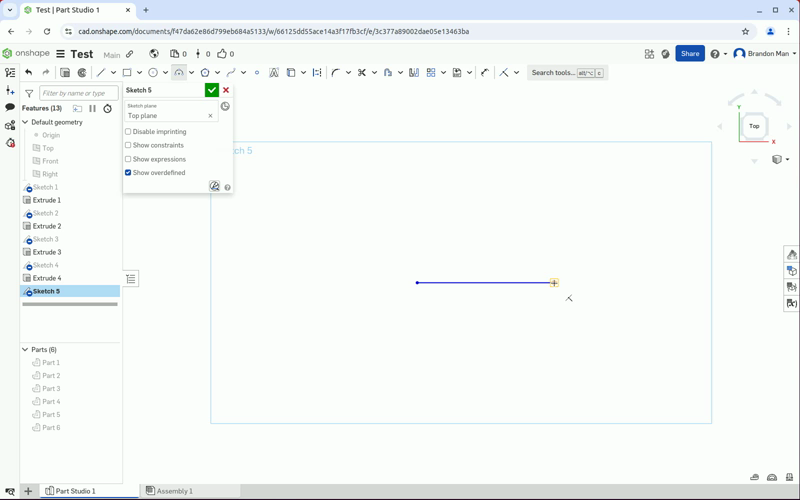
mouse_move(541, 277)
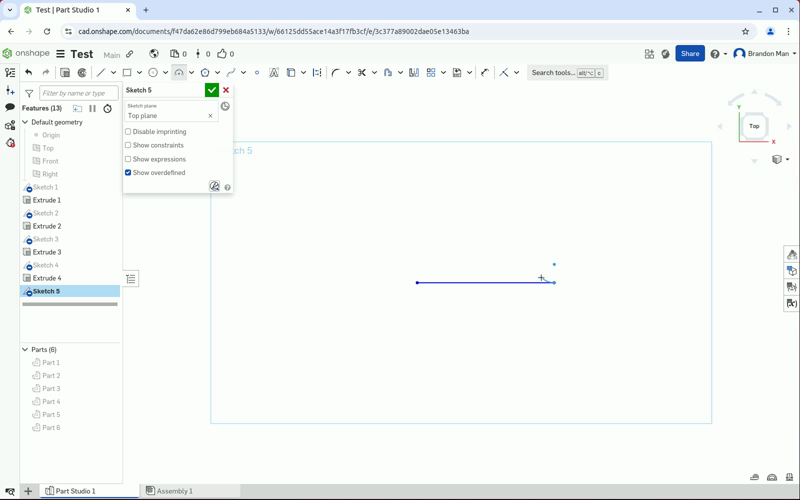
click(541, 277)
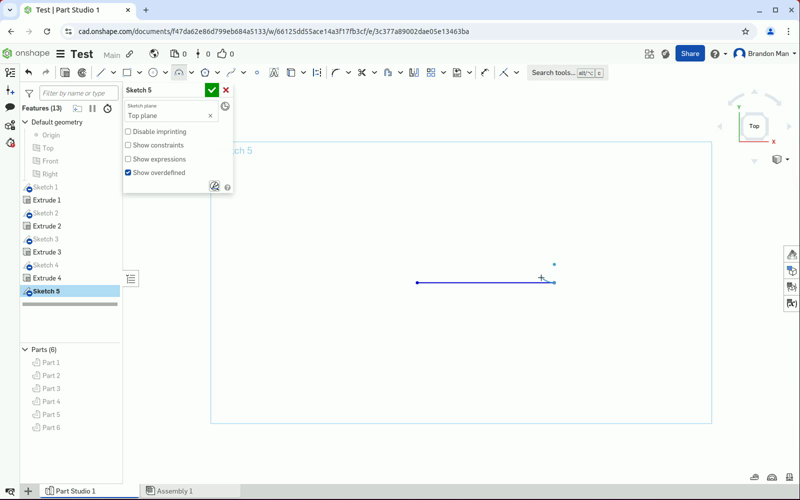
mouse_move(547, 281)
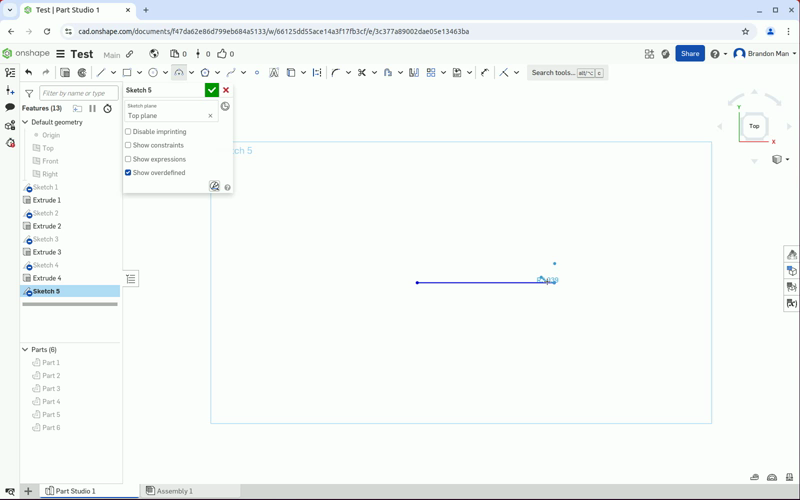
click(547, 281)
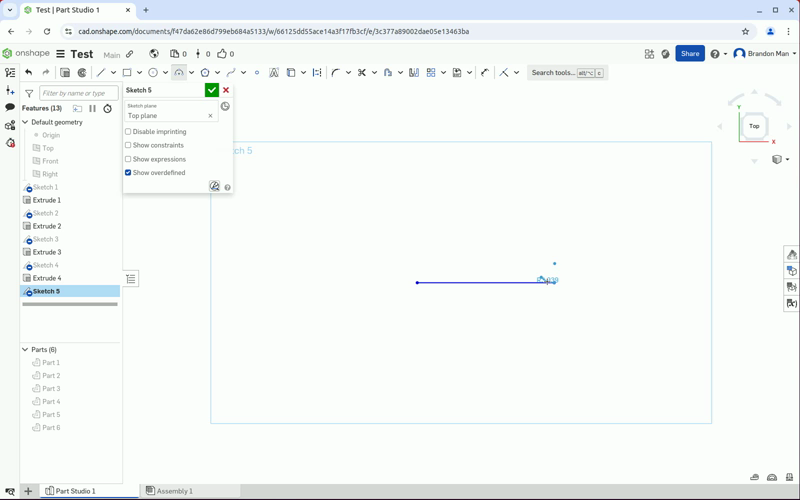
key_up(shift)
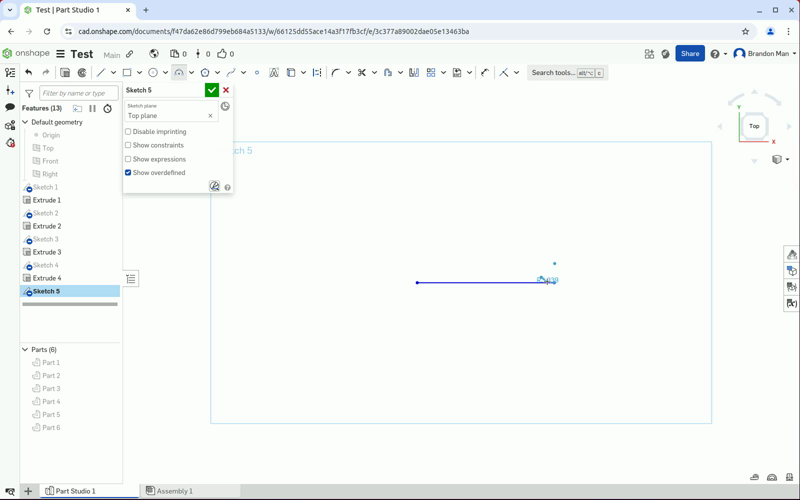
key(esc)
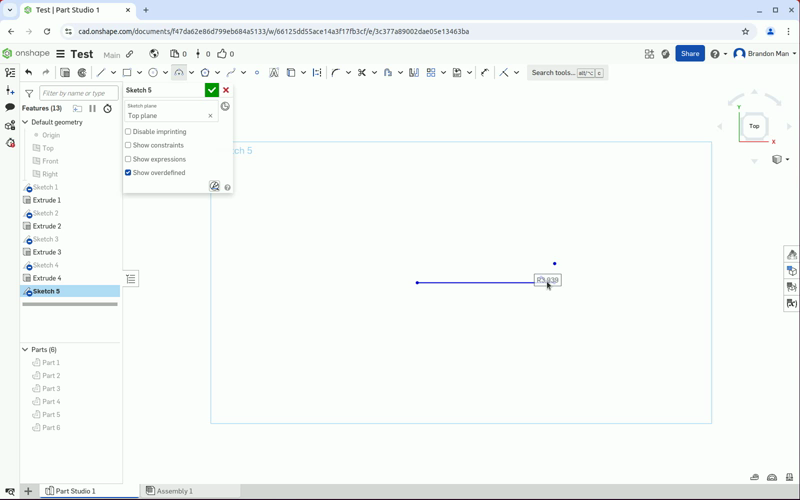
key(l)
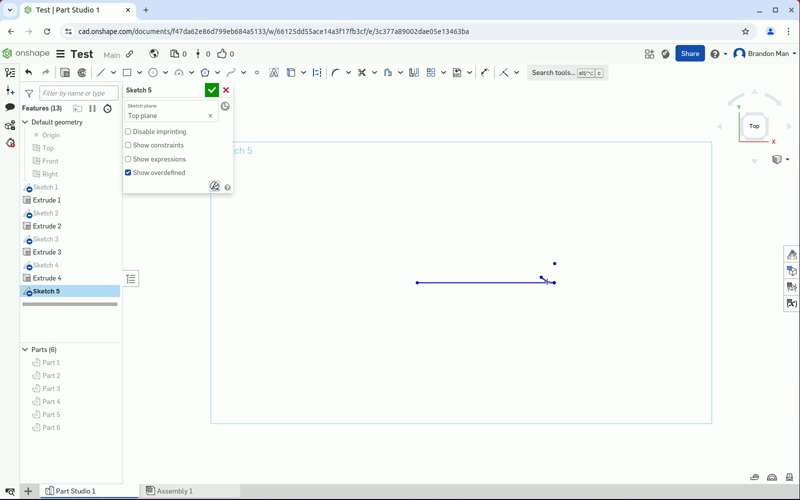
mouse_move(541, 277)
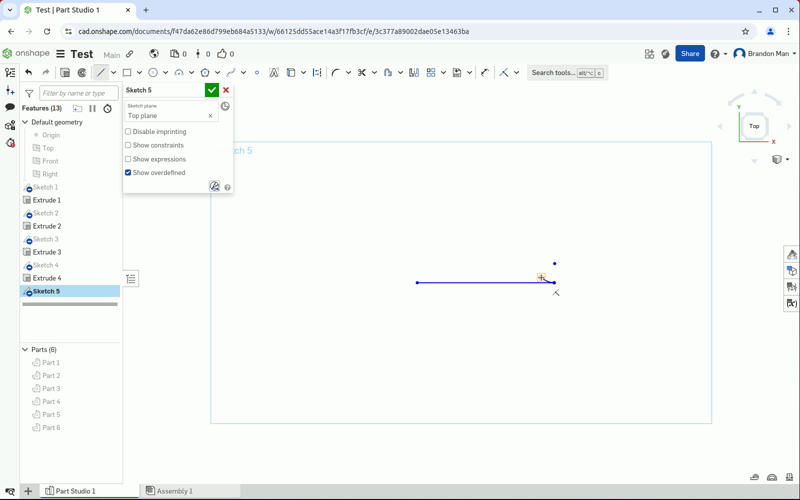
click(541, 277)
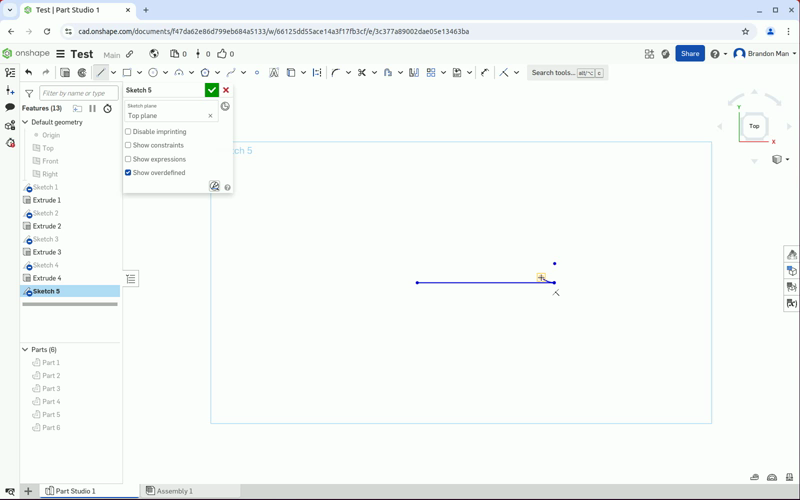
key_down(shift)
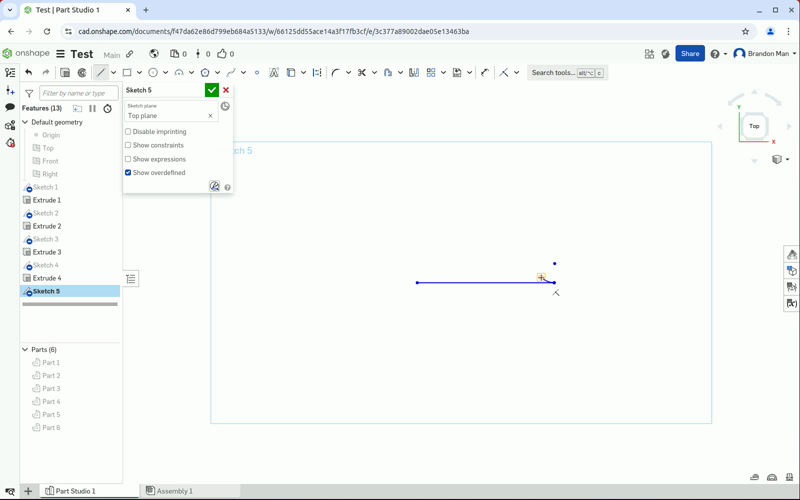
mouse_move(430, 277)
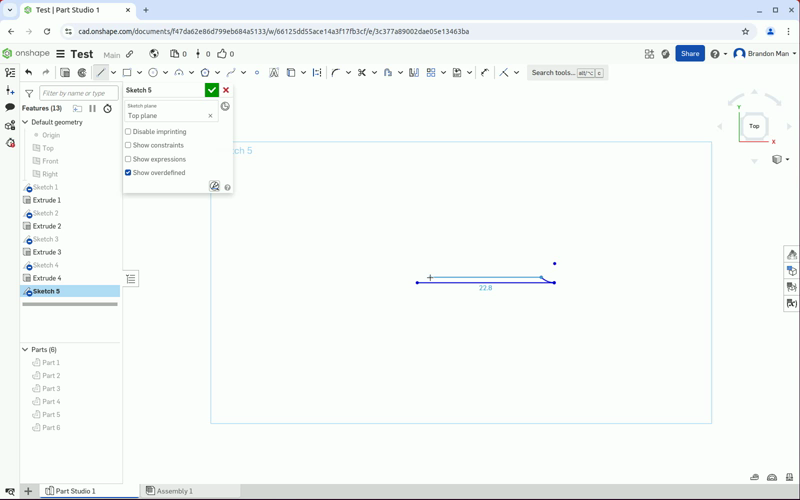
click(430, 277)
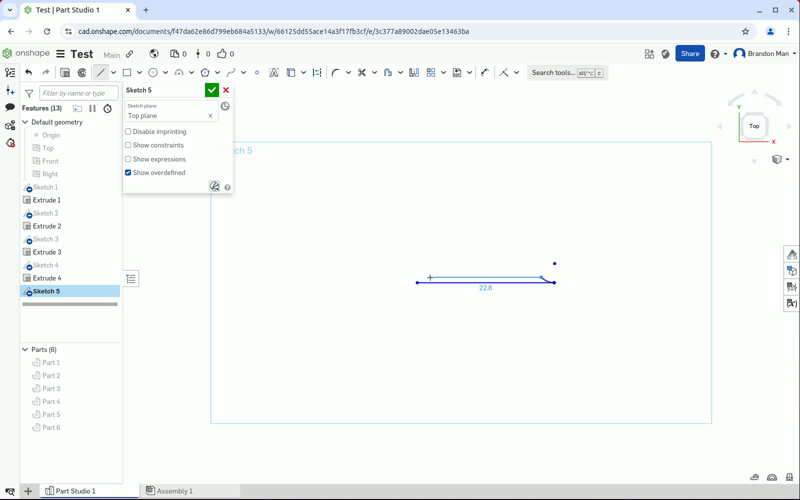
key_up(shift)
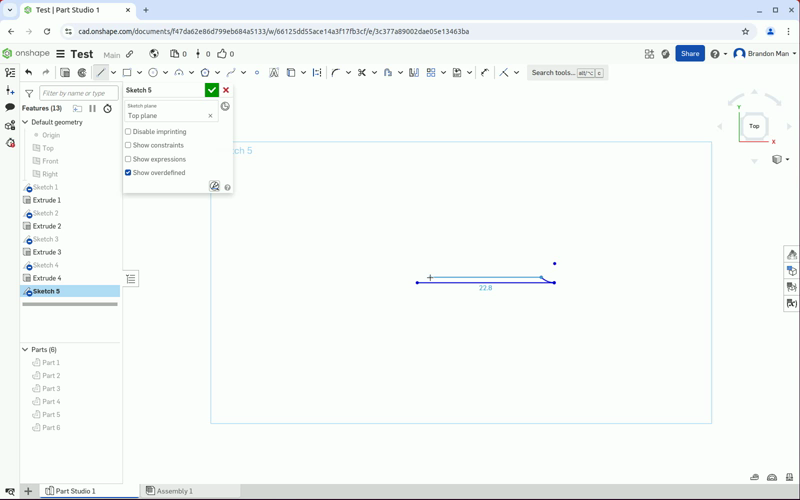
key(esc)
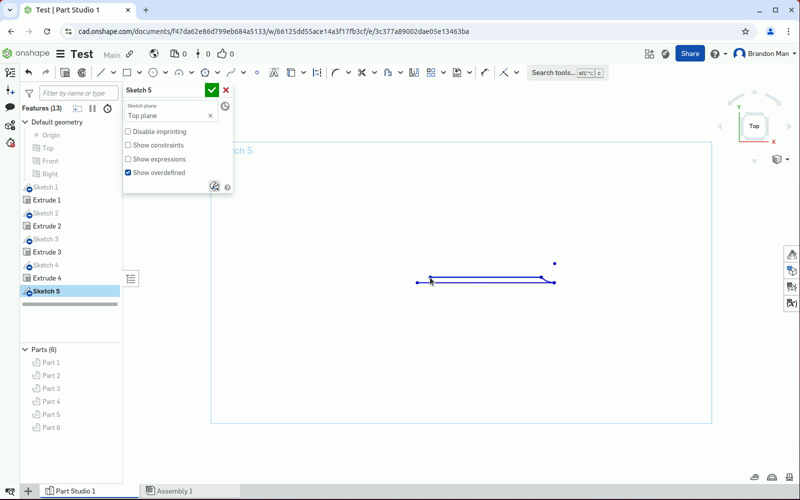
key(a)
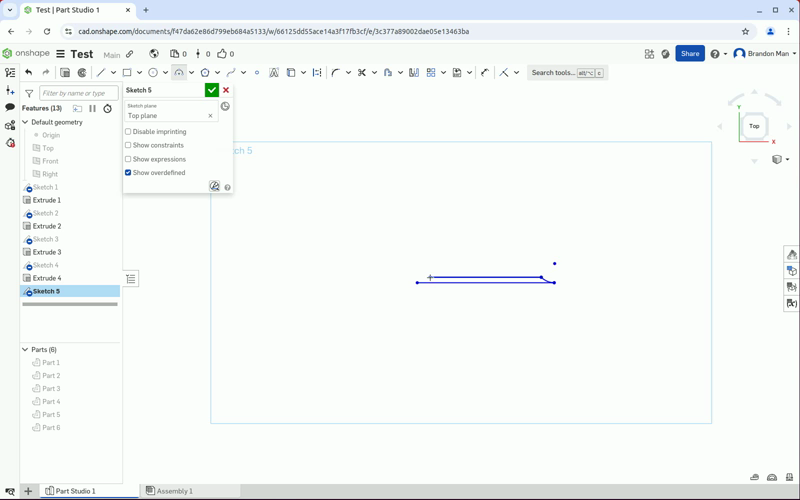
mouse_move(430, 277)
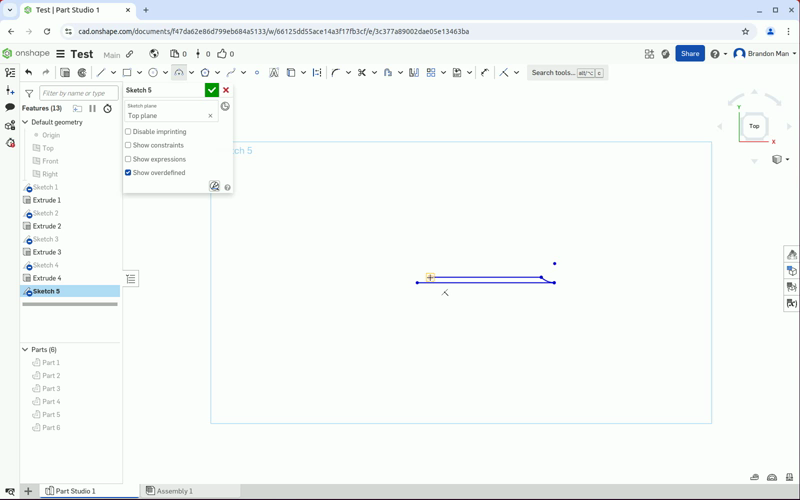
click(430, 277)
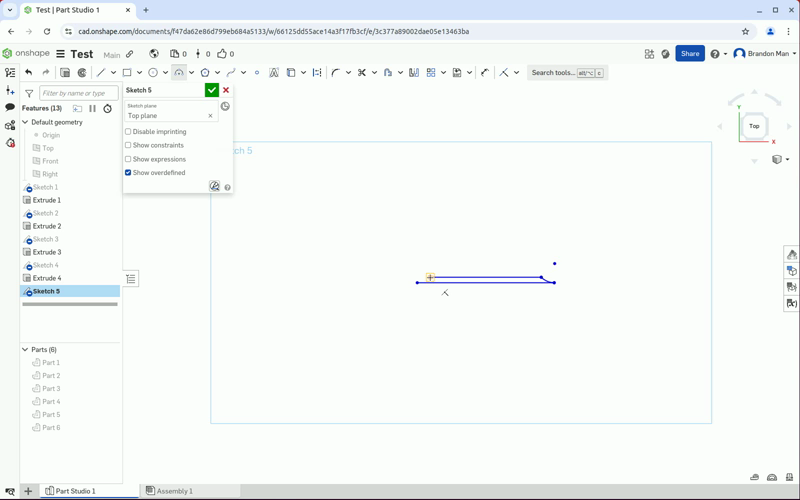
mouse_move(417, 282)
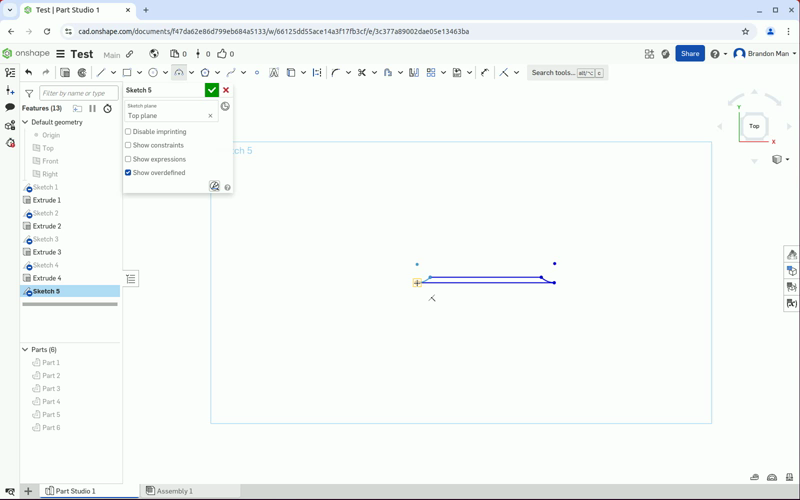
click(417, 282)
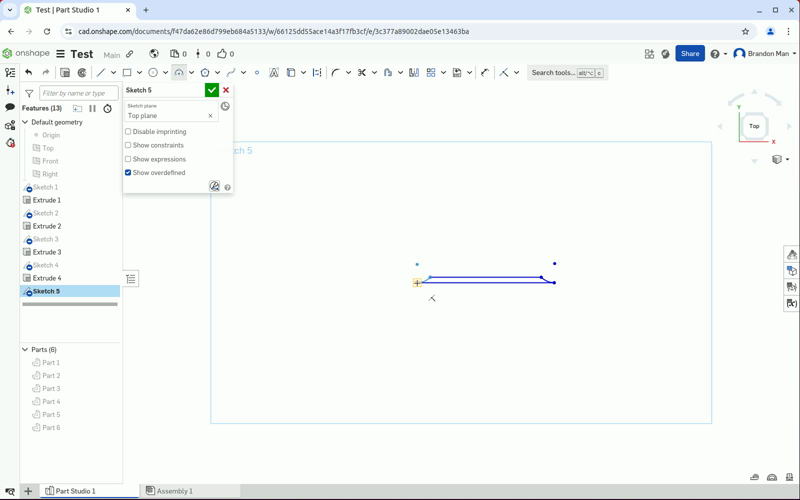
key_down(shift)
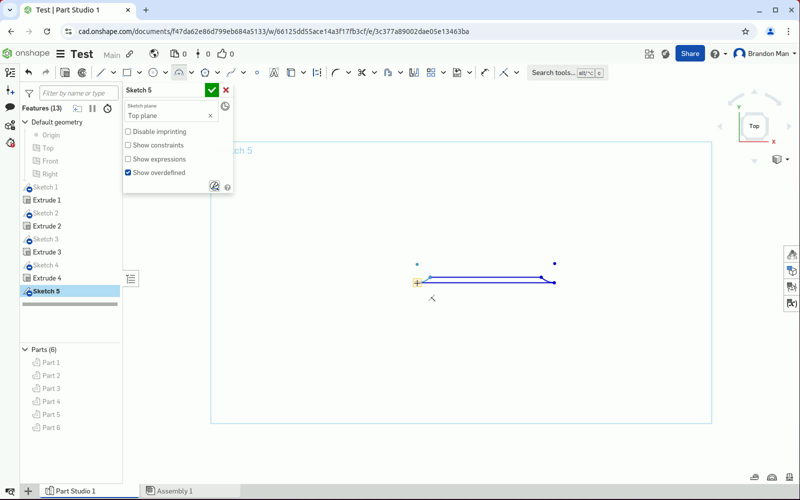
mouse_move(424, 281)
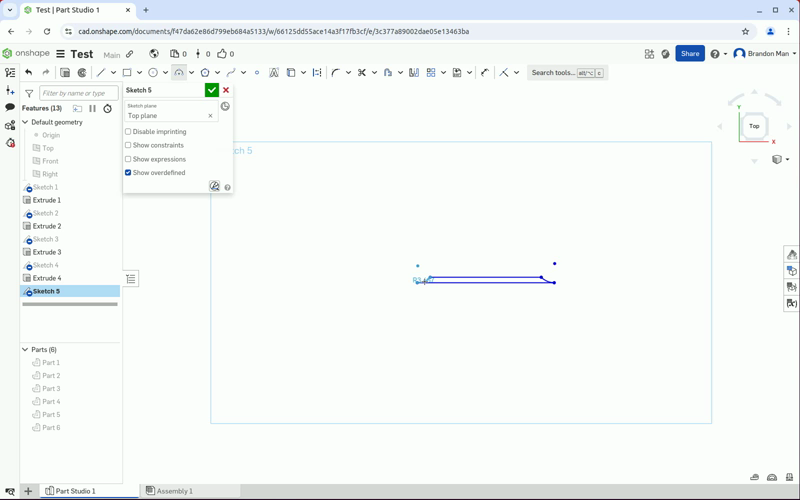
click(424, 281)
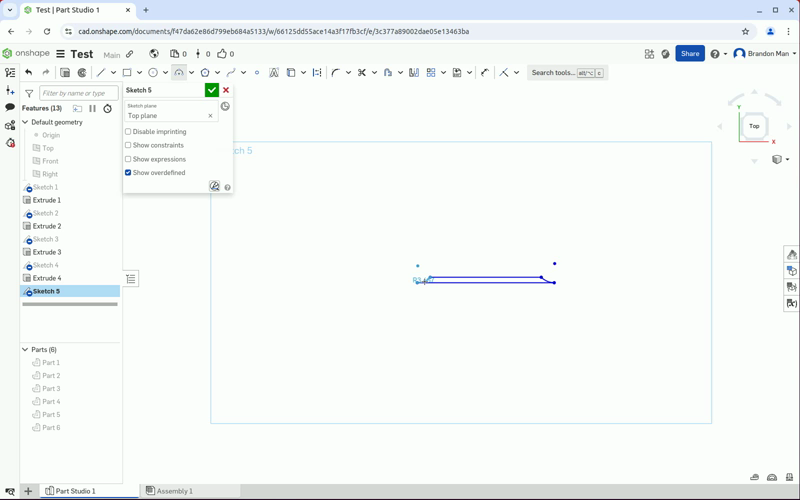
key_up(shift)
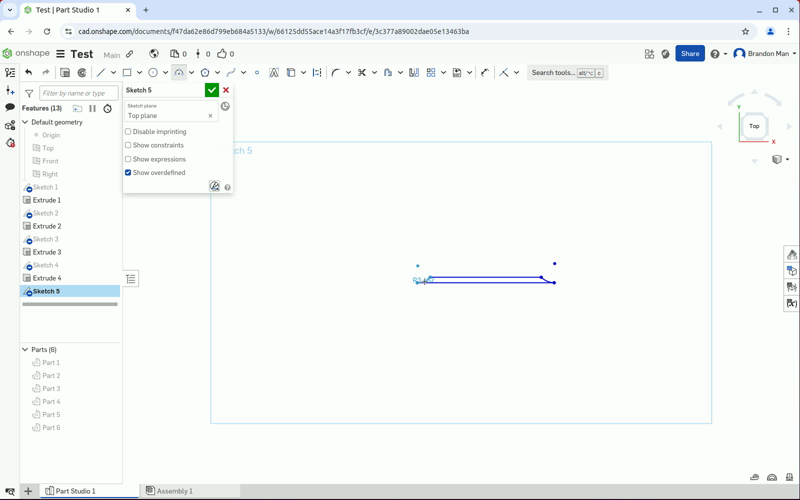
key(esc)
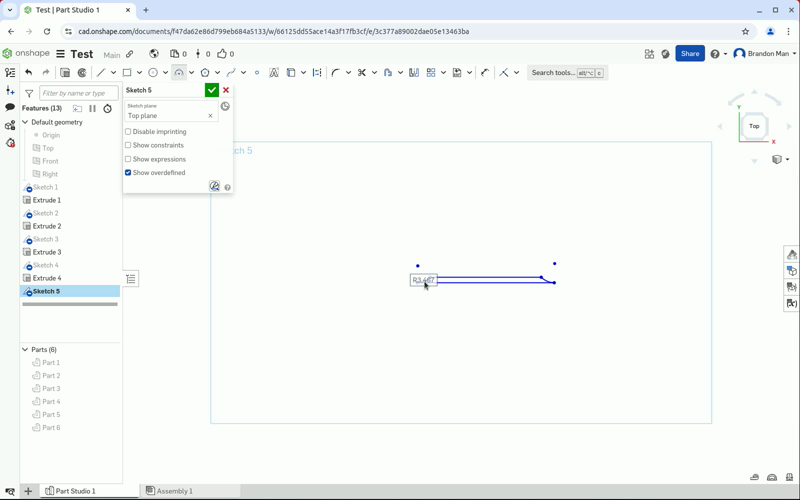
mouse_move(466, 282)
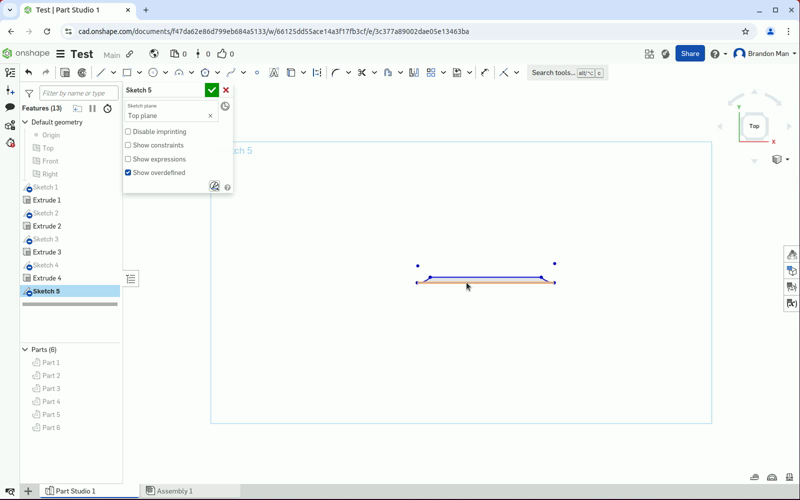
scroll(6)
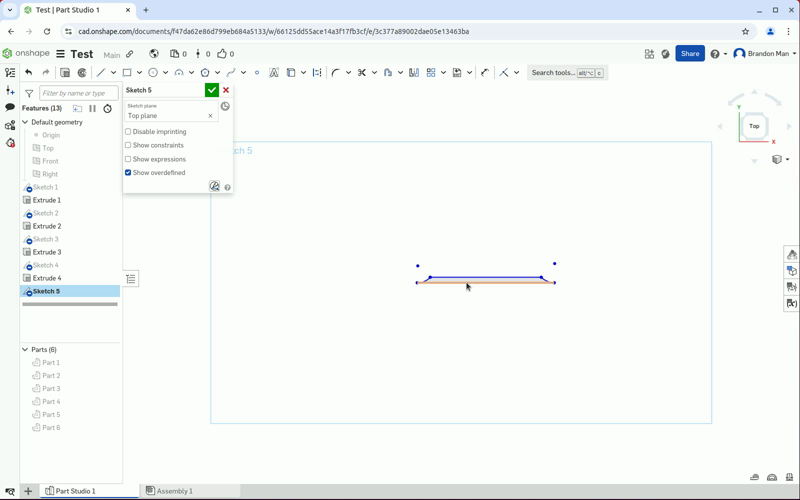
scroll(6)
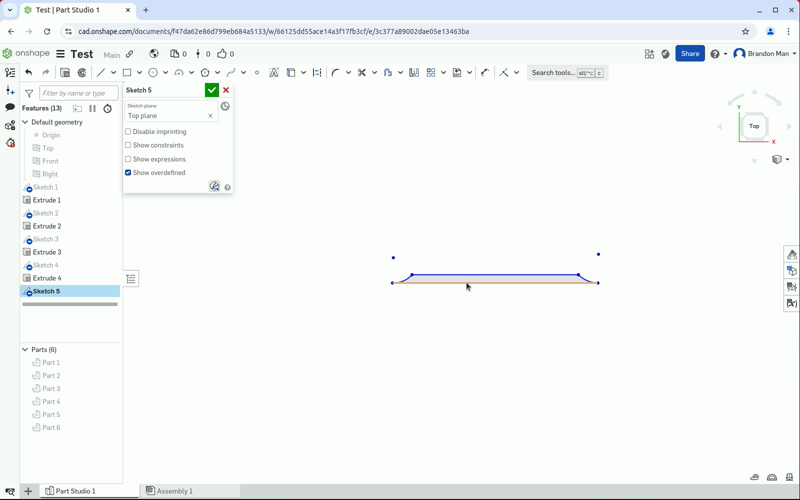
scroll(6)
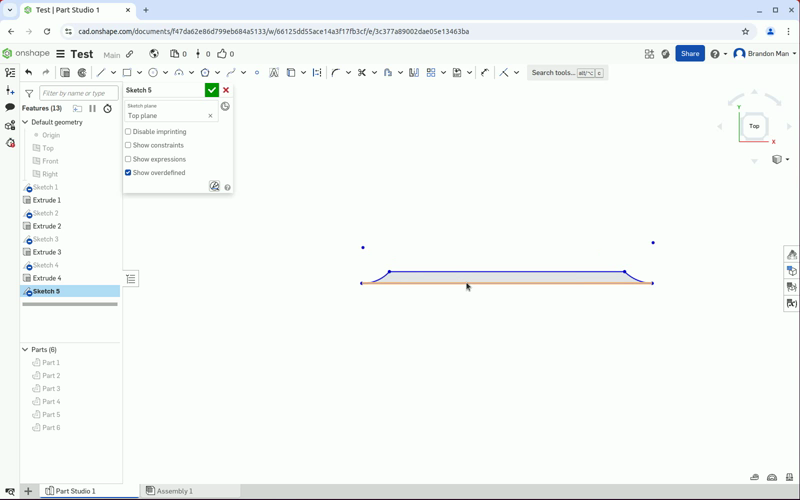
scroll(6)
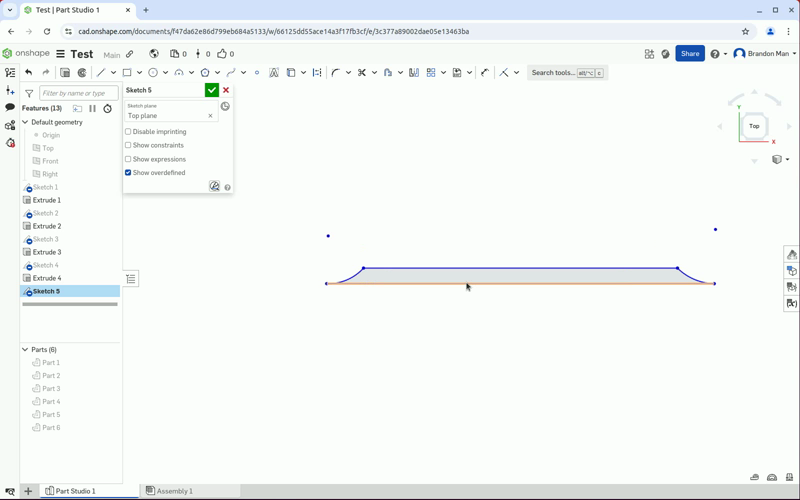
scroll(6)
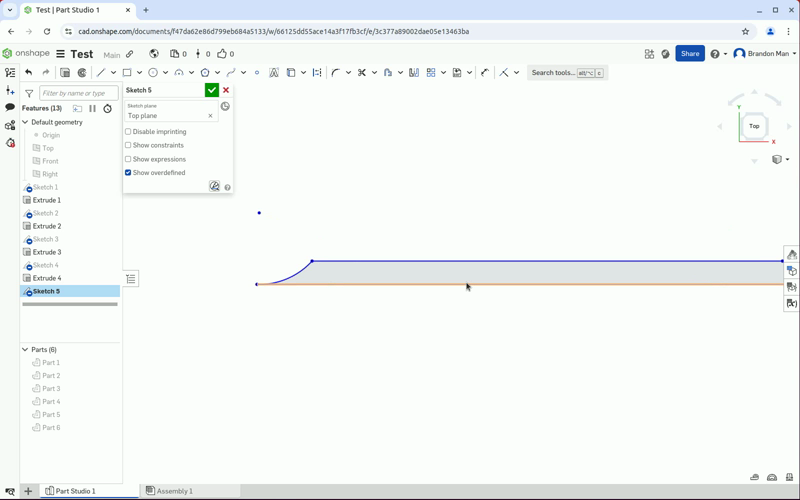
scroll(6)
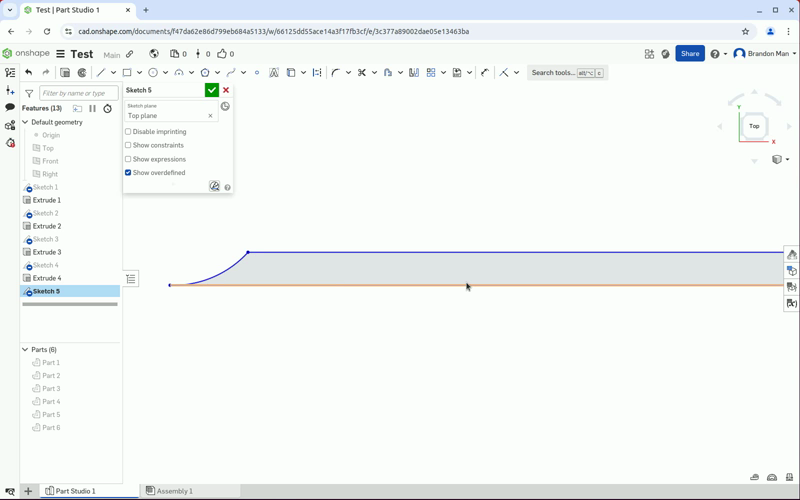
scroll(6)
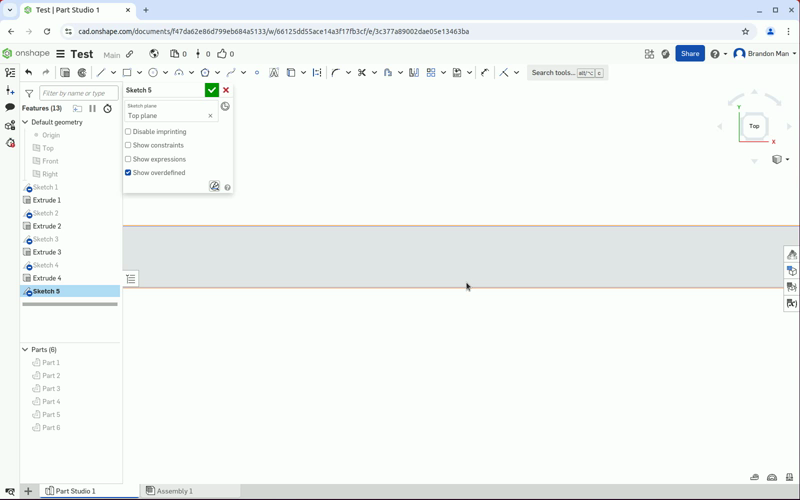
click(466, 282)
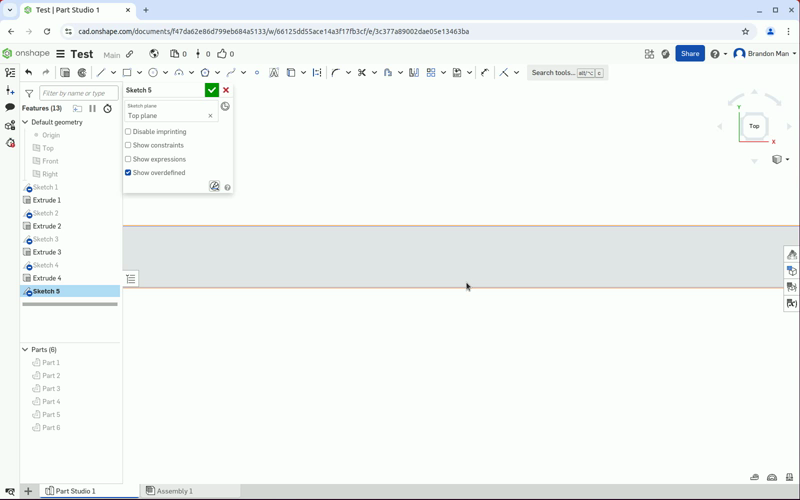
scroll(-6)
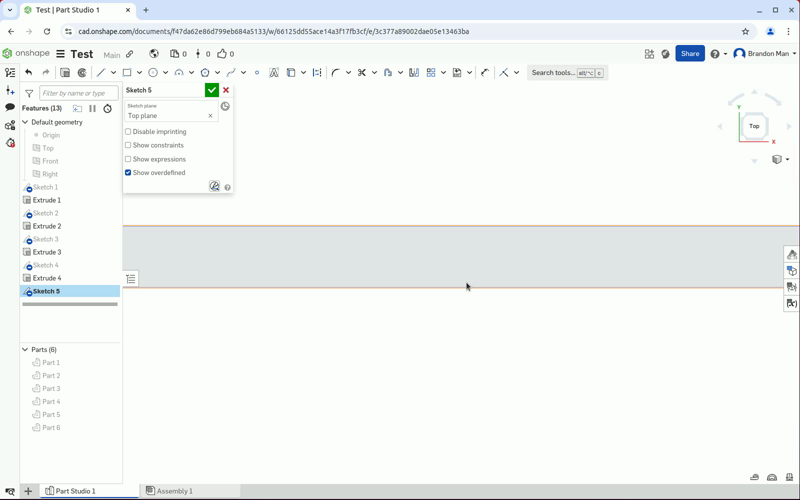
scroll(-6)
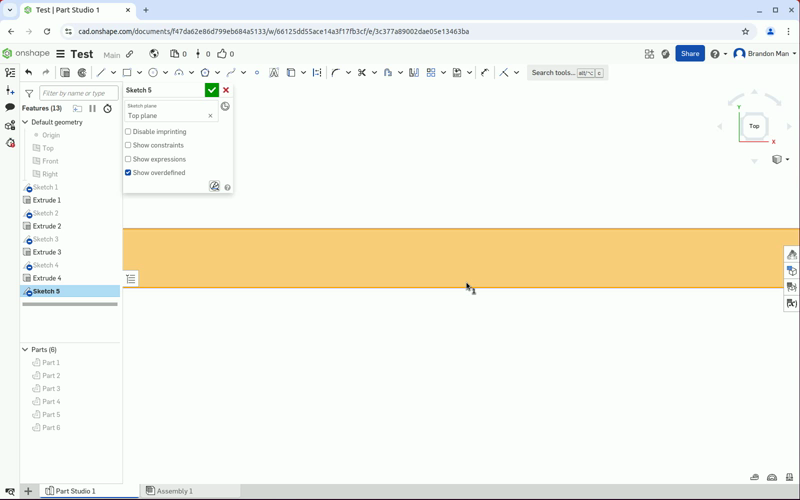
scroll(-6)
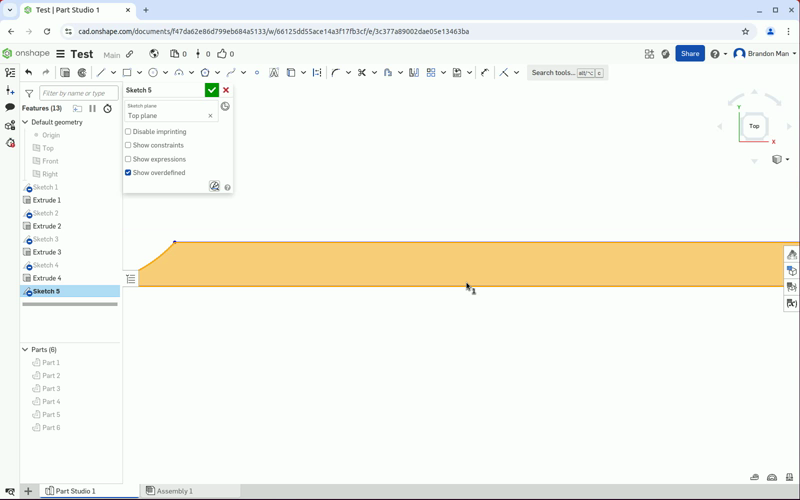
scroll(-6)
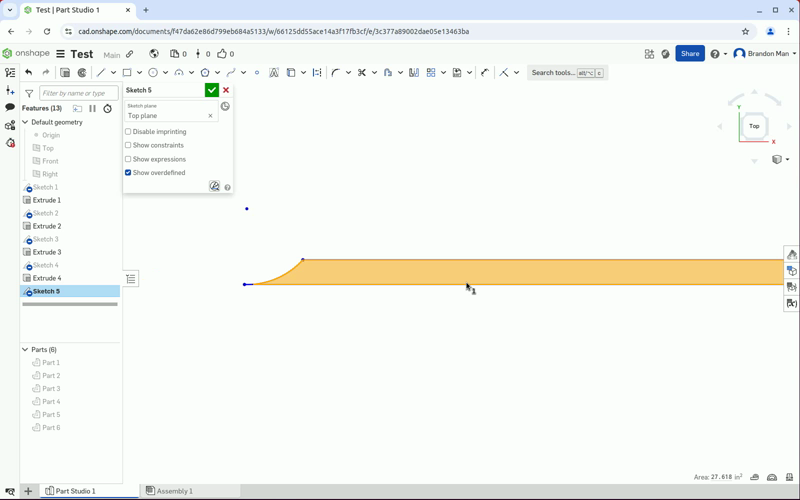
scroll(-6)
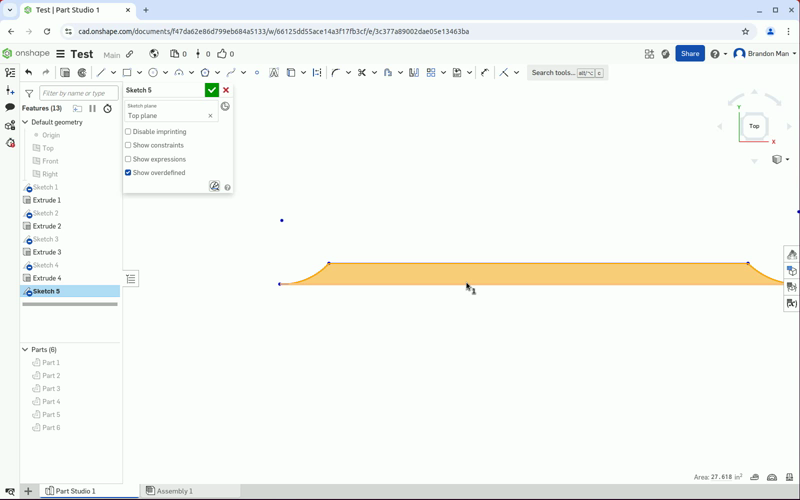
scroll(-6)
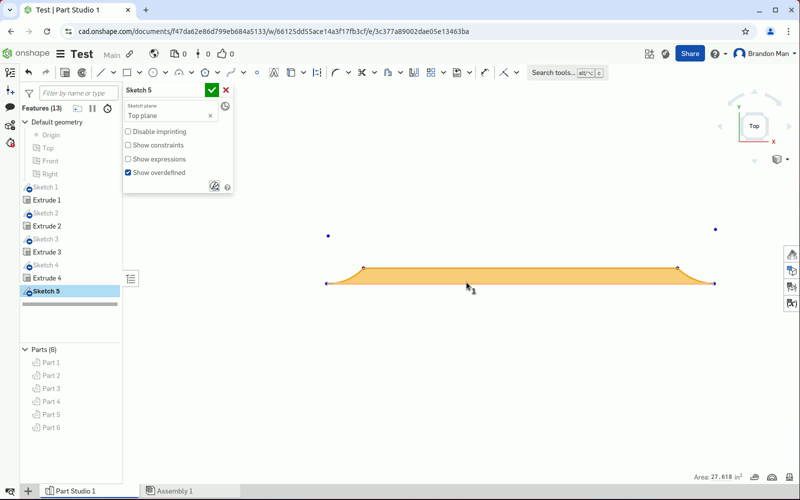
scroll(-6)
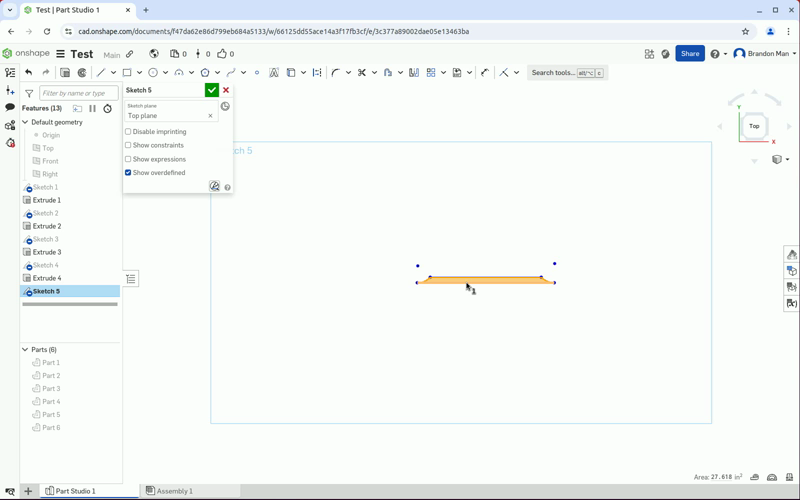
mouse_move(73, 352)
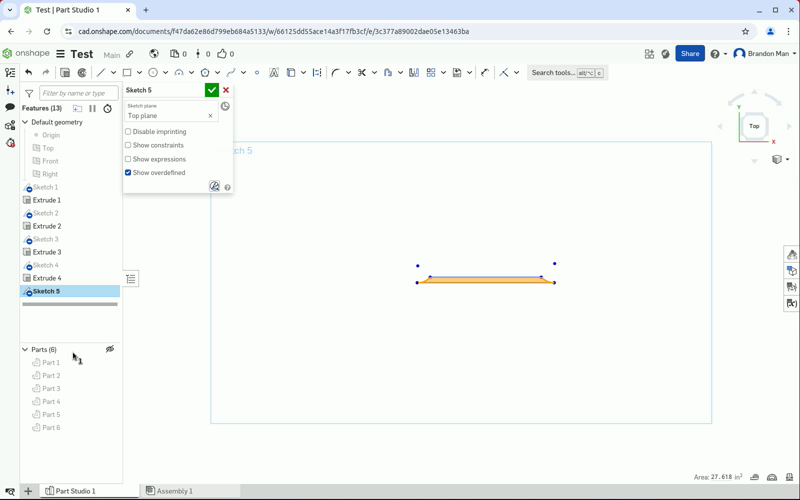
key(shift+y)
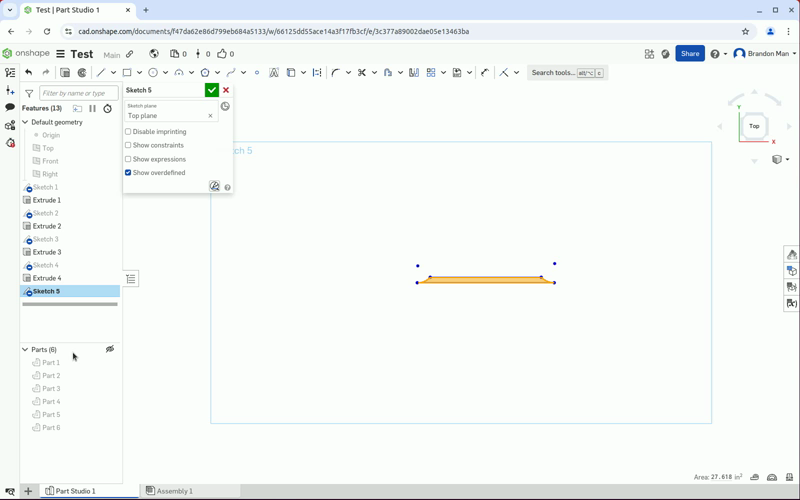
key(shift+e)
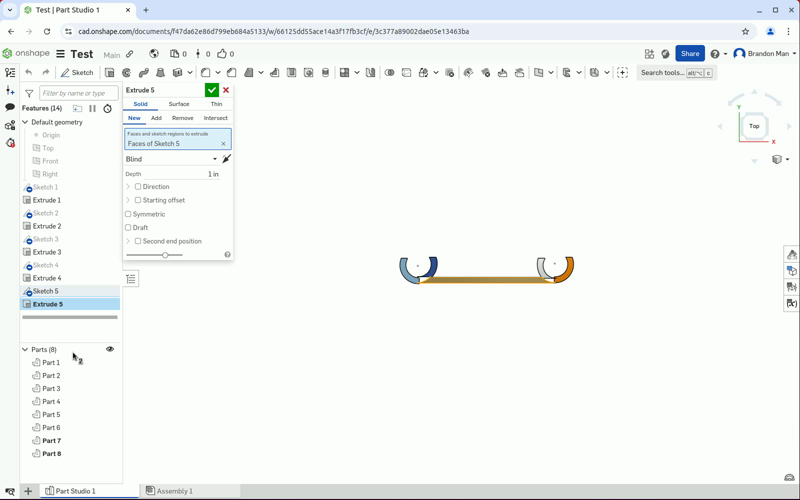
mouse_move(143, 106)
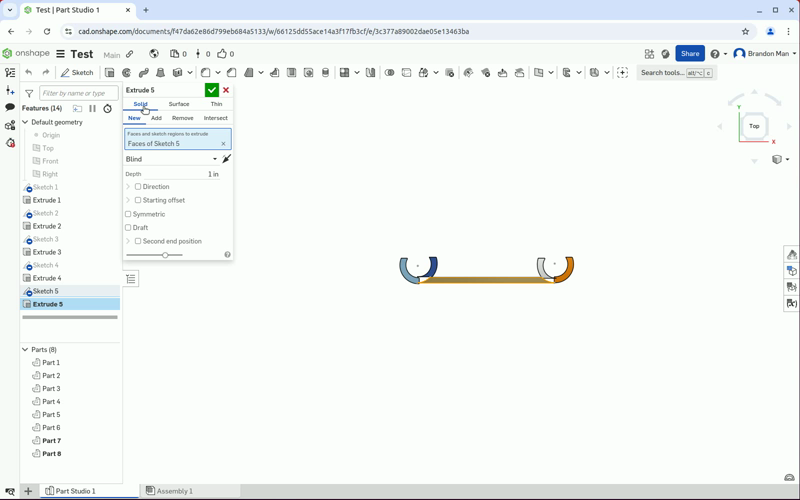
click(143, 106)
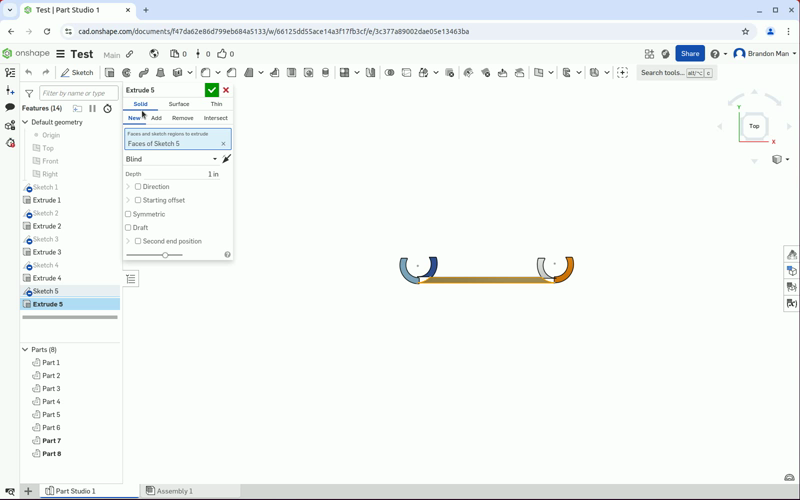
mouse_move(137, 120)
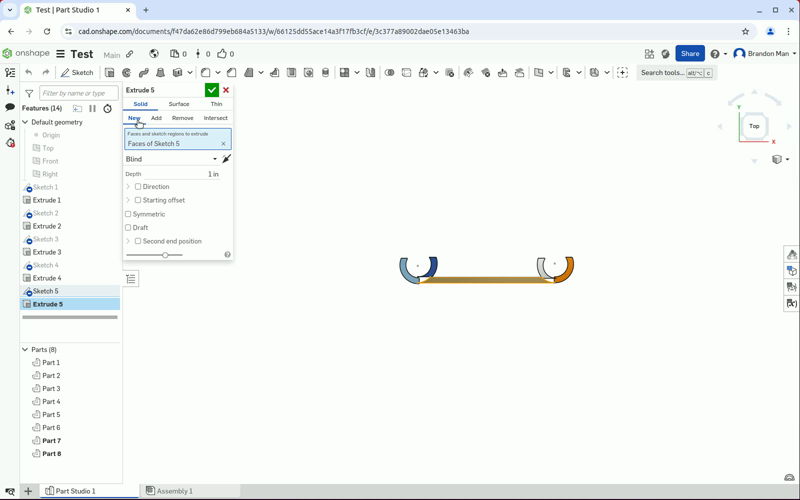
click(137, 120)
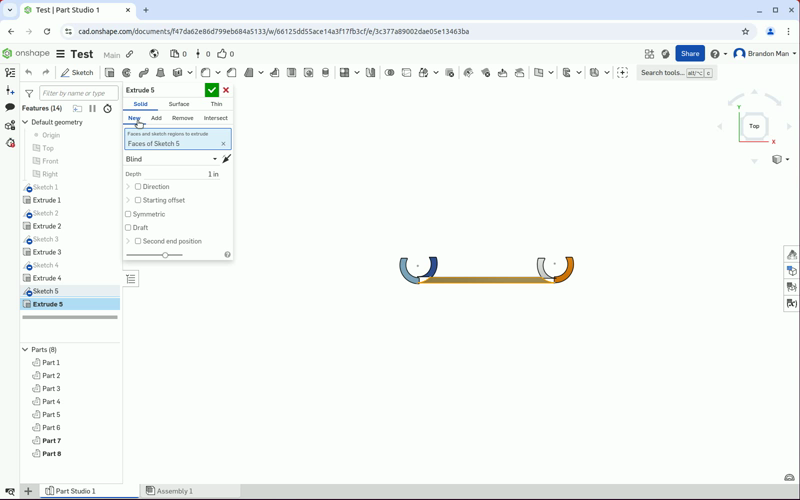
key(tab, 4)
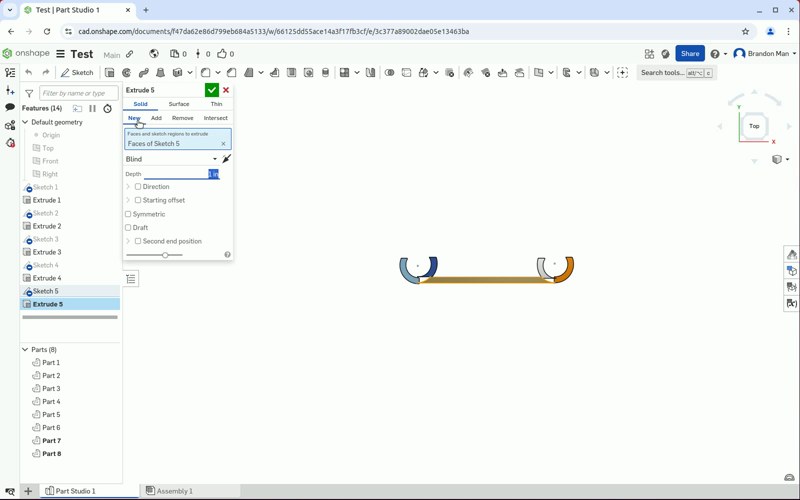
text(5.536)
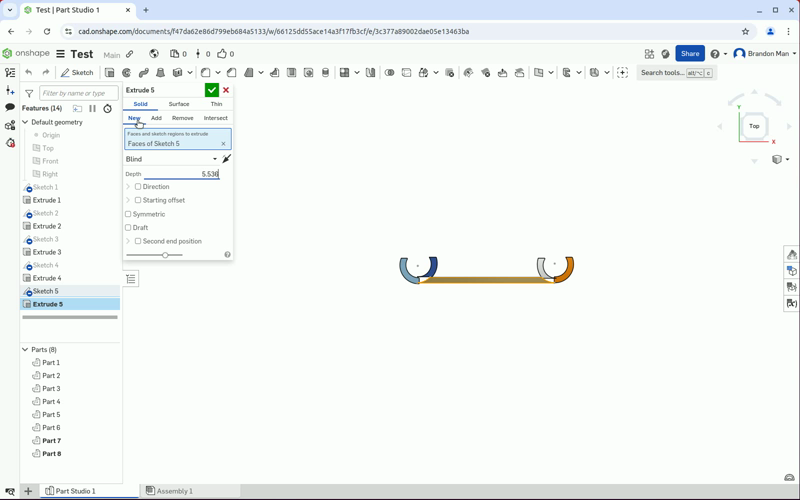
key(enter)
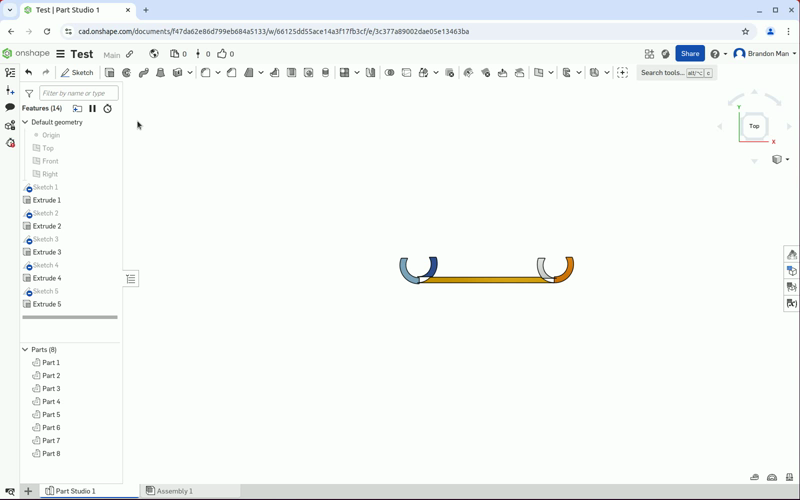
key(shift+h)
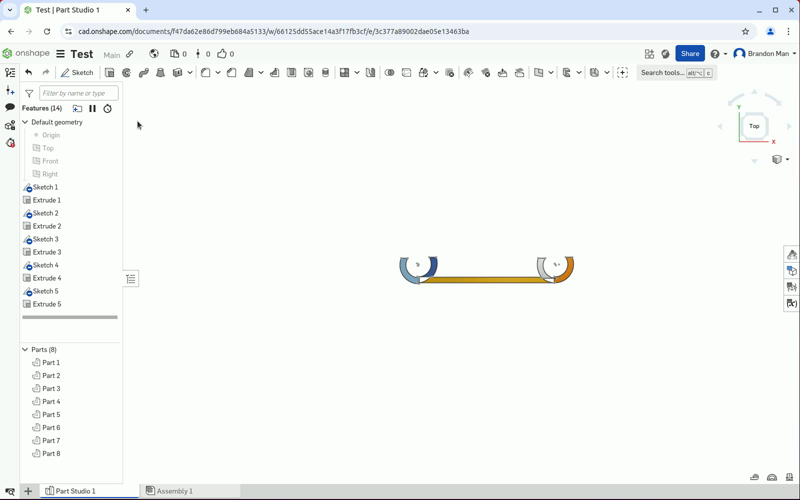
key(shift+h)
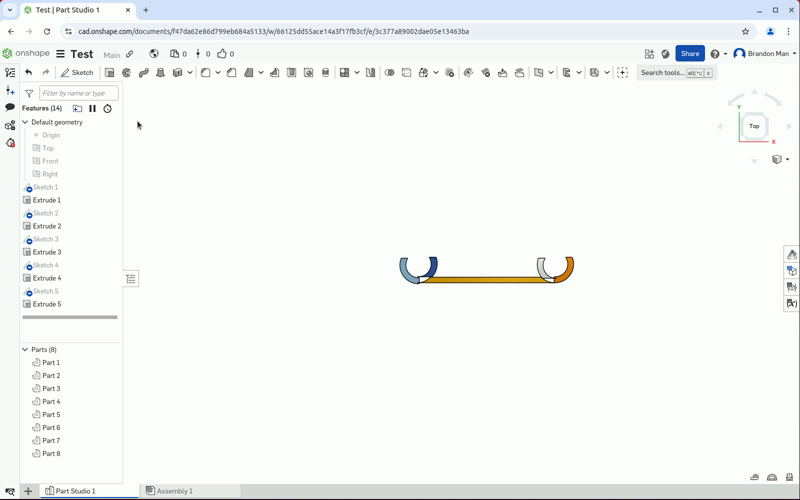
mouse_move(73, 189)
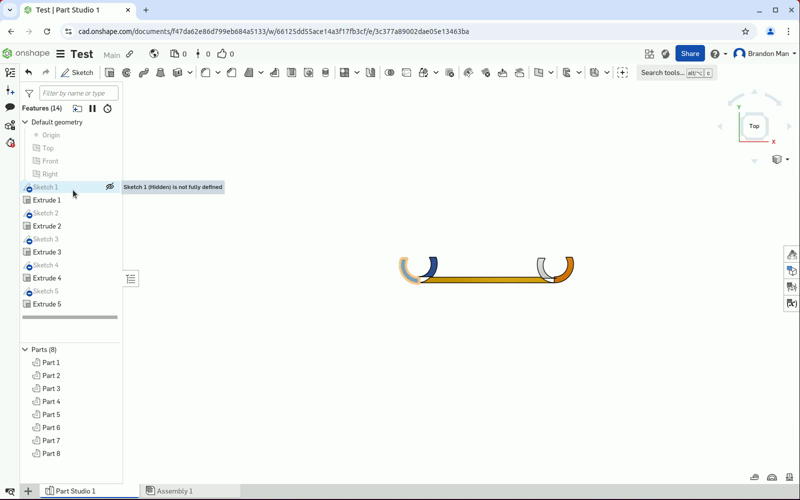
click(73, 189)
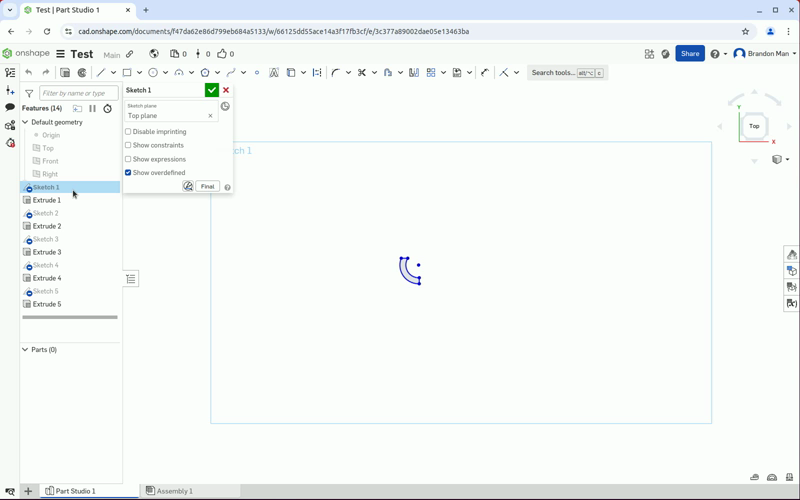
mouse_move(229, 92)
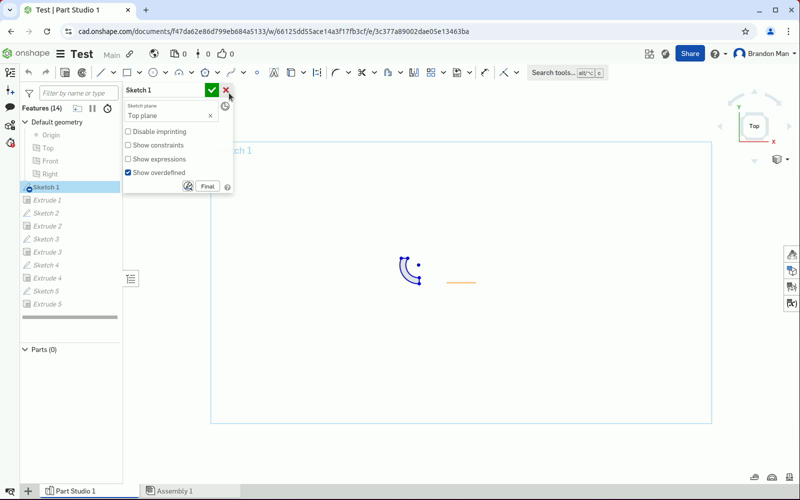
click(229, 92)
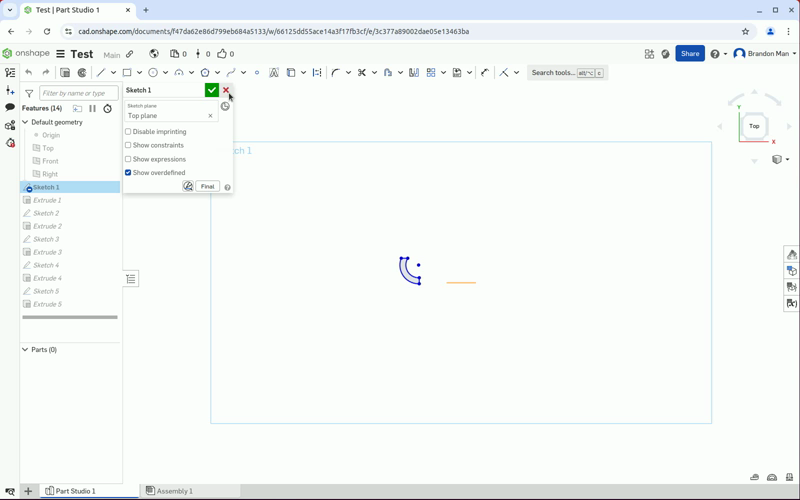
key(shift+s)
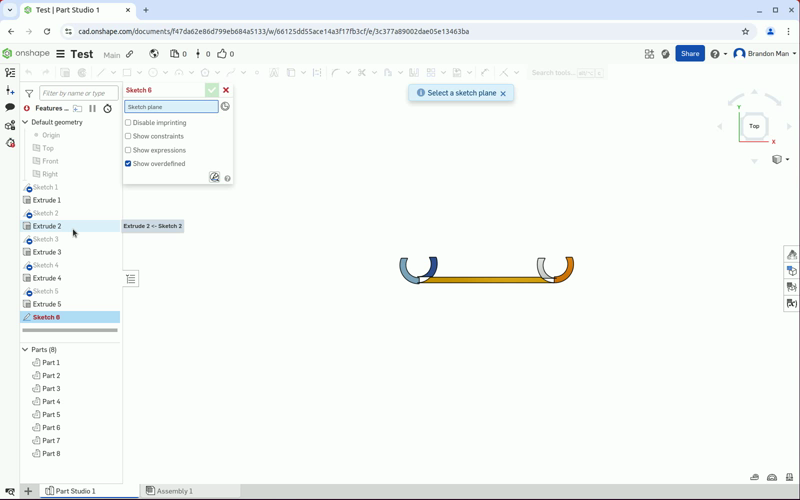
scroll(3)
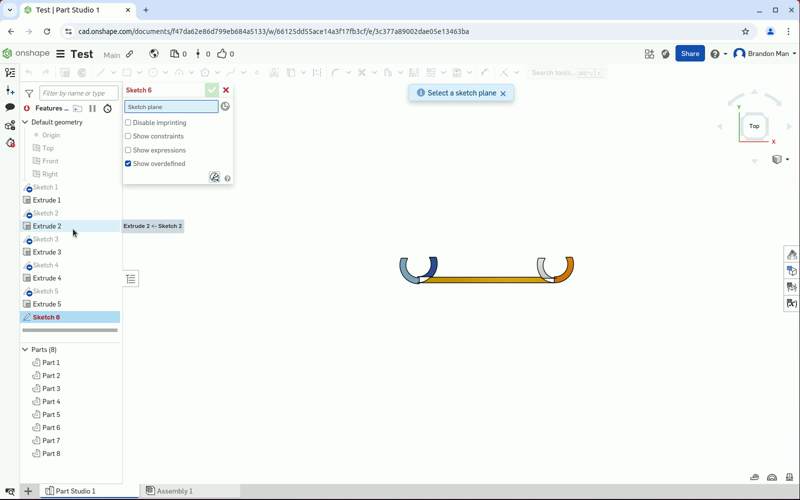
mouse_move(73, 150)
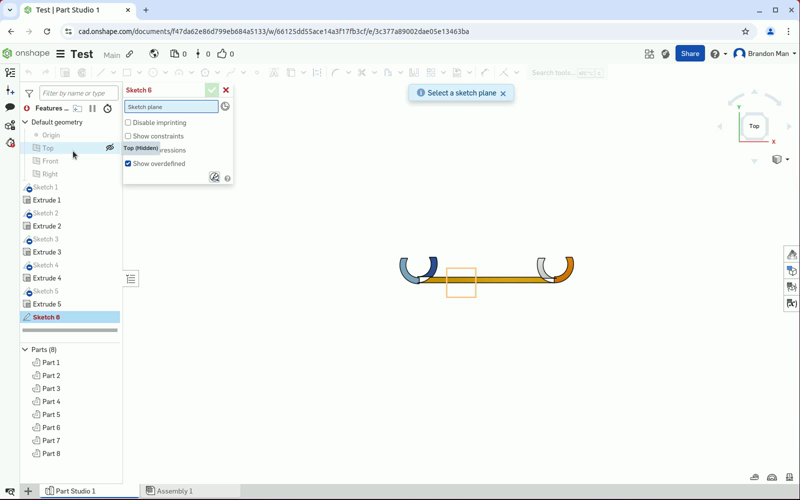
click(73, 150)
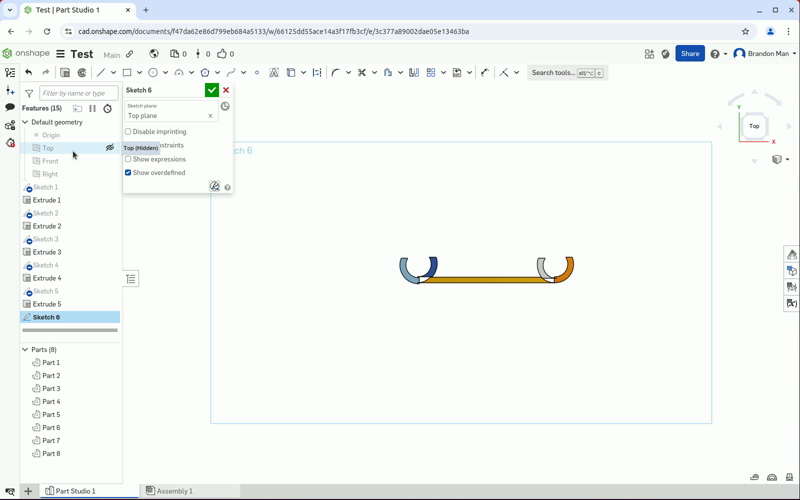
mouse_move(73, 352)
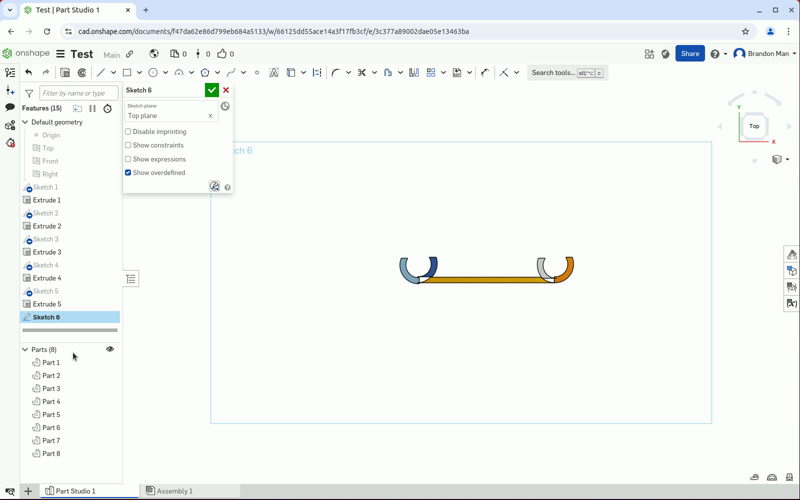
key(y)
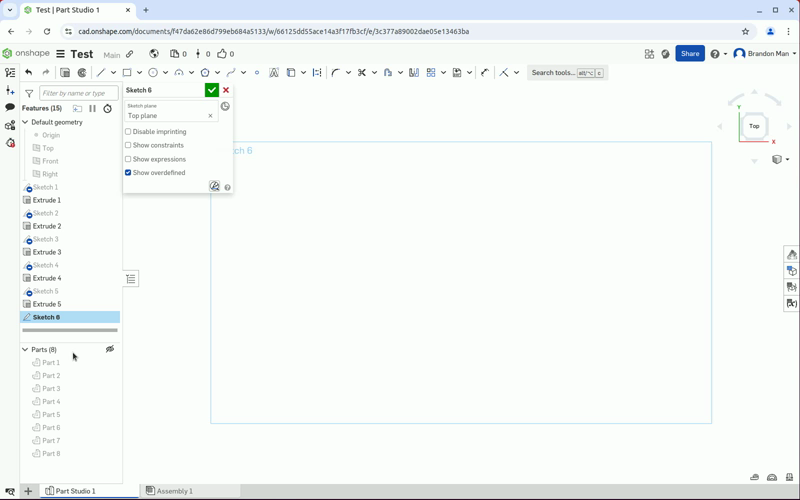
key(a)
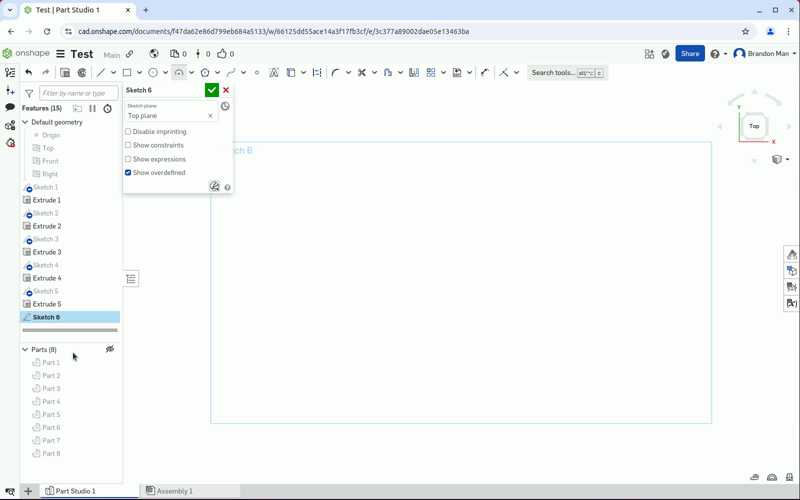
key_down(shift)
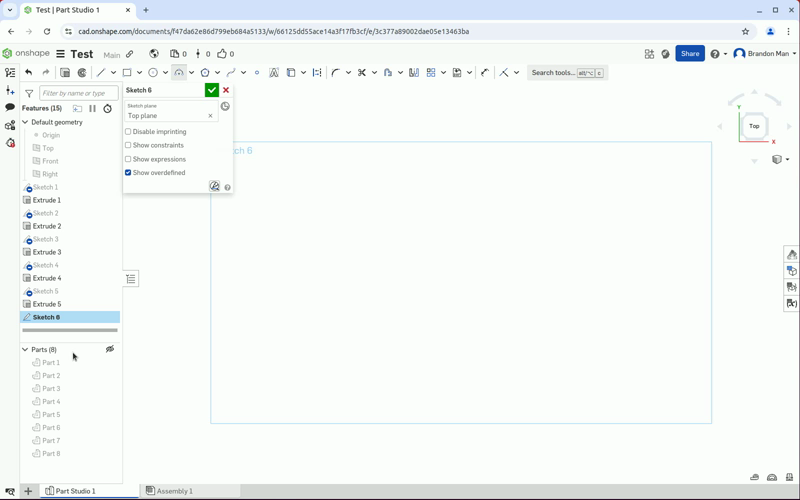
mouse_move(417, 282)
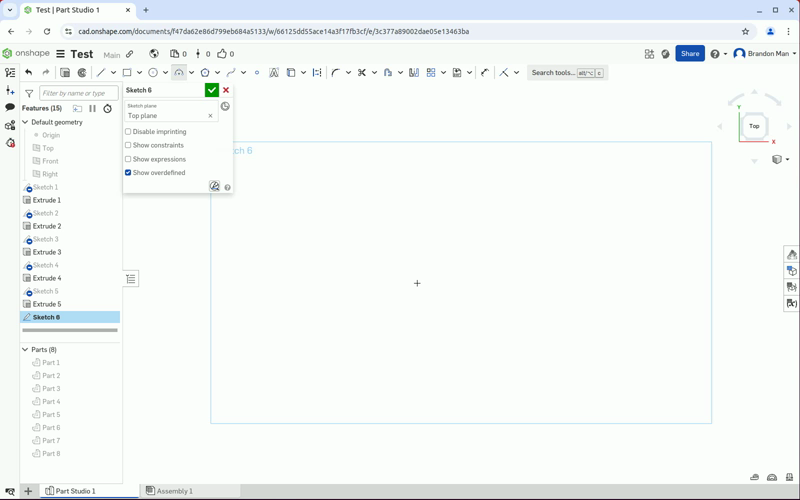
click(417, 282)
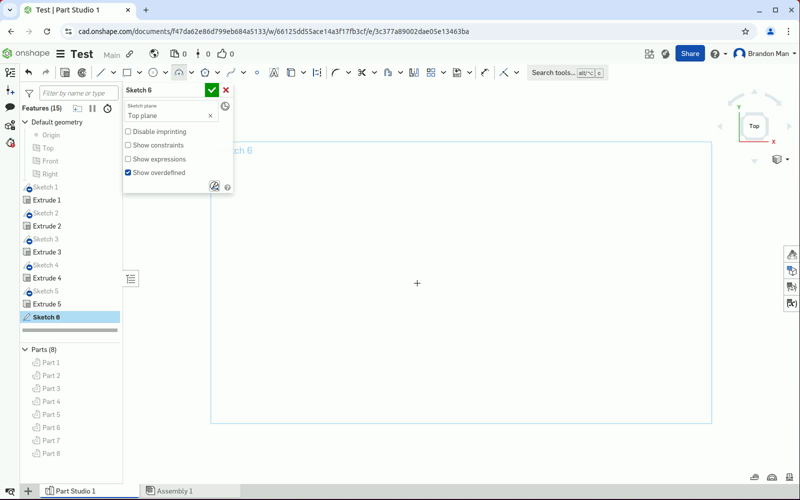
key_up(shift)
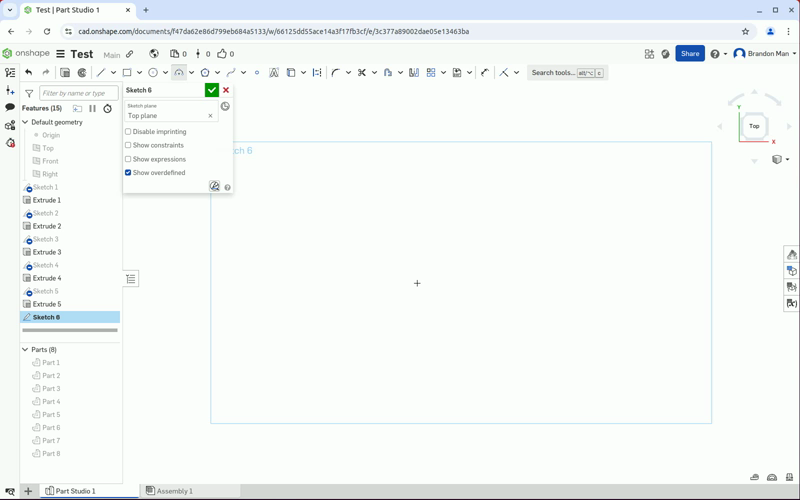
key_down(shift)
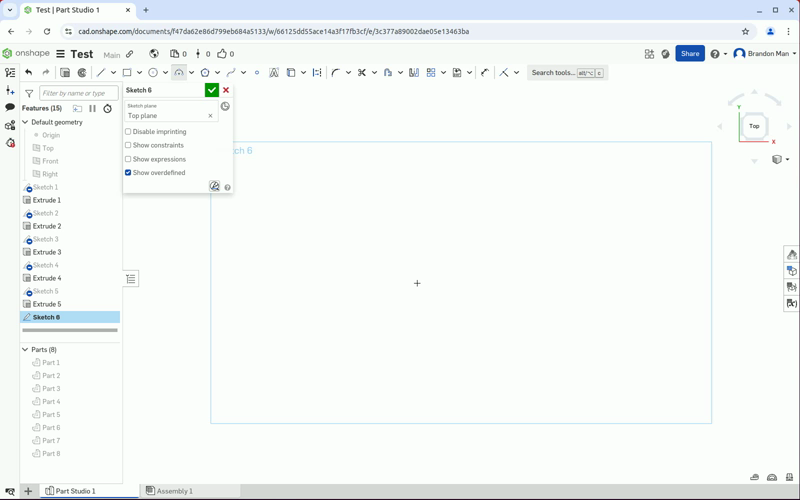
mouse_move(432, 276)
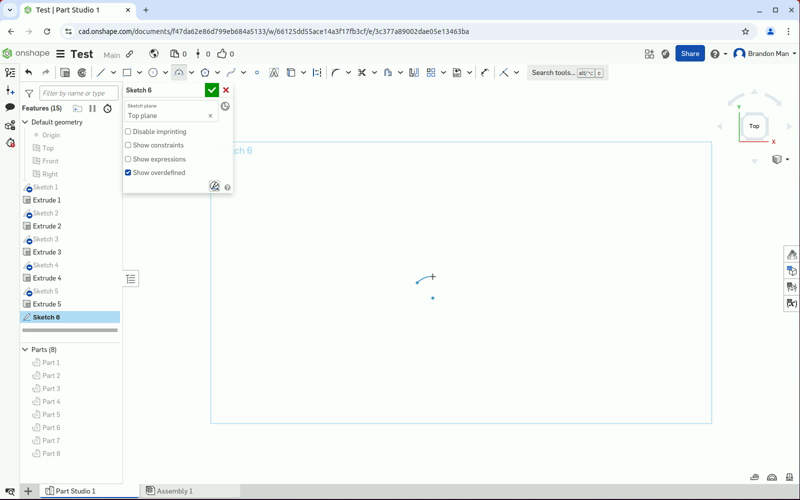
click(432, 276)
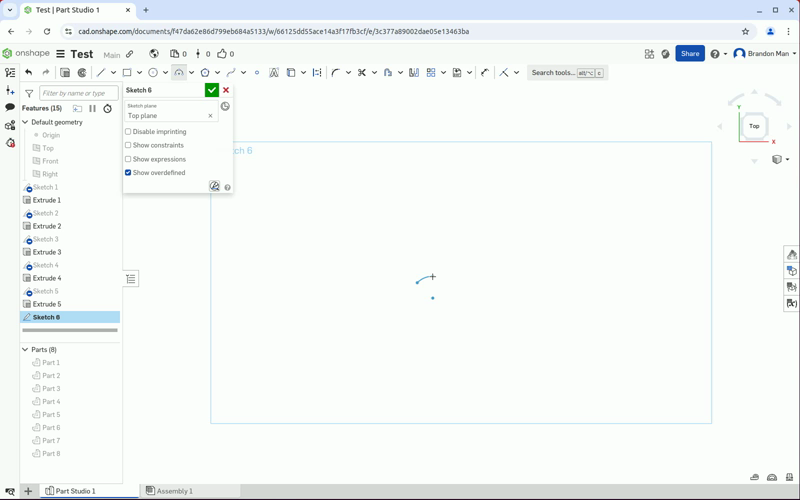
mouse_move(425, 281)
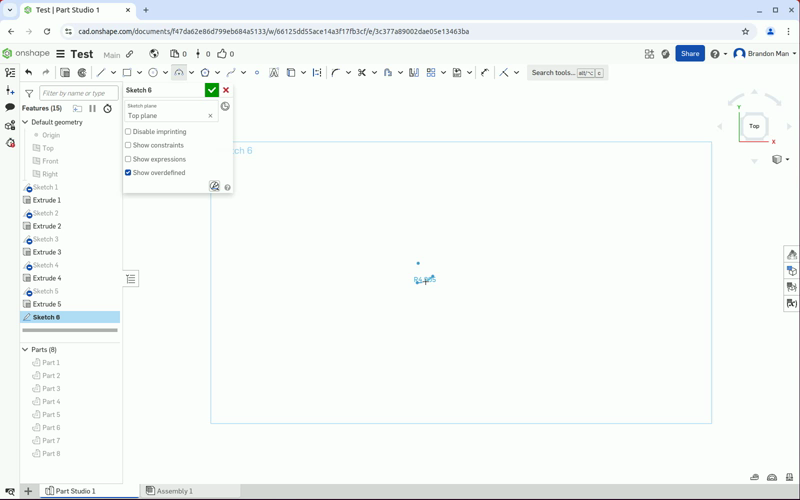
click(425, 281)
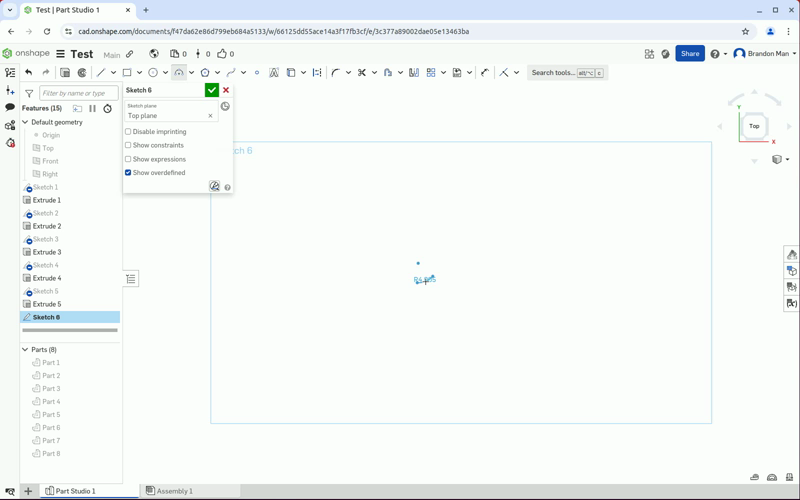
key_up(shift)
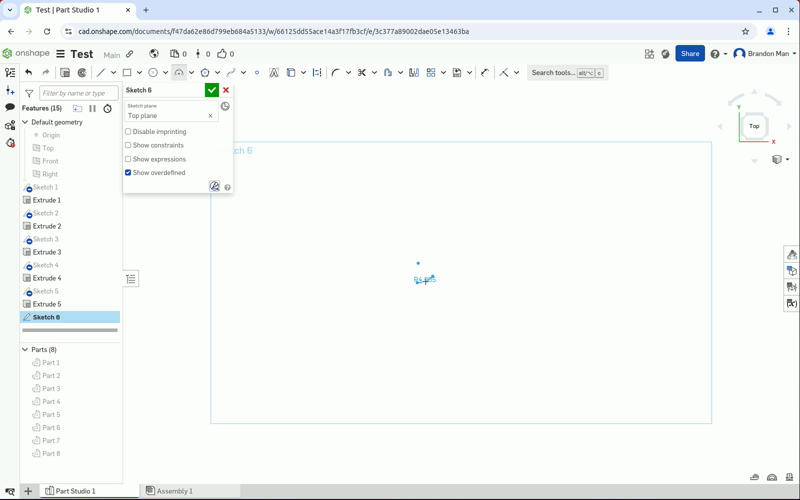
key(esc)
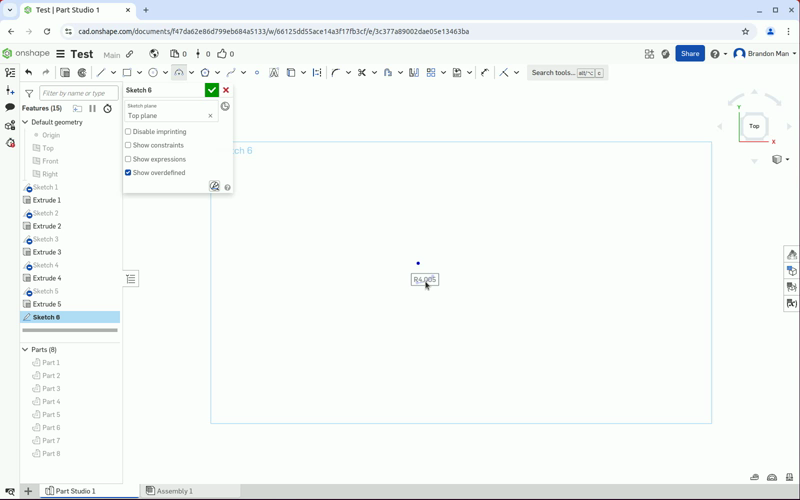
key(l)
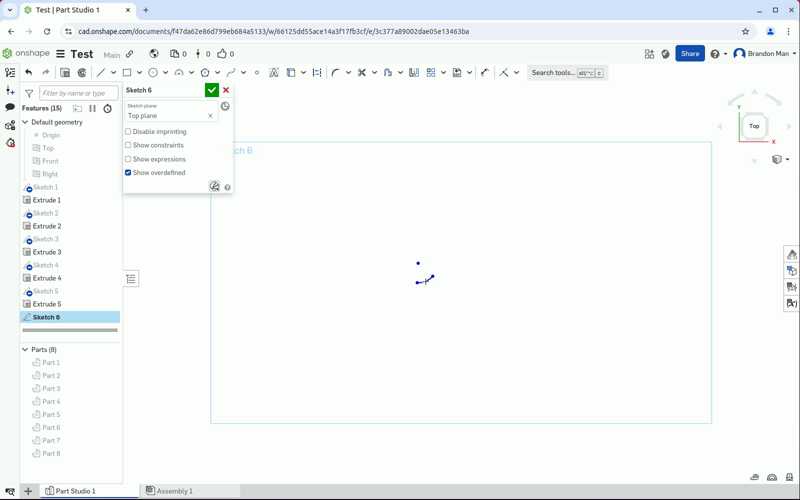
mouse_move(432, 276)
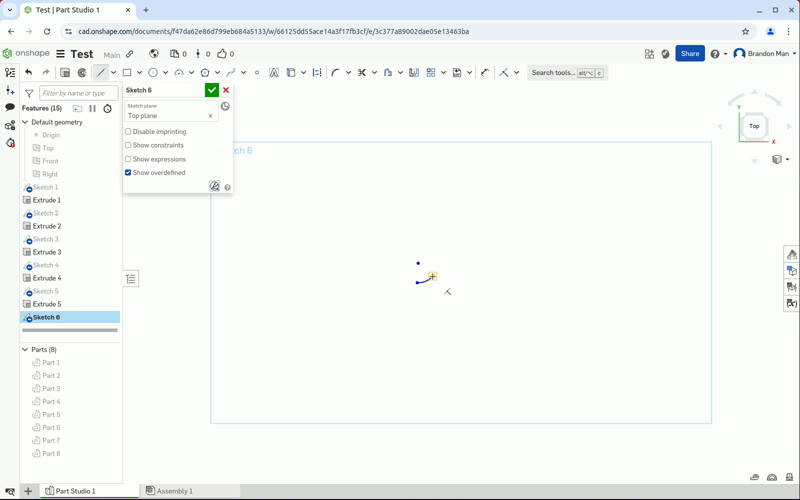
click(432, 276)
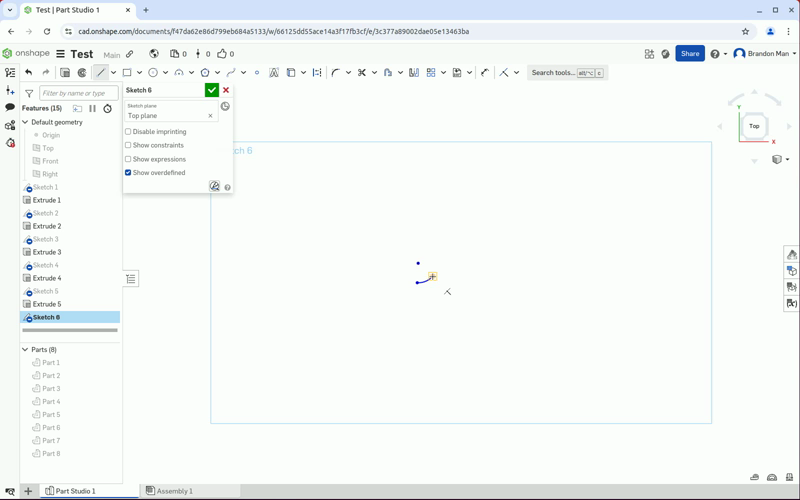
key_down(shift)
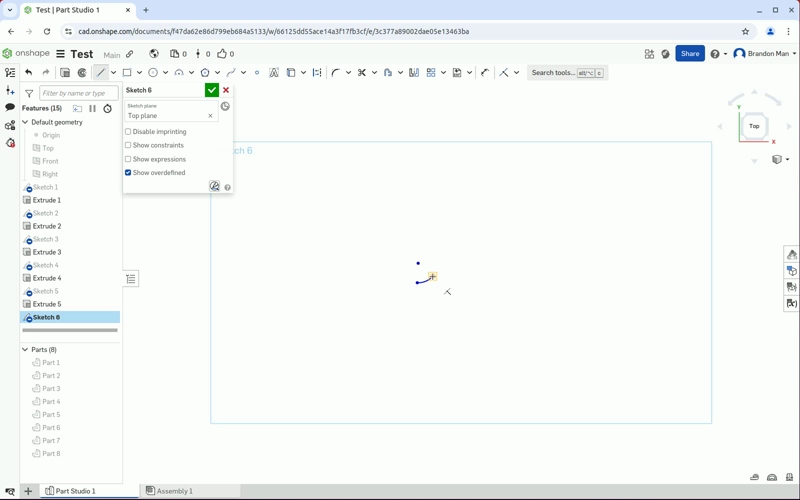
mouse_move(462, 276)
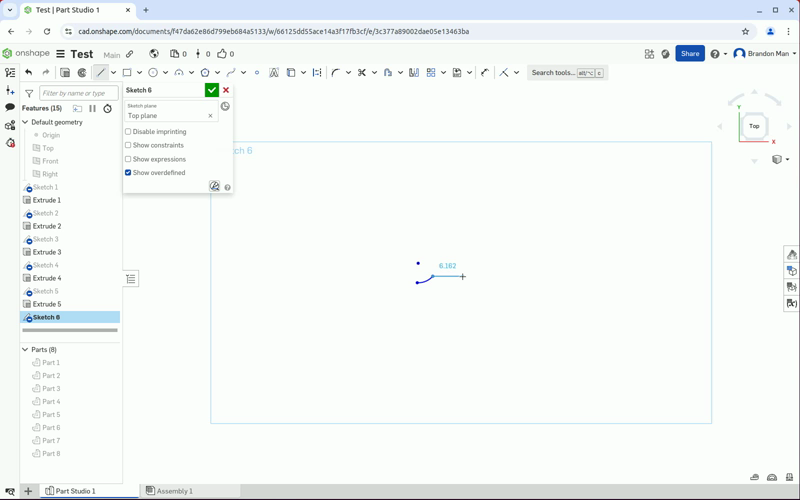
mouse_move(417, 276)
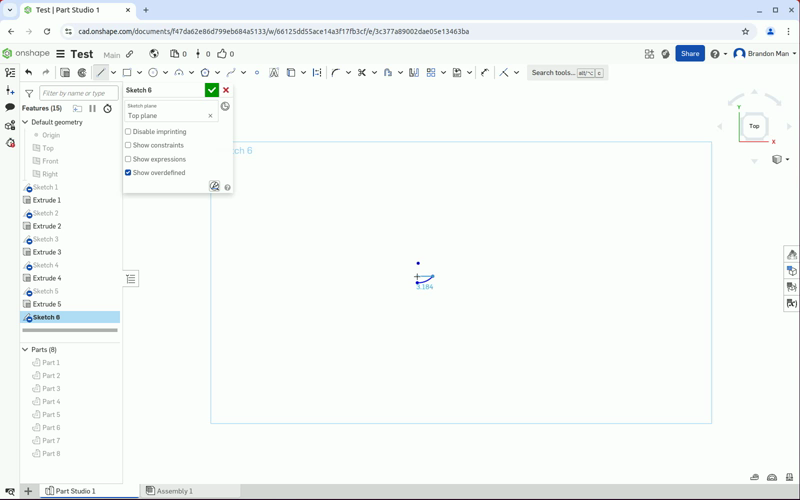
click(417, 276)
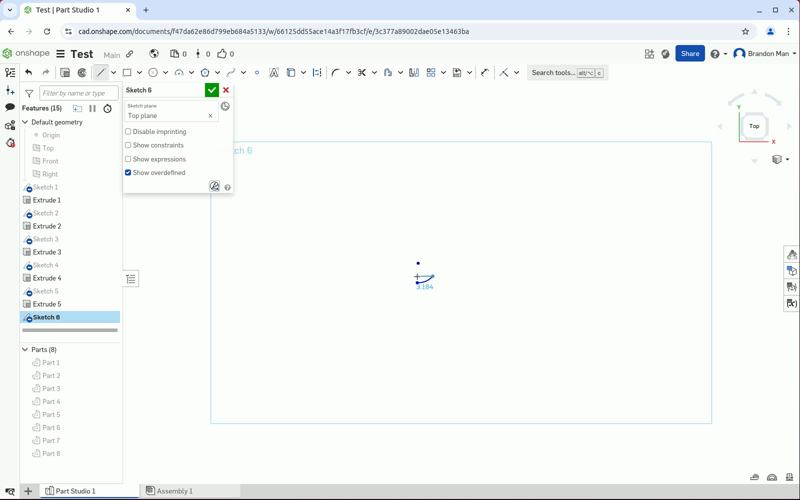
key_up(shift)
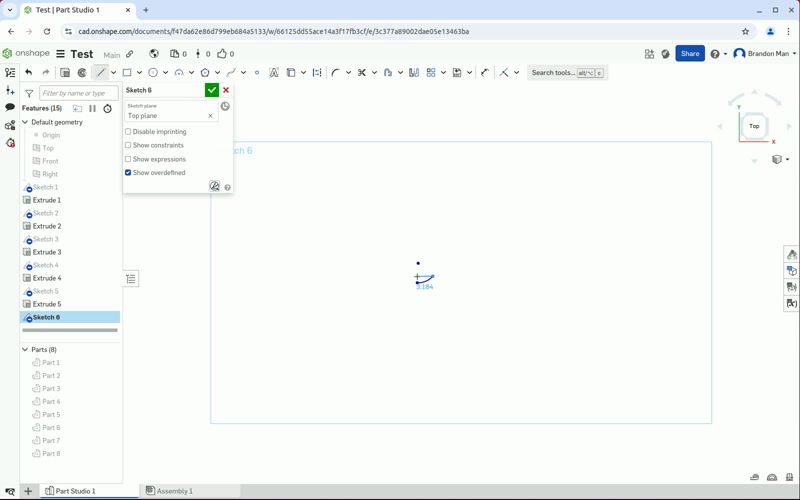
mouse_move(447, 276)
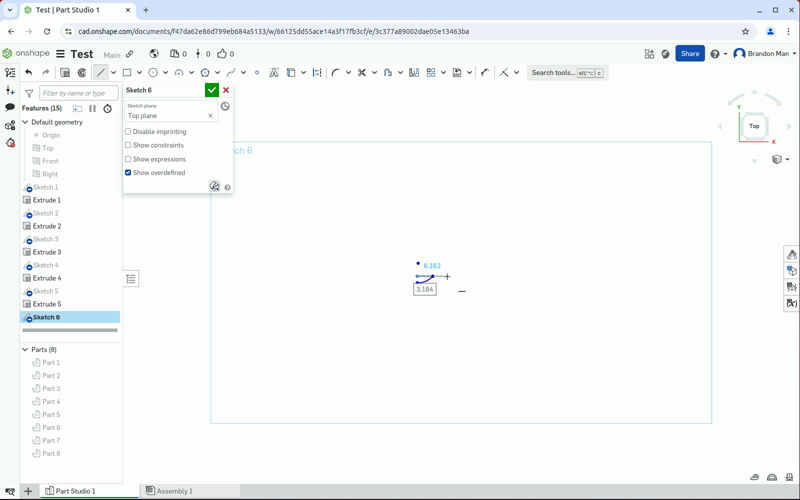
key_down(shift)
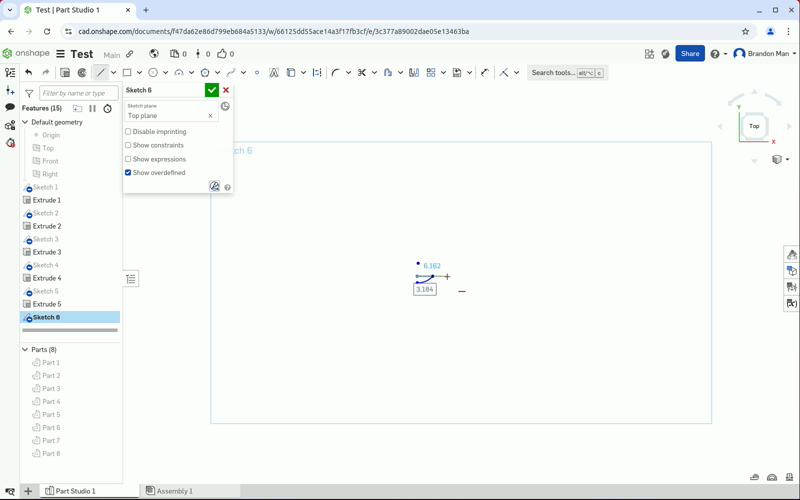
mouse_move(417, 282)
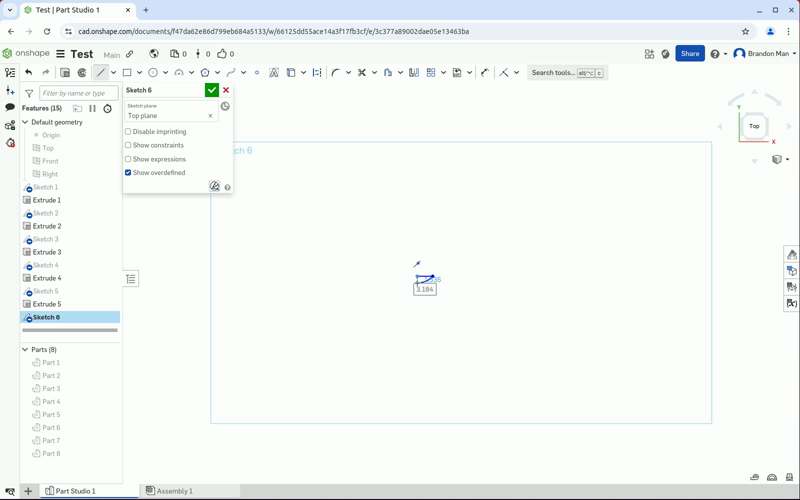
scroll(6)
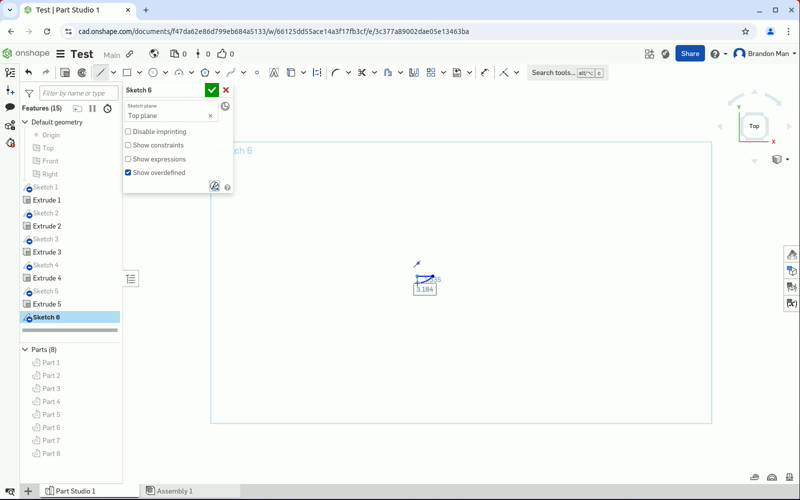
scroll(6)
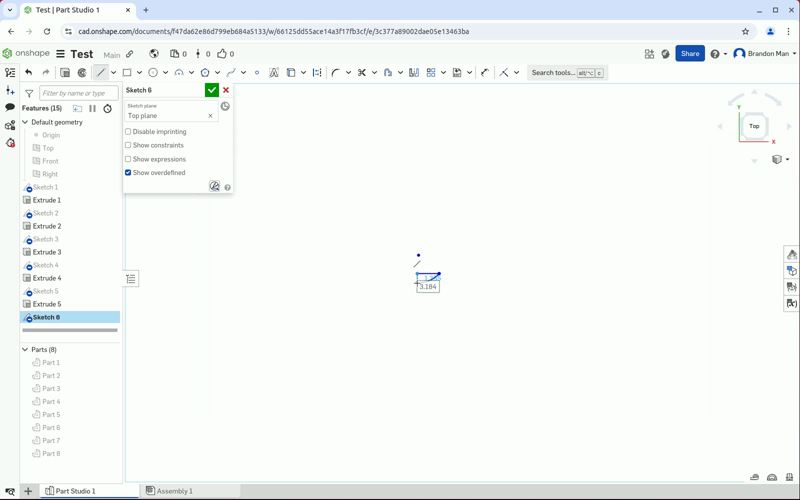
scroll(6)
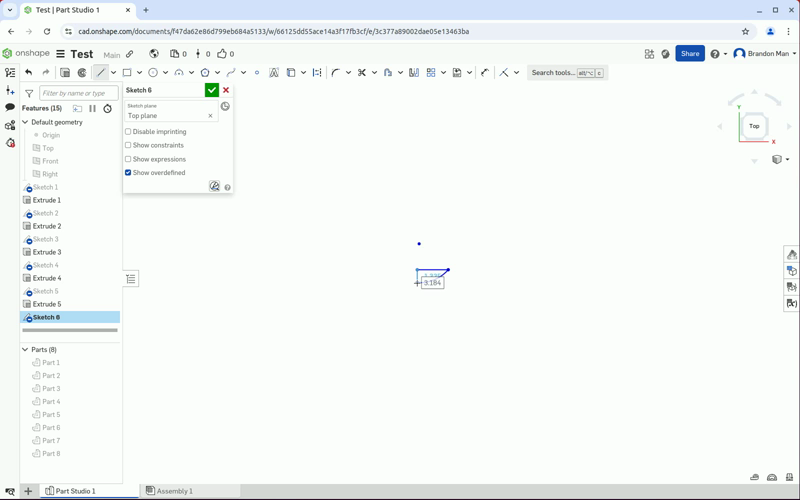
scroll(6)
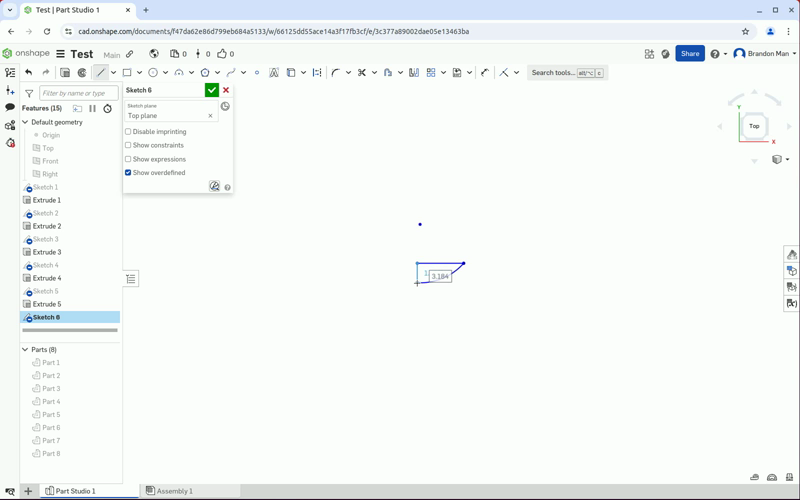
scroll(6)
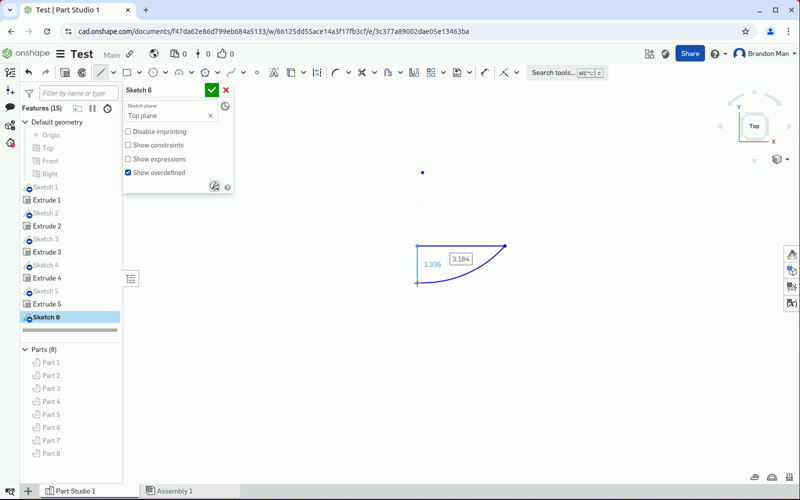
scroll(6)
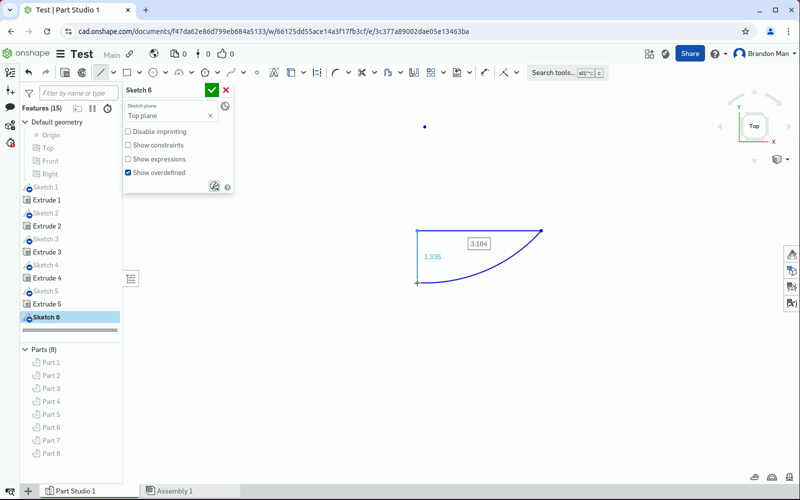
scroll(6)
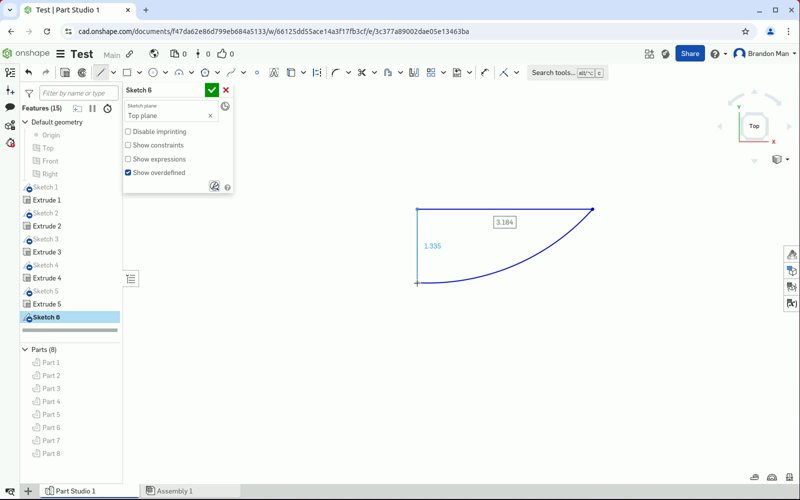
key_up(shift)
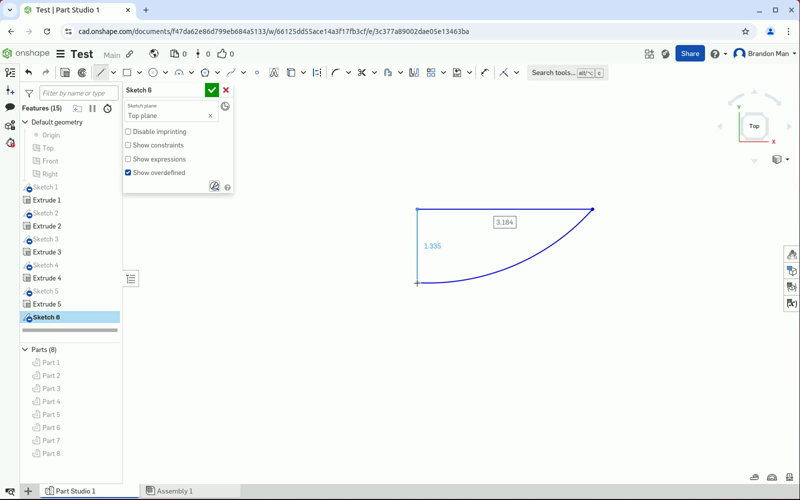
click(417, 282)
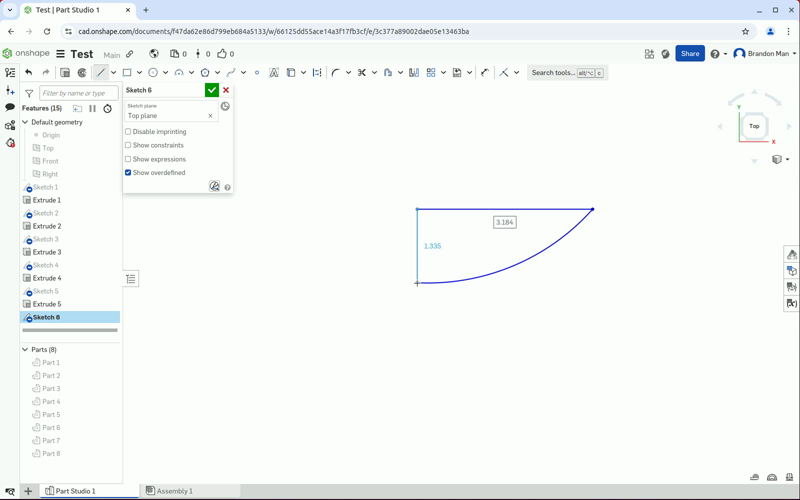
scroll(-6)
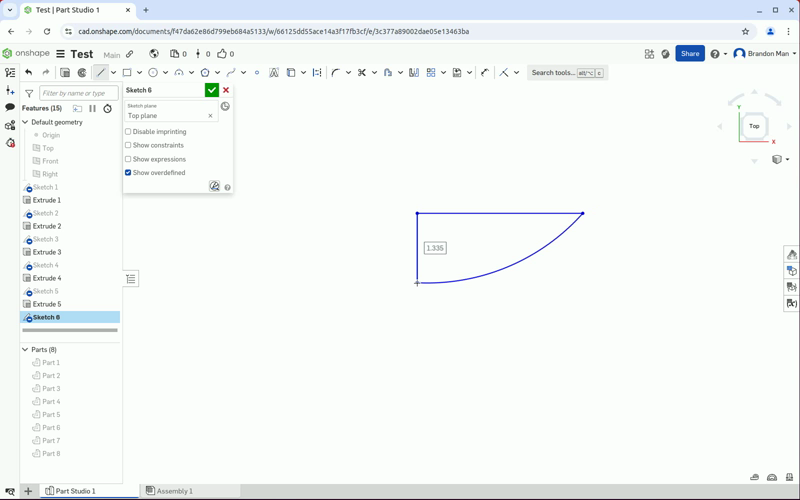
scroll(-6)
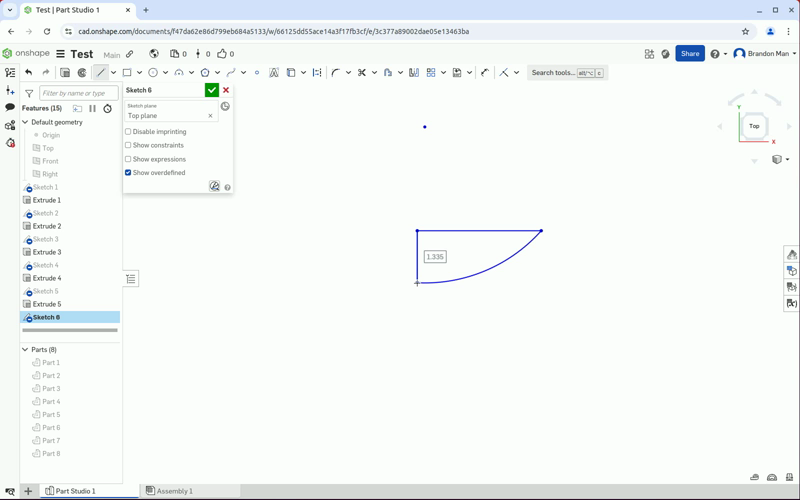
scroll(-6)
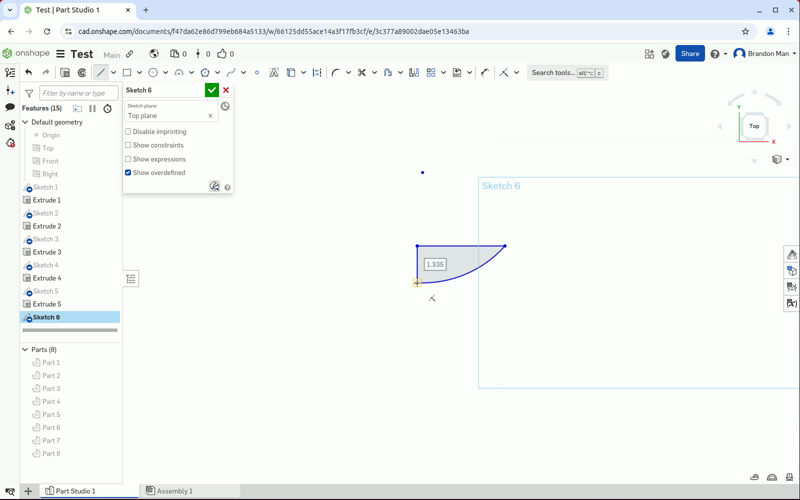
scroll(-6)
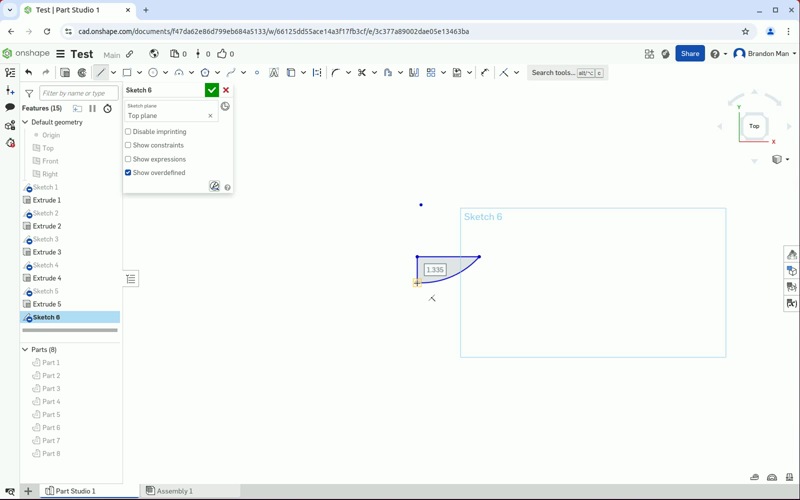
scroll(-6)
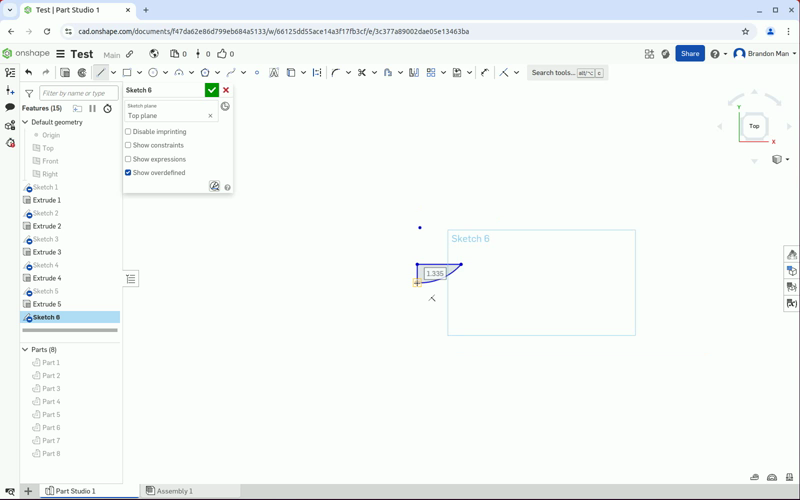
scroll(-6)
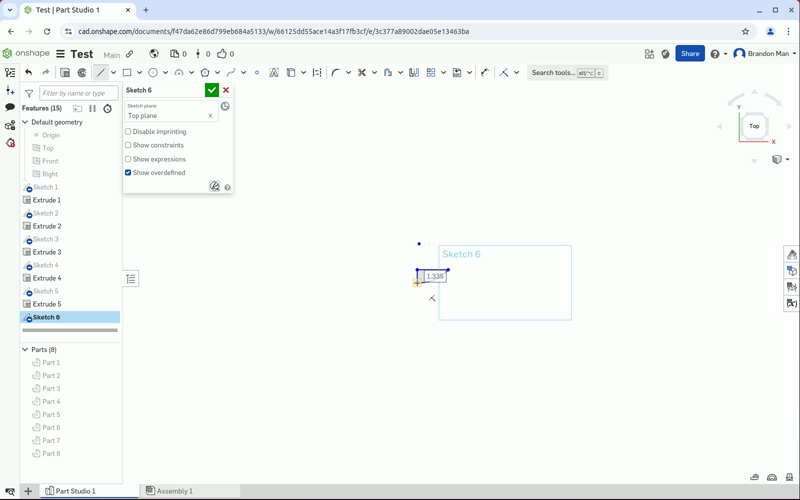
scroll(-6)
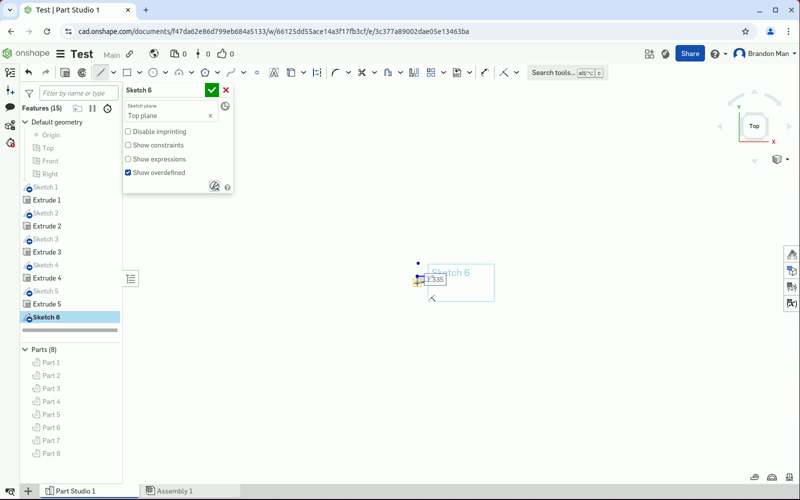
key(esc)
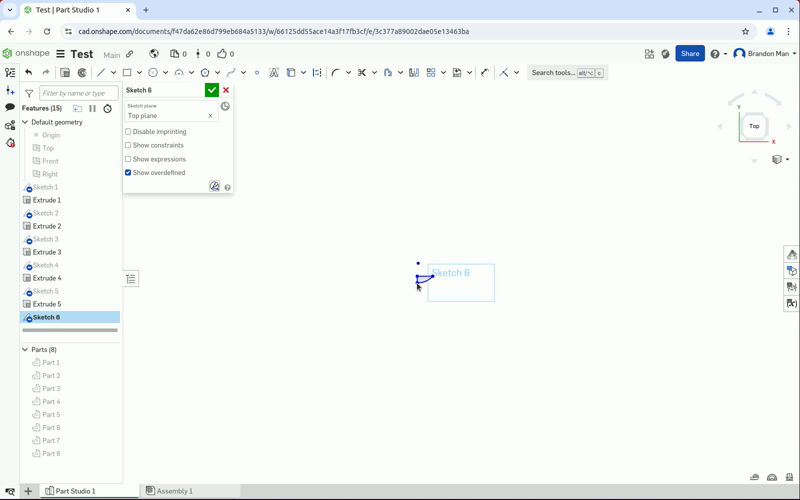
mouse_move(426, 277)
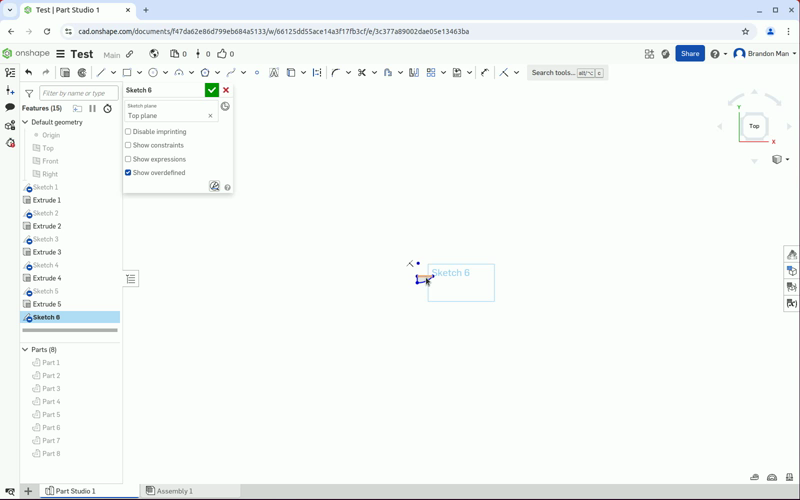
scroll(6)
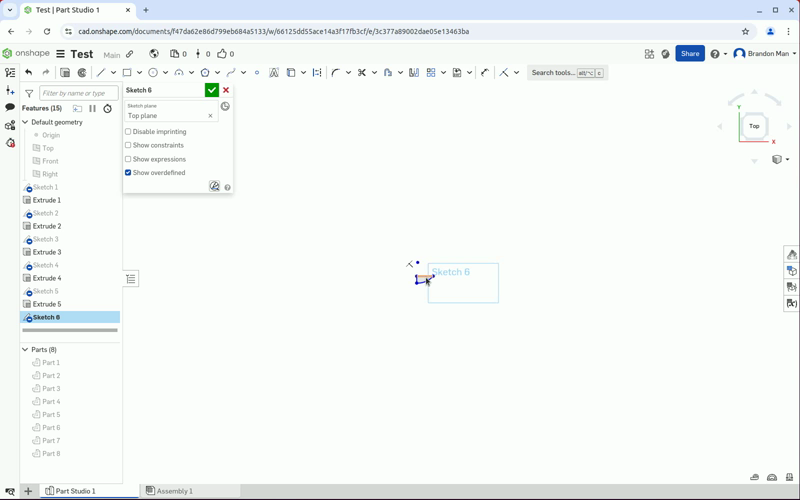
scroll(6)
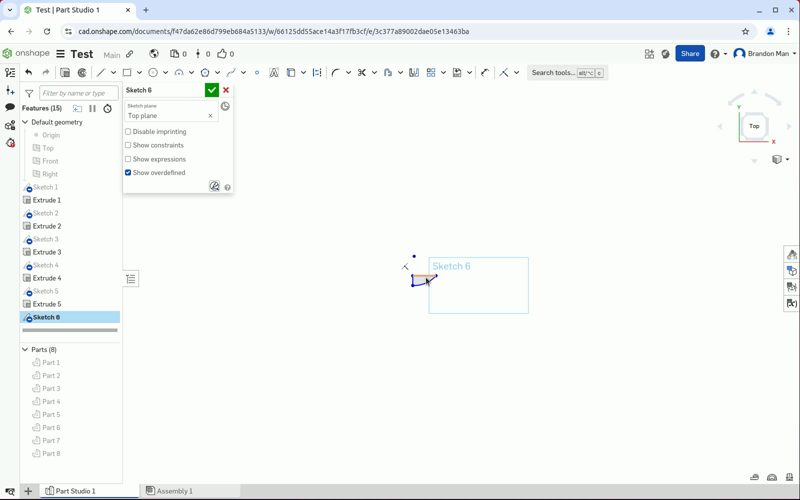
scroll(6)
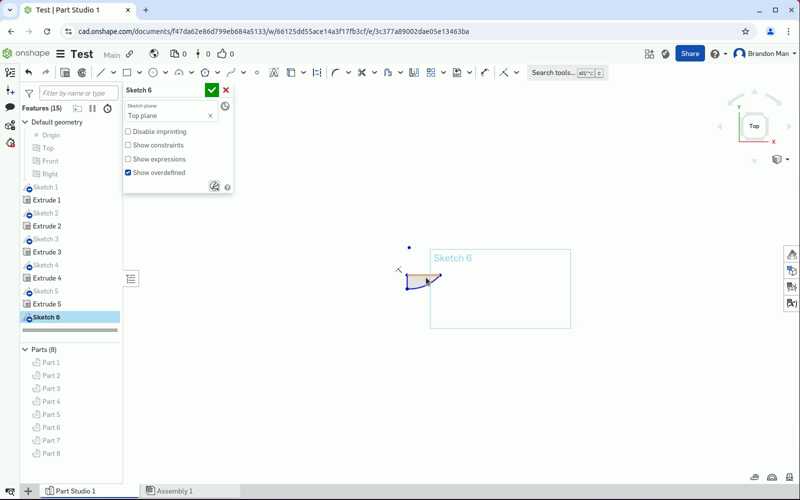
scroll(6)
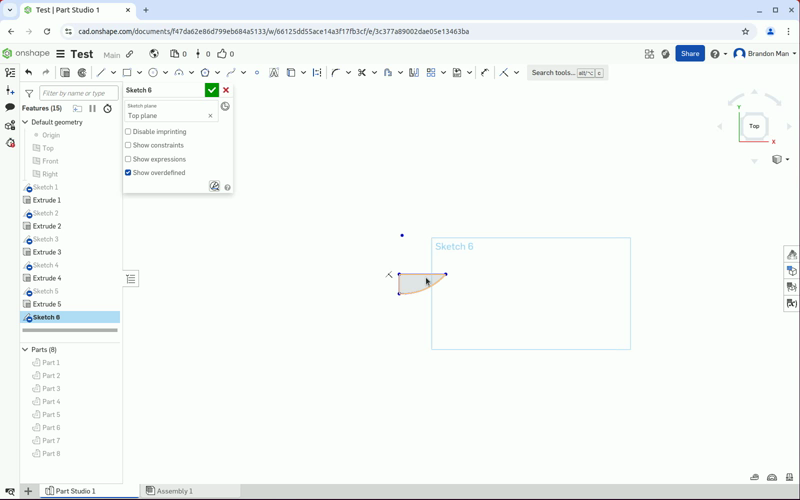
scroll(6)
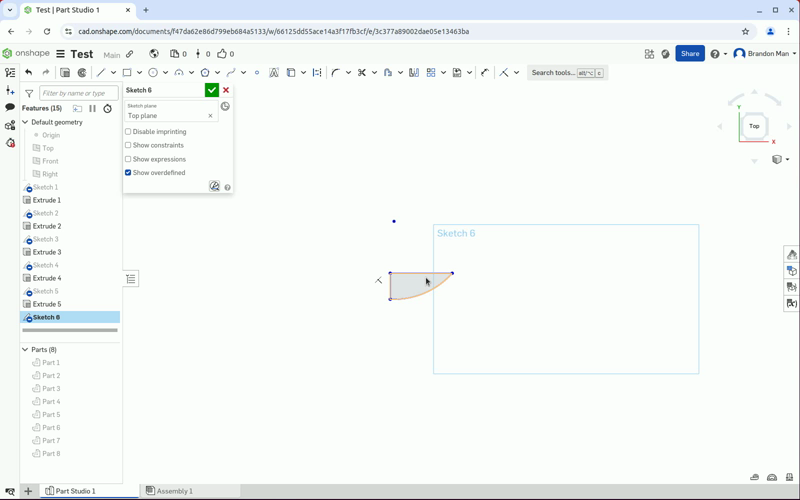
scroll(6)
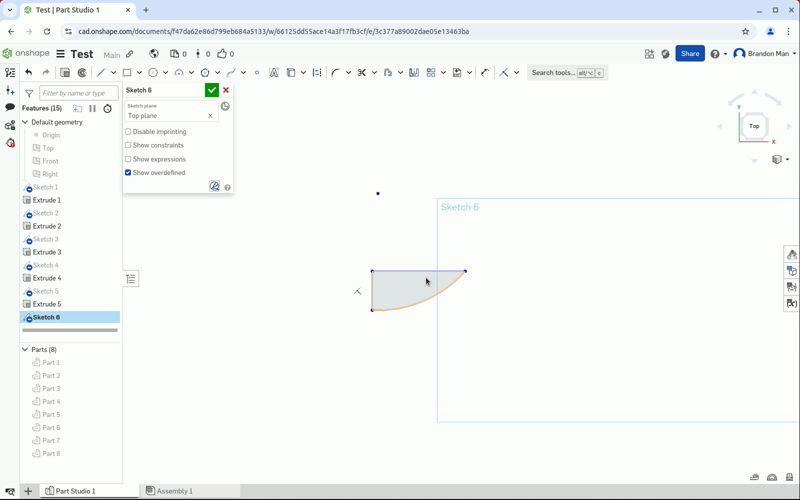
scroll(6)
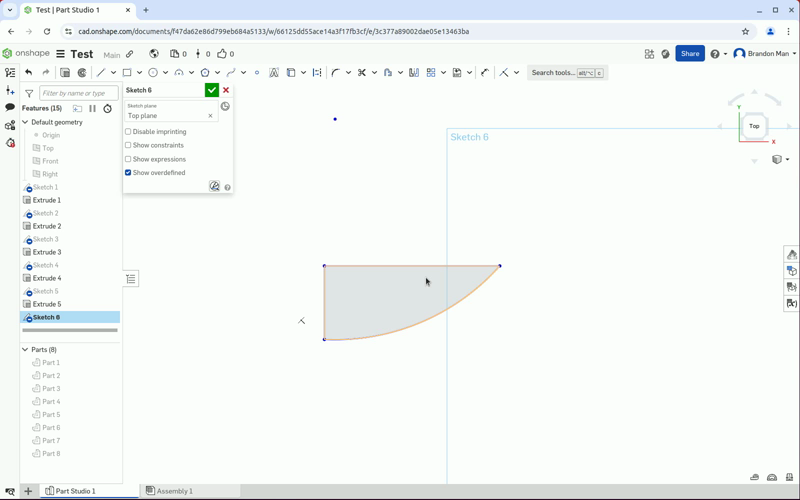
click(426, 277)
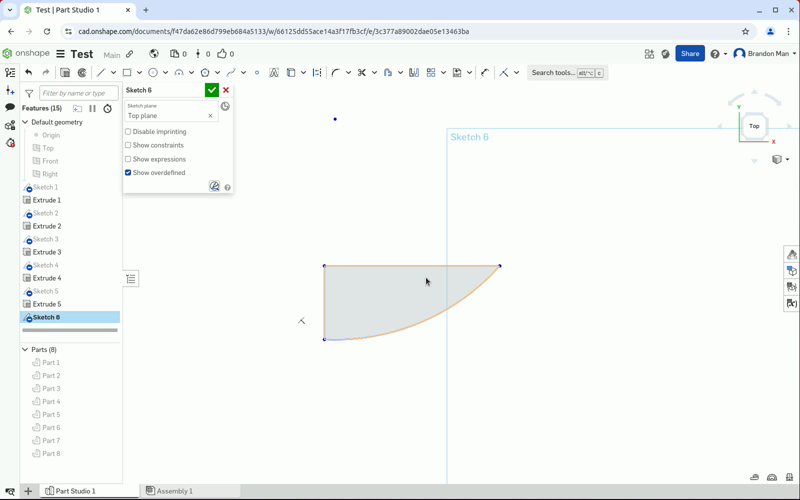
scroll(-6)
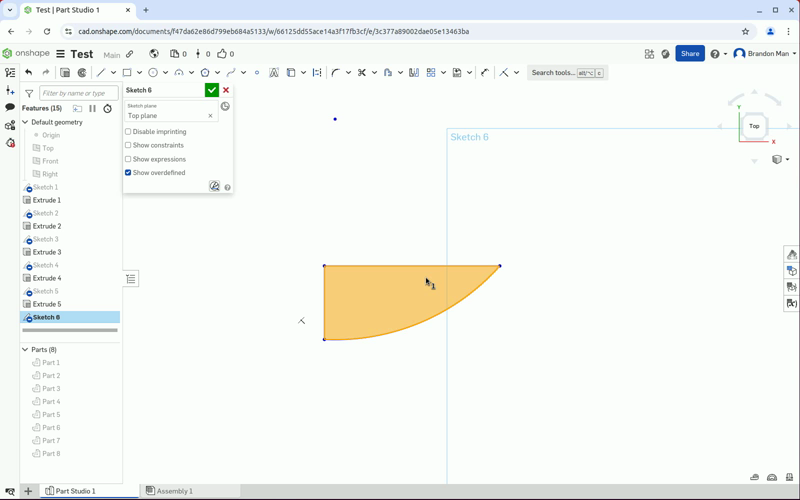
scroll(-6)
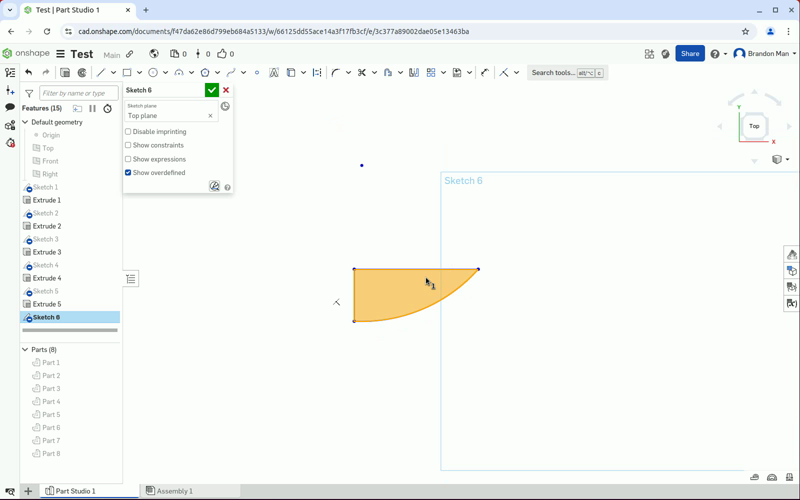
scroll(-6)
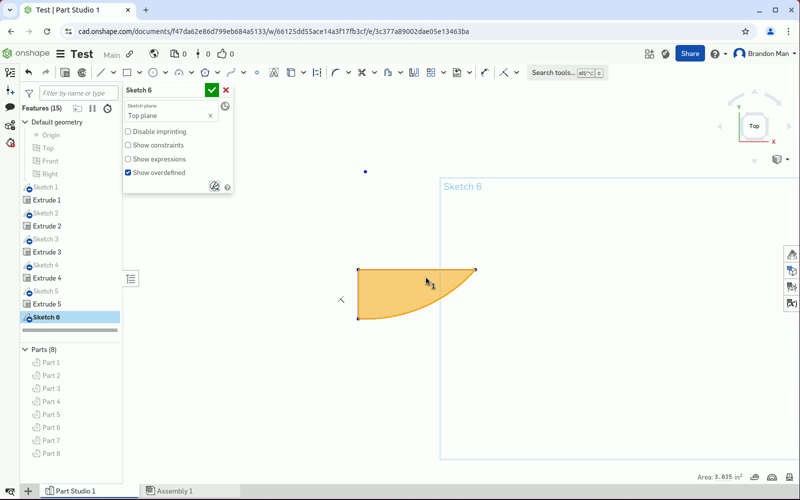
scroll(-6)
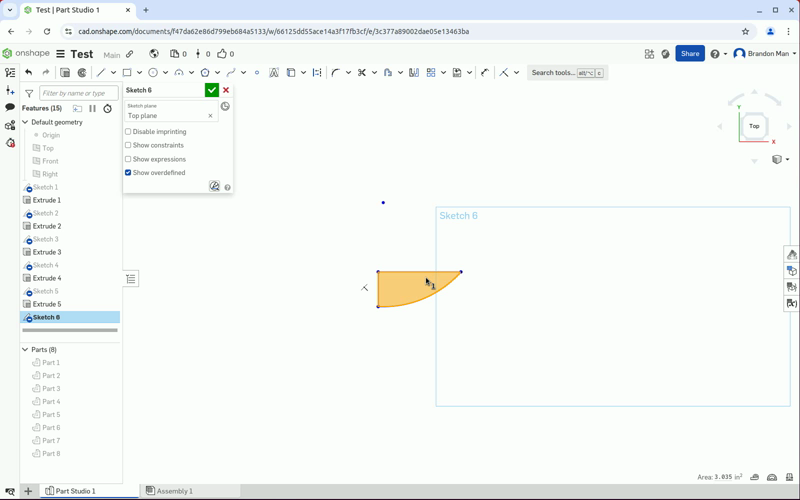
scroll(-6)
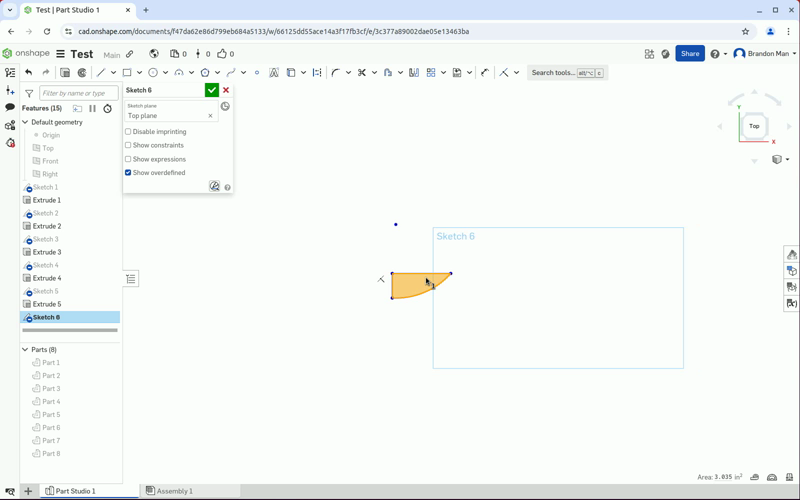
scroll(-6)
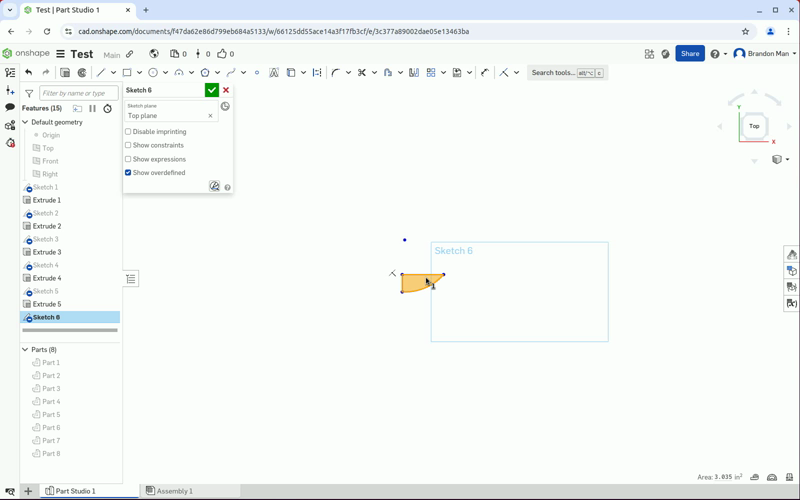
scroll(-6)
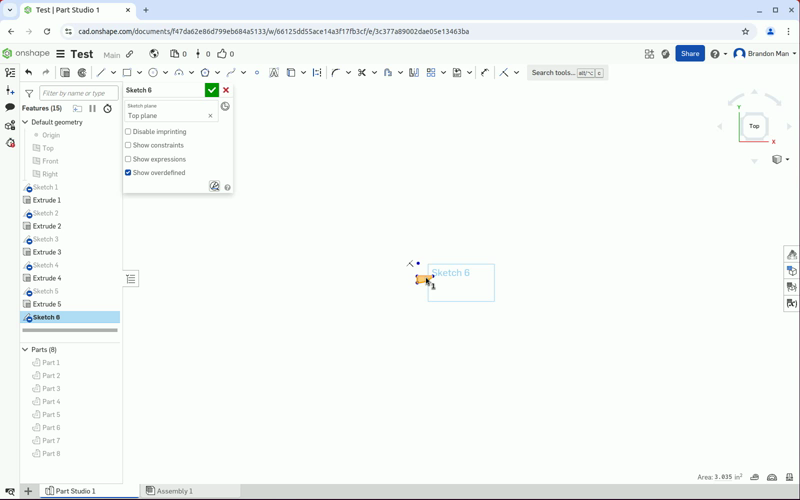
mouse_move(73, 352)
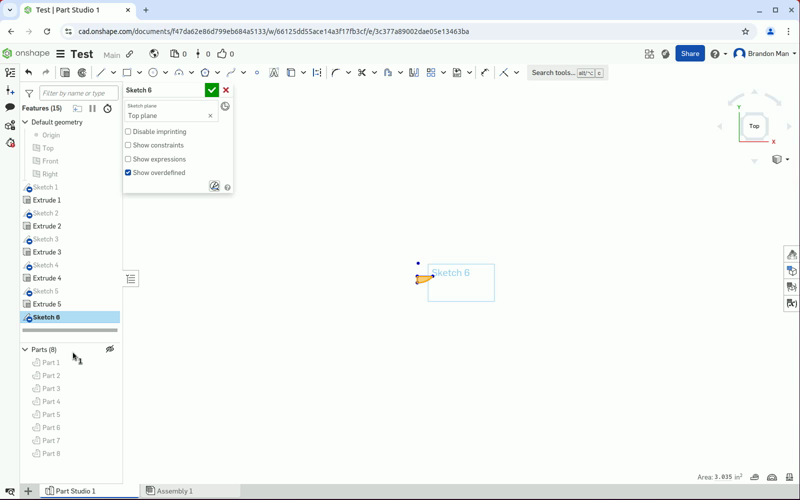
key(shift+y)
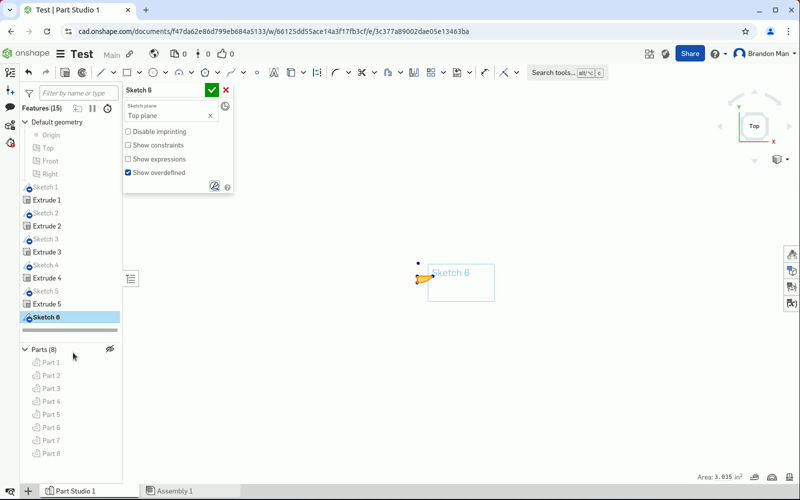
key(shift+e)
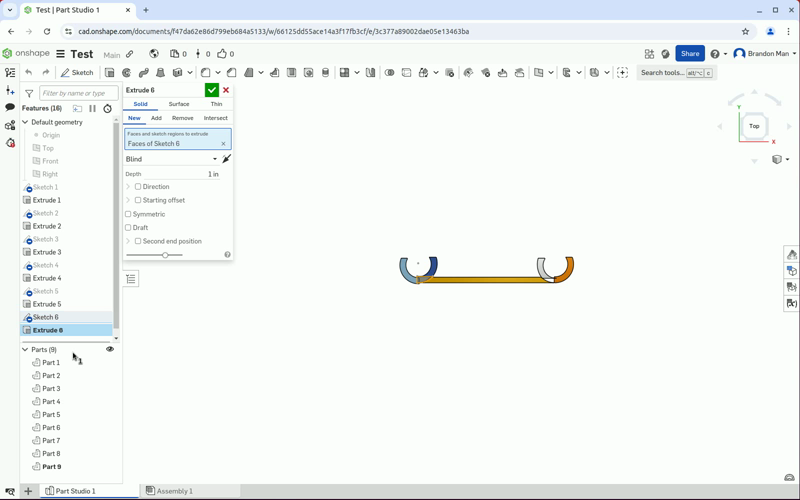
mouse_move(143, 106)
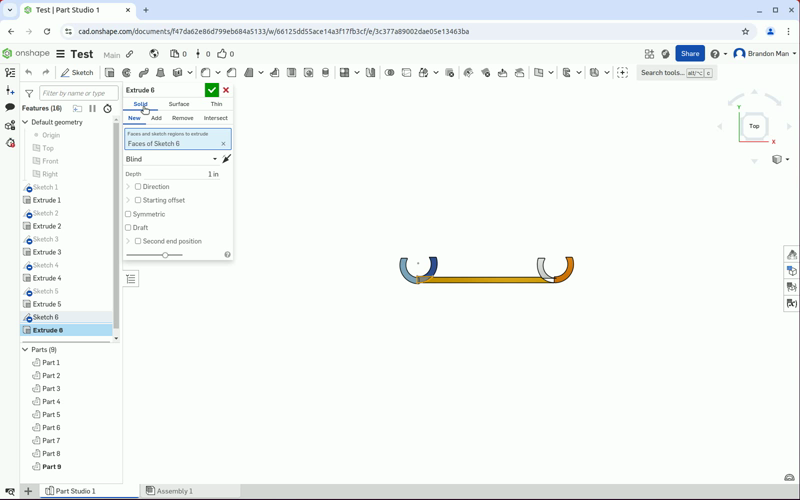
click(143, 106)
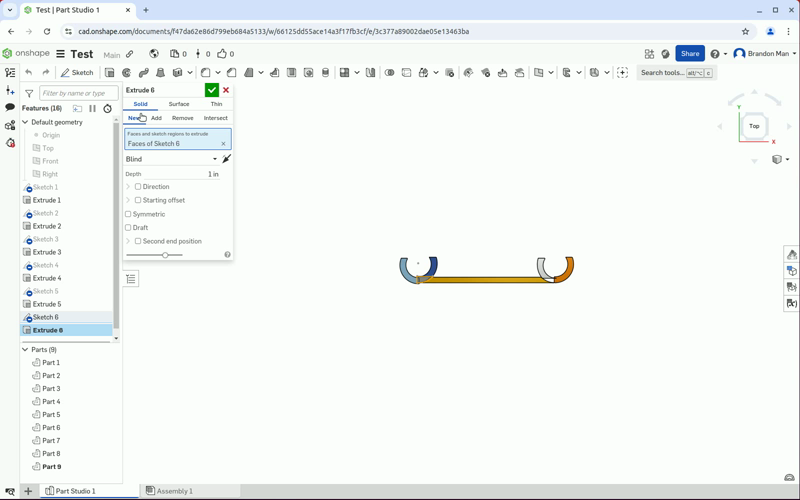
mouse_move(137, 120)
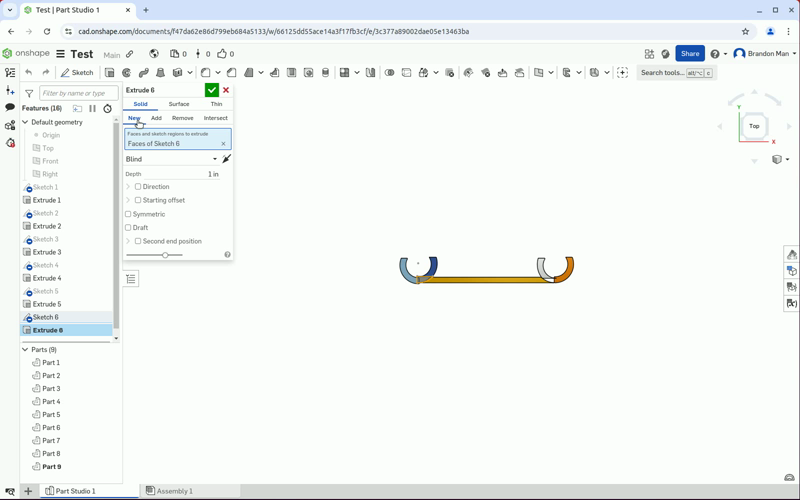
click(137, 120)
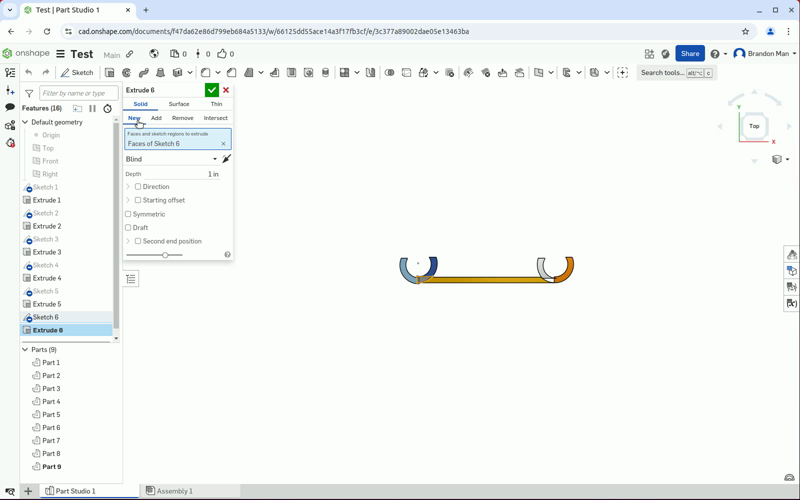
key(tab, 4)
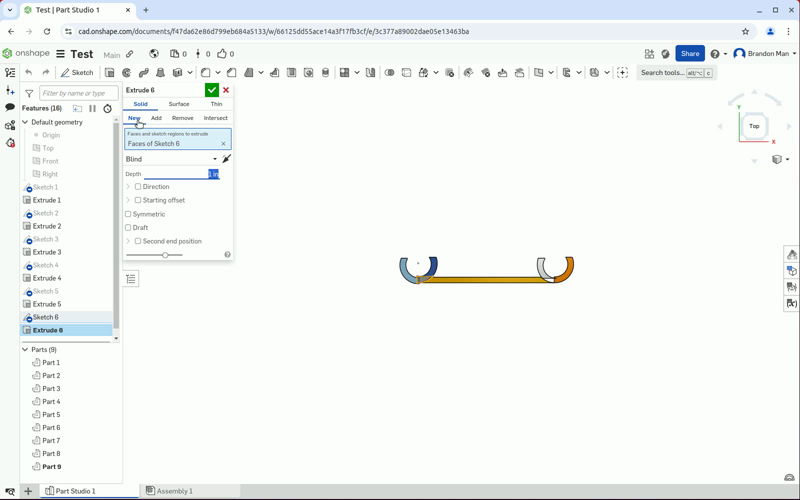
text(5.536)
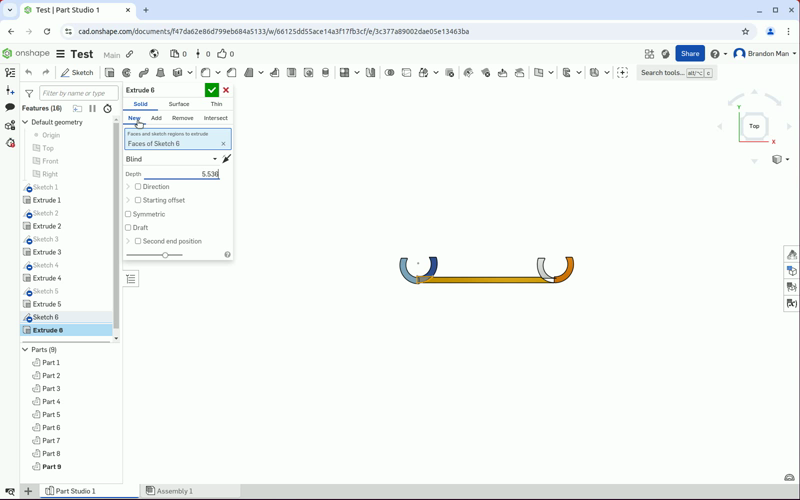
key(enter)
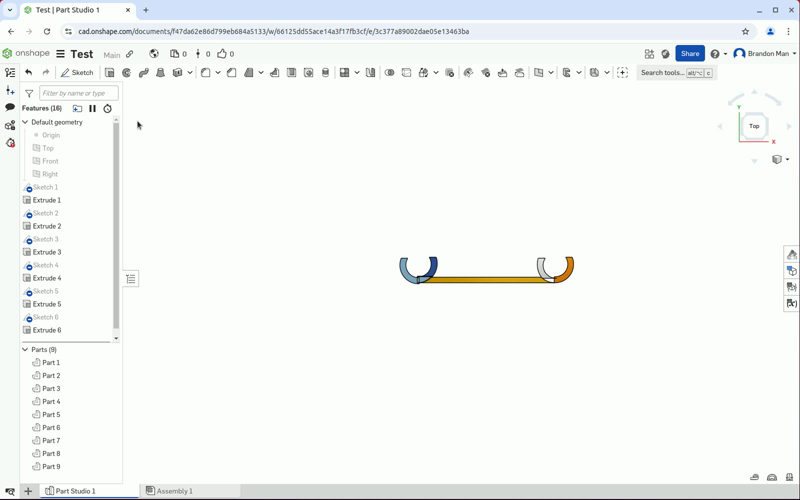
key(shift+h)
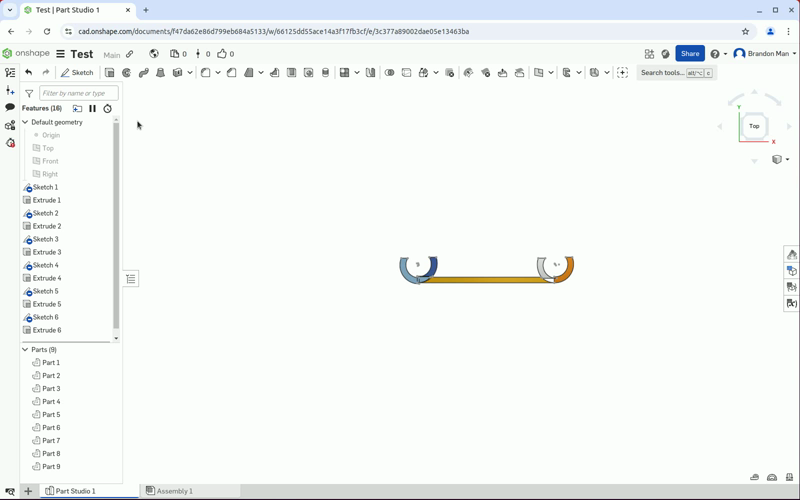
key(shift+h)
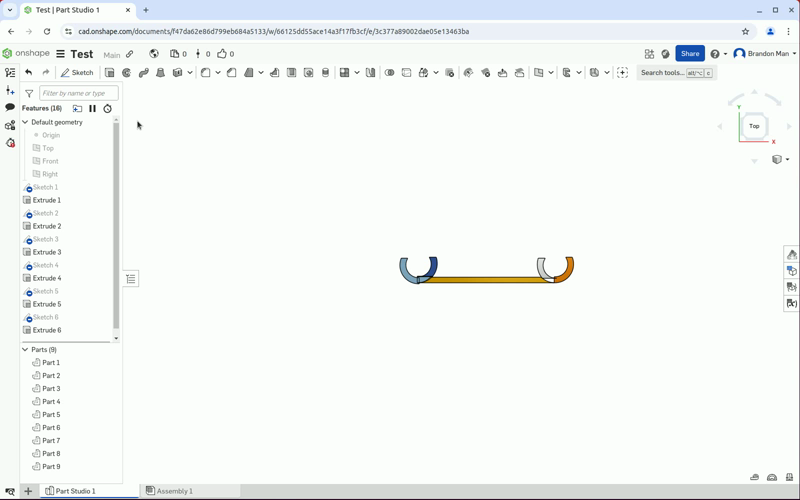
mouse_move(69, 189)
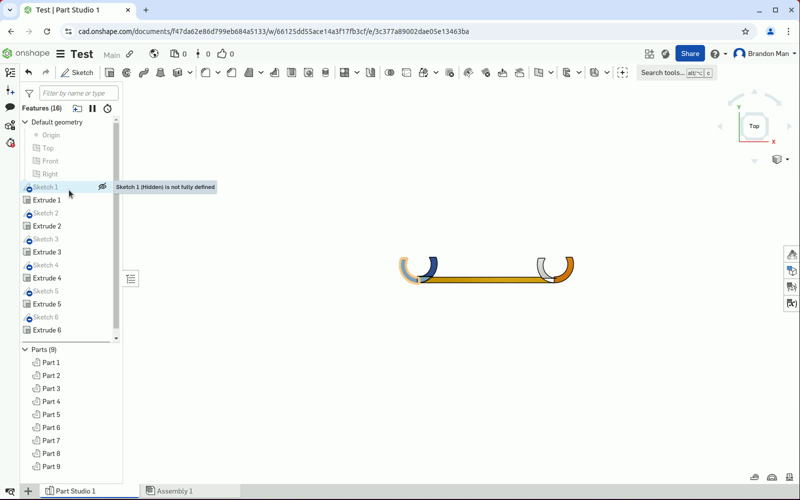
click(69, 189)
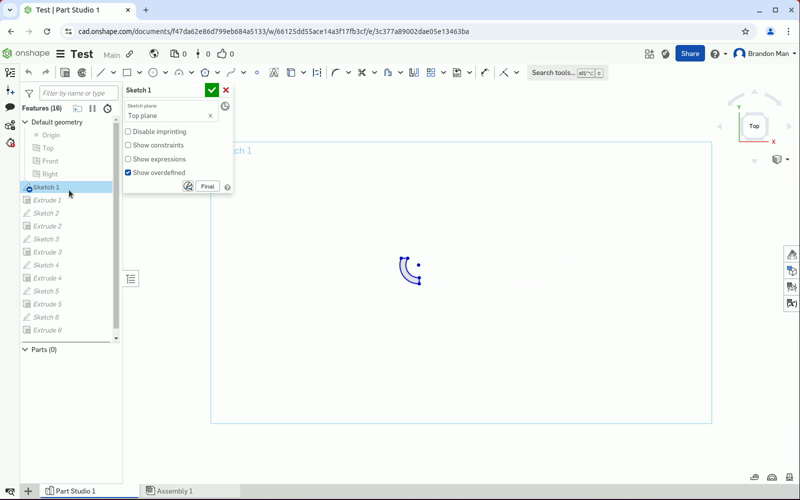
mouse_move(229, 92)
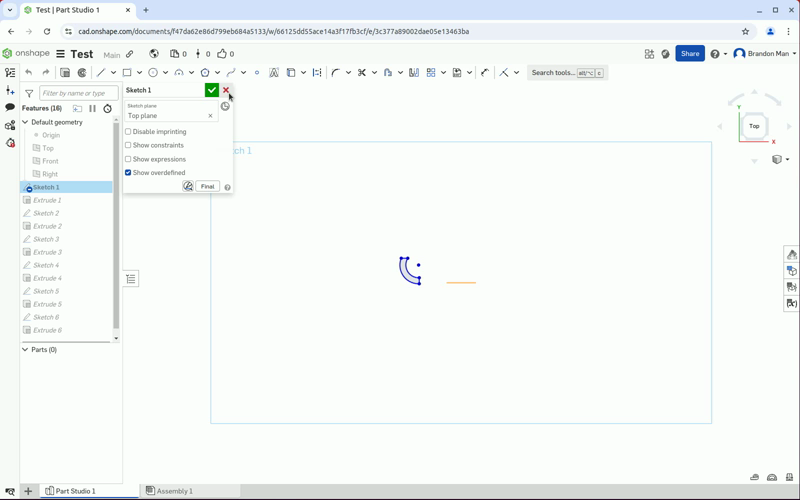
click(229, 92)
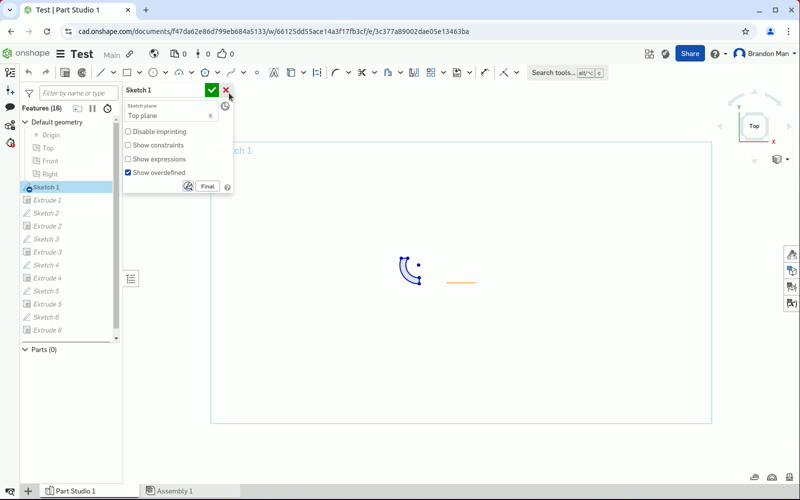
key(shift+s)
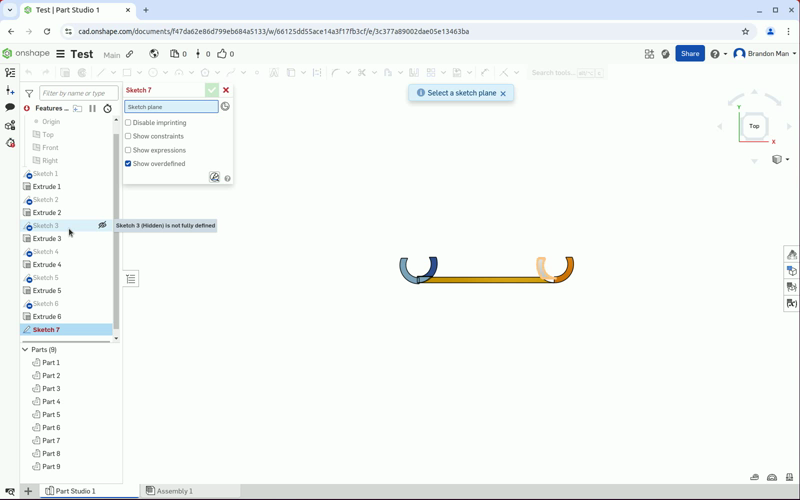
scroll(3)
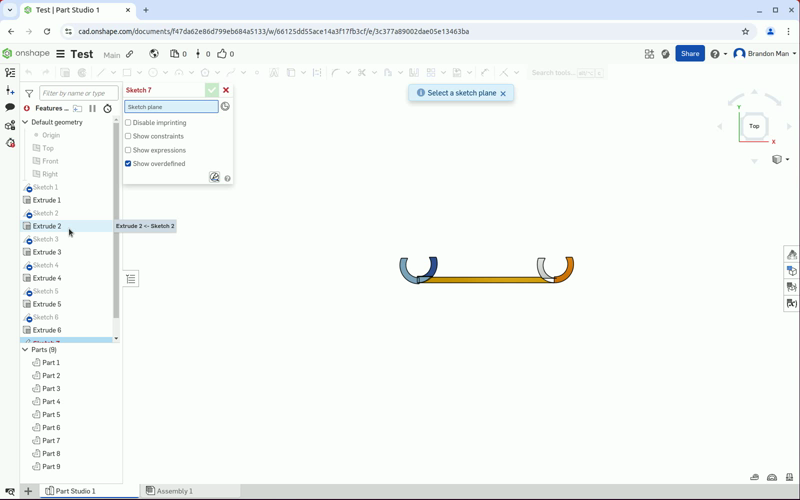
mouse_move(69, 150)
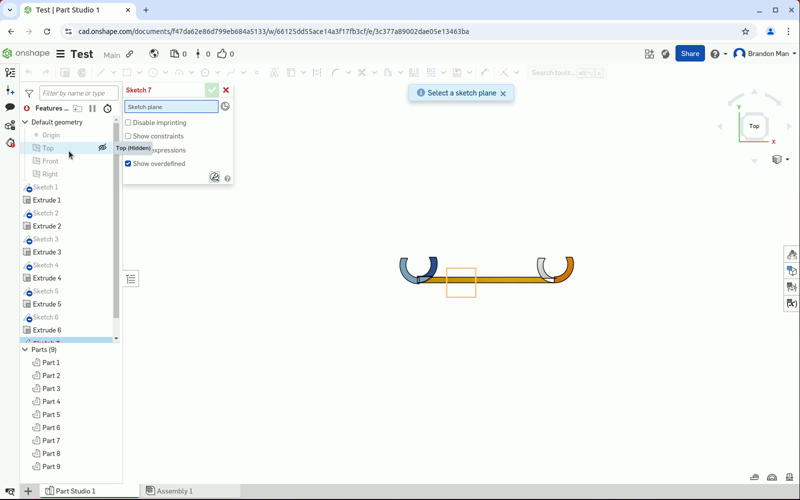
click(69, 150)
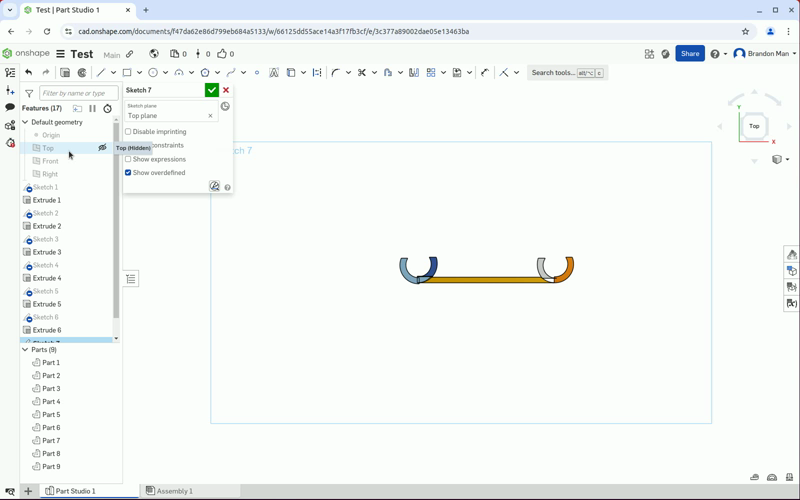
mouse_move(73, 352)
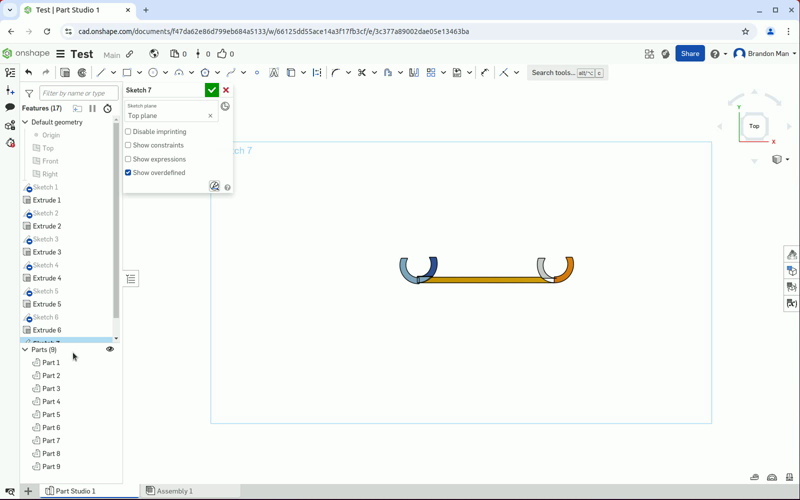
key(y)
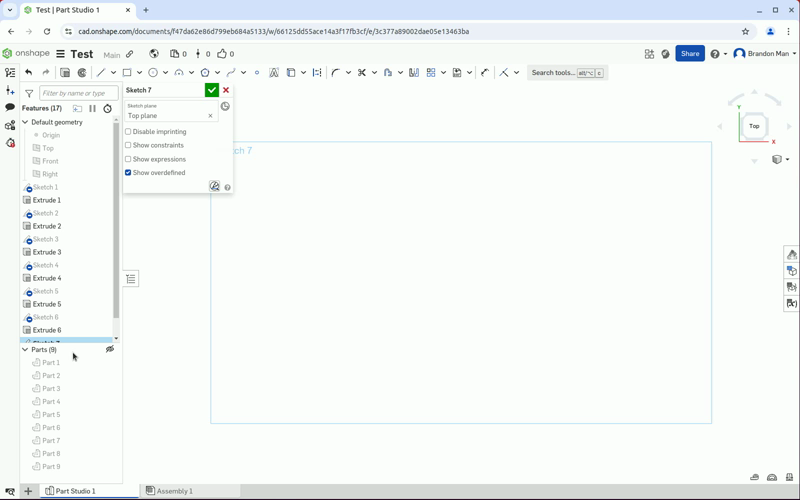
key(a)
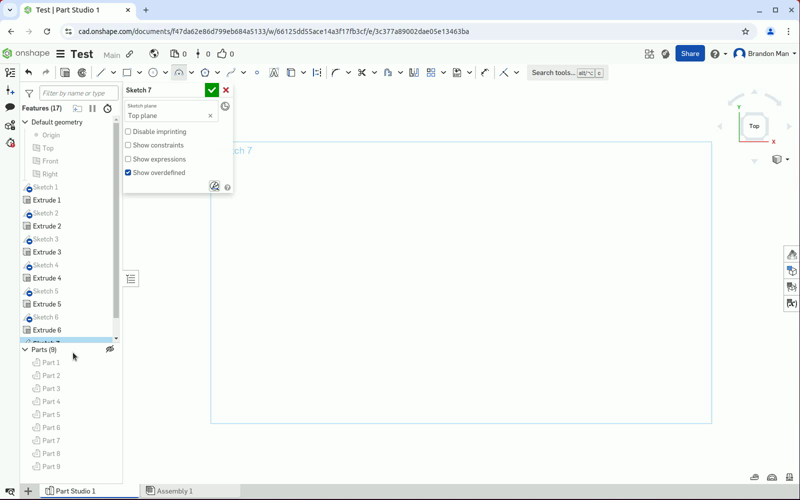
key_down(shift)
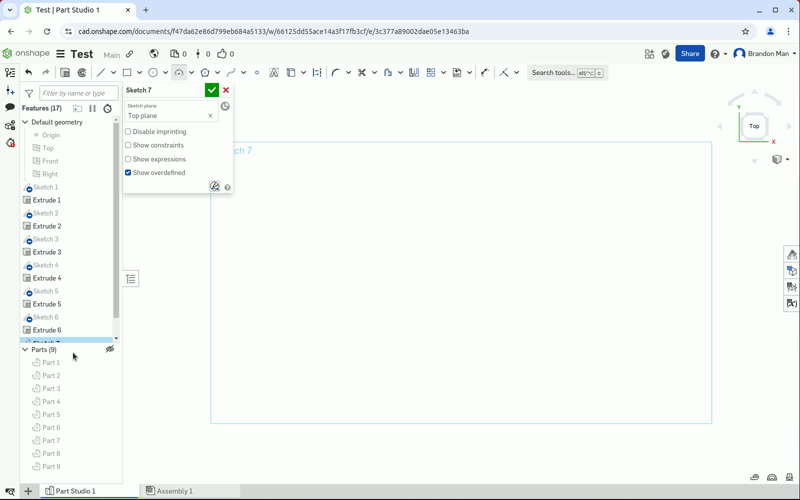
mouse_move(541, 276)
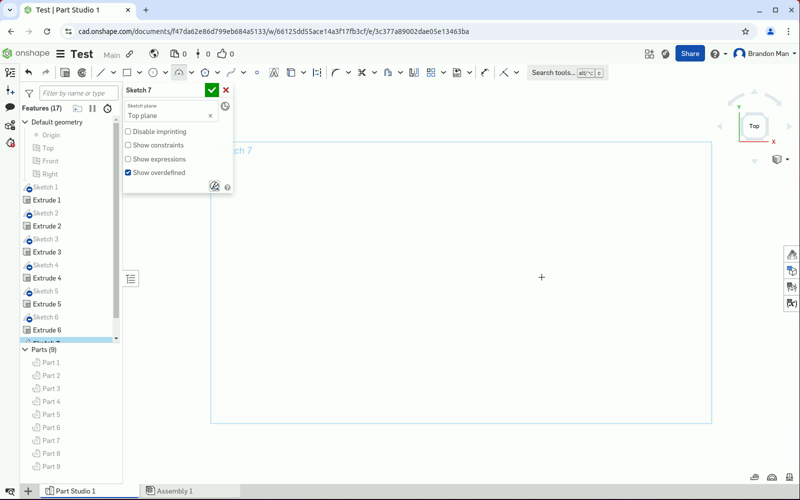
click(541, 276)
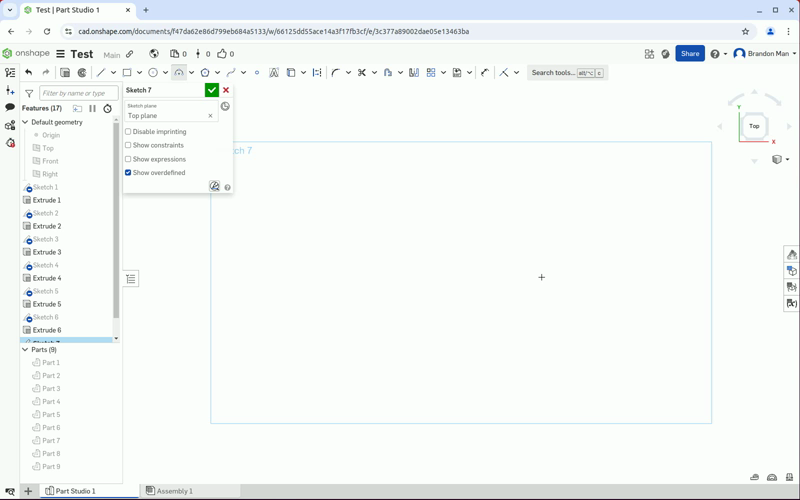
key_up(shift)
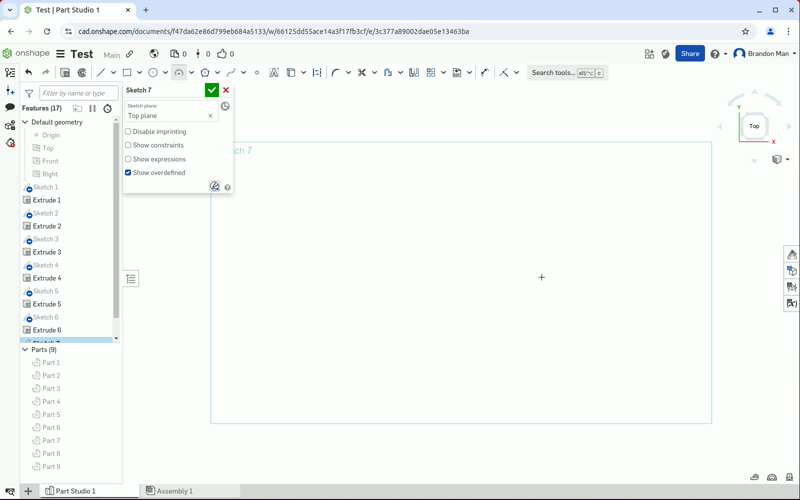
key_down(shift)
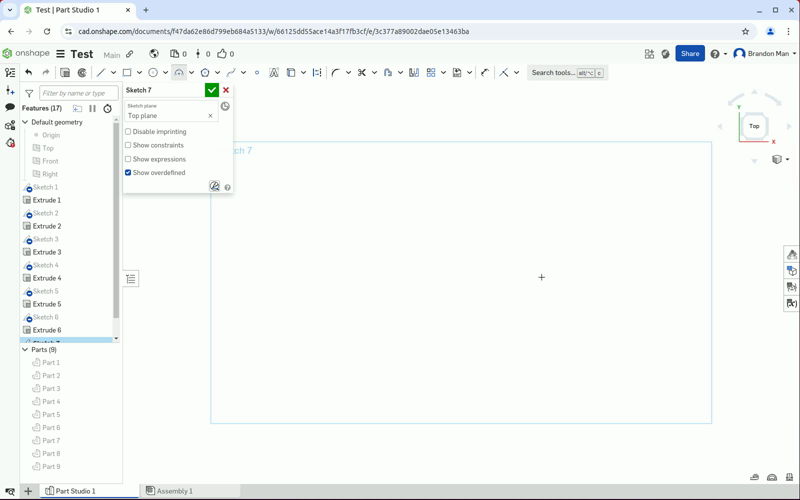
mouse_move(556, 283)
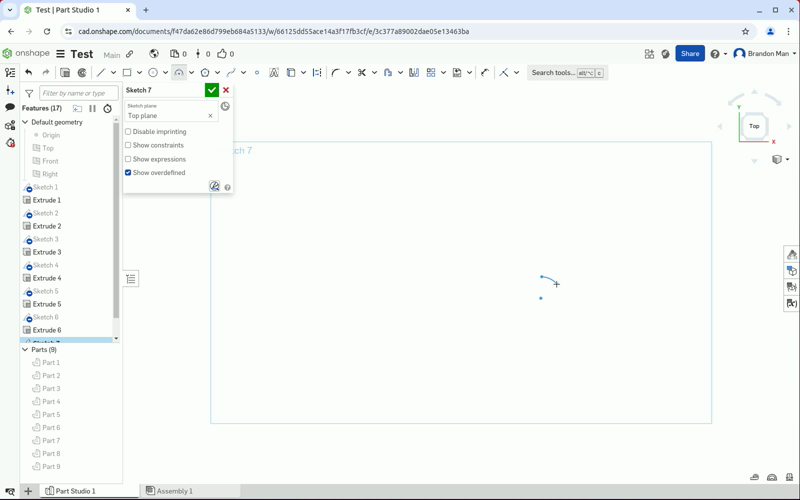
click(556, 283)
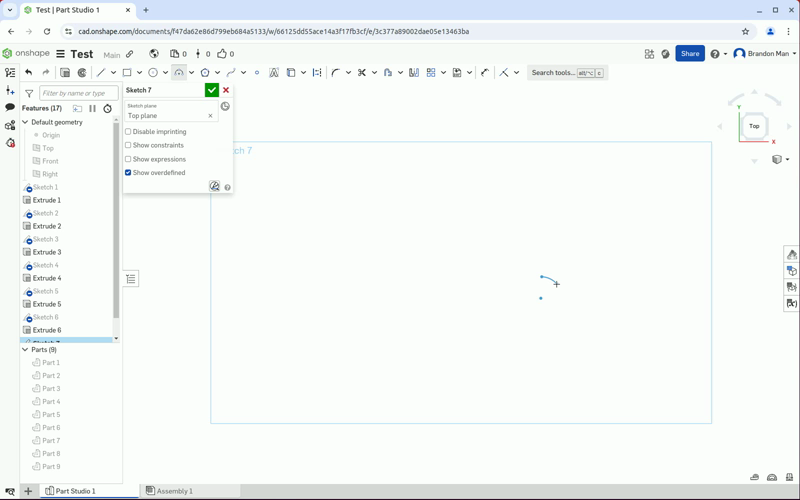
mouse_move(548, 282)
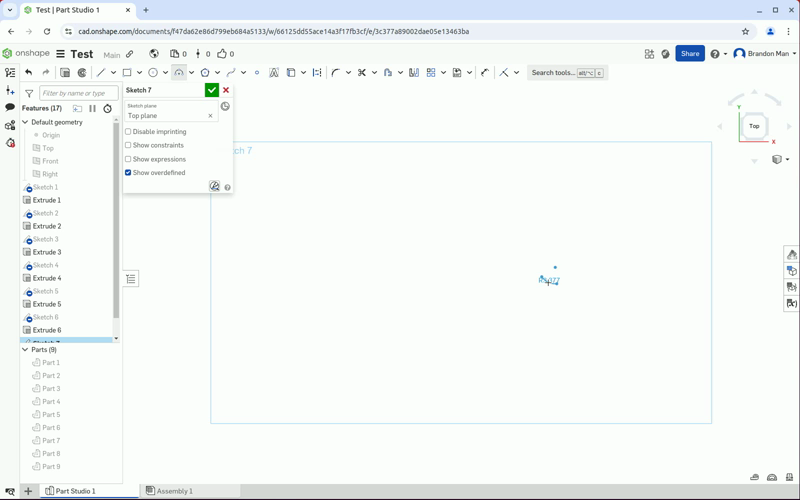
click(548, 282)
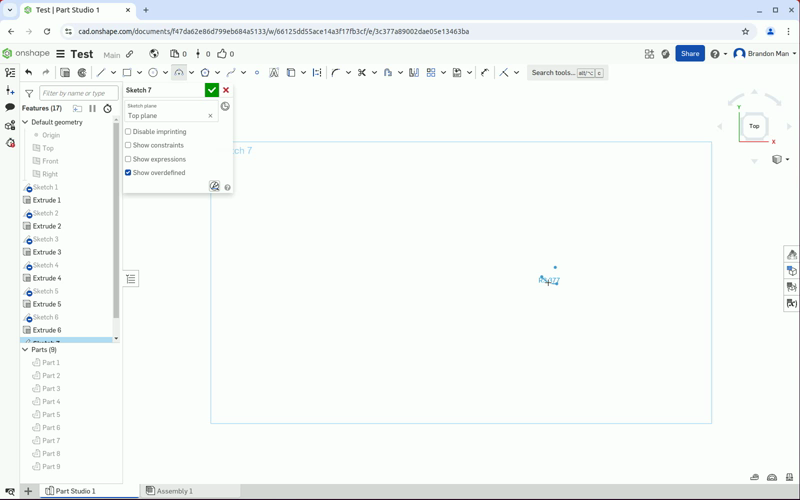
key_up(shift)
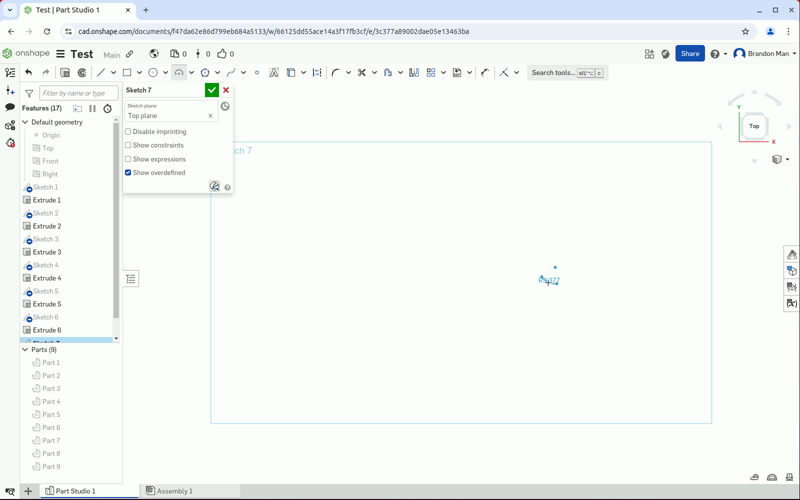
key(esc)
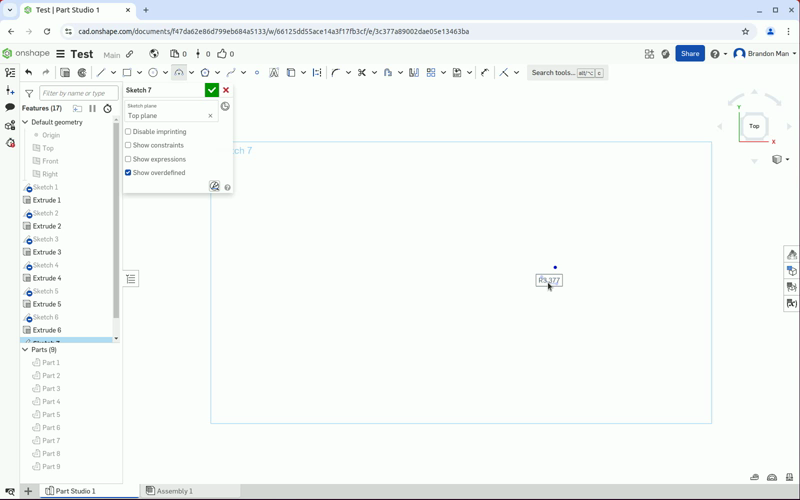
key(l)
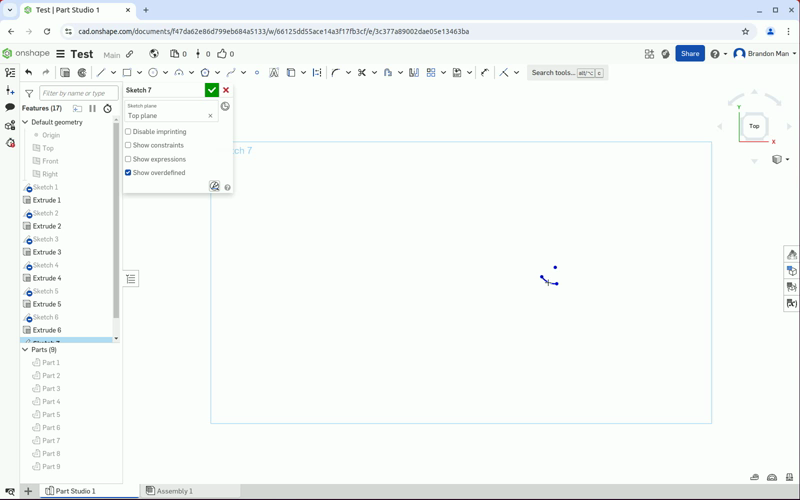
mouse_move(556, 283)
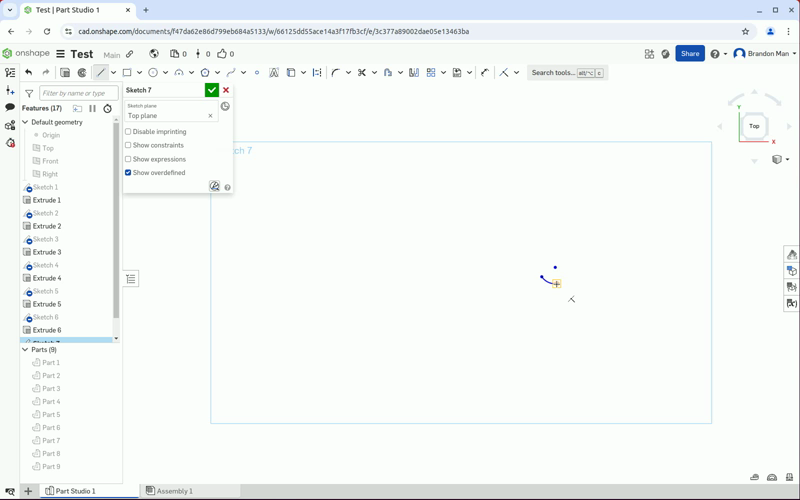
click(556, 283)
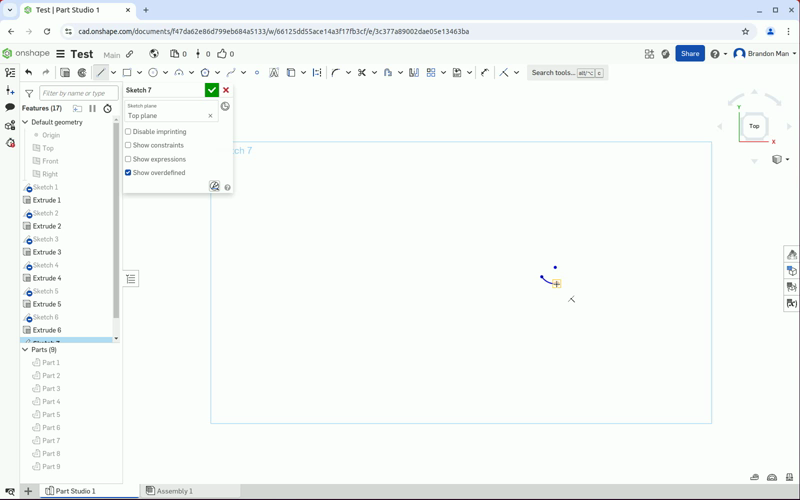
key_down(shift)
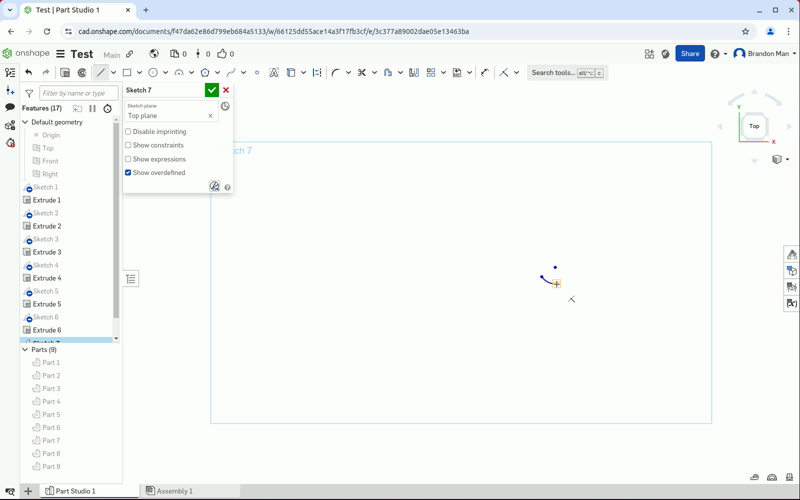
mouse_move(586, 283)
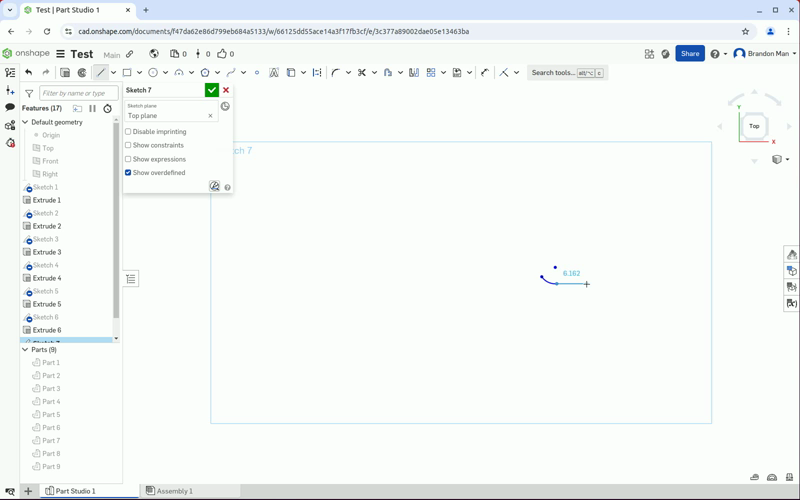
mouse_move(556, 276)
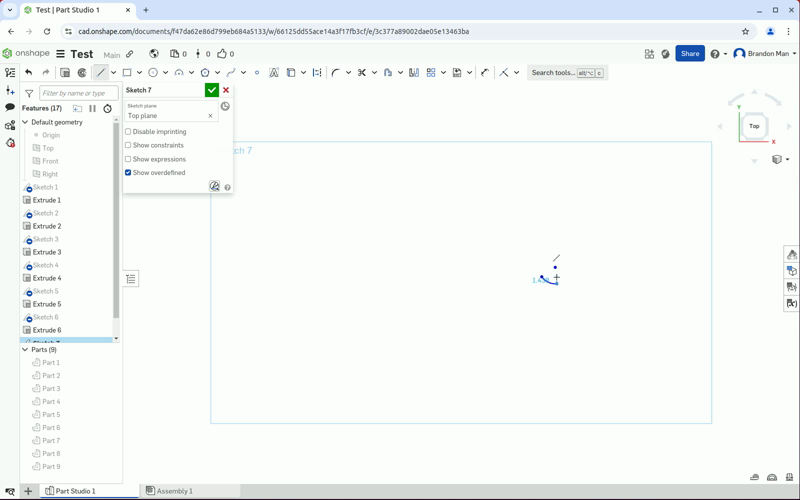
scroll(6)
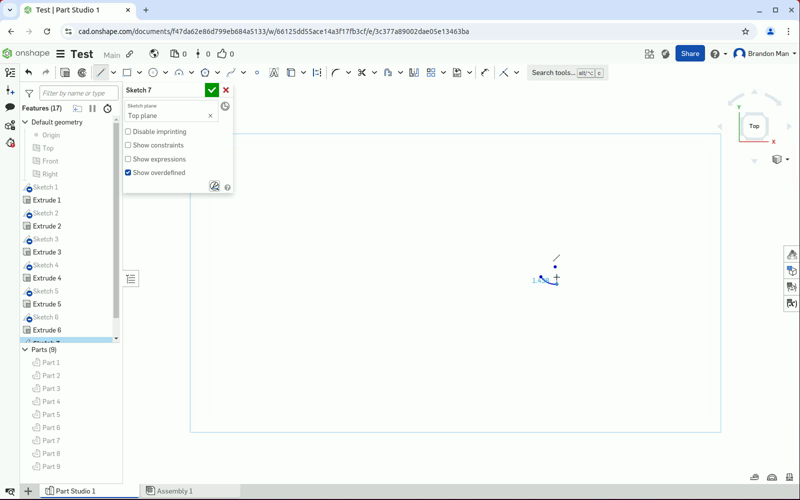
scroll(6)
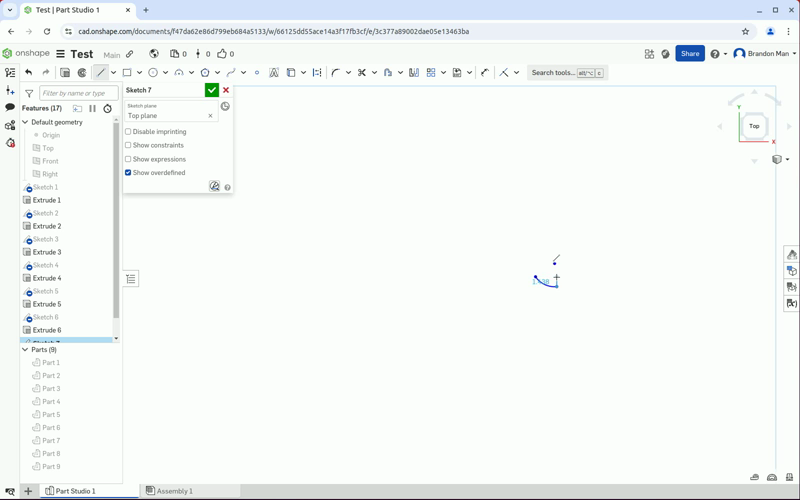
scroll(6)
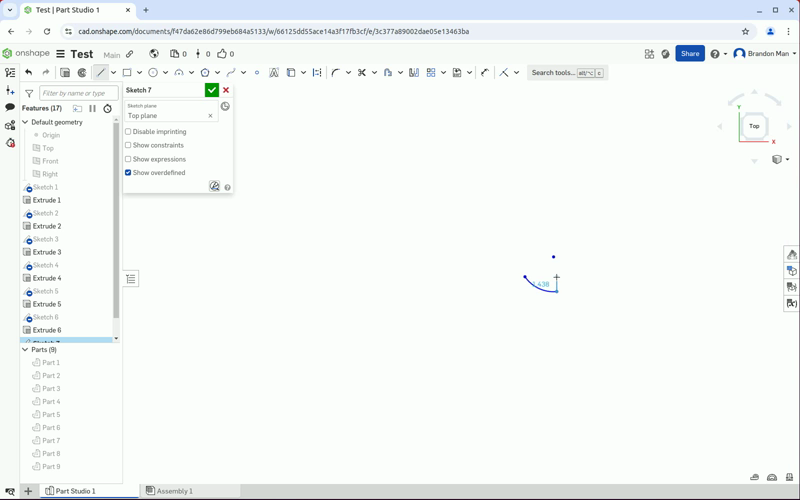
scroll(6)
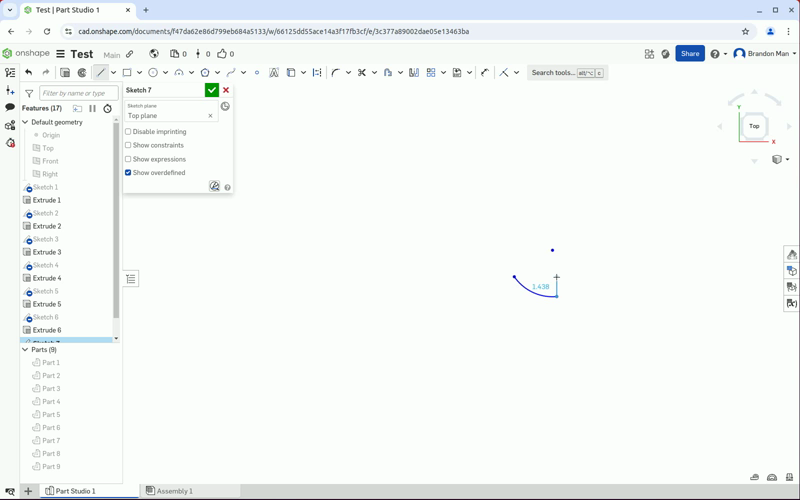
scroll(6)
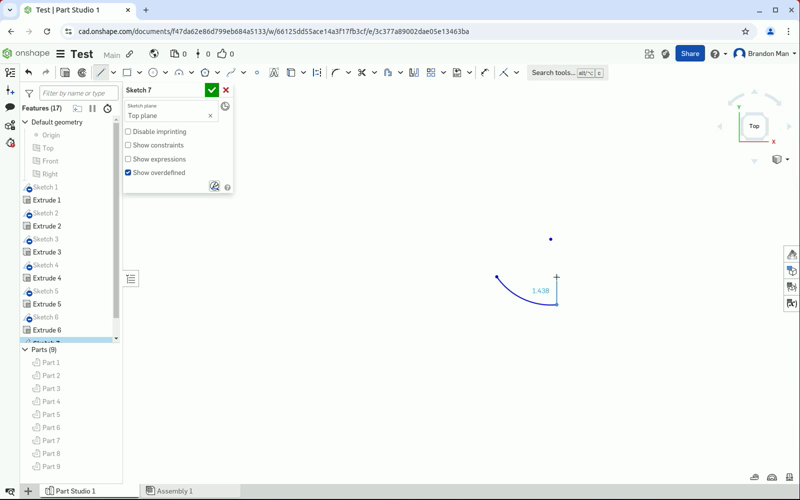
scroll(6)
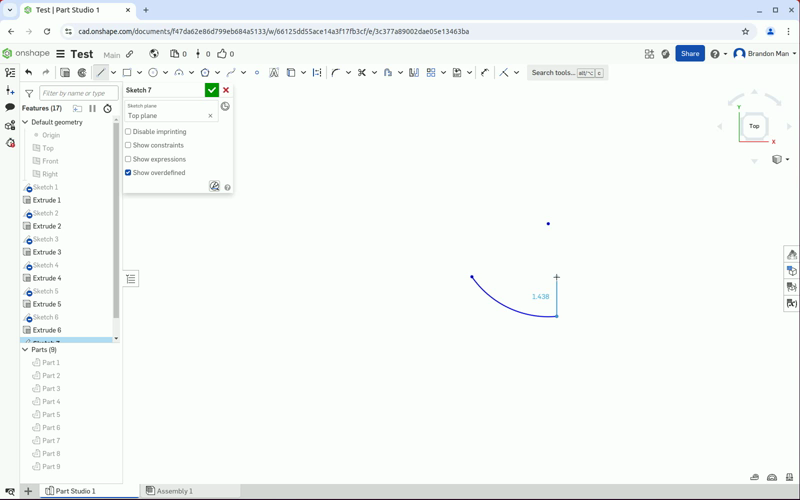
scroll(6)
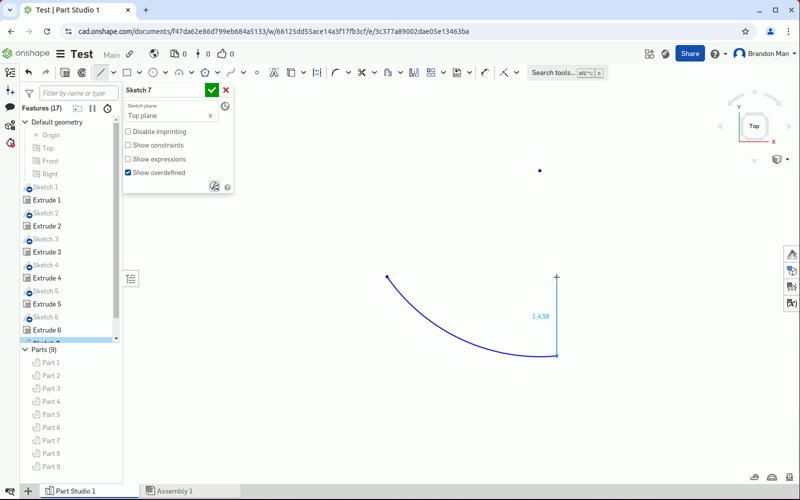
click(556, 276)
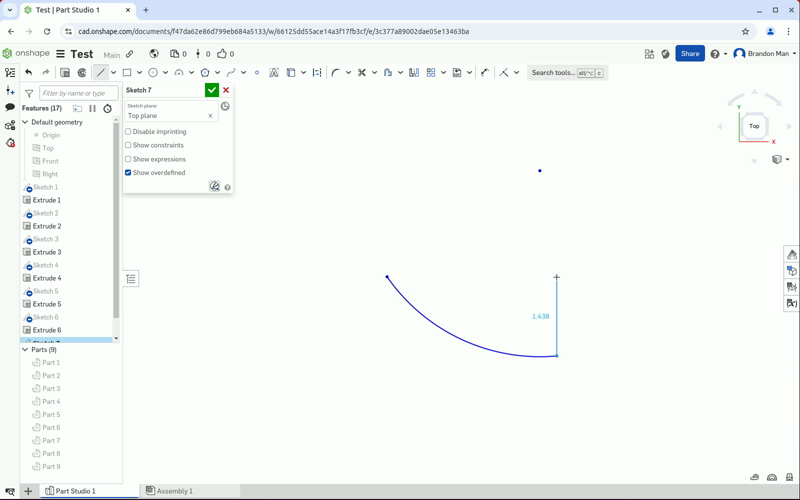
scroll(-6)
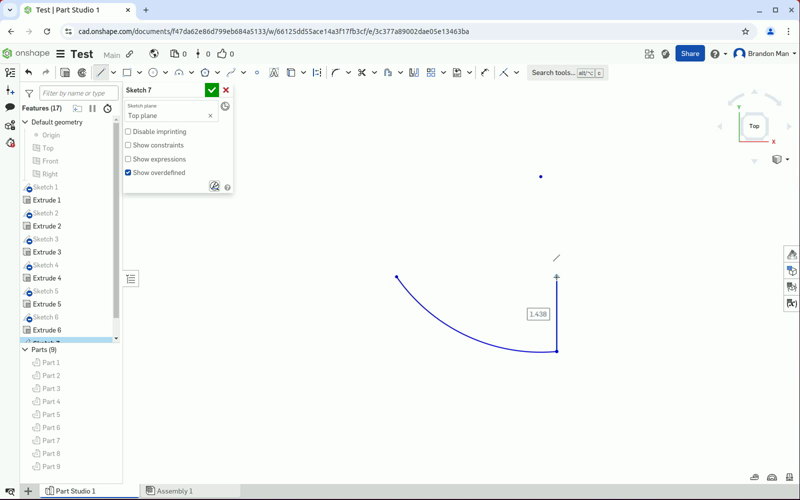
scroll(-6)
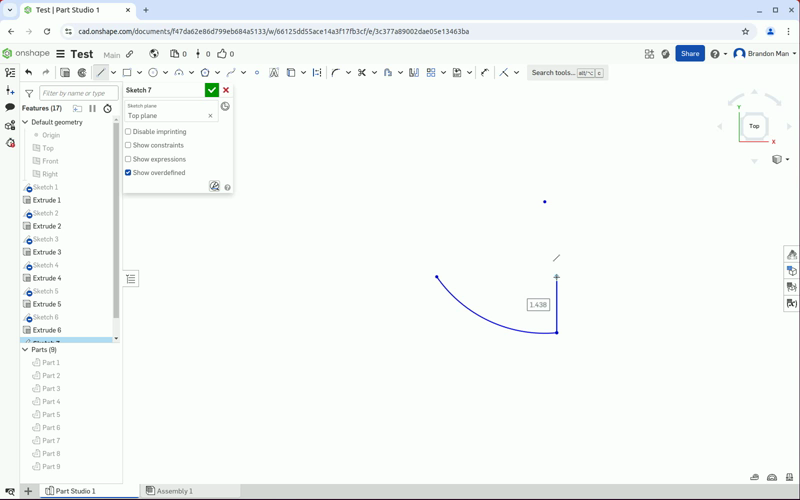
scroll(-6)
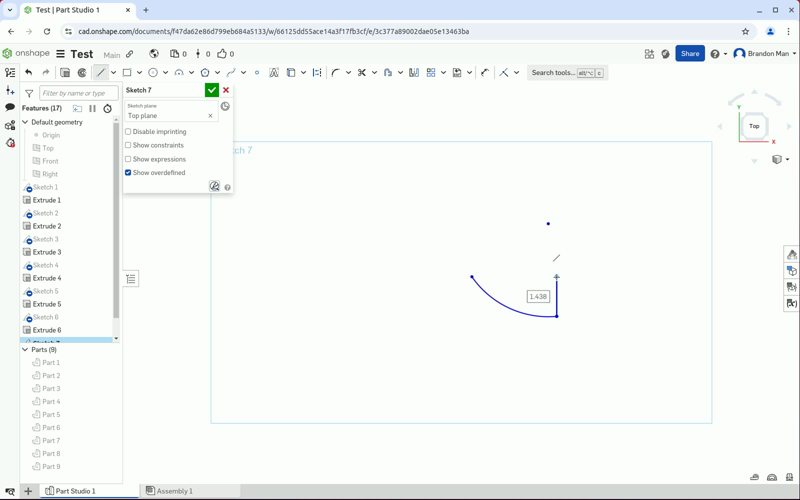
scroll(-6)
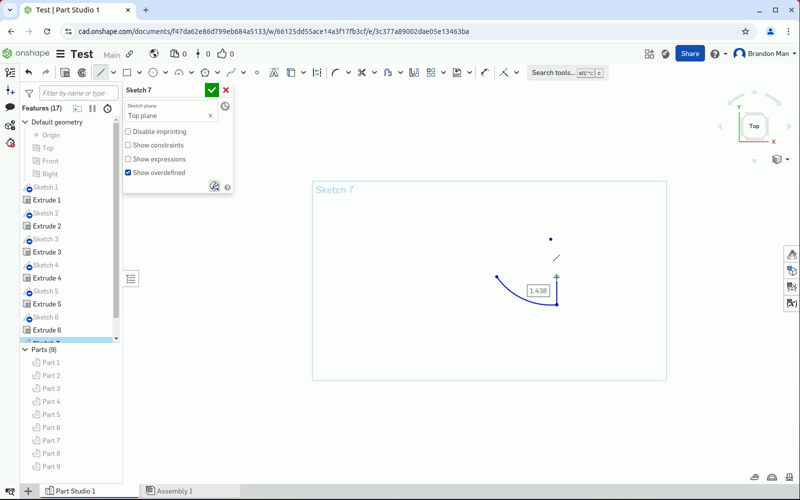
scroll(-6)
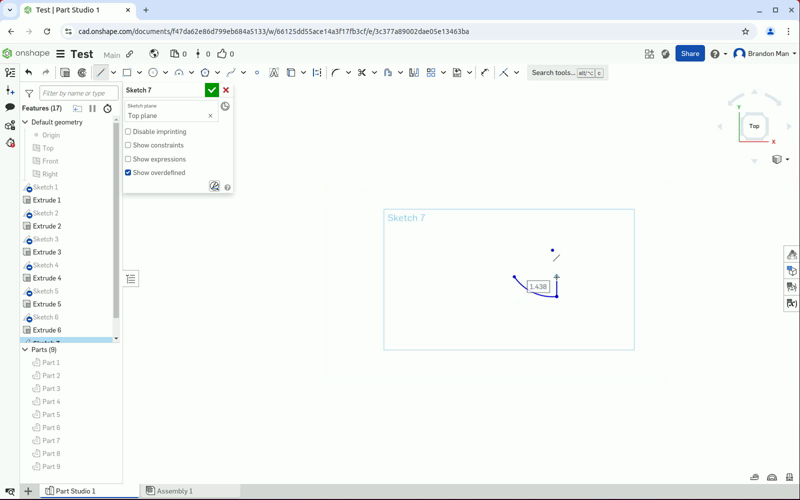
scroll(-6)
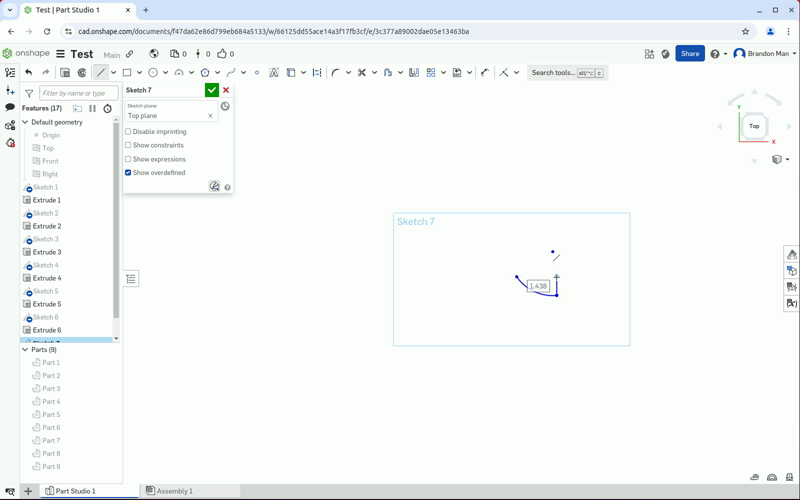
scroll(-6)
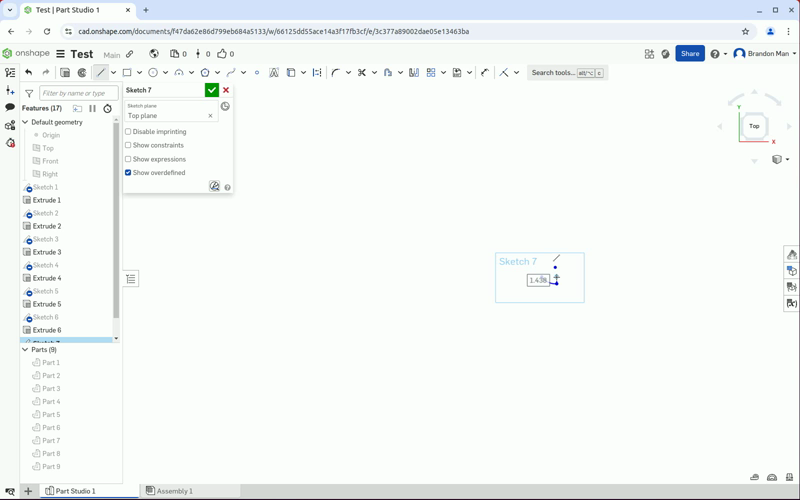
key_up(shift)
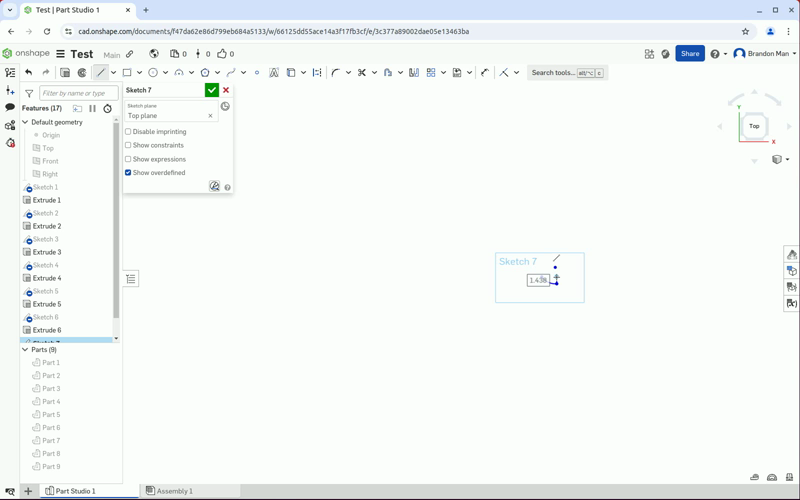
mouse_move(586, 276)
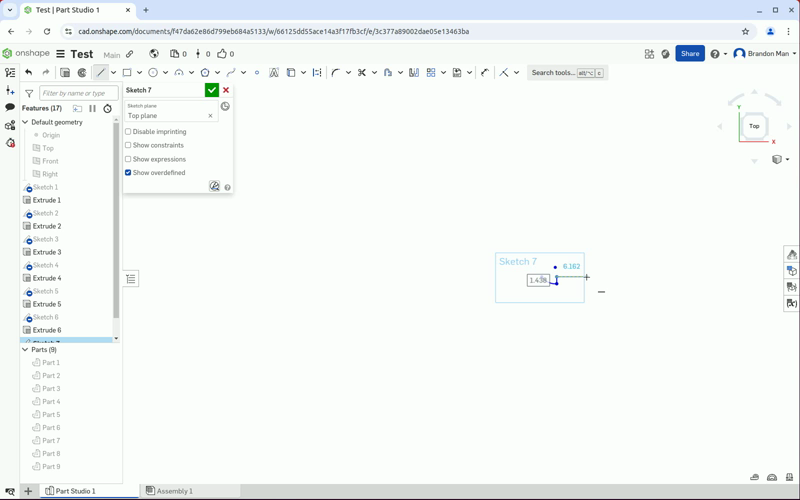
key_down(shift)
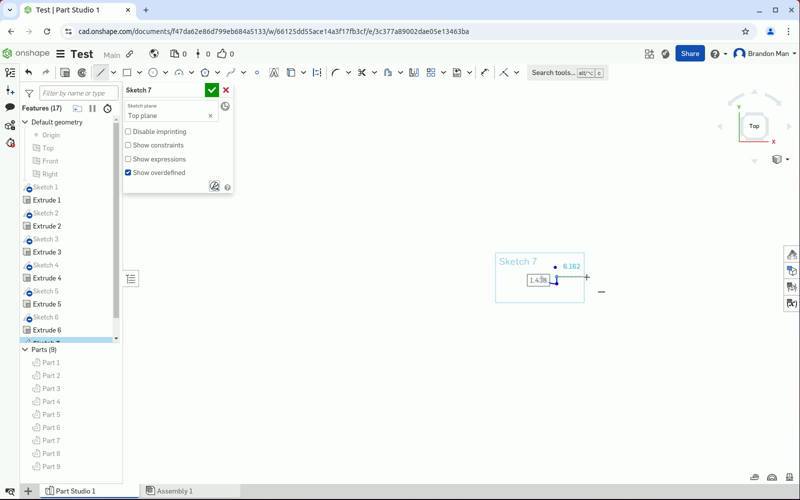
mouse_move(541, 276)
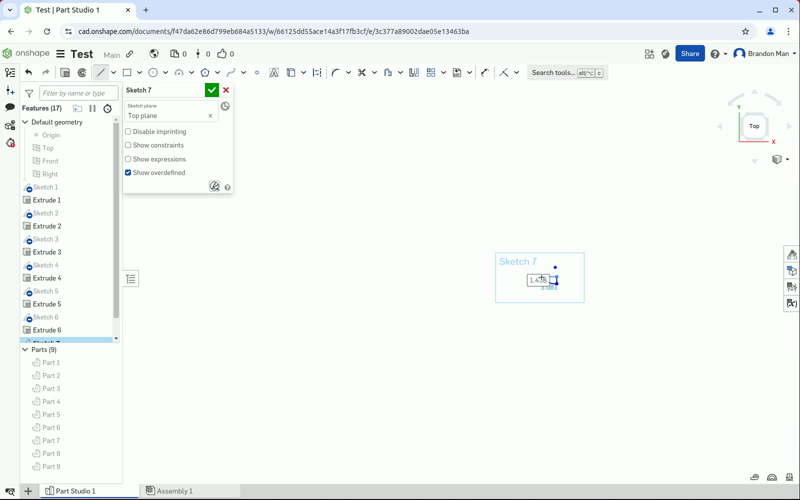
key_up(shift)
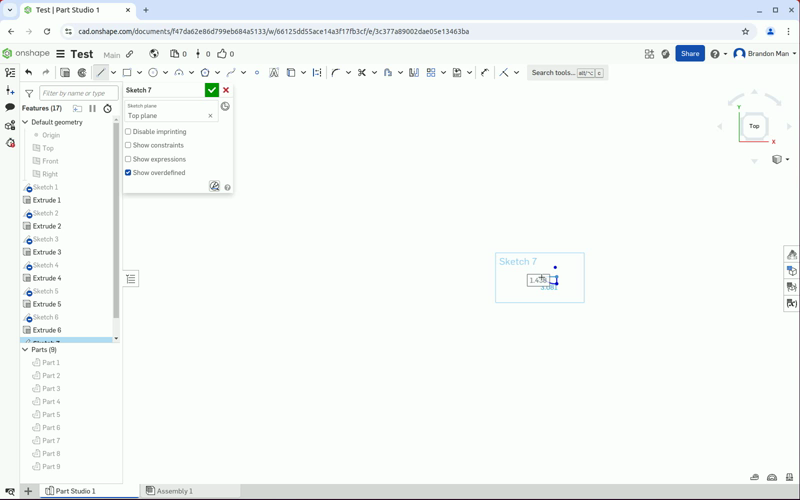
click(541, 276)
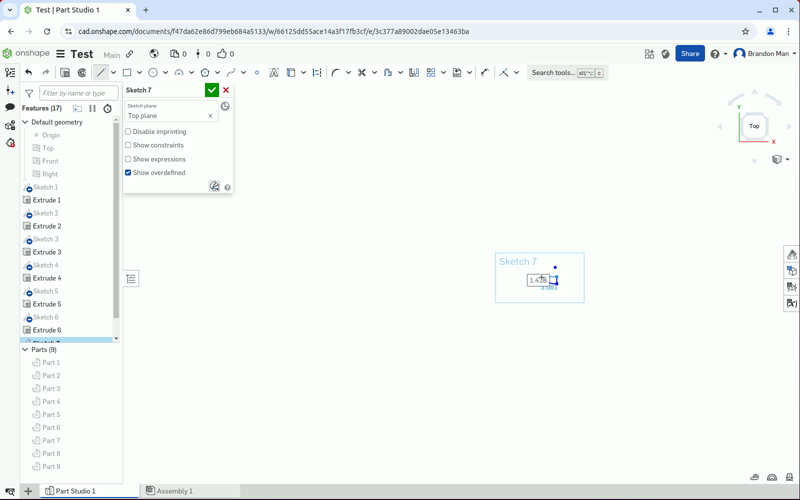
key(esc)
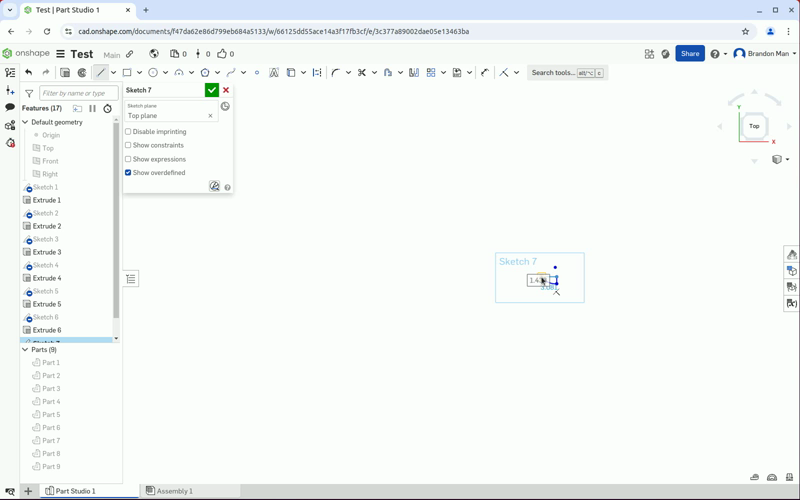
mouse_move(550, 280)
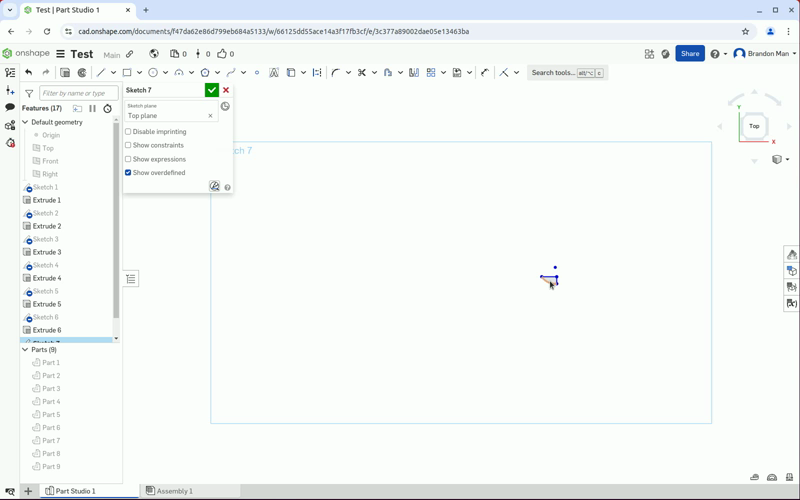
scroll(6)
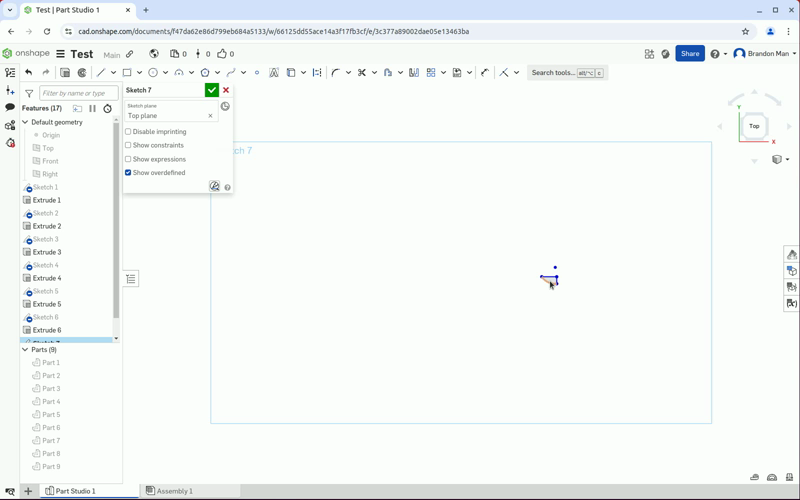
scroll(6)
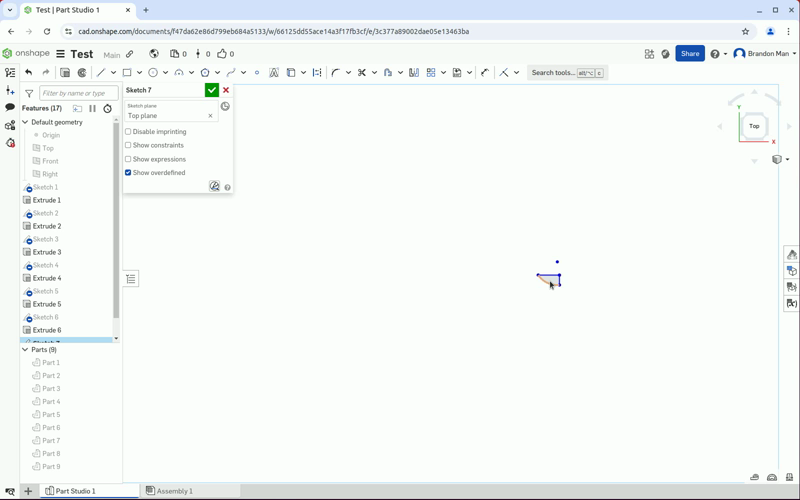
scroll(6)
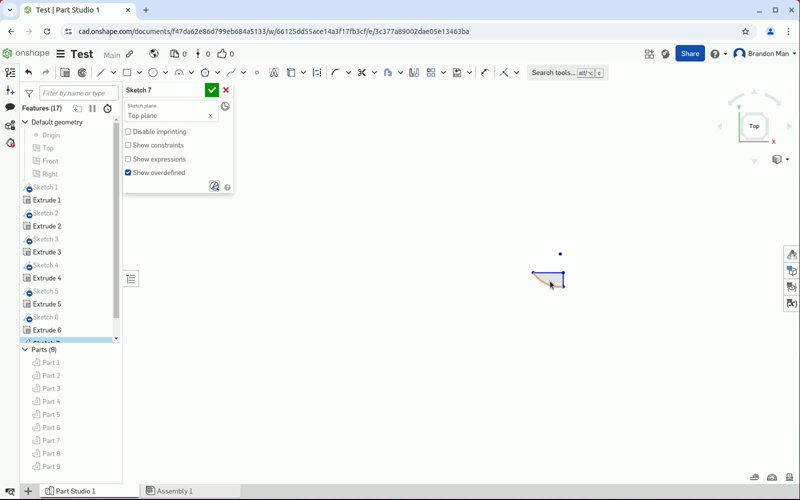
scroll(6)
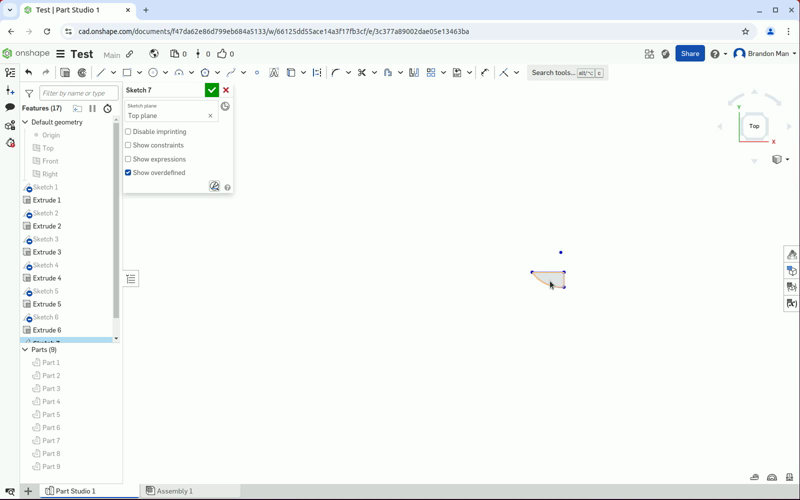
scroll(6)
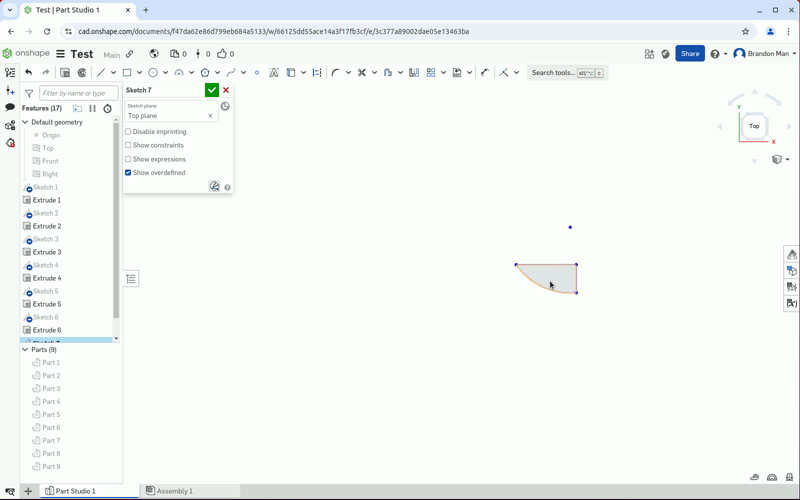
scroll(6)
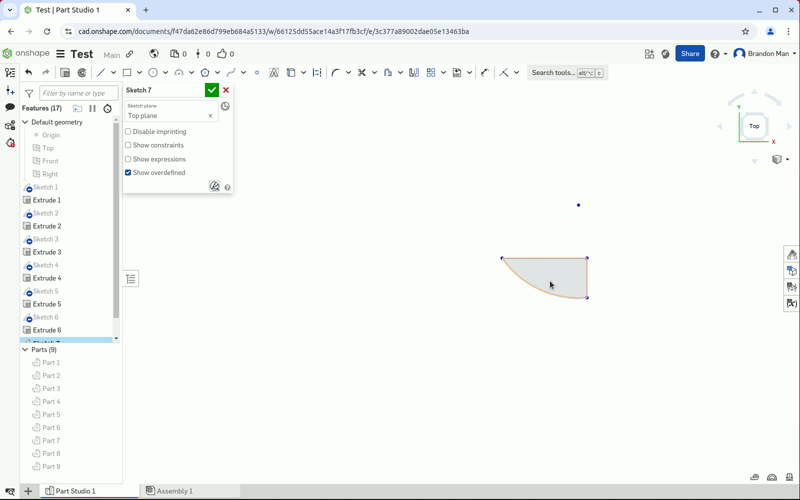
scroll(6)
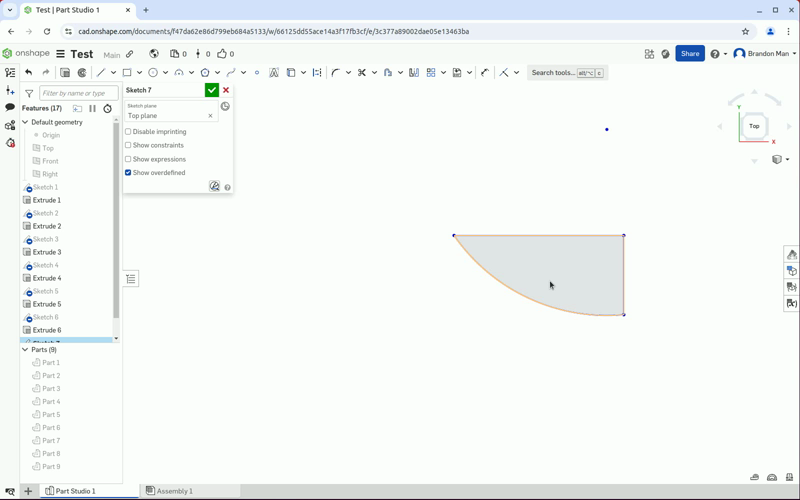
click(550, 280)
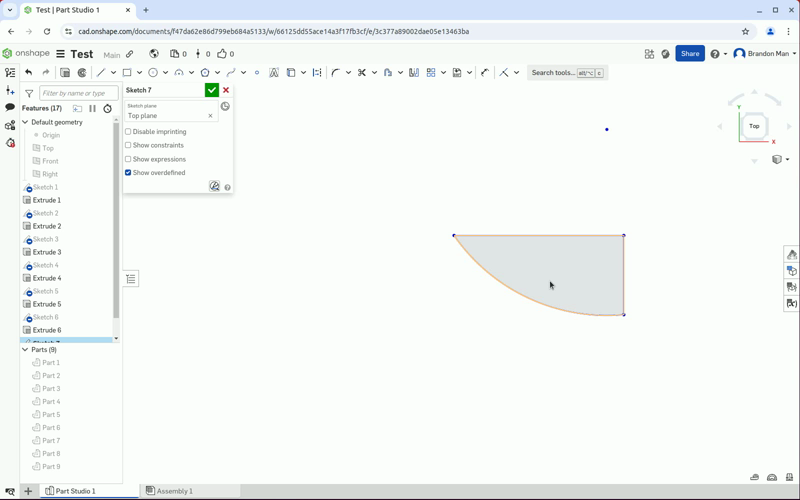
scroll(-6)
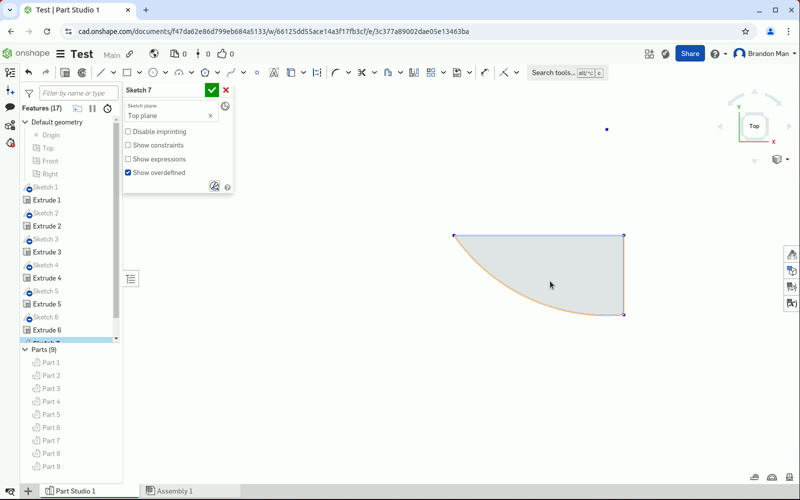
scroll(-6)
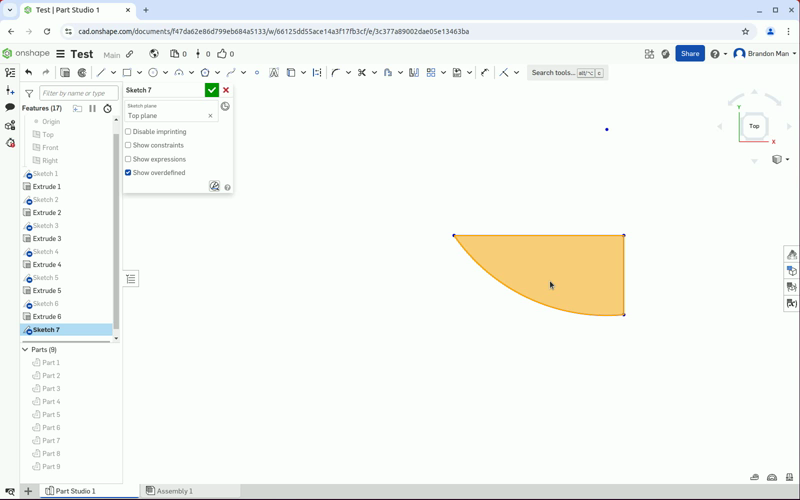
scroll(-6)
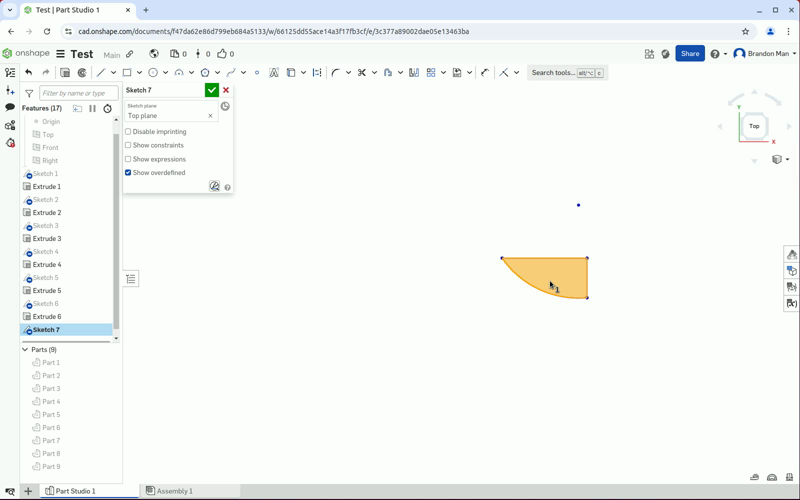
scroll(-6)
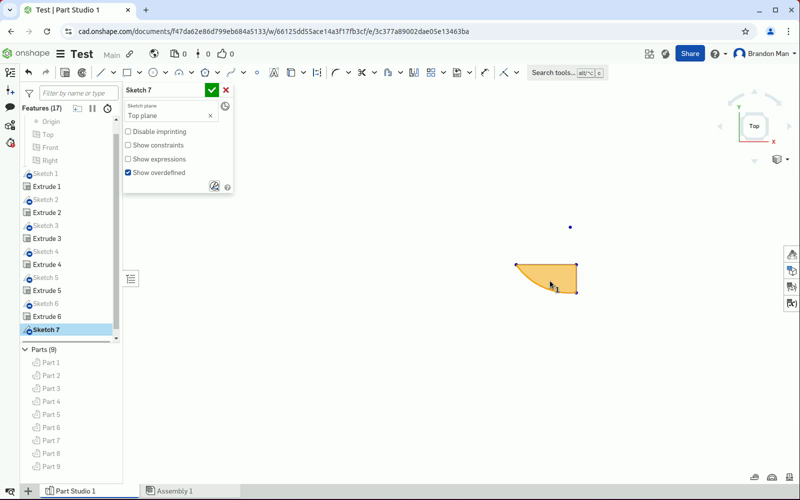
scroll(-6)
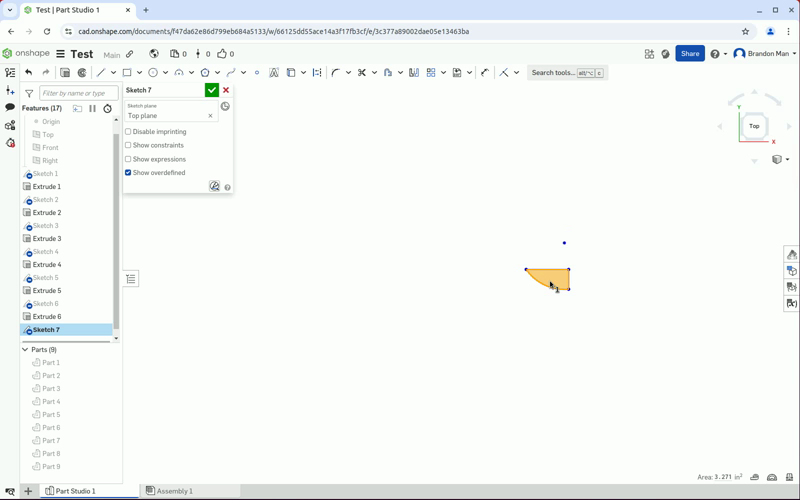
scroll(-6)
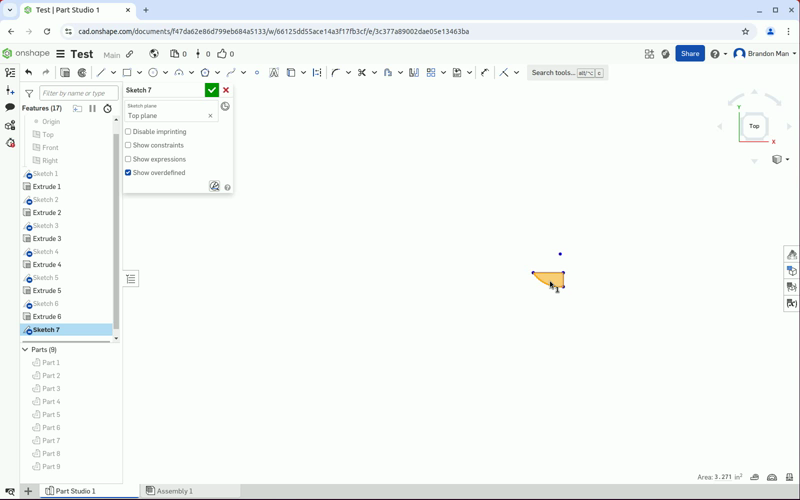
scroll(-6)
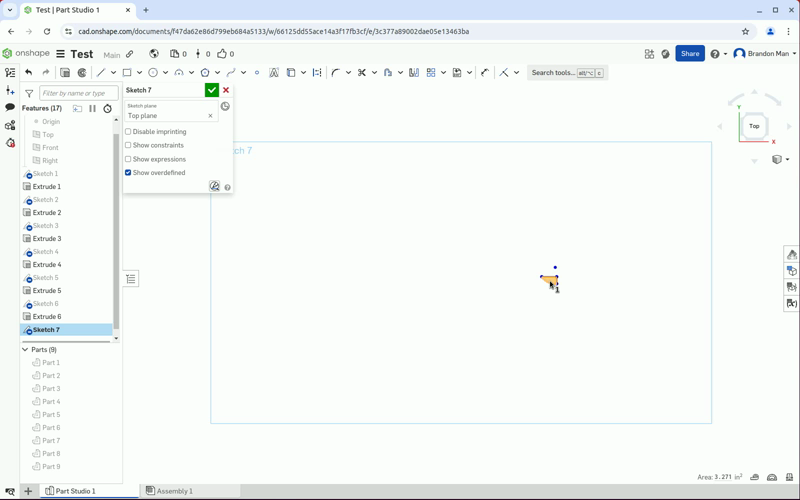
mouse_move(73, 352)
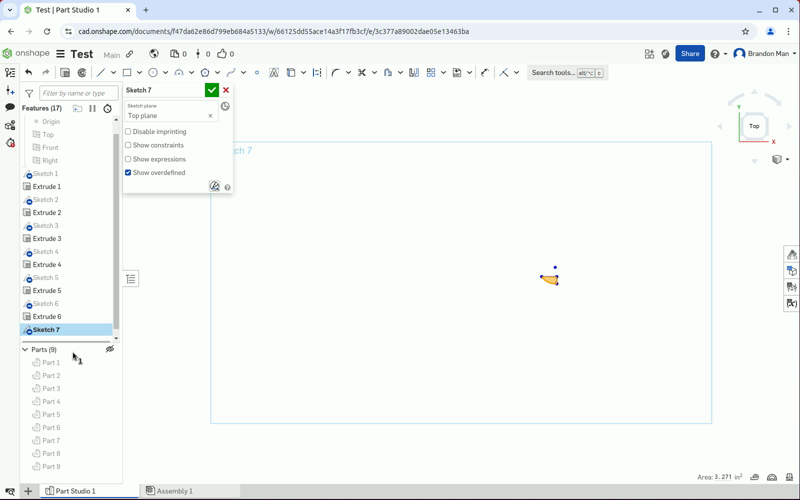
key(shift+y)
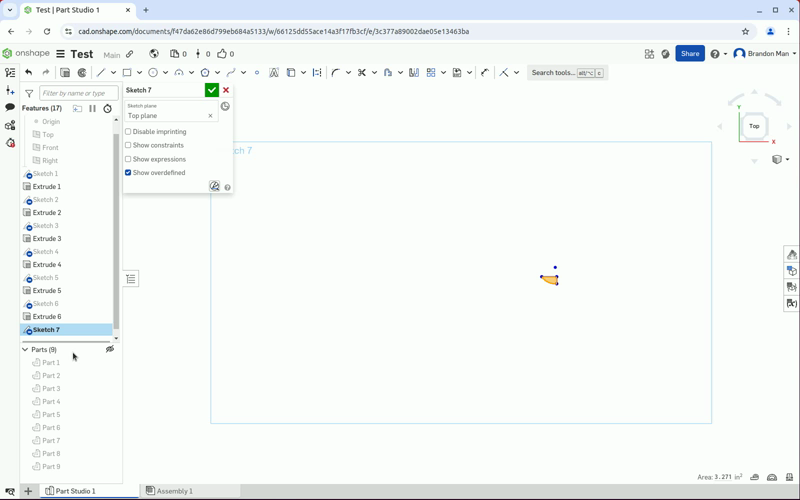
key(shift+e)
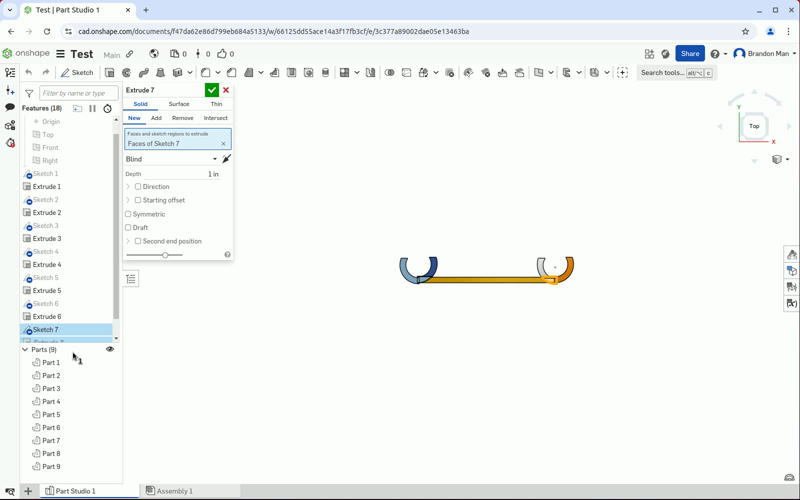
mouse_move(143, 106)
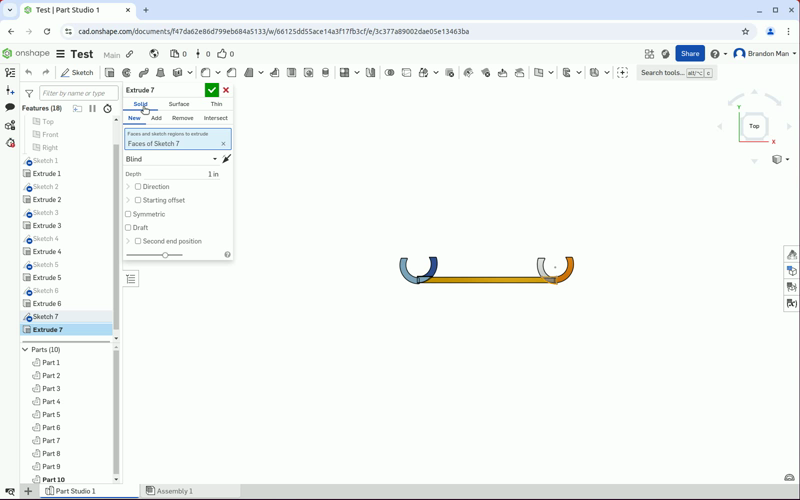
click(143, 106)
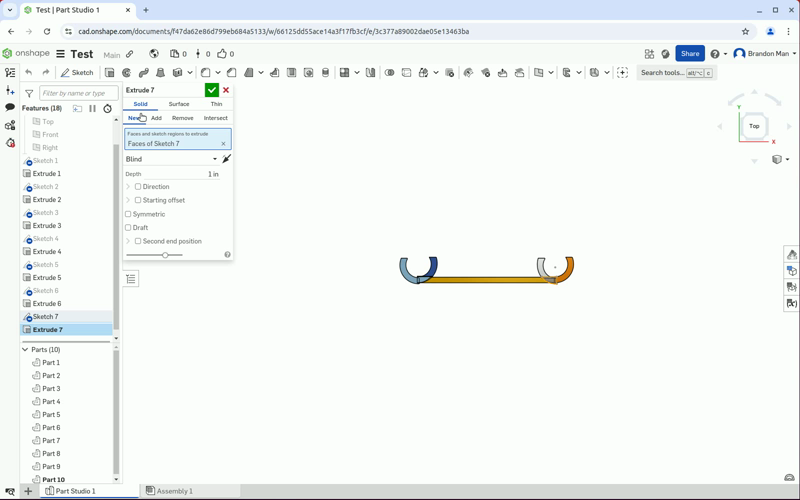
mouse_move(137, 120)
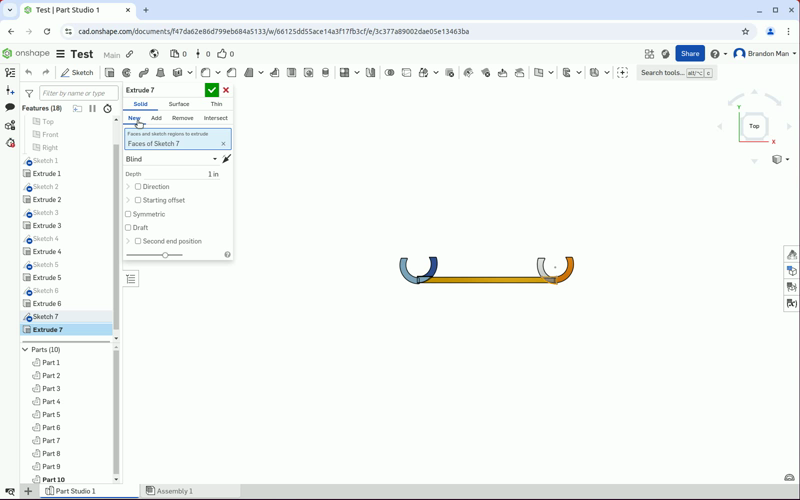
click(137, 120)
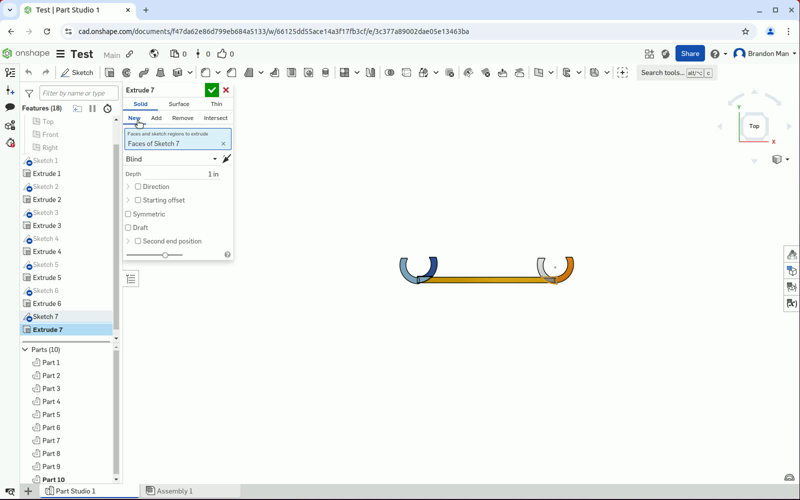
key(tab, 4)
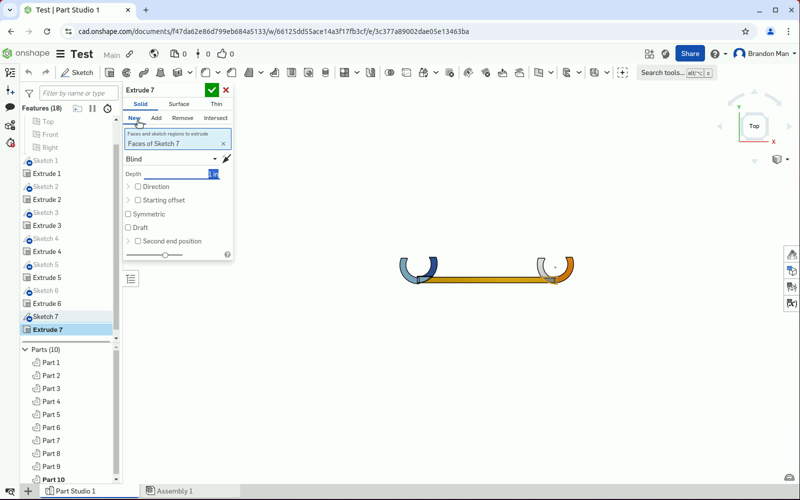
text(5.536)
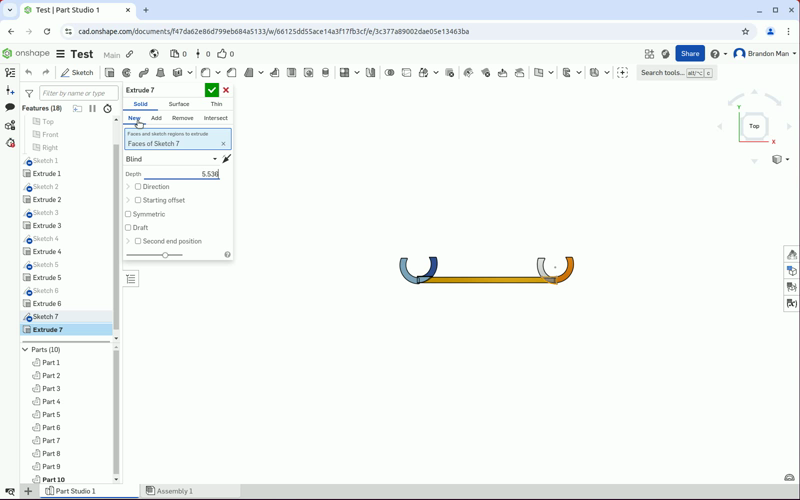
key(enter)
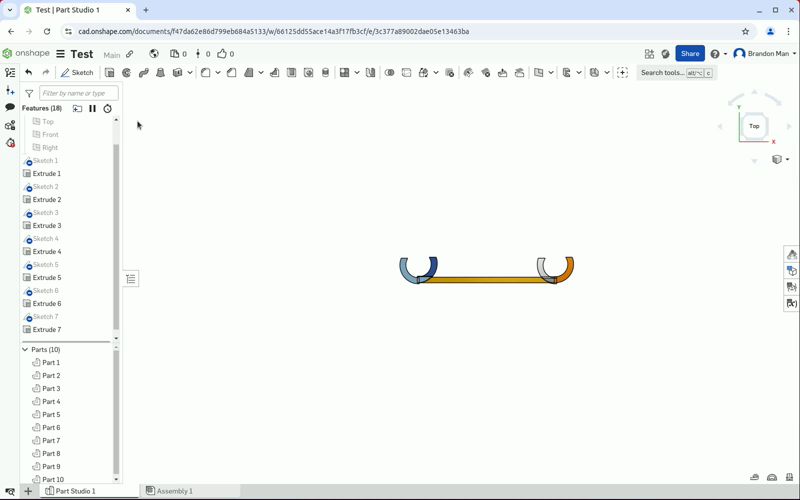
key(shift+h)
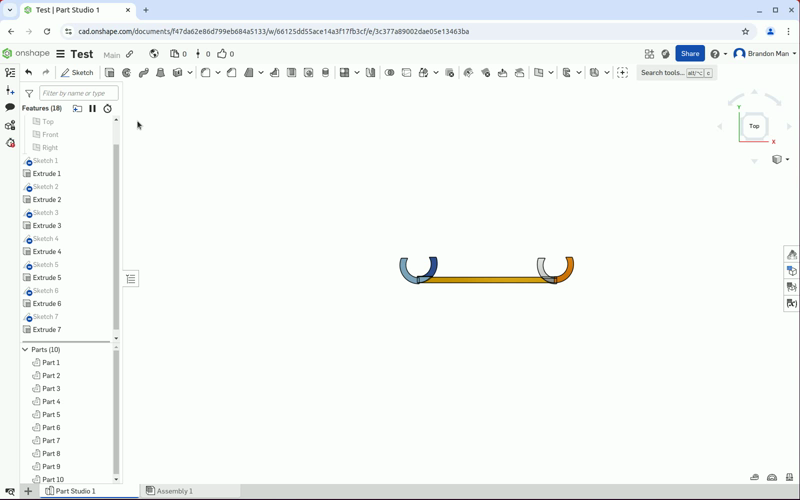
key(shift+h)
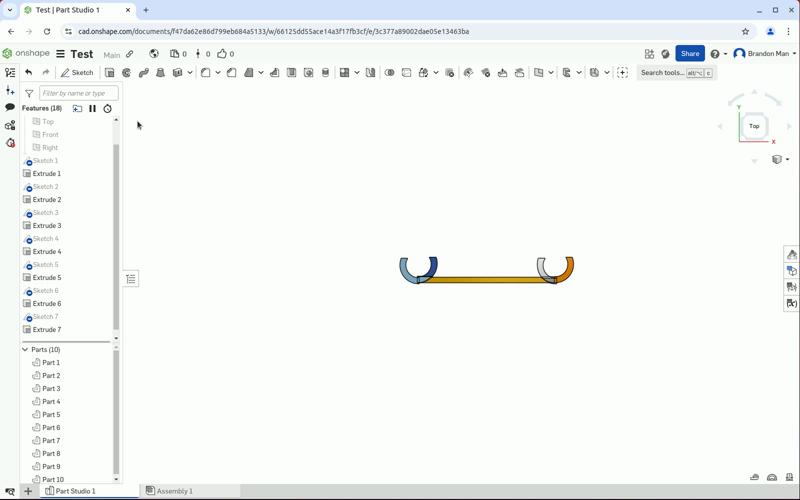
mouse_move(69, 163)
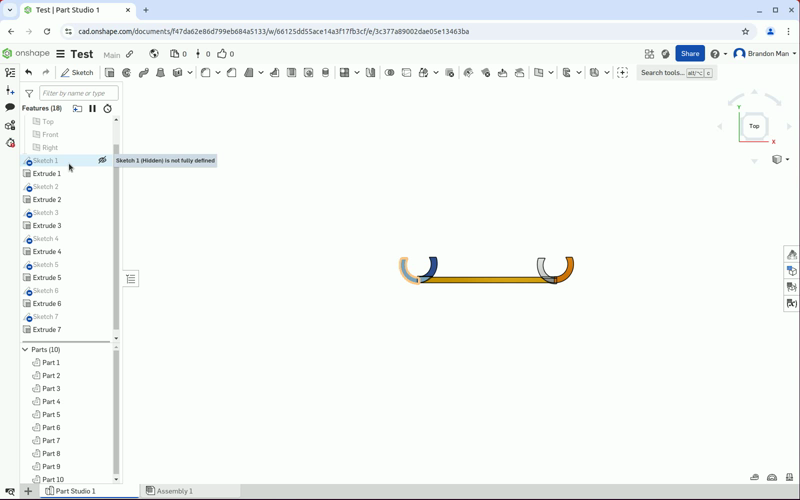
click(69, 163)
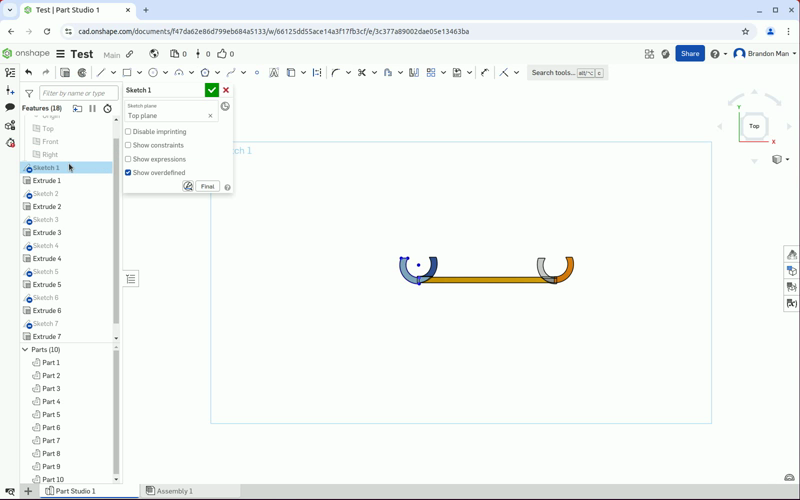
mouse_move(229, 92)
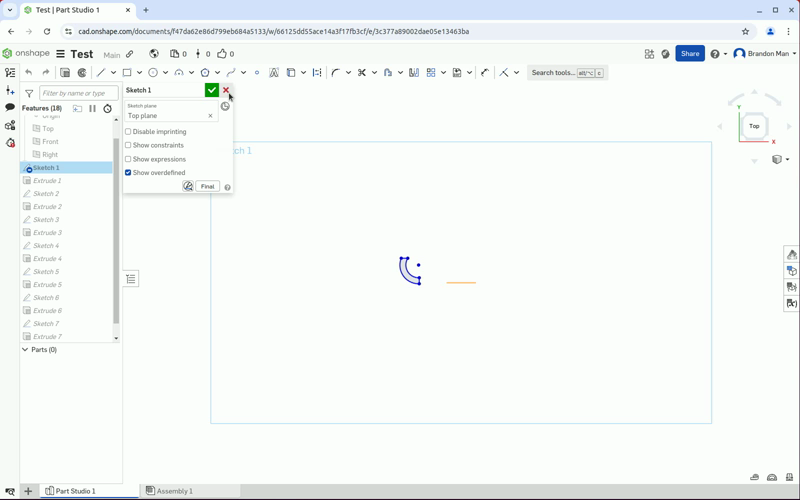
click(229, 92)
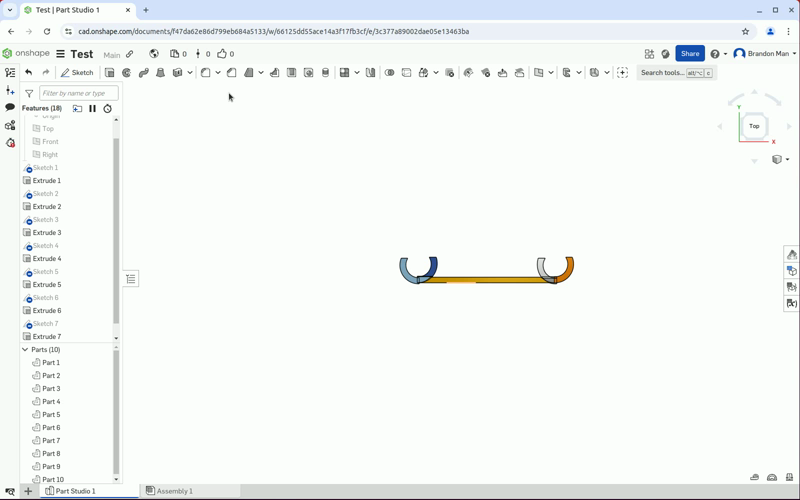
mouse_move(69, 352)
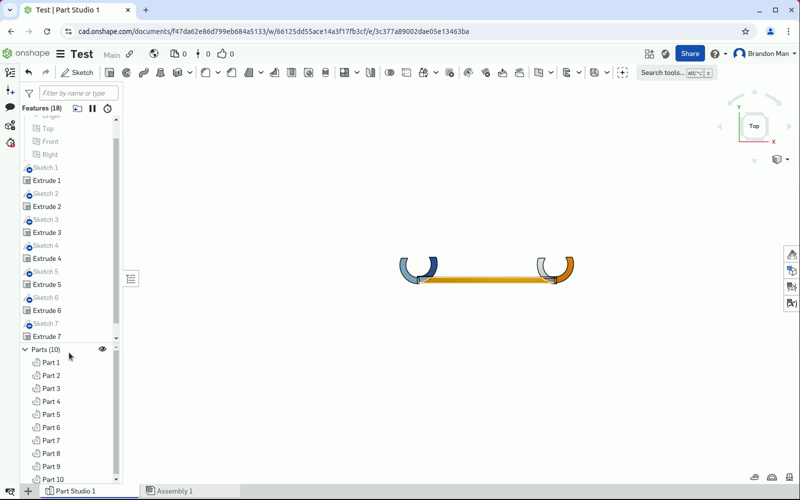
key(y)
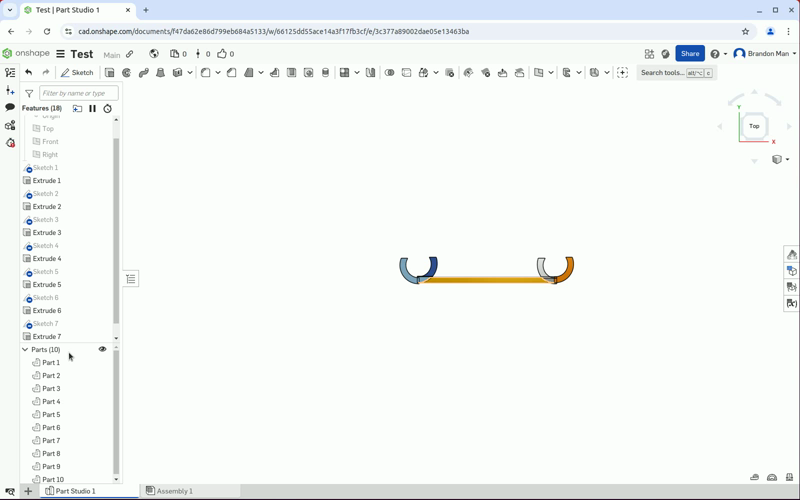
key(shift+p)
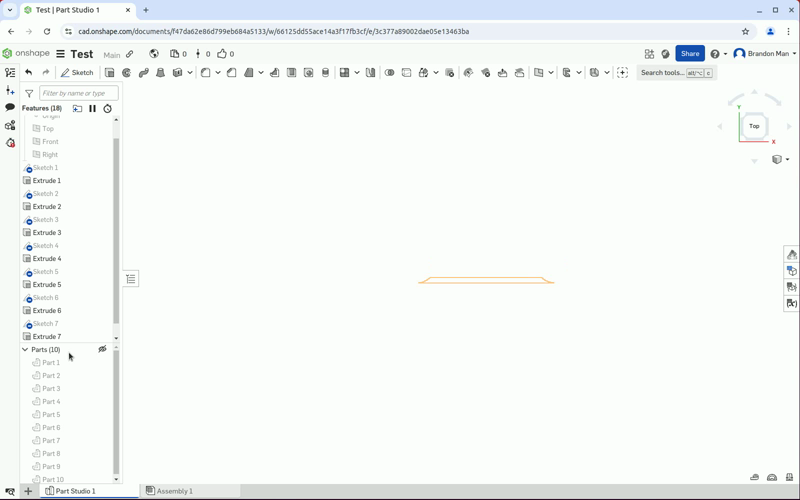
key(space)
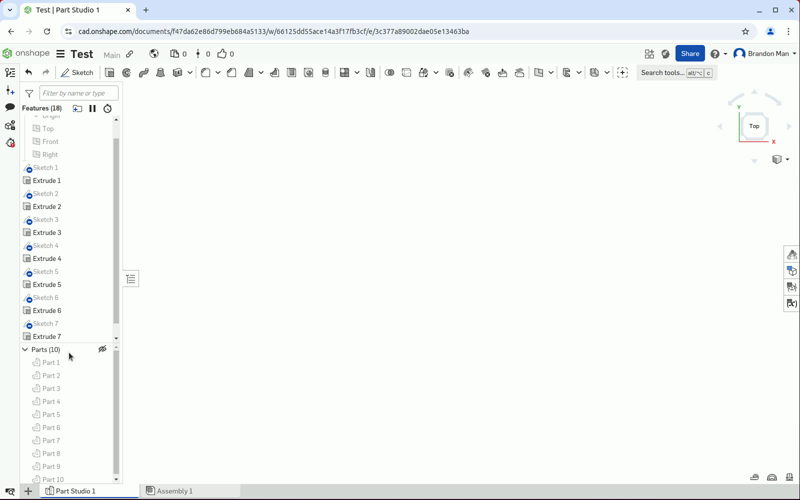
key_down(shift)
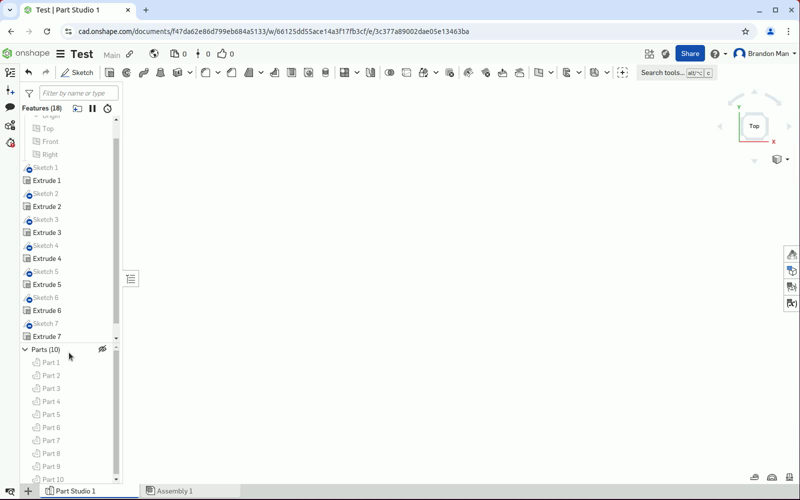
key(up)
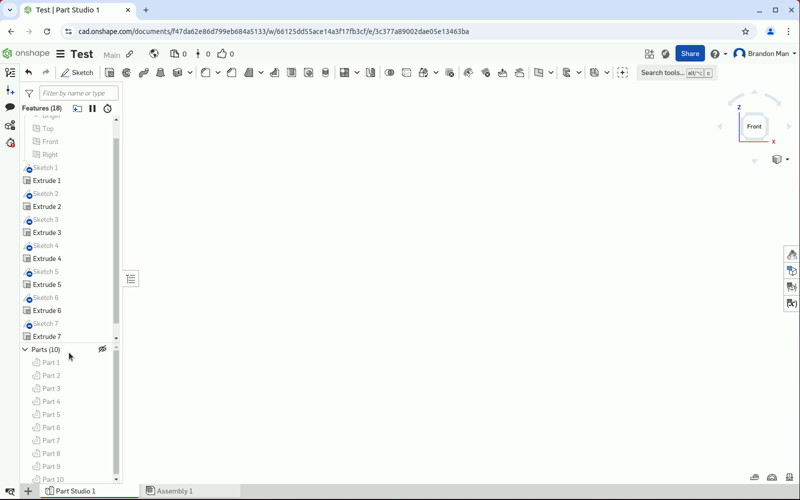
key_up(shift)
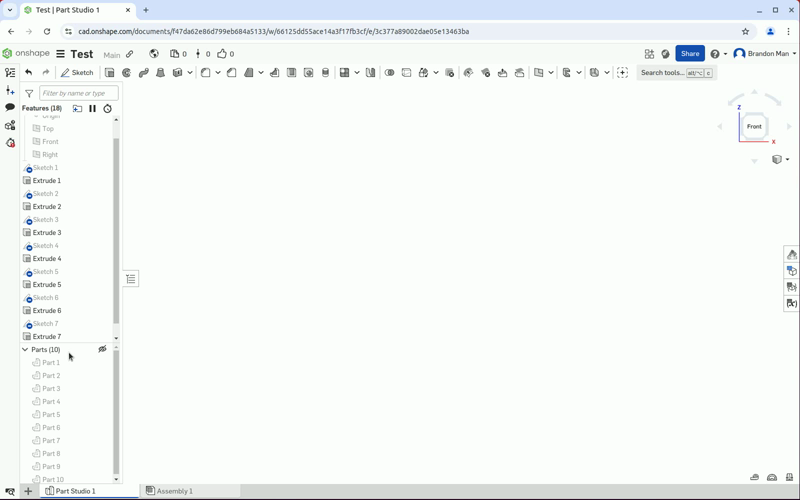
mouse_move(69, 352)
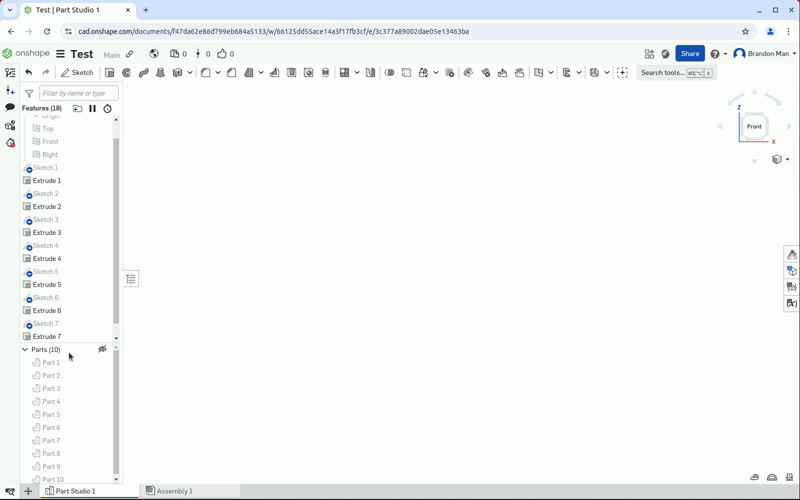
key(shift+y)
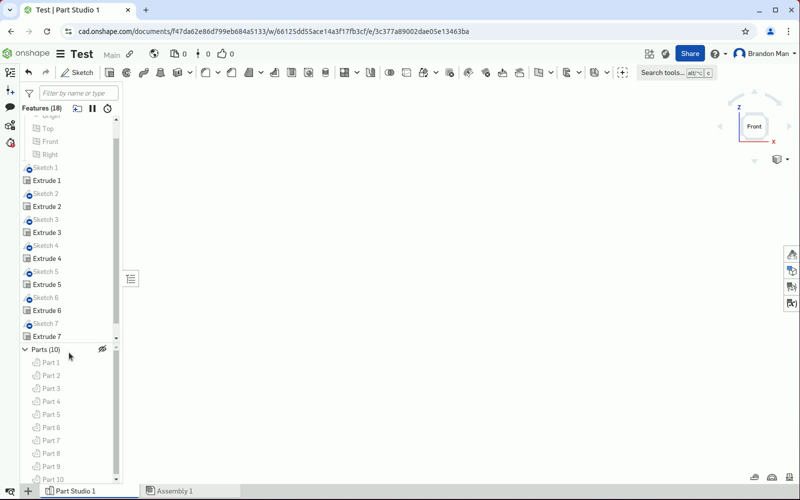
key(shift+s)
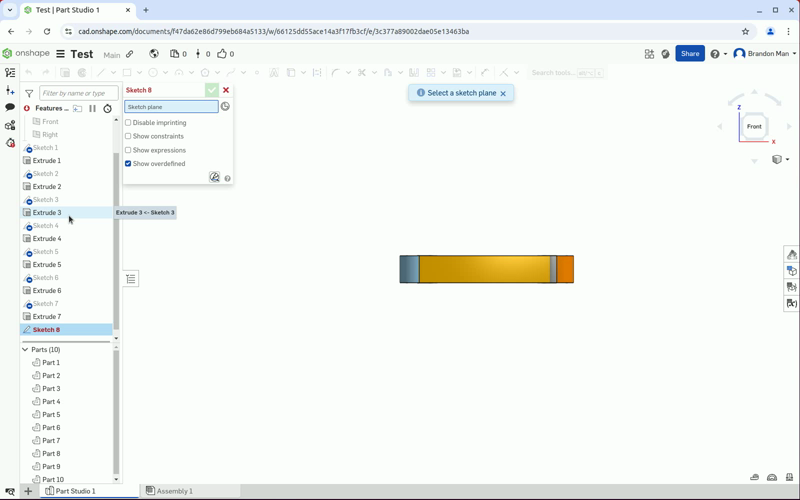
scroll(3)
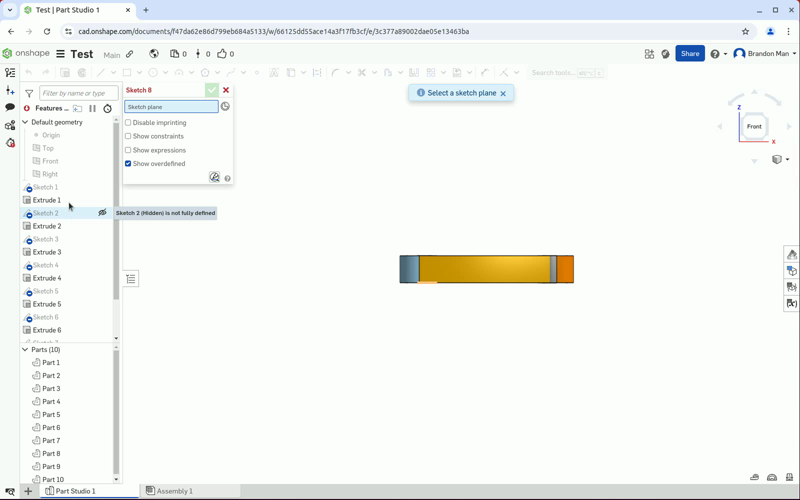
mouse_move(69, 163)
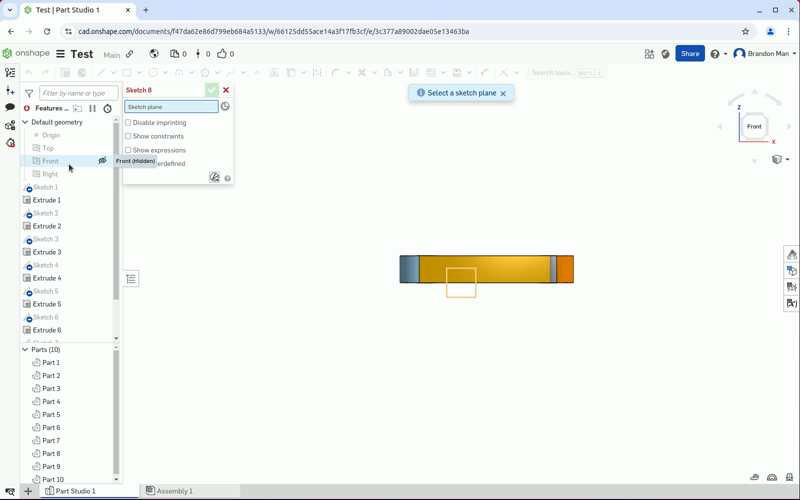
click(69, 163)
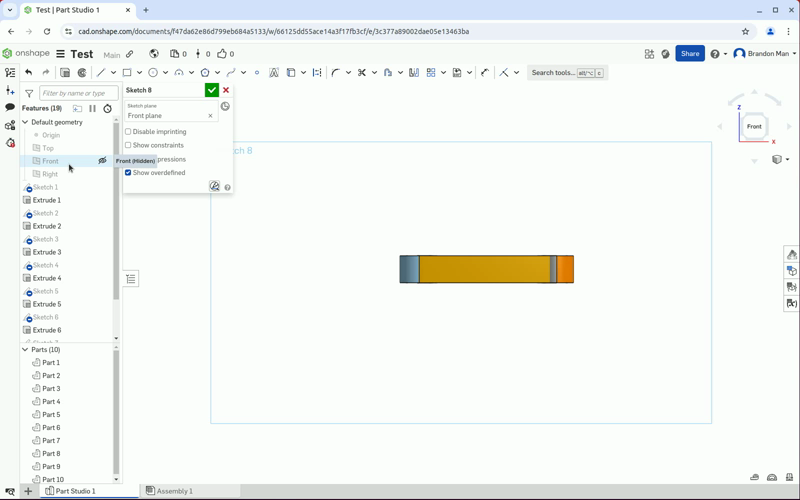
mouse_move(69, 352)
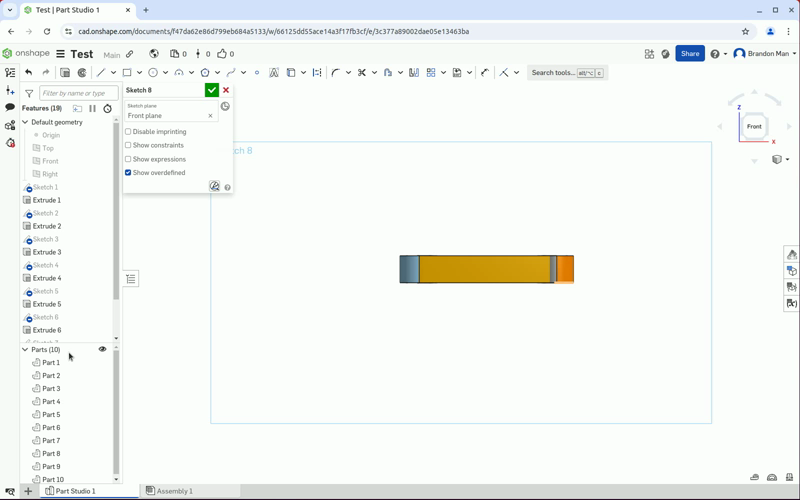
key(y)
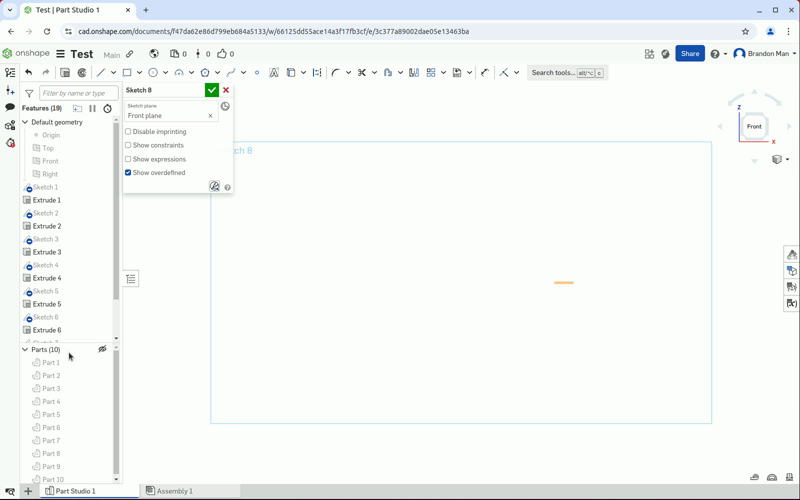
key(c)
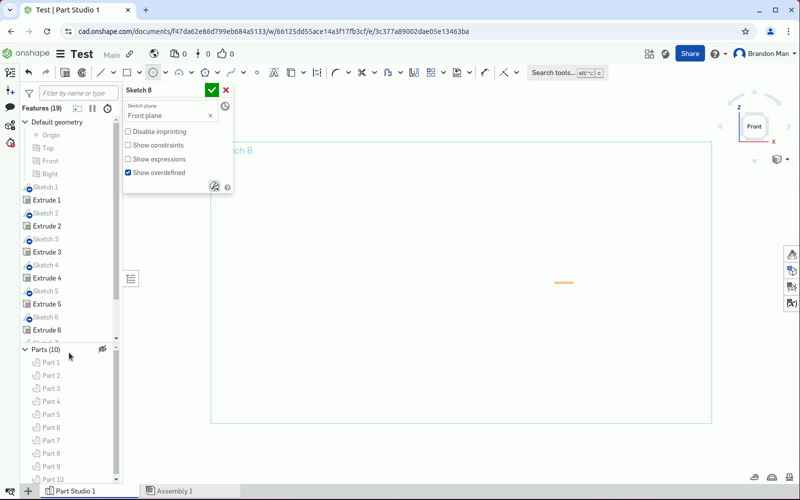
key_down(shift)
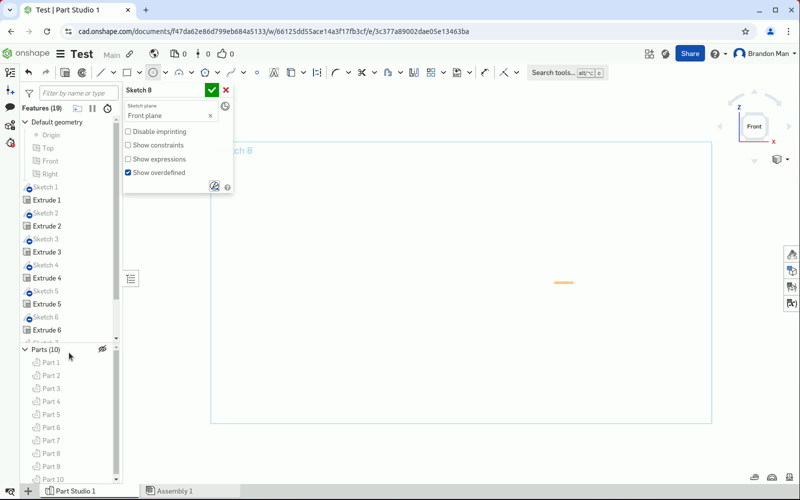
mouse_move(442, 271)
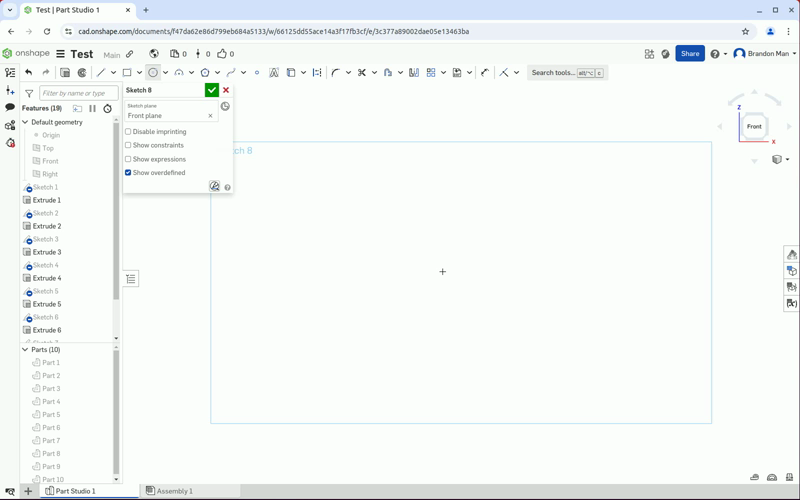
click(442, 271)
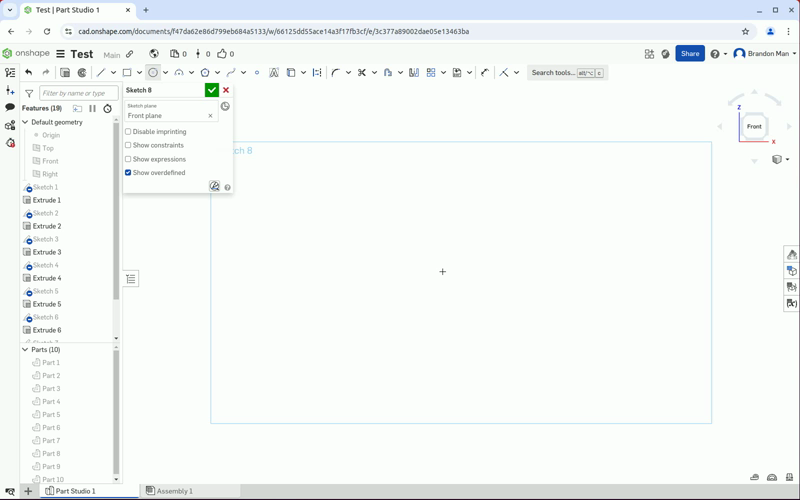
key_up(shift)
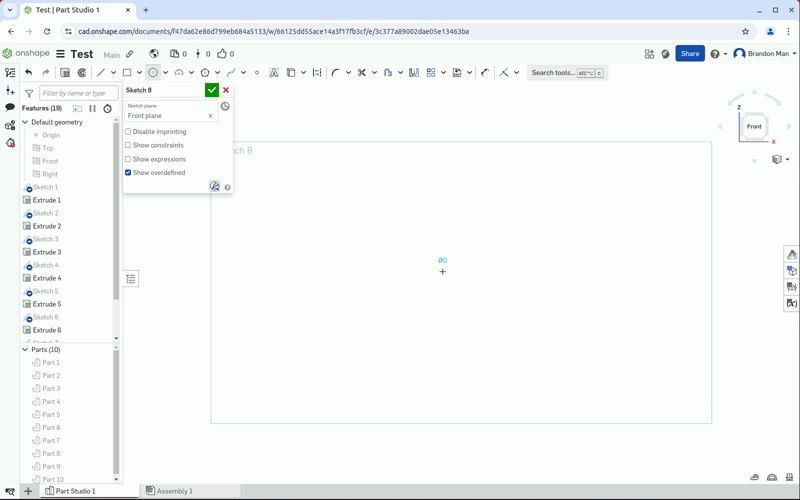
mouse_move(446, 271)
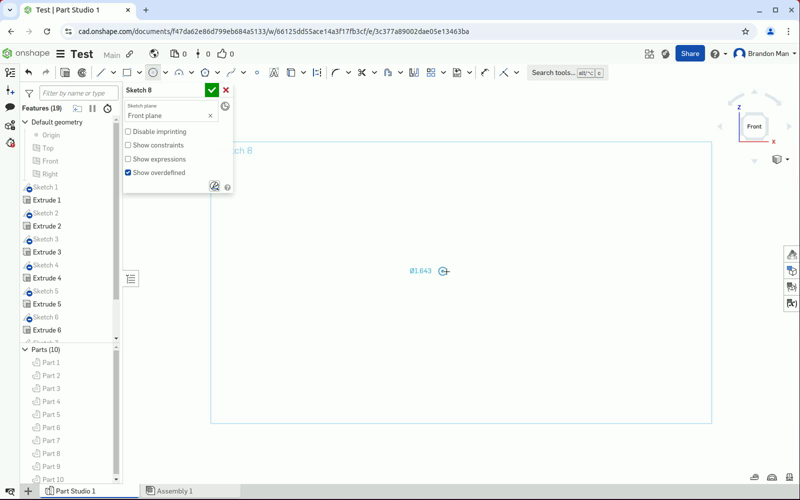
click(446, 271)
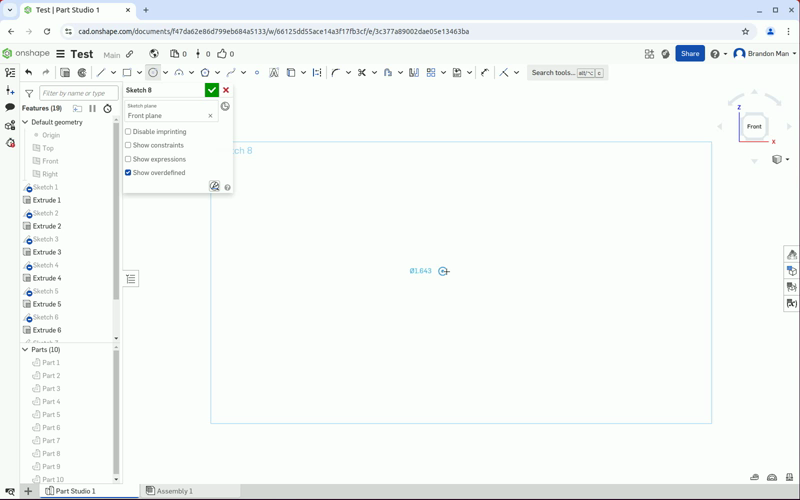
key(esc)
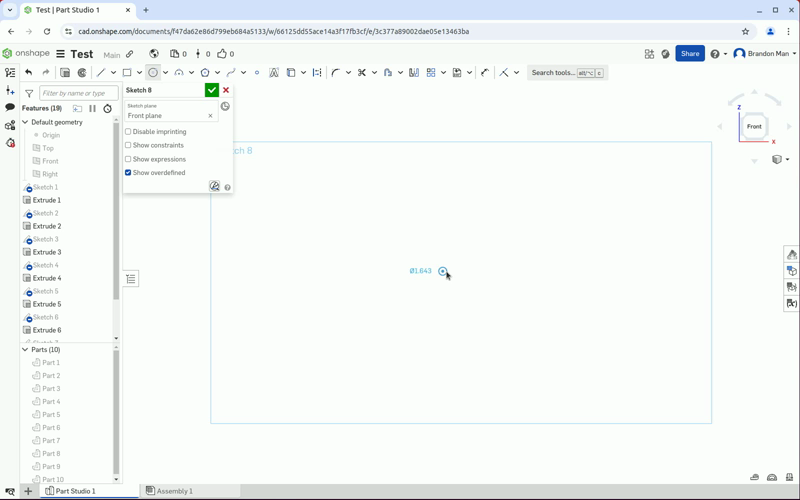
mouse_move(442, 272)
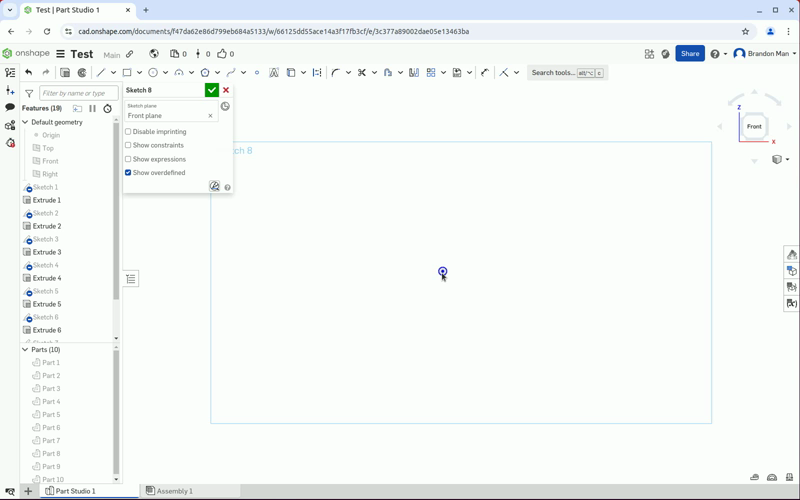
scroll(6)
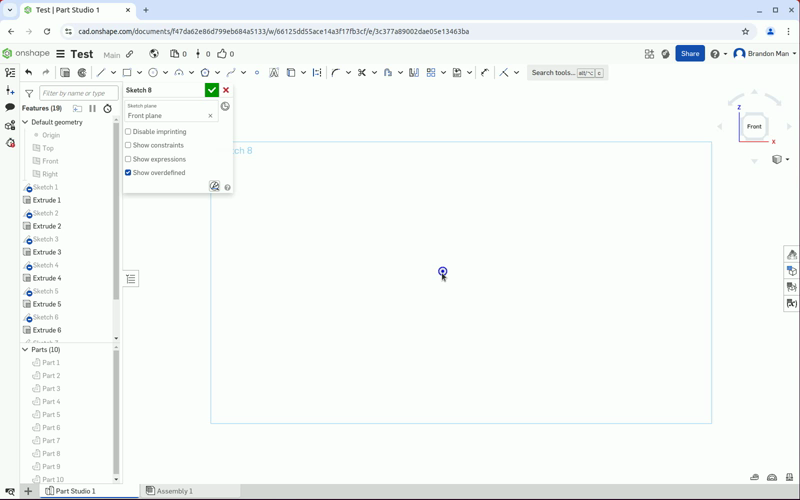
scroll(6)
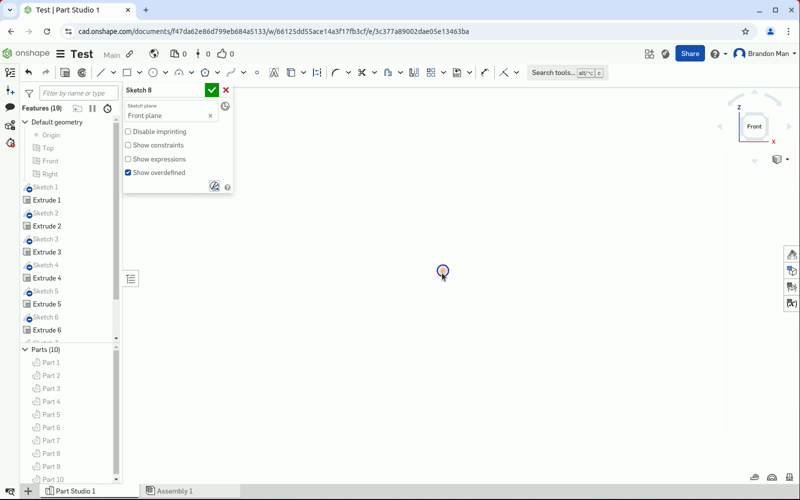
scroll(6)
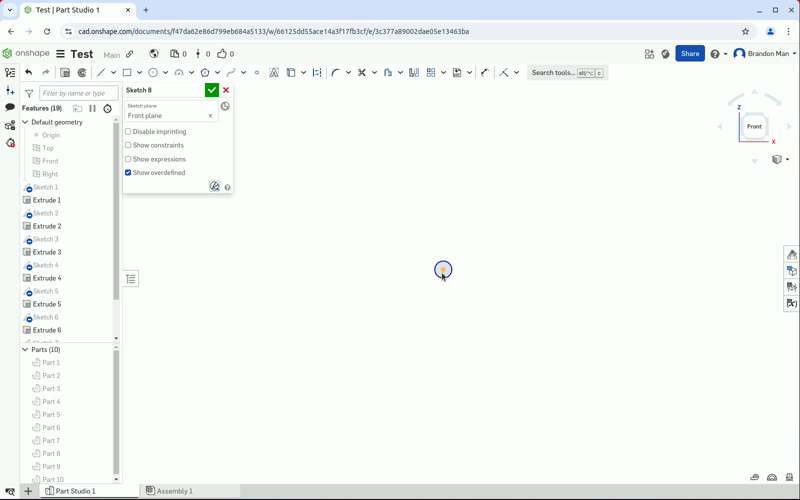
scroll(6)
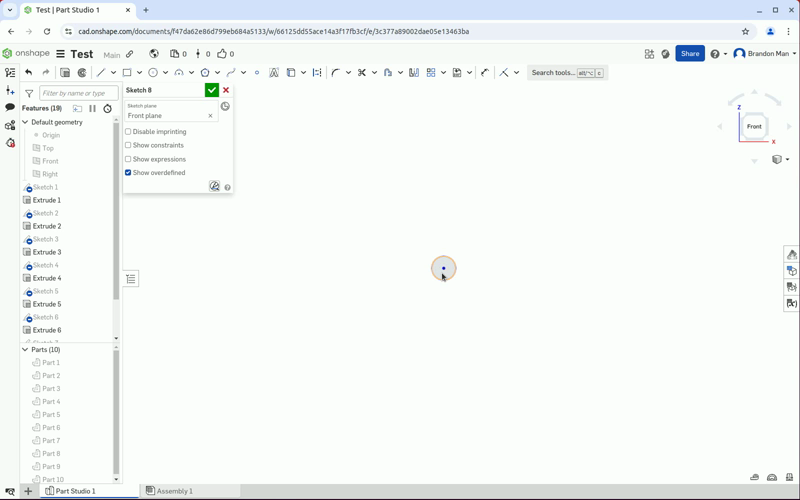
scroll(6)
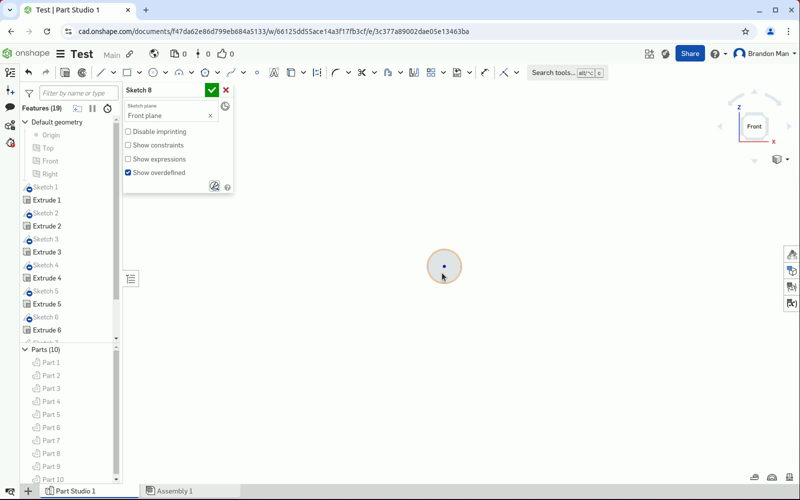
scroll(6)
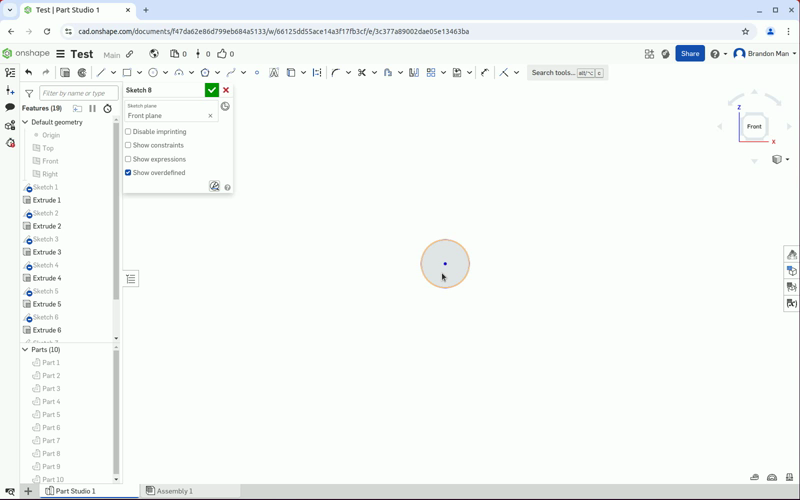
scroll(6)
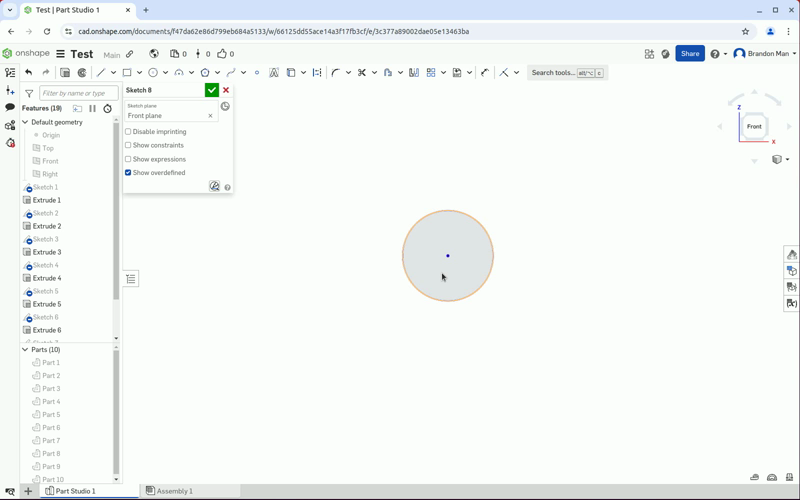
click(442, 272)
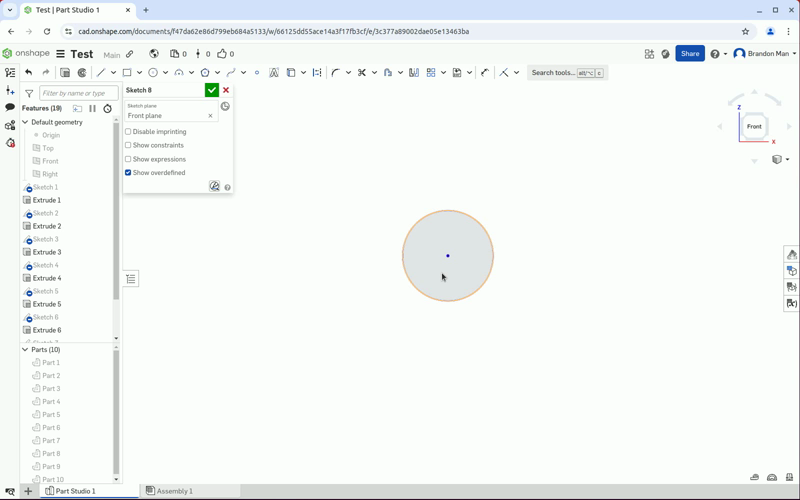
scroll(-6)
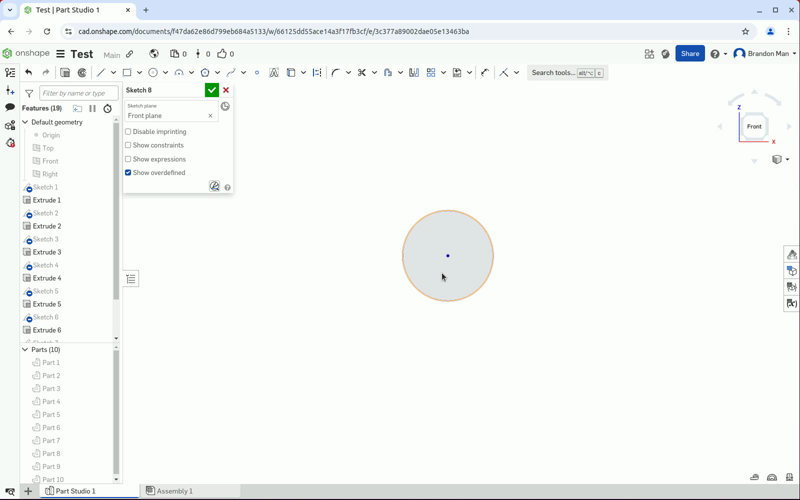
scroll(-6)
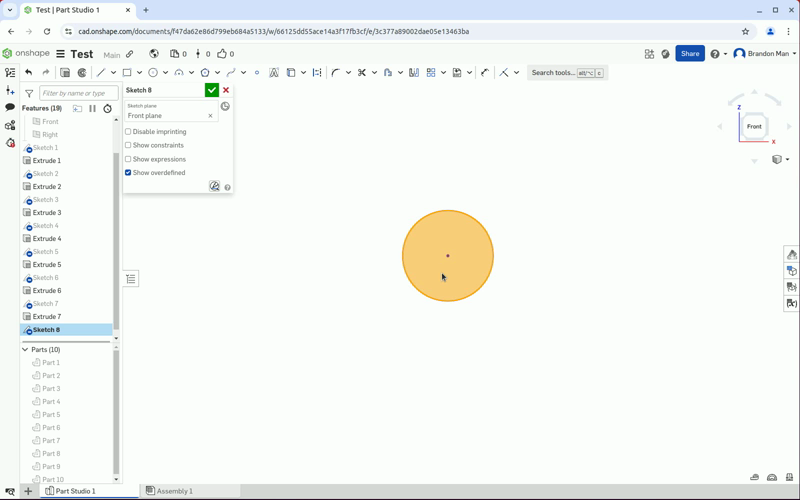
scroll(-6)
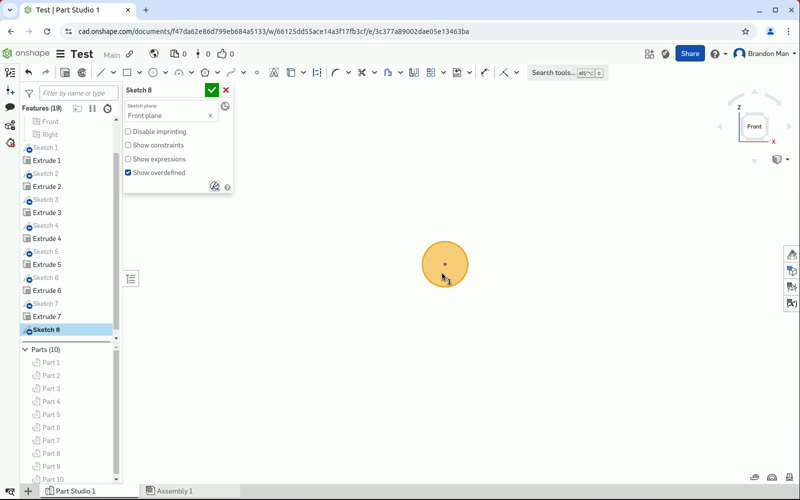
scroll(-6)
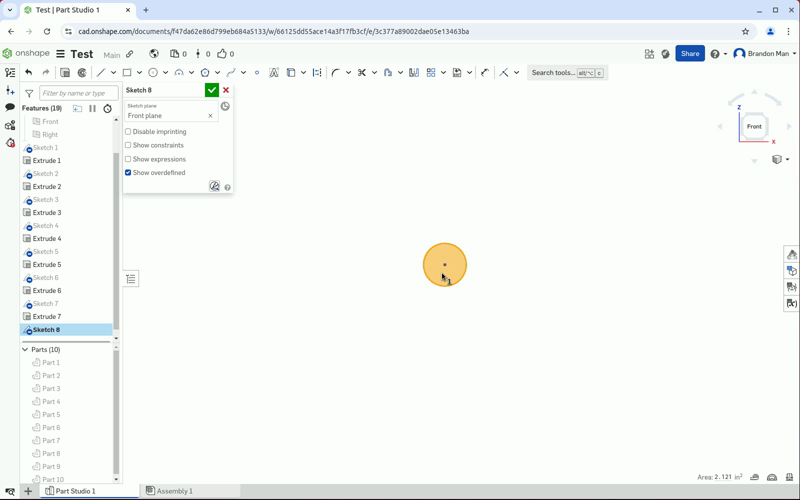
scroll(-6)
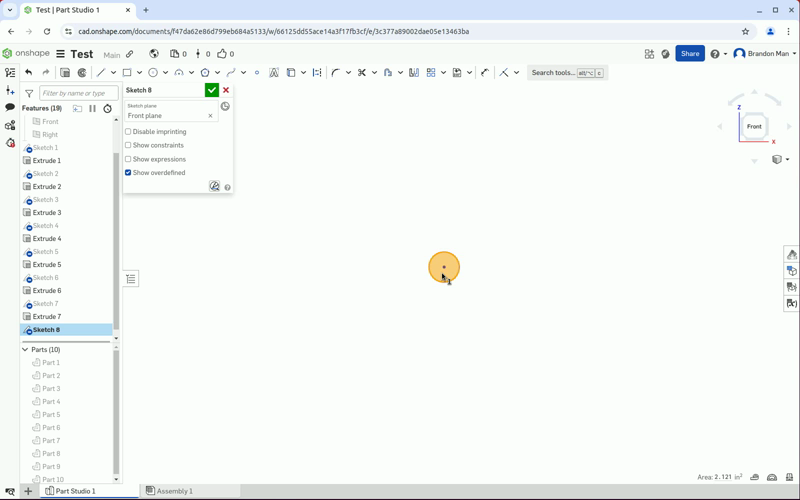
scroll(-6)
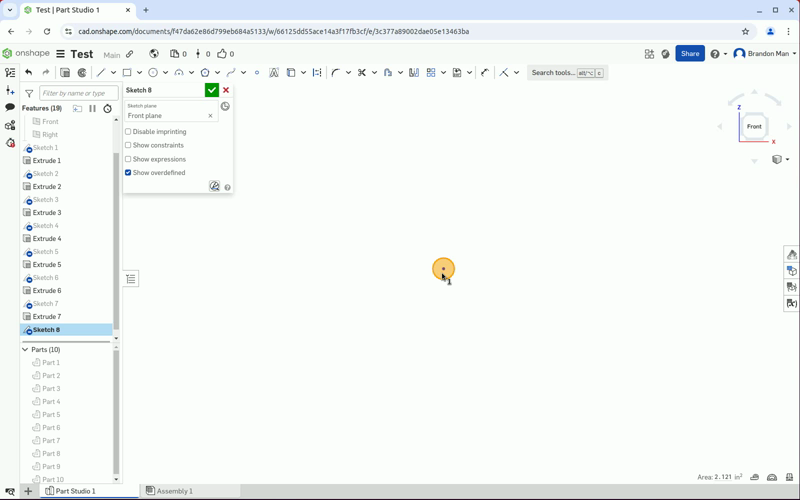
scroll(-6)
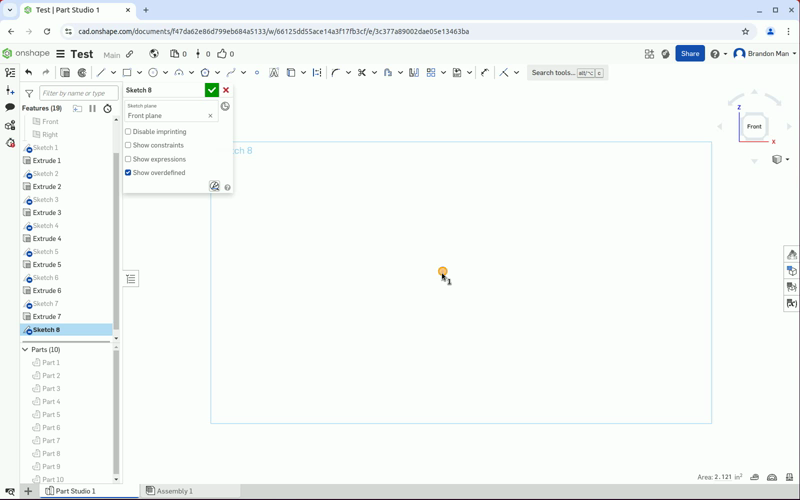
mouse_move(69, 352)
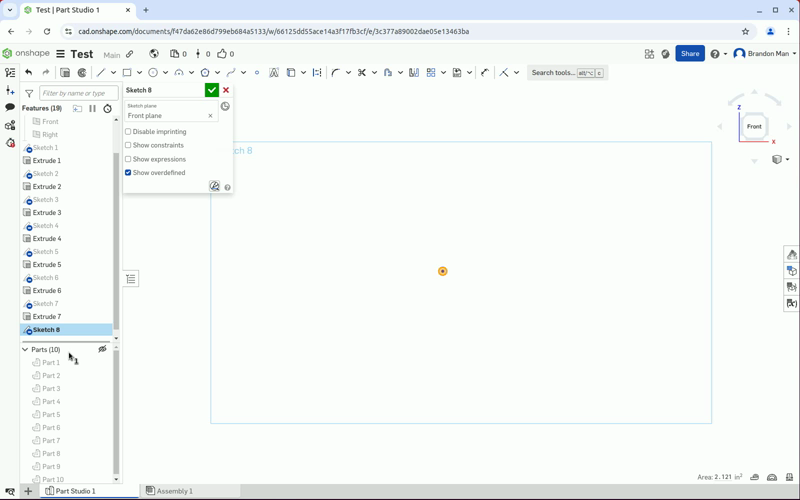
key(shift+y)
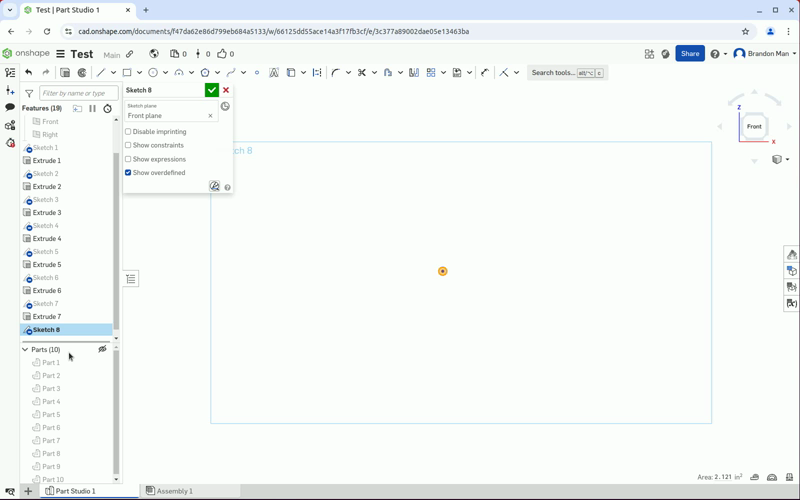
key(shift+e)
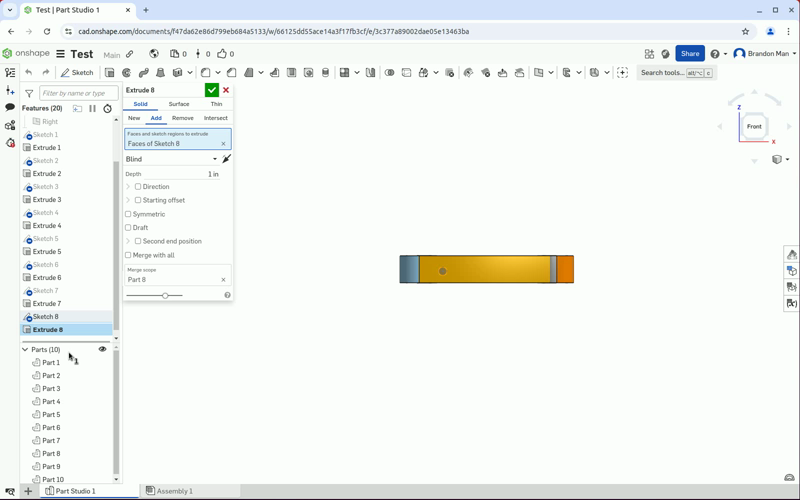
mouse_move(143, 106)
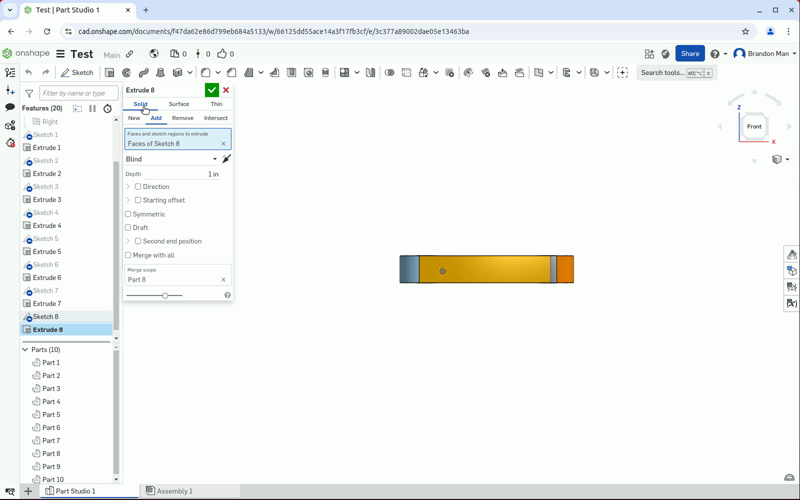
click(143, 106)
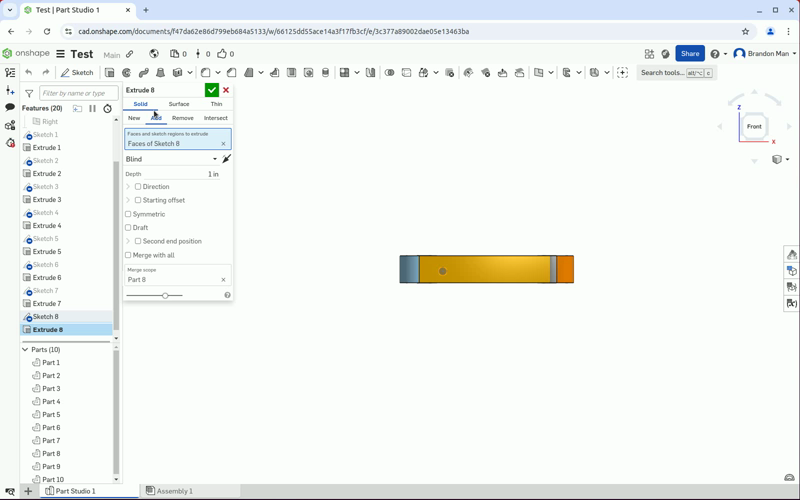
mouse_move(186, 120)
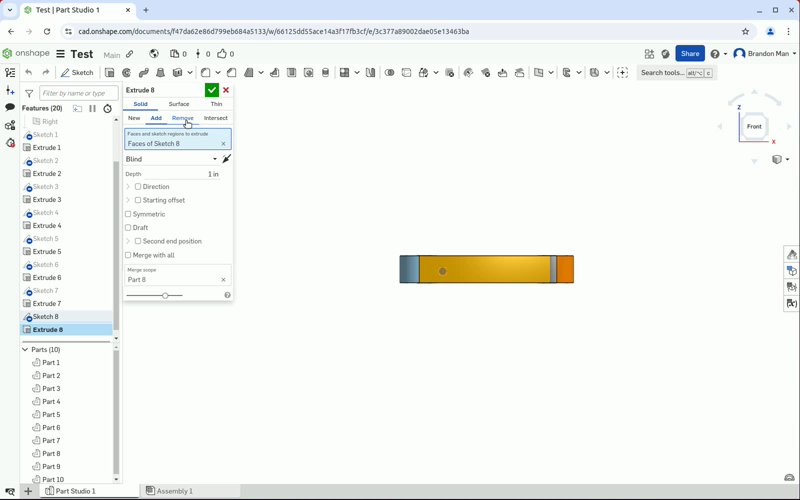
click(186, 120)
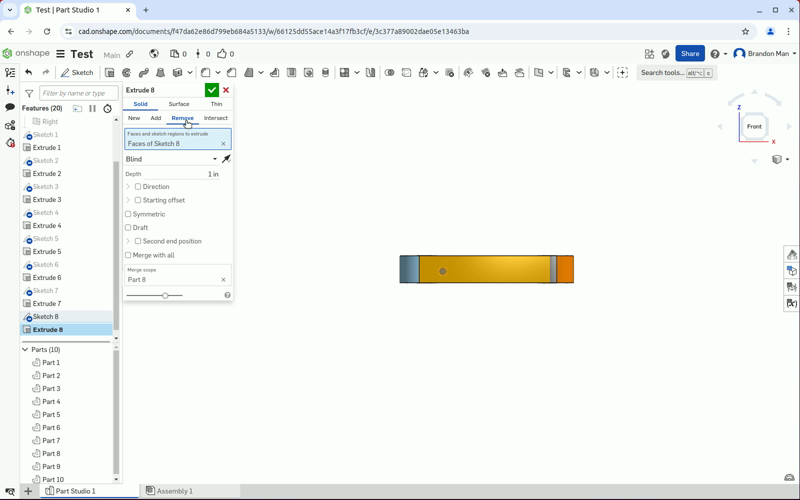
key(tab, 4)
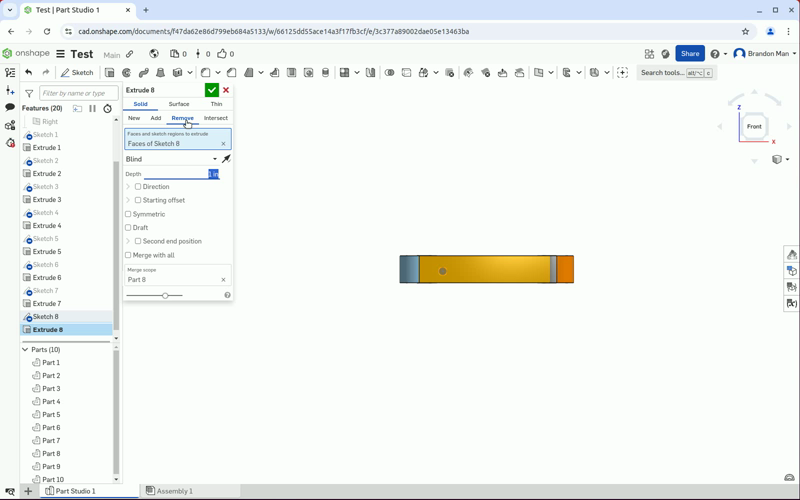
text(1.204)
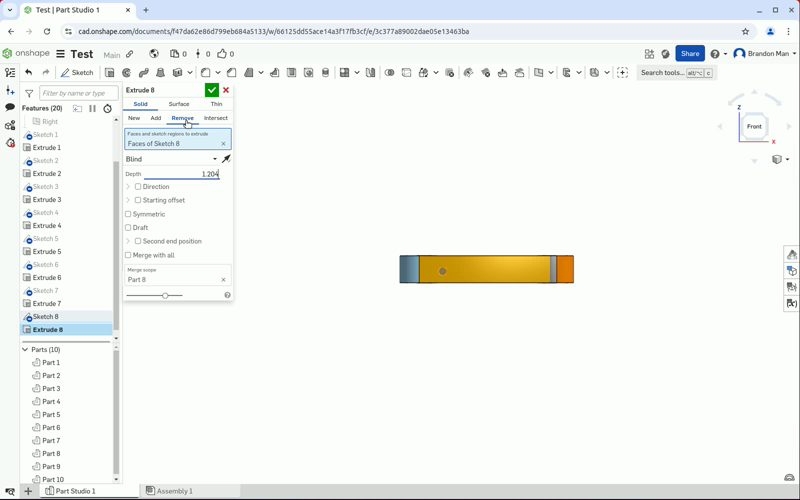
key(tab, 6)
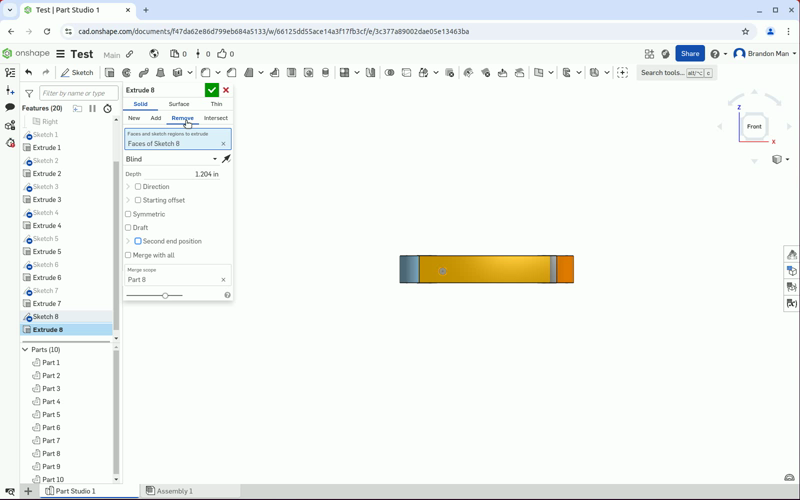
key(space)
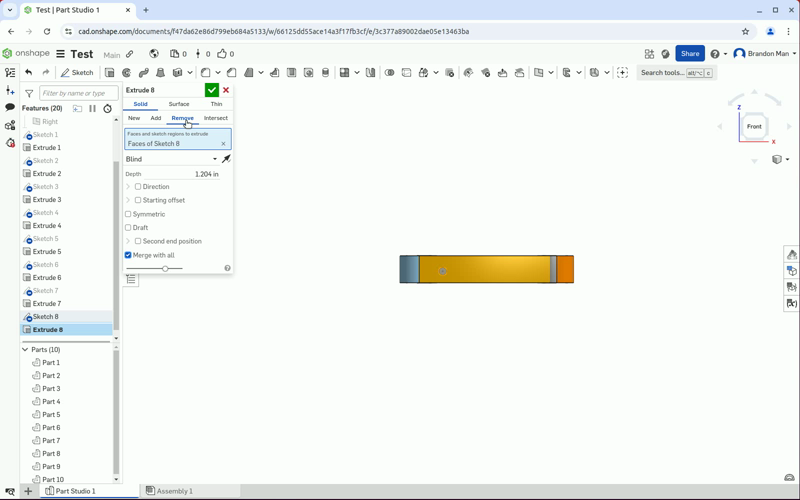
key(enter)
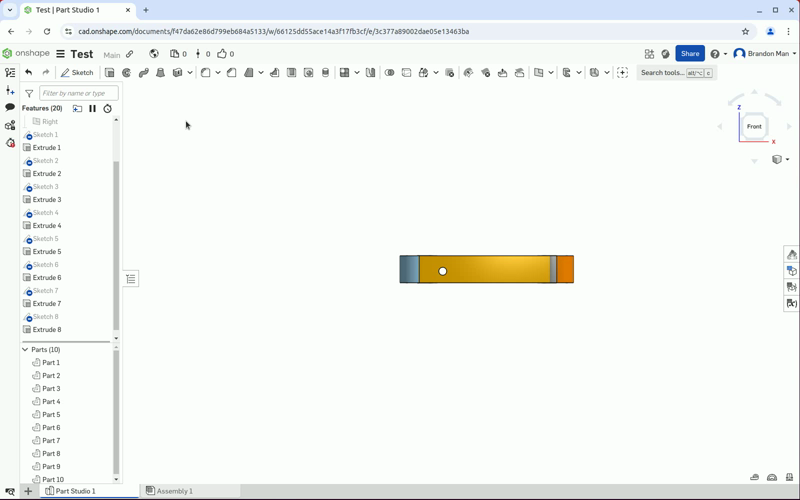
key(shift+h)
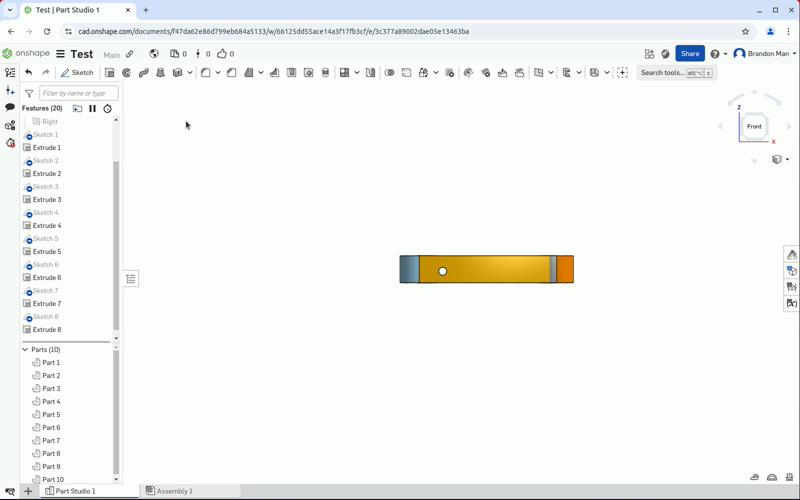
key(shift+h)
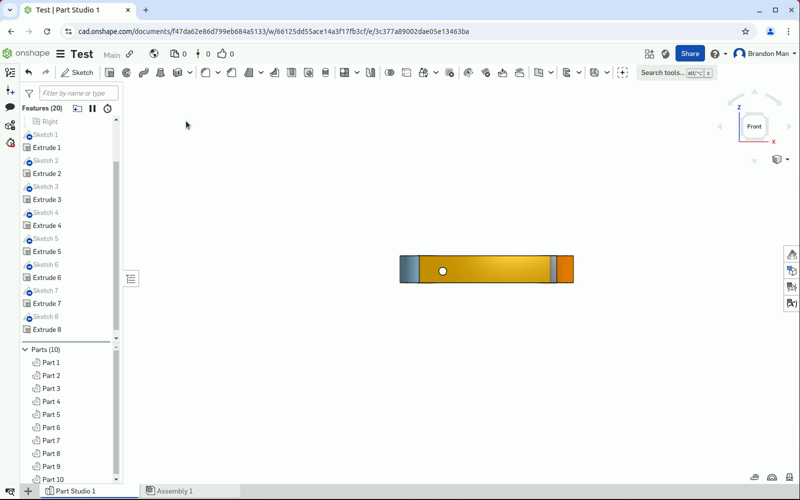
mouse_move(69, 137)
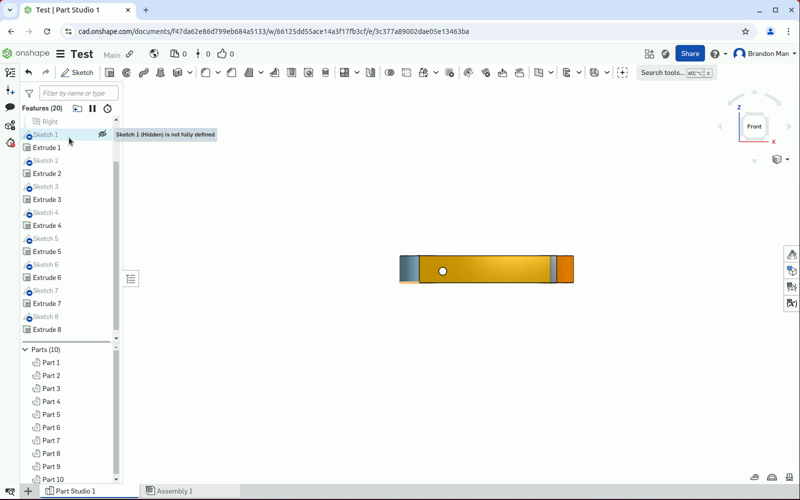
click(69, 137)
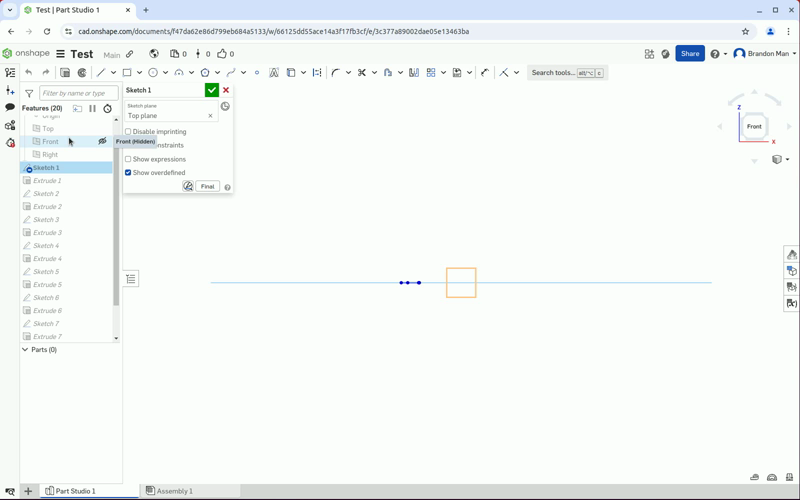
mouse_move(229, 92)
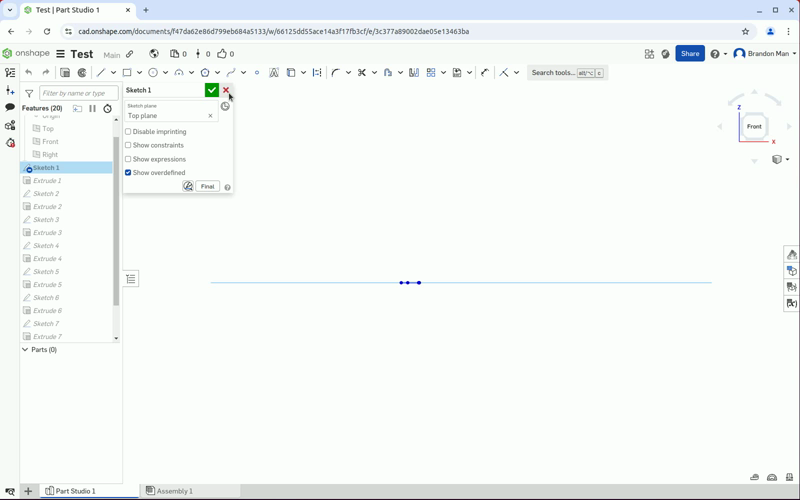
click(229, 92)
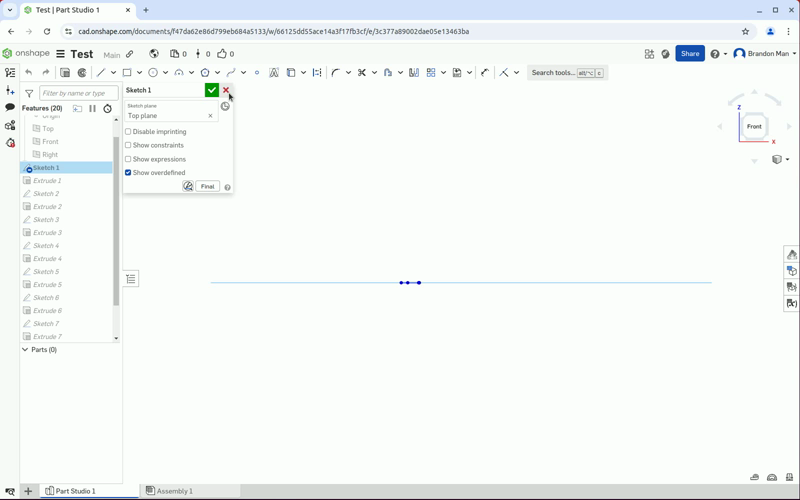
key(shift+s)
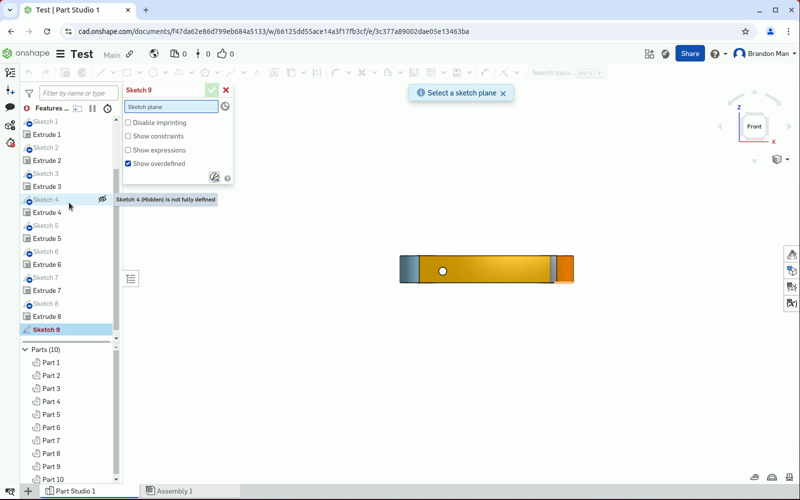
scroll(3)
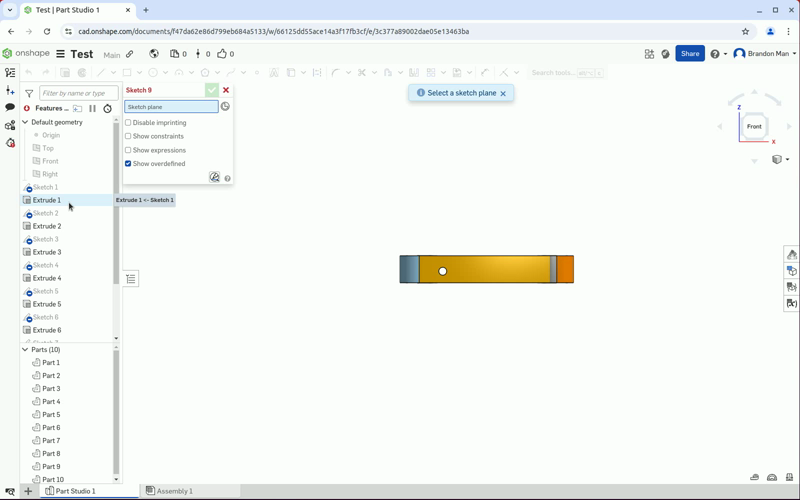
mouse_move(69, 163)
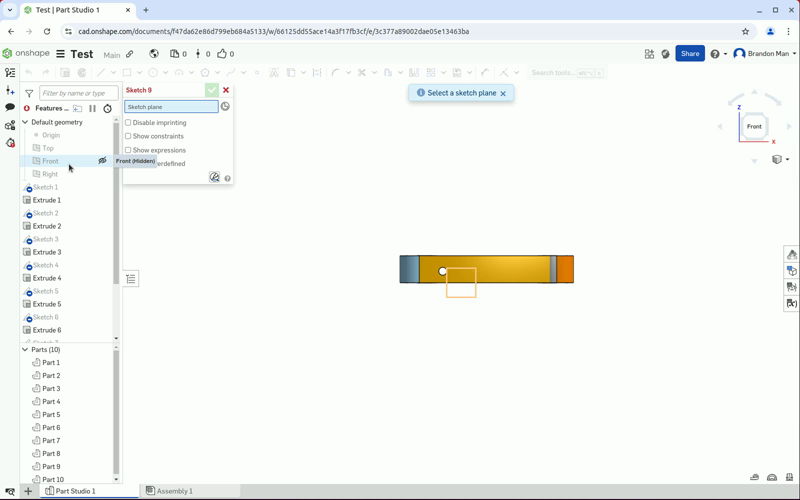
click(69, 163)
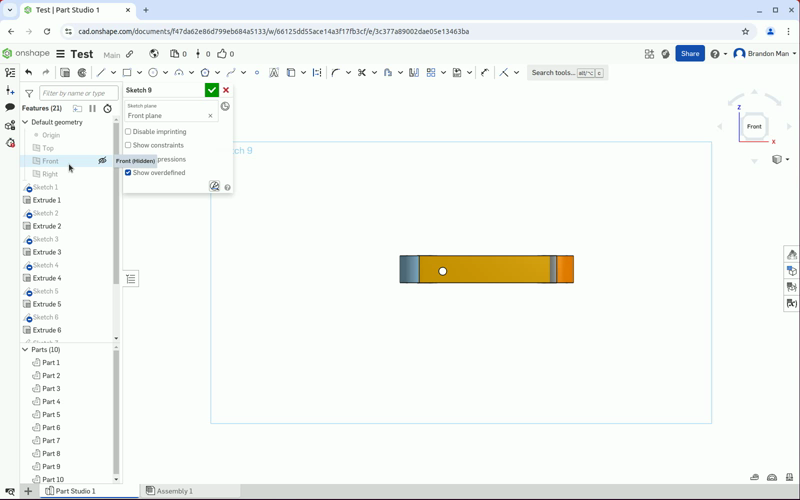
mouse_move(69, 352)
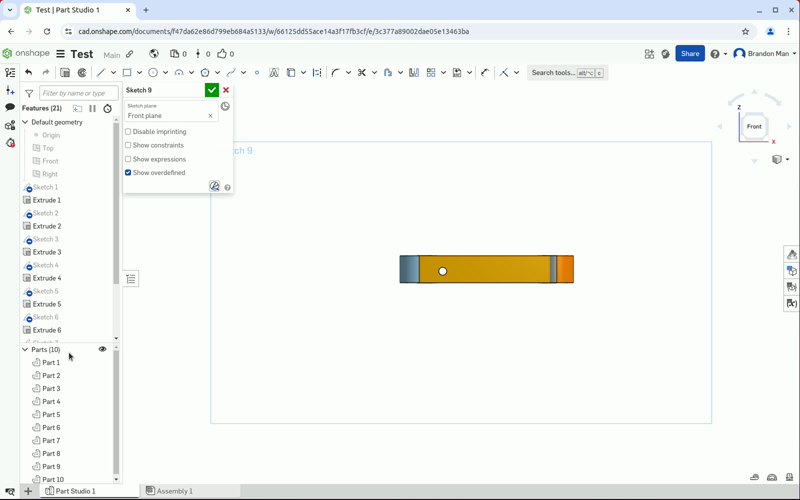
key(y)
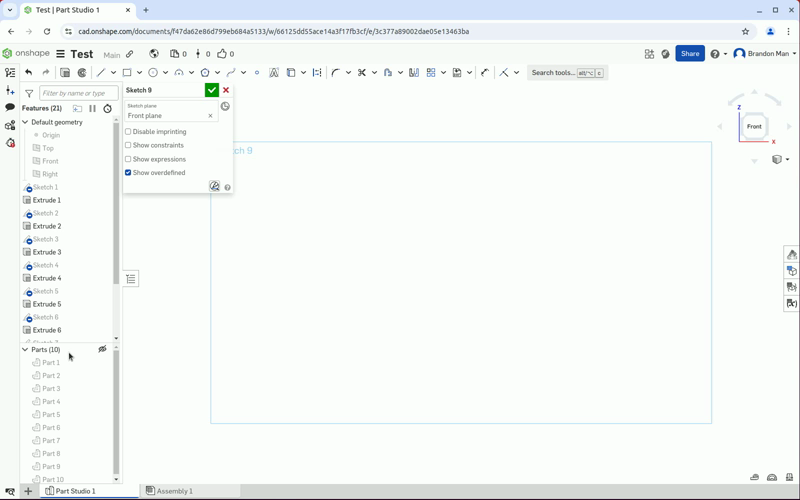
key(c)
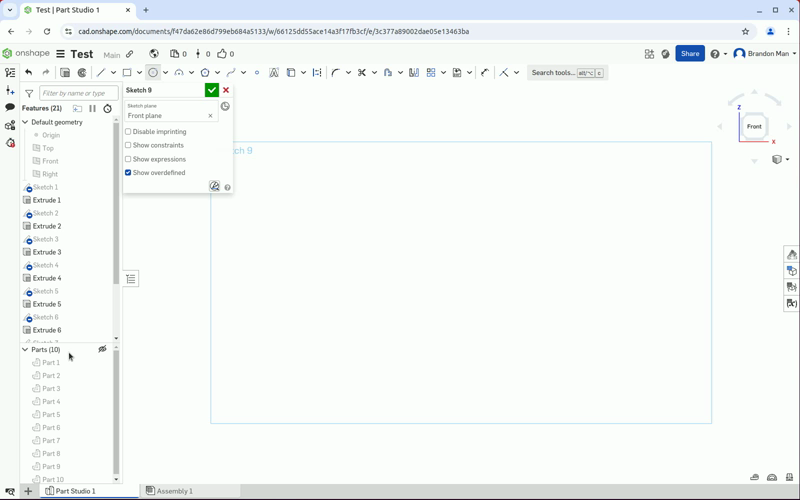
key_down(shift)
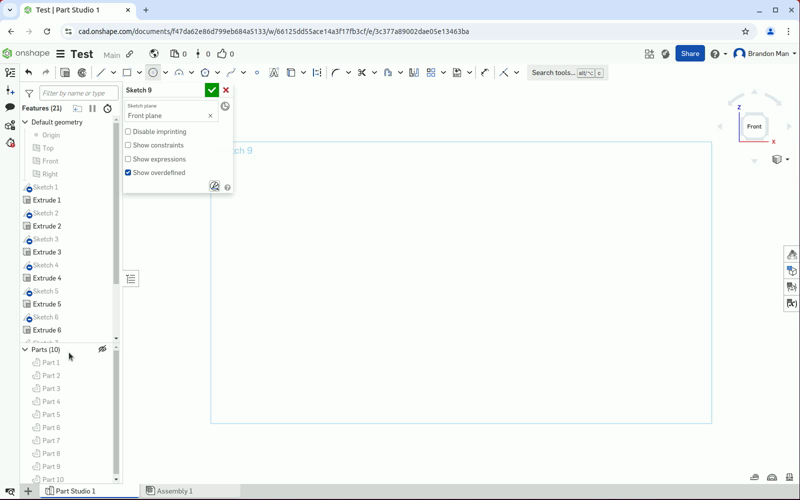
mouse_move(471, 271)
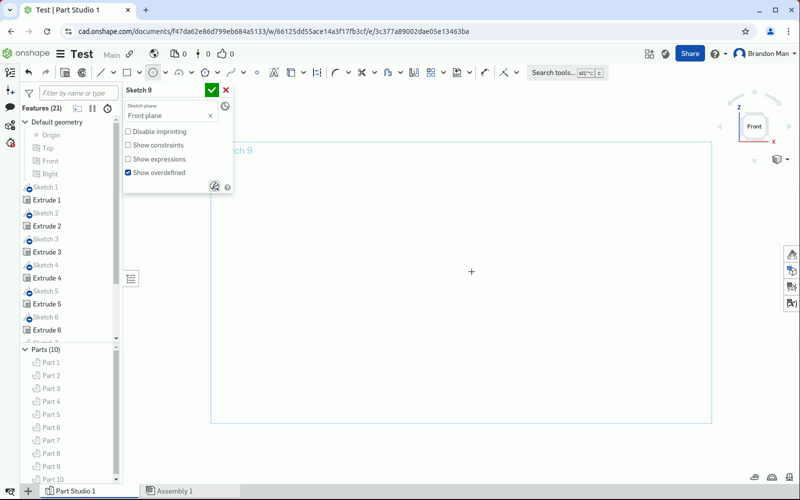
click(471, 271)
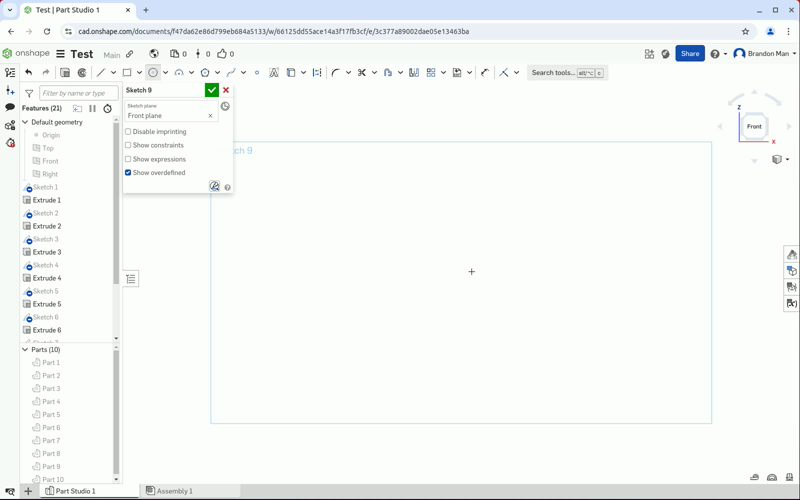
key_up(shift)
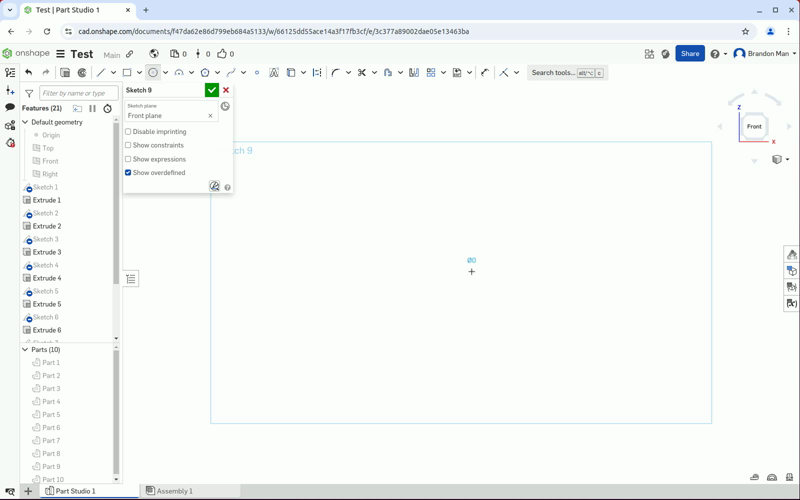
mouse_move(475, 271)
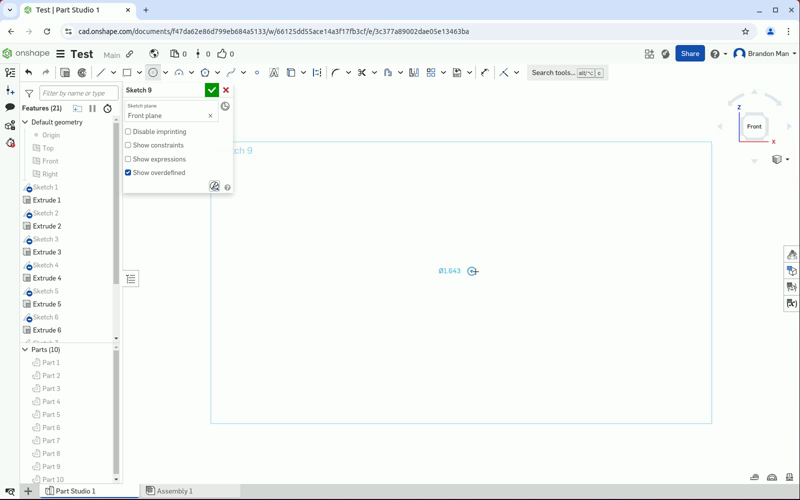
click(475, 271)
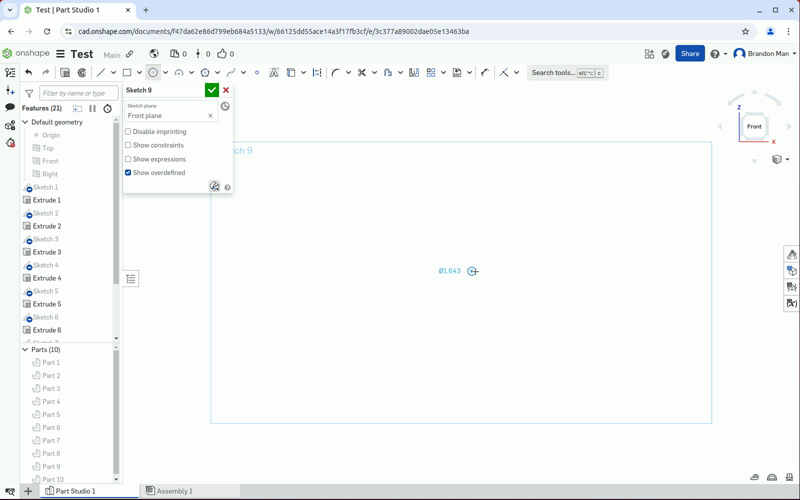
key(esc)
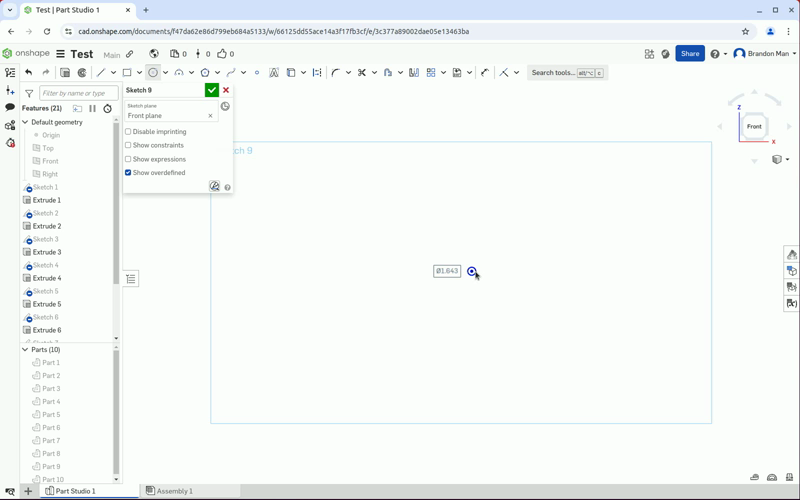
mouse_move(470, 270)
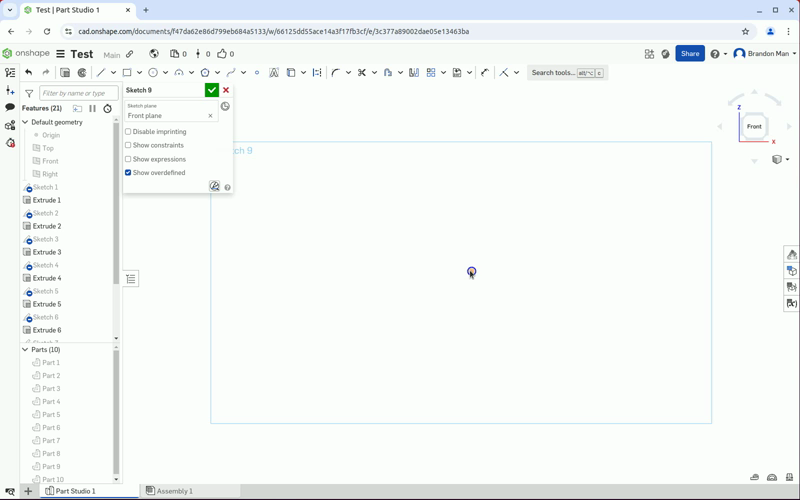
scroll(6)
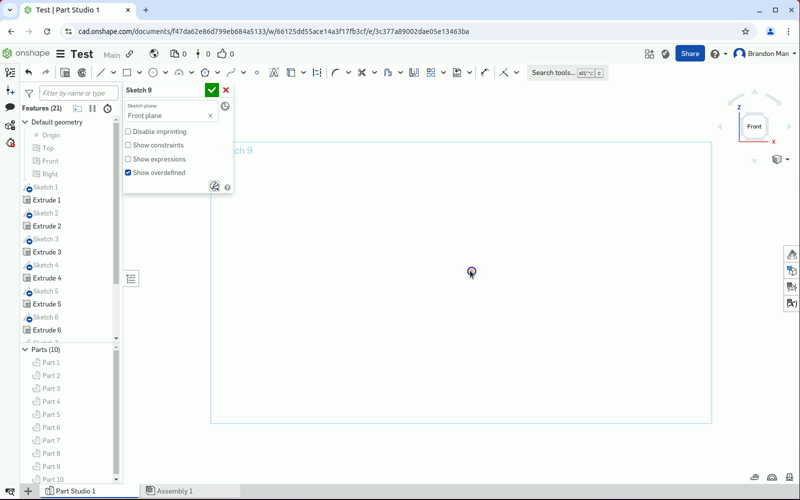
scroll(6)
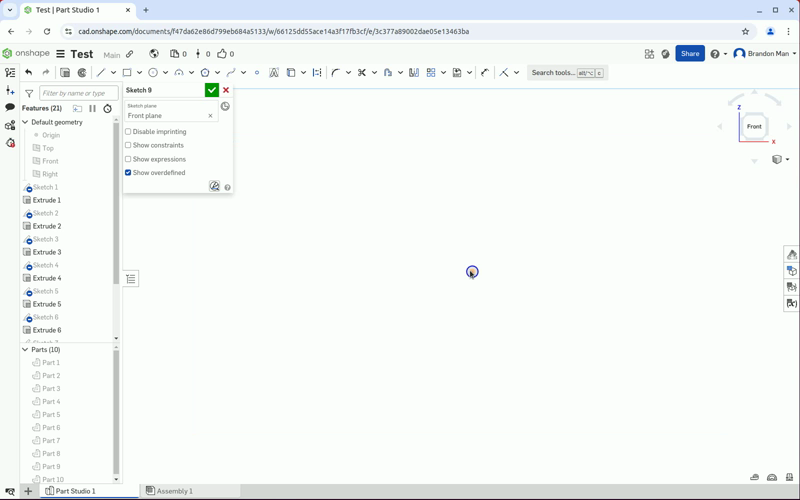
scroll(6)
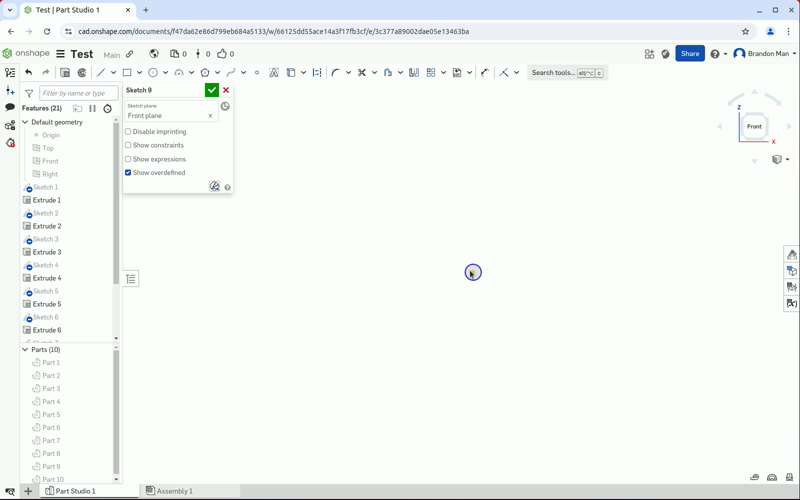
scroll(6)
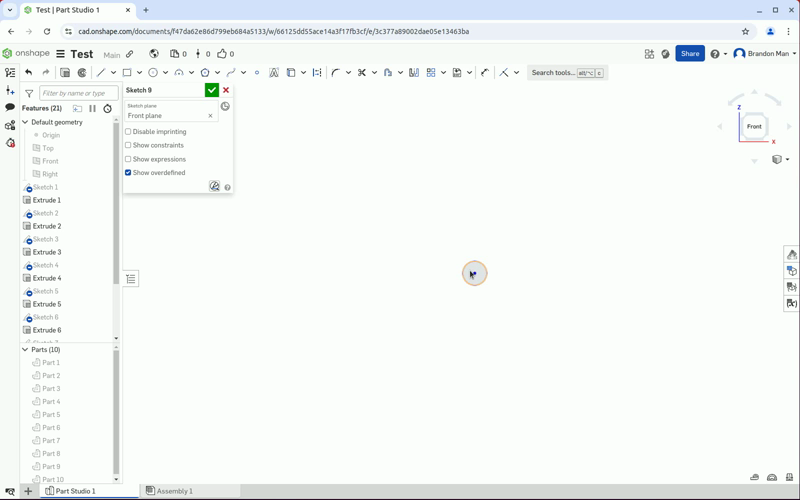
scroll(6)
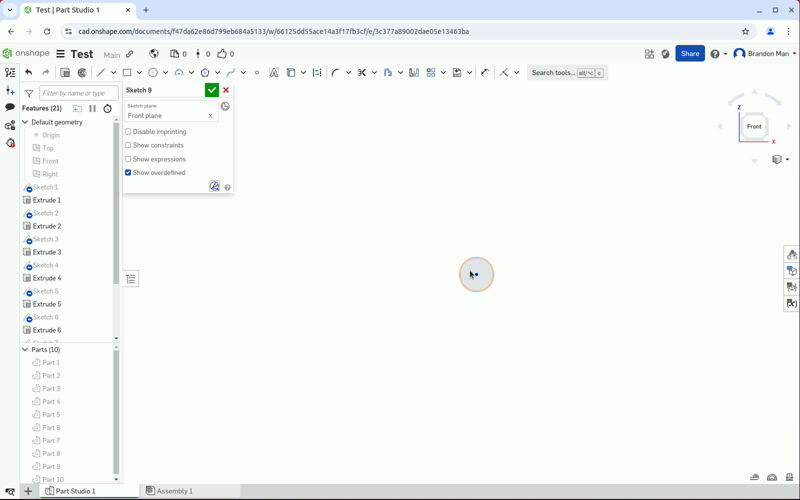
scroll(6)
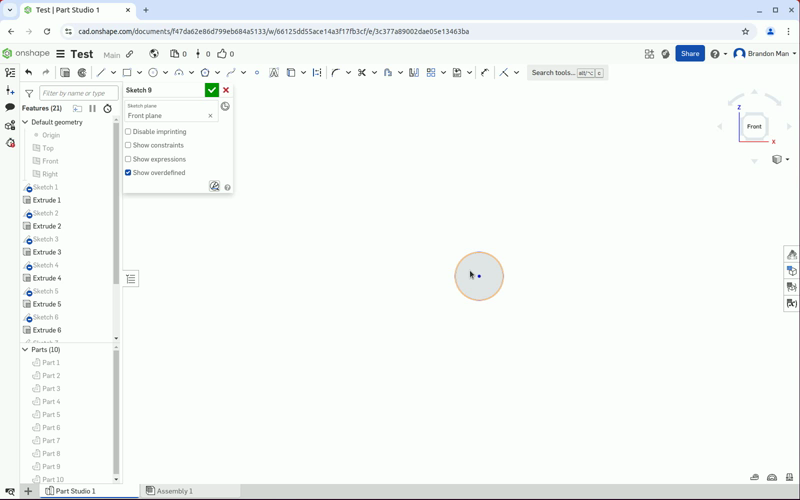
scroll(6)
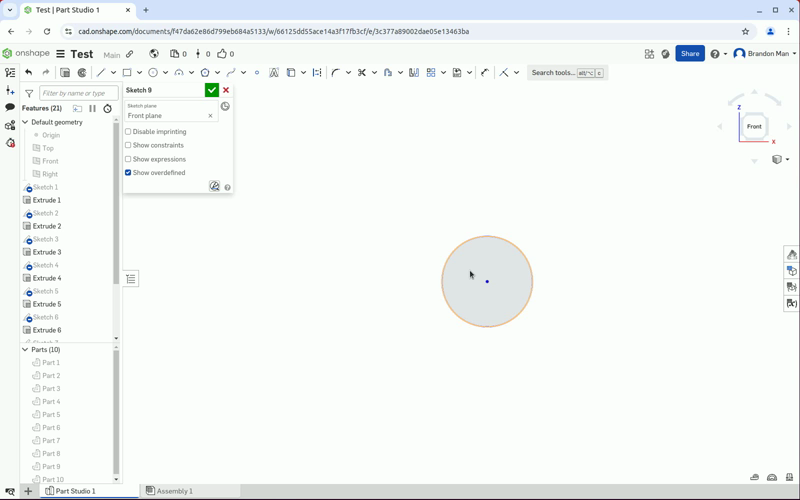
click(470, 270)
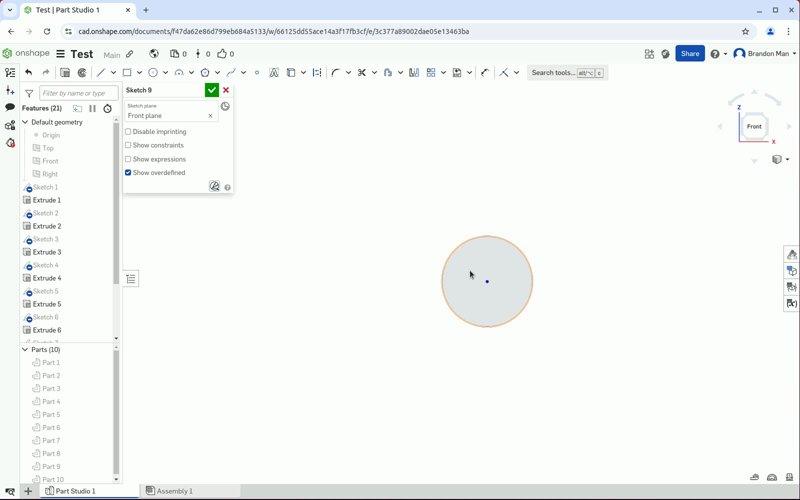
scroll(-6)
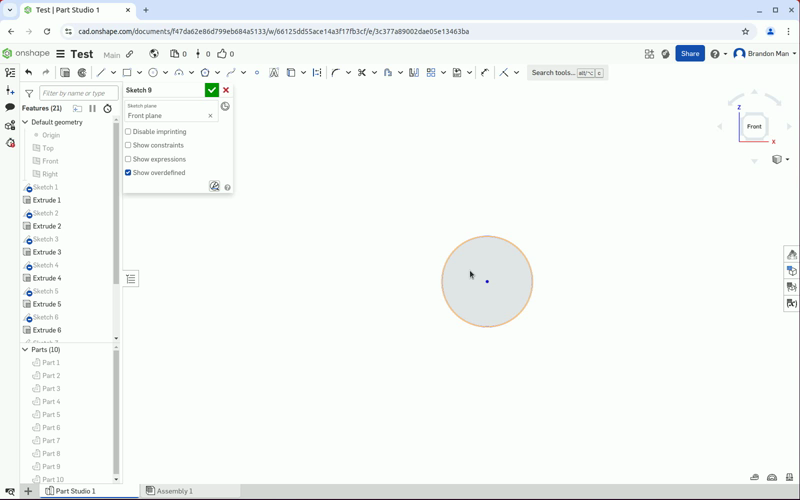
scroll(-6)
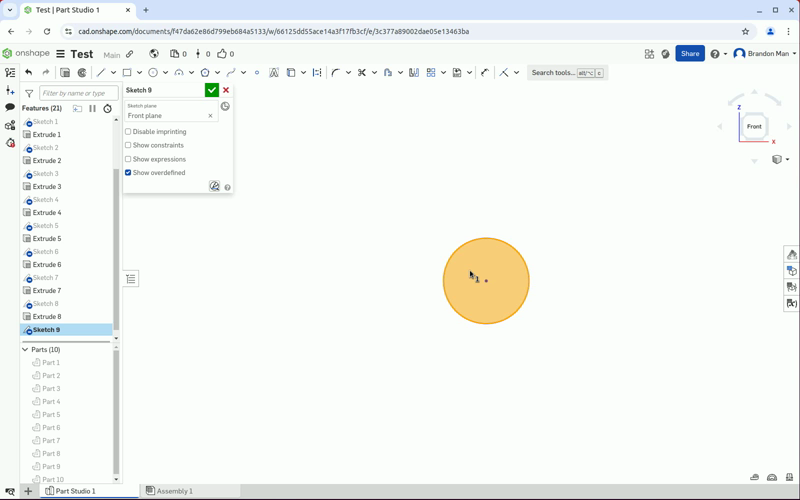
scroll(-6)
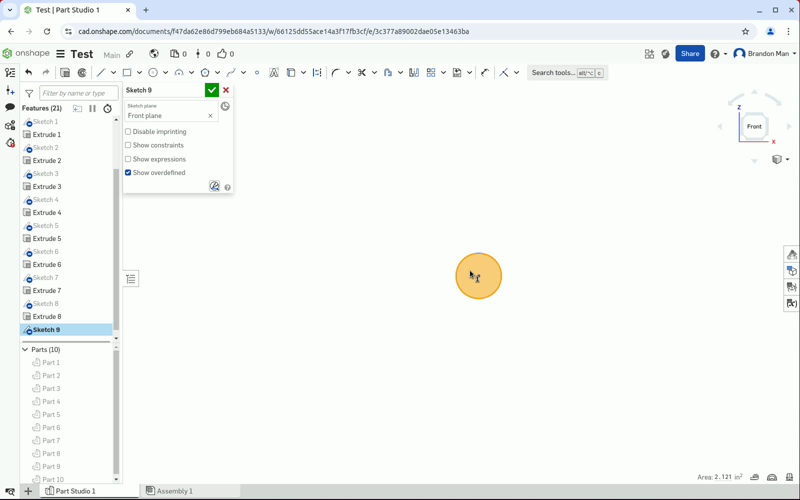
scroll(-6)
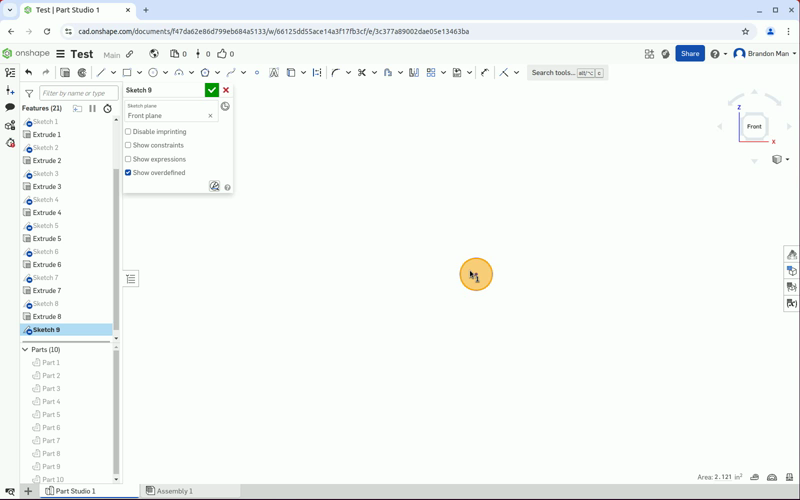
scroll(-6)
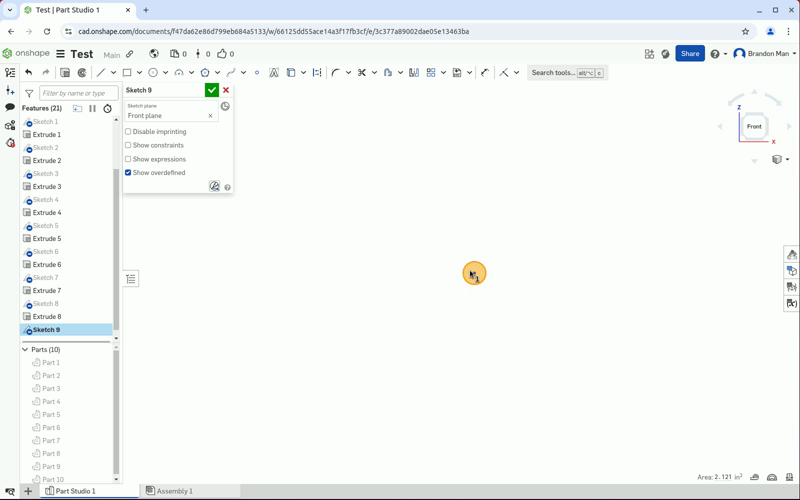
scroll(-6)
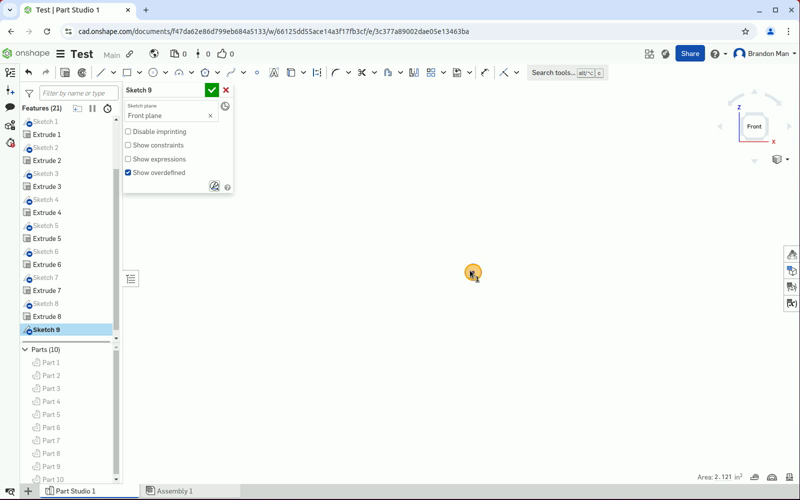
scroll(-6)
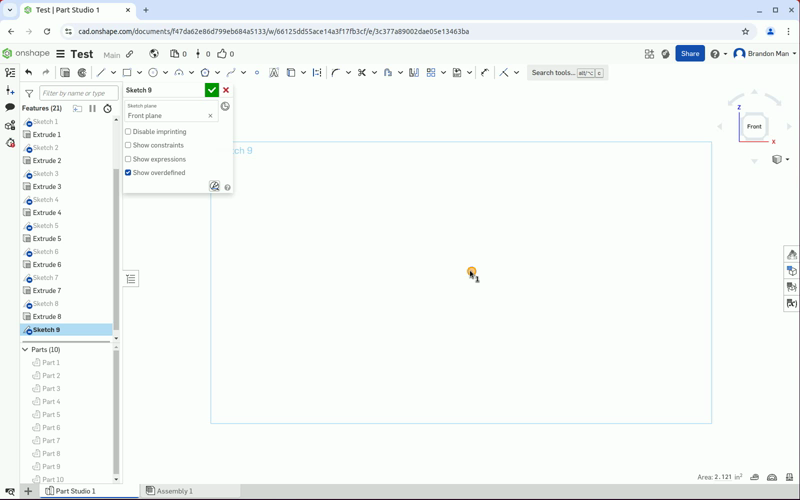
mouse_move(69, 352)
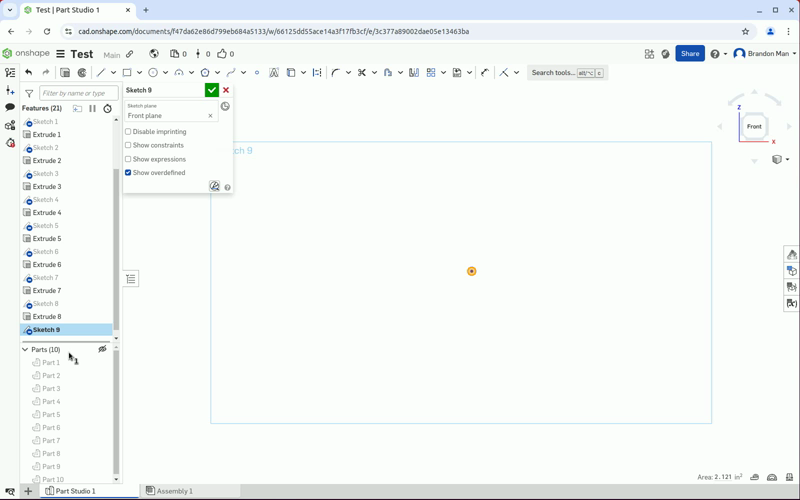
key(shift+y)
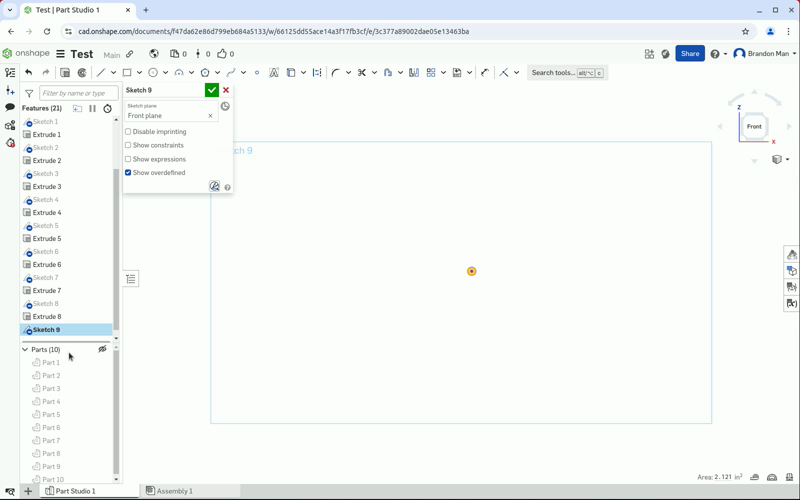
key(shift+e)
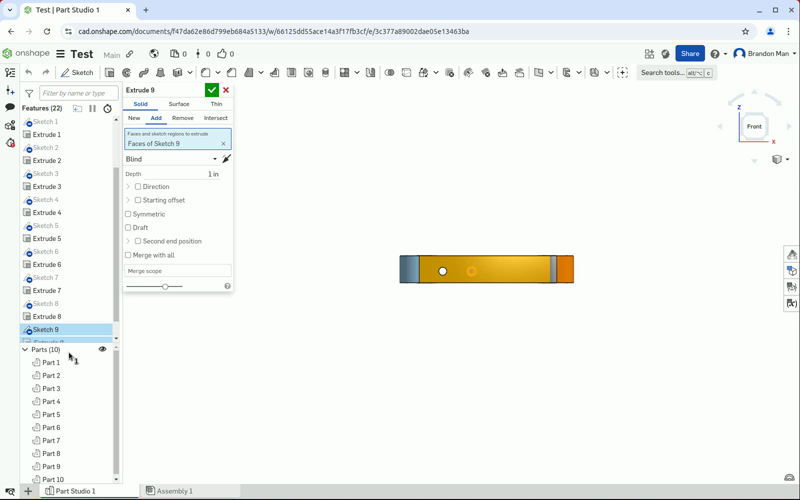
mouse_move(143, 106)
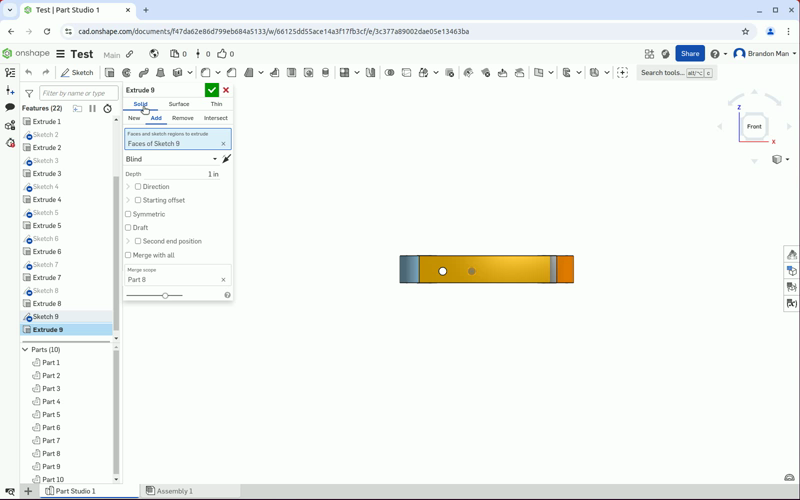
click(143, 106)
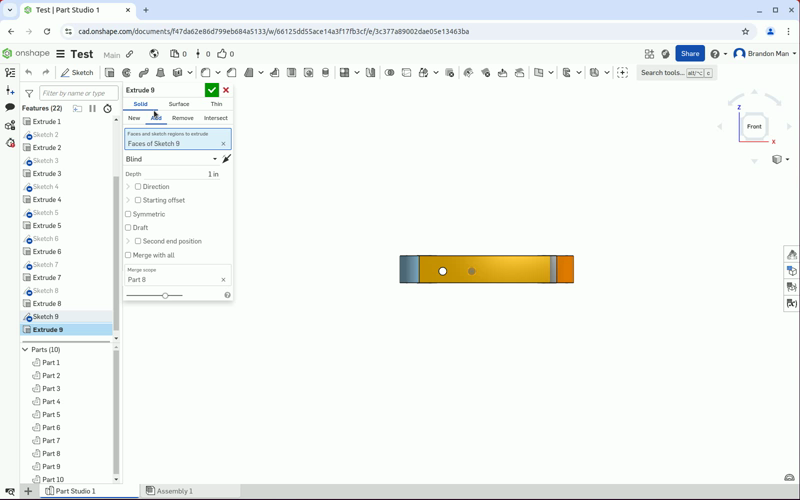
mouse_move(186, 120)
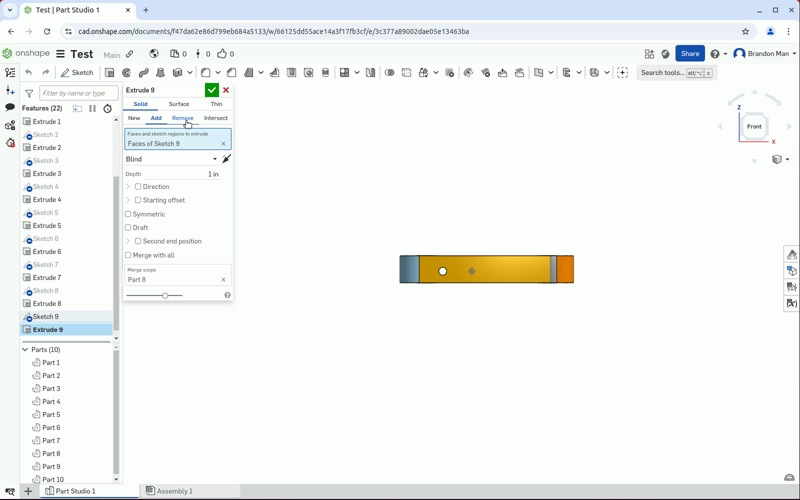
click(186, 120)
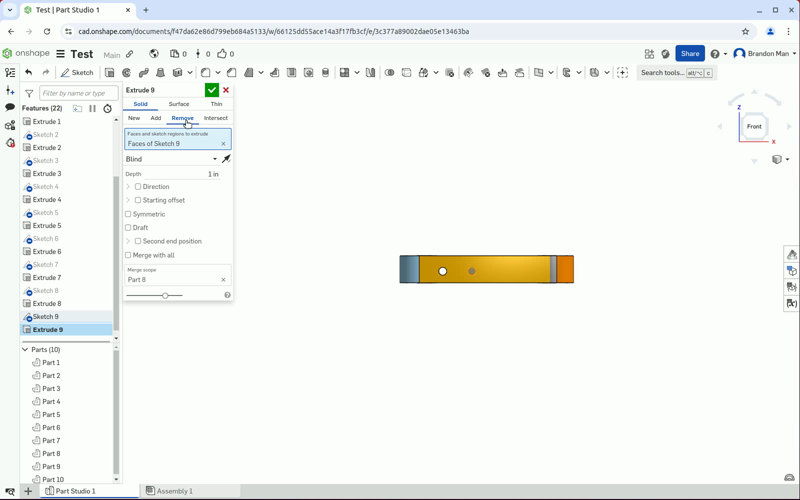
key(tab, 4)
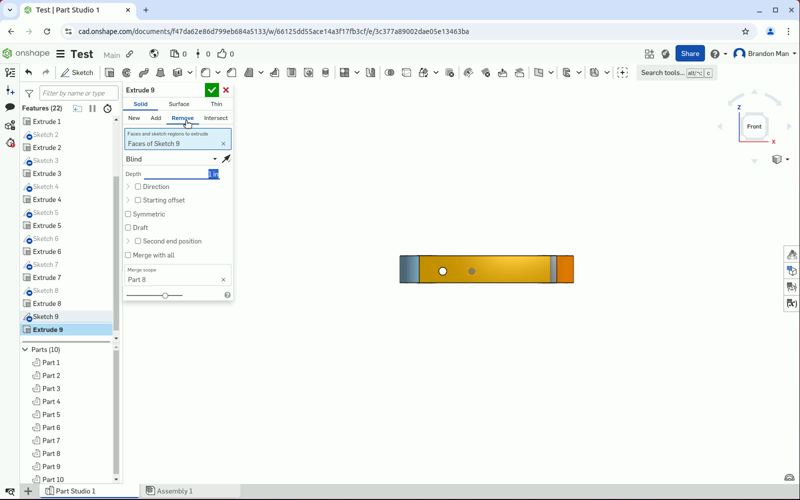
text(1.204)
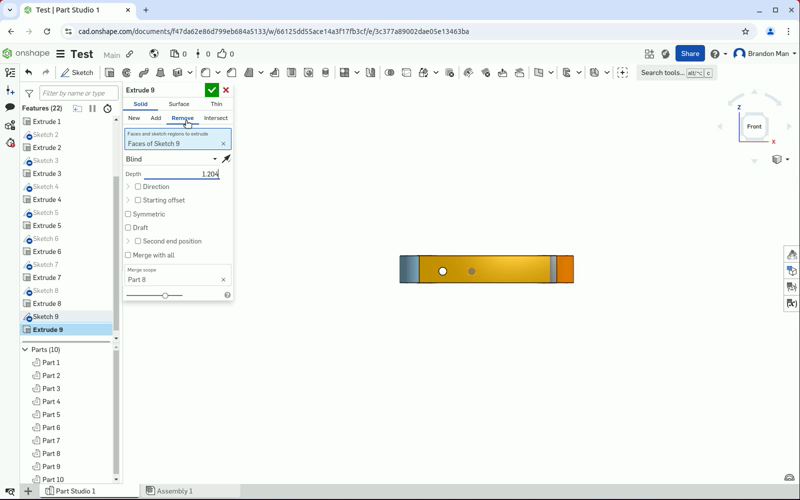
key(tab, 6)
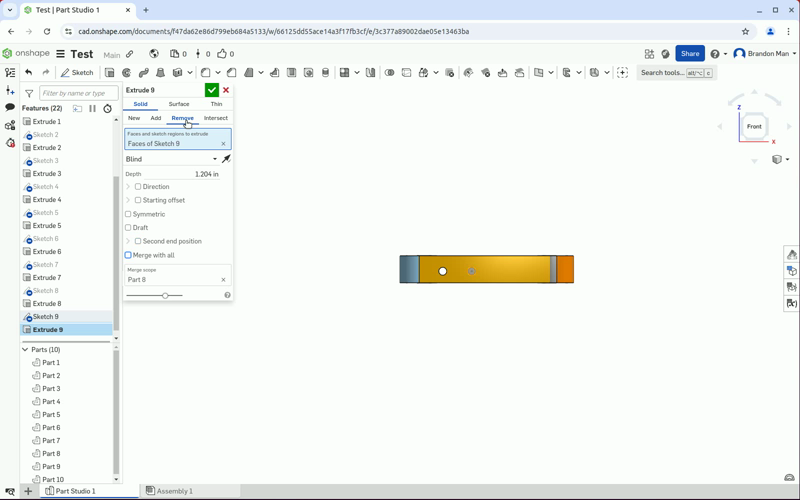
key(space)
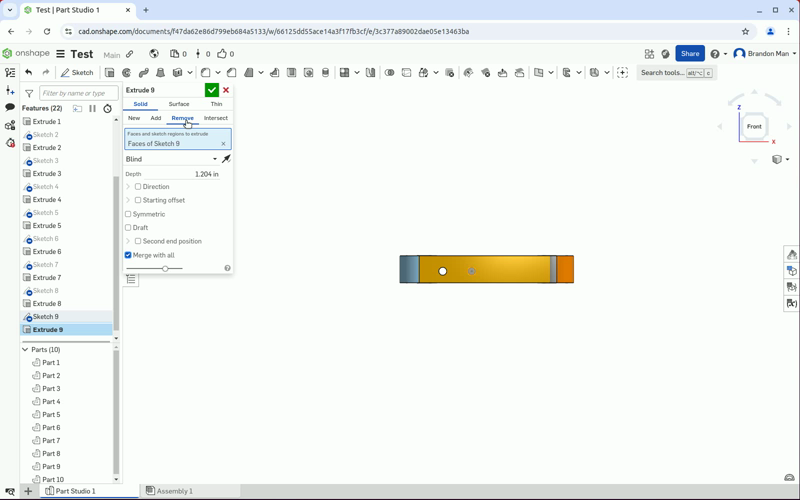
key(enter)
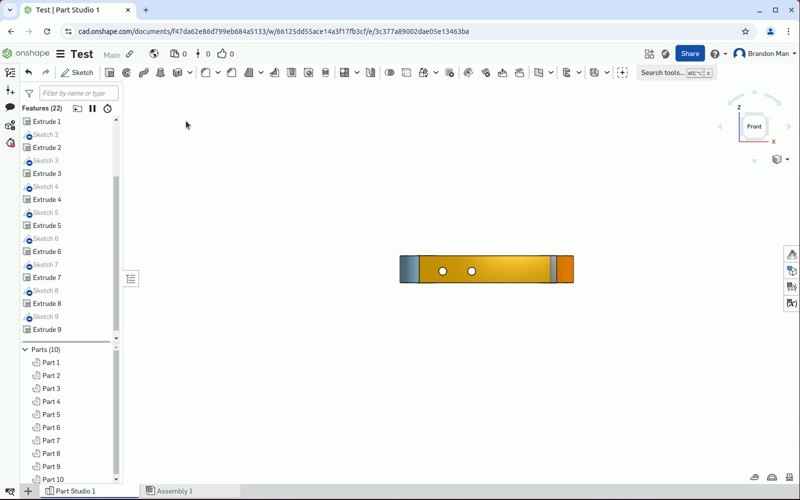
key(shift+h)
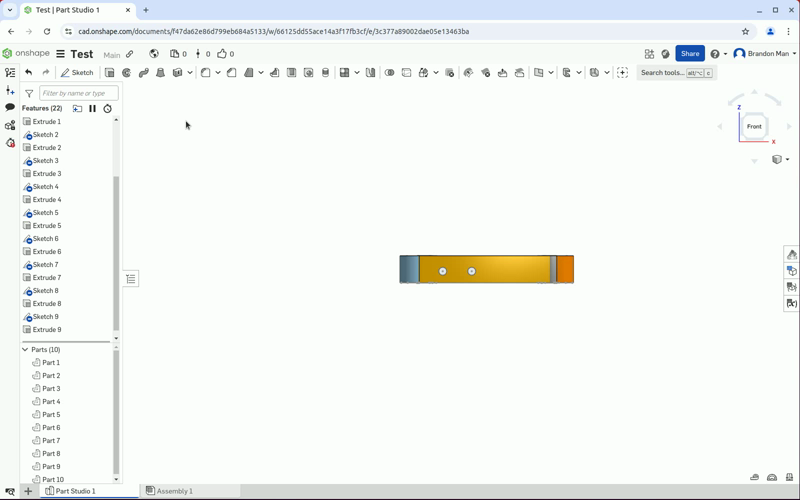
key(shift+h)
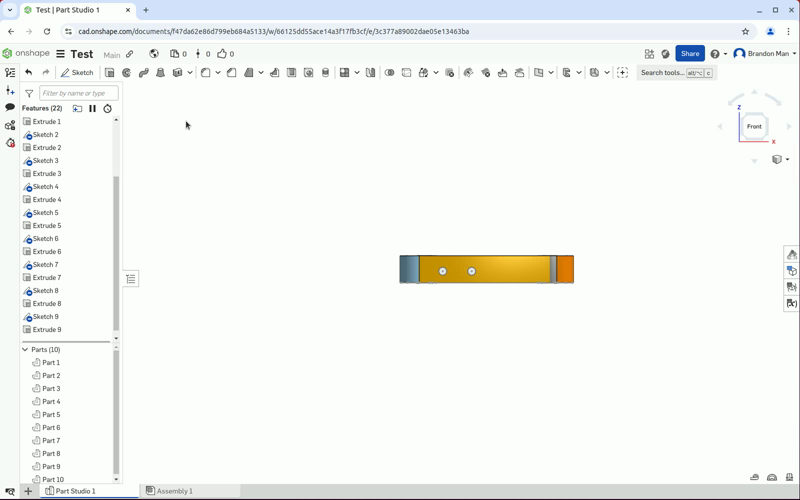
key(shift+7)
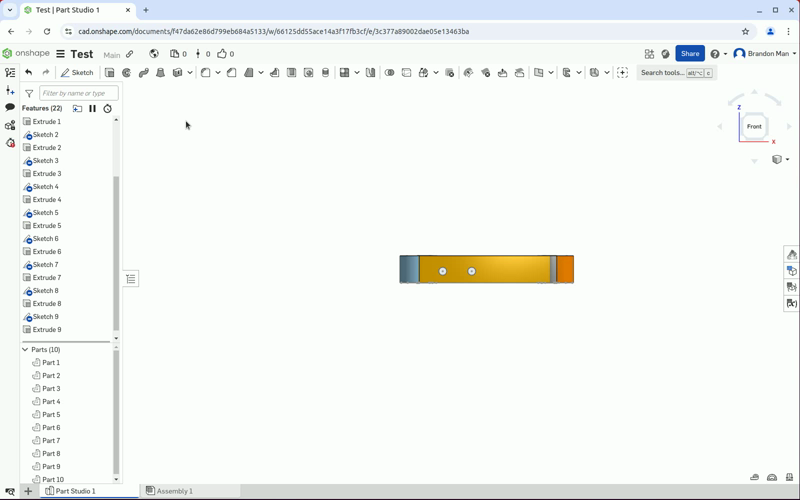
key(left, 2)
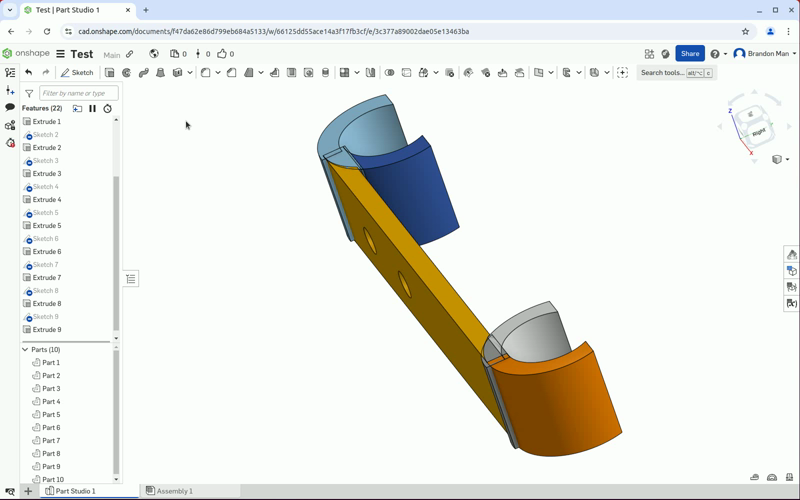
key(down, 2)
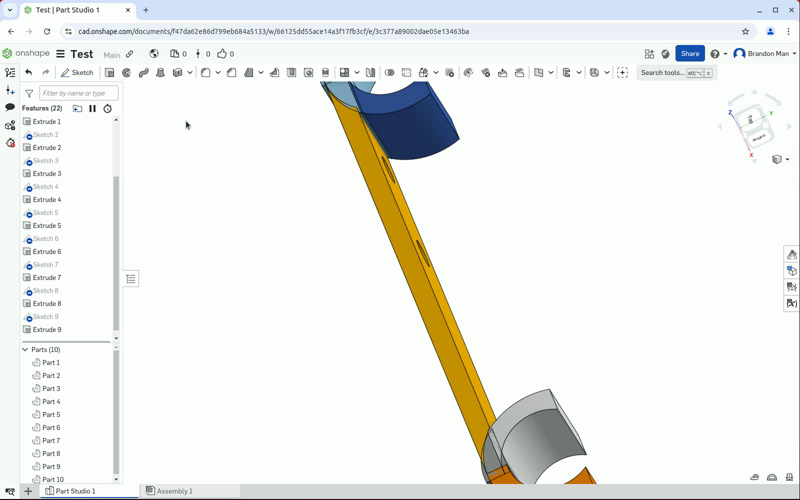
key(up, 2)
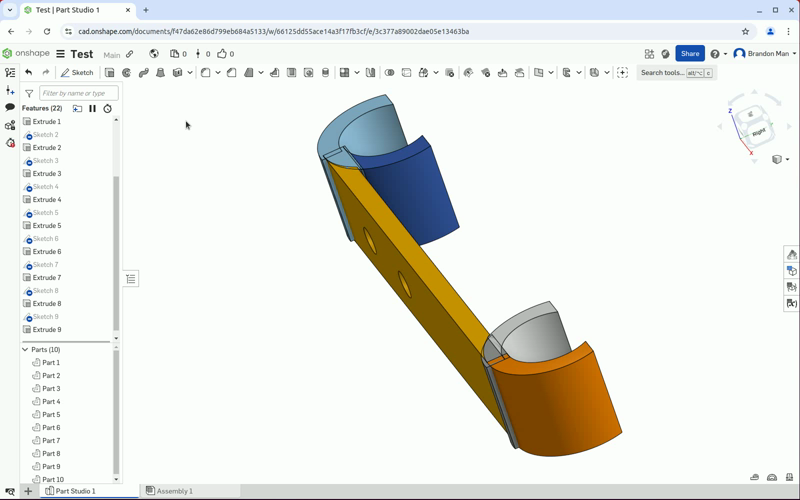
key(right, 2)
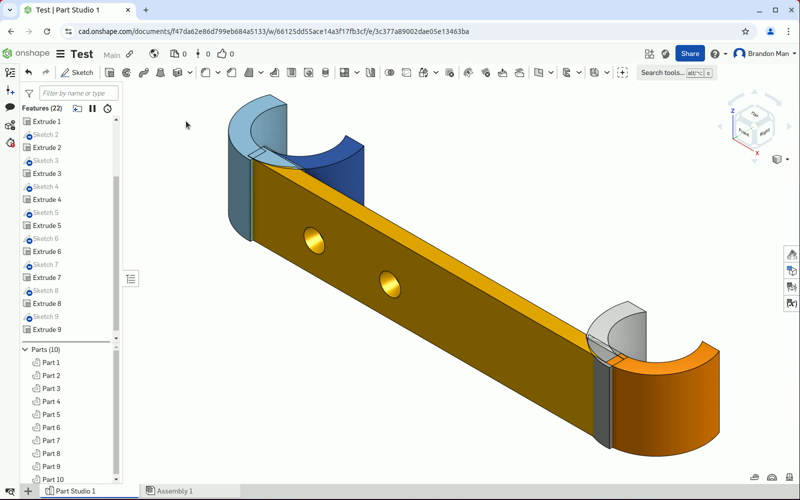
mouse_move(69, 111)
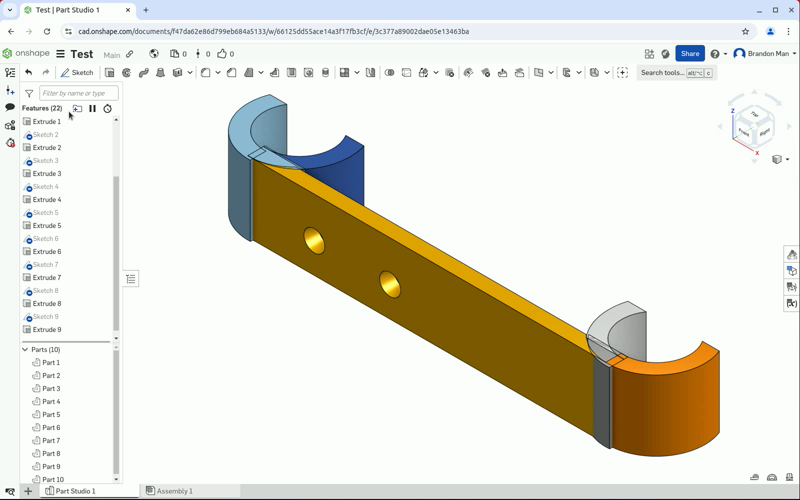
click(69, 111)